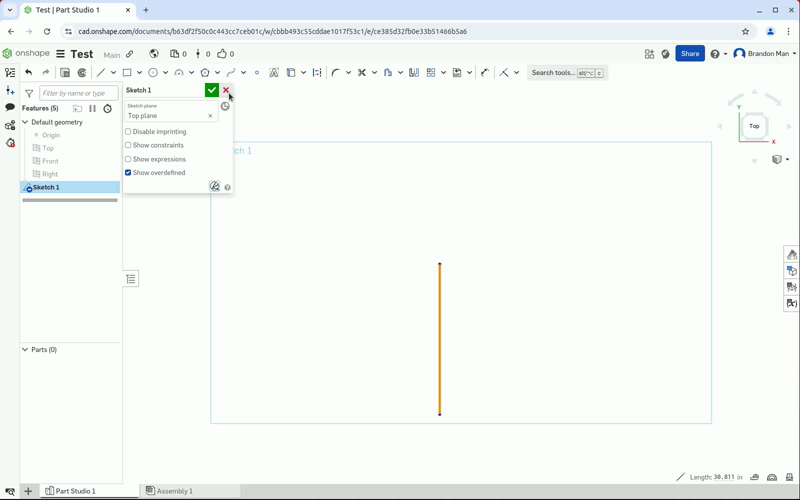
key(shift+h)
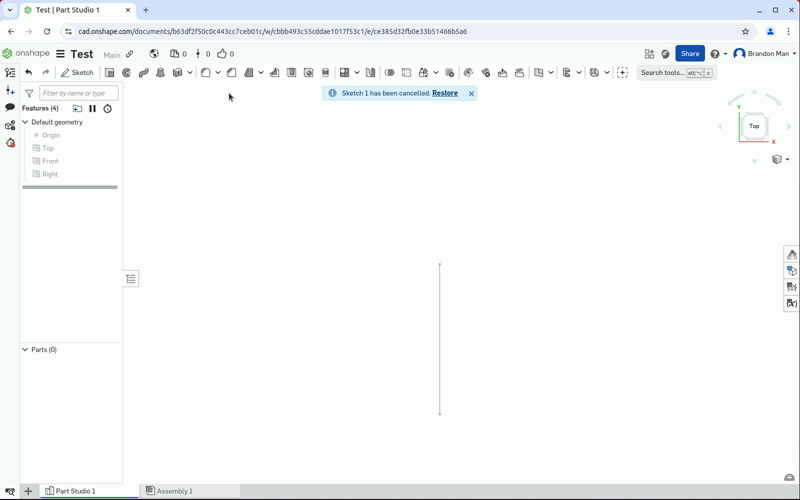
mouse_move(73, 352)
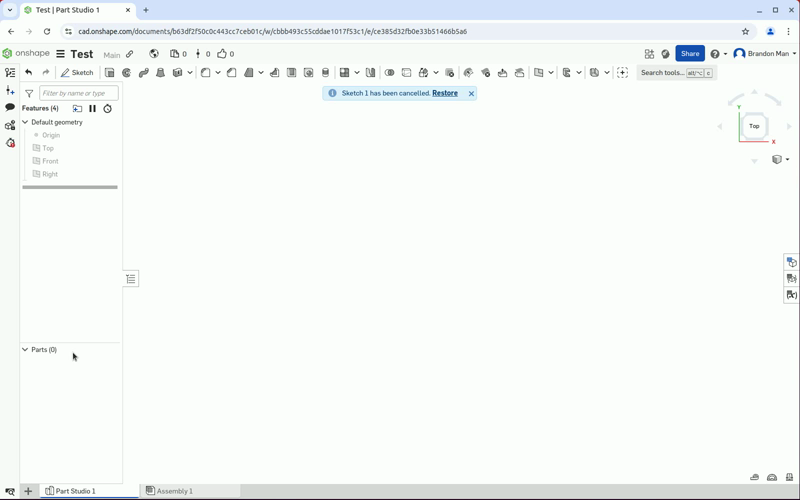
key(y)
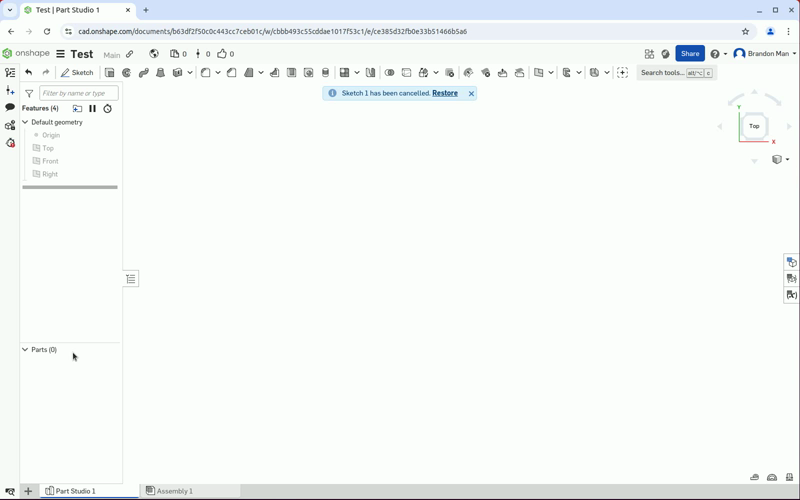
key(shift+p)
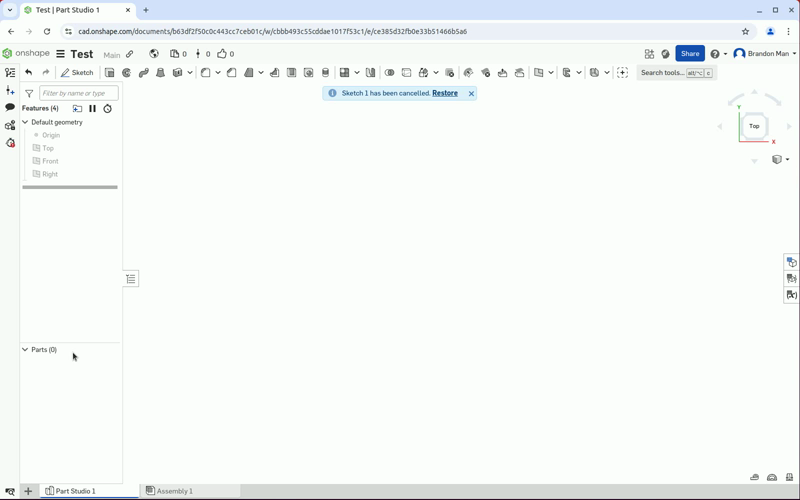
key(space)
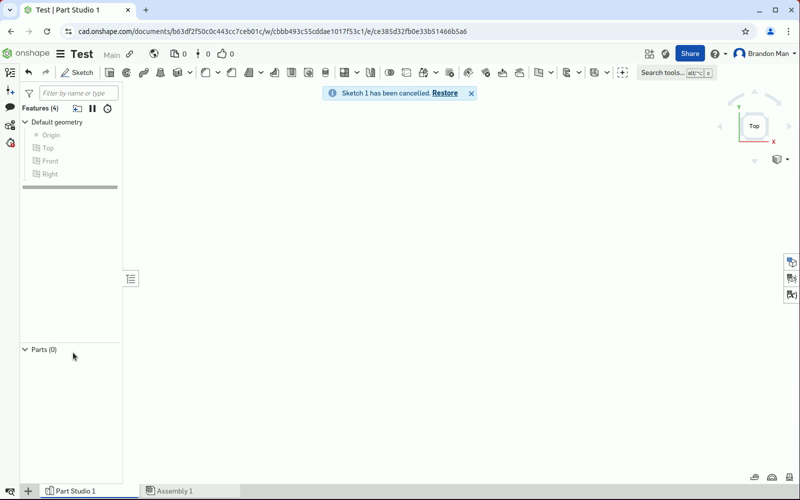
key_down(shift)
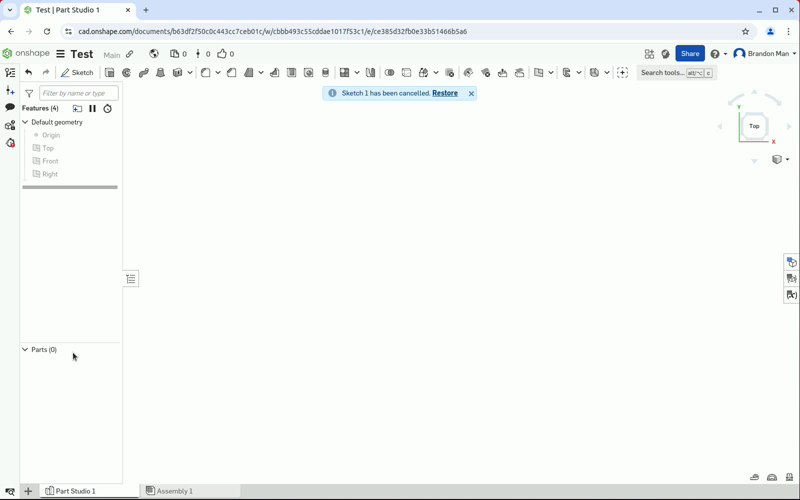
key(up)
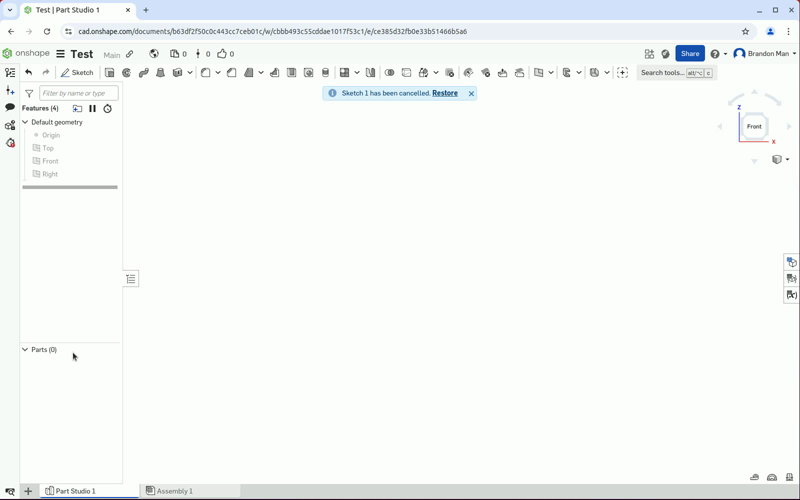
key_up(shift)
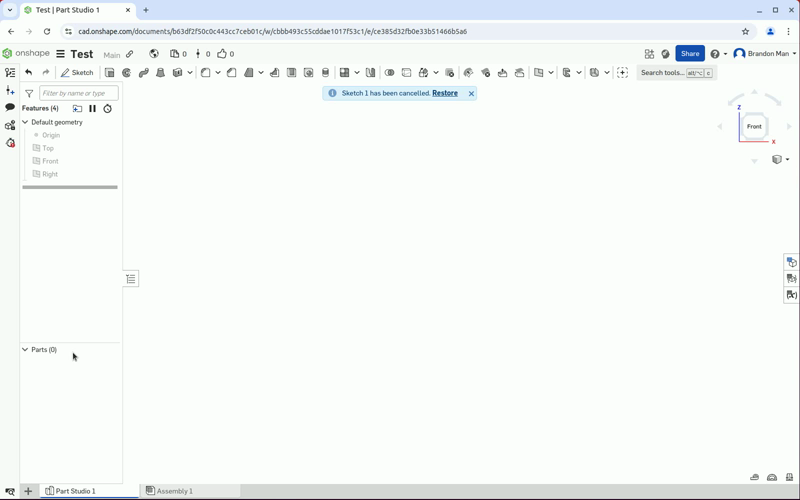
mouse_move(73, 352)
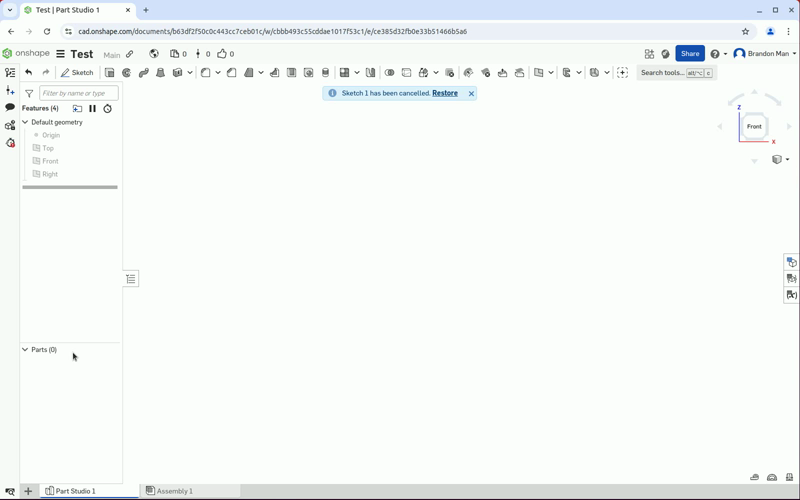
key(shift+y)
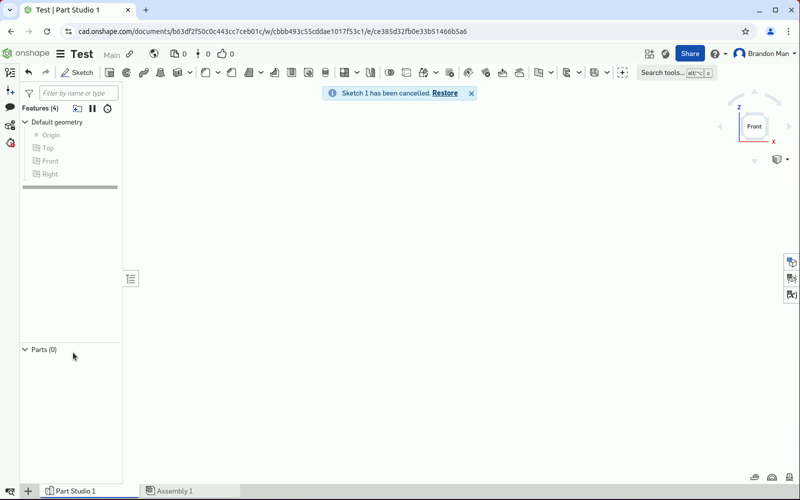
key(shift+s)
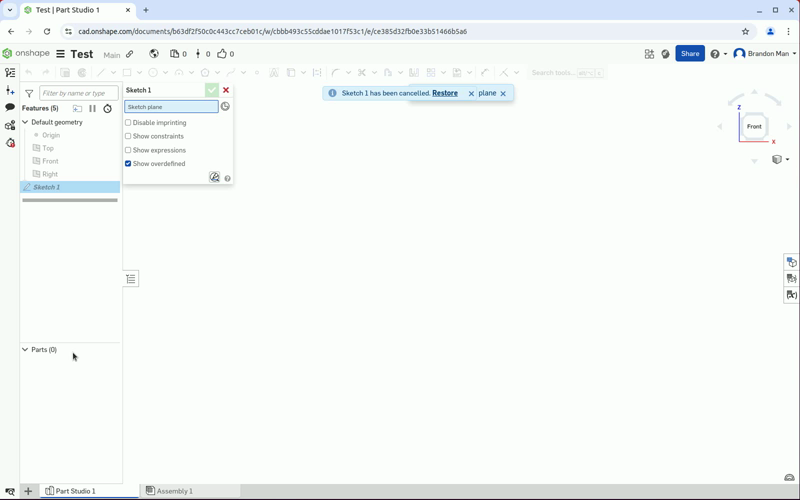
mouse_move(73, 163)
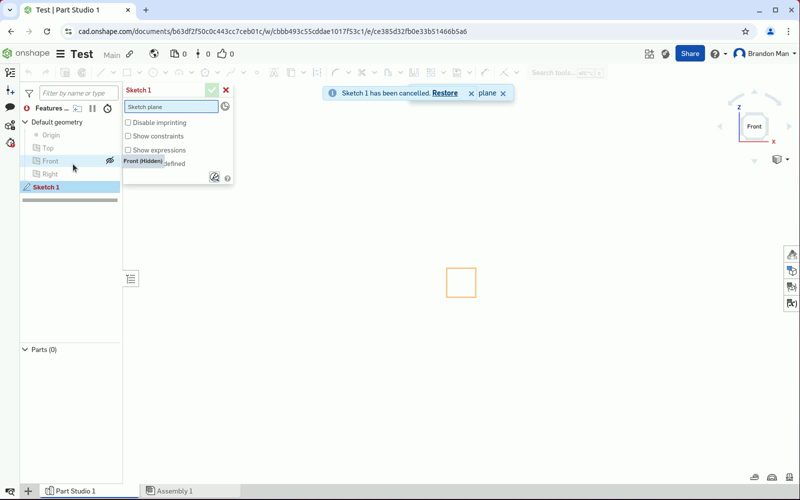
click(73, 163)
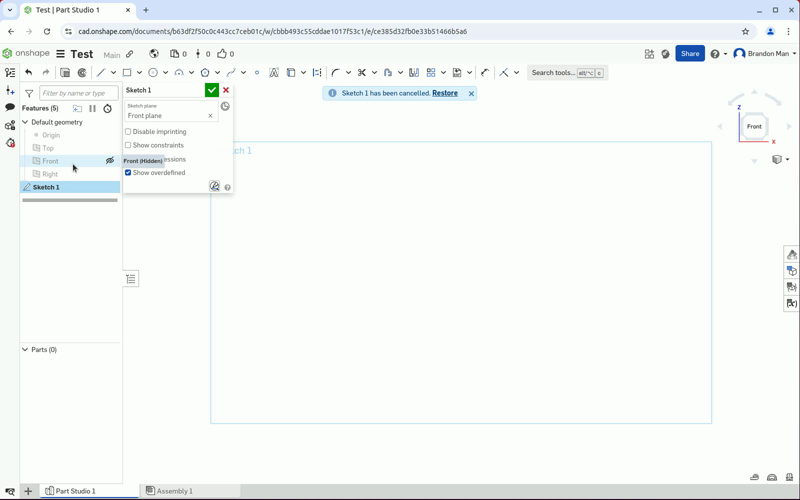
mouse_move(73, 352)
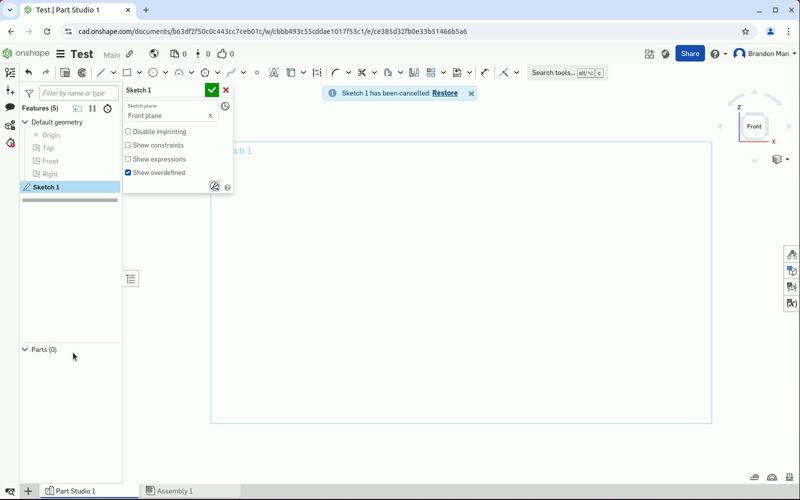
key(y)
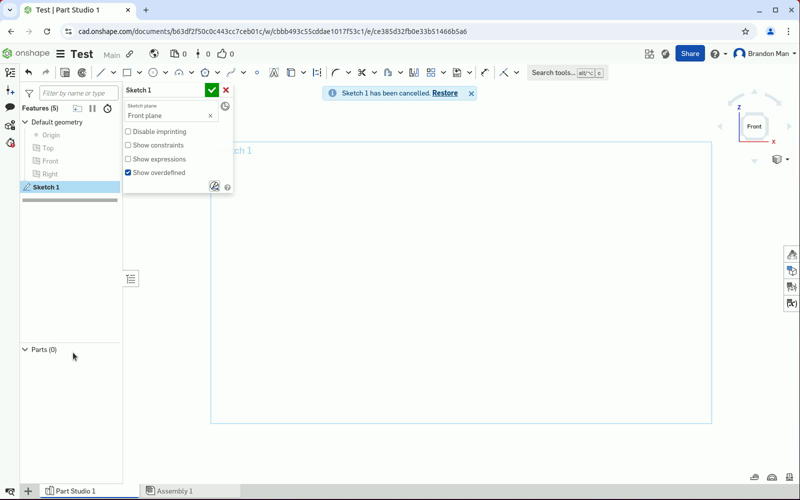
key(l)
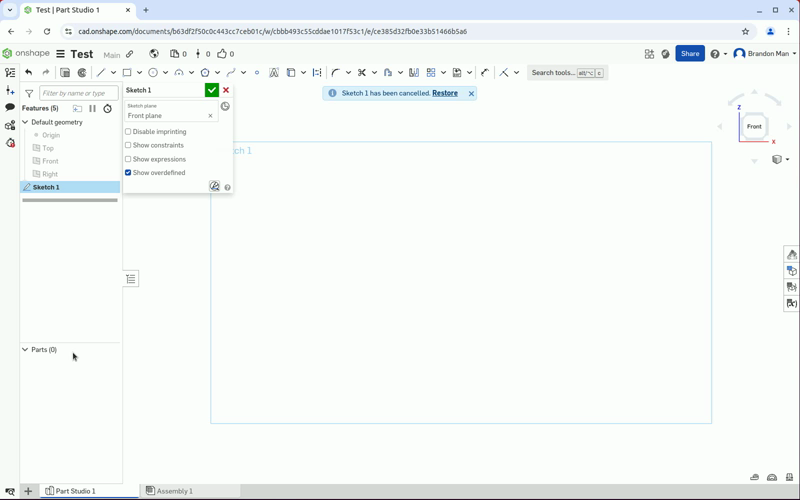
key_down(shift)
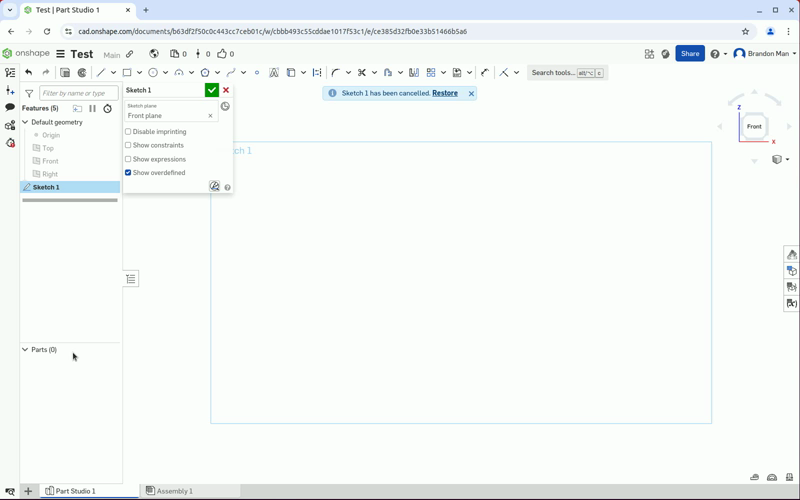
mouse_move(483, 318)
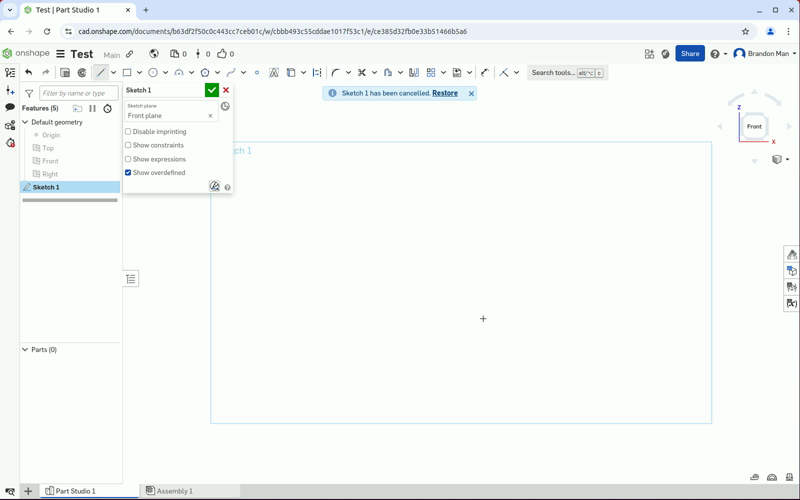
click(483, 318)
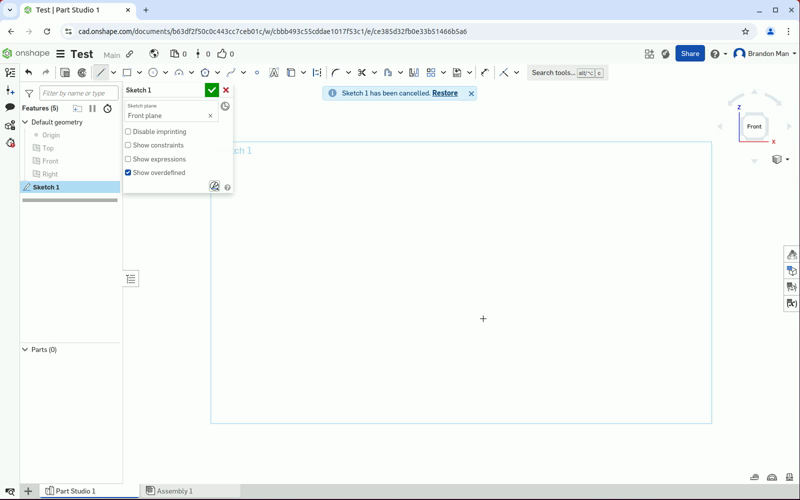
key_up(shift)
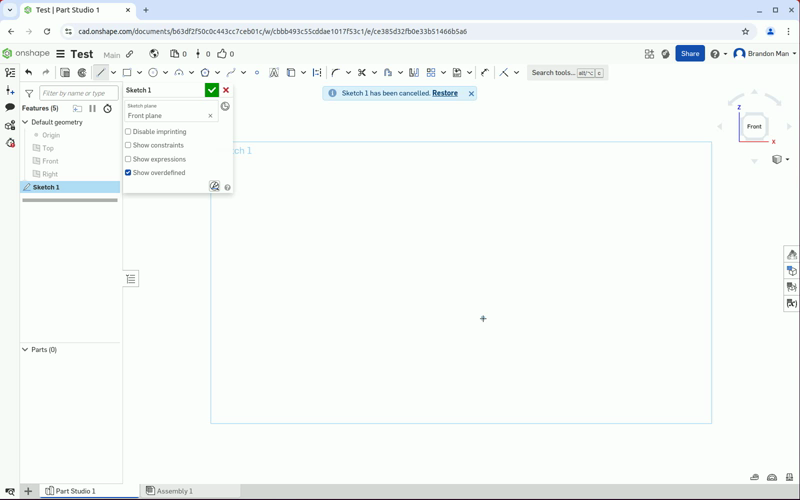
key_down(shift)
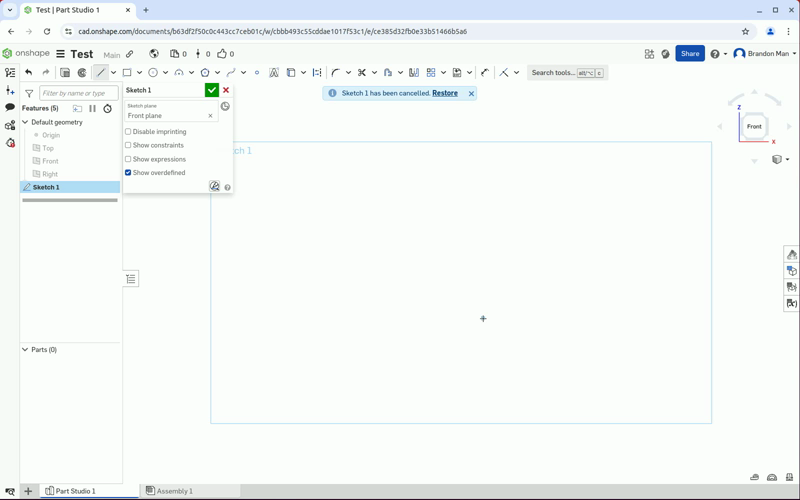
mouse_move(513, 318)
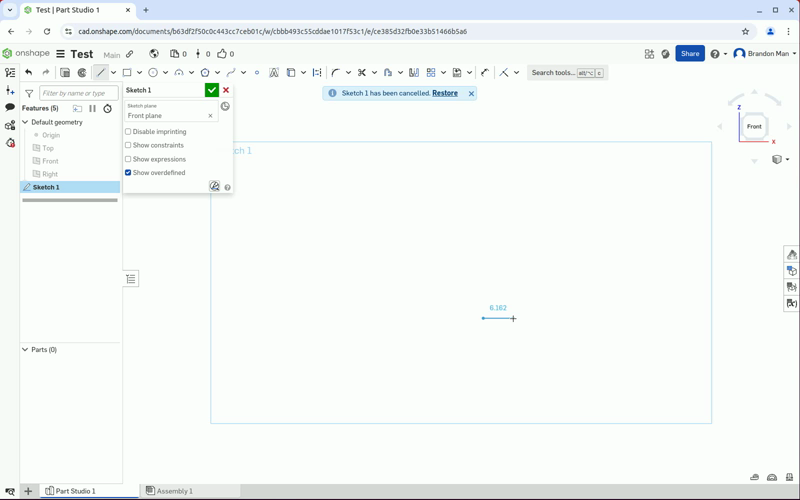
mouse_move(527, 318)
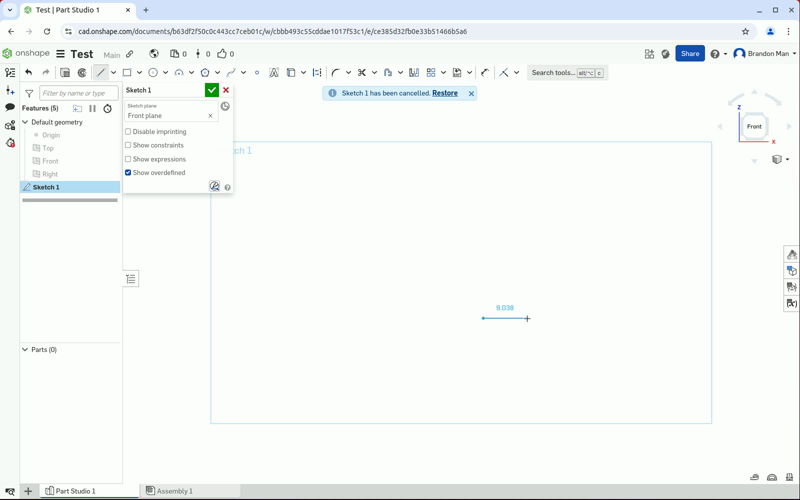
click(527, 318)
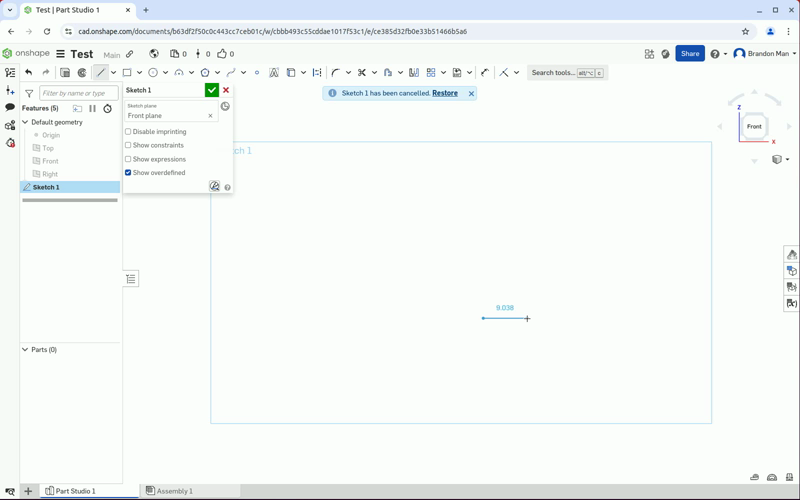
key_up(shift)
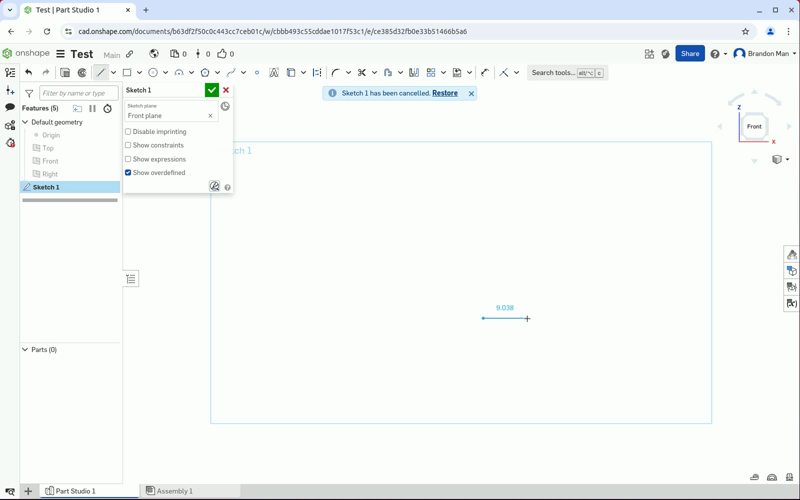
key_down(shift)
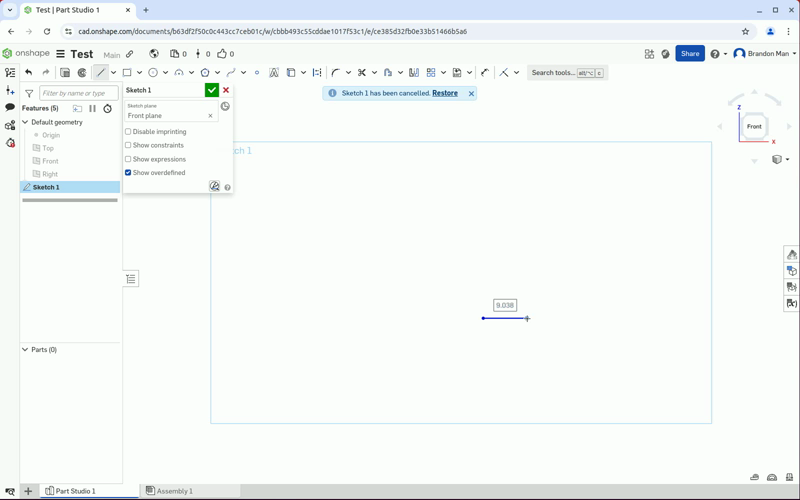
mouse_move(557, 318)
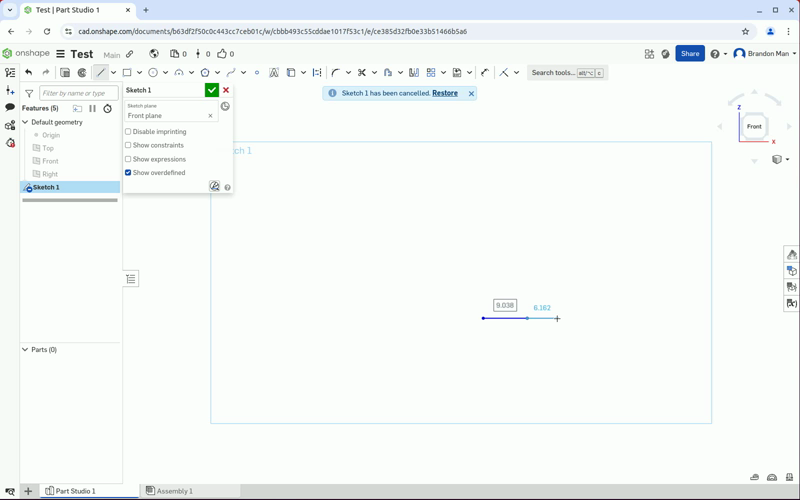
mouse_move(527, 314)
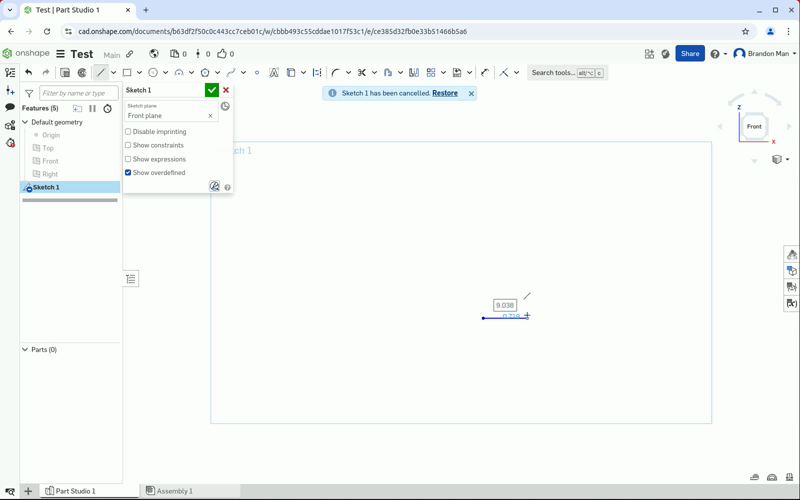
scroll(6)
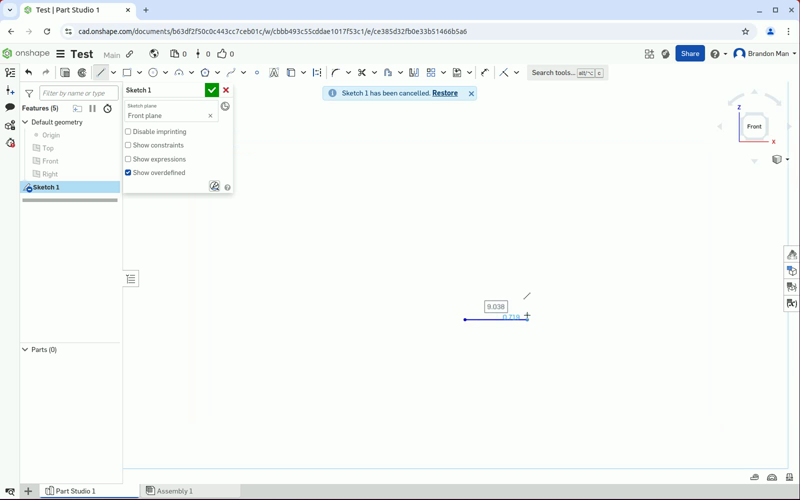
scroll(6)
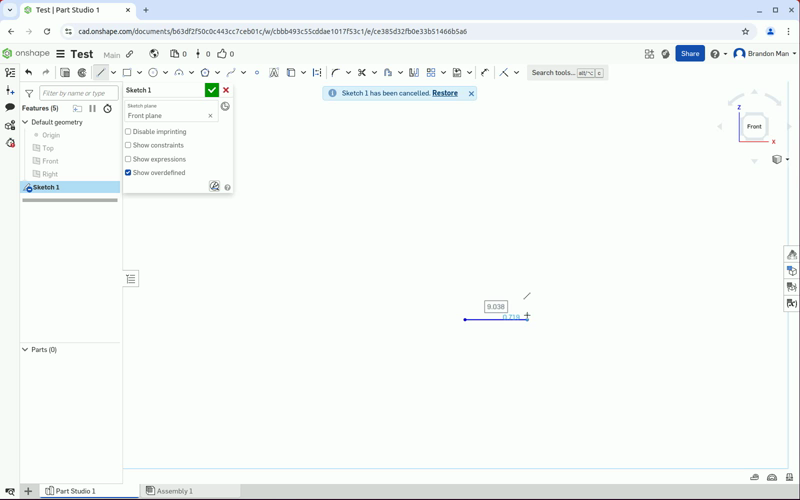
scroll(6)
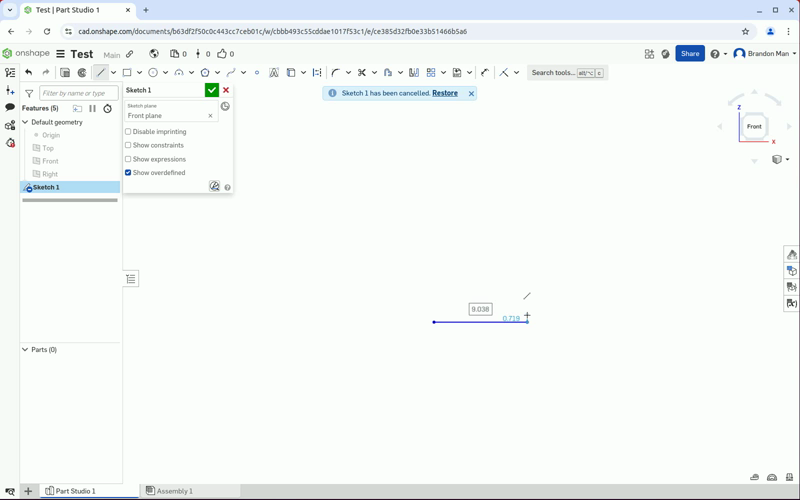
scroll(6)
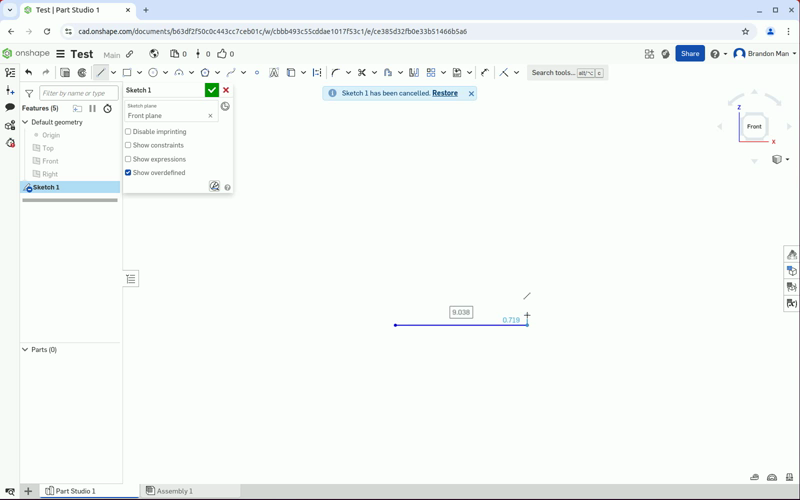
scroll(6)
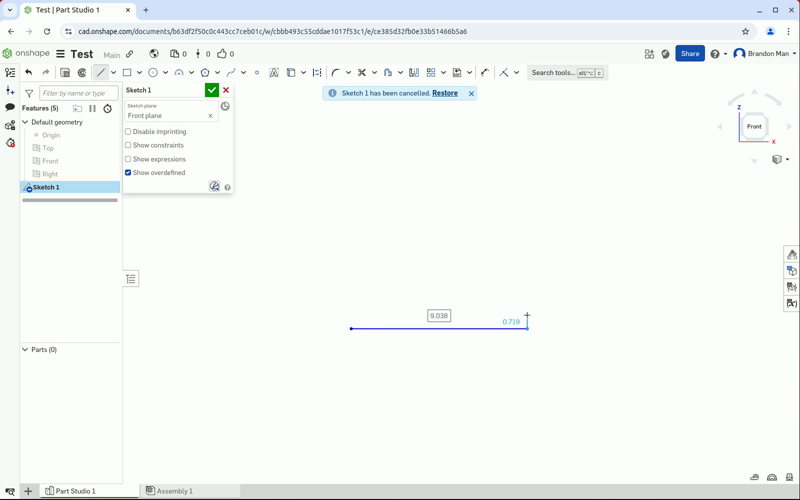
scroll(6)
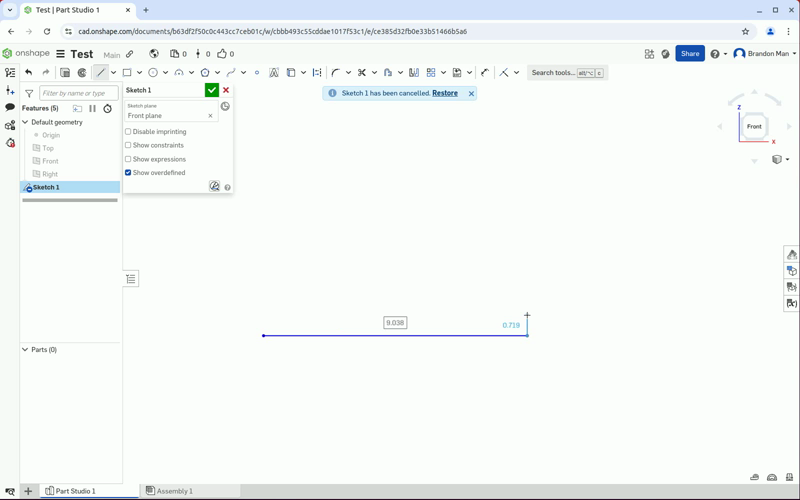
scroll(6)
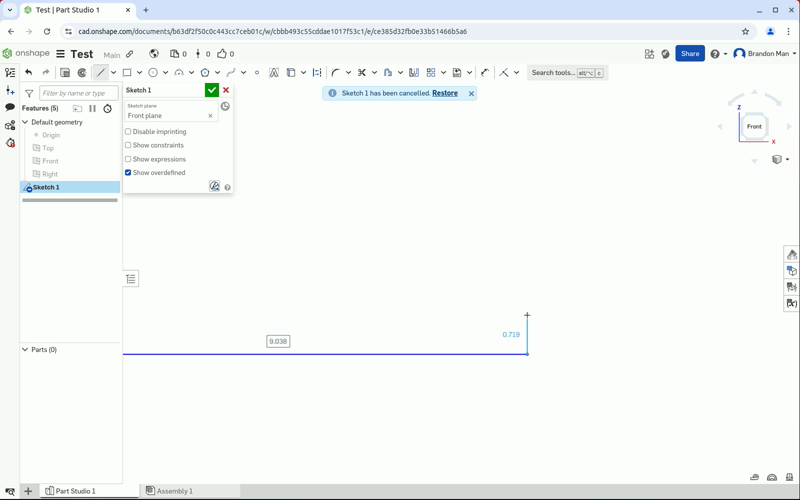
click(527, 314)
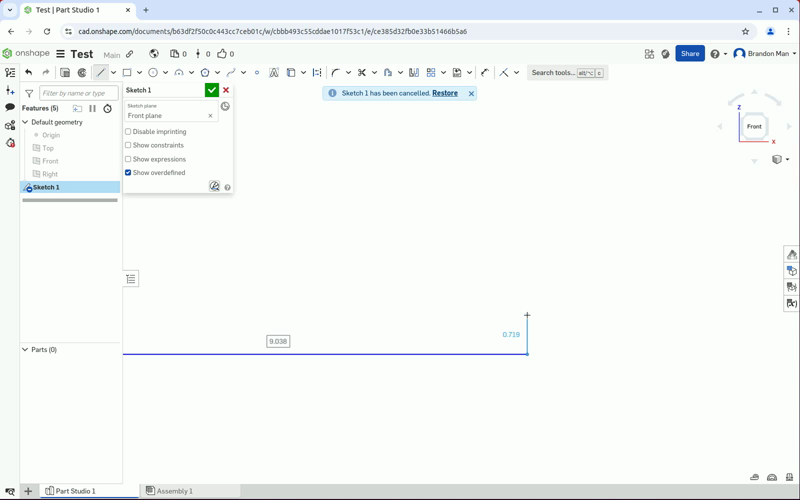
scroll(-6)
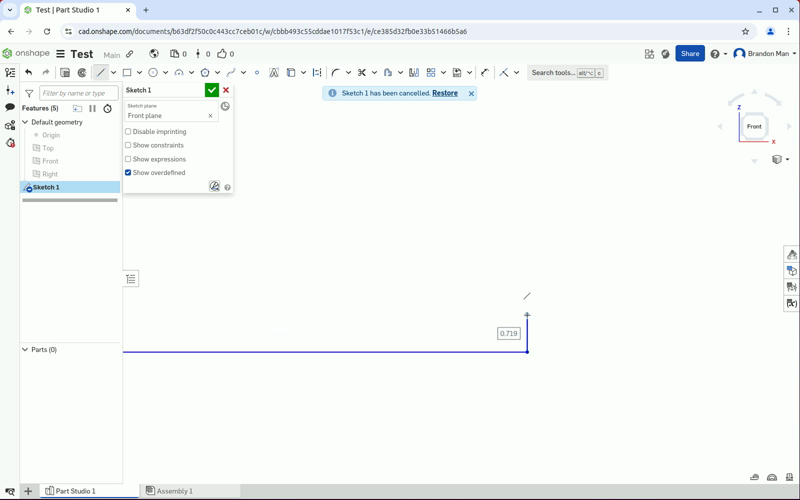
scroll(-6)
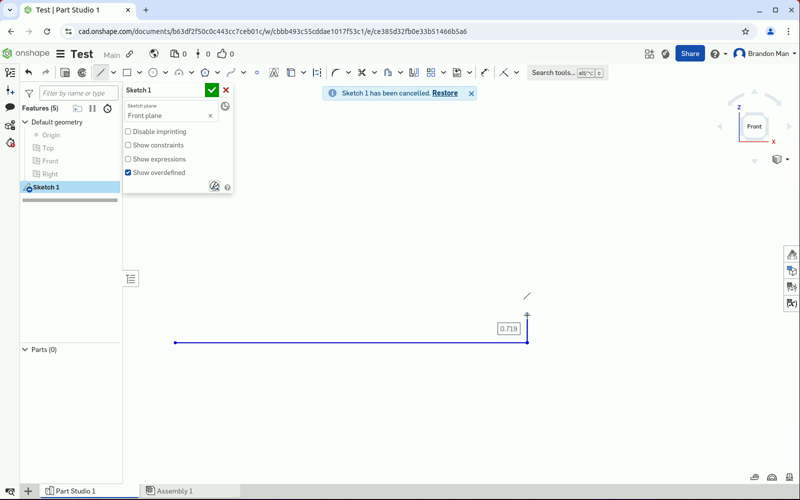
scroll(-6)
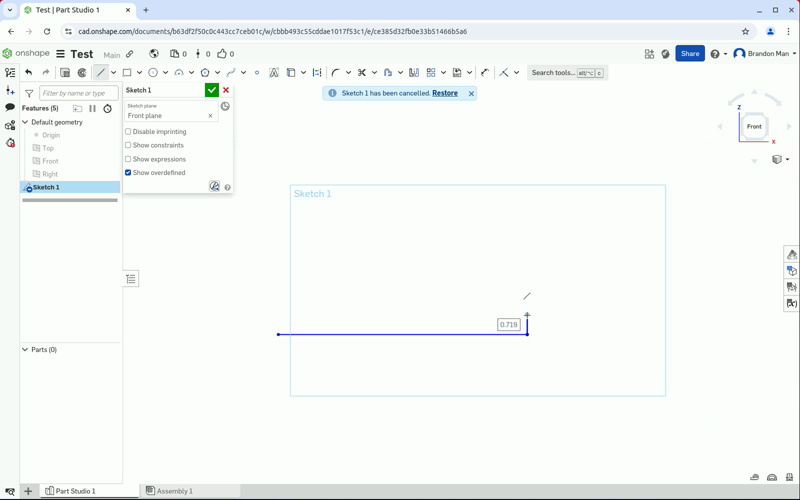
scroll(-6)
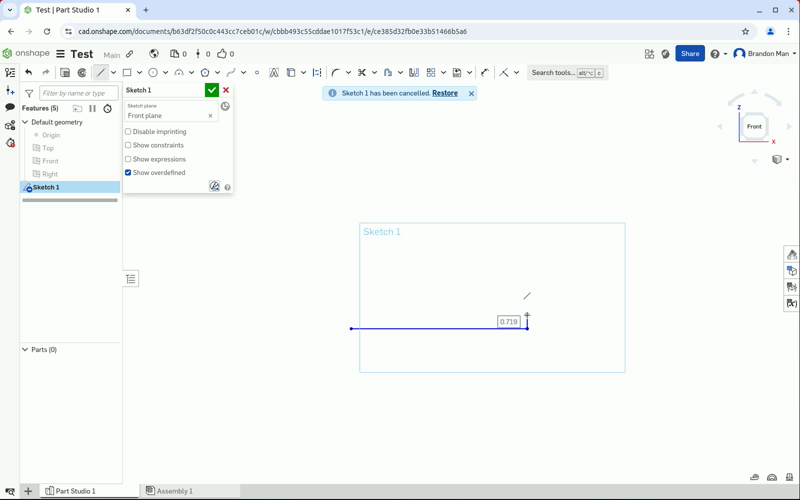
scroll(-6)
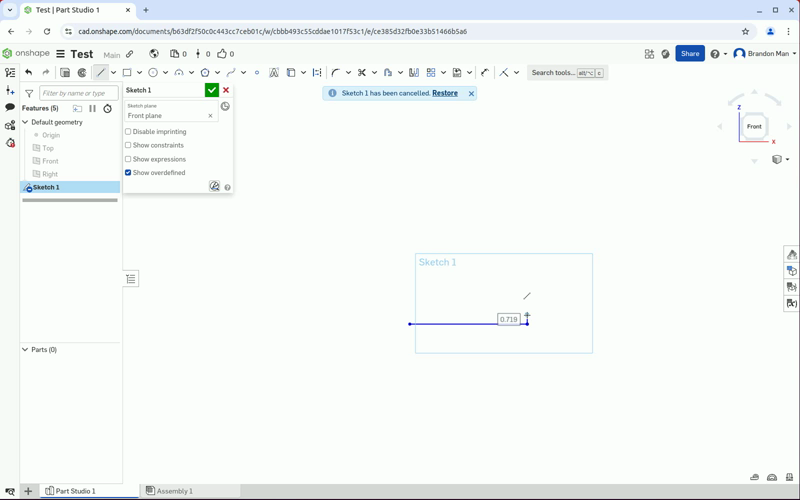
scroll(-6)
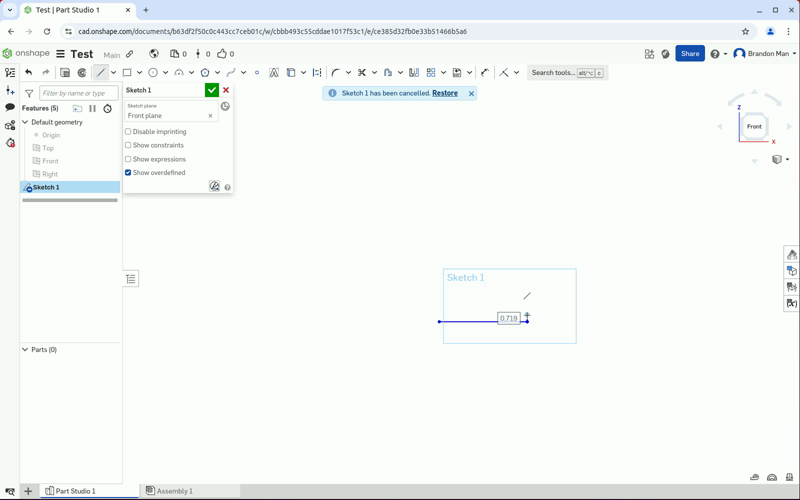
scroll(-6)
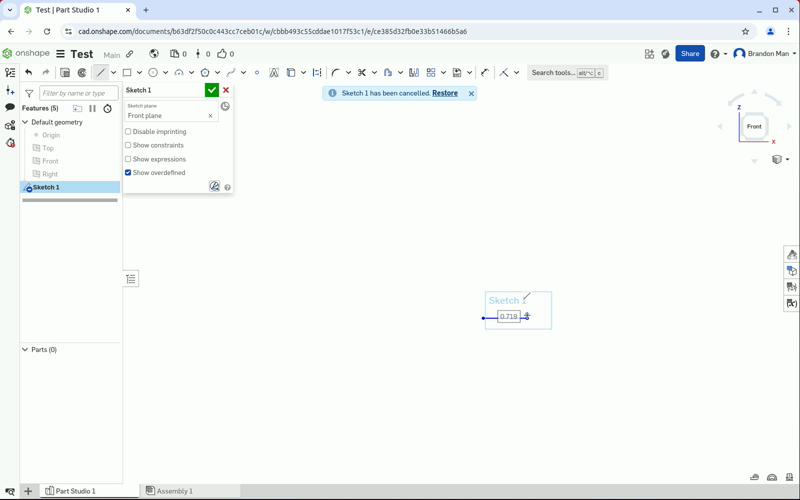
key_up(shift)
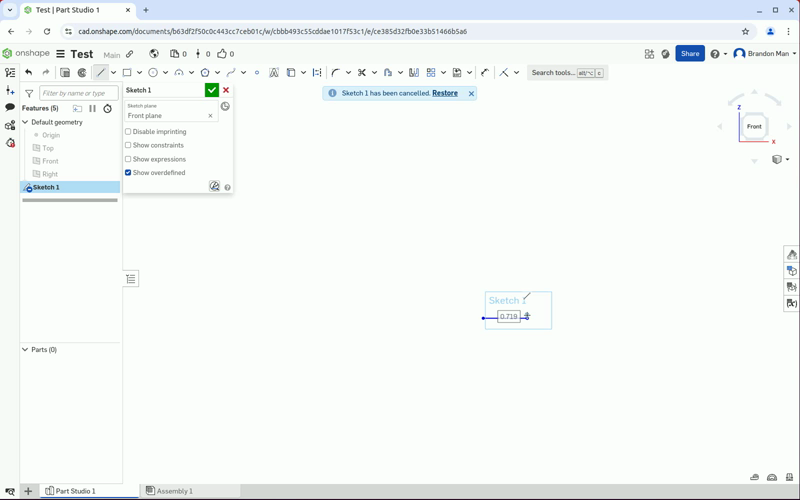
key_down(shift)
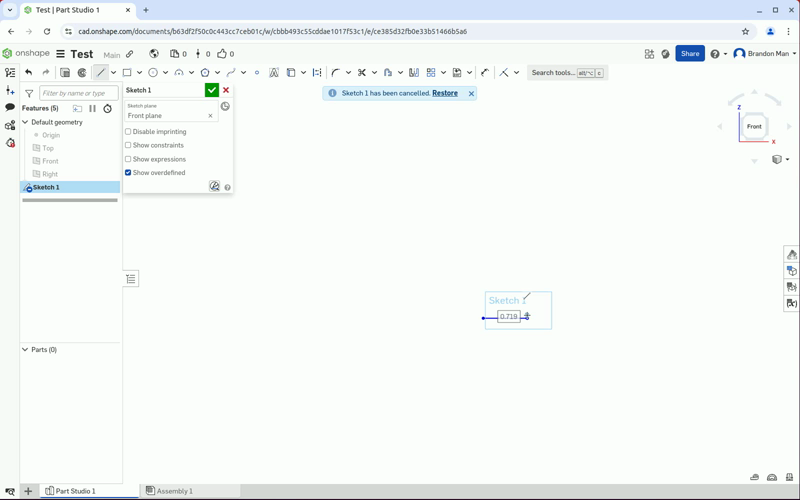
mouse_move(557, 314)
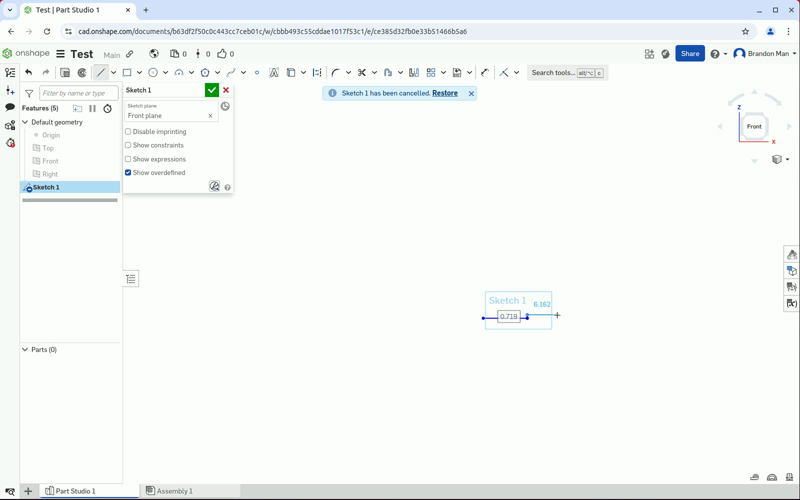
mouse_move(483, 314)
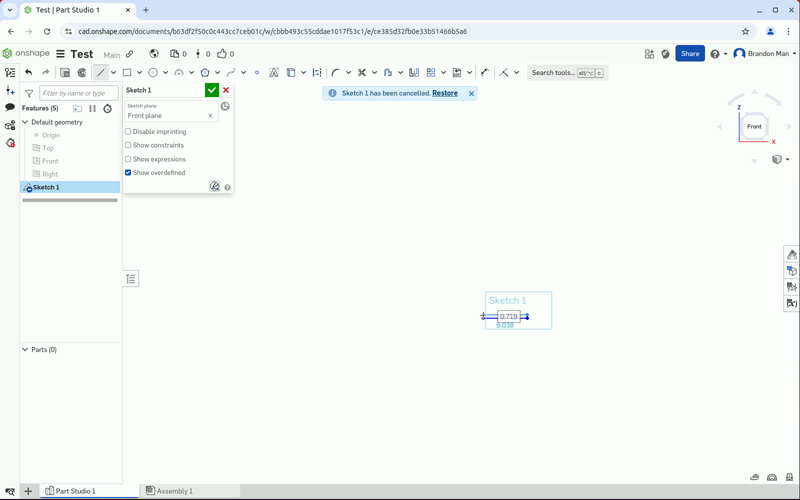
scroll(6)
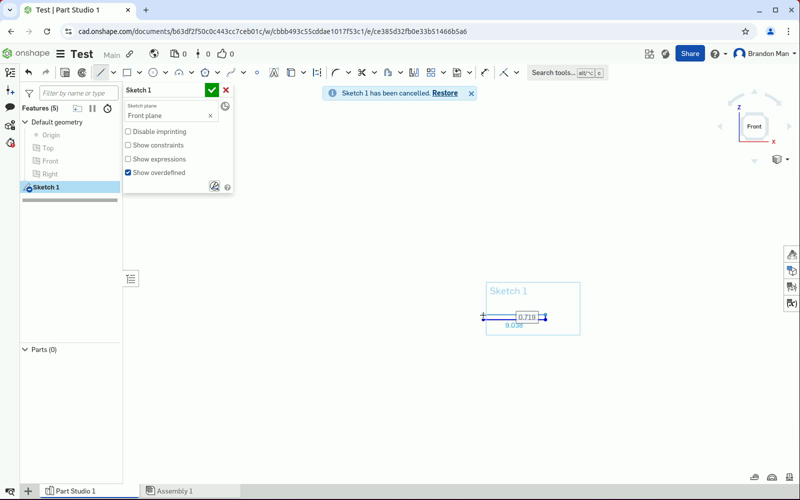
scroll(6)
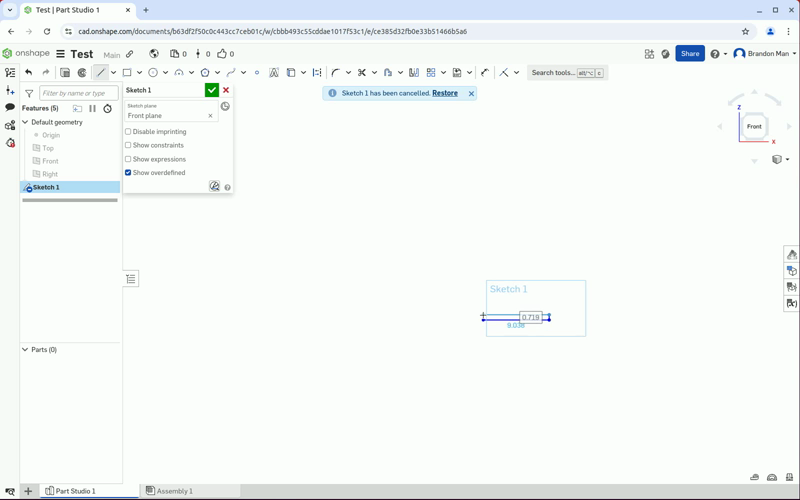
scroll(6)
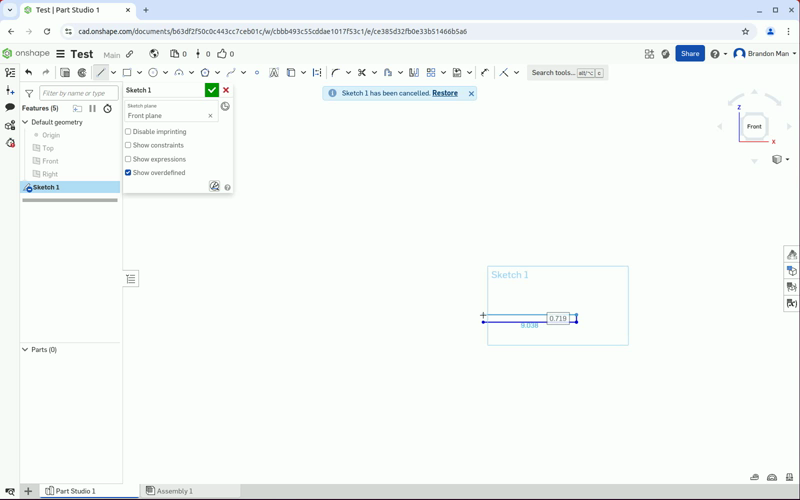
scroll(6)
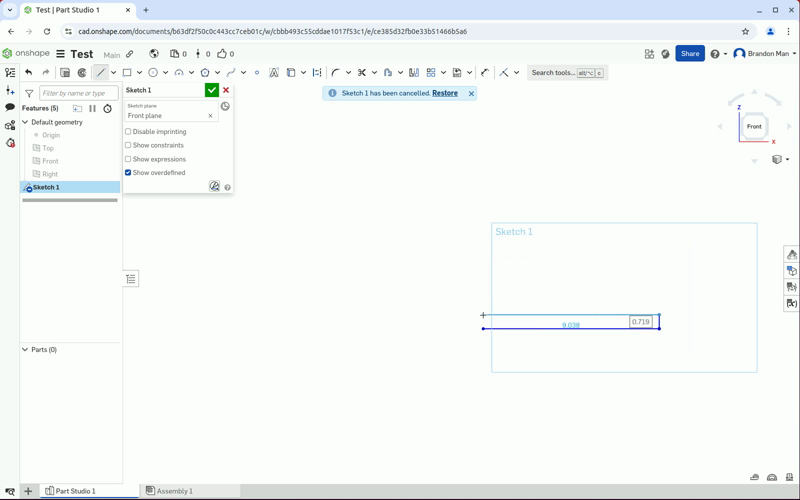
scroll(6)
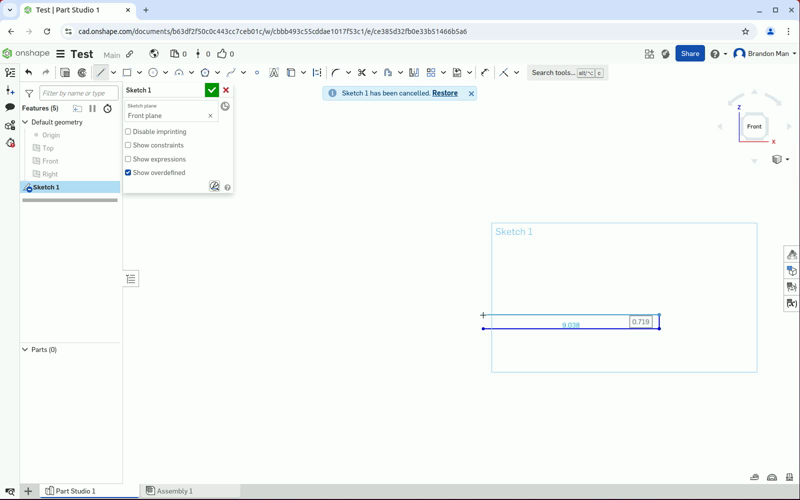
scroll(6)
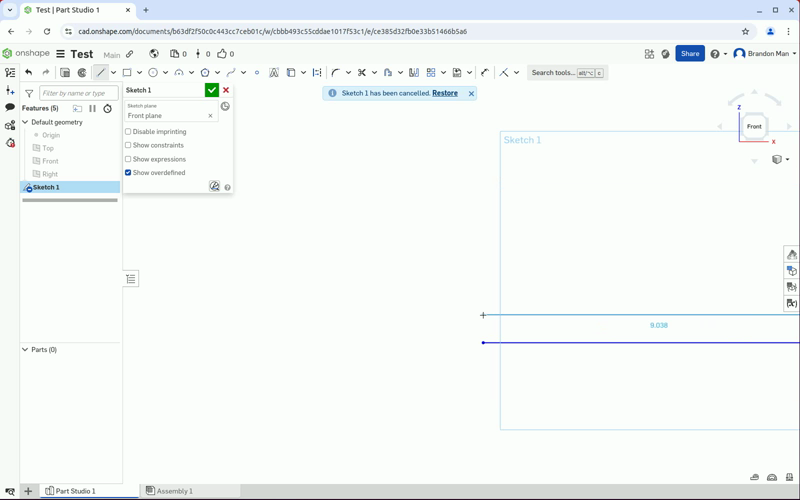
scroll(6)
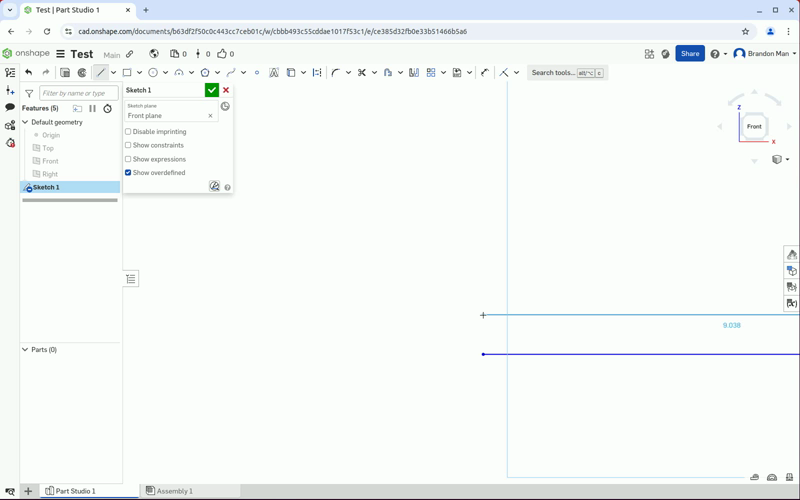
click(483, 314)
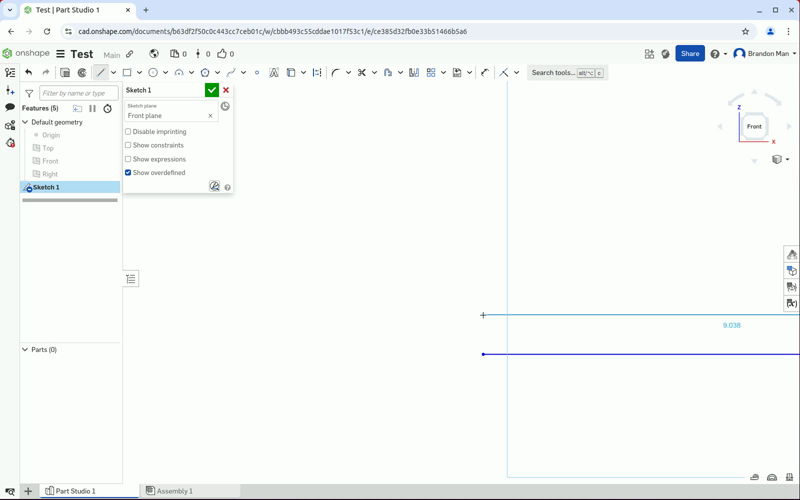
scroll(-6)
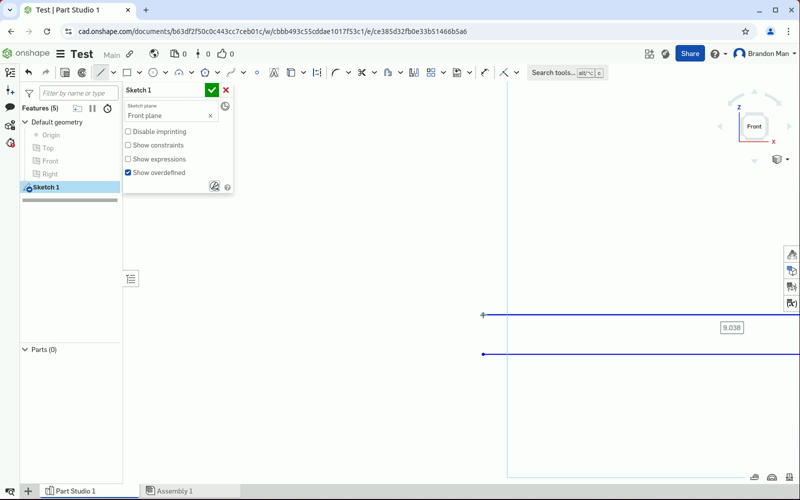
scroll(-6)
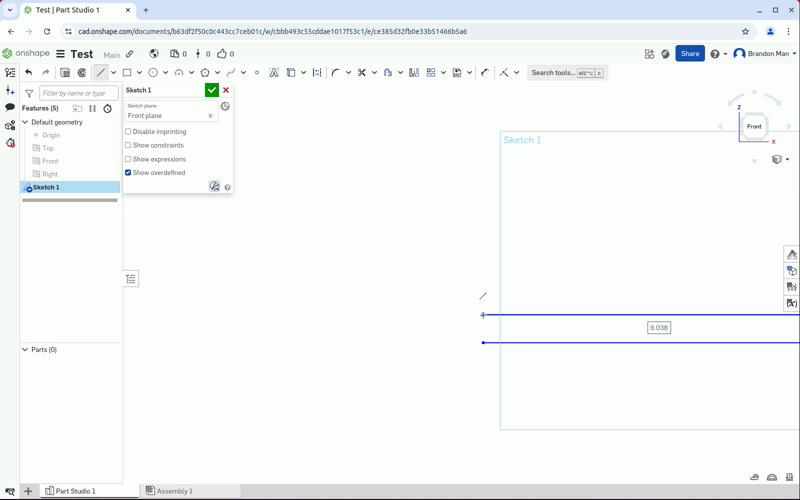
scroll(-6)
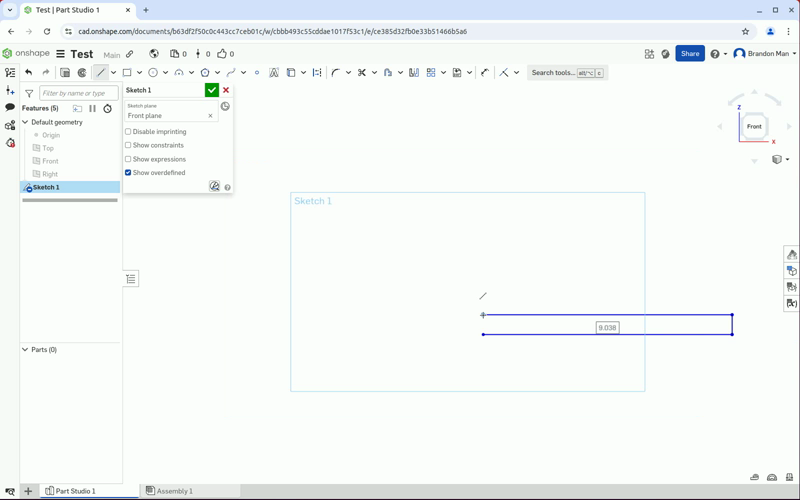
scroll(-6)
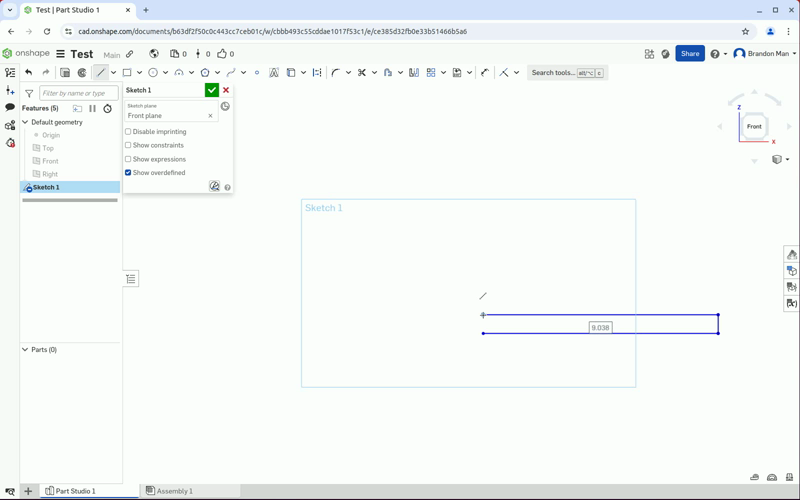
scroll(-6)
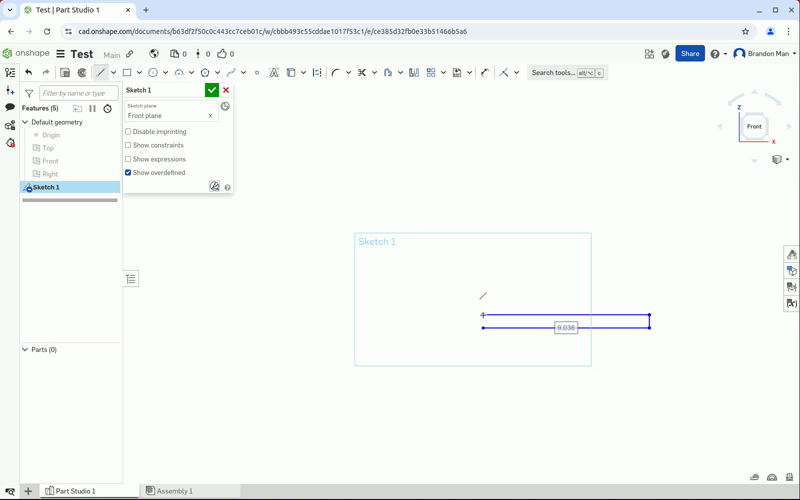
scroll(-6)
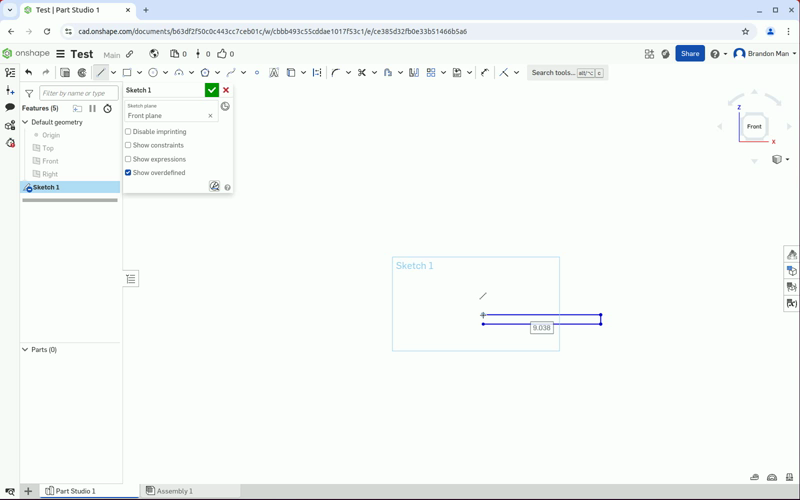
scroll(-6)
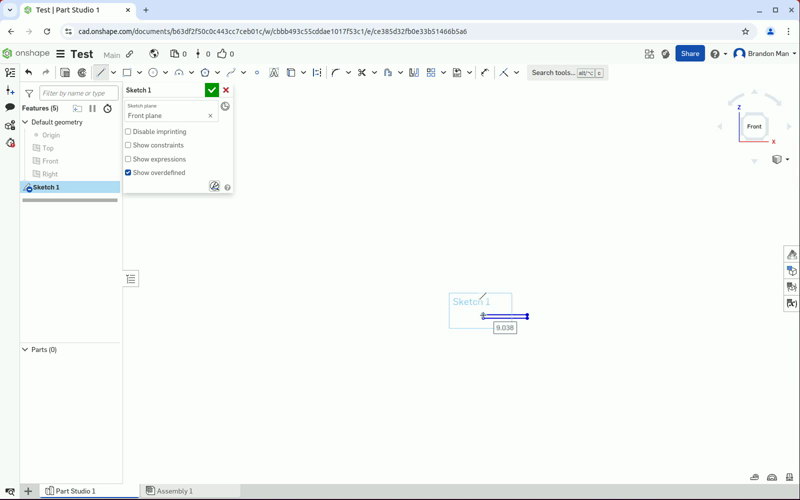
key_up(shift)
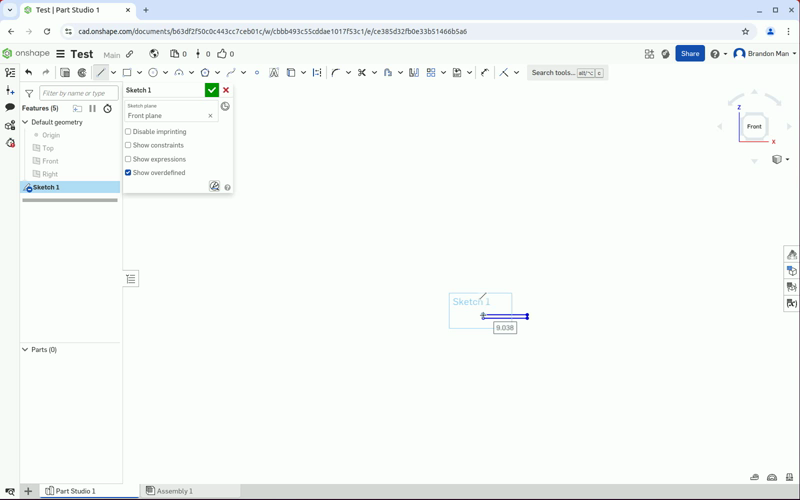
mouse_move(513, 314)
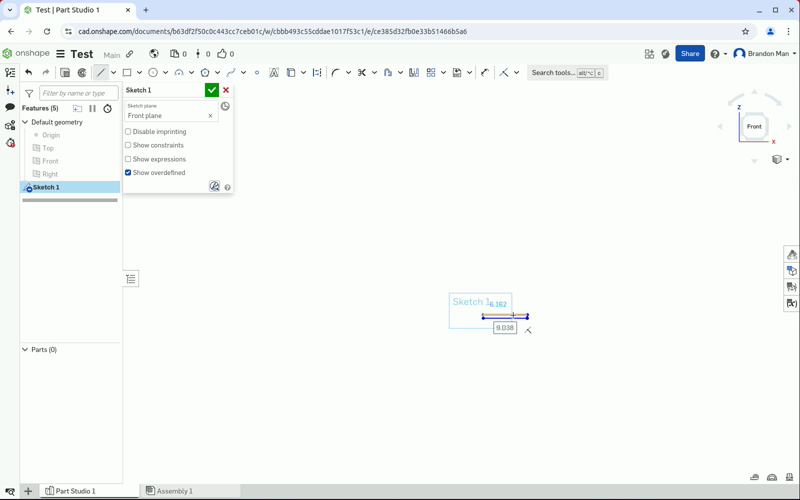
key_down(shift)
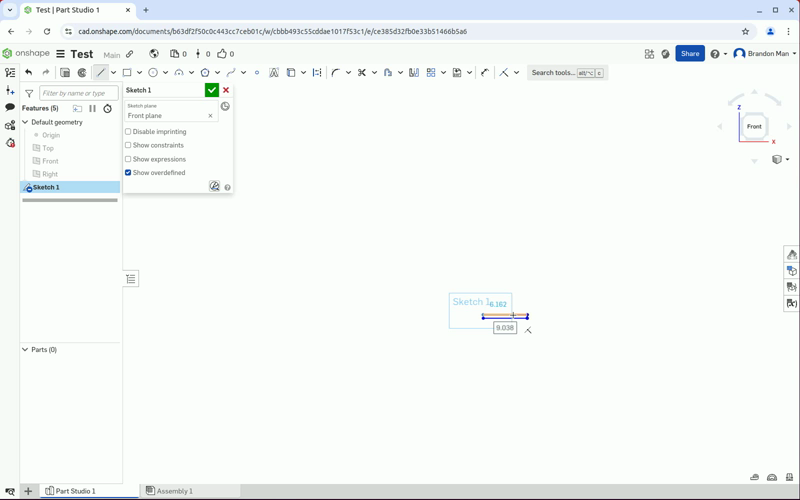
mouse_move(483, 318)
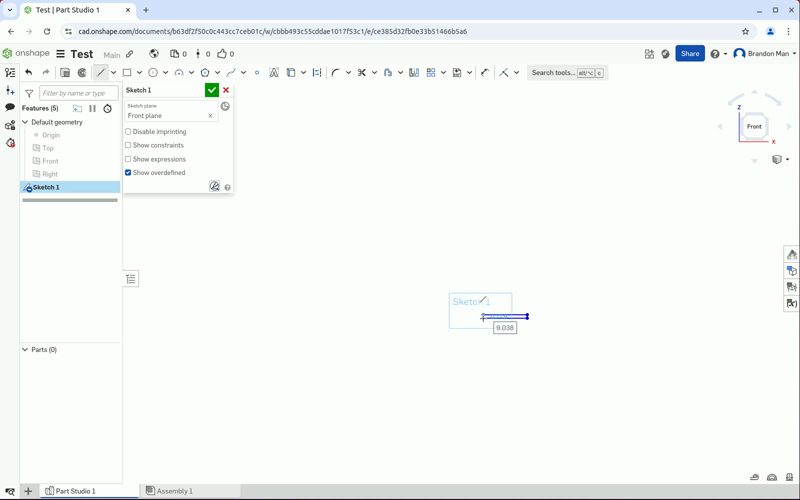
scroll(6)
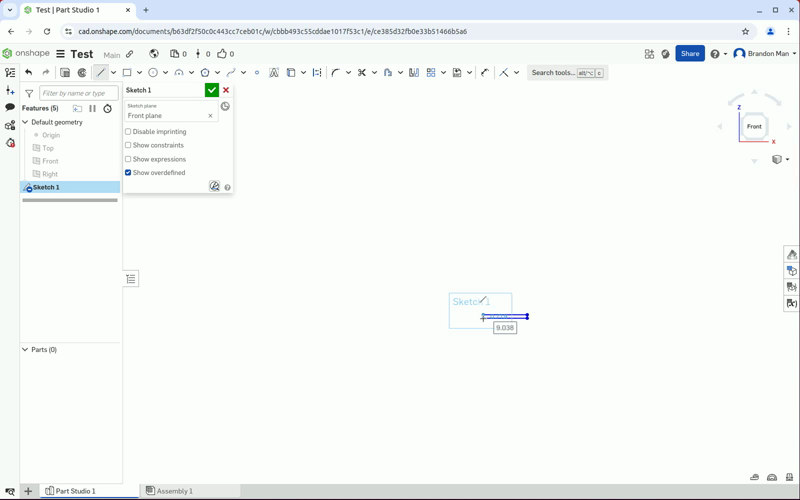
scroll(6)
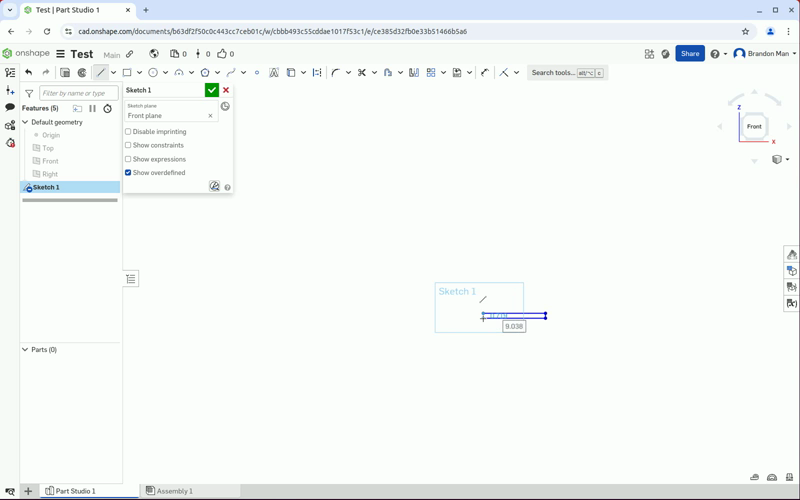
scroll(6)
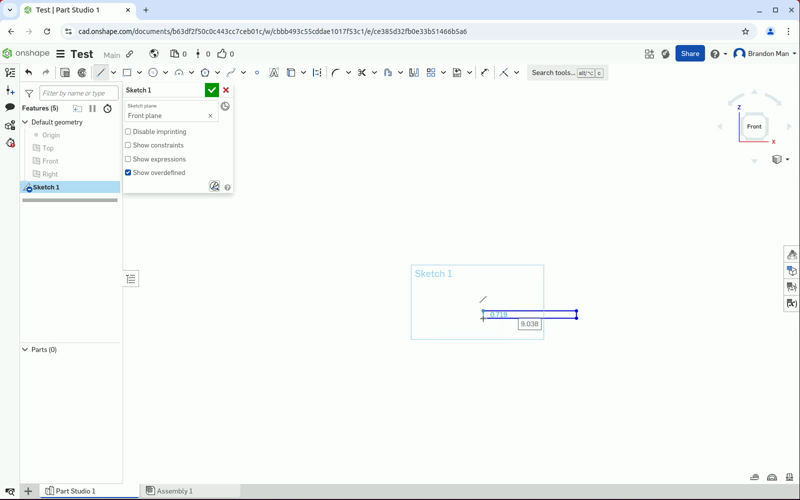
scroll(6)
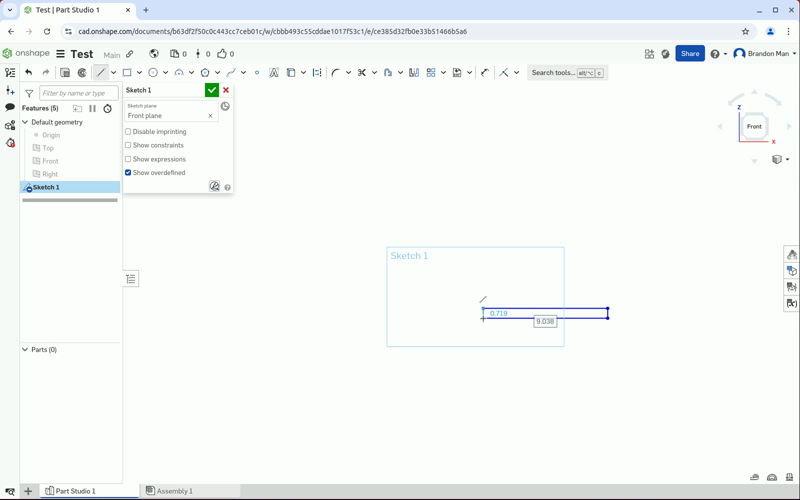
scroll(6)
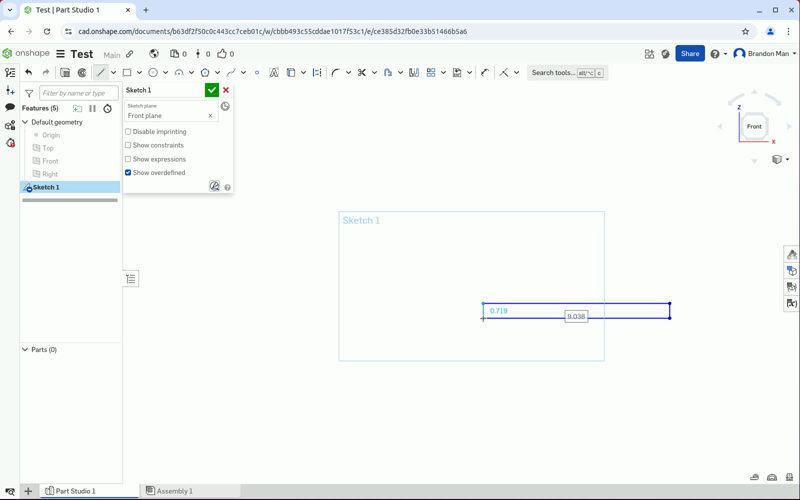
scroll(6)
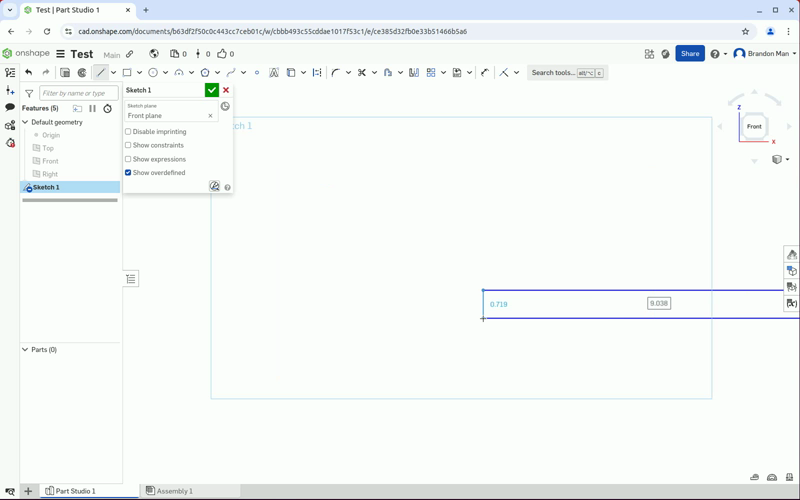
scroll(6)
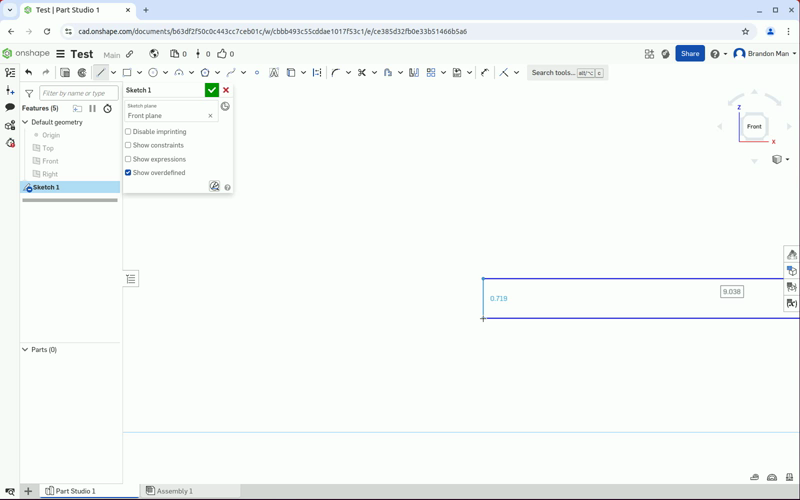
key_up(shift)
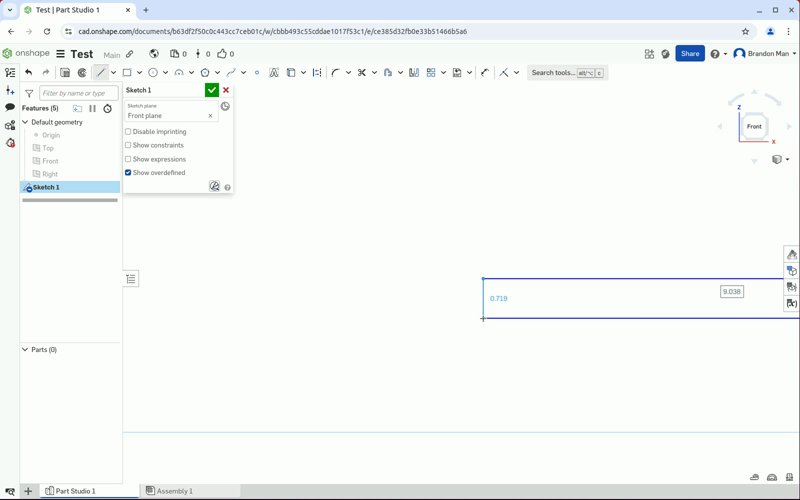
click(483, 318)
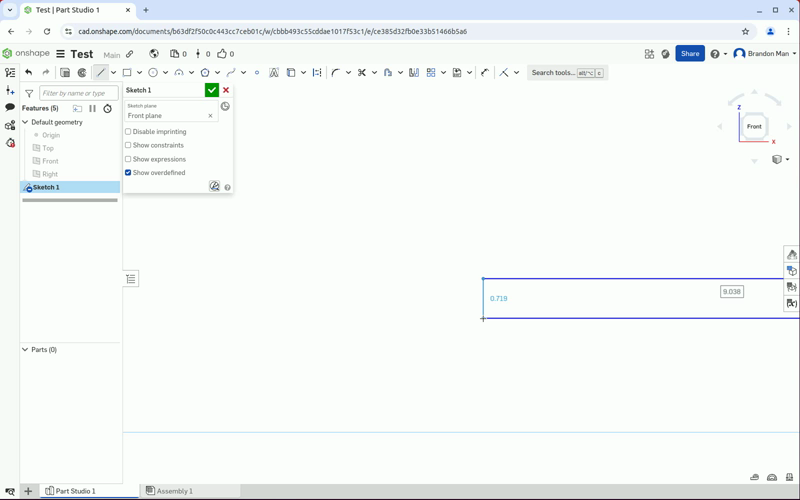
scroll(-6)
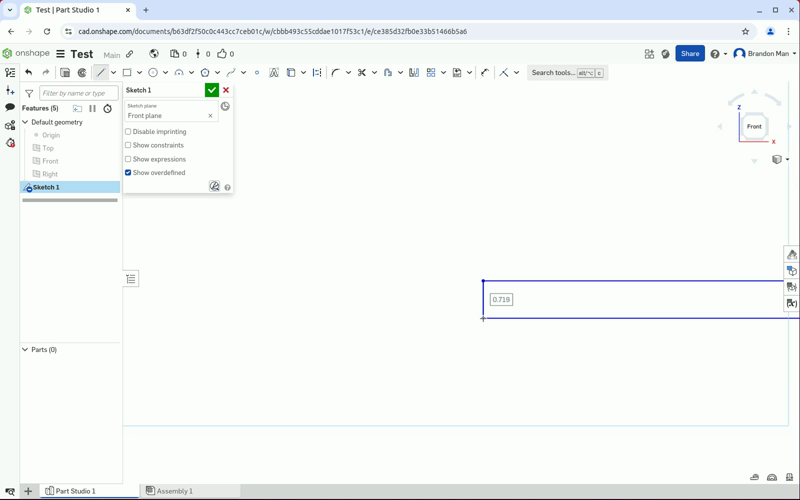
scroll(-6)
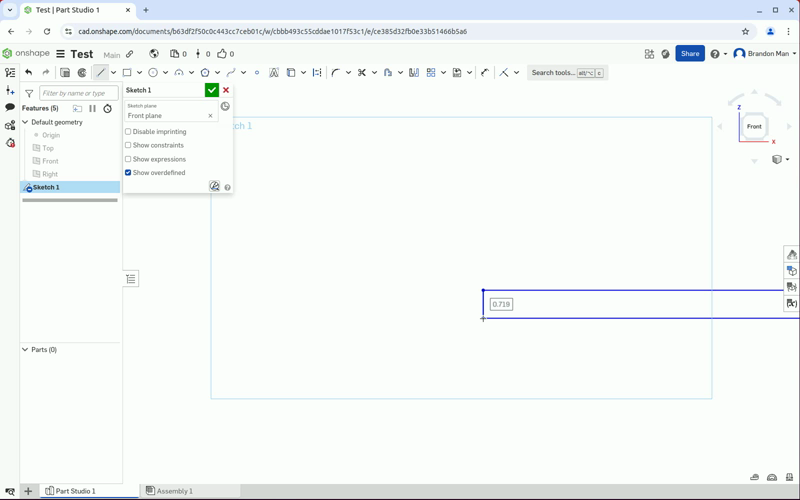
scroll(-6)
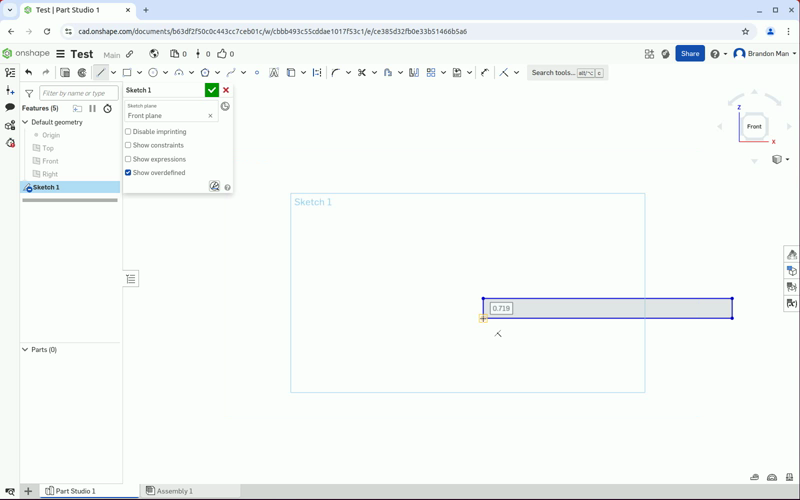
scroll(-6)
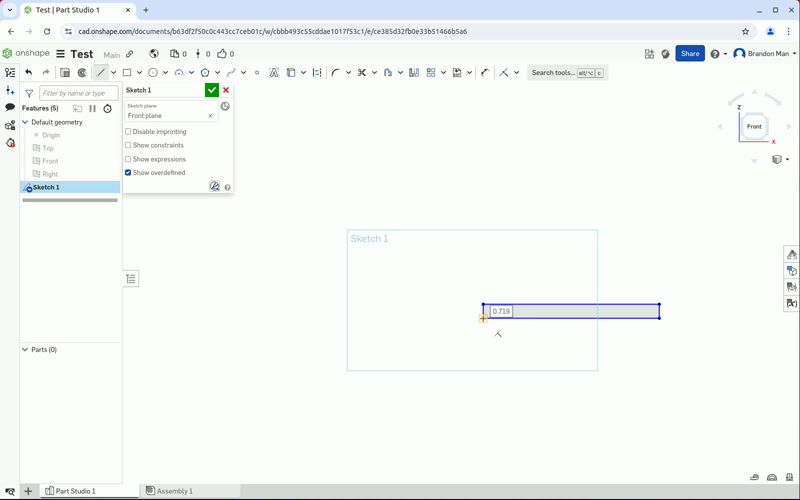
scroll(-6)
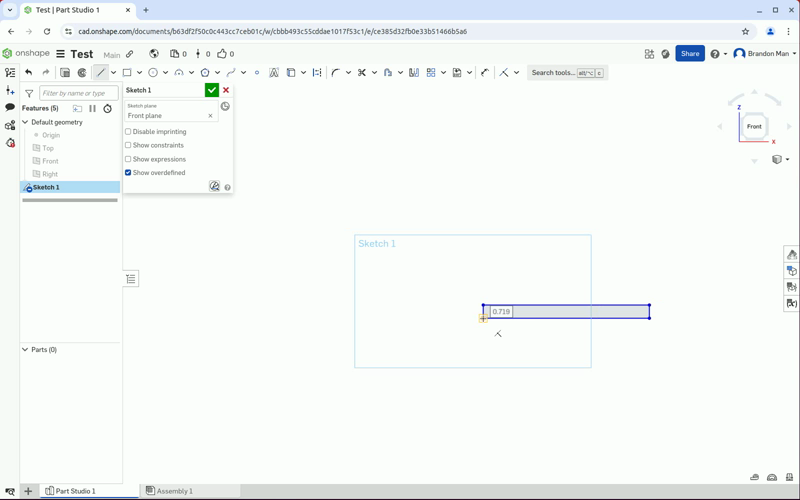
scroll(-6)
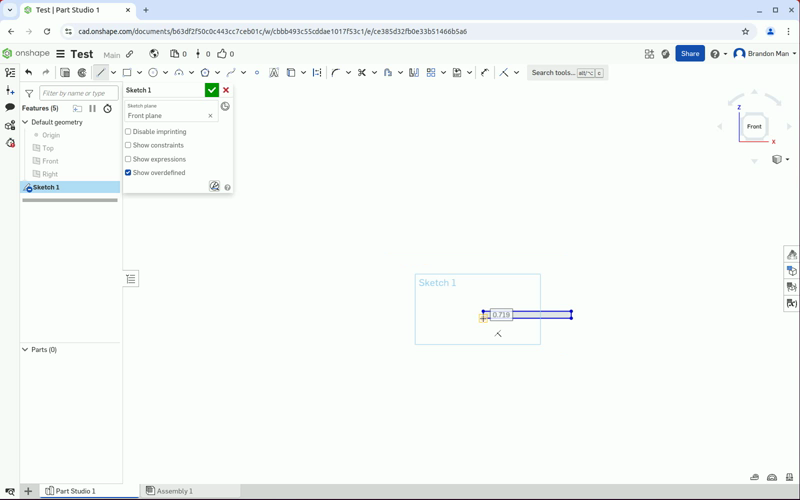
scroll(-6)
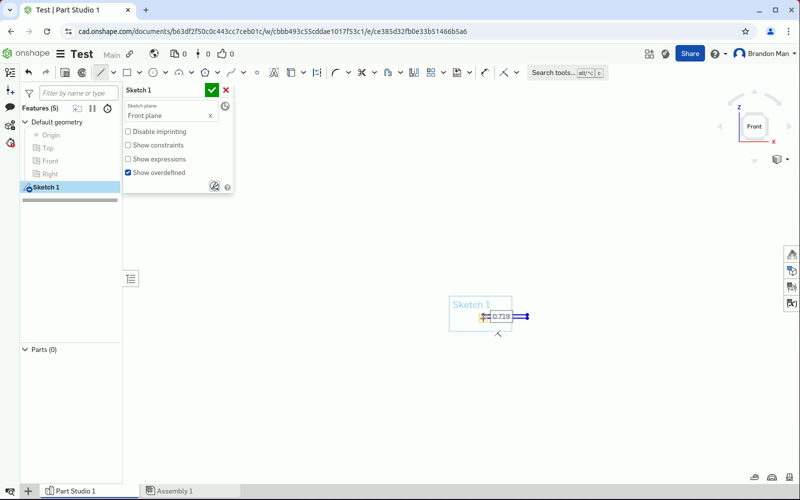
key(esc)
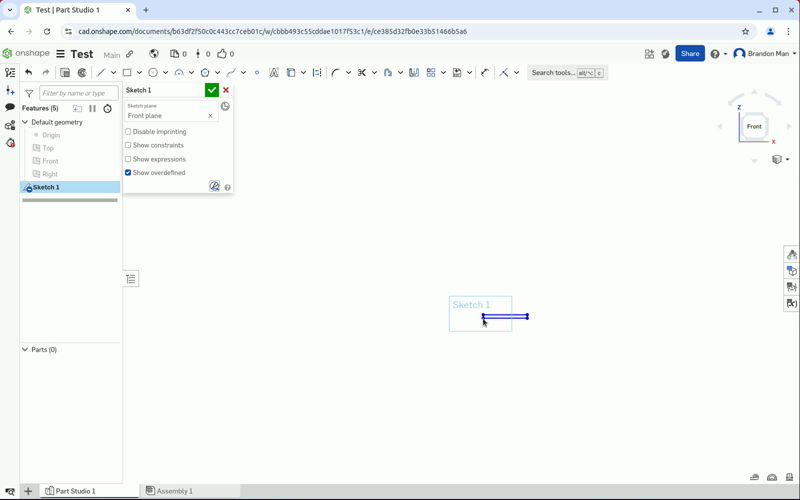
mouse_move(503, 315)
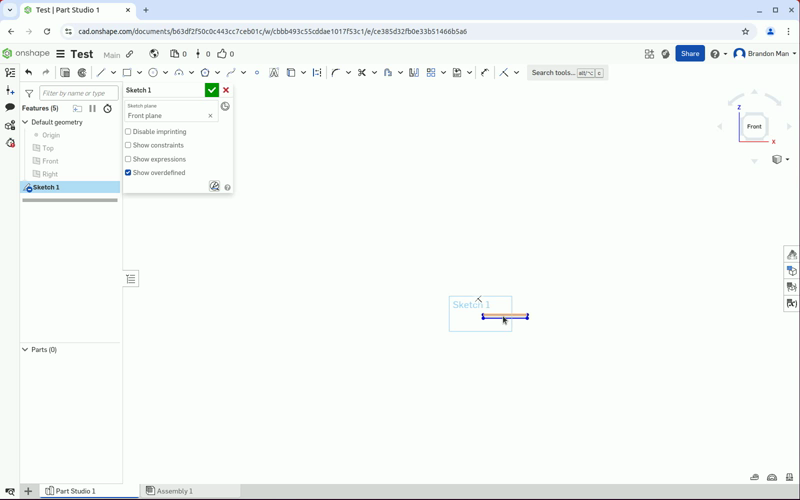
scroll(6)
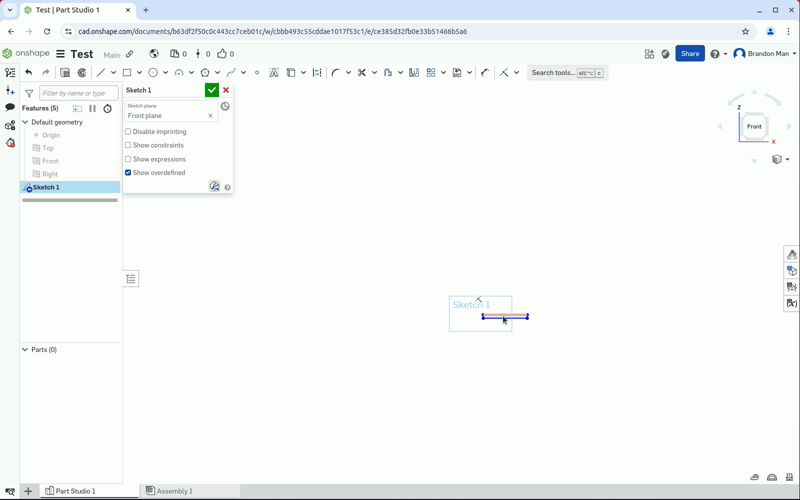
scroll(6)
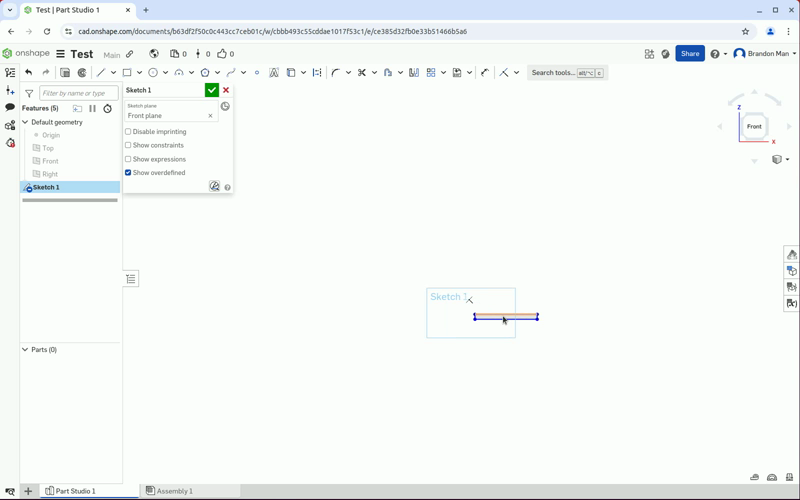
scroll(6)
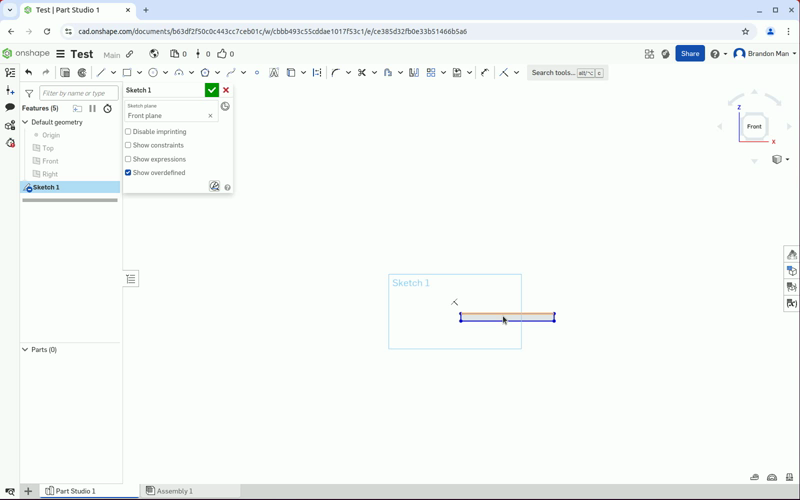
scroll(6)
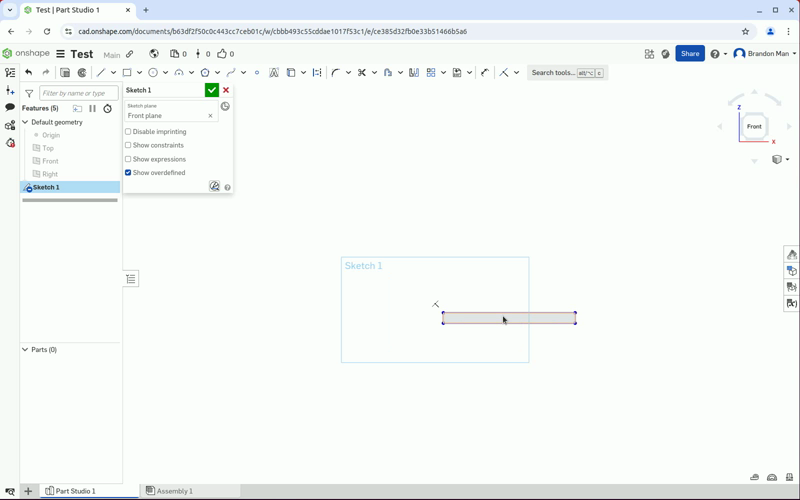
scroll(6)
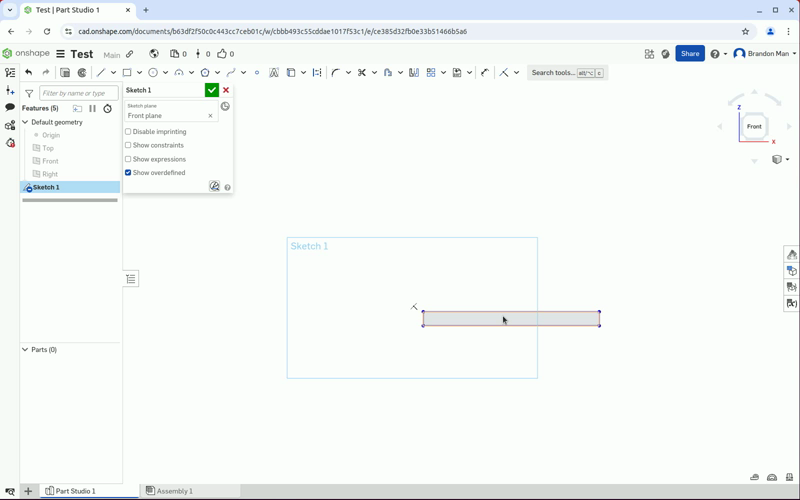
scroll(6)
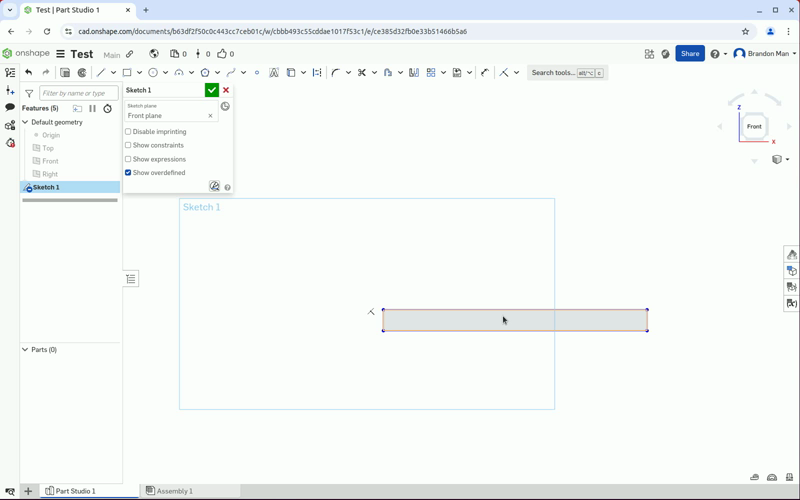
scroll(6)
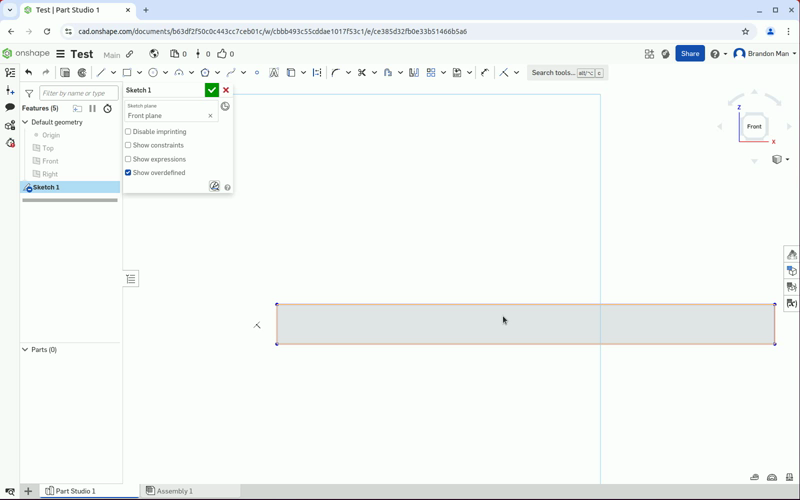
click(503, 315)
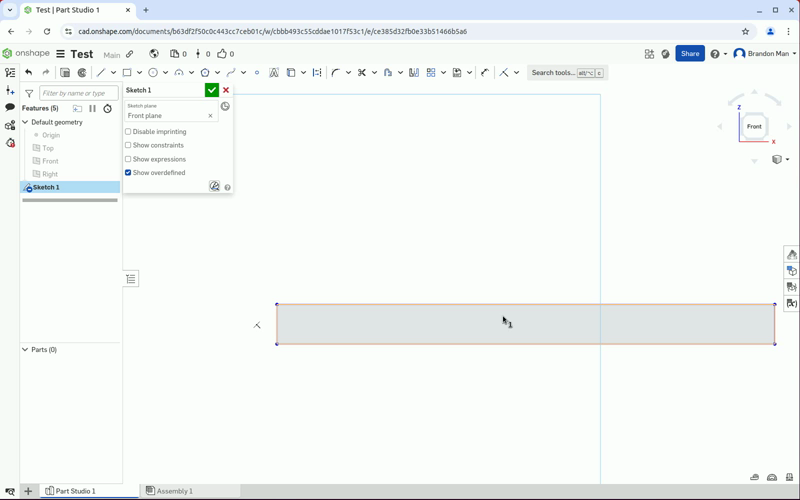
scroll(-6)
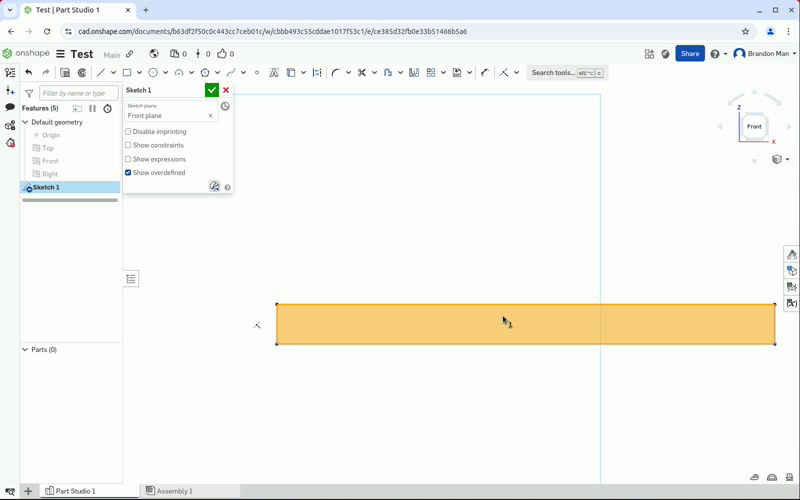
scroll(-6)
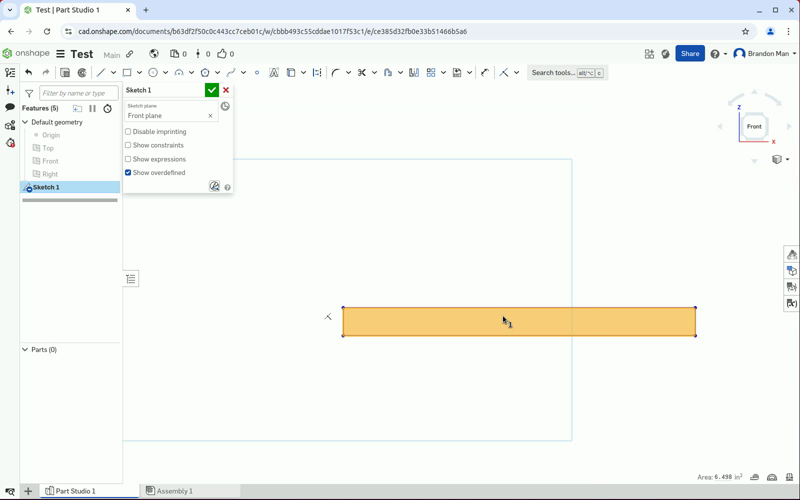
scroll(-6)
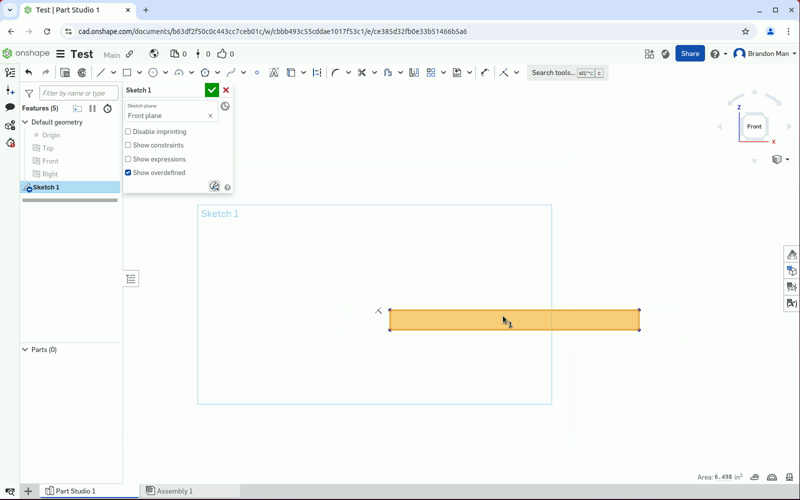
scroll(-6)
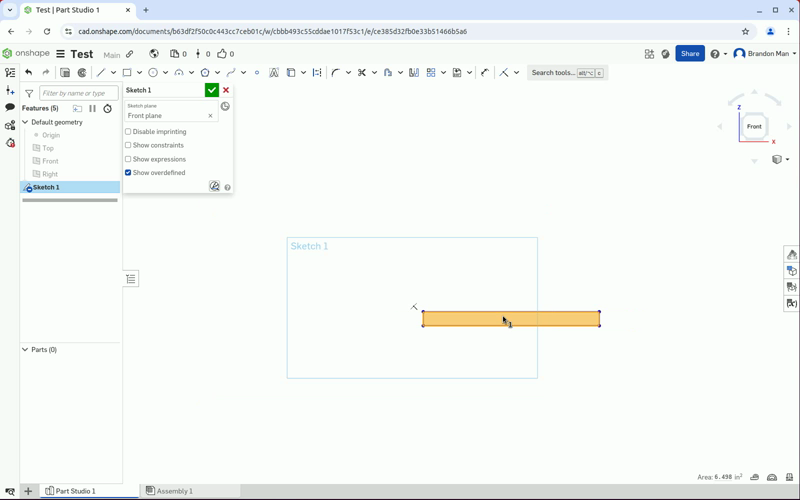
scroll(-6)
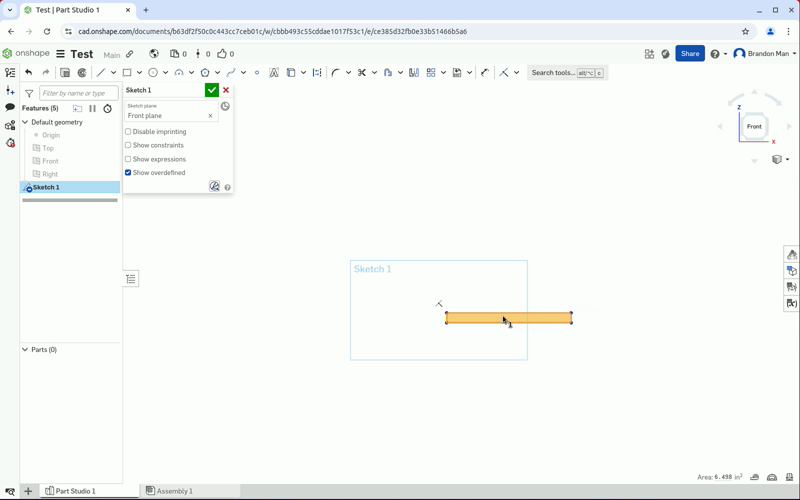
scroll(-6)
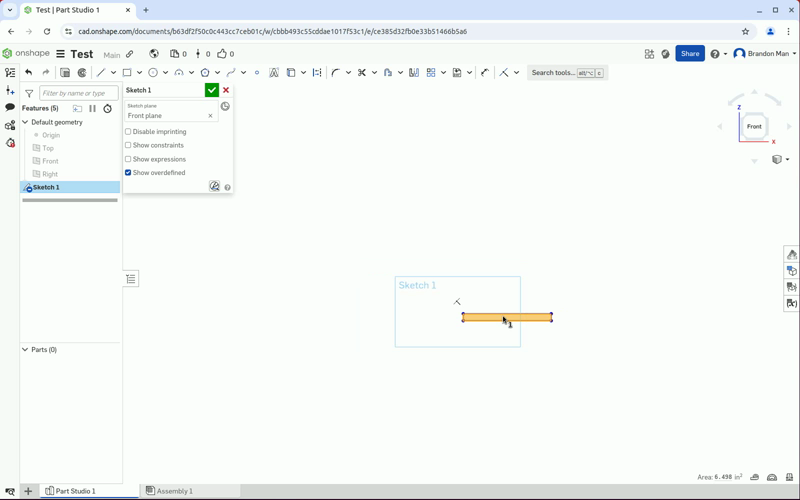
scroll(-6)
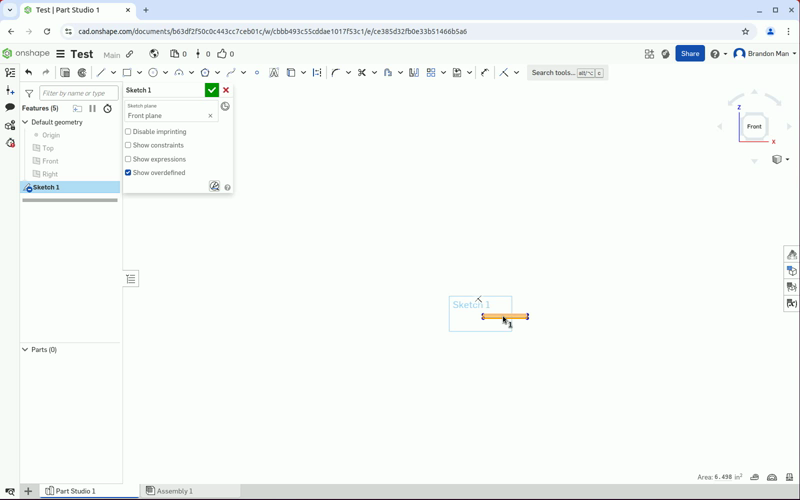
mouse_move(73, 352)
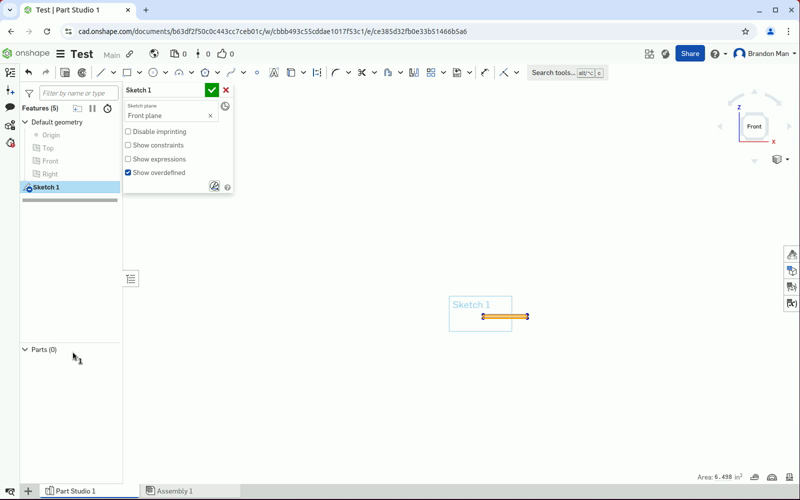
key(shift+y)
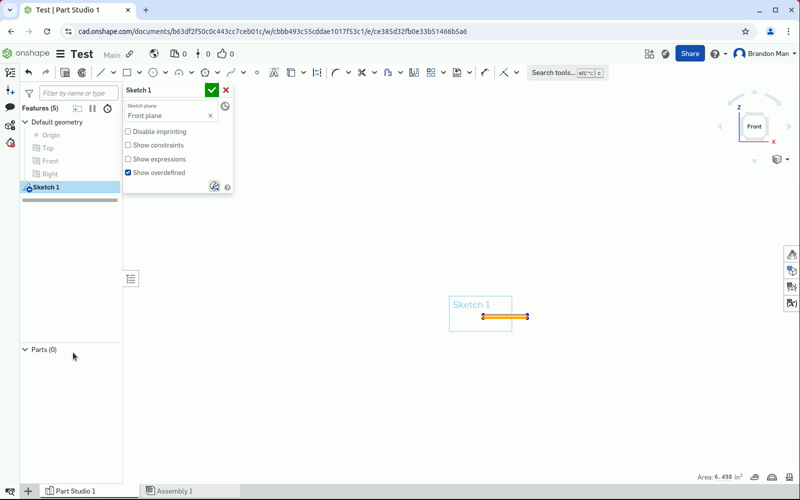
key(shift+e)
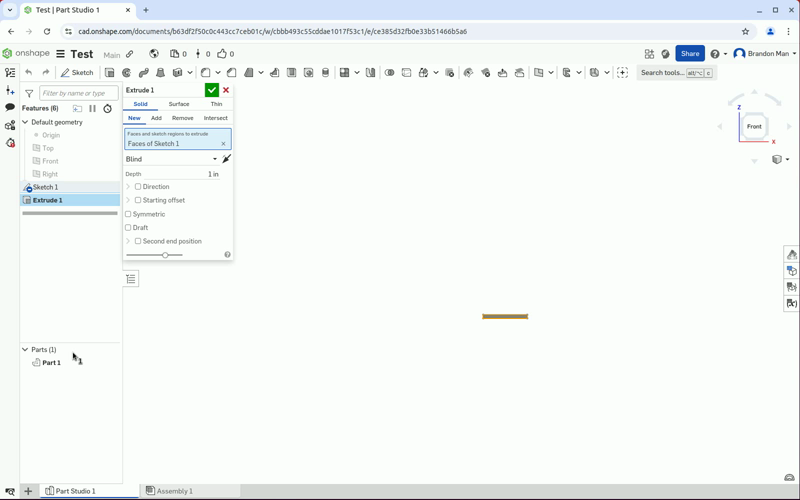
mouse_move(143, 106)
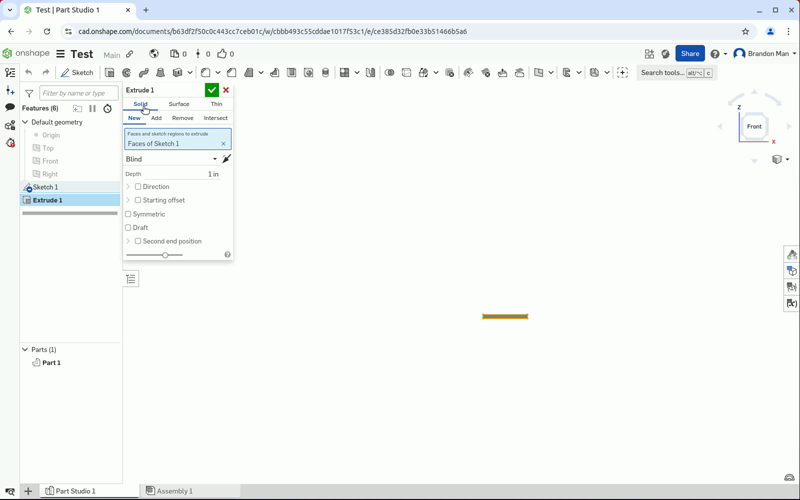
click(143, 106)
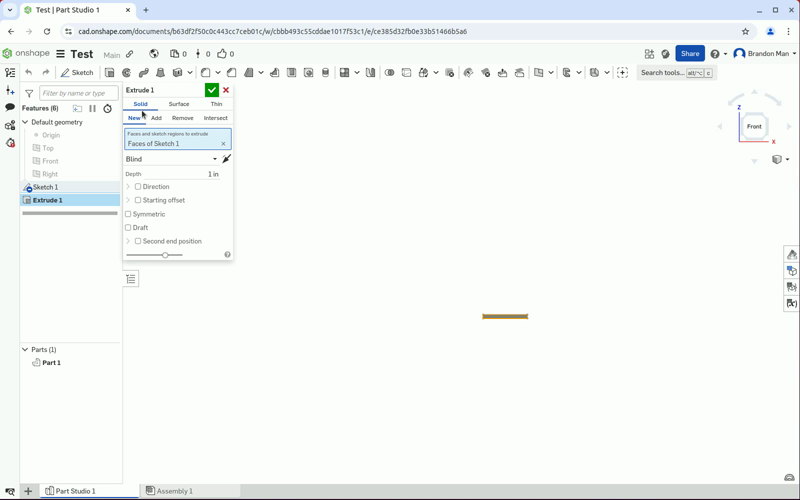
mouse_move(137, 120)
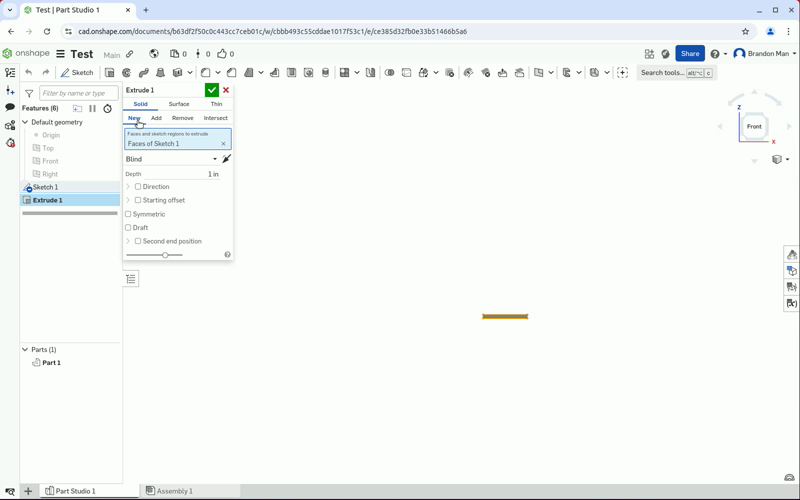
click(137, 120)
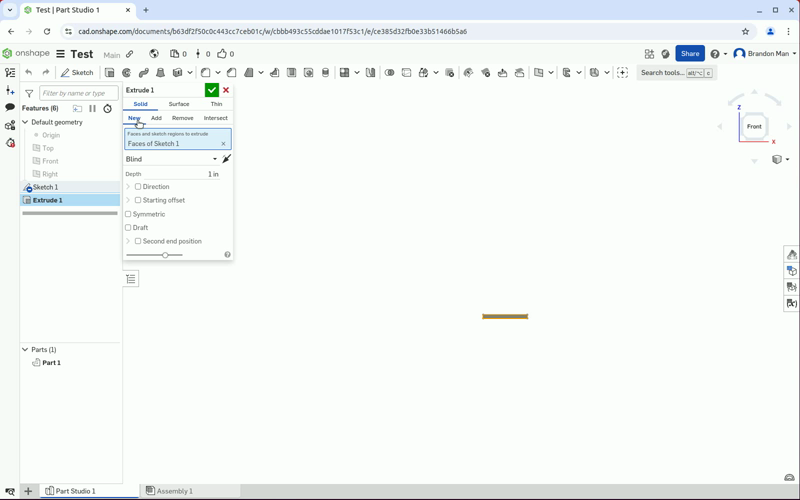
key(tab, 4)
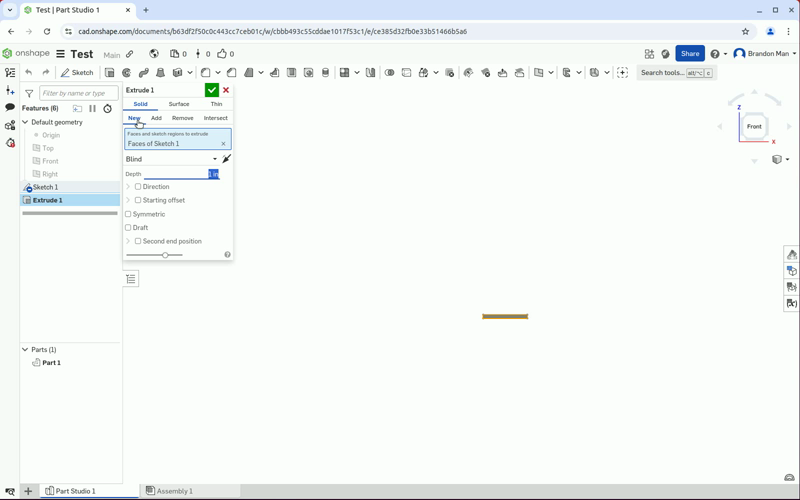
text(0.722)
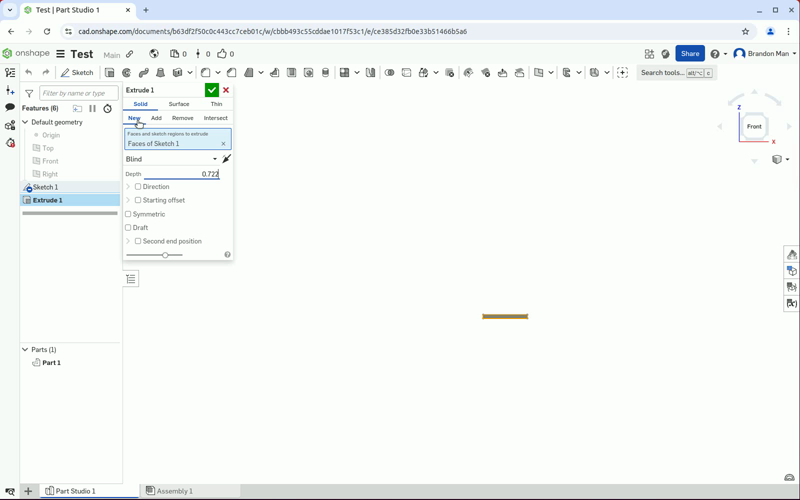
key(enter)
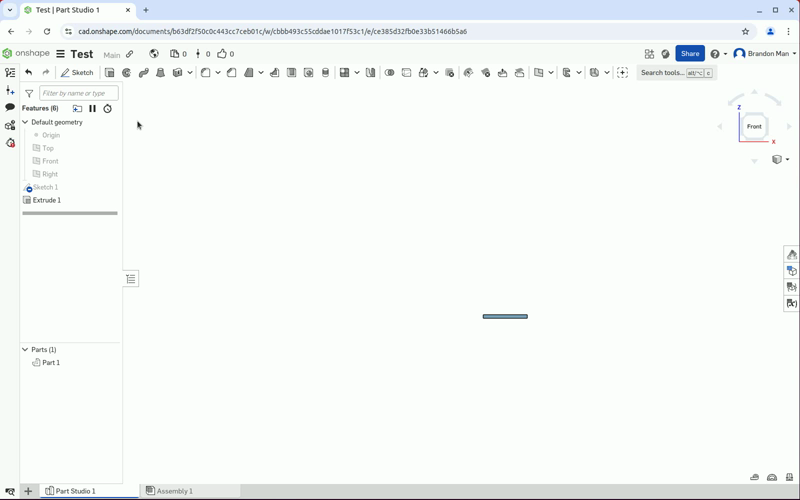
key(shift+h)
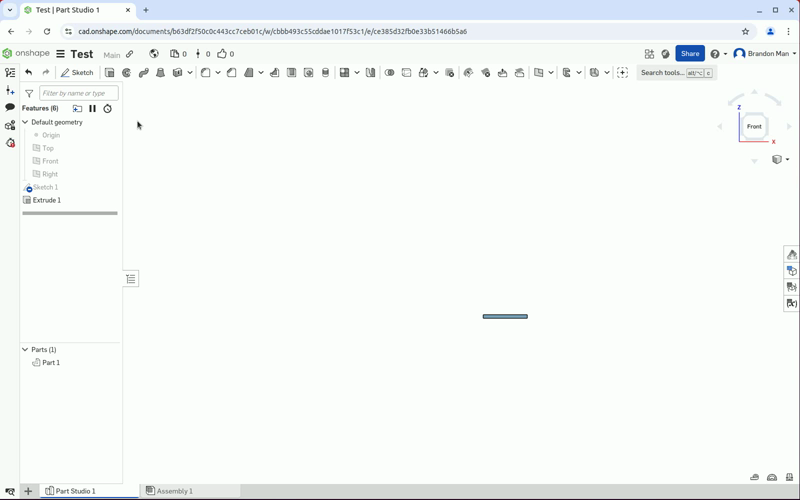
key(shift+h)
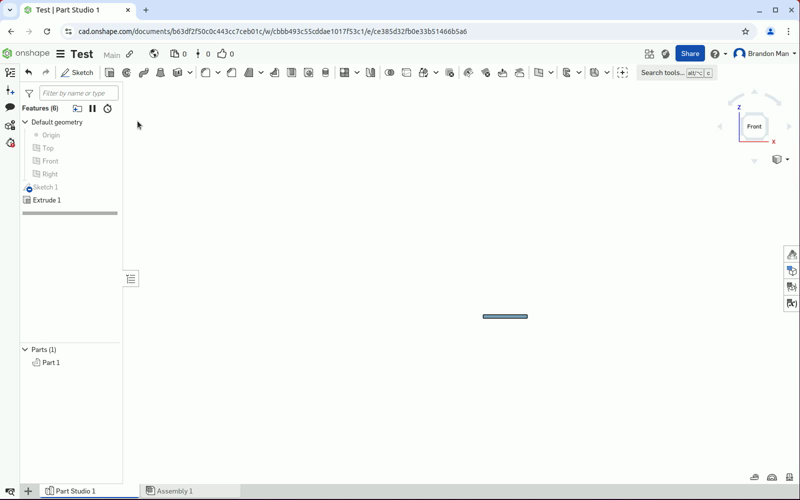
mouse_move(73, 189)
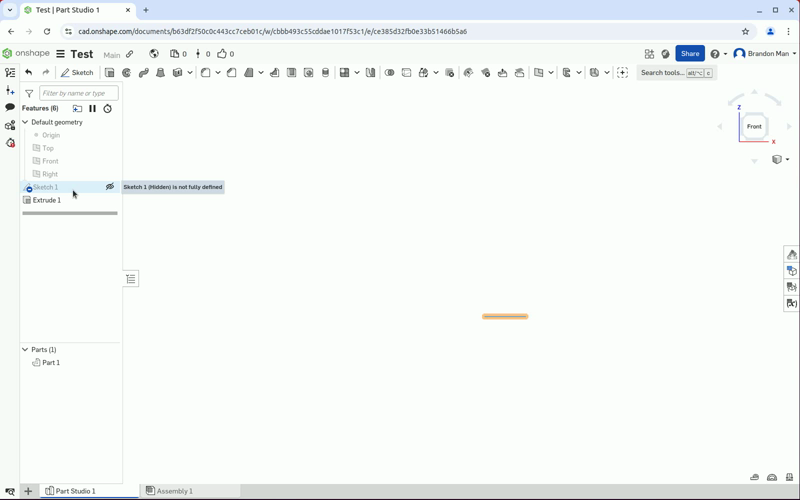
click(73, 189)
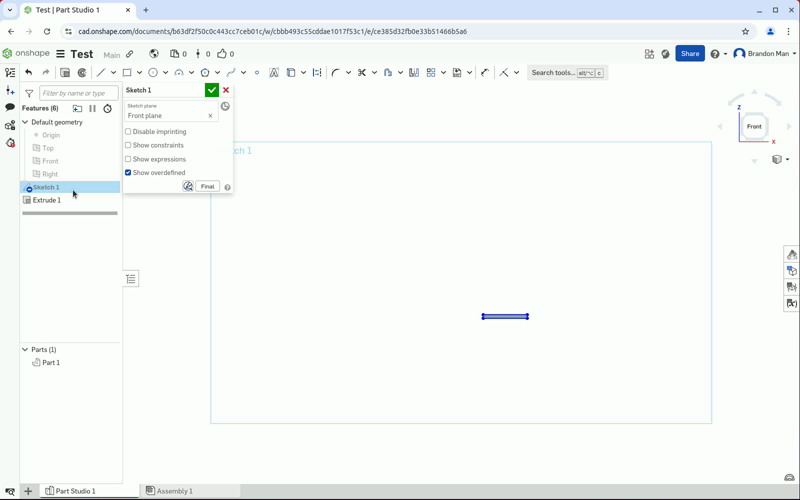
mouse_move(229, 92)
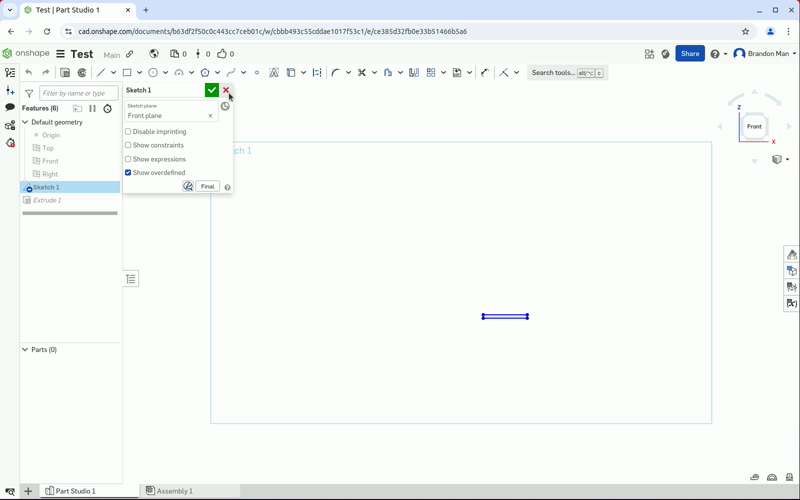
click(229, 92)
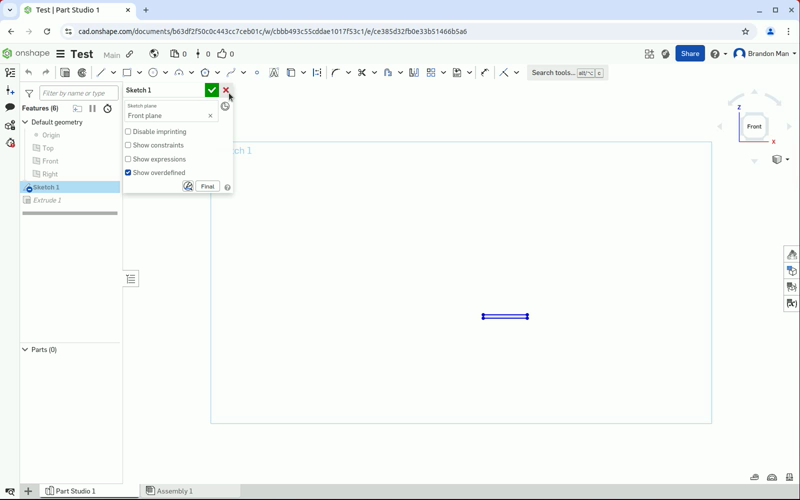
key(shift+s)
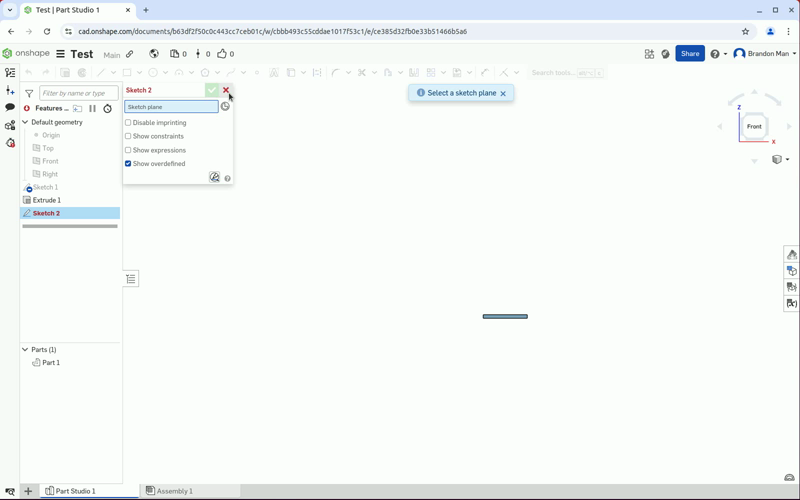
mouse_move(73, 163)
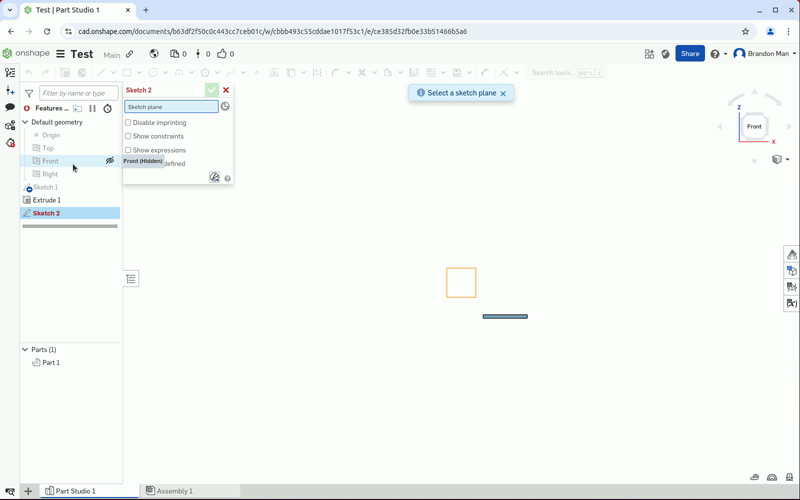
click(73, 163)
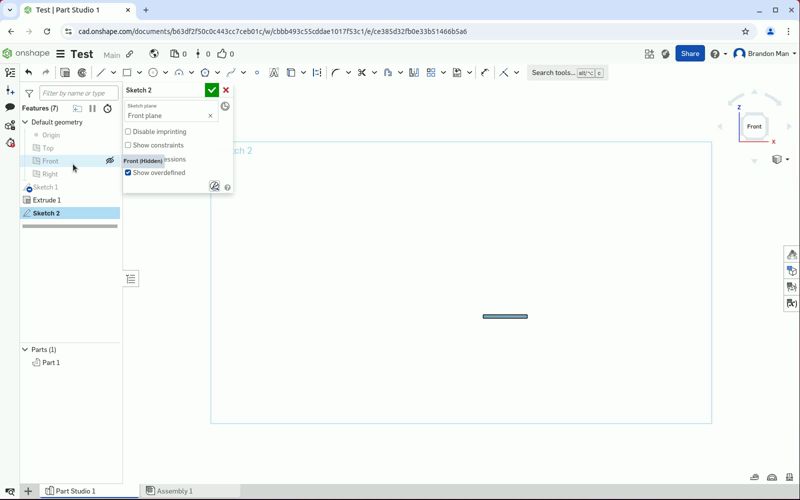
mouse_move(73, 352)
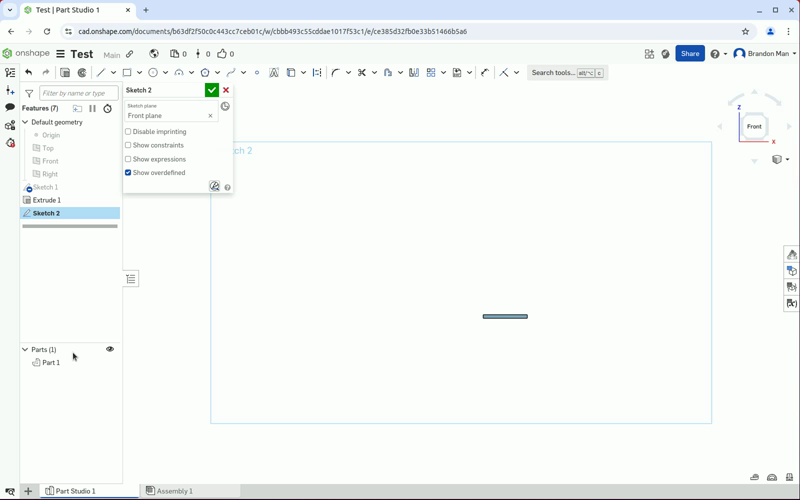
key(y)
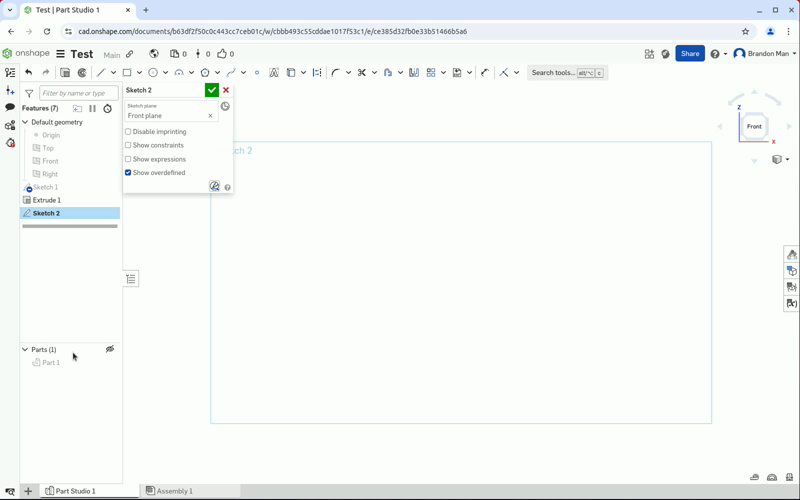
key(l)
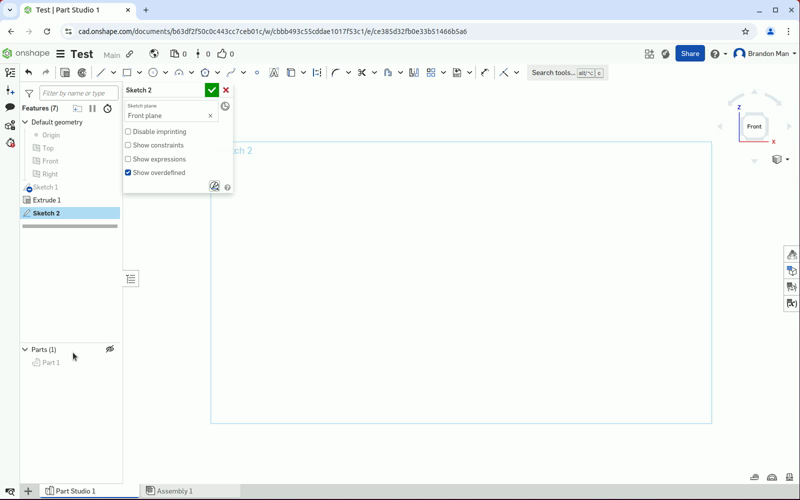
key_down(shift)
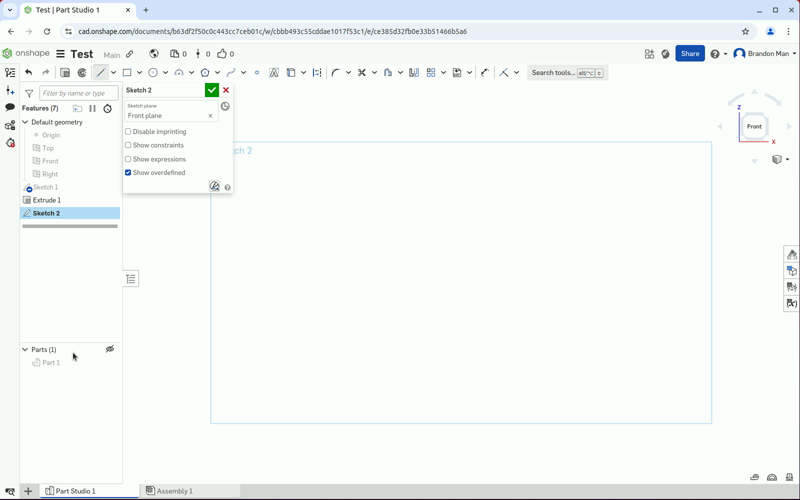
mouse_move(395, 318)
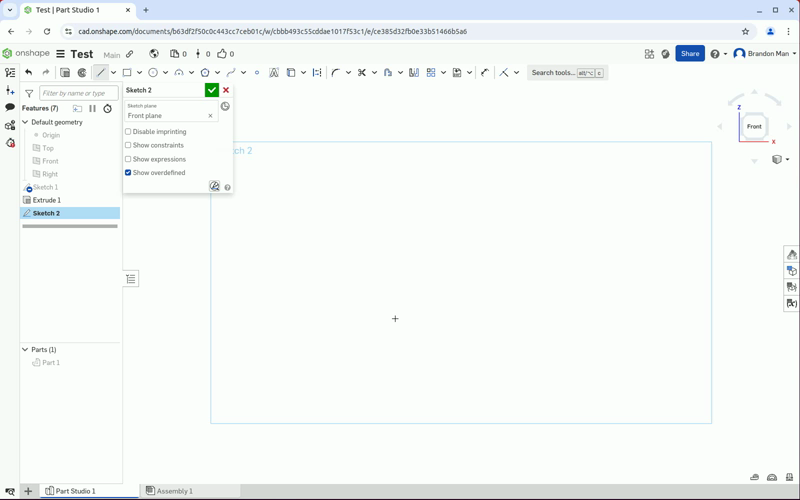
click(395, 318)
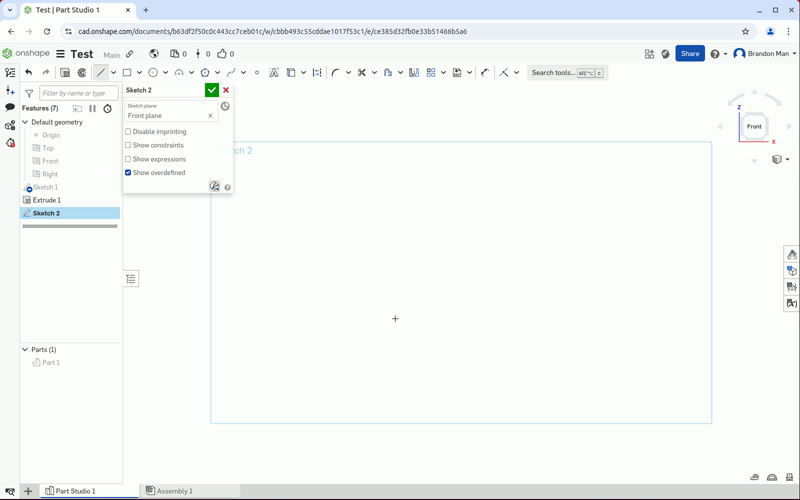
key_up(shift)
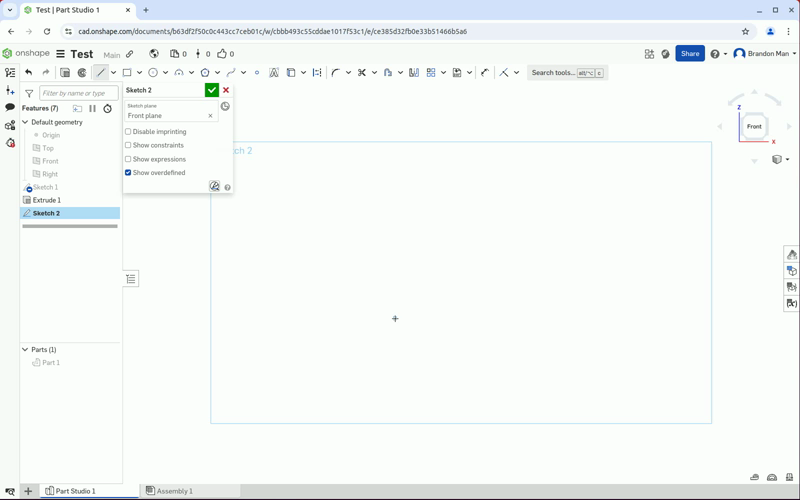
key_down(shift)
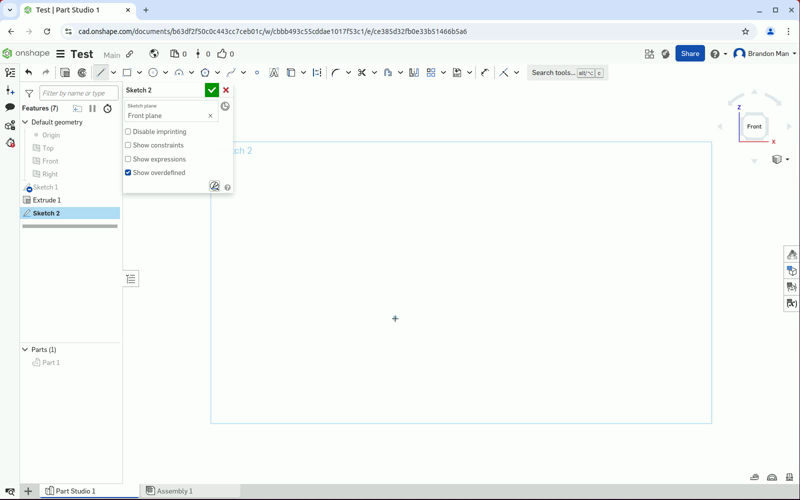
mouse_move(425, 318)
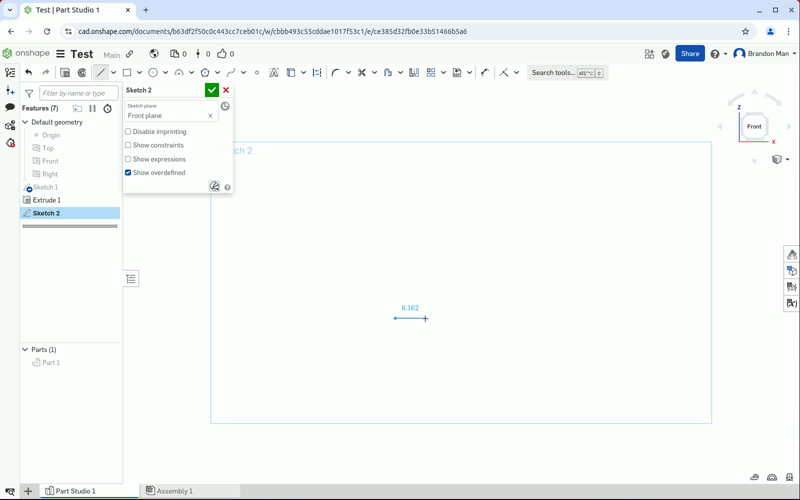
mouse_move(439, 318)
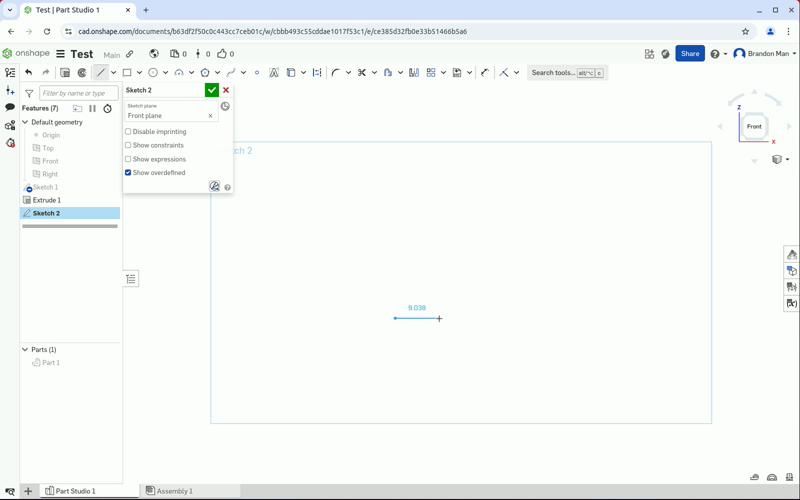
click(439, 318)
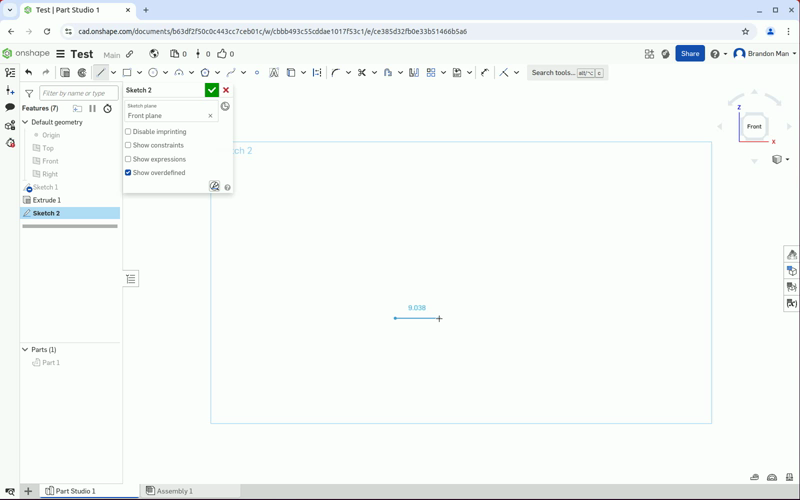
key_up(shift)
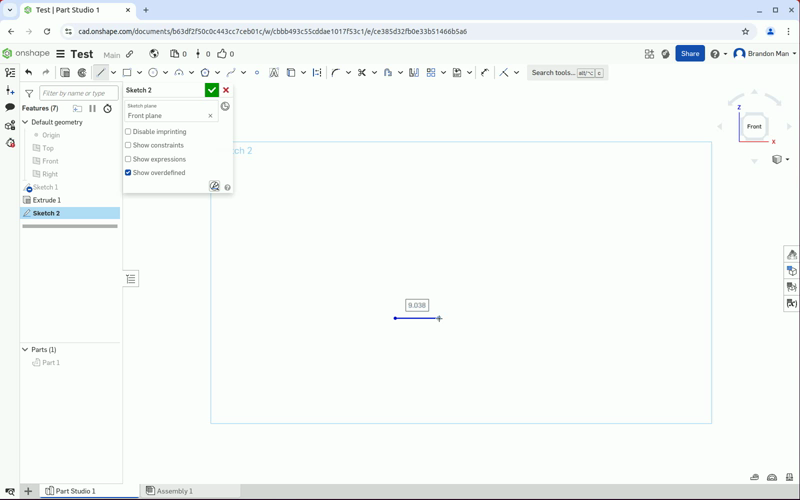
key_down(shift)
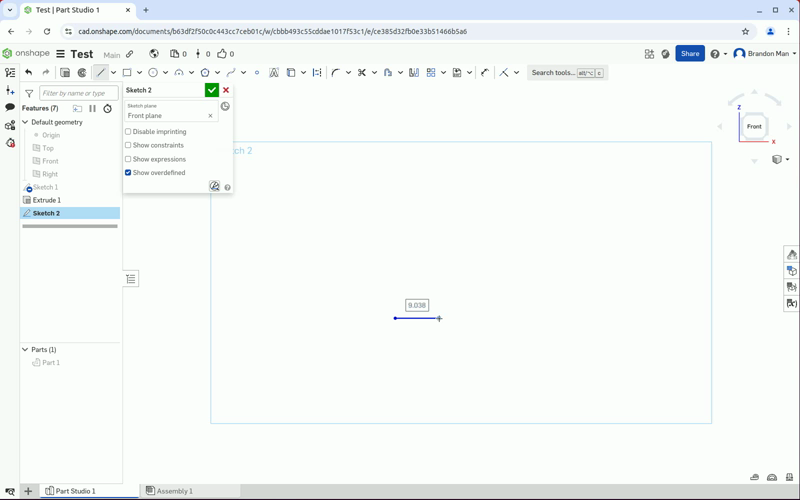
mouse_move(469, 318)
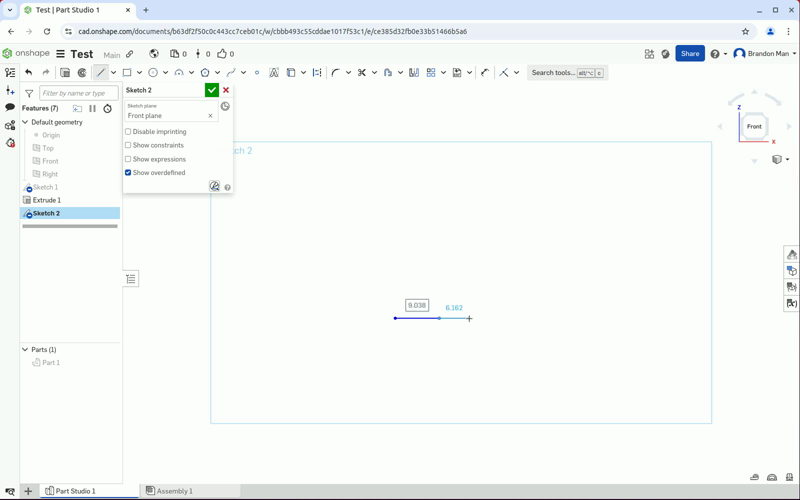
mouse_move(439, 314)
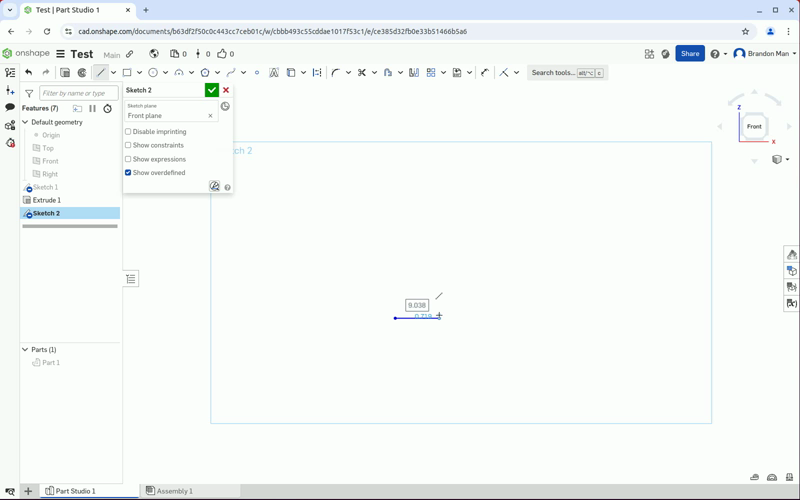
scroll(6)
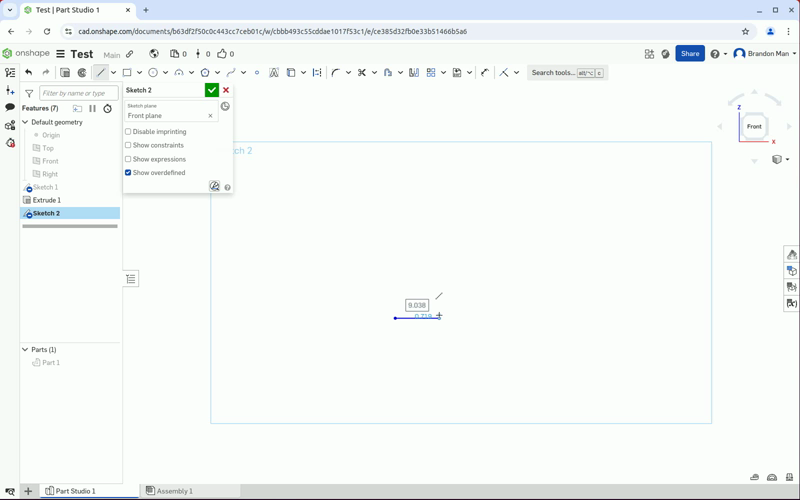
scroll(6)
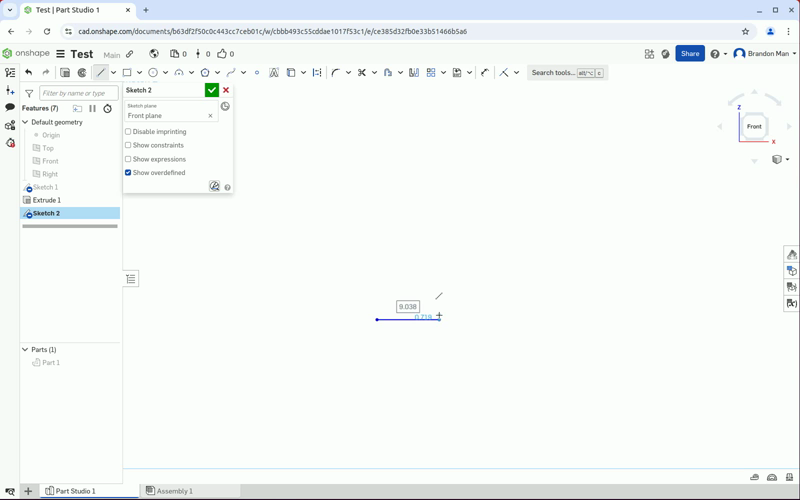
scroll(6)
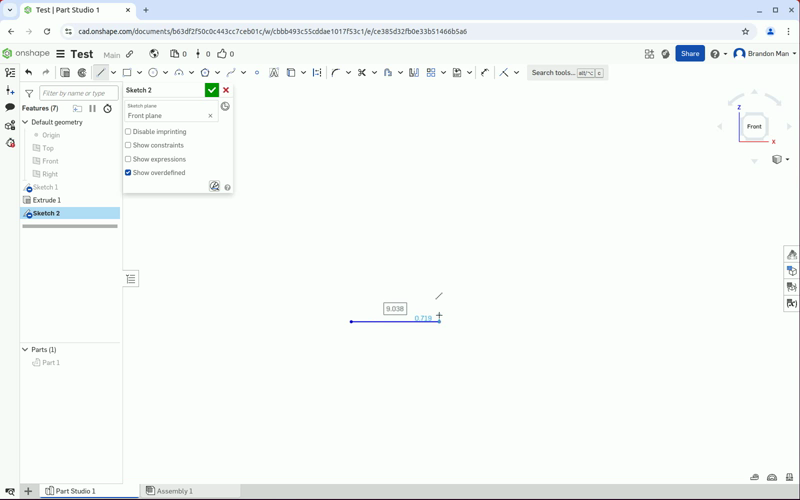
scroll(6)
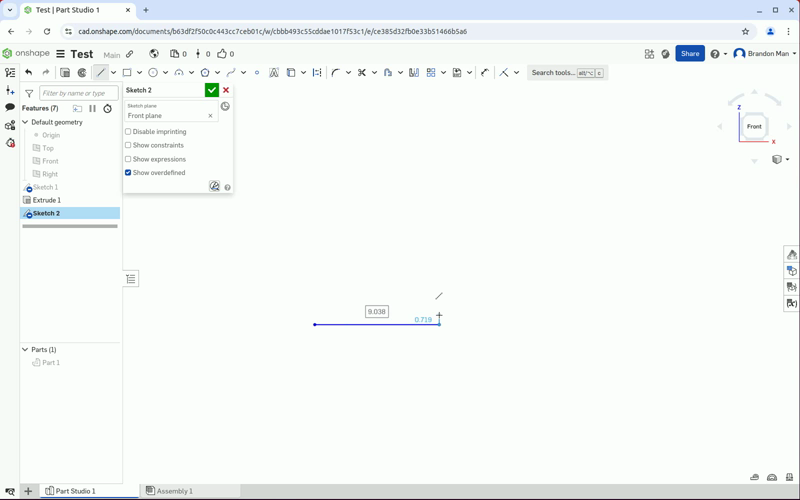
scroll(6)
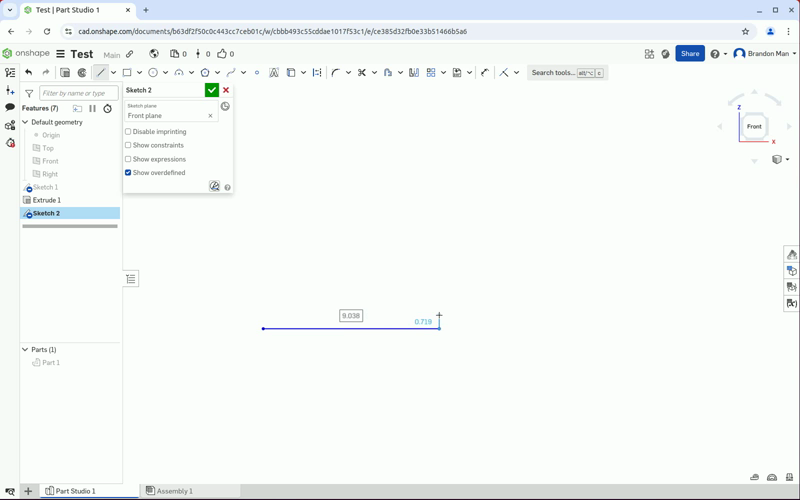
scroll(6)
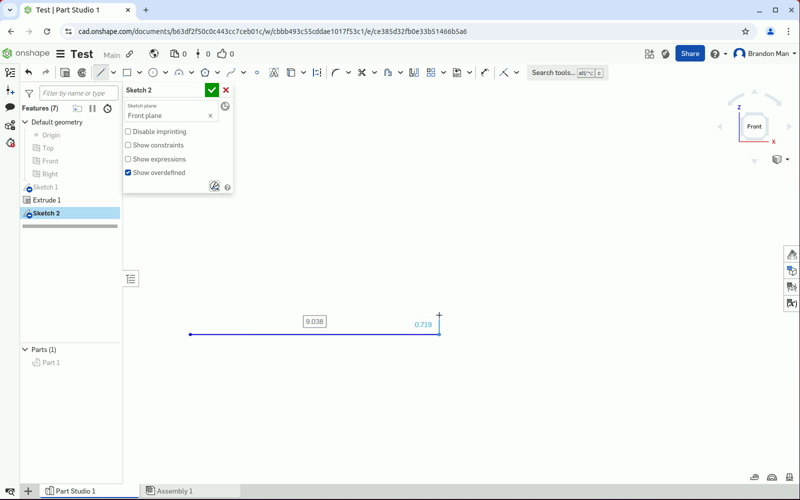
scroll(6)
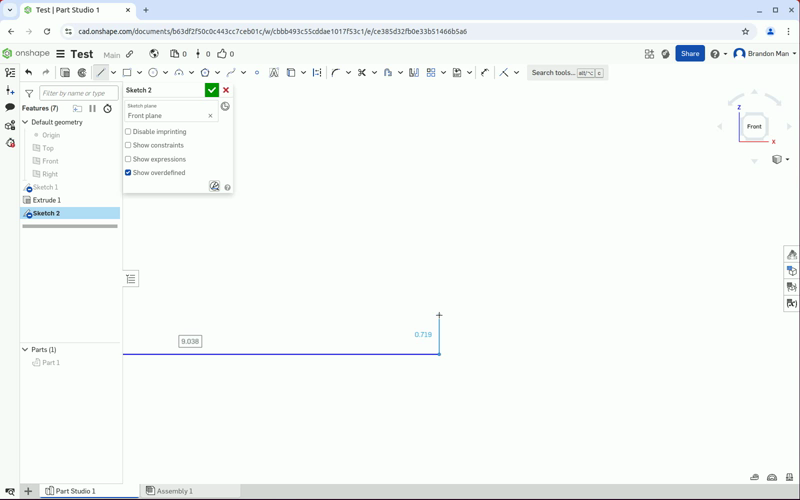
click(439, 314)
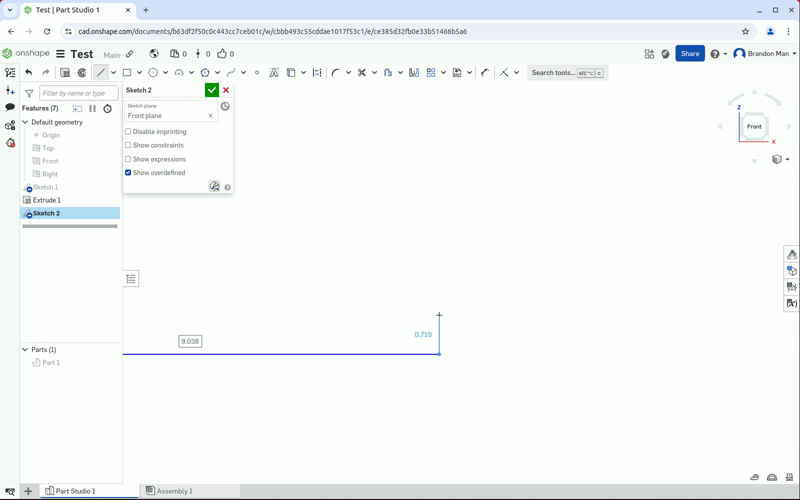
scroll(-6)
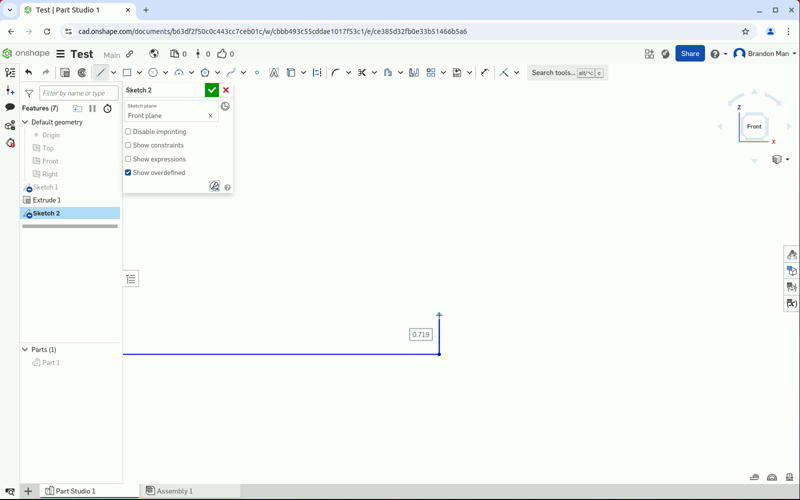
scroll(-6)
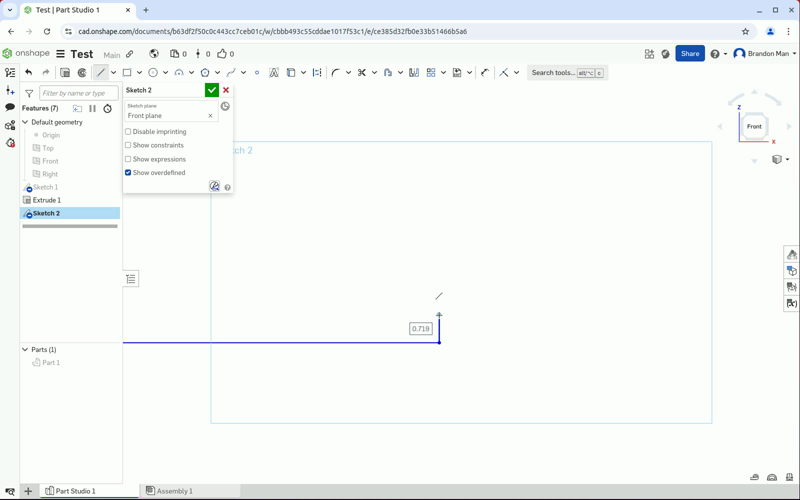
scroll(-6)
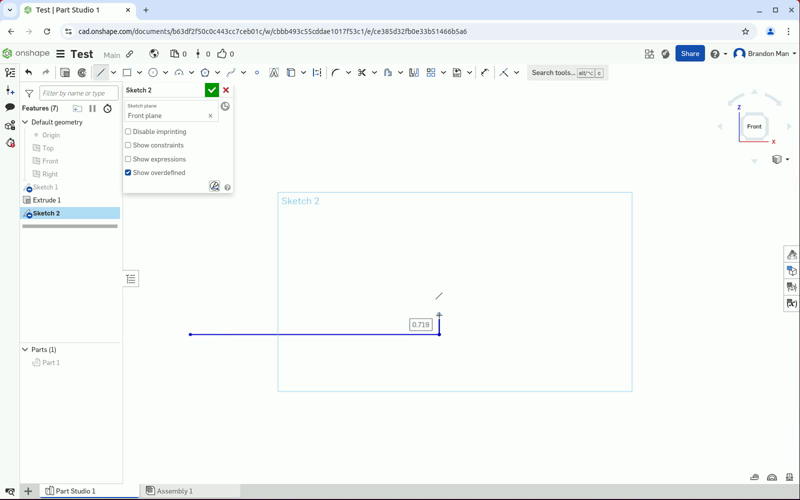
scroll(-6)
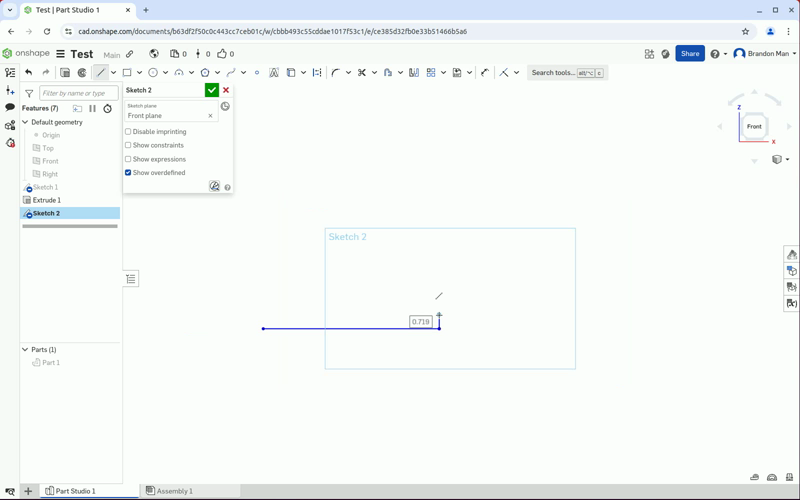
scroll(-6)
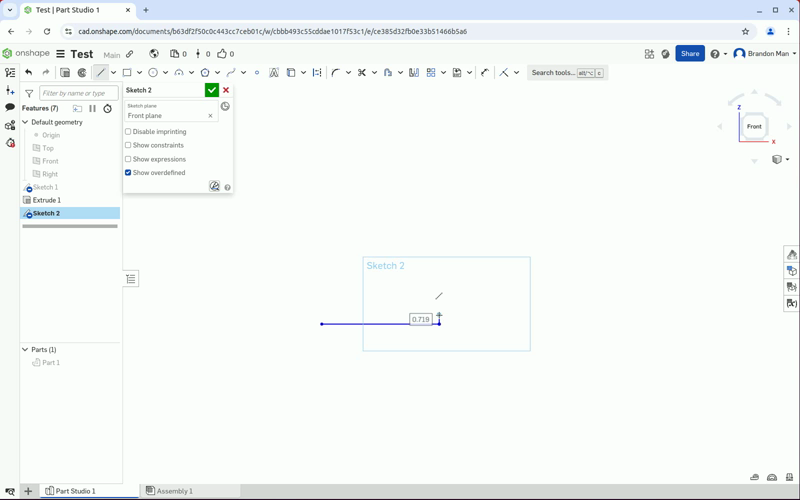
scroll(-6)
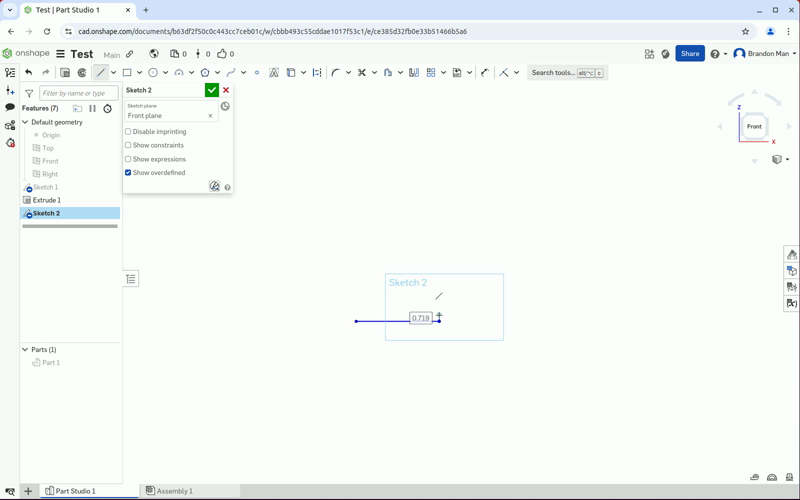
scroll(-6)
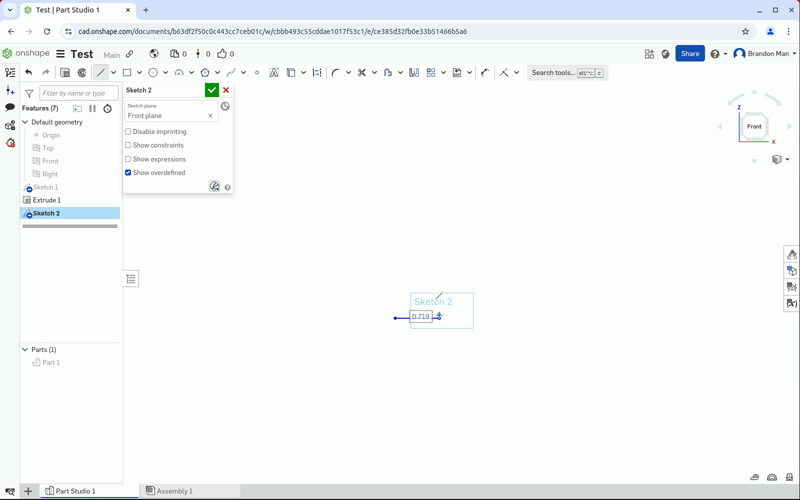
key_up(shift)
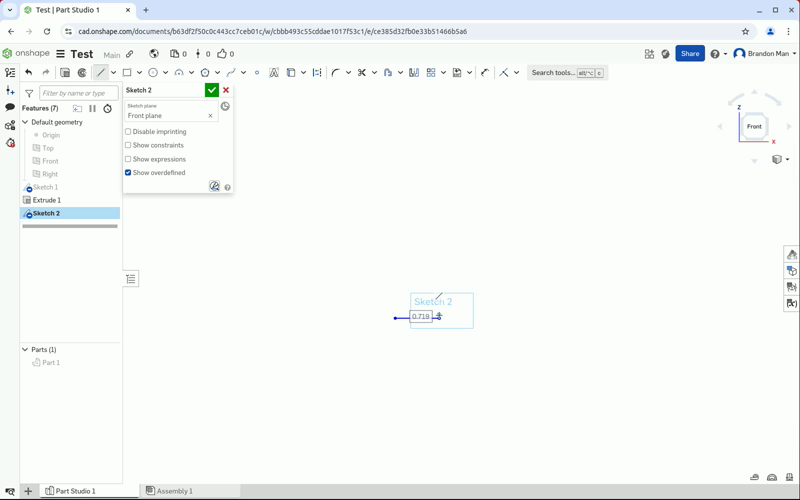
key_down(shift)
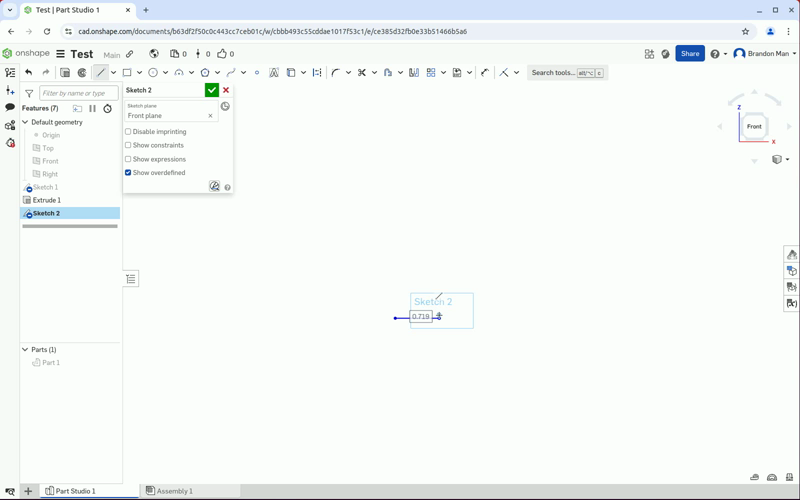
mouse_move(469, 314)
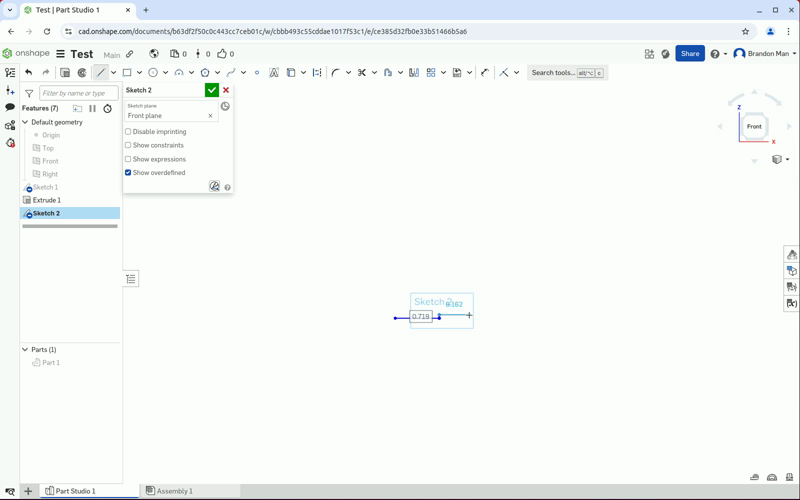
mouse_move(395, 314)
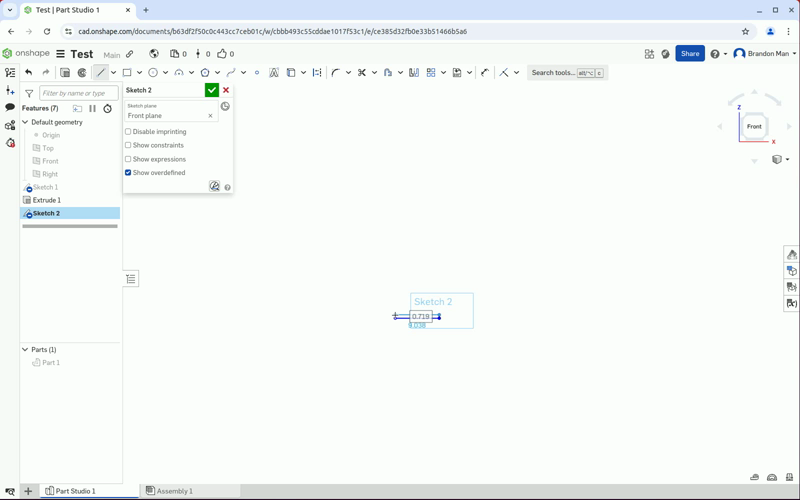
scroll(6)
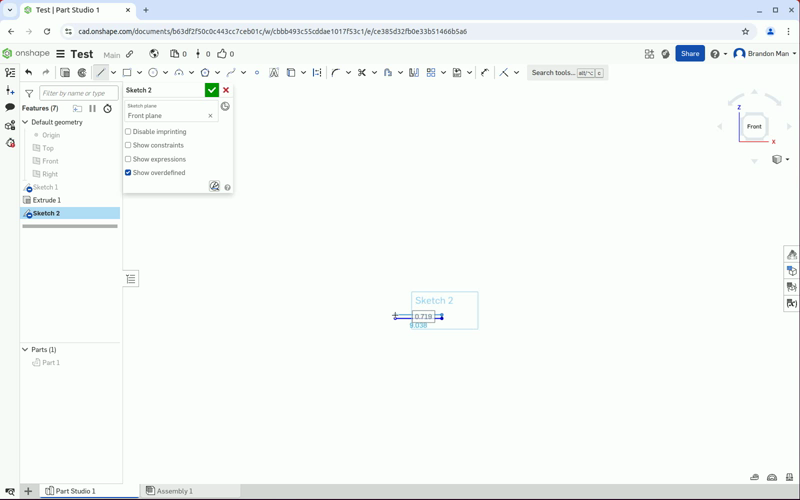
scroll(6)
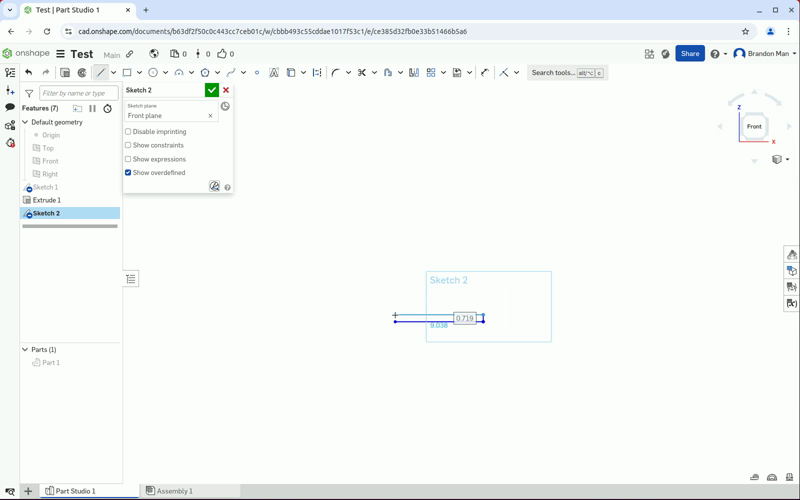
scroll(6)
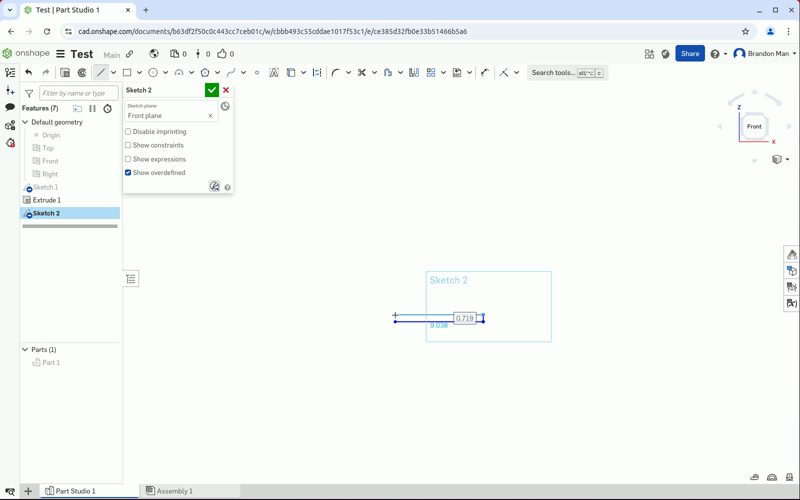
scroll(6)
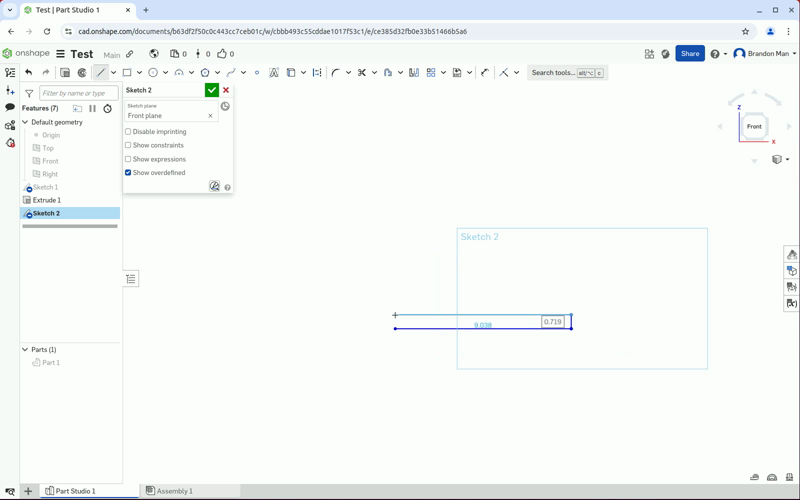
scroll(6)
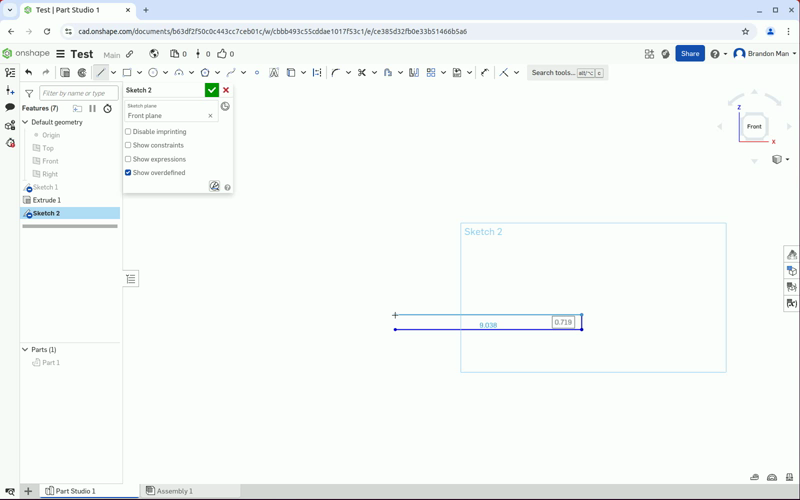
scroll(6)
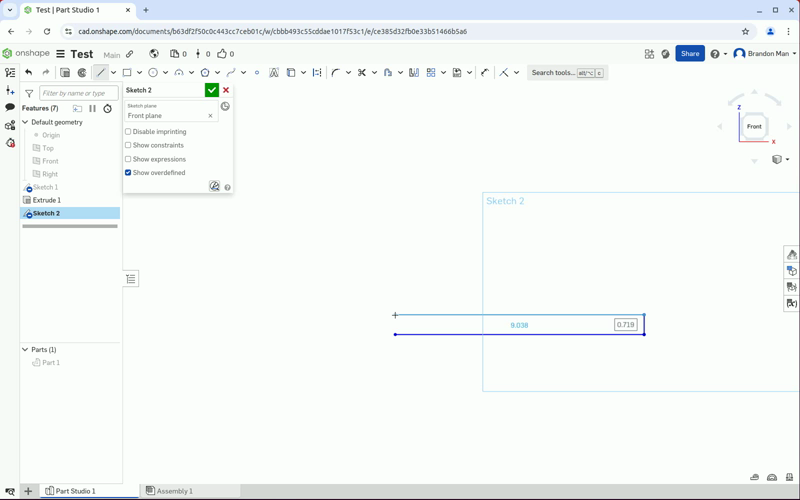
scroll(6)
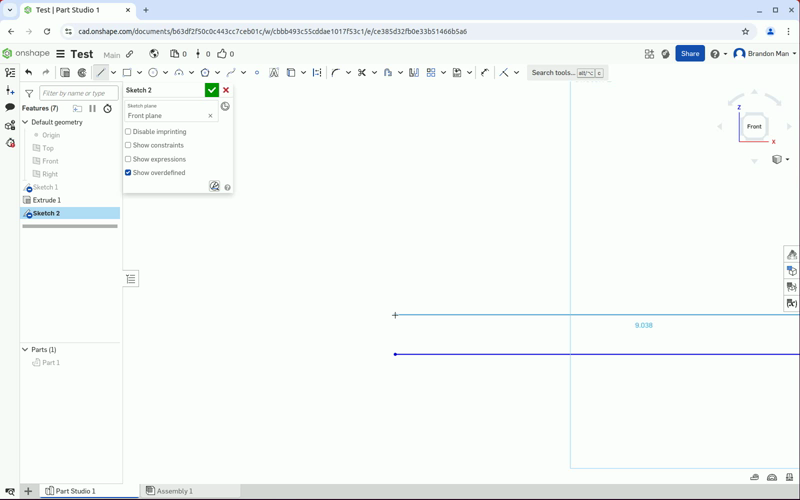
click(395, 314)
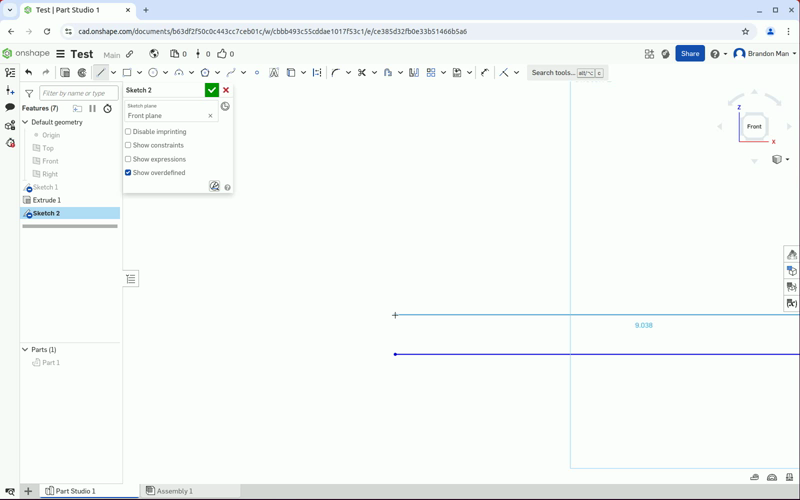
scroll(-6)
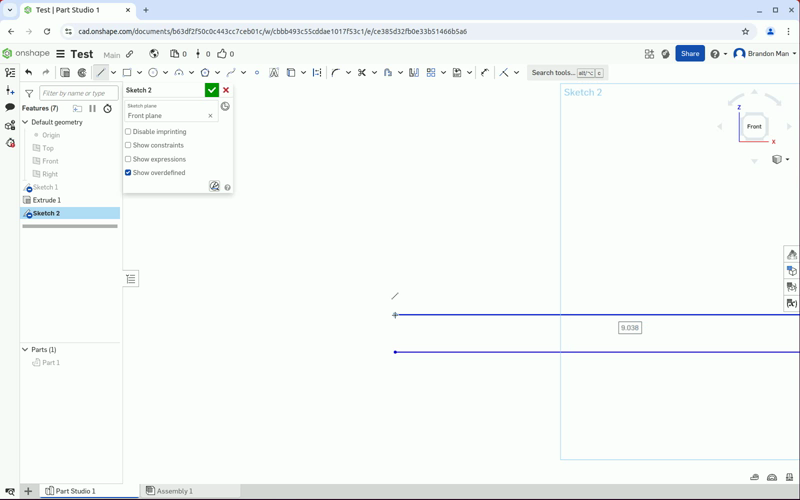
scroll(-6)
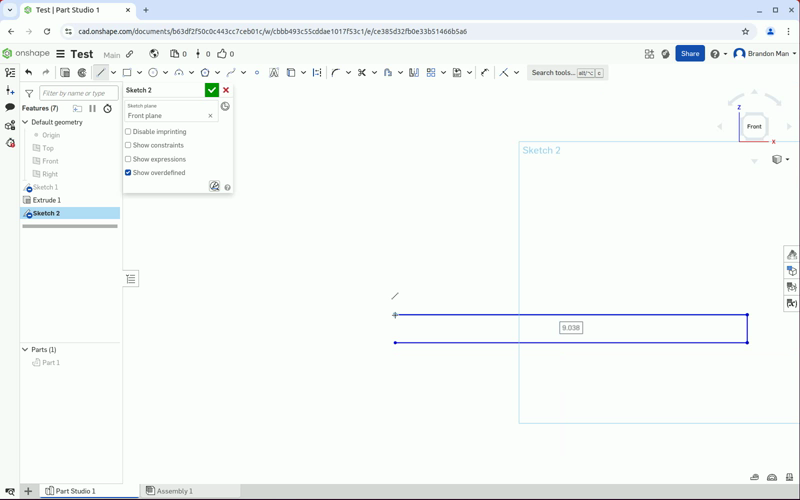
scroll(-6)
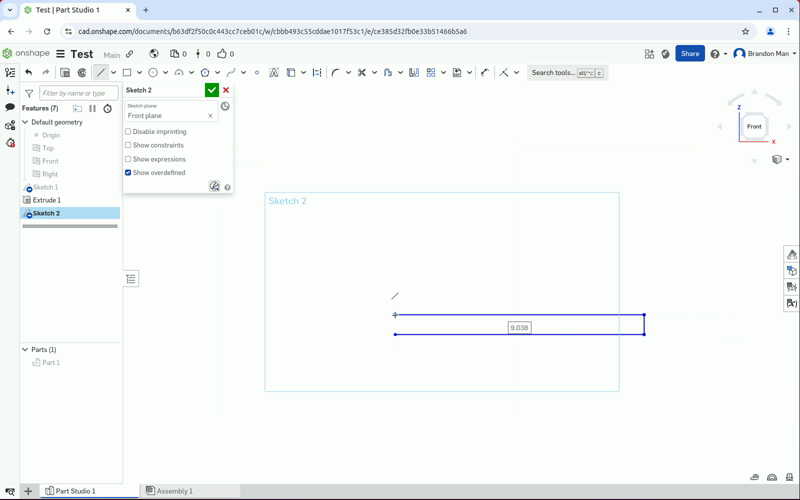
scroll(-6)
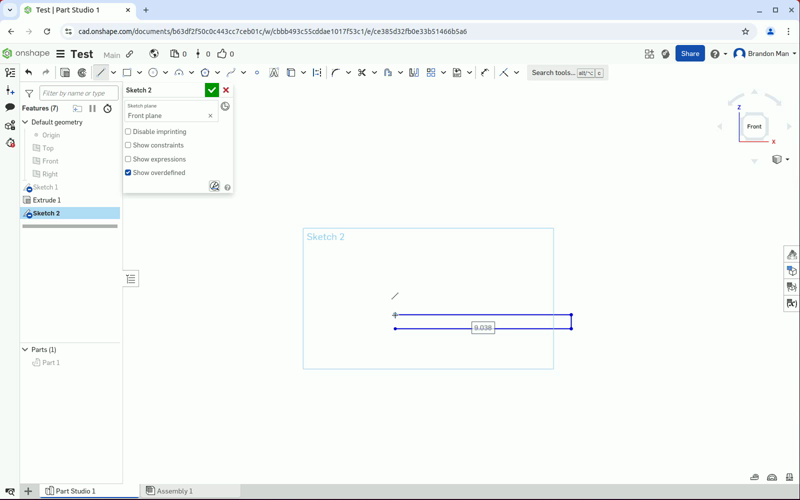
scroll(-6)
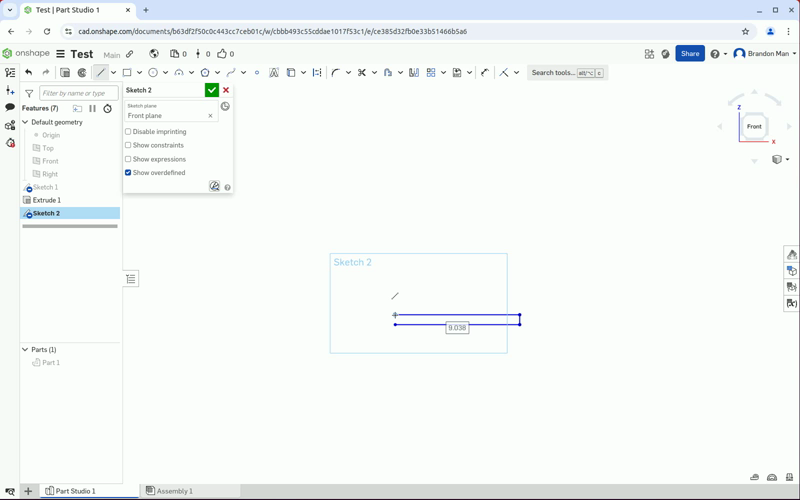
scroll(-6)
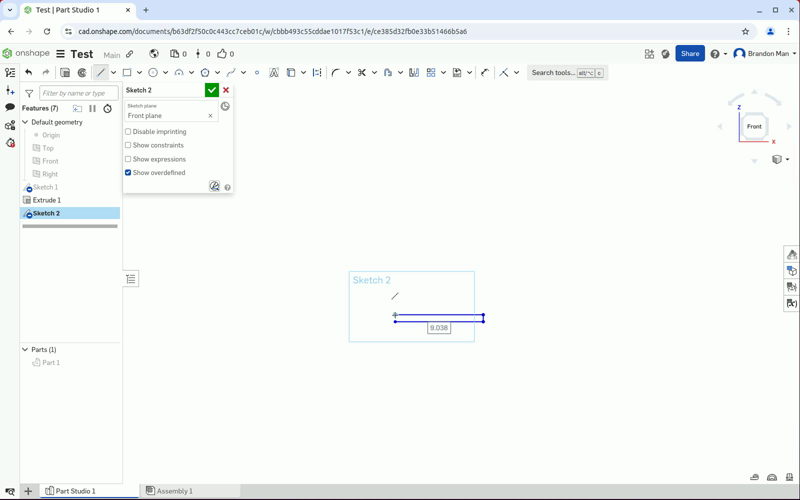
scroll(-6)
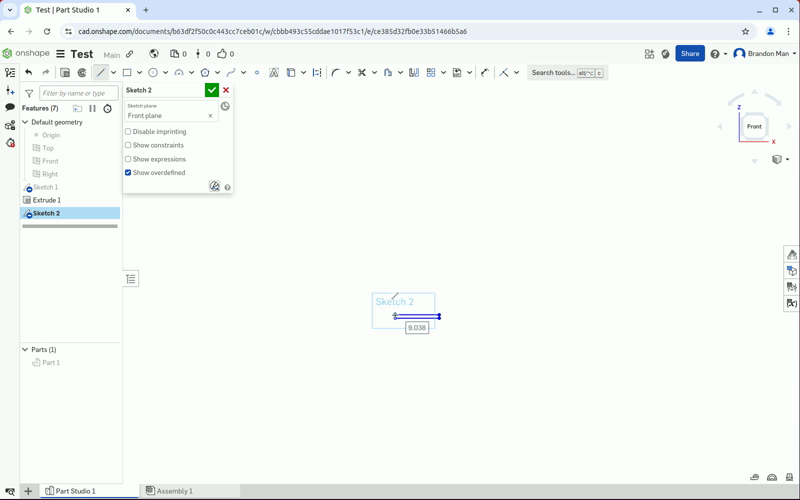
key_up(shift)
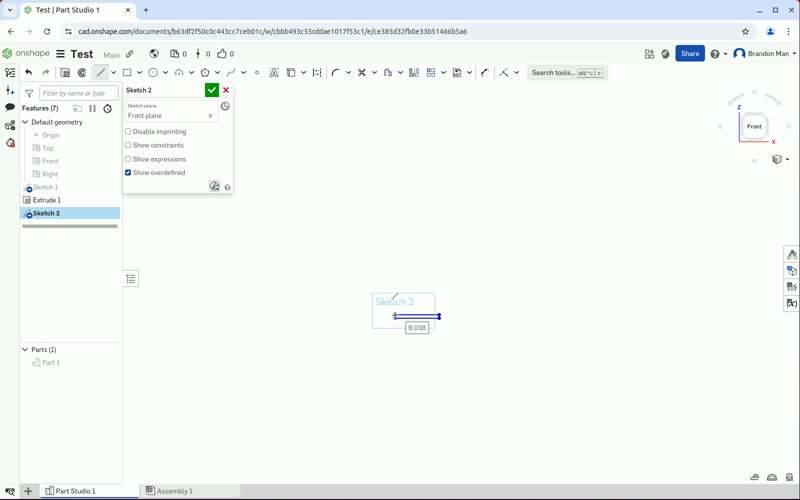
mouse_move(425, 314)
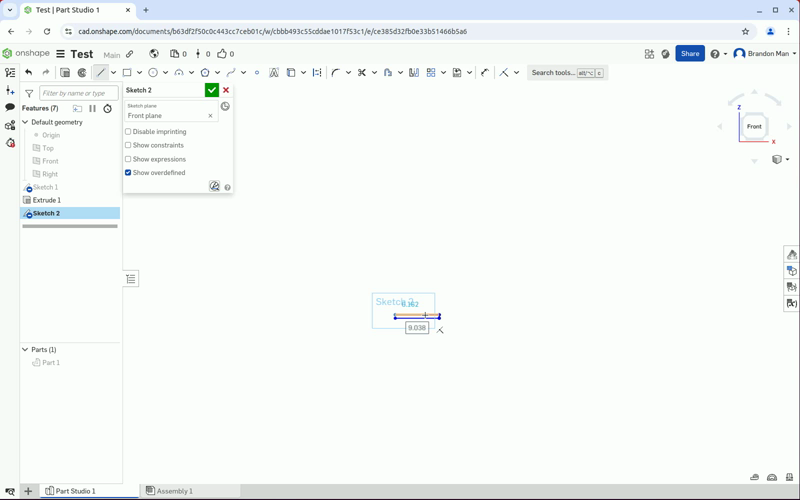
key_down(shift)
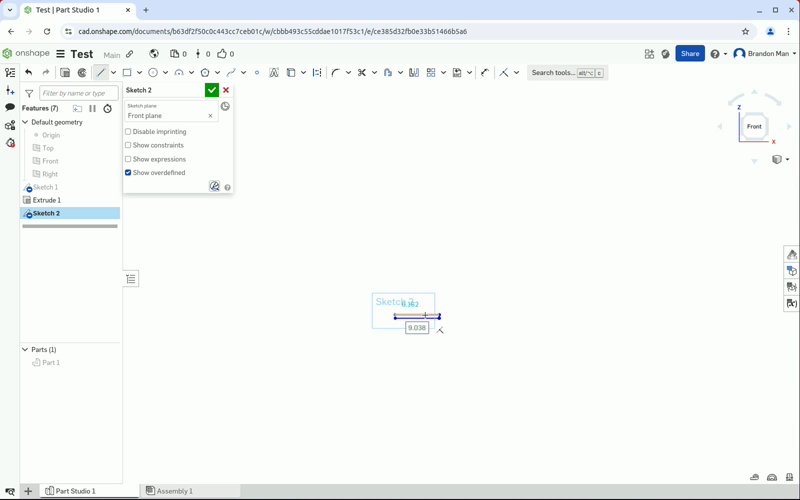
mouse_move(395, 318)
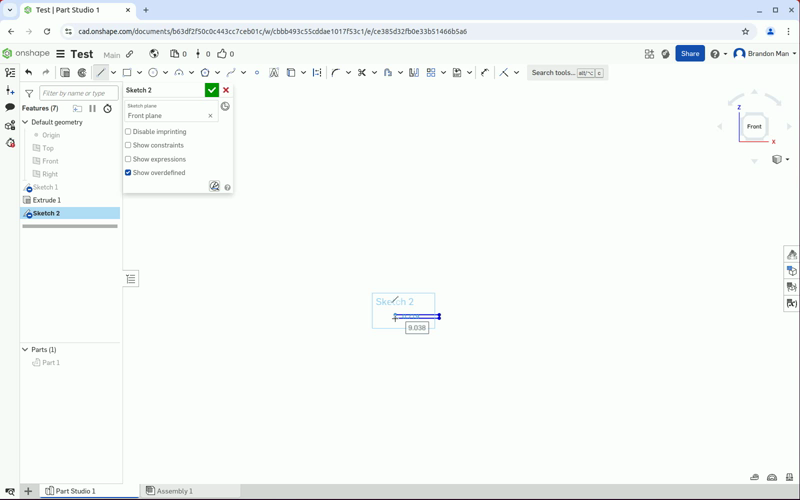
scroll(6)
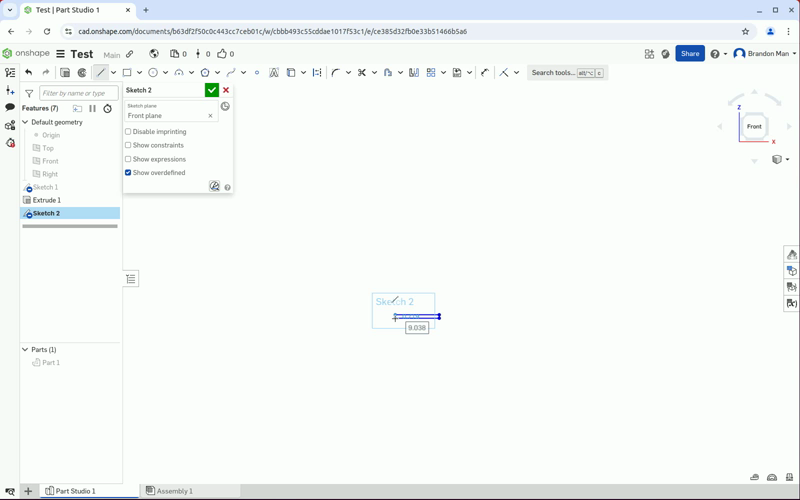
scroll(6)
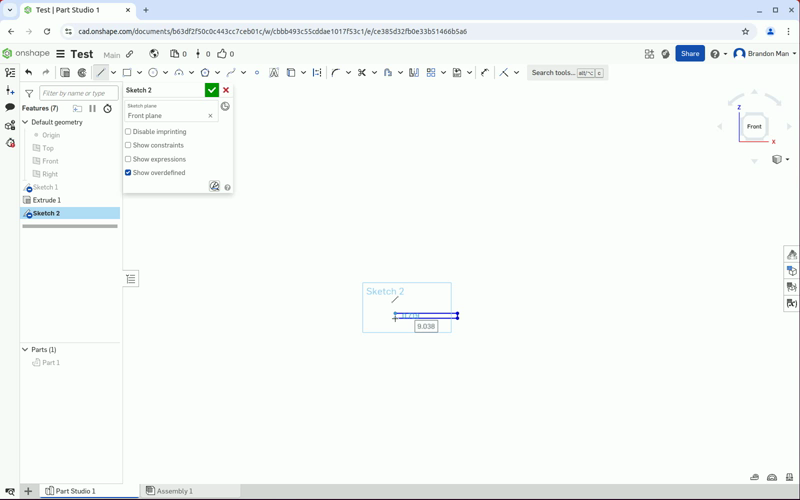
scroll(6)
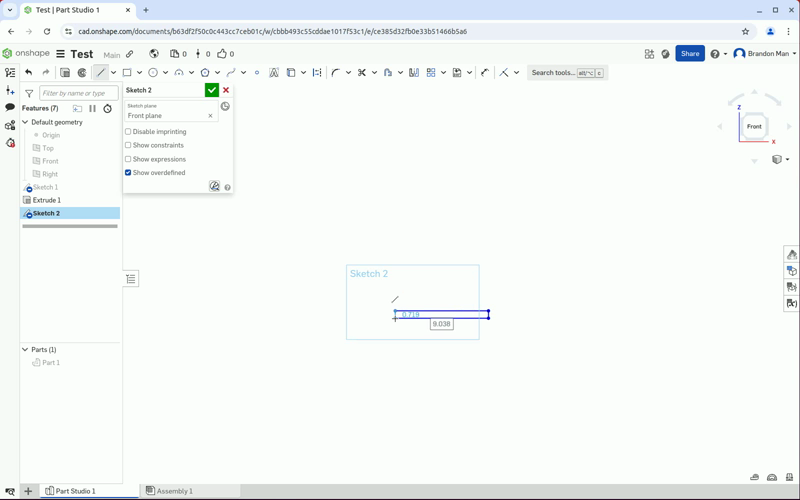
scroll(6)
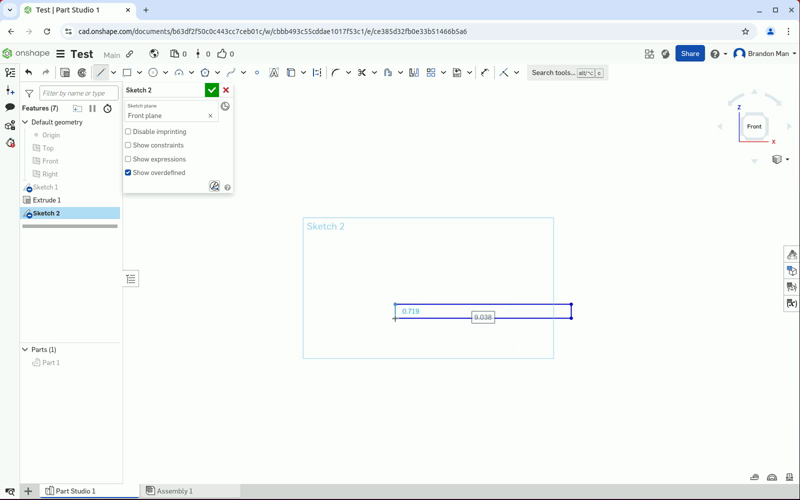
scroll(6)
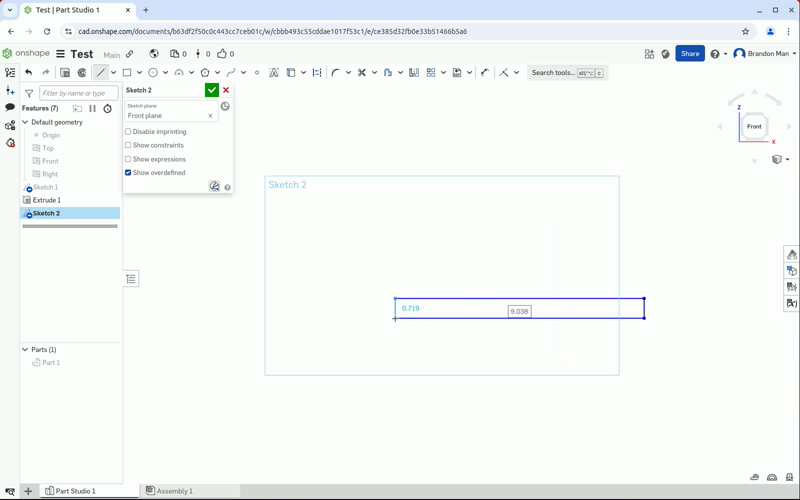
scroll(6)
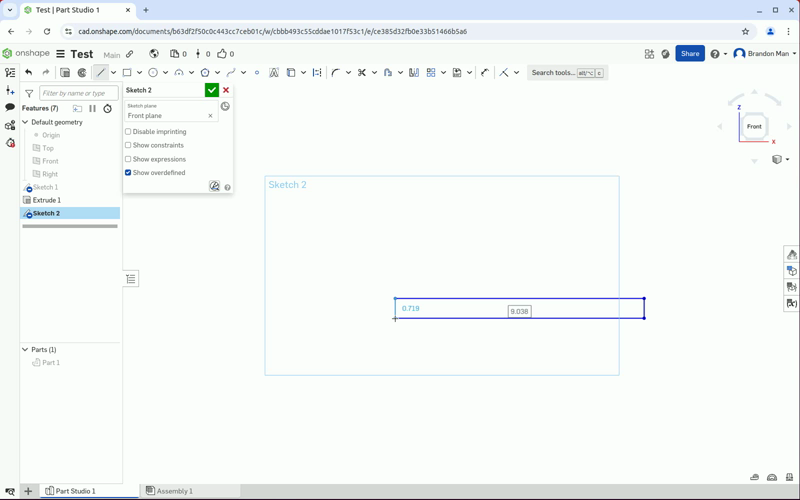
scroll(6)
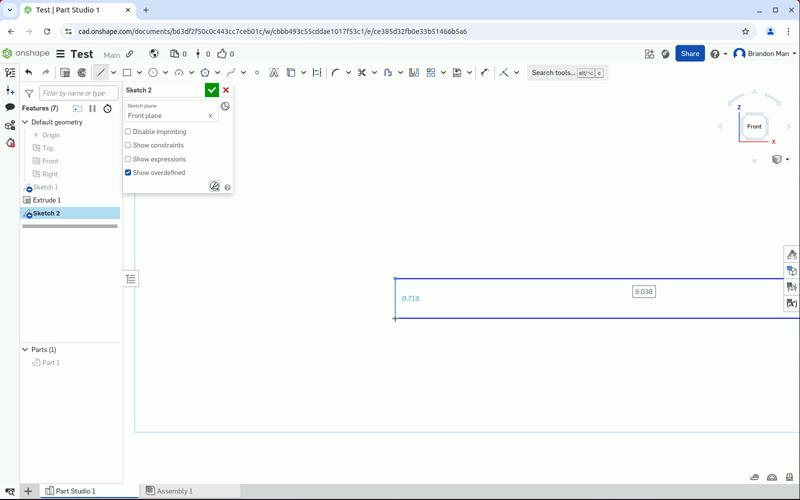
key_up(shift)
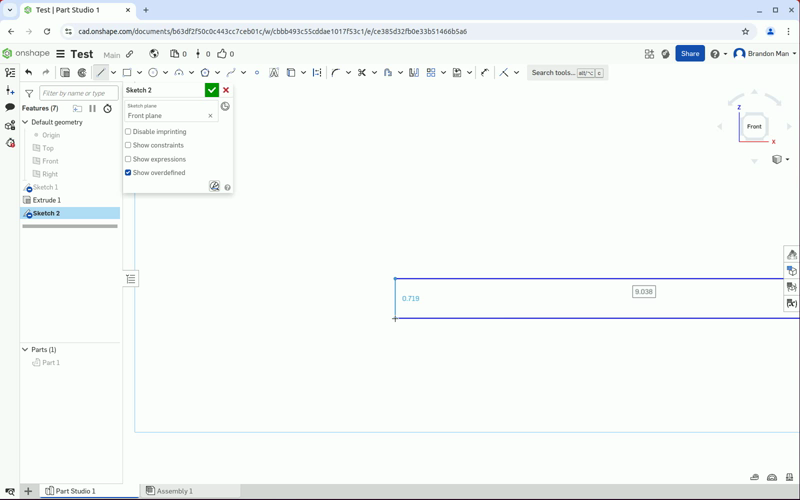
click(395, 318)
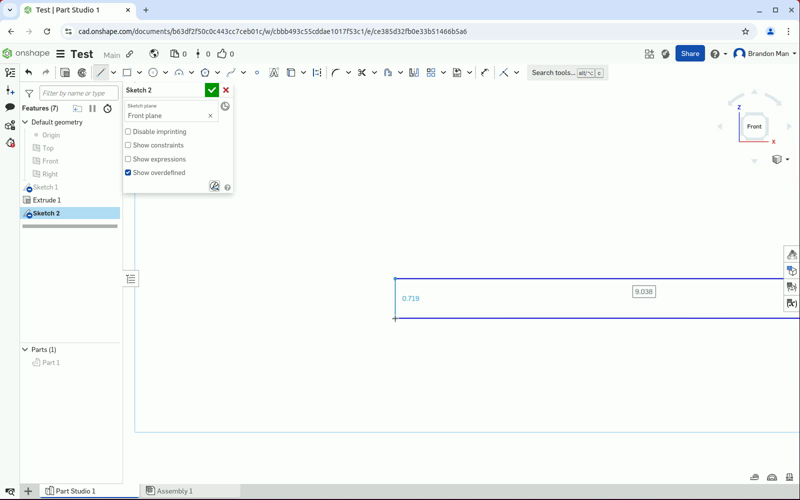
scroll(-6)
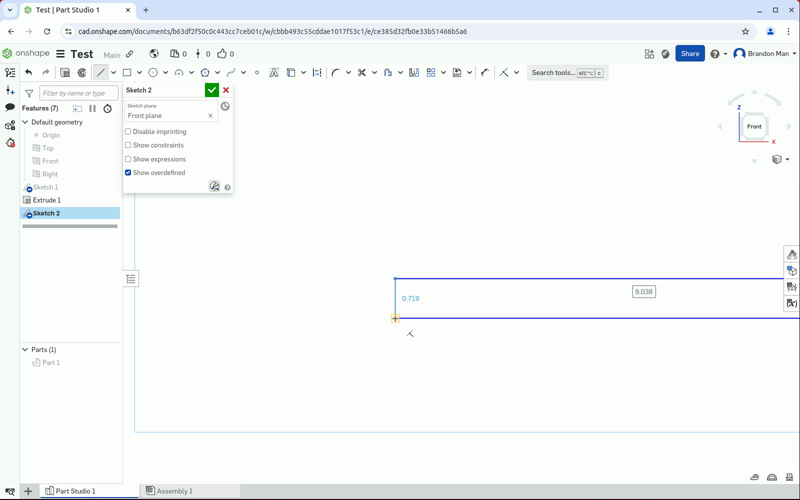
scroll(-6)
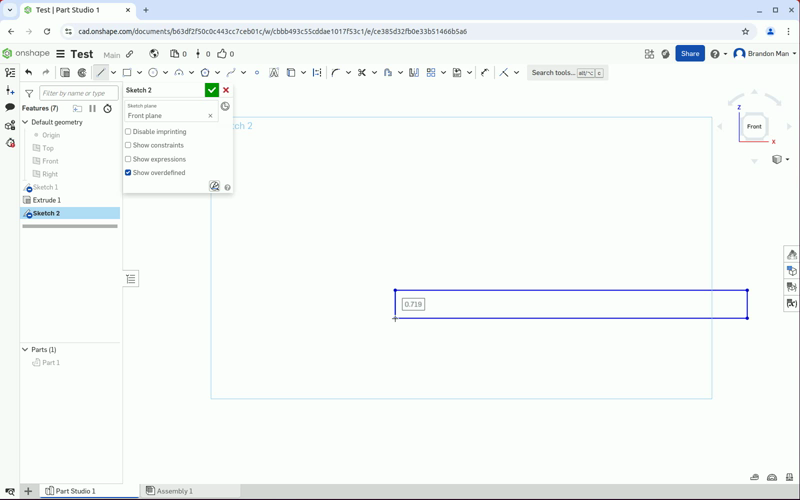
scroll(-6)
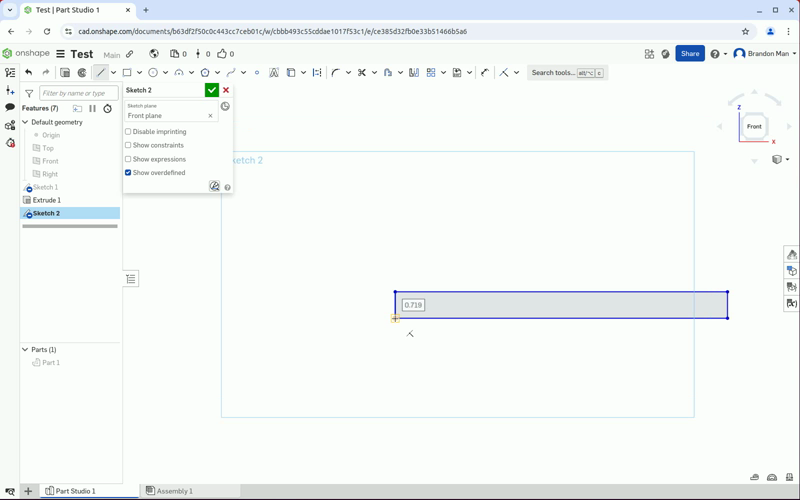
scroll(-6)
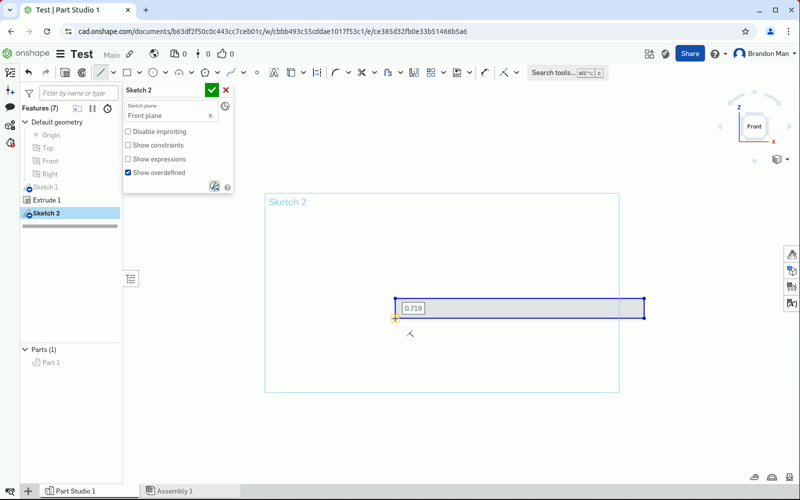
scroll(-6)
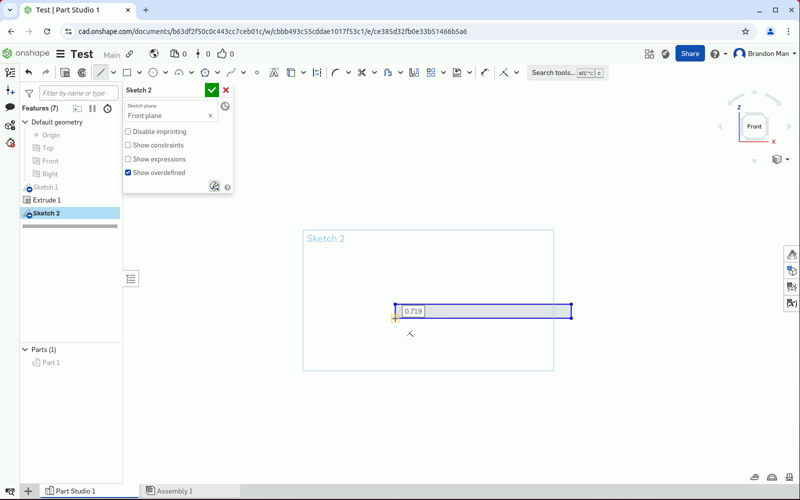
scroll(-6)
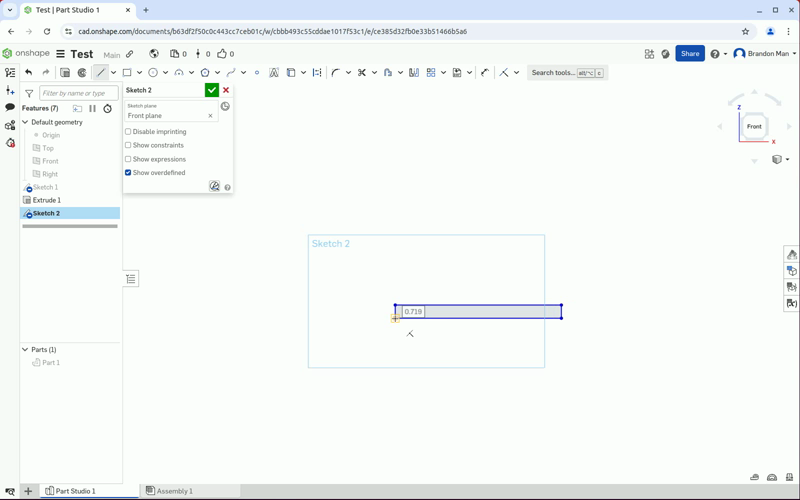
scroll(-6)
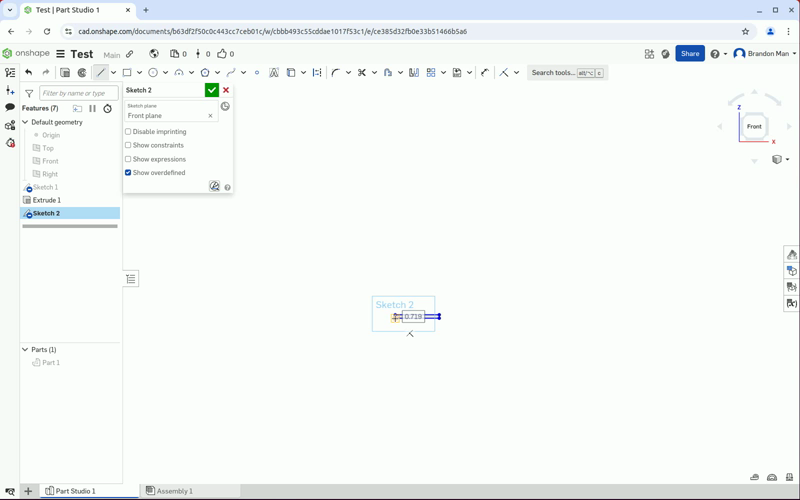
key(esc)
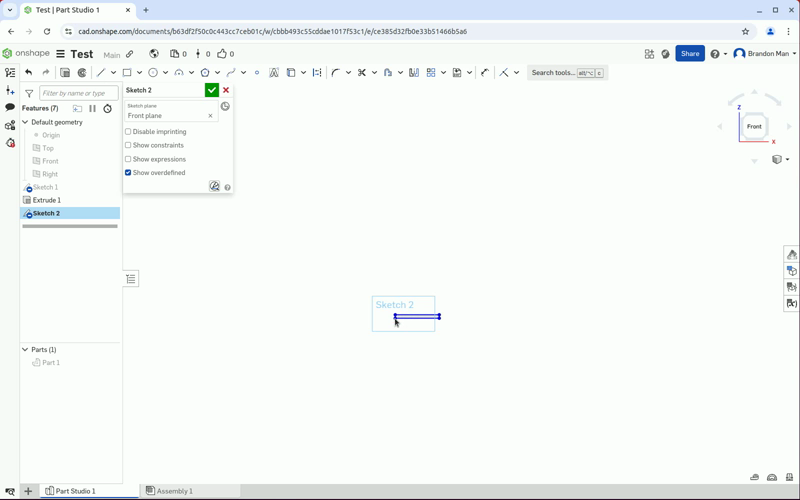
mouse_move(415, 316)
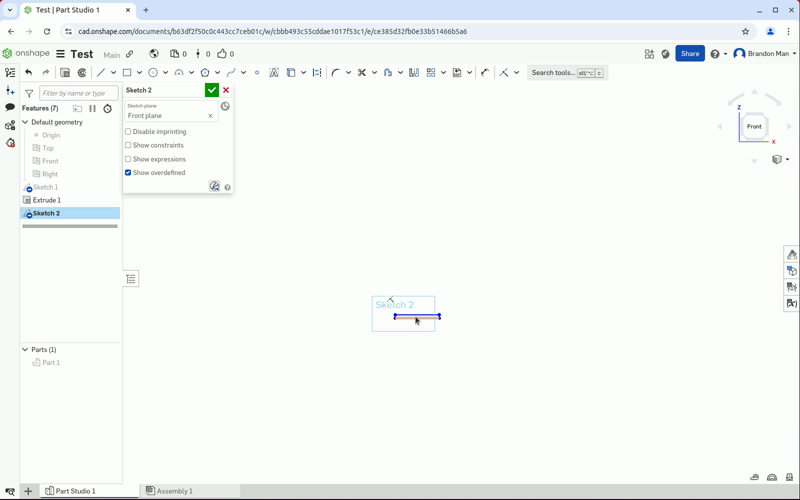
scroll(6)
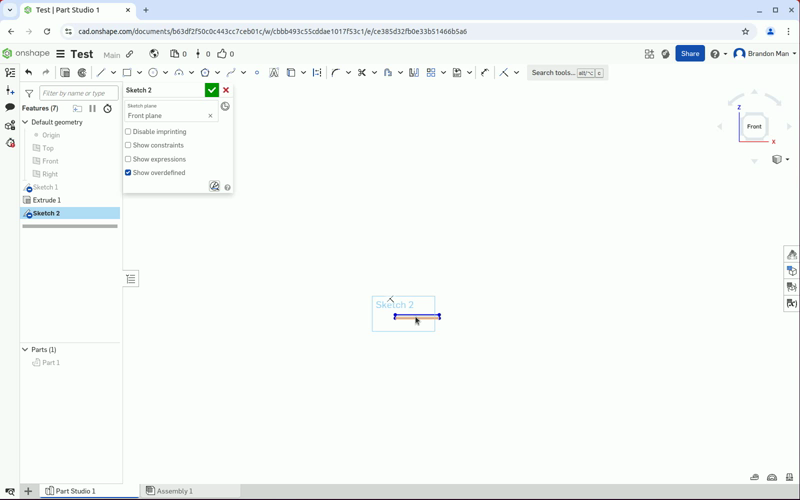
scroll(6)
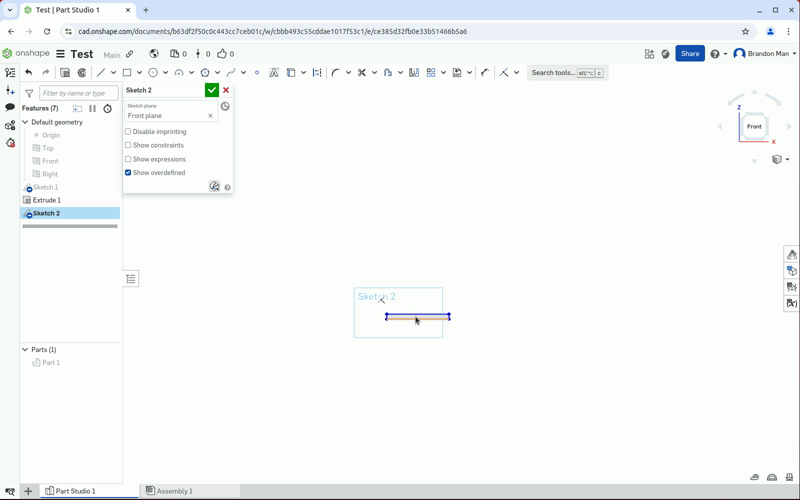
scroll(6)
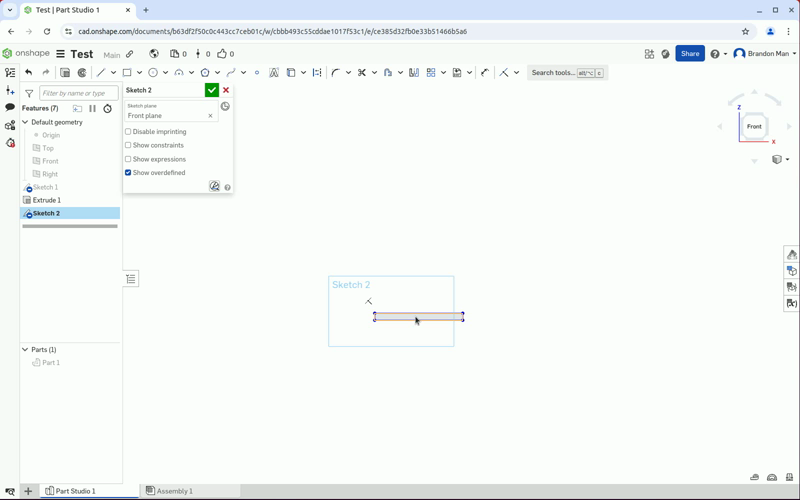
scroll(6)
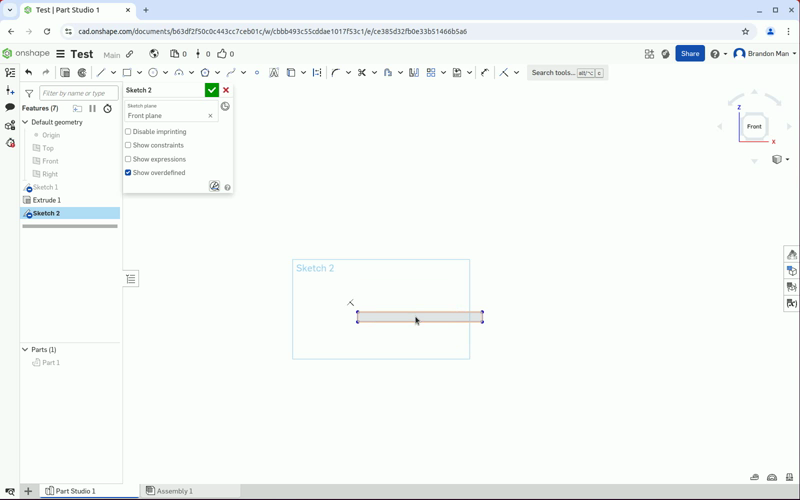
scroll(6)
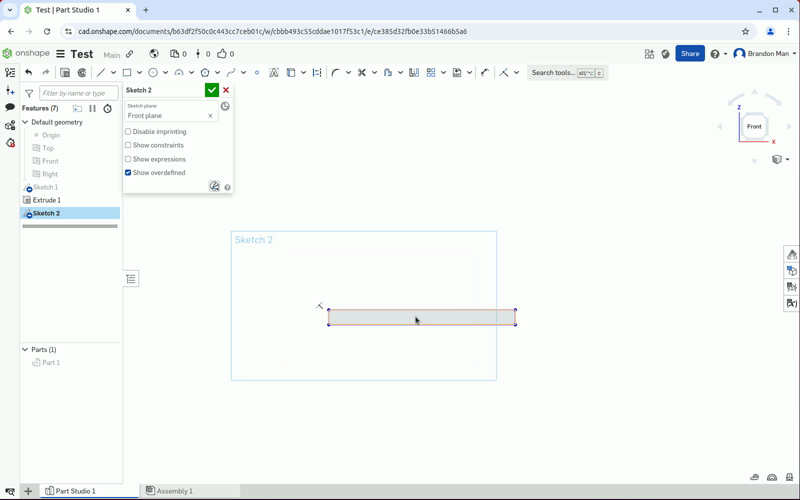
scroll(6)
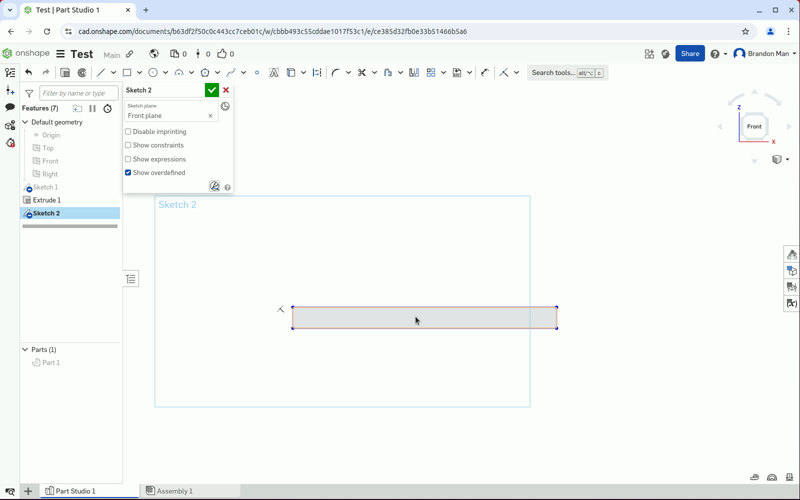
scroll(6)
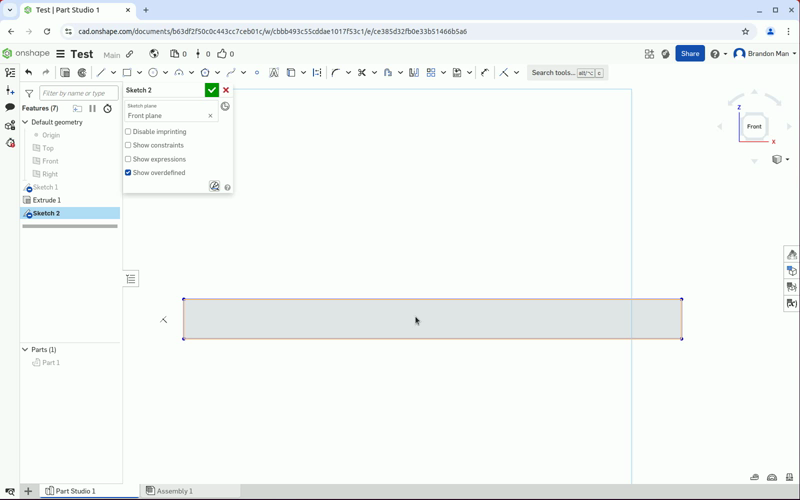
click(415, 316)
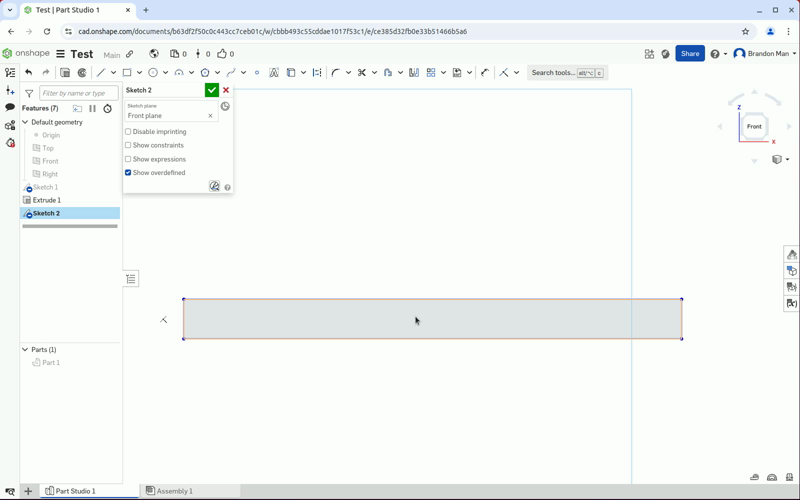
scroll(-6)
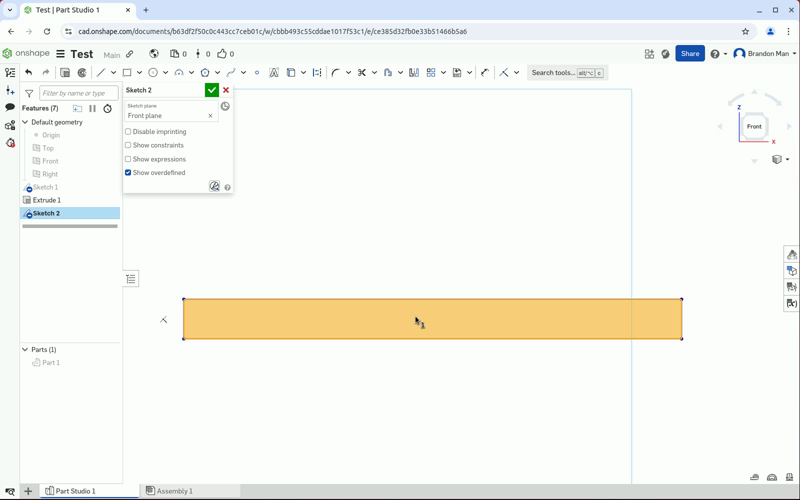
scroll(-6)
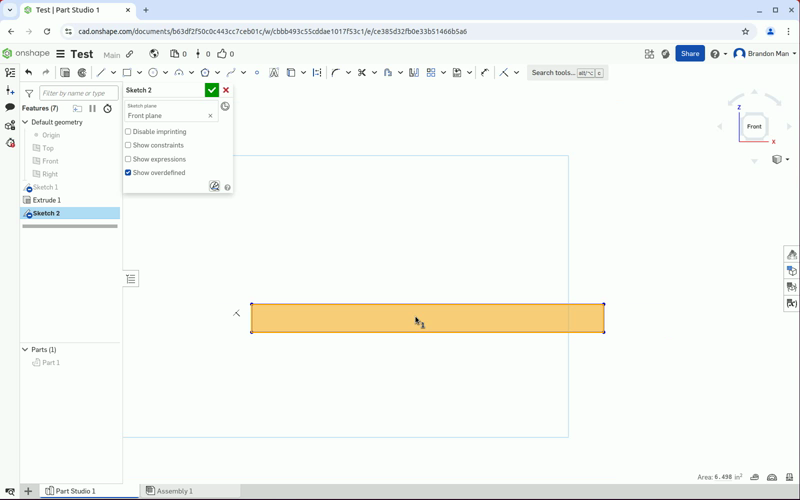
scroll(-6)
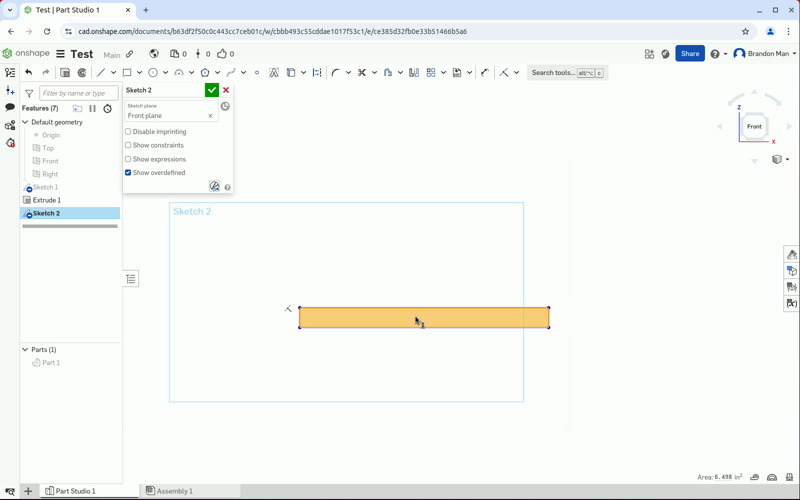
scroll(-6)
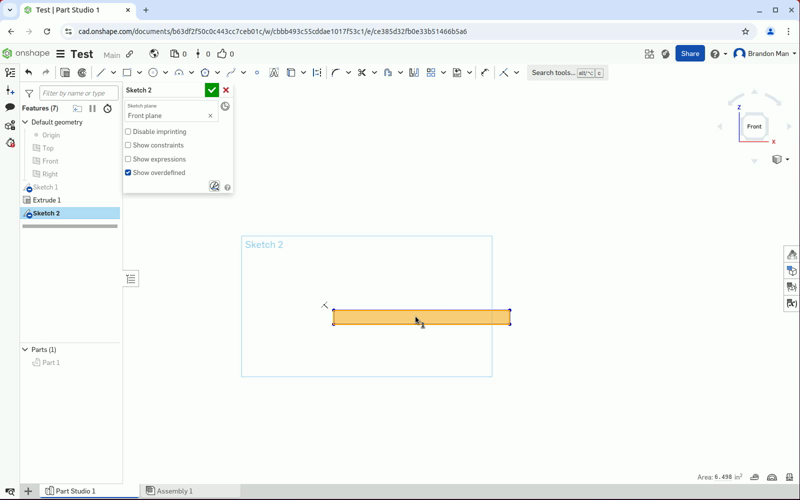
scroll(-6)
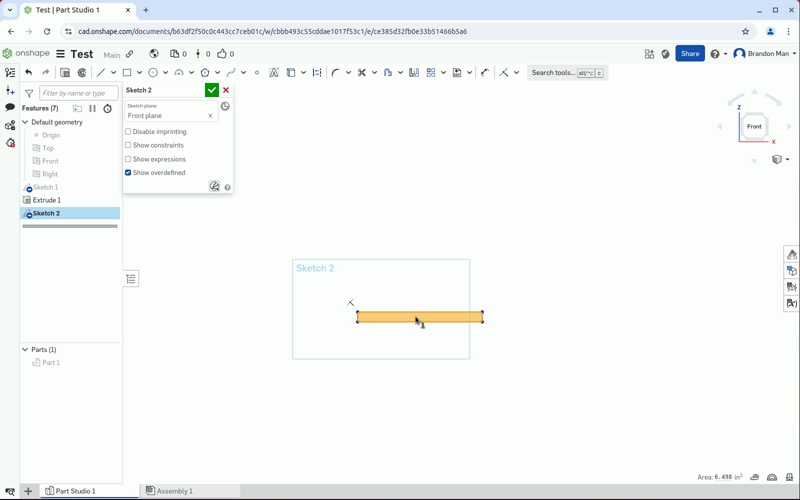
scroll(-6)
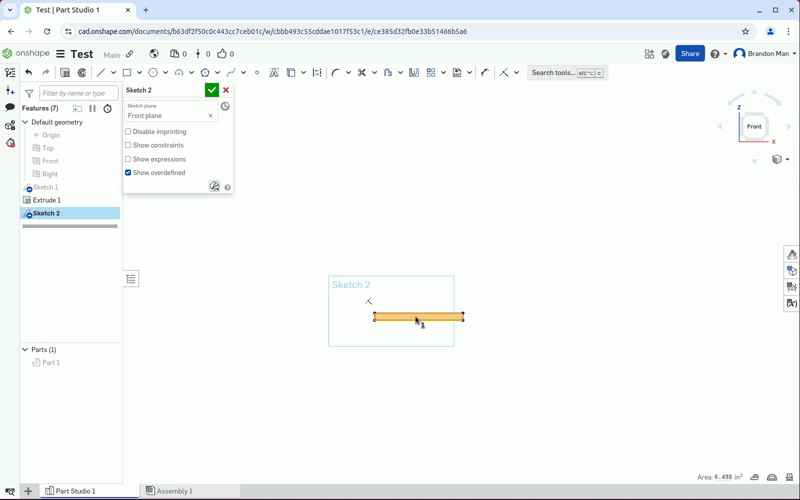
scroll(-6)
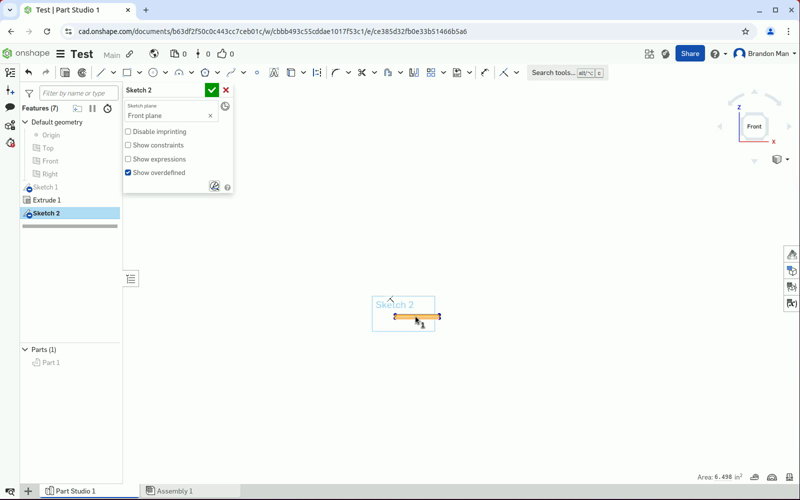
mouse_move(73, 352)
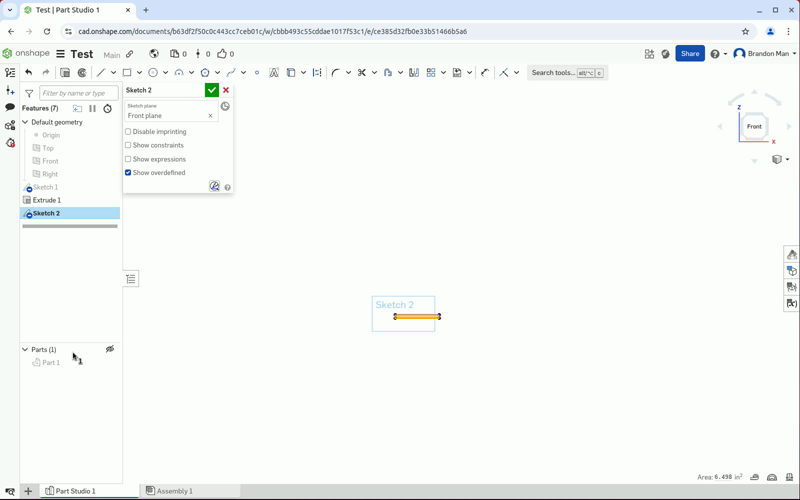
key(shift+y)
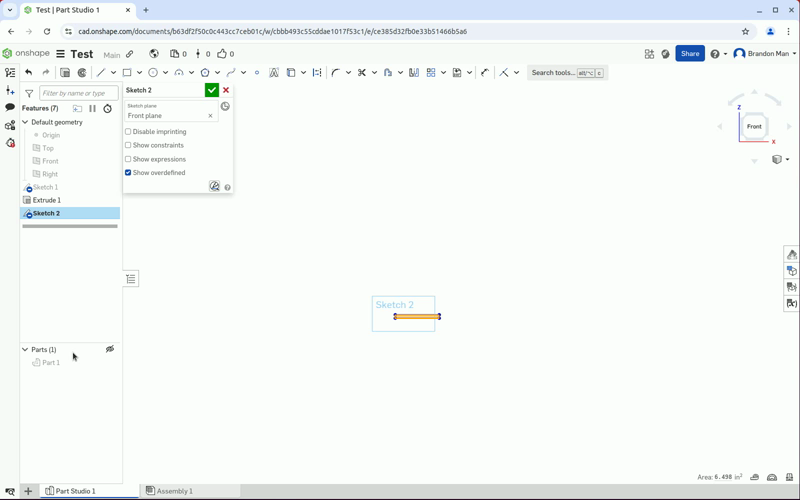
key(shift+e)
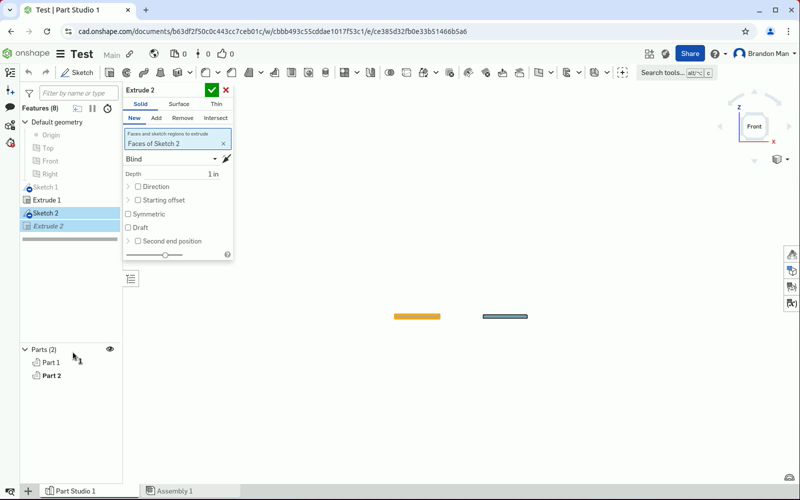
mouse_move(143, 106)
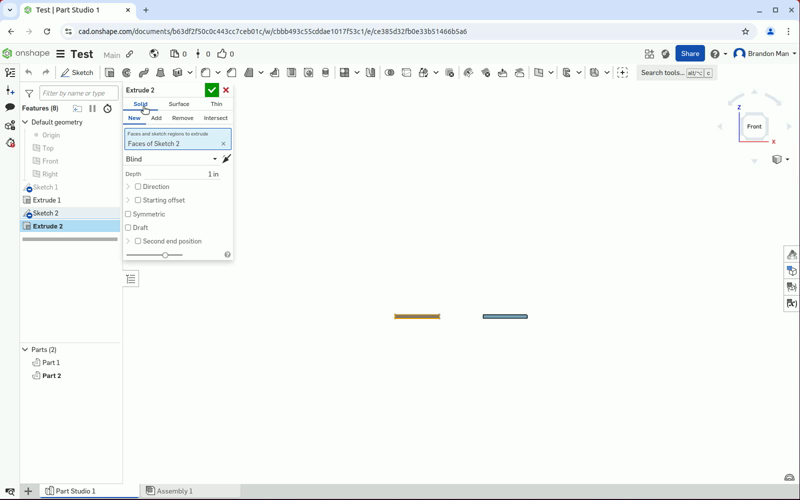
click(143, 106)
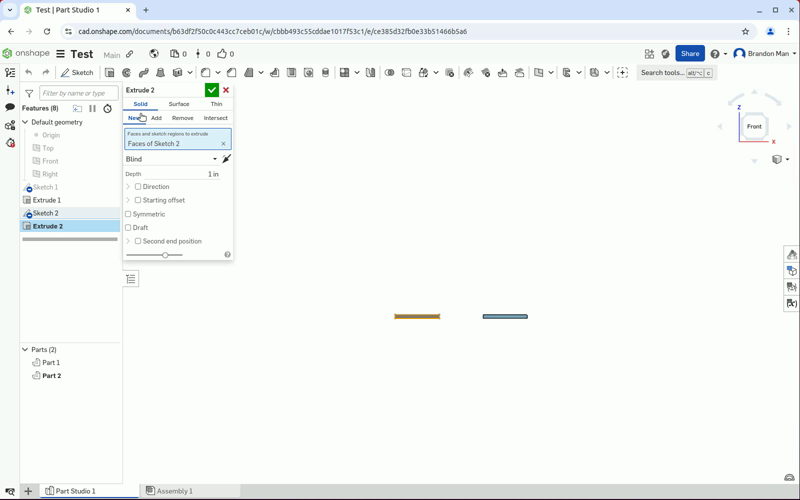
mouse_move(137, 120)
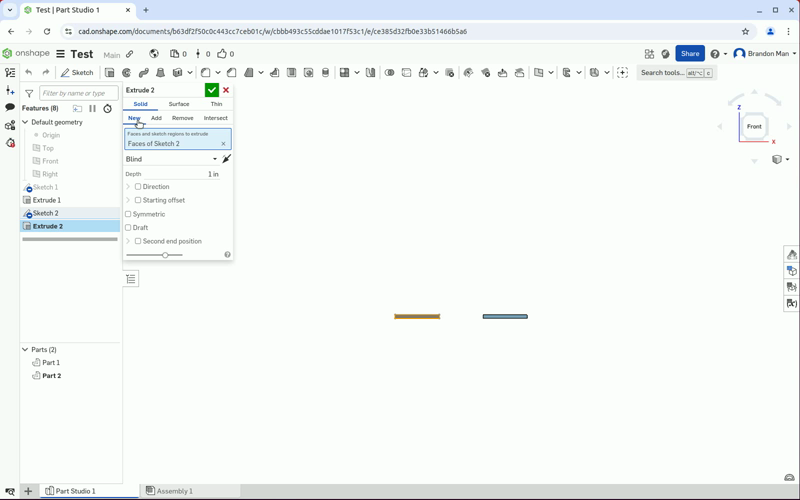
click(137, 120)
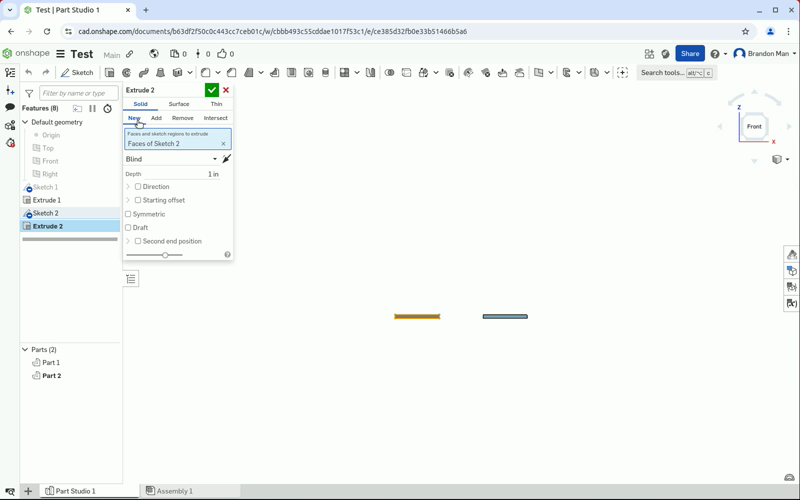
key(tab, 4)
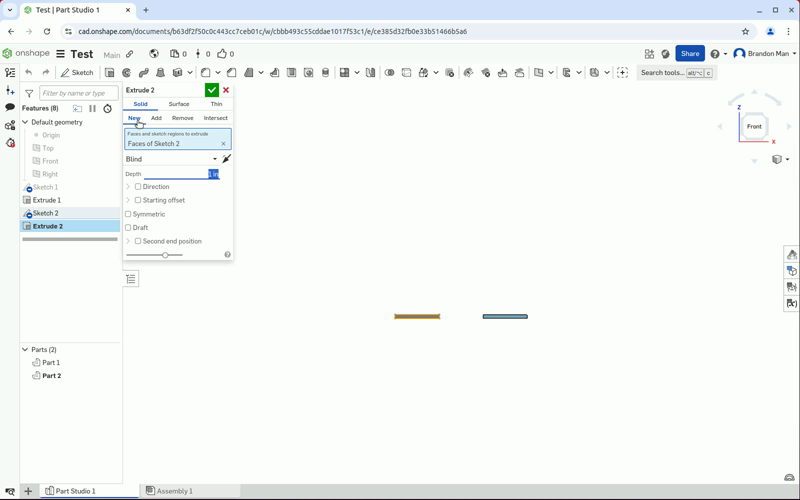
text(0.722)
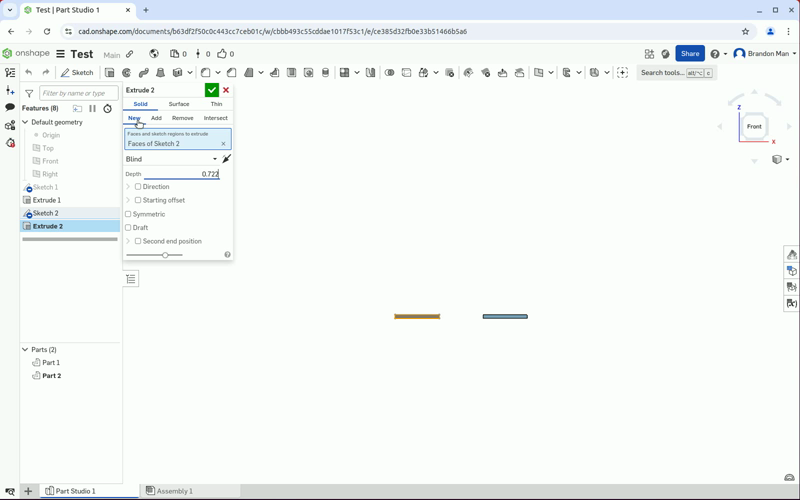
key(enter)
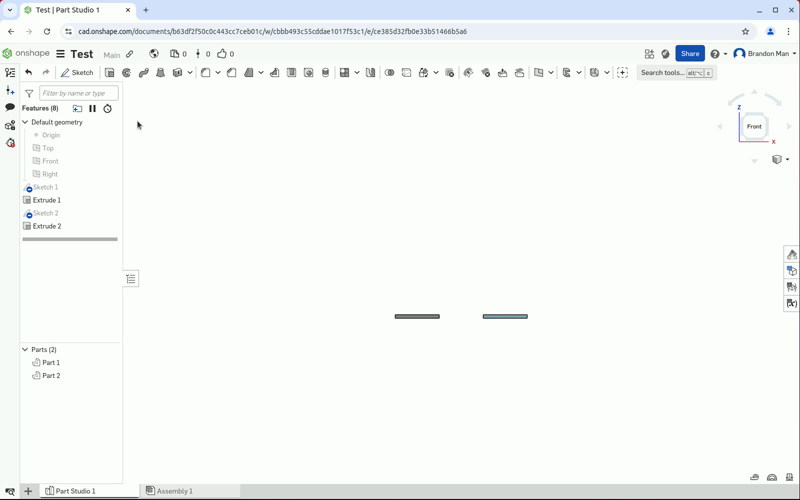
key(shift+h)
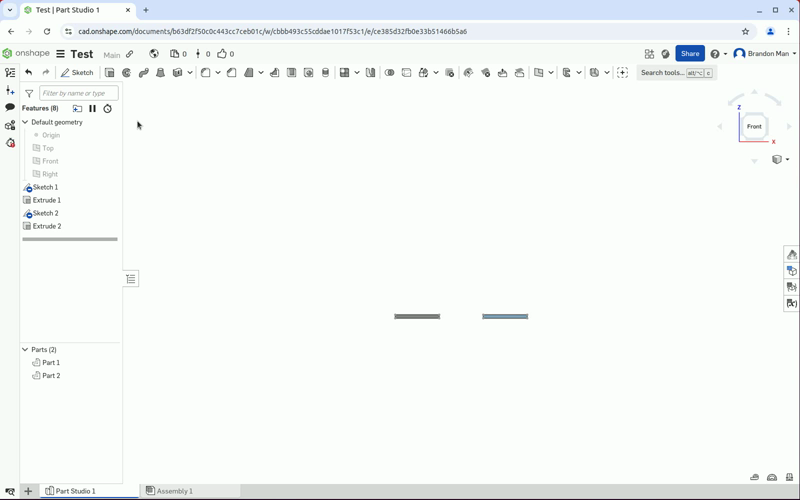
key(shift+h)
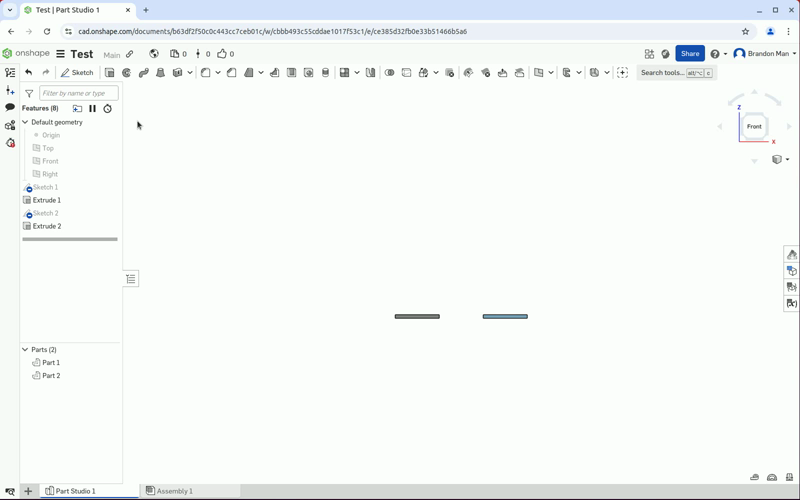
mouse_move(73, 189)
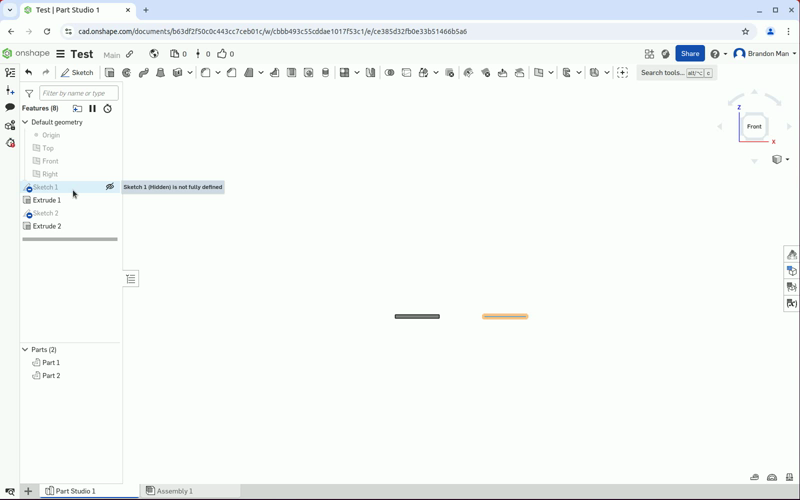
click(73, 189)
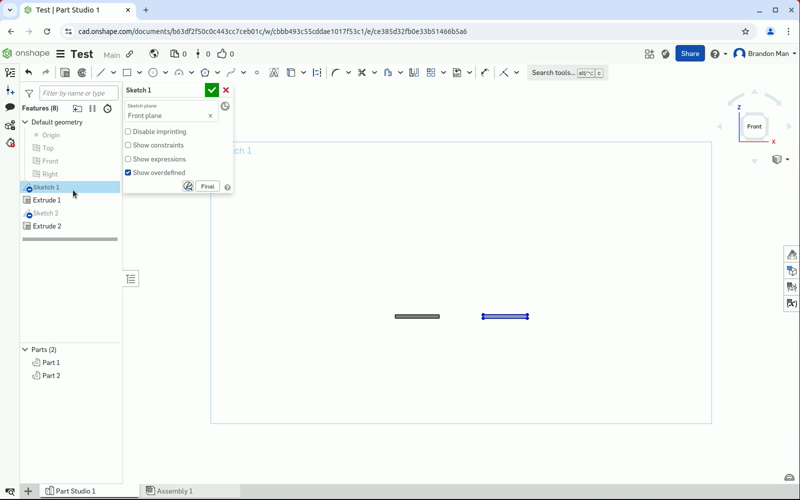
mouse_move(229, 92)
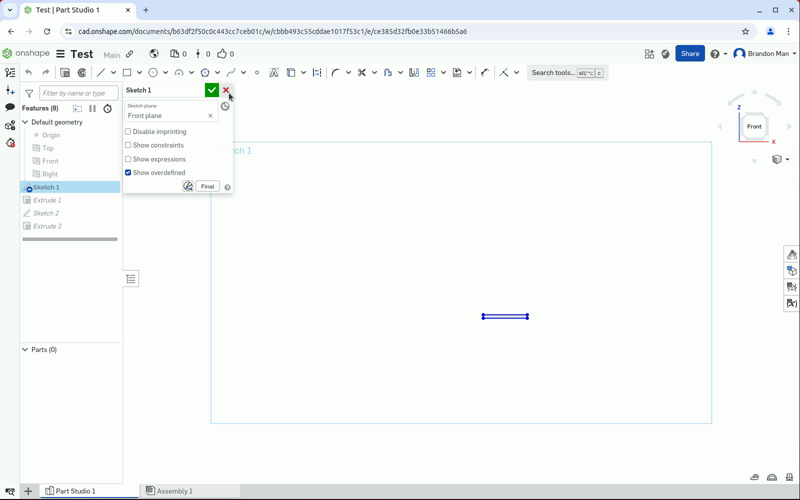
click(229, 92)
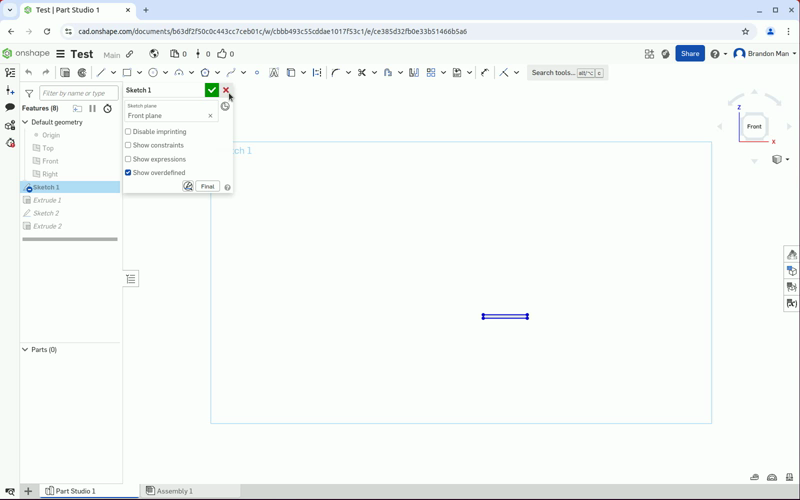
key(shift+s)
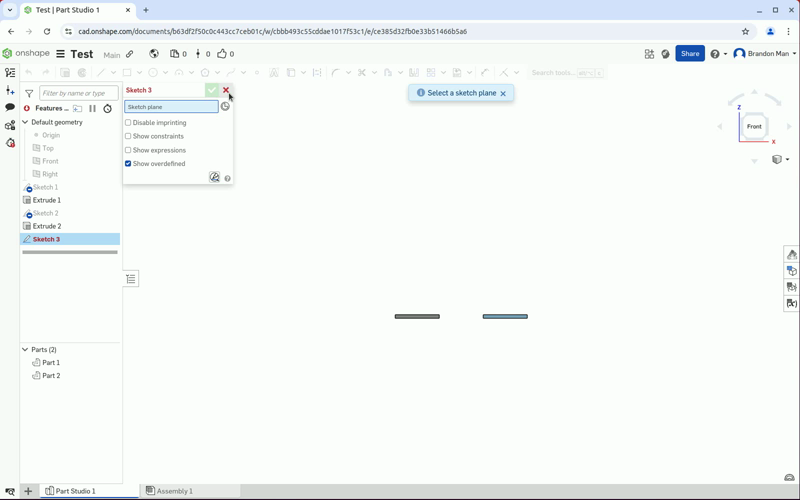
mouse_move(73, 163)
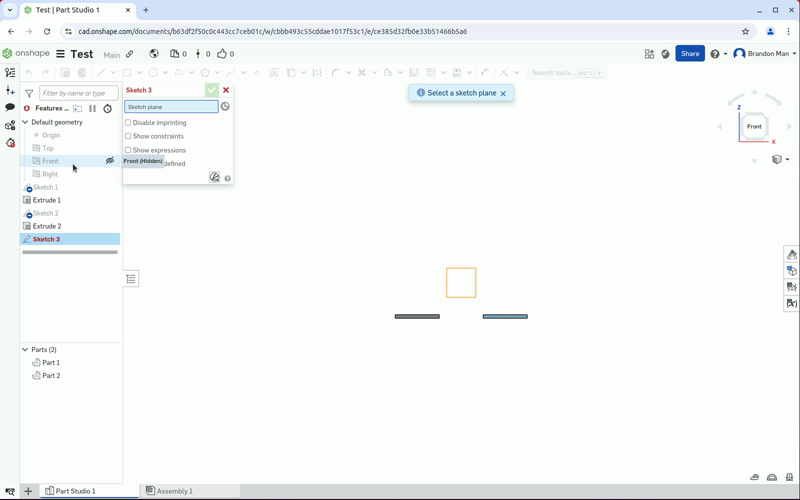
click(73, 163)
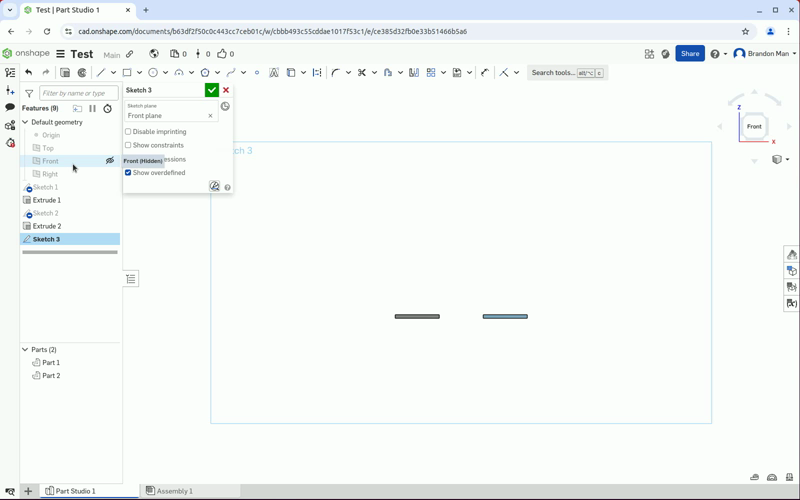
mouse_move(73, 352)
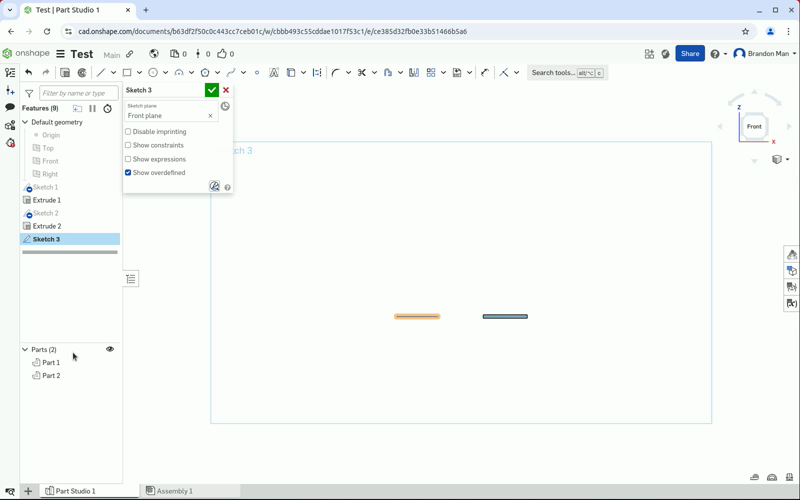
key(y)
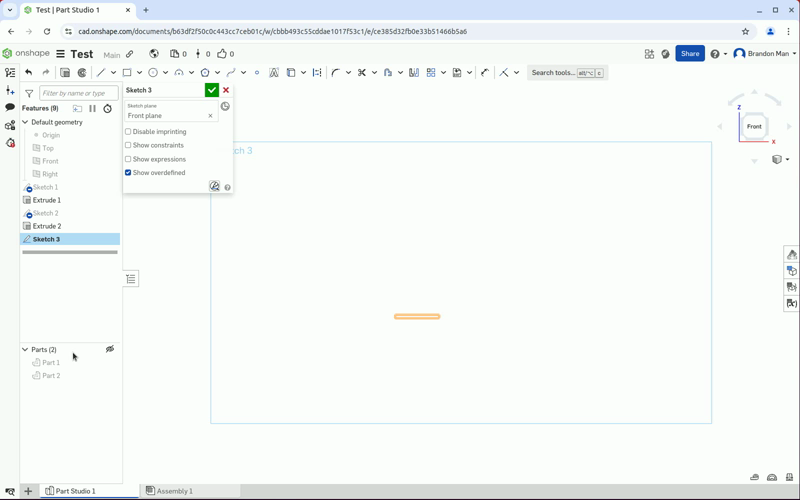
key(l)
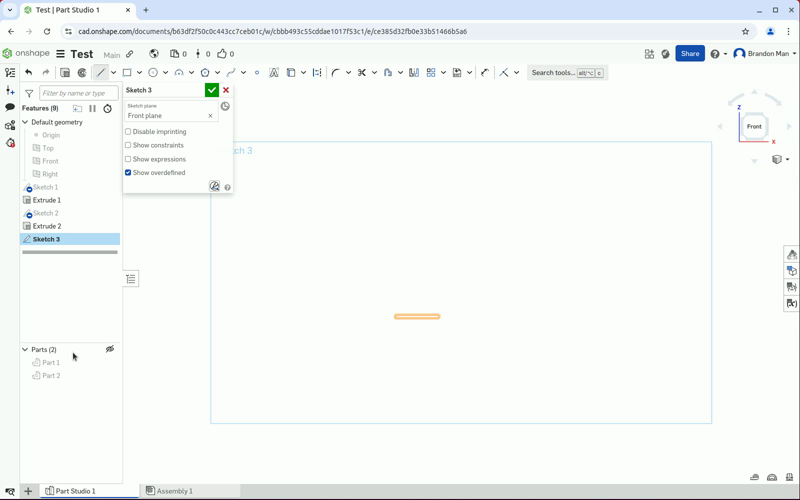
key_down(shift)
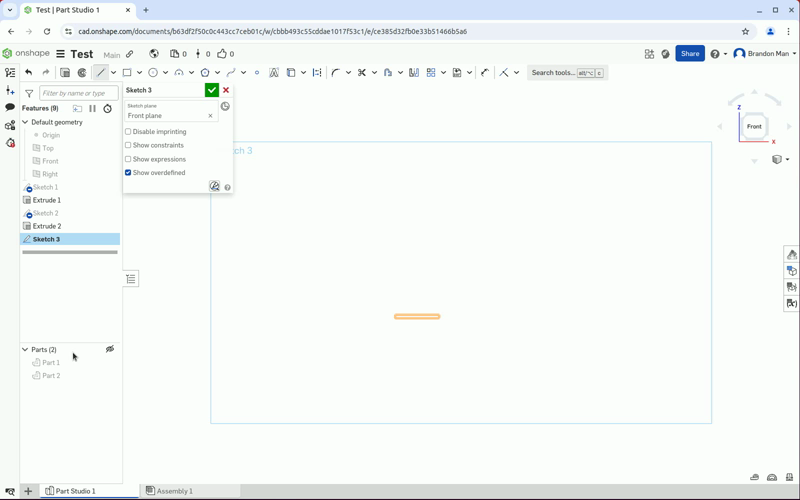
mouse_move(569, 282)
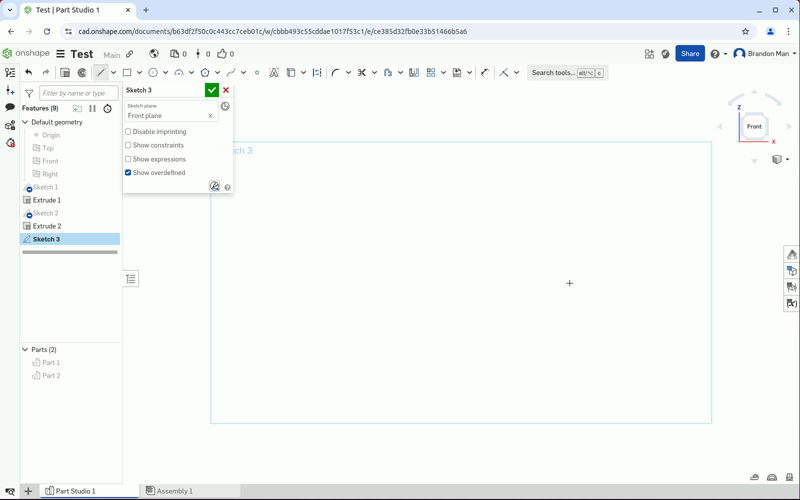
click(569, 282)
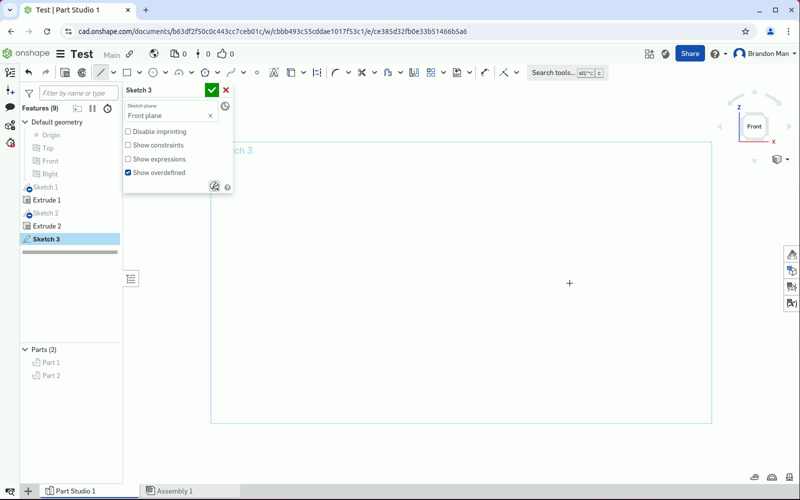
key_up(shift)
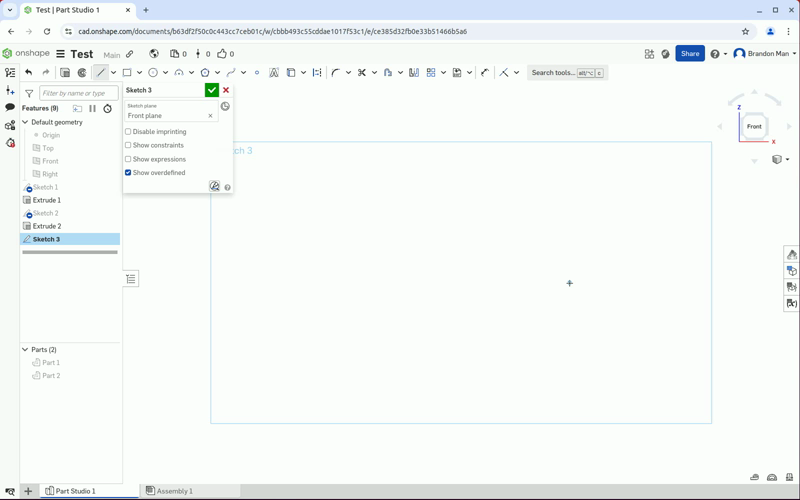
key_down(shift)
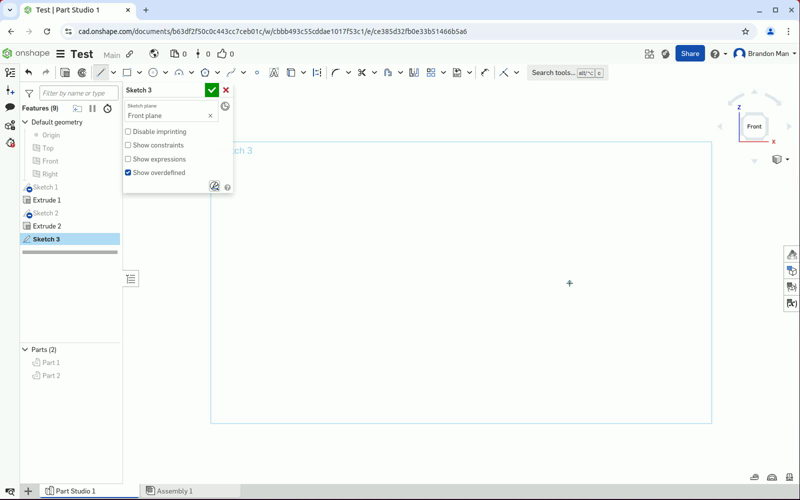
mouse_move(589, 282)
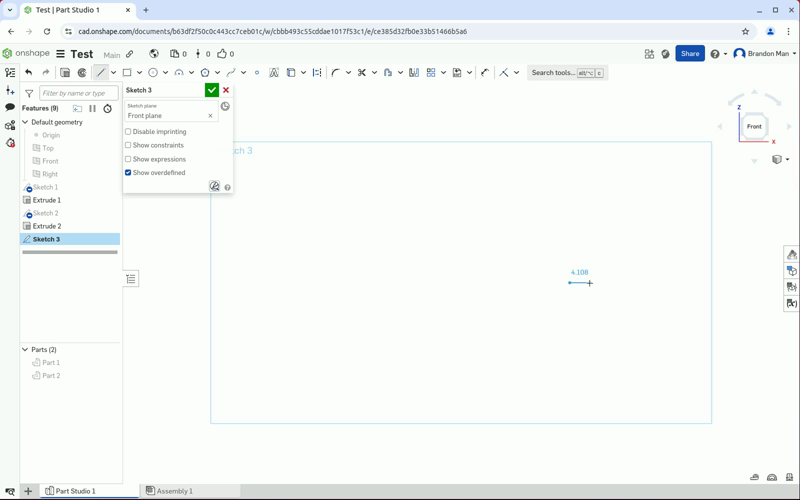
mouse_move(573, 282)
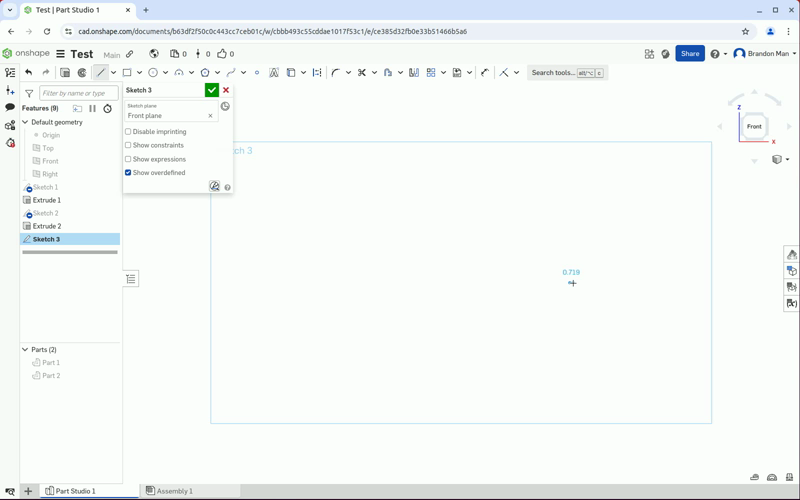
scroll(6)
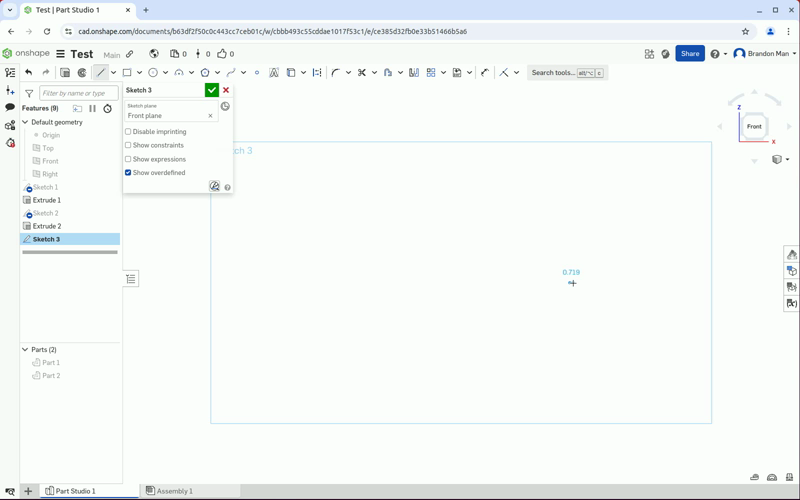
scroll(6)
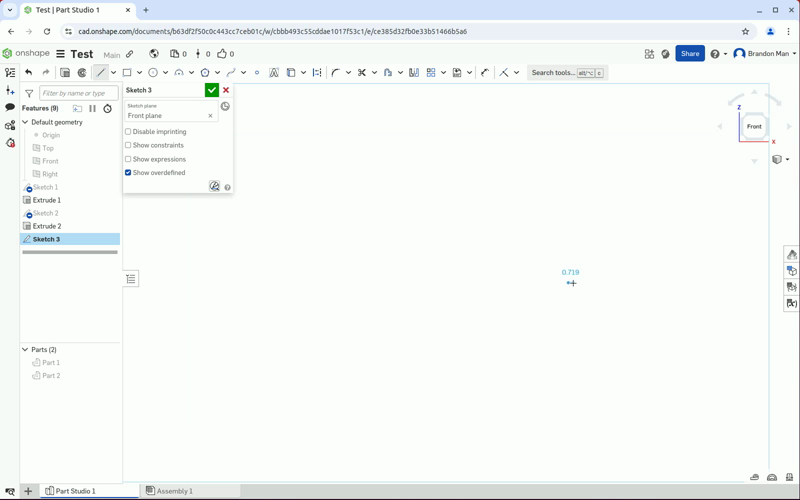
scroll(6)
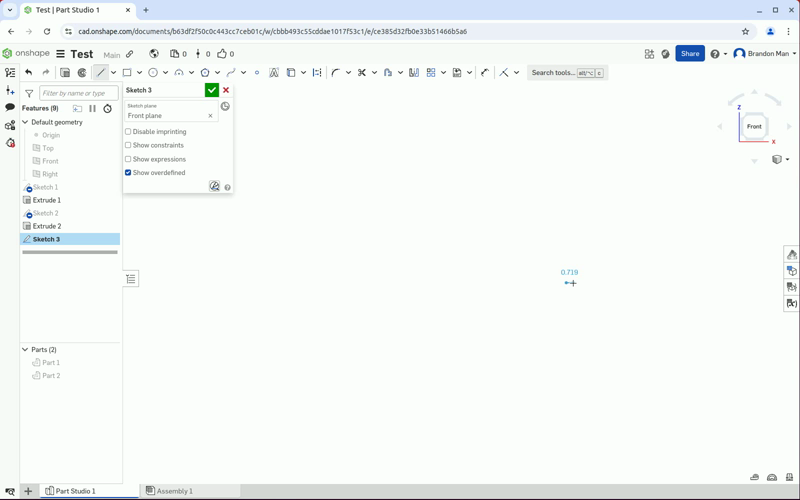
scroll(6)
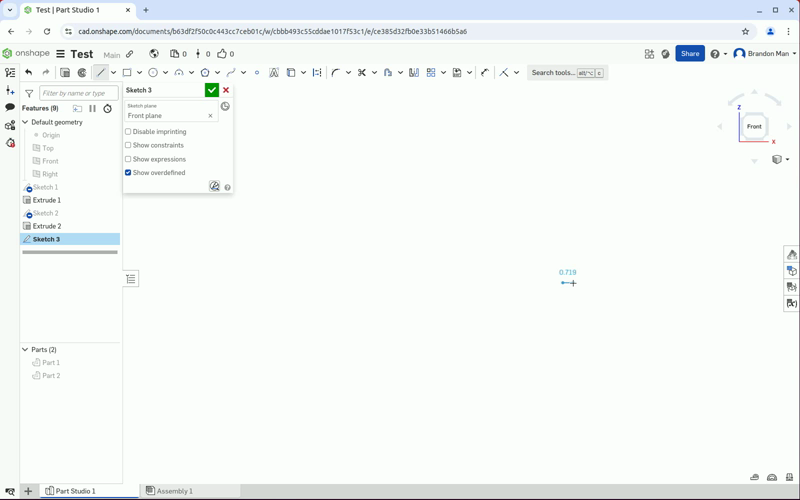
scroll(6)
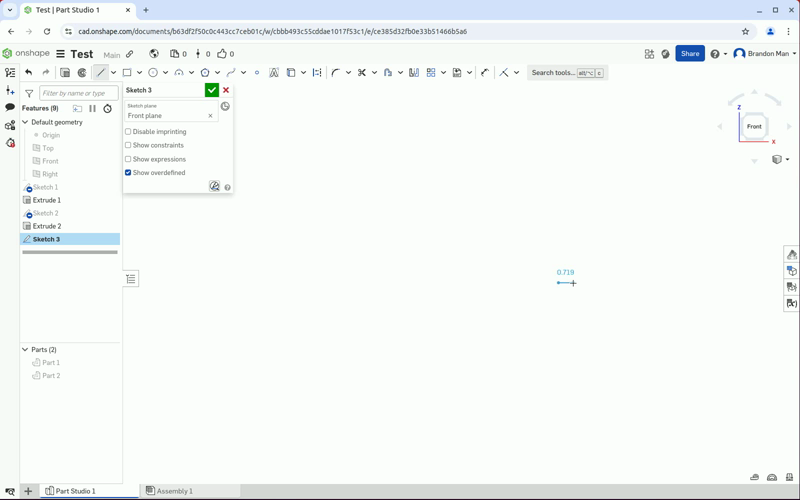
scroll(6)
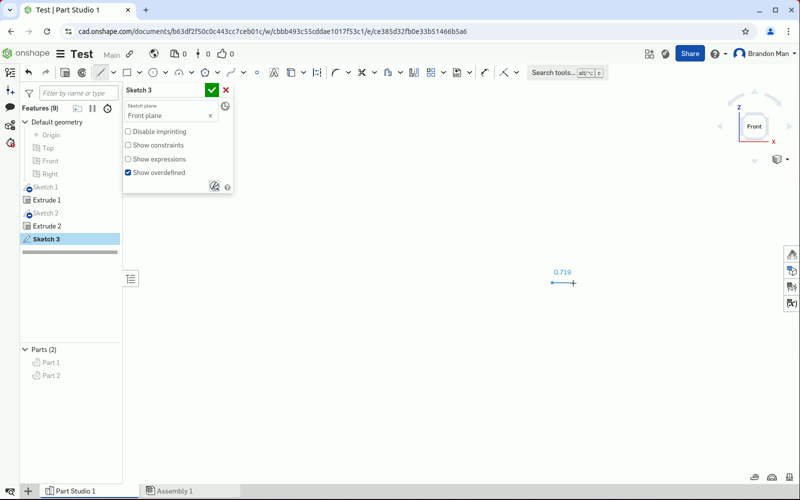
scroll(6)
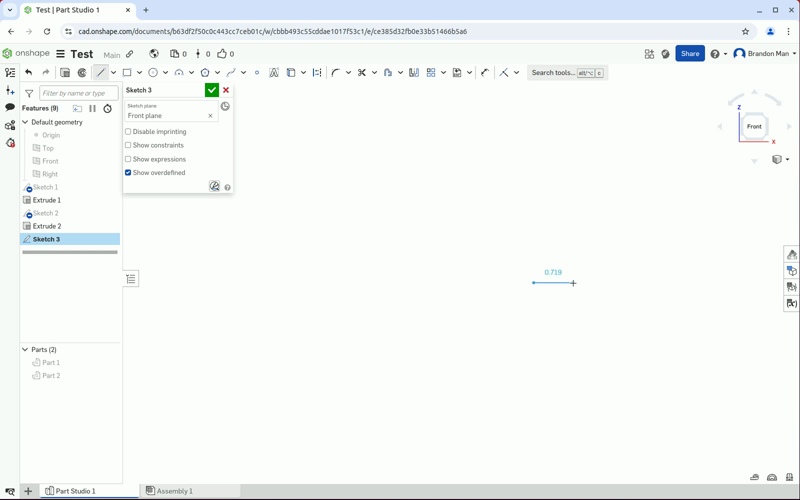
click(573, 282)
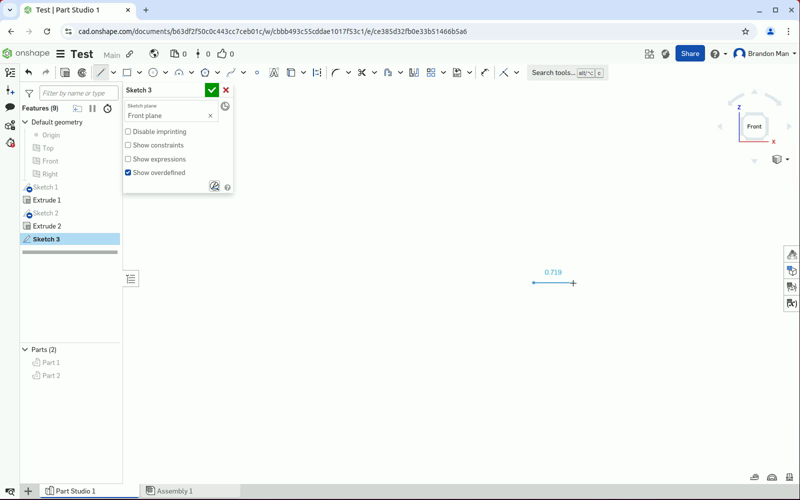
scroll(-6)
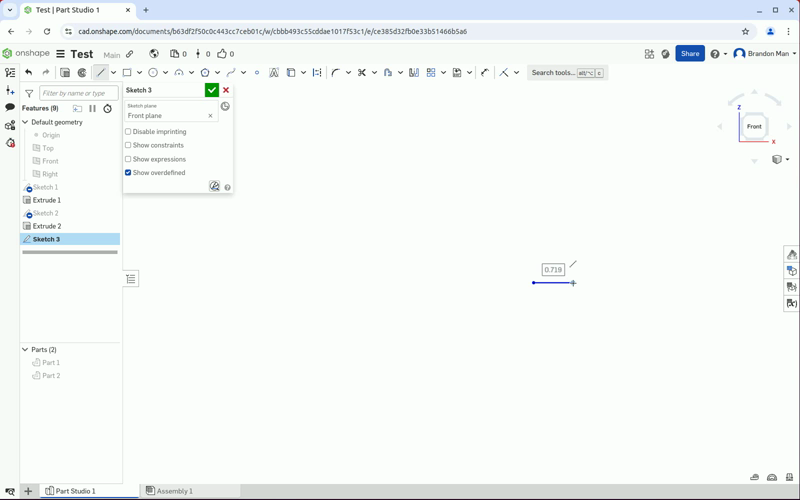
scroll(-6)
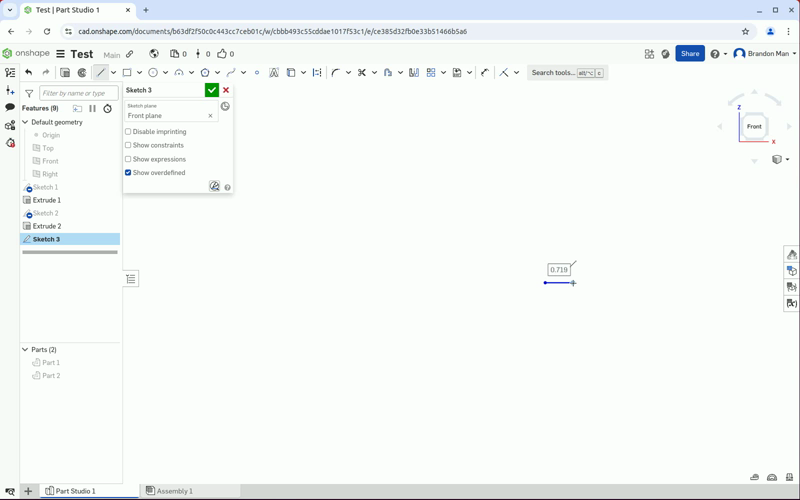
scroll(-6)
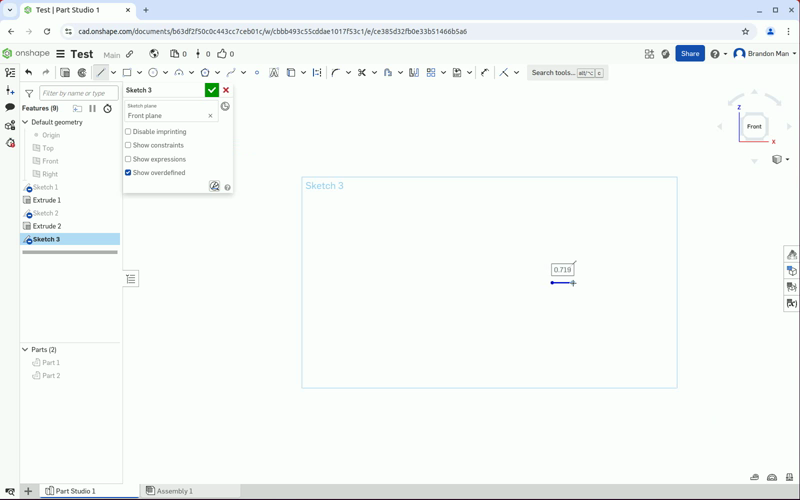
scroll(-6)
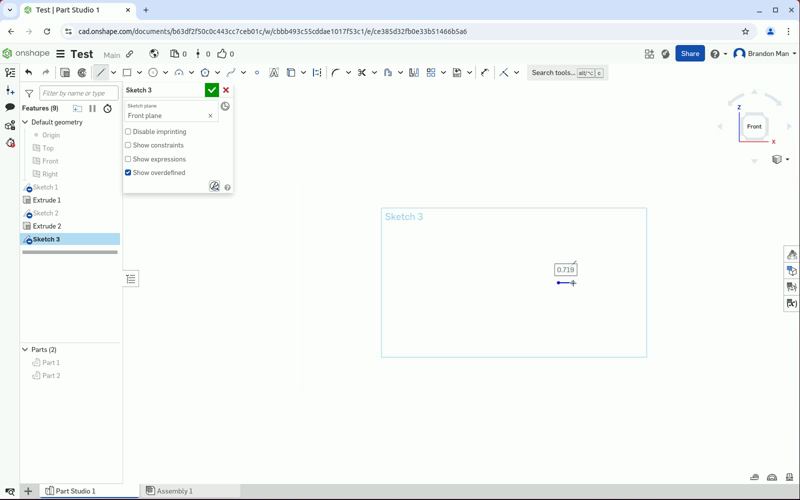
scroll(-6)
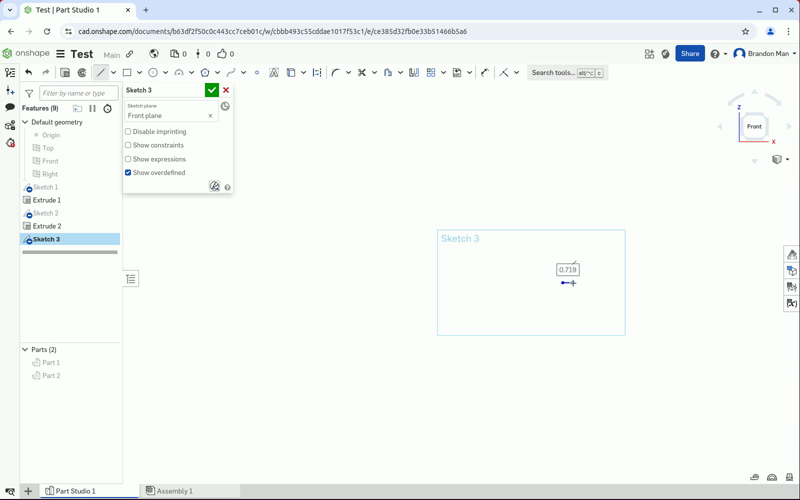
scroll(-6)
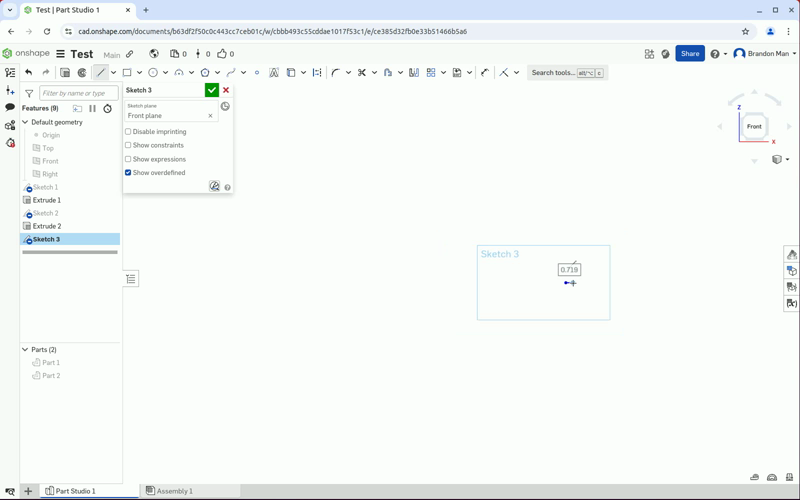
scroll(-6)
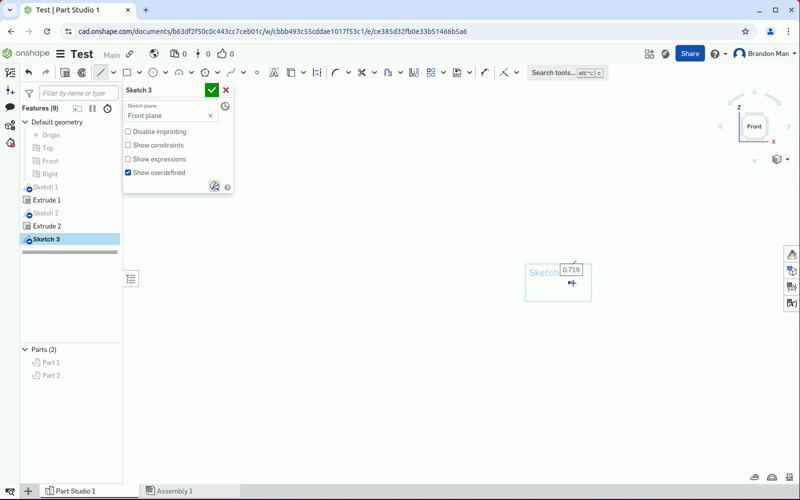
key_up(shift)
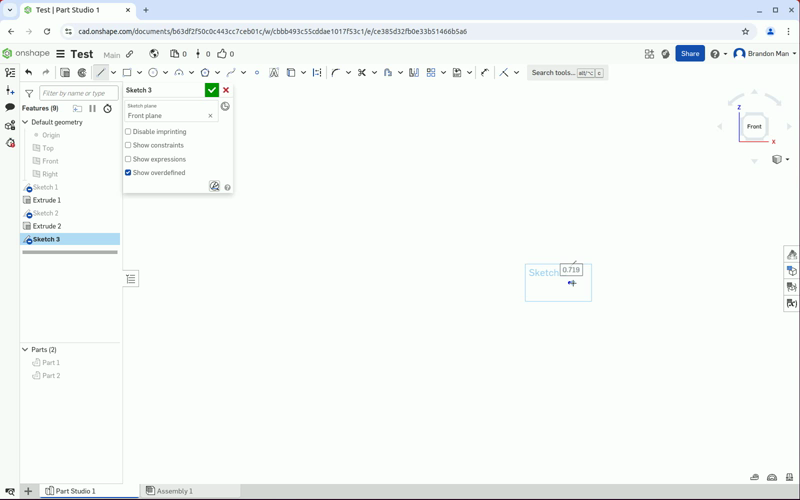
key_down(shift)
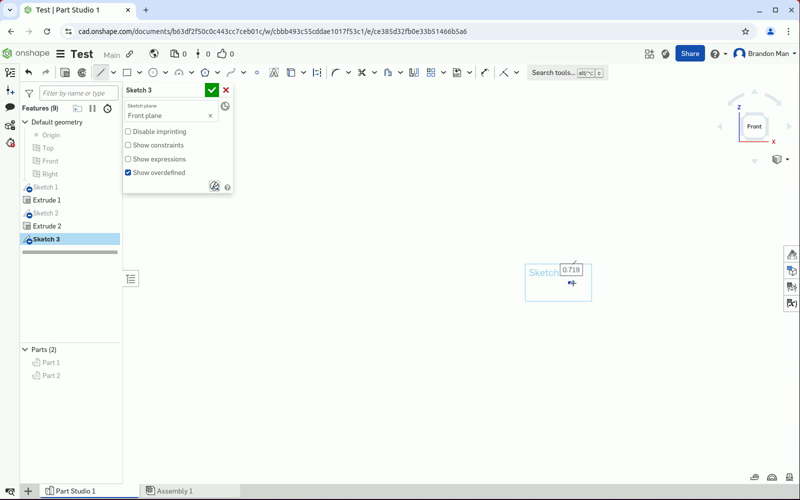
mouse_move(589, 282)
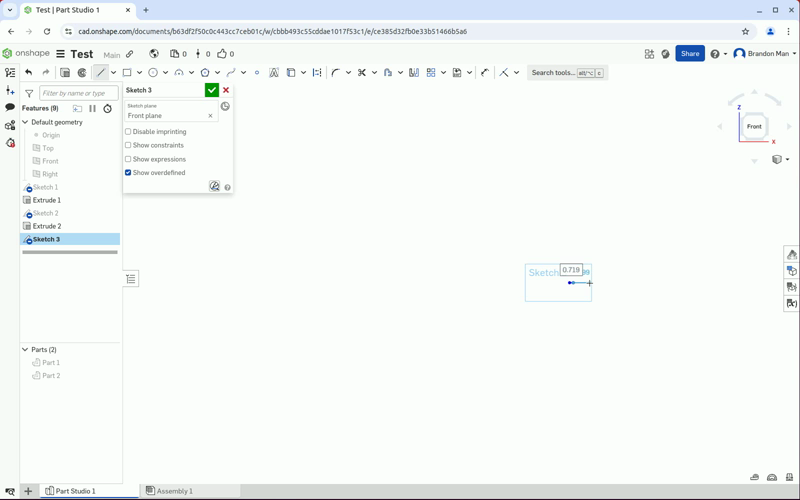
mouse_move(573, 250)
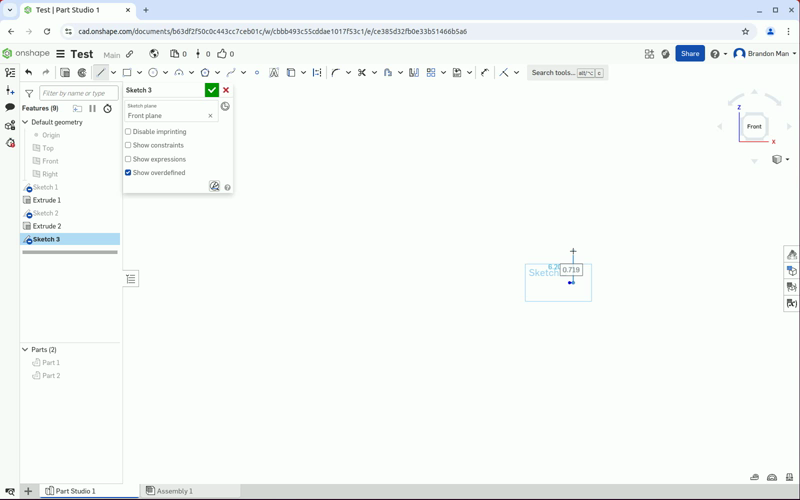
click(573, 250)
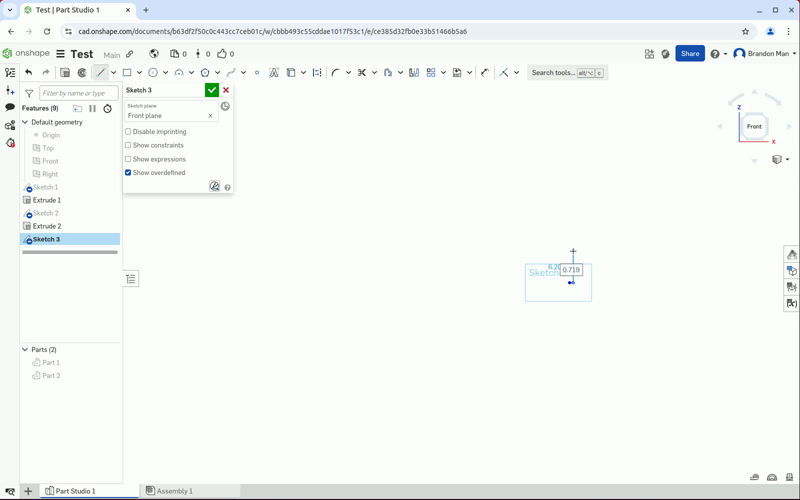
key_up(shift)
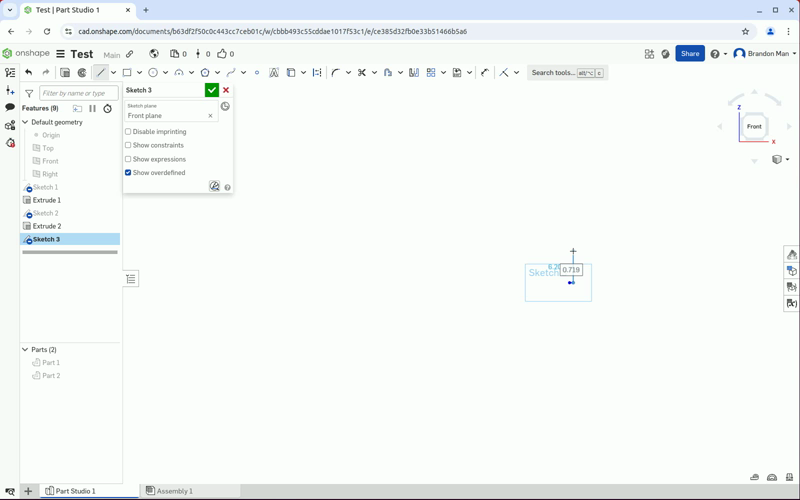
key_down(shift)
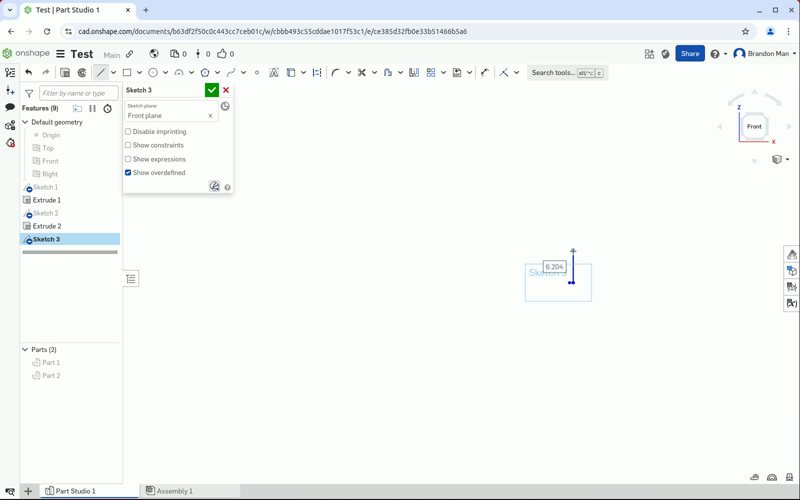
mouse_move(589, 250)
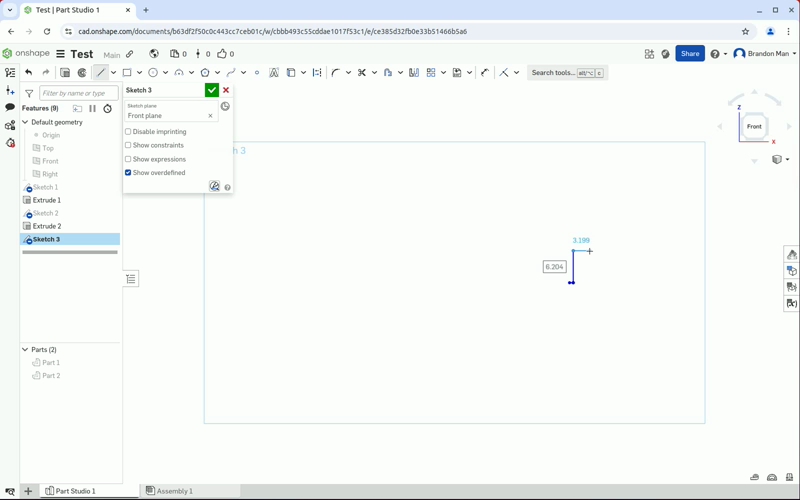
mouse_move(569, 250)
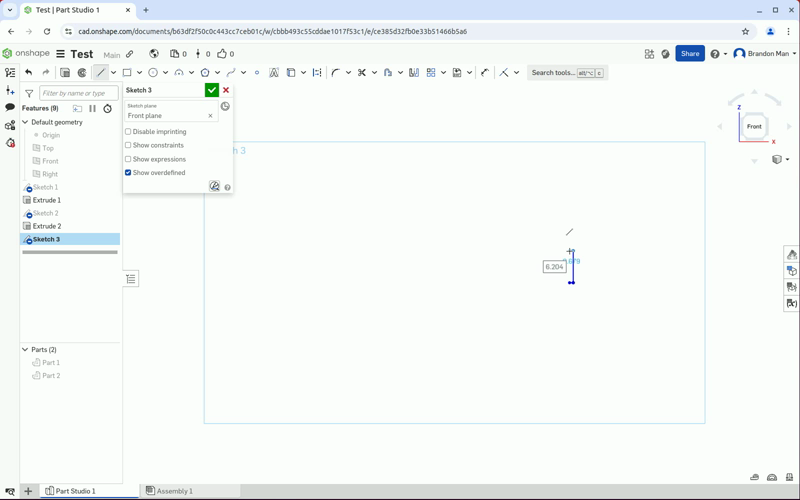
scroll(6)
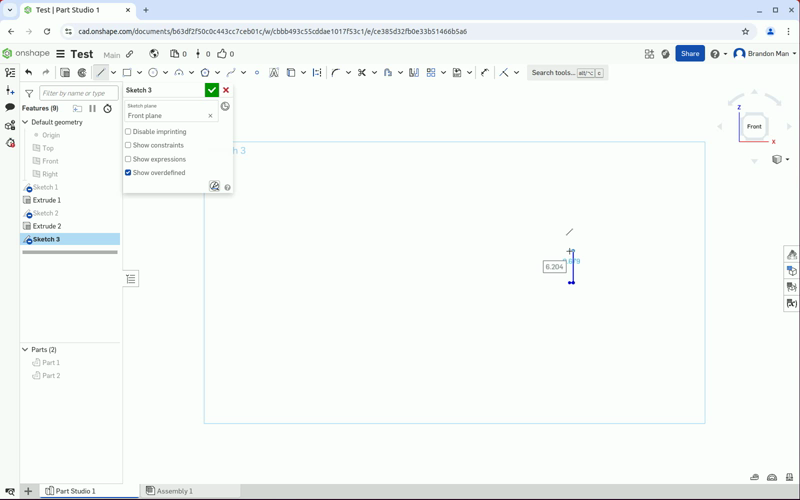
scroll(6)
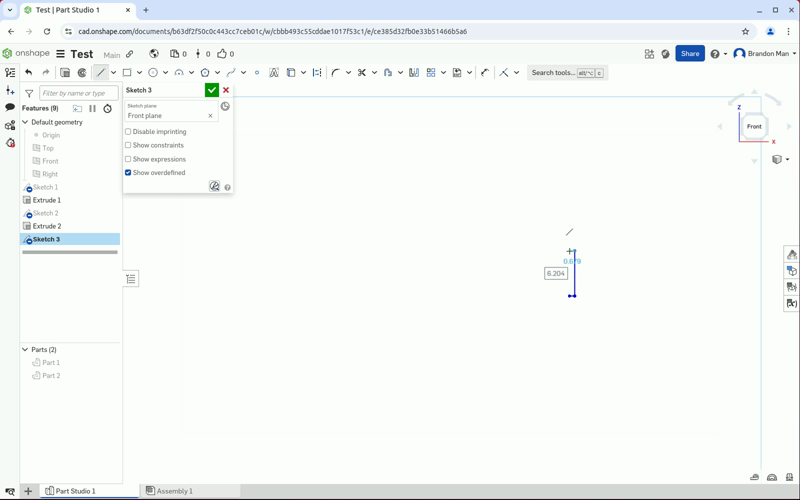
scroll(6)
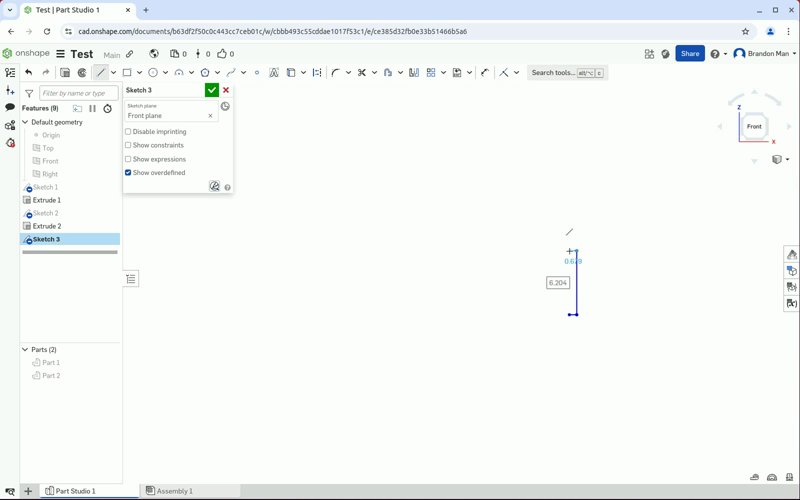
scroll(6)
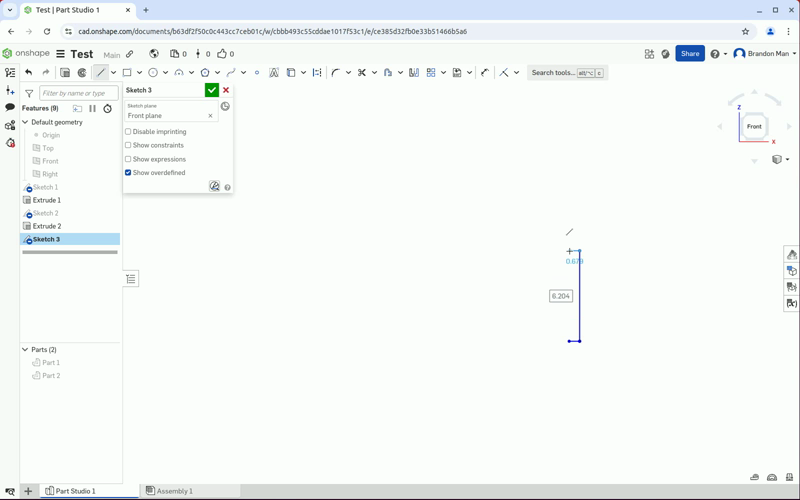
scroll(6)
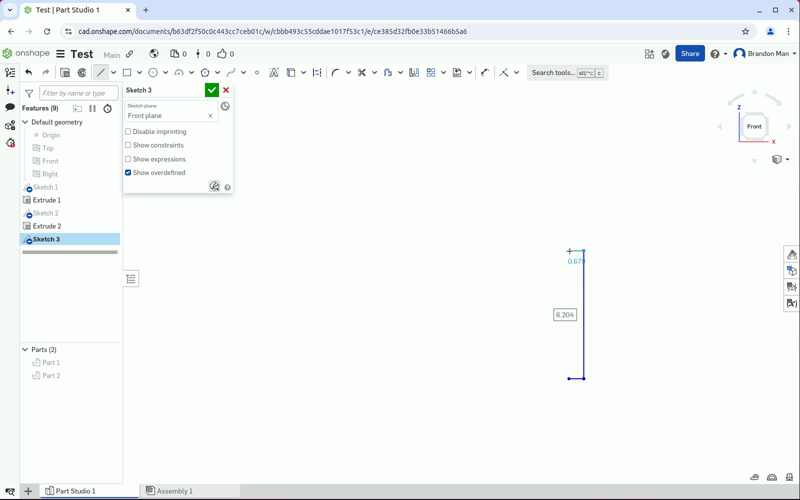
scroll(6)
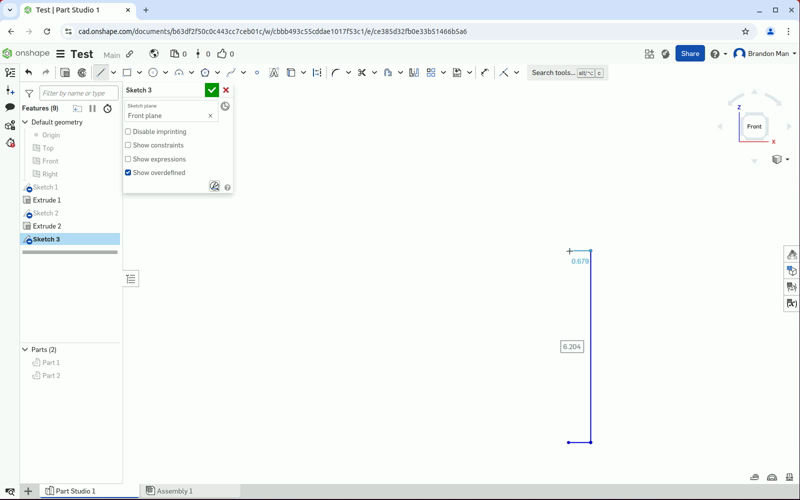
scroll(6)
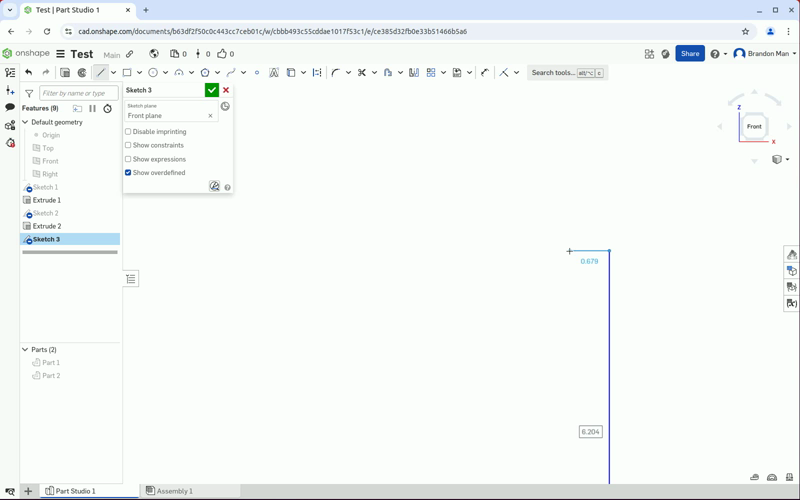
click(569, 250)
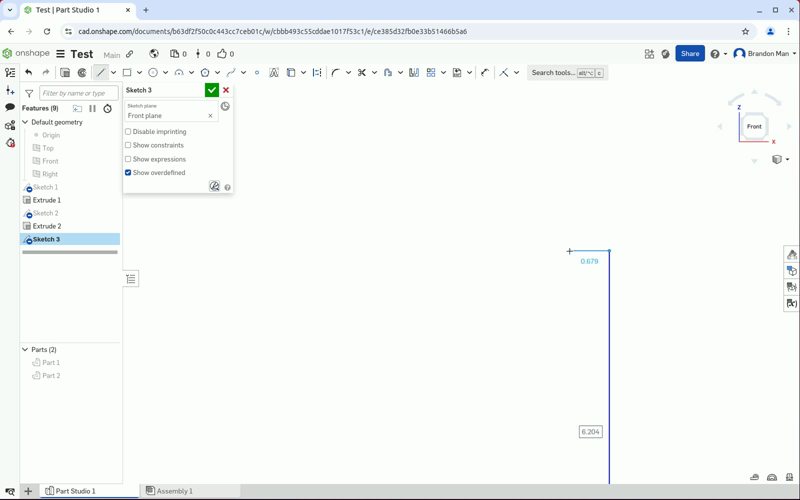
scroll(-6)
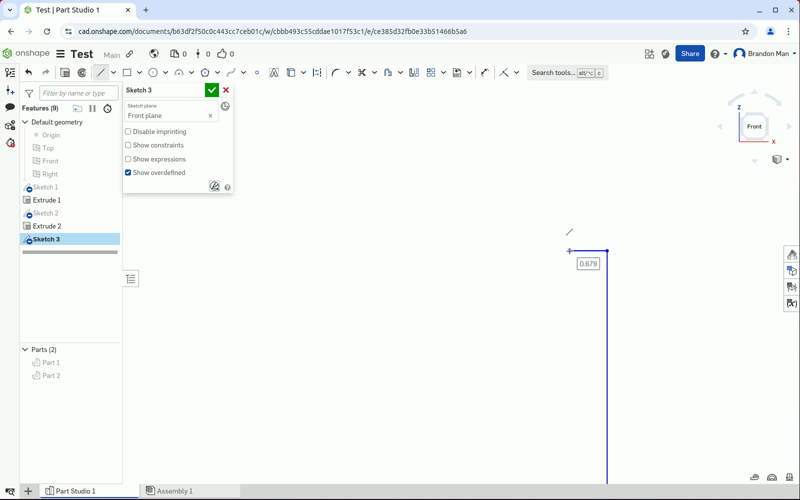
scroll(-6)
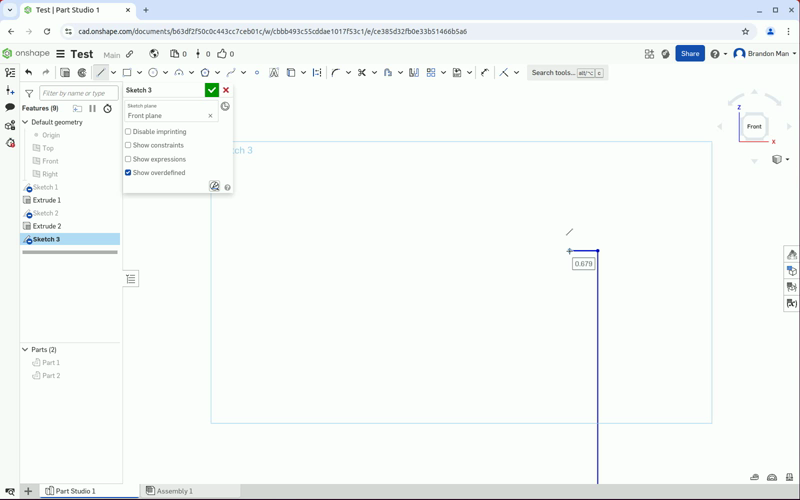
scroll(-6)
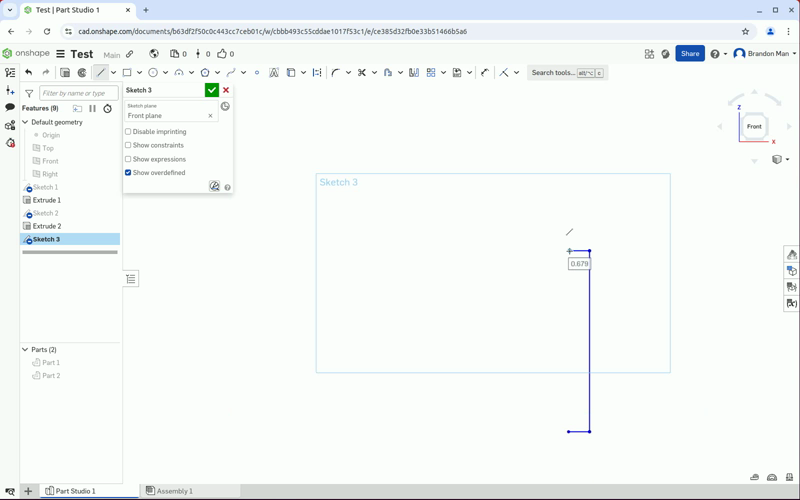
scroll(-6)
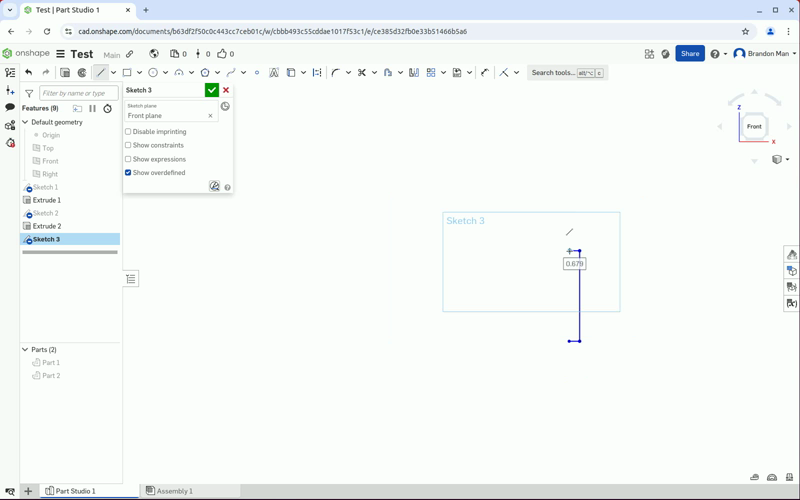
scroll(-6)
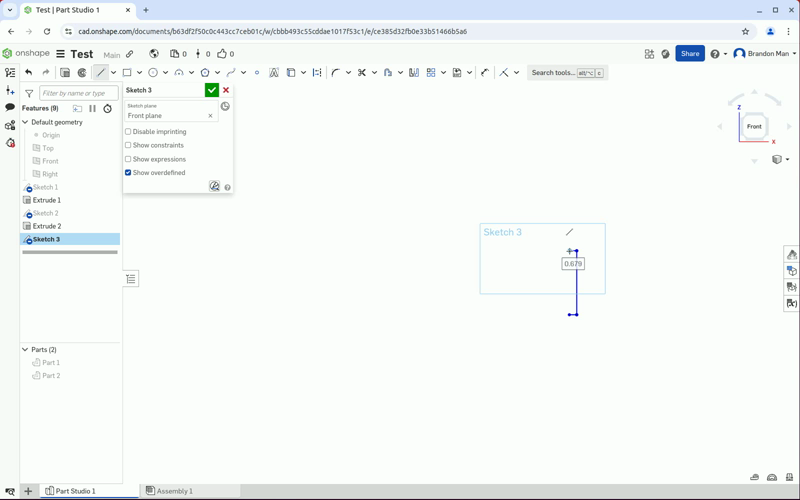
scroll(-6)
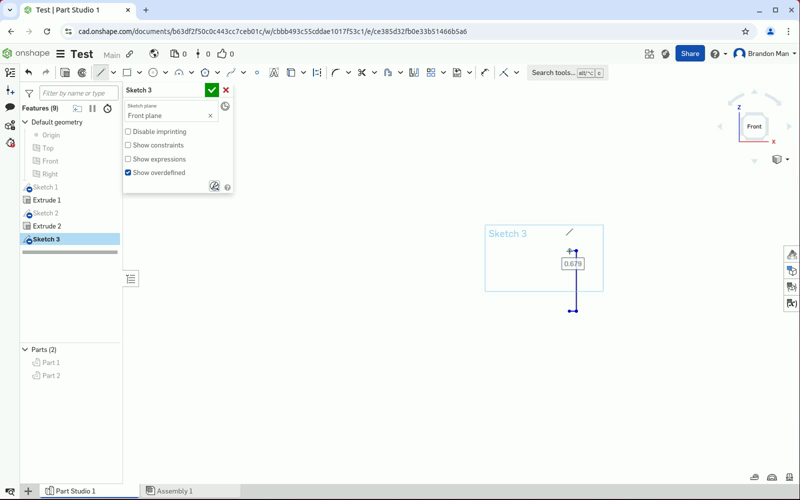
scroll(-6)
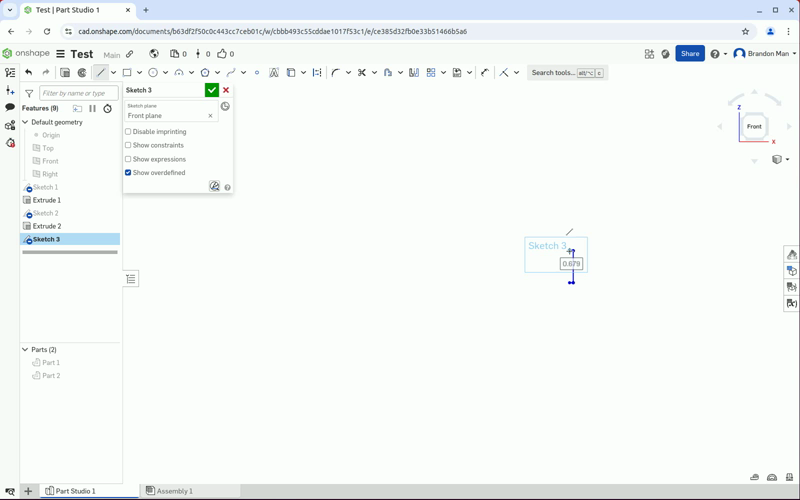
key_up(shift)
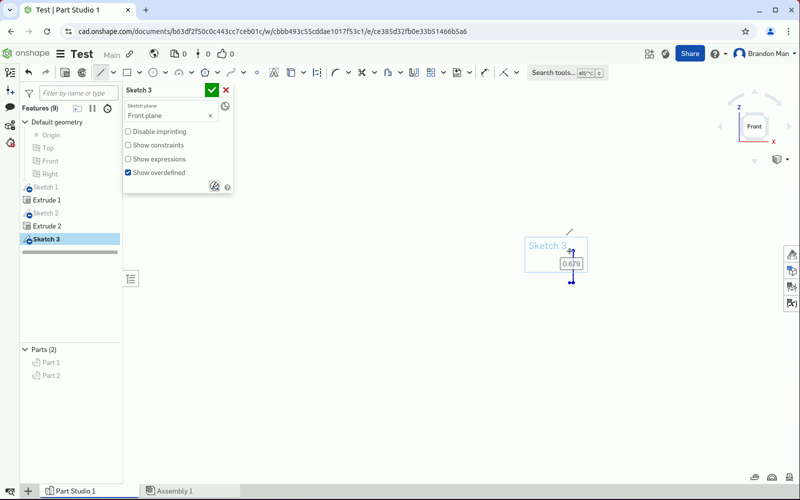
mouse_move(589, 250)
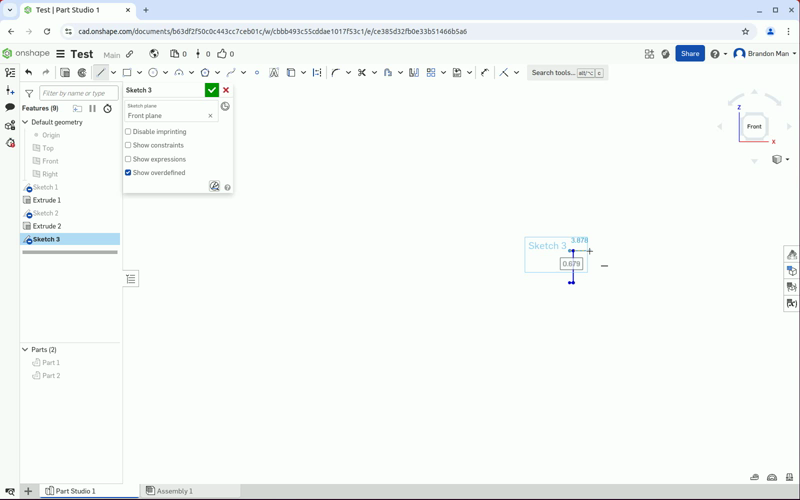
key_down(shift)
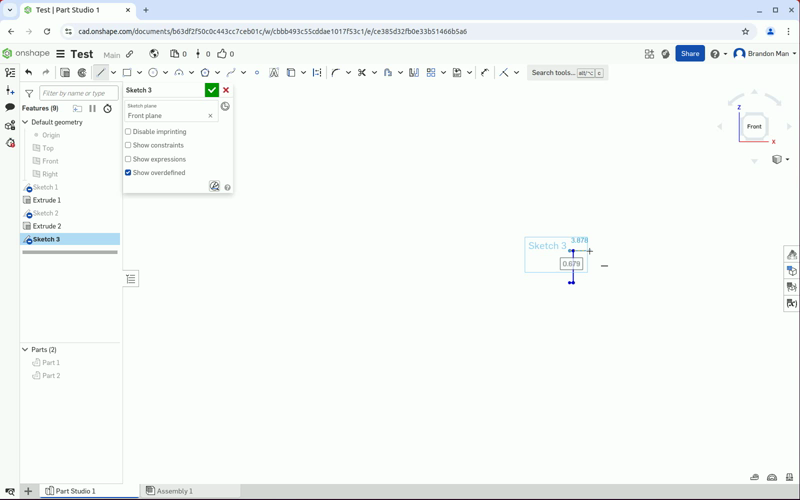
mouse_move(569, 282)
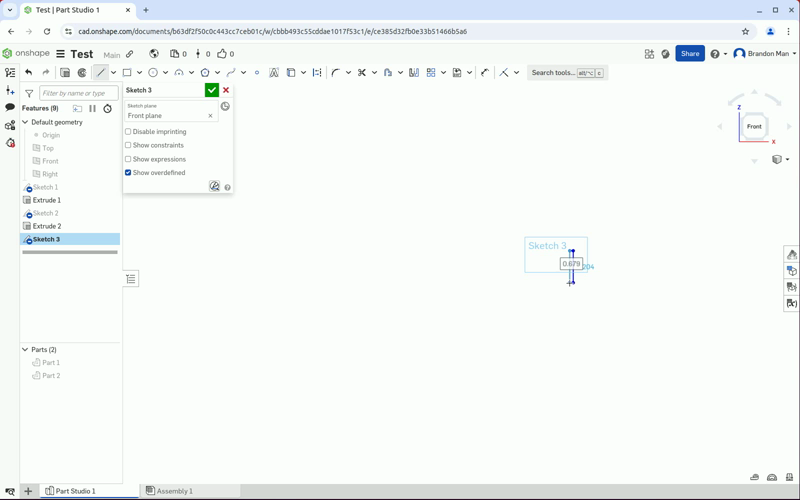
scroll(6)
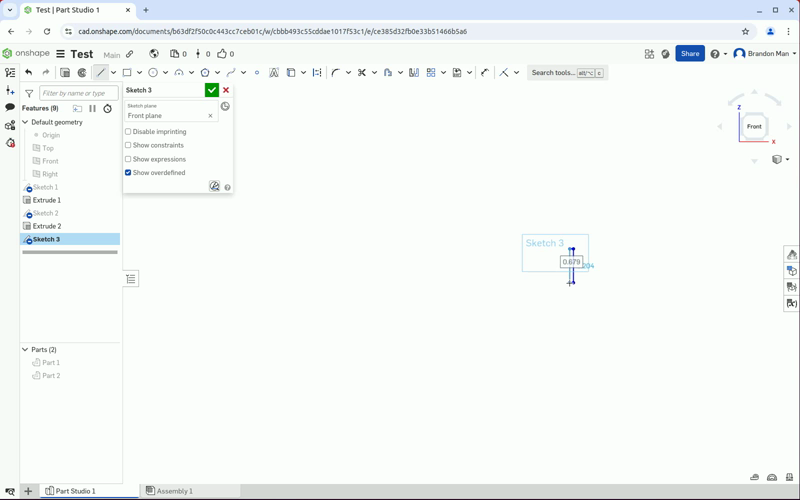
scroll(6)
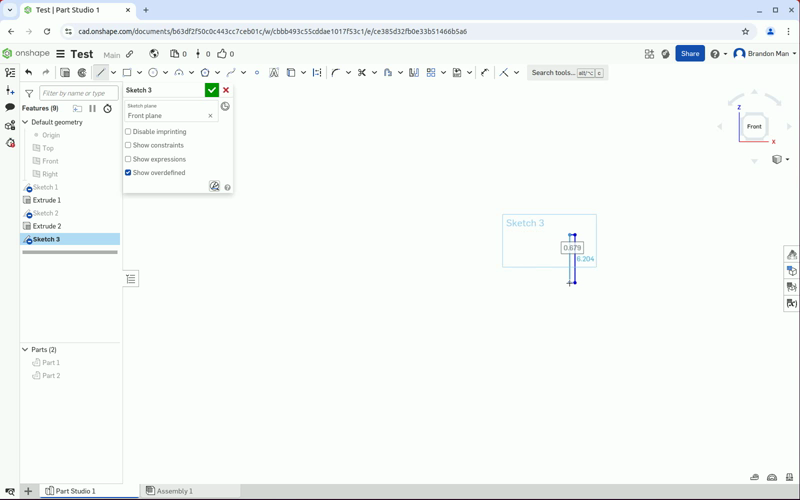
scroll(6)
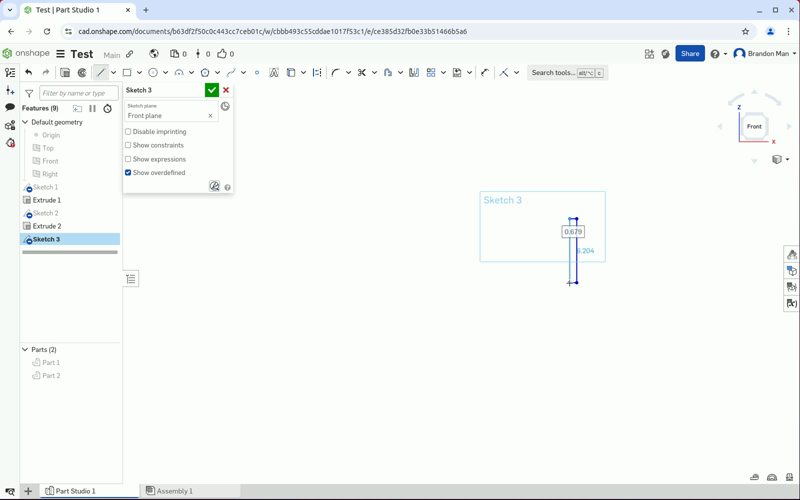
scroll(6)
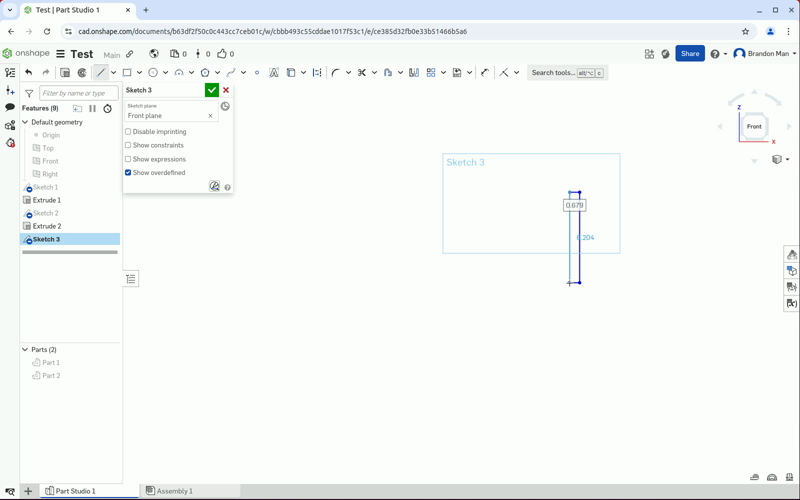
scroll(6)
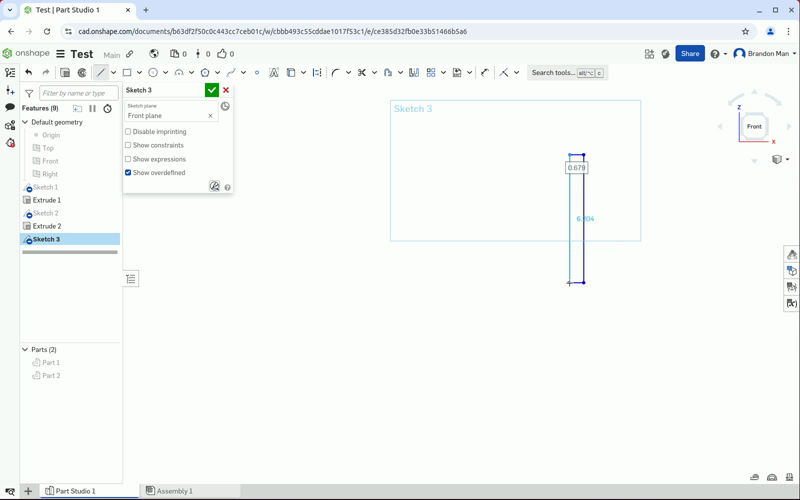
scroll(6)
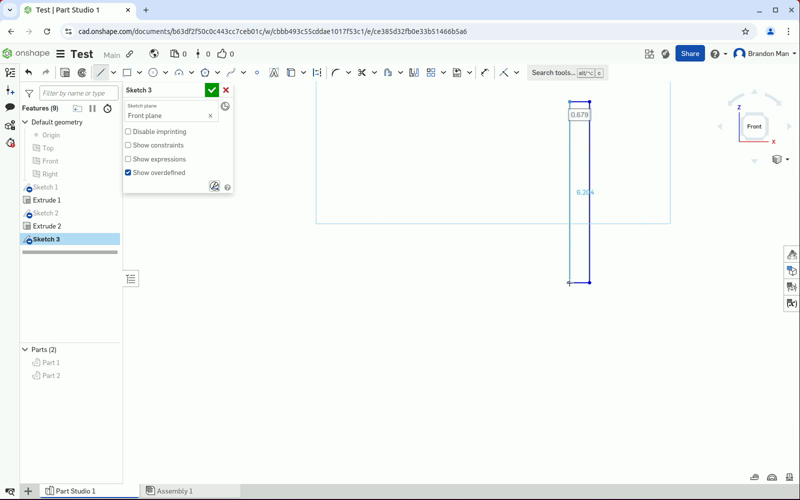
scroll(6)
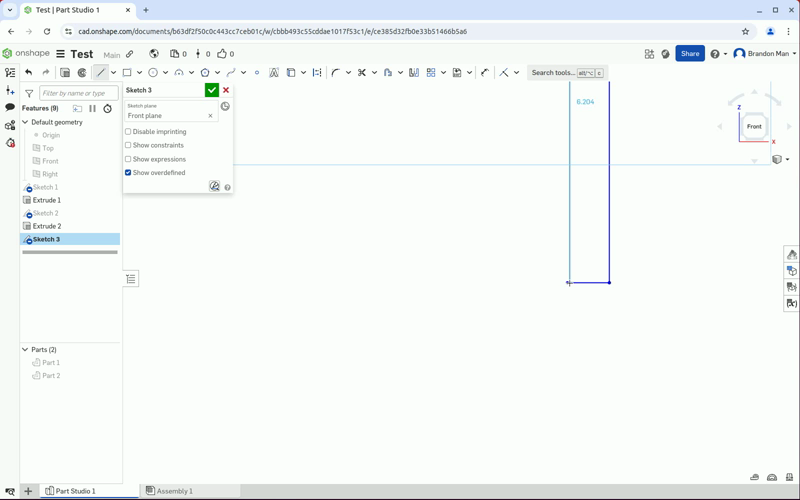
key_up(shift)
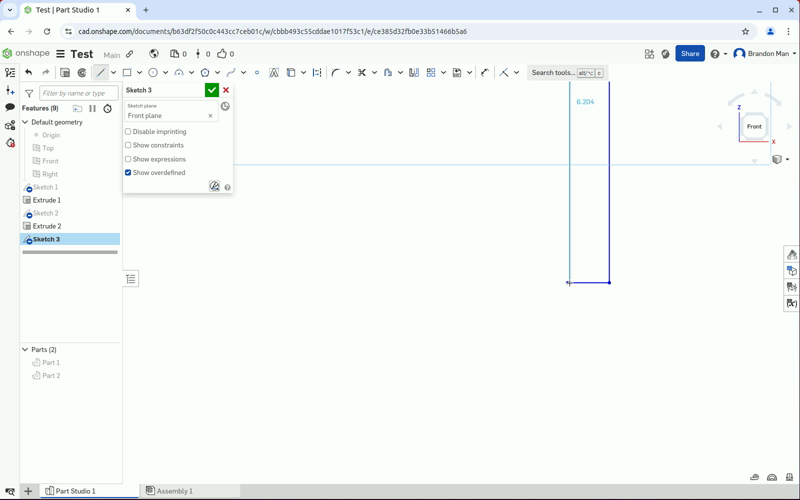
click(569, 282)
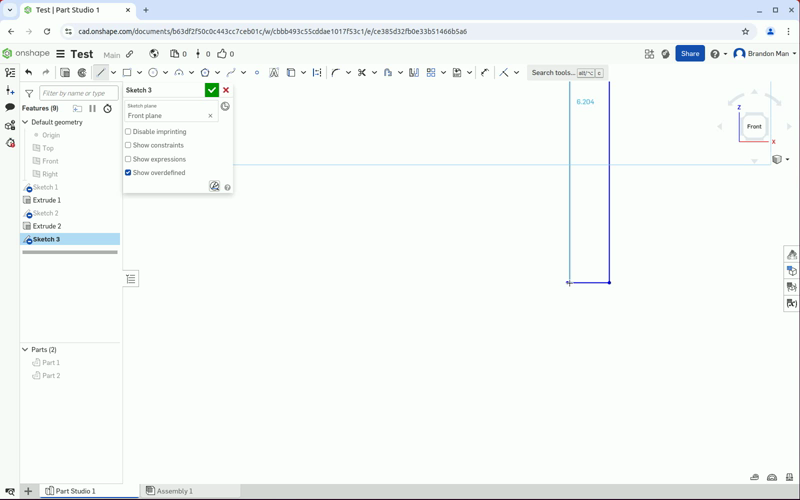
scroll(-6)
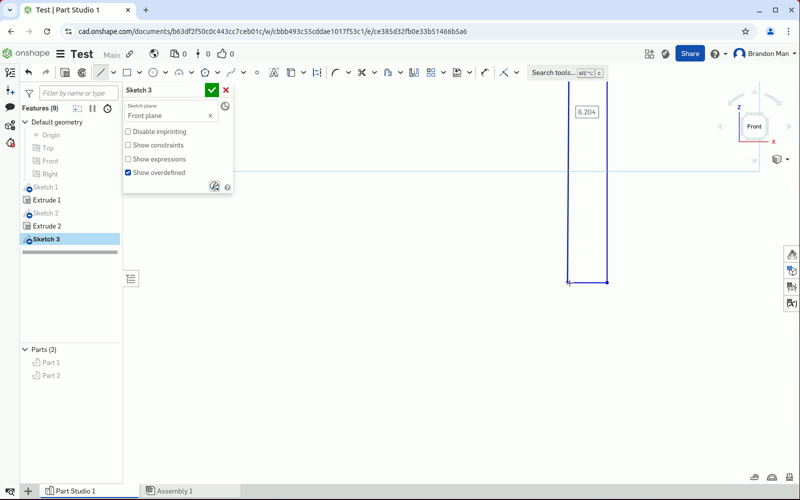
scroll(-6)
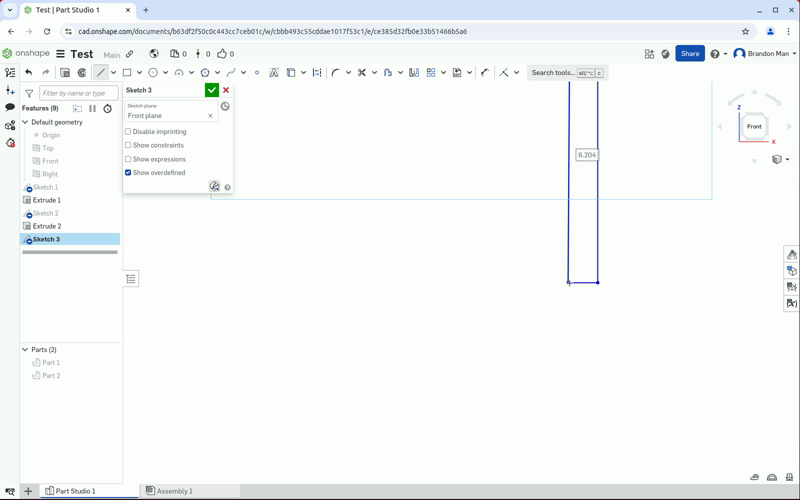
scroll(-6)
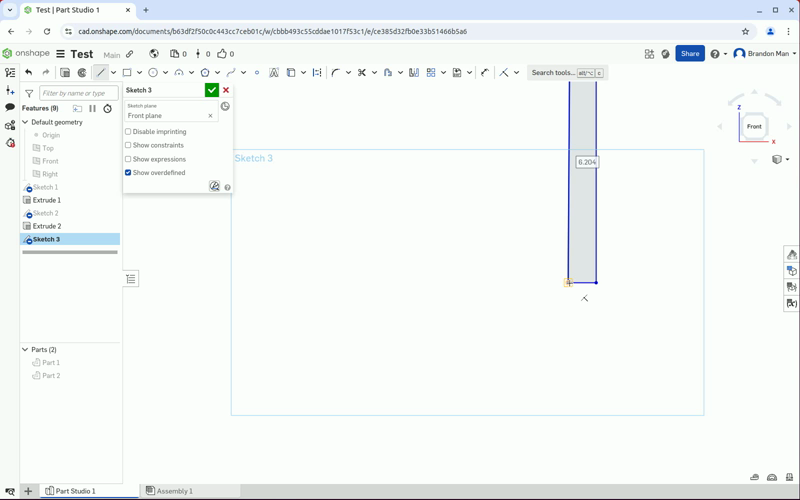
scroll(-6)
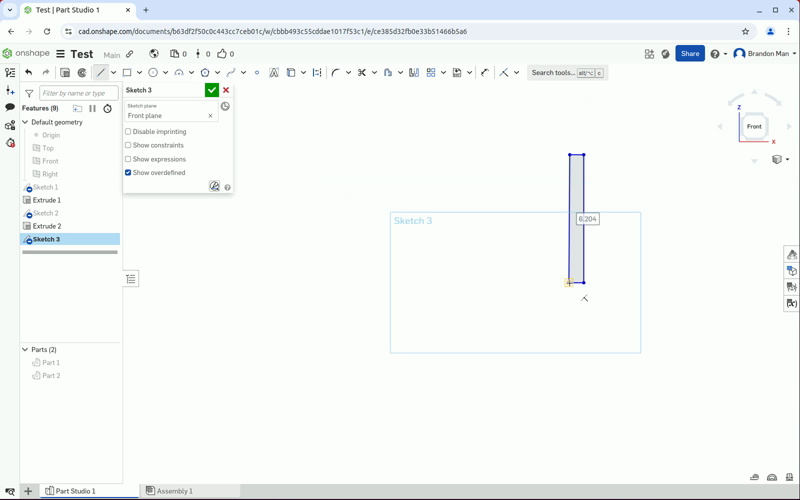
scroll(-6)
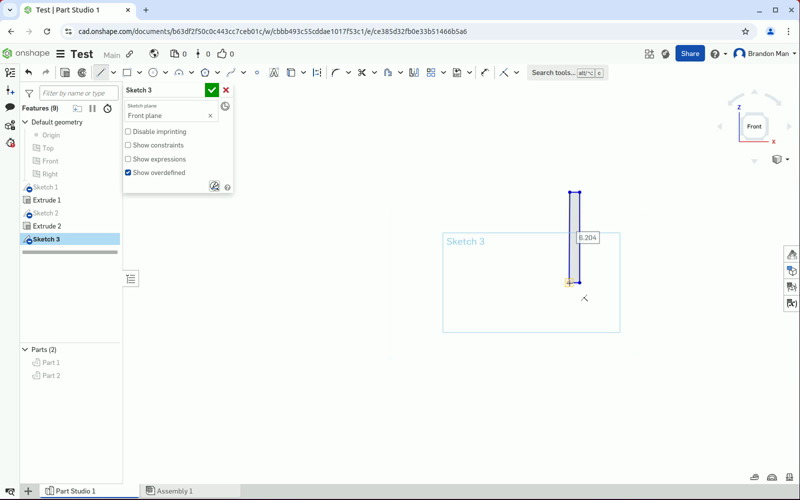
scroll(-6)
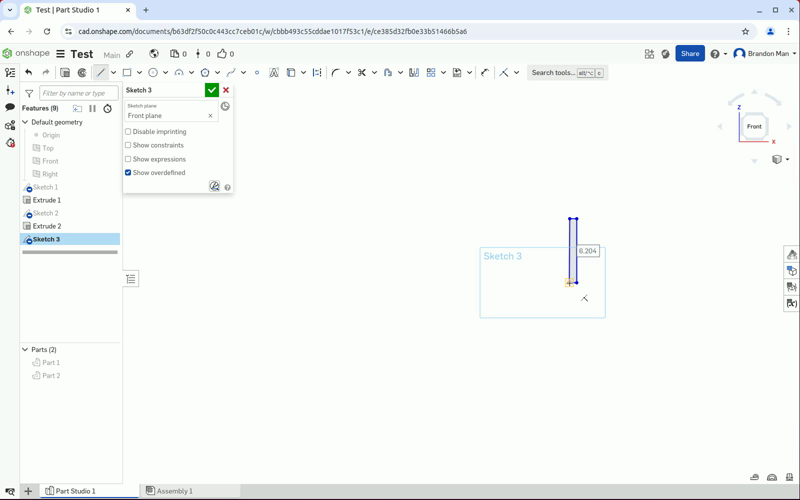
scroll(-6)
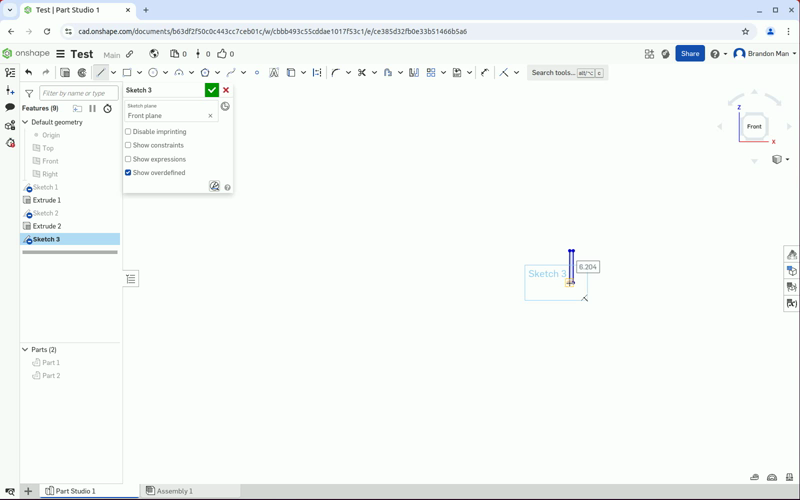
key(esc)
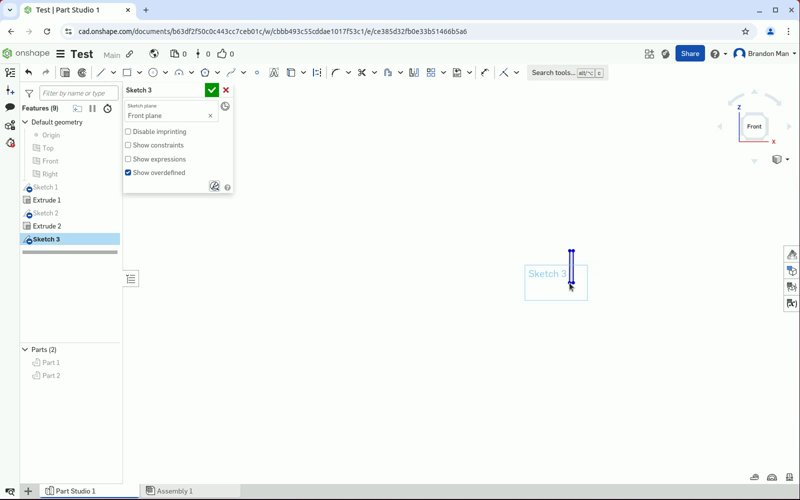
mouse_move(572, 261)
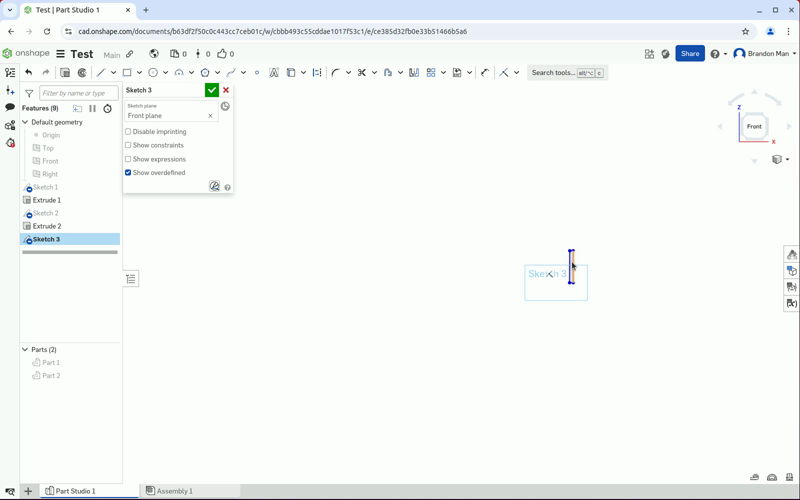
scroll(6)
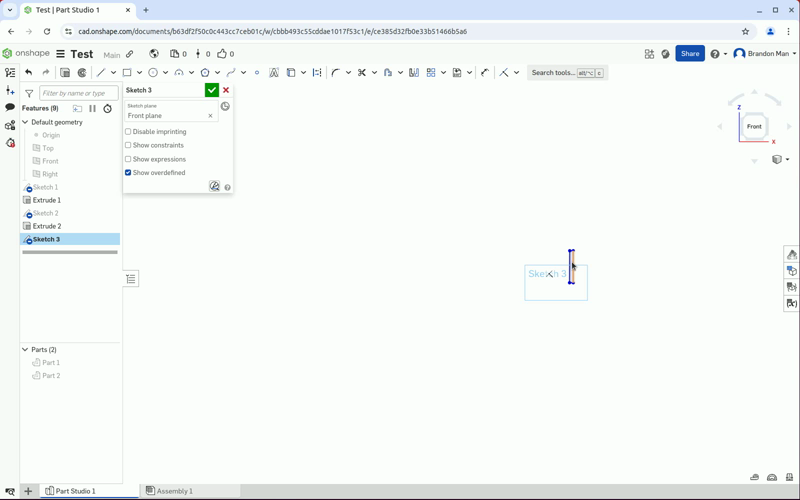
scroll(6)
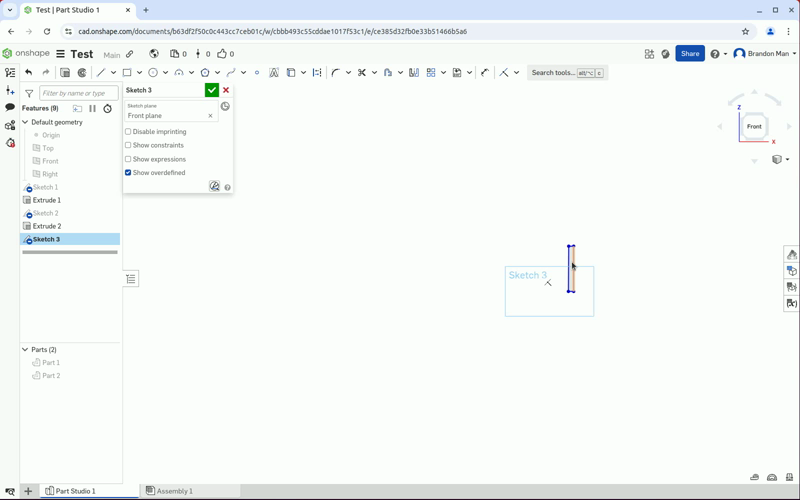
scroll(6)
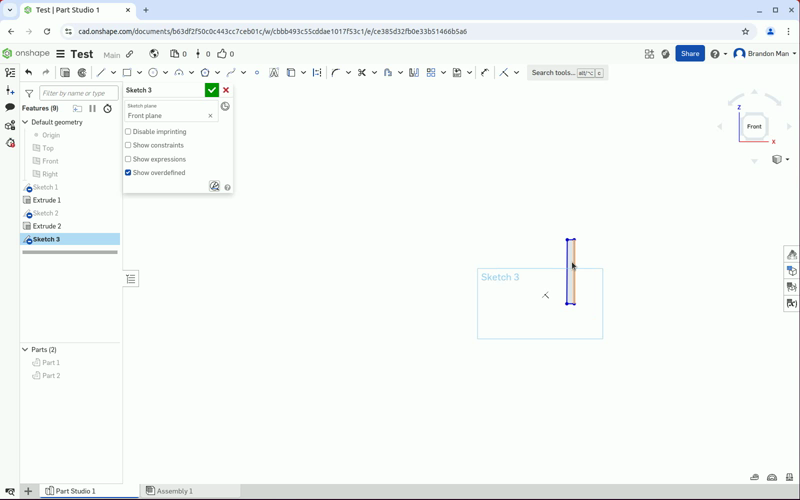
scroll(6)
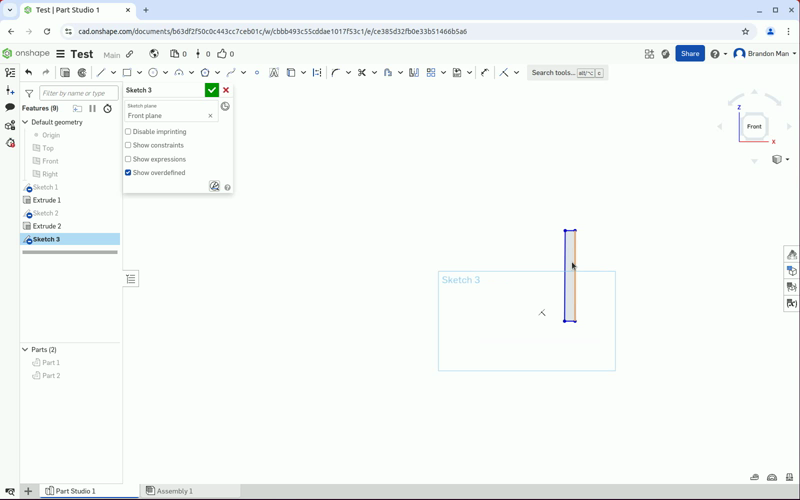
scroll(6)
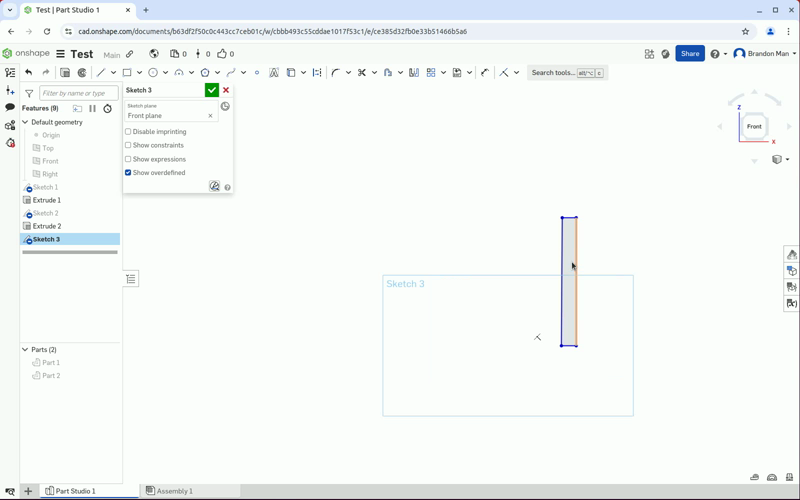
scroll(6)
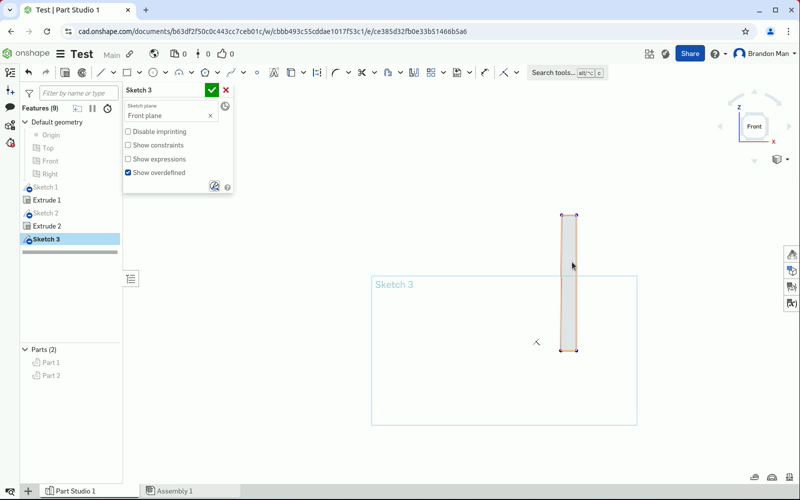
scroll(6)
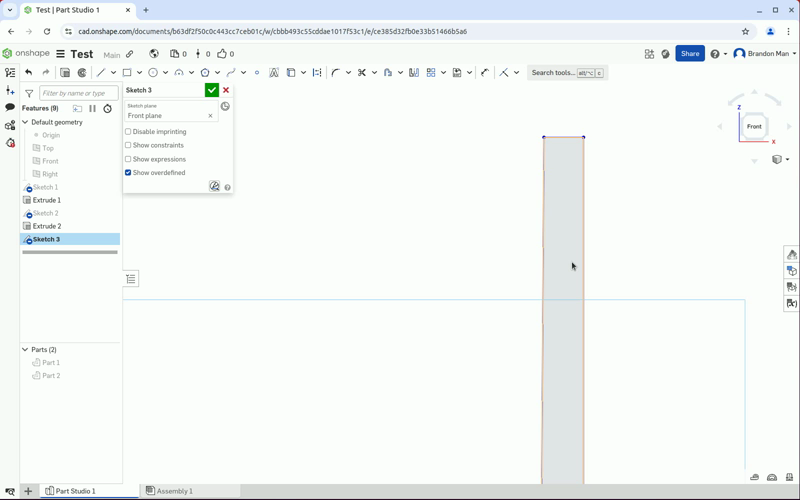
click(572, 261)
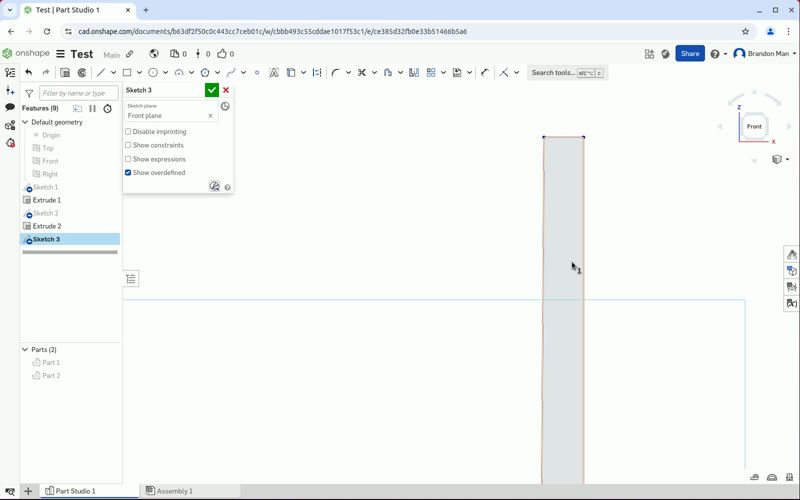
scroll(-6)
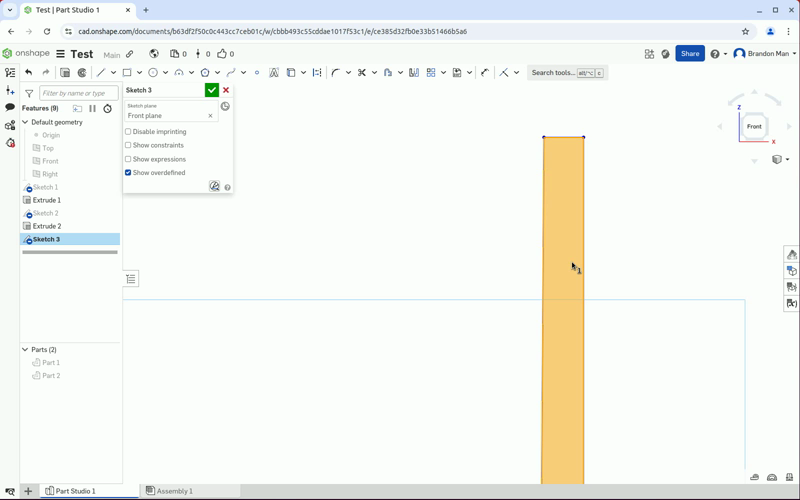
scroll(-6)
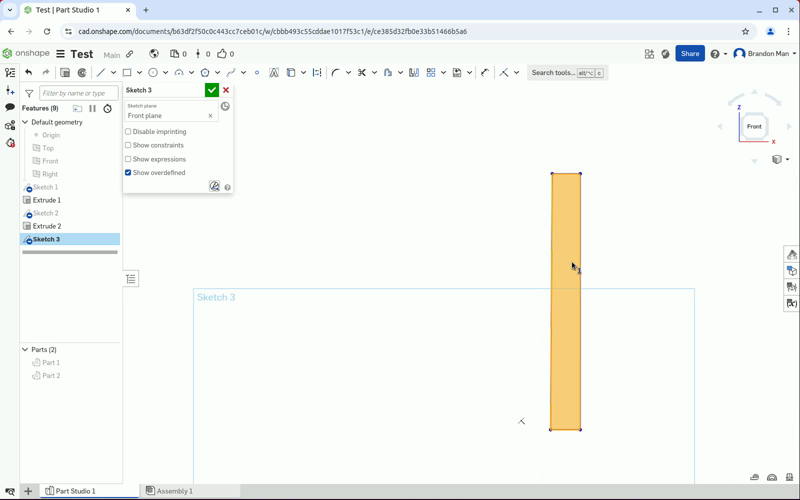
scroll(-6)
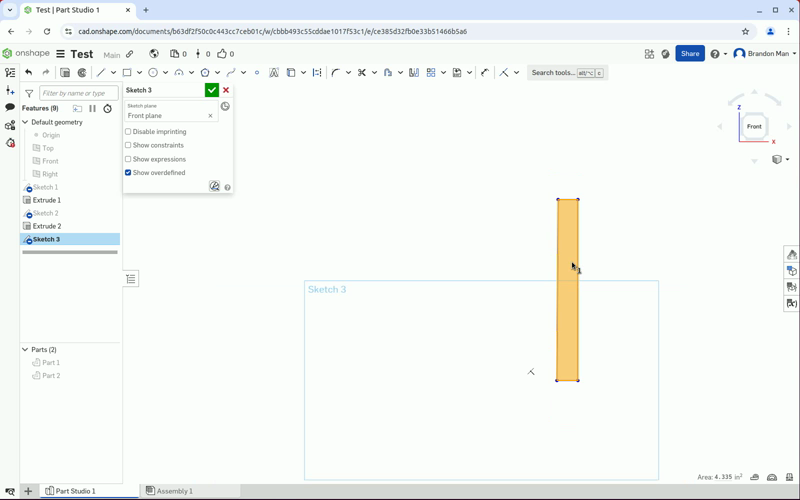
scroll(-6)
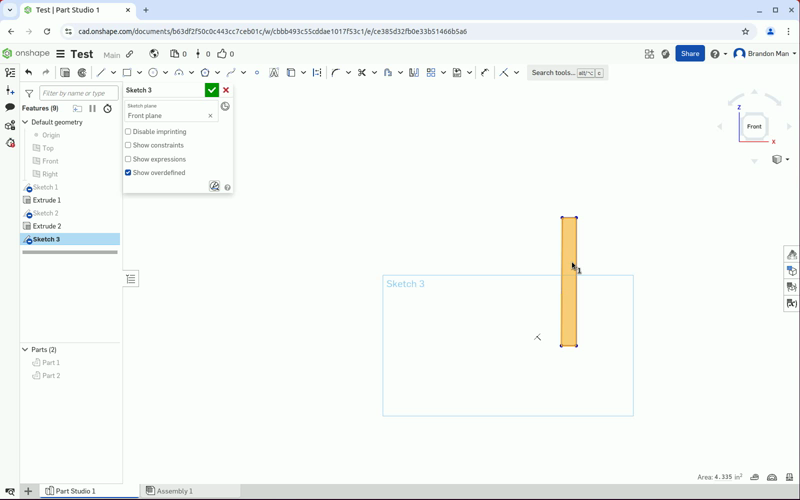
scroll(-6)
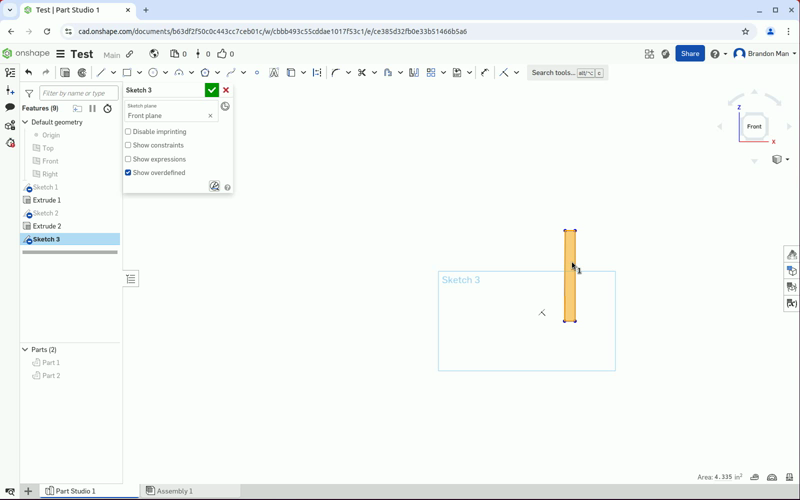
scroll(-6)
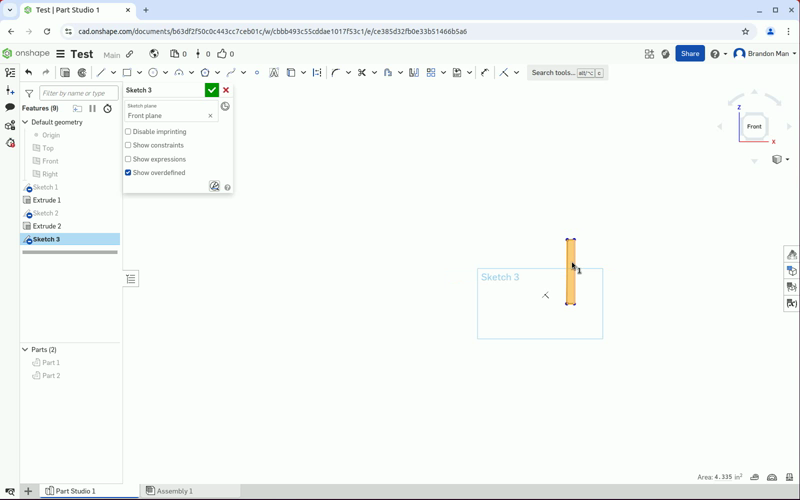
scroll(-6)
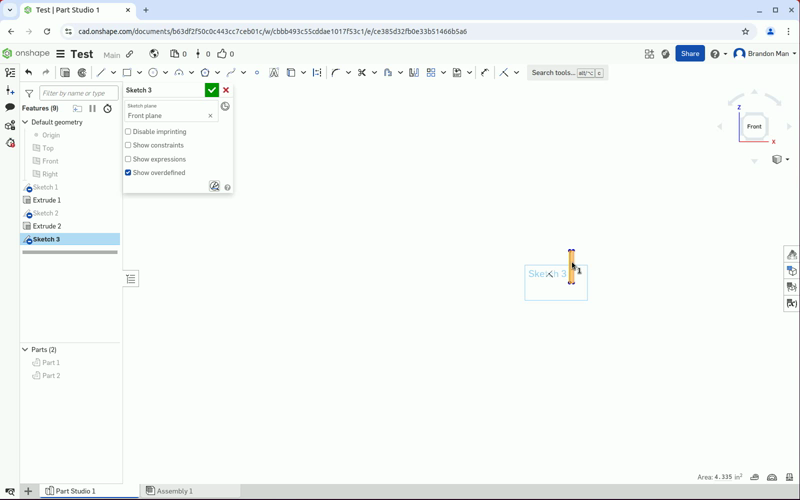
mouse_move(73, 352)
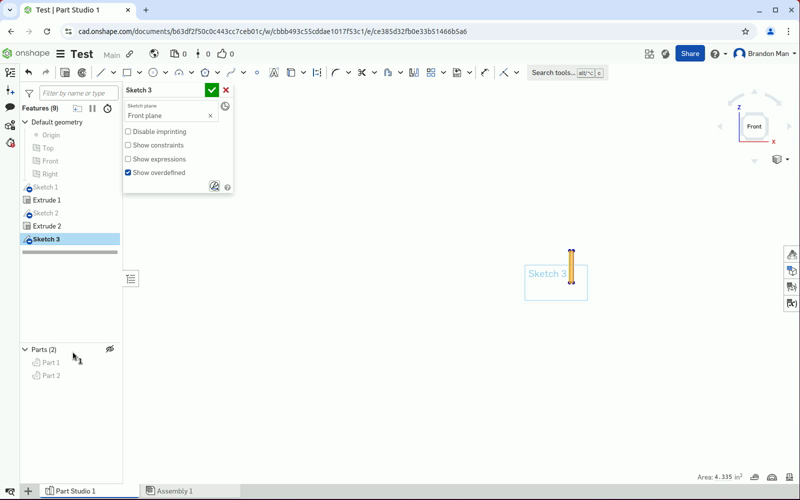
key(shift+y)
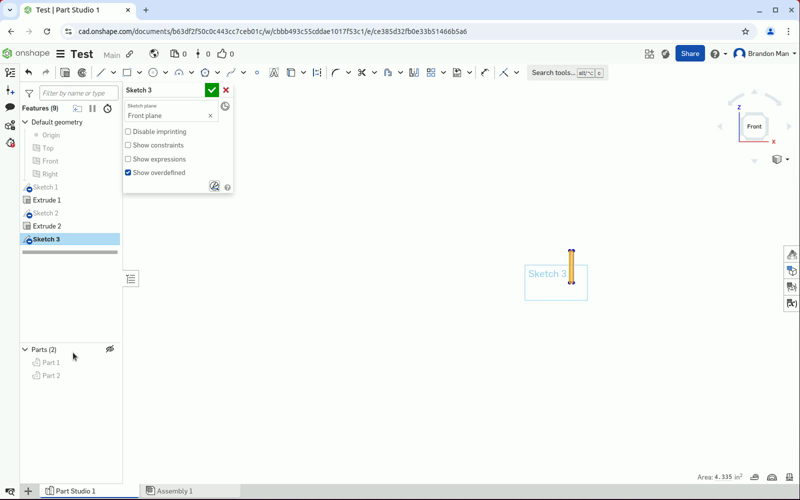
key(shift+e)
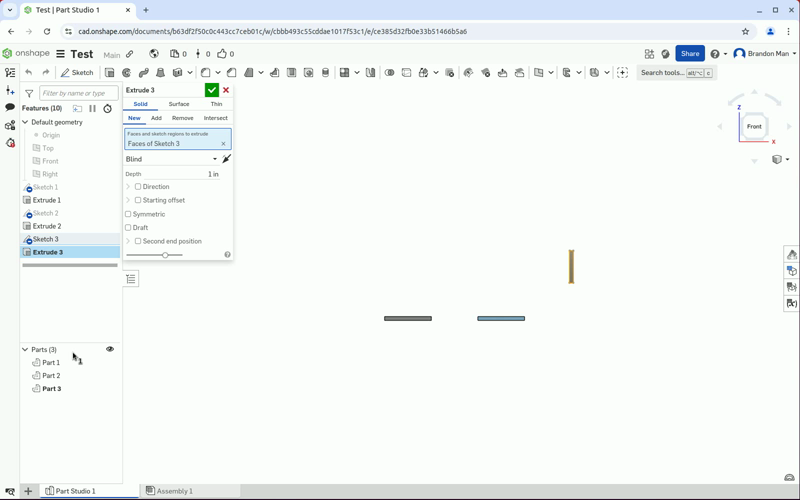
mouse_move(143, 106)
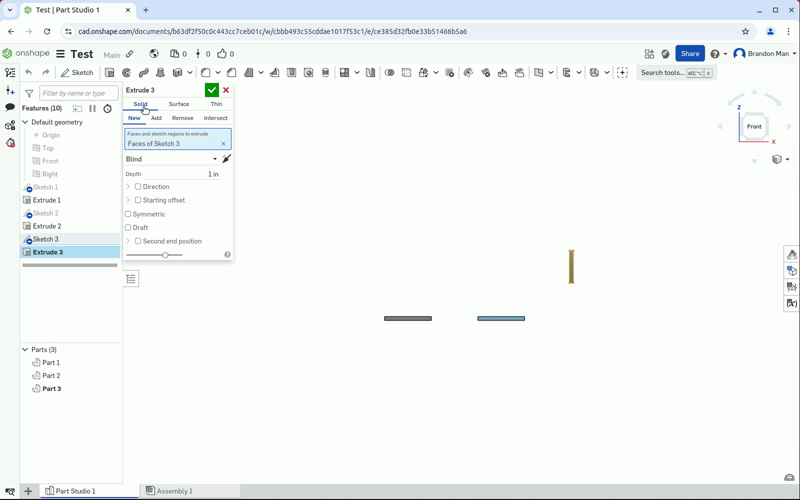
click(143, 106)
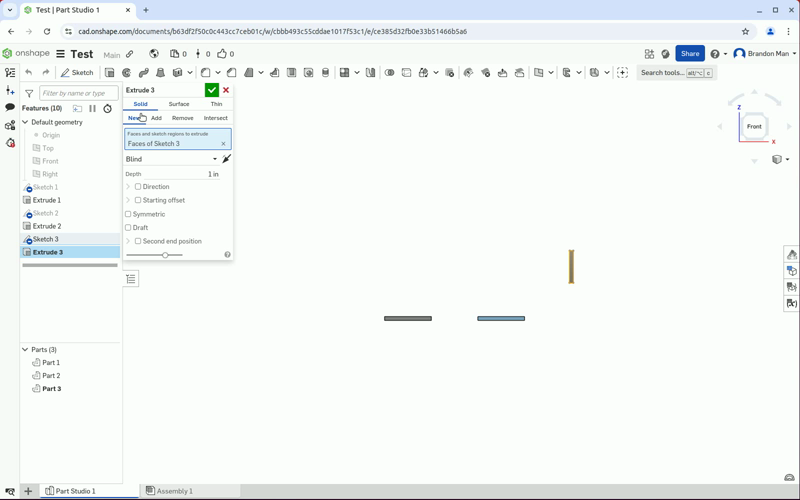
mouse_move(137, 120)
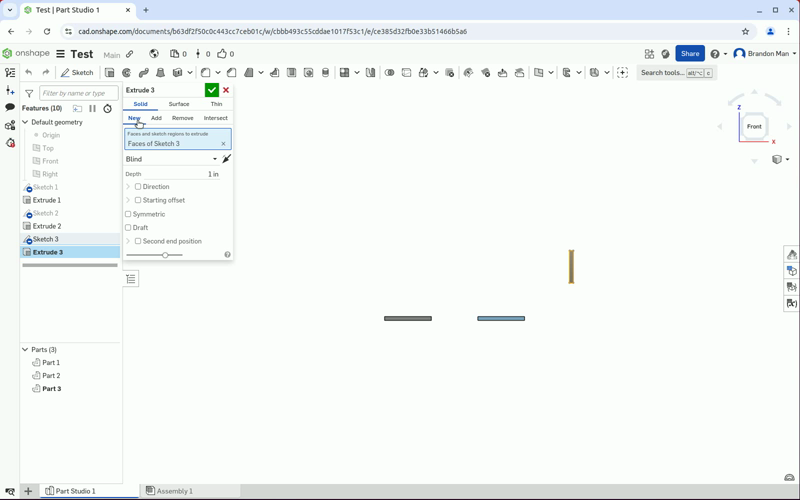
click(137, 120)
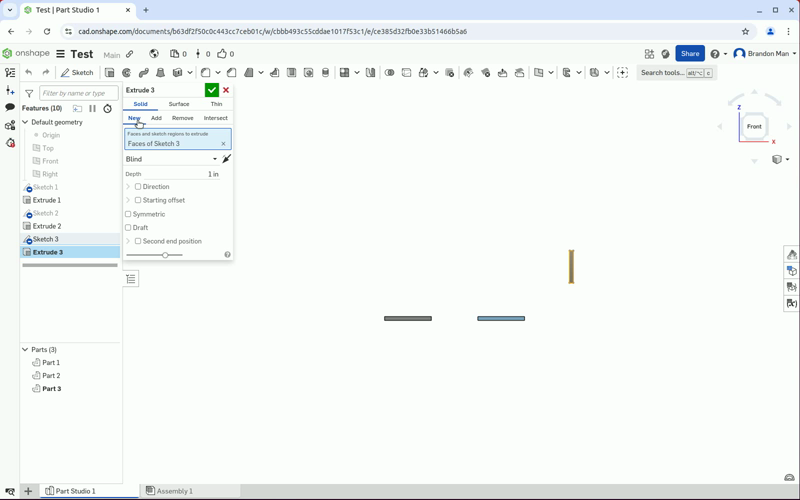
key(tab, 4)
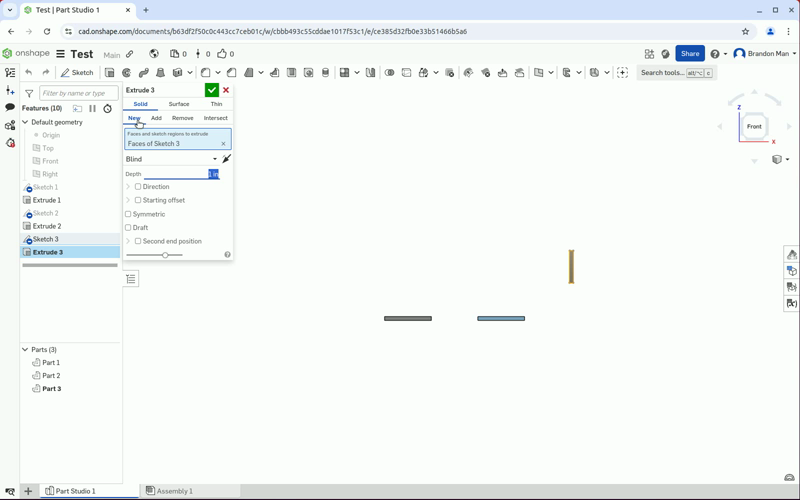
text(0.722)
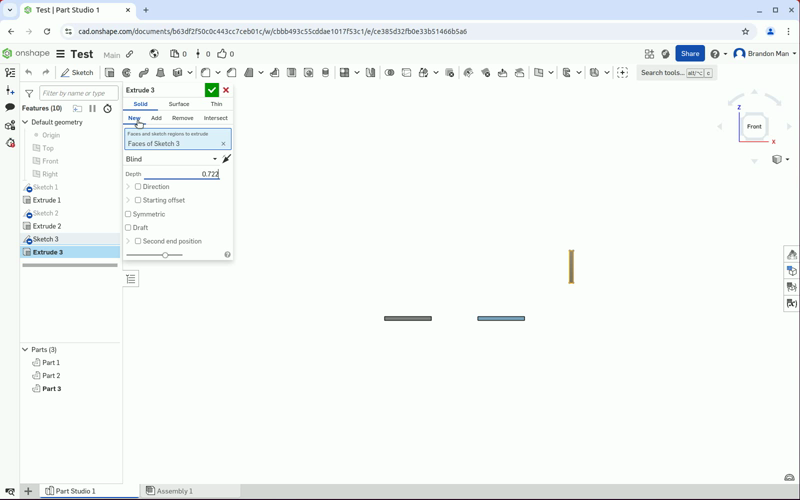
key(enter)
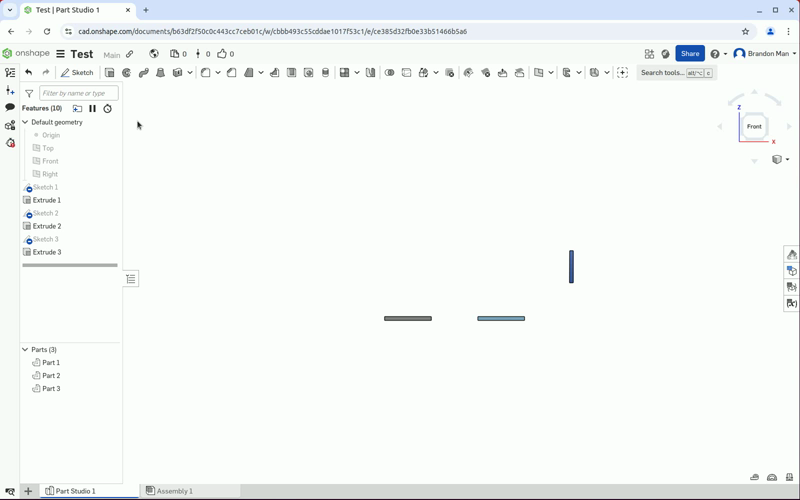
key(shift+h)
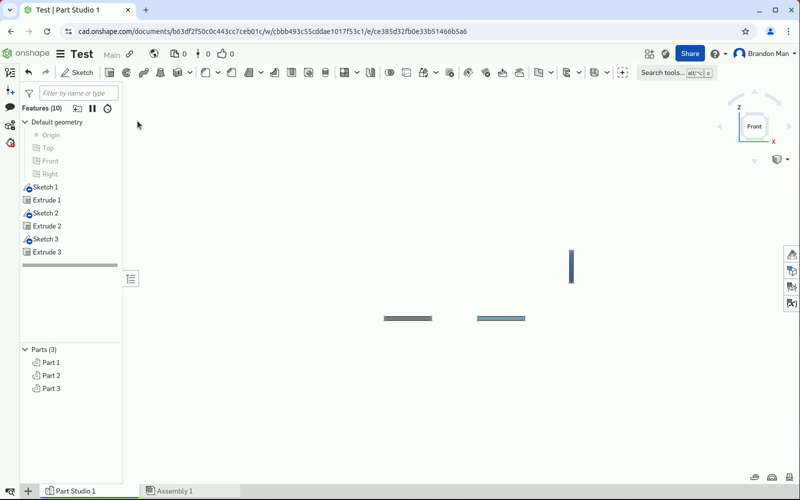
key(shift+h)
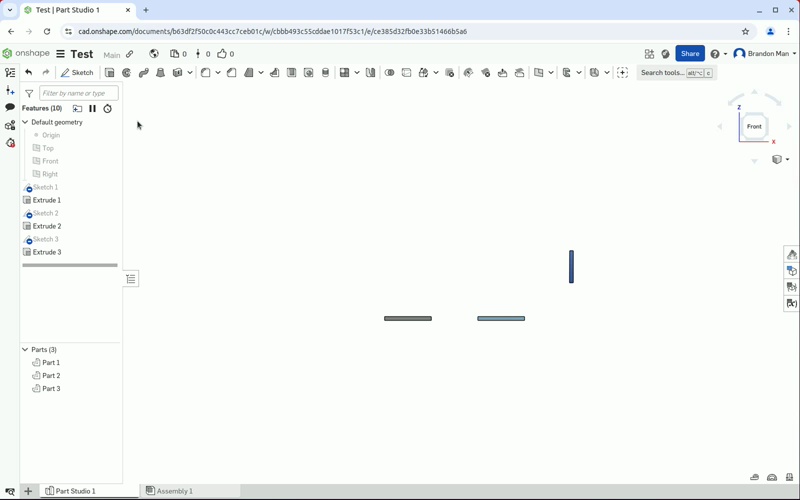
mouse_move(73, 189)
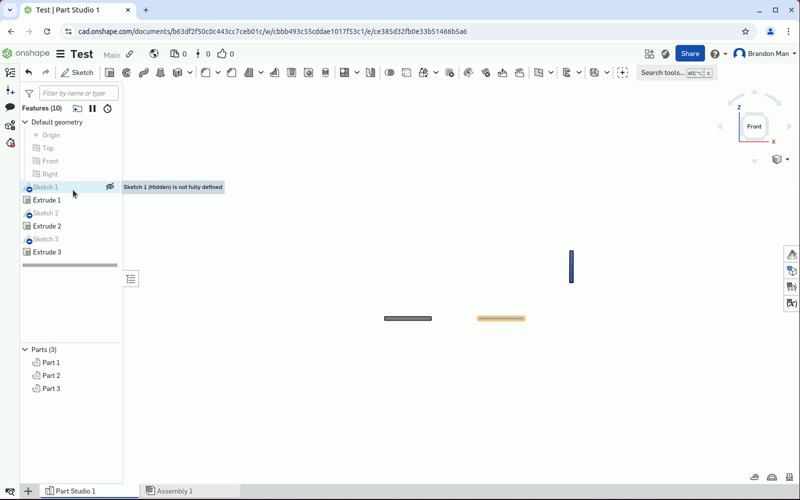
click(73, 189)
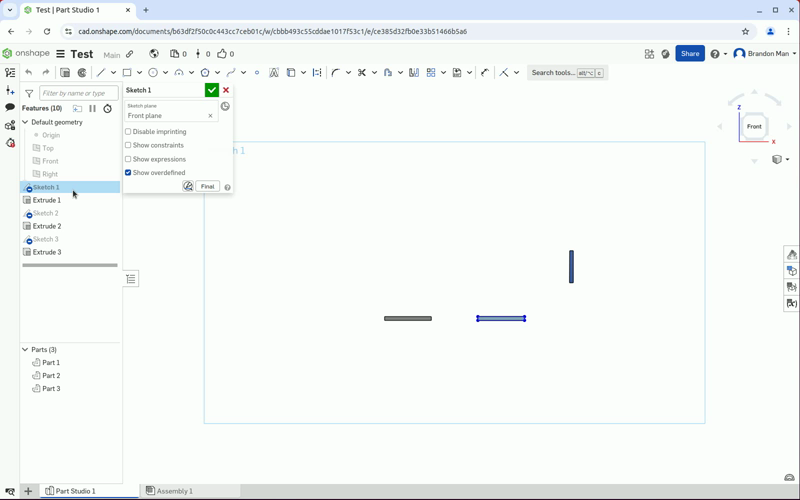
mouse_move(229, 92)
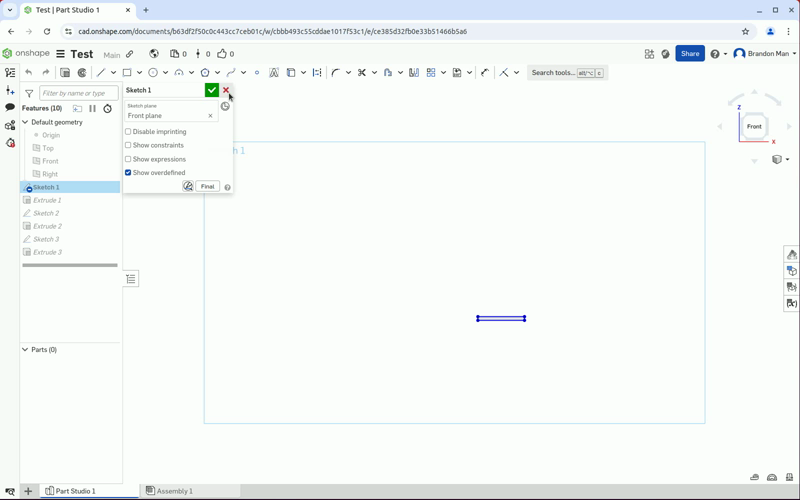
click(229, 92)
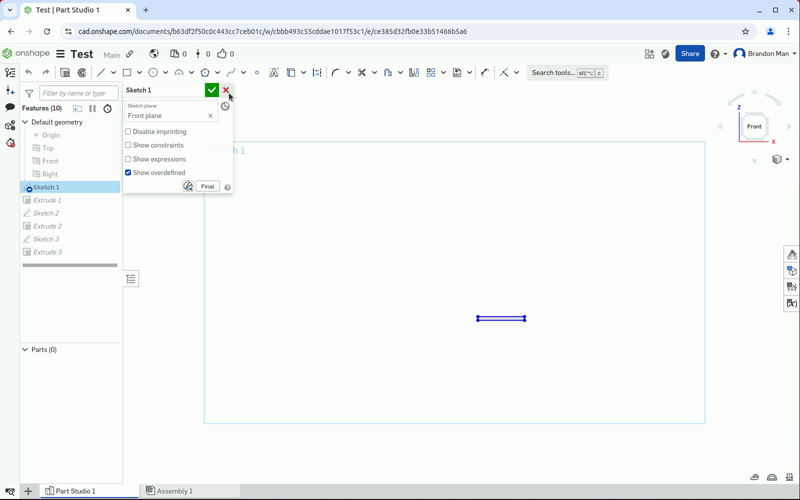
key(shift+s)
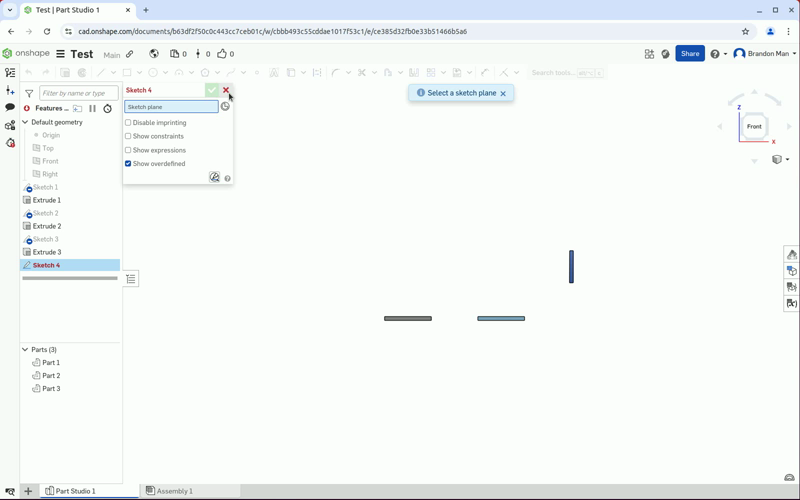
mouse_move(73, 163)
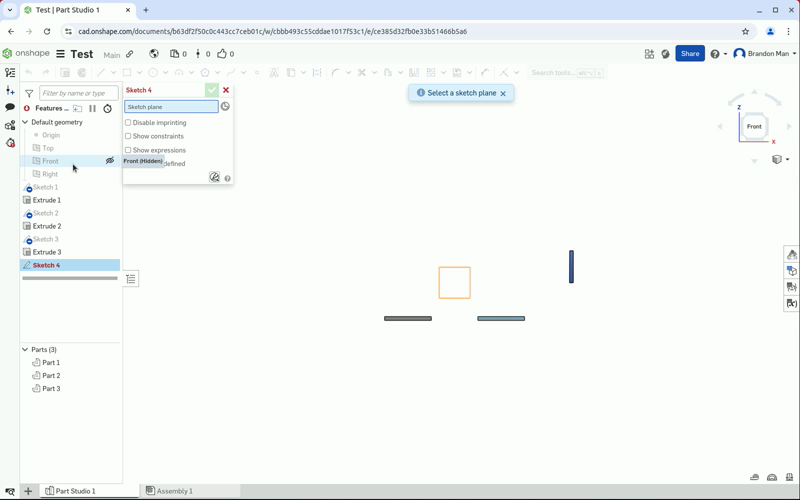
click(73, 163)
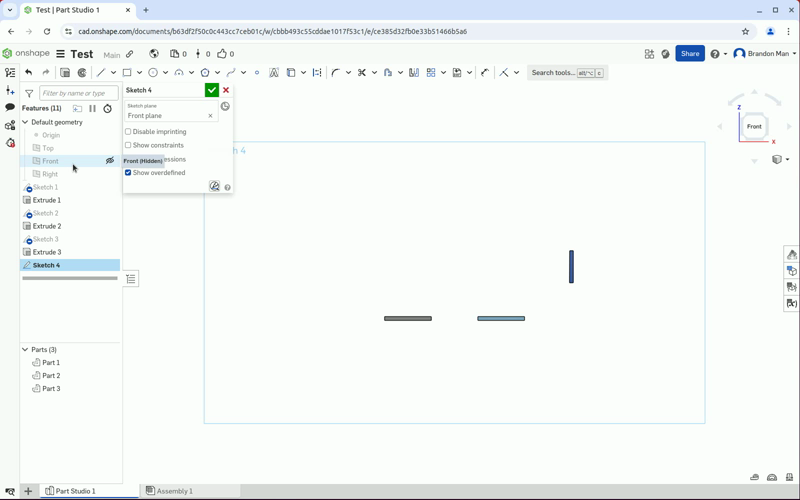
mouse_move(73, 352)
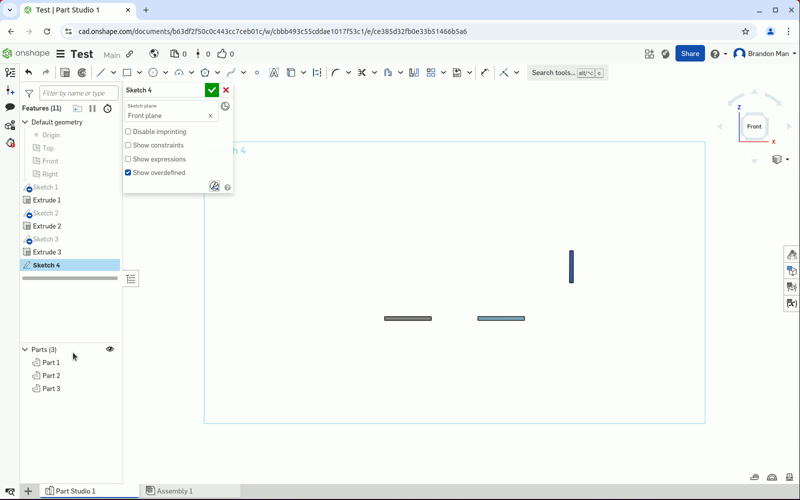
key(y)
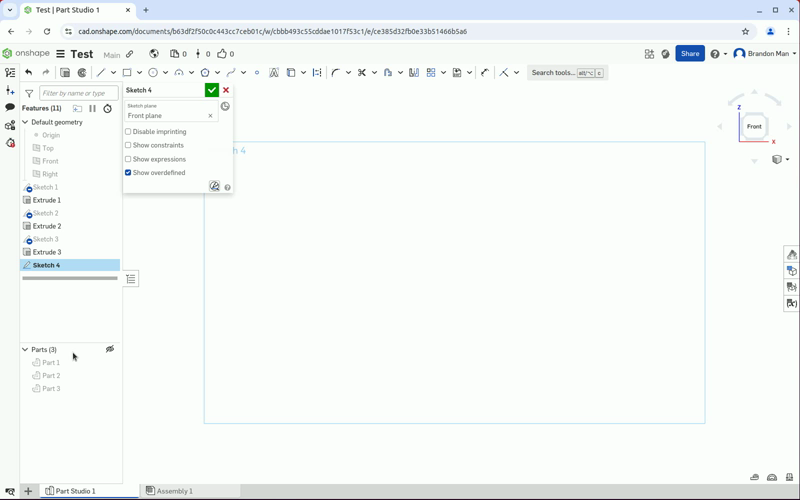
key(l)
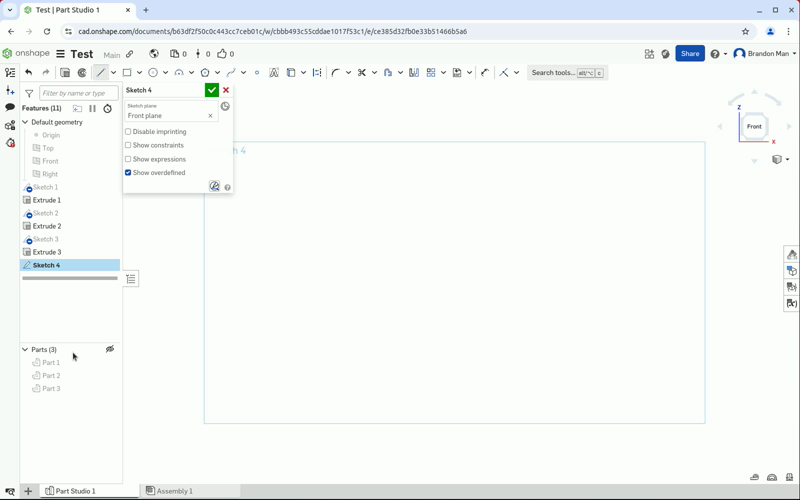
key_down(shift)
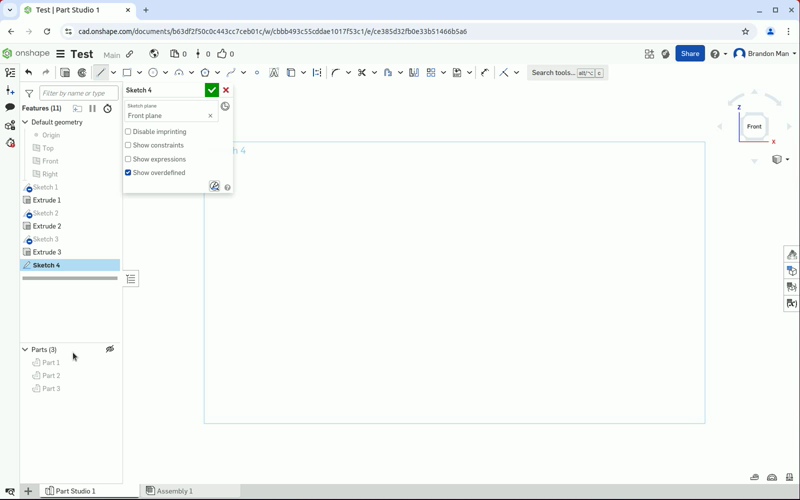
mouse_move(348, 282)
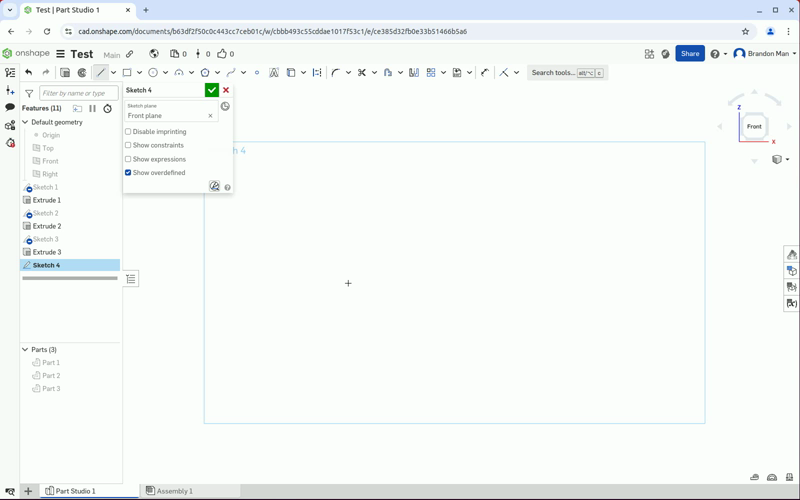
click(348, 282)
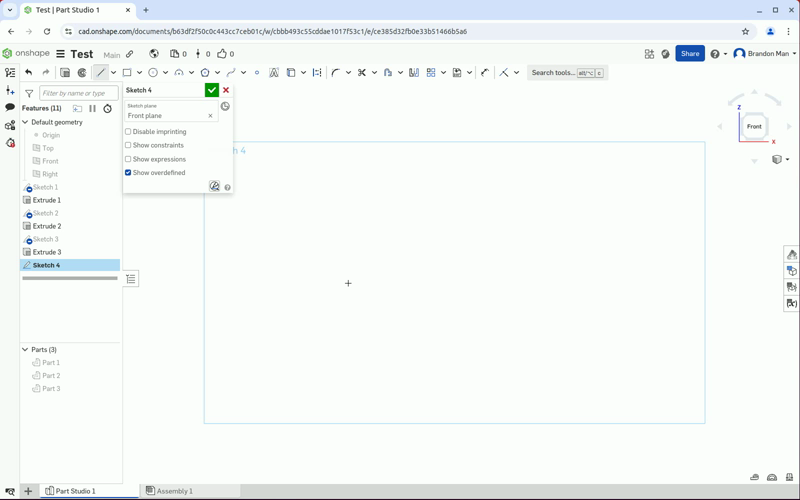
key_up(shift)
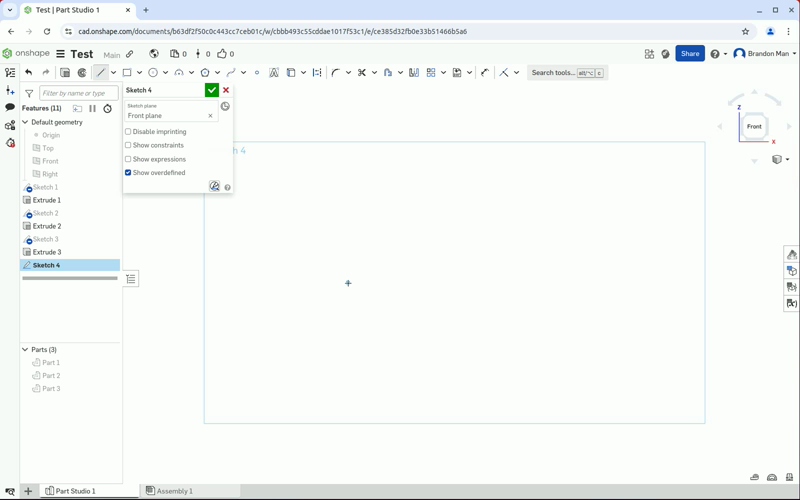
key_down(shift)
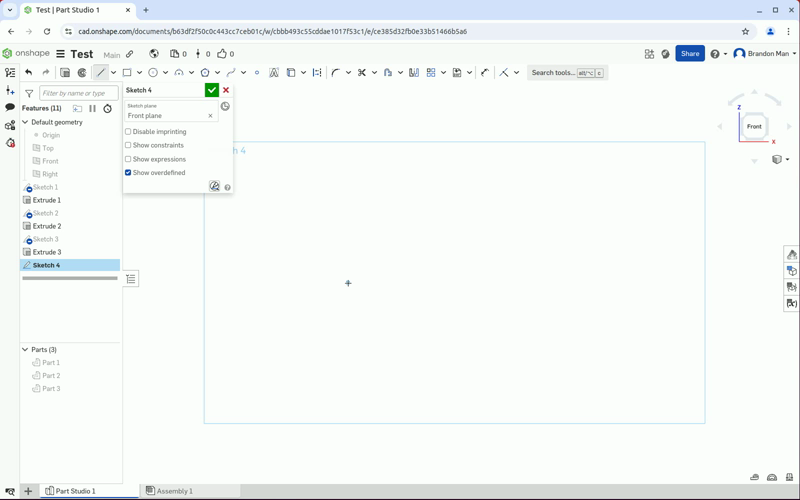
mouse_move(378, 282)
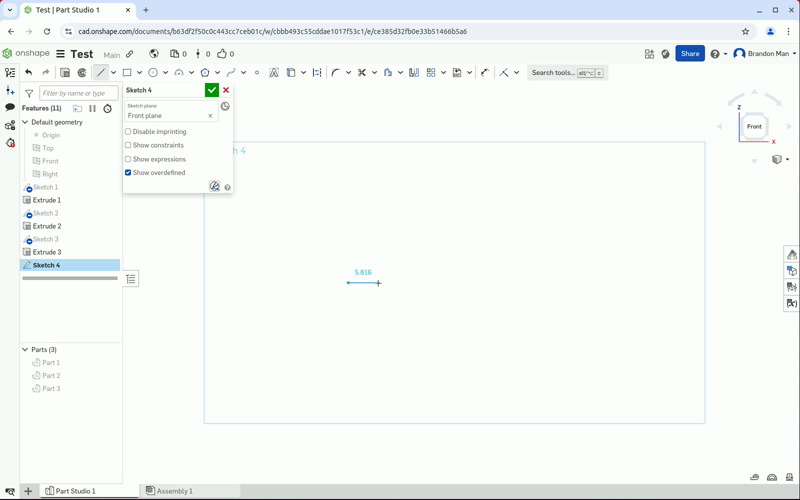
mouse_move(351, 282)
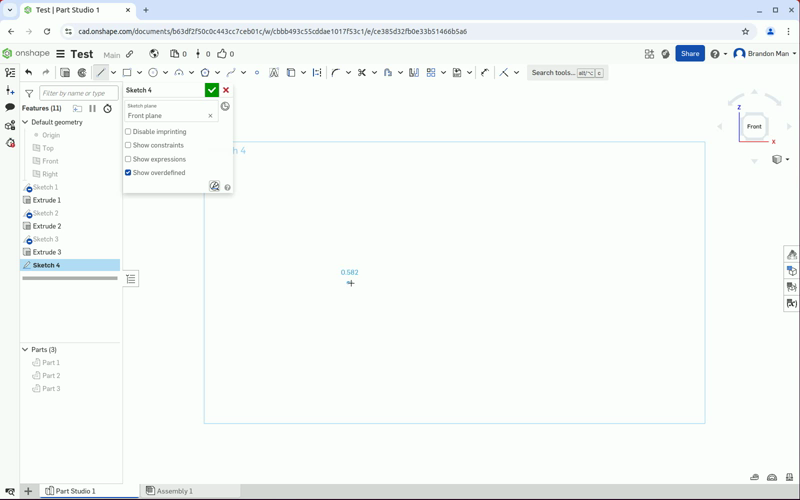
scroll(6)
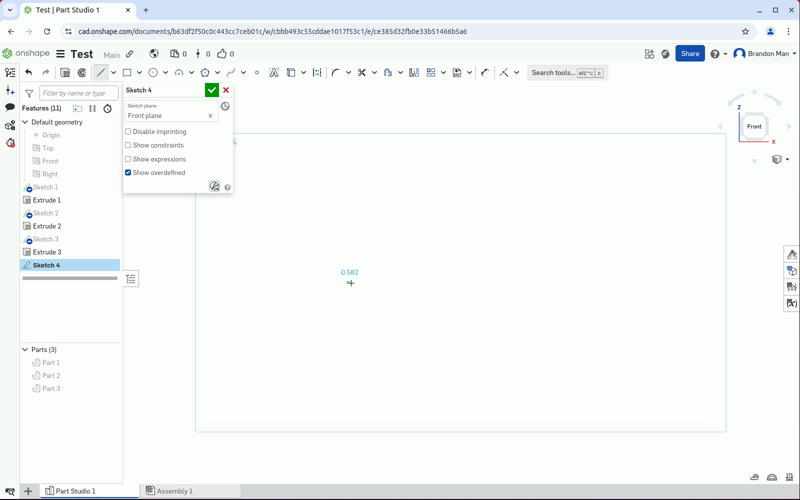
scroll(6)
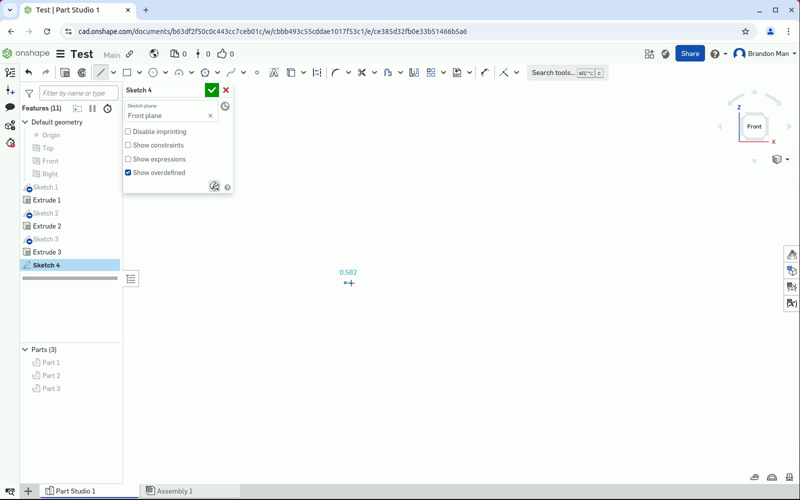
scroll(6)
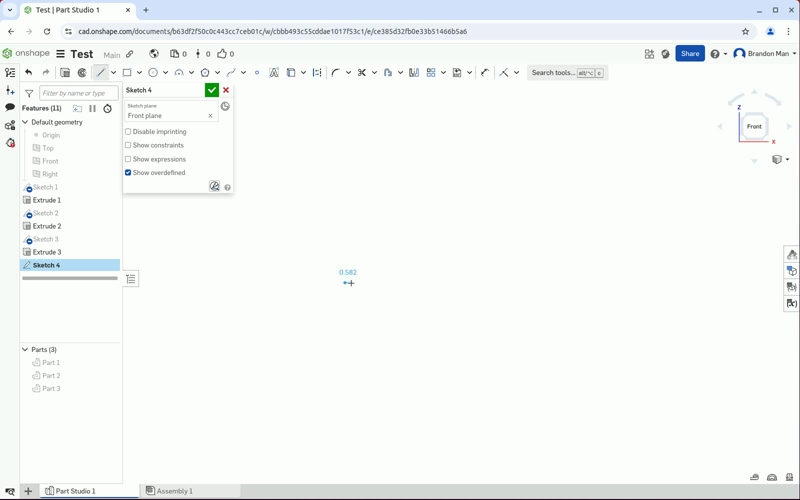
scroll(6)
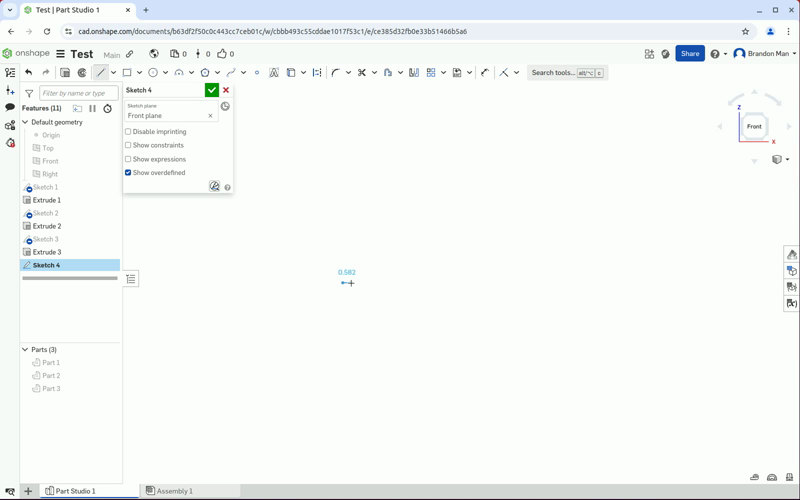
scroll(6)
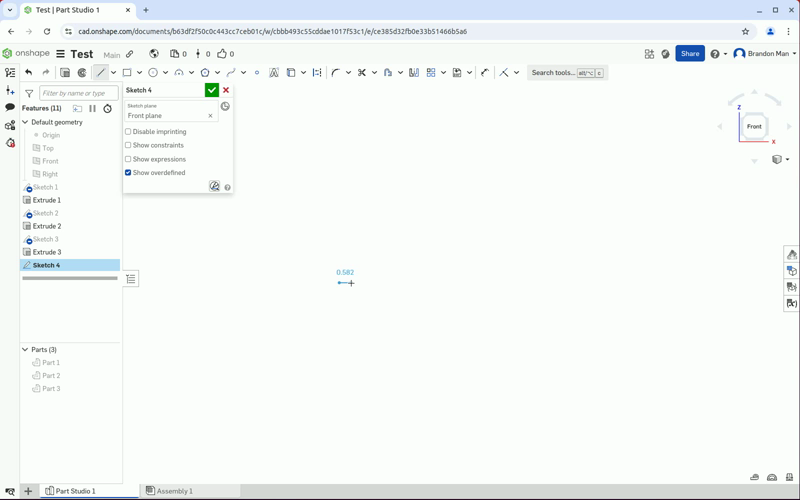
scroll(6)
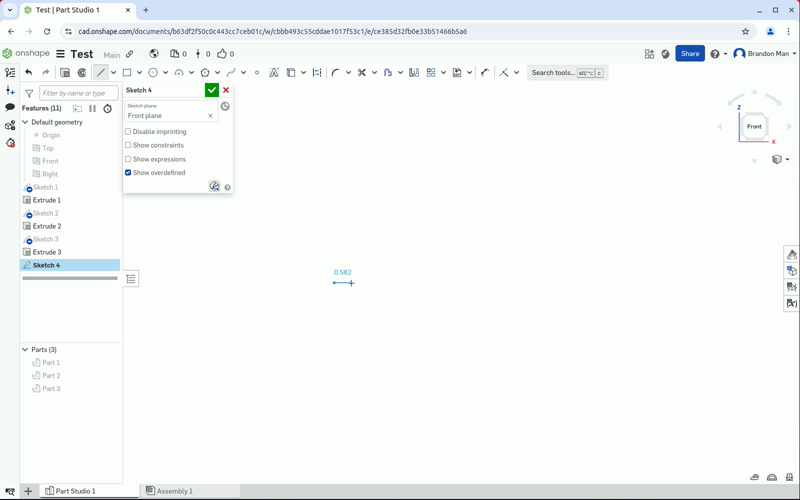
scroll(6)
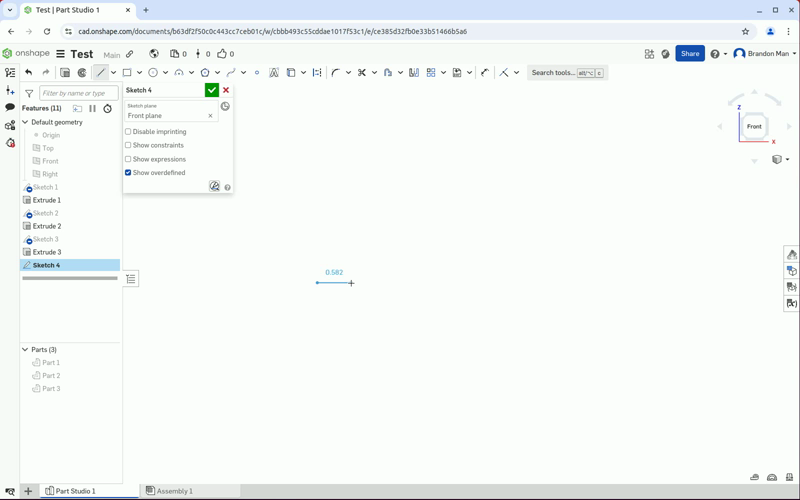
click(351, 282)
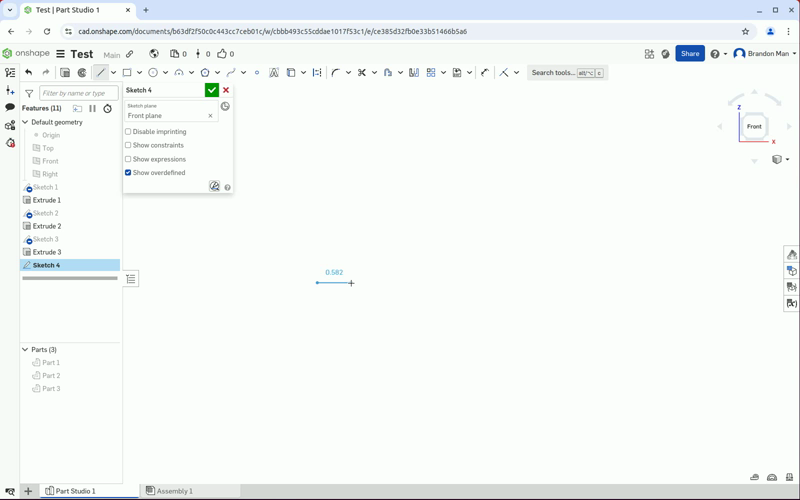
scroll(-6)
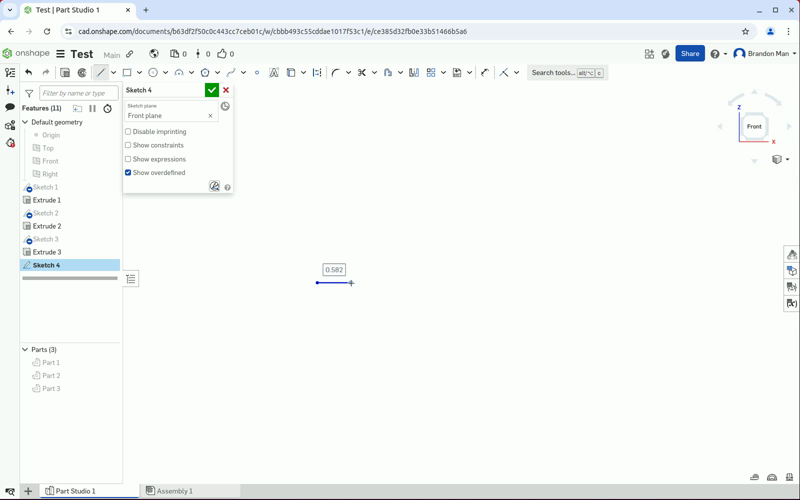
scroll(-6)
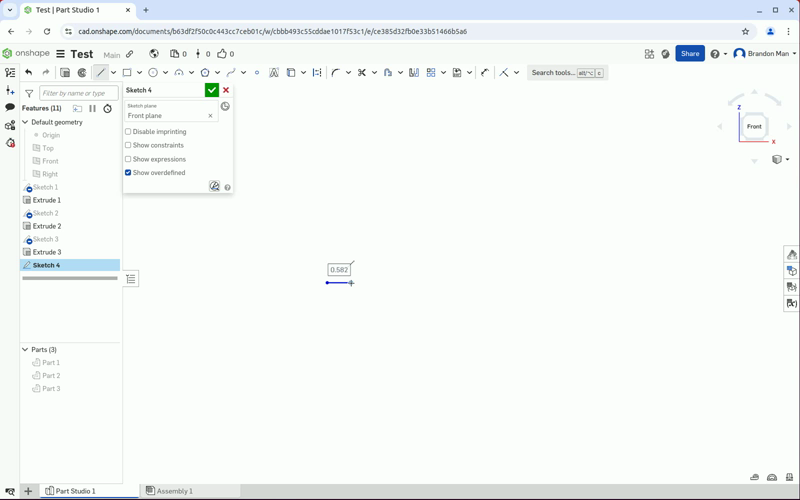
scroll(-6)
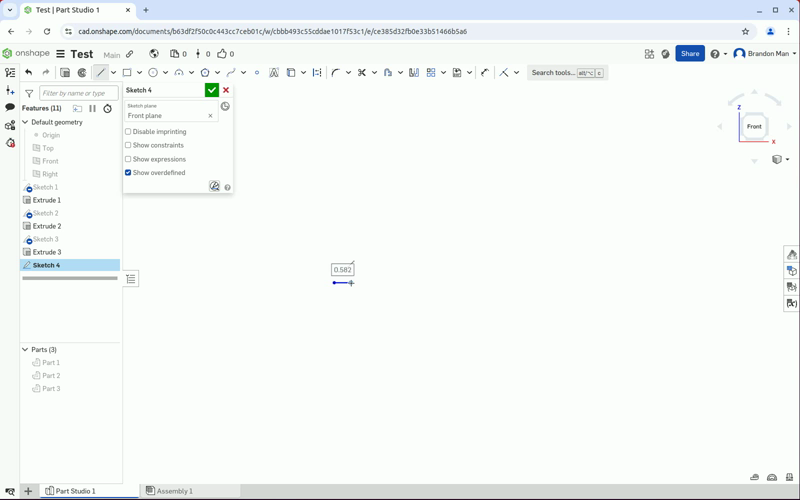
scroll(-6)
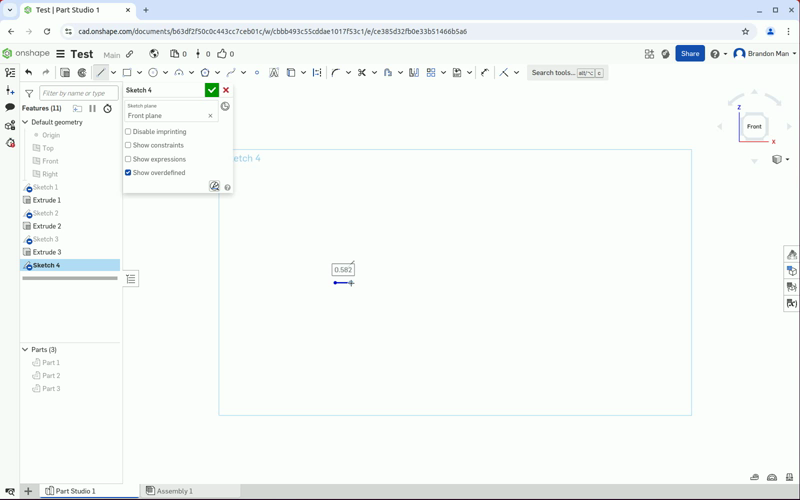
scroll(-6)
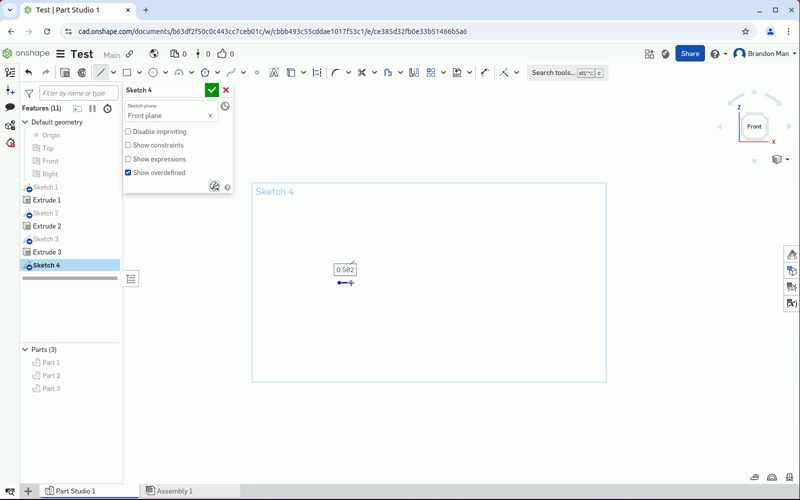
scroll(-6)
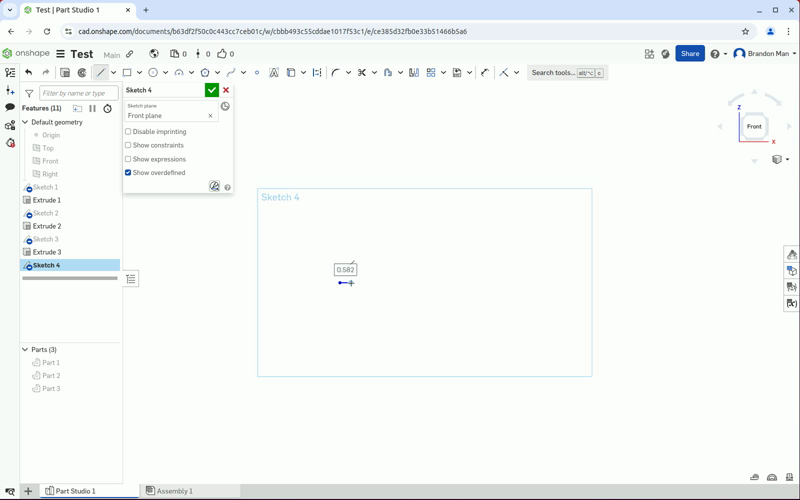
scroll(-6)
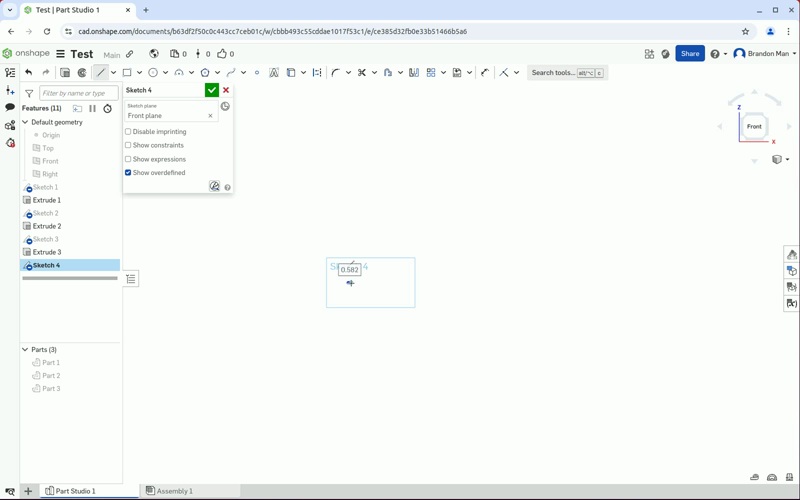
key_up(shift)
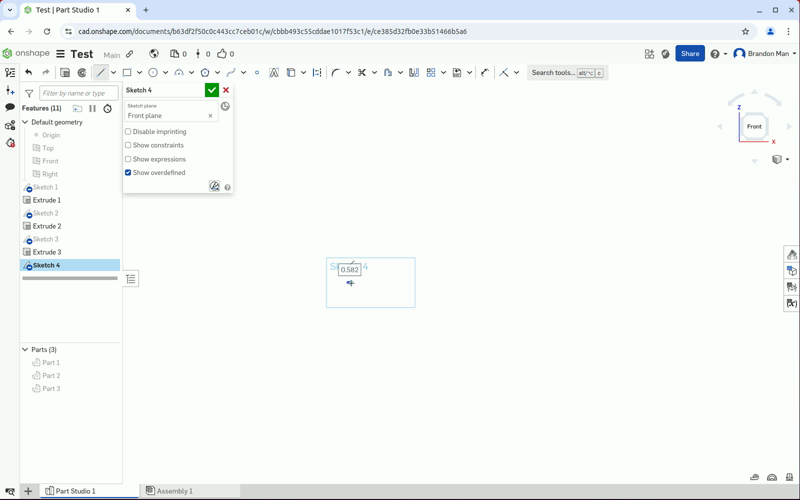
key_down(shift)
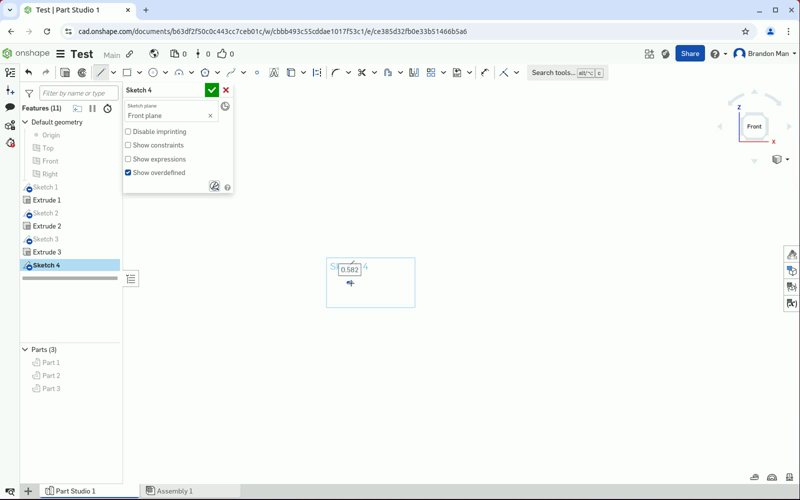
mouse_move(381, 282)
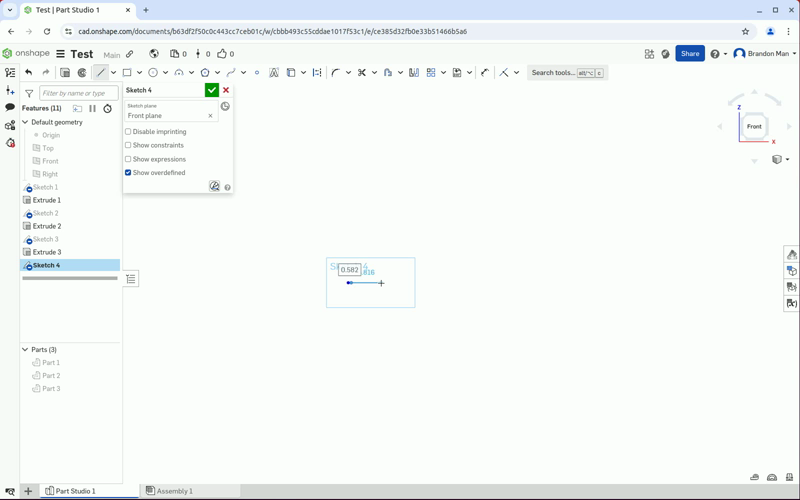
mouse_move(351, 250)
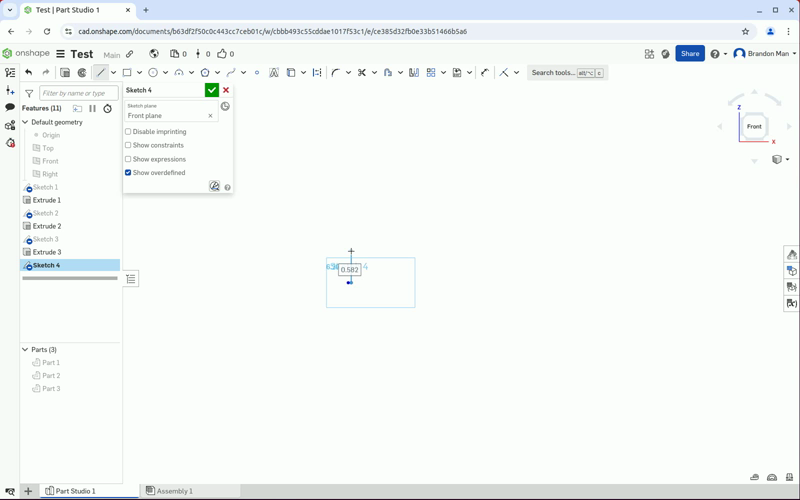
click(351, 250)
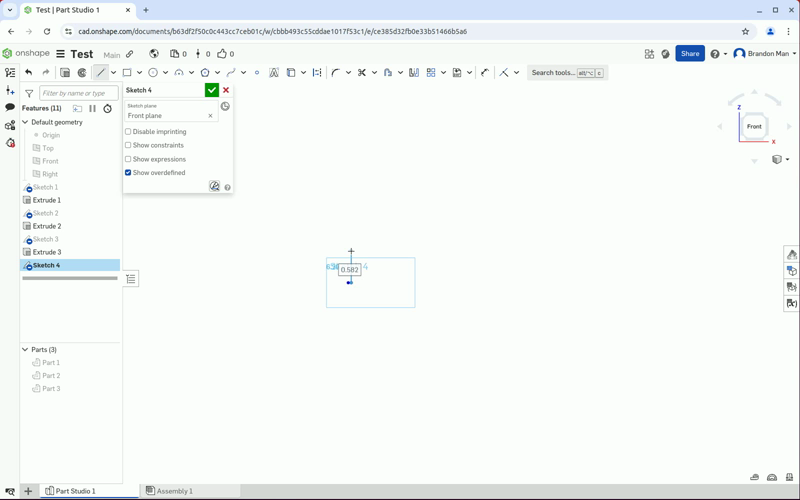
key_up(shift)
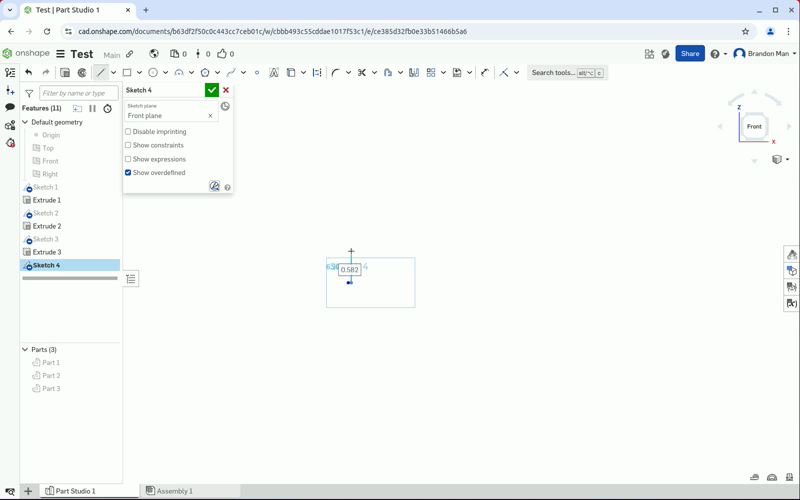
key_down(shift)
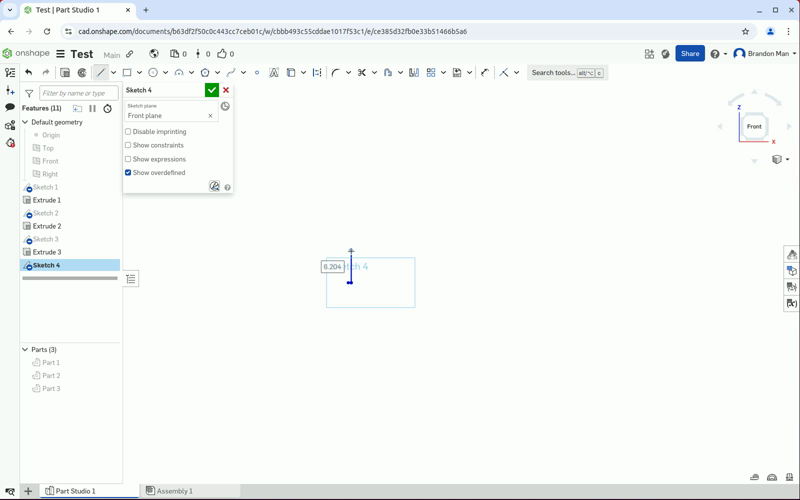
mouse_move(381, 250)
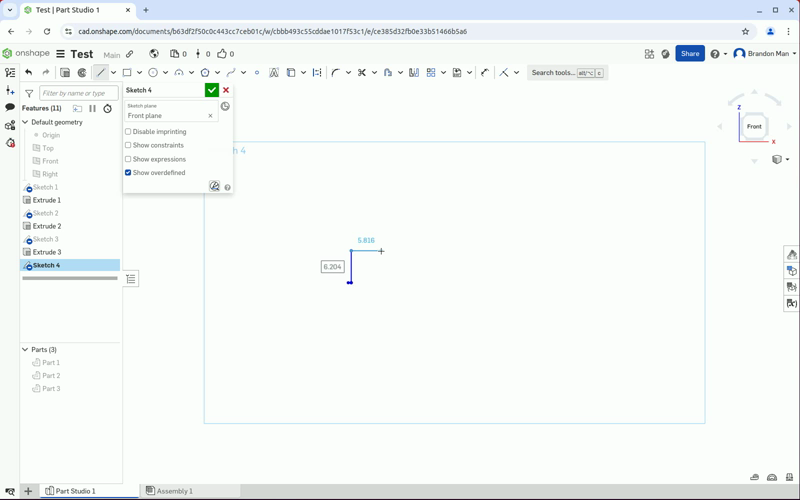
mouse_move(348, 250)
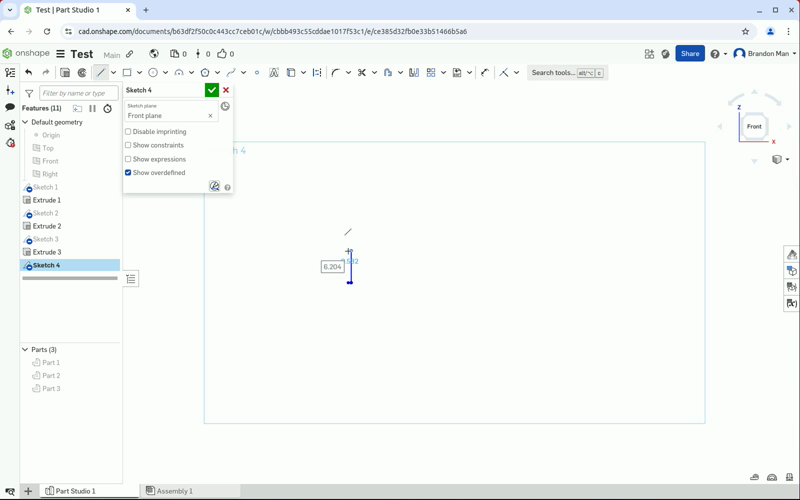
scroll(6)
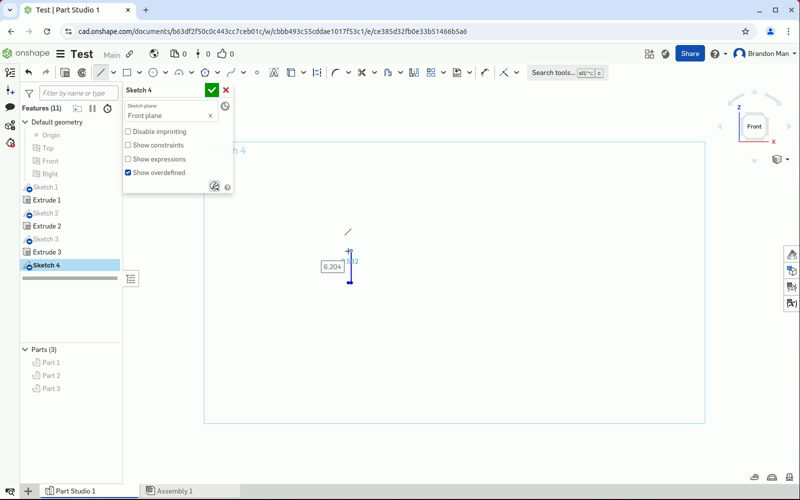
scroll(6)
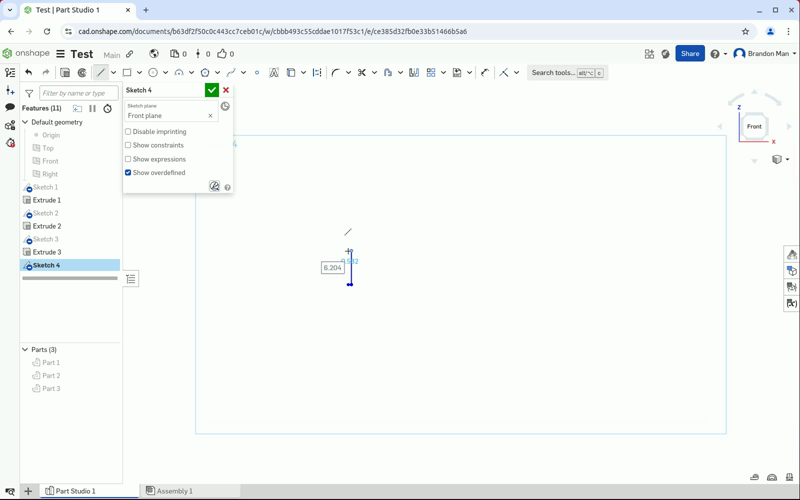
scroll(6)
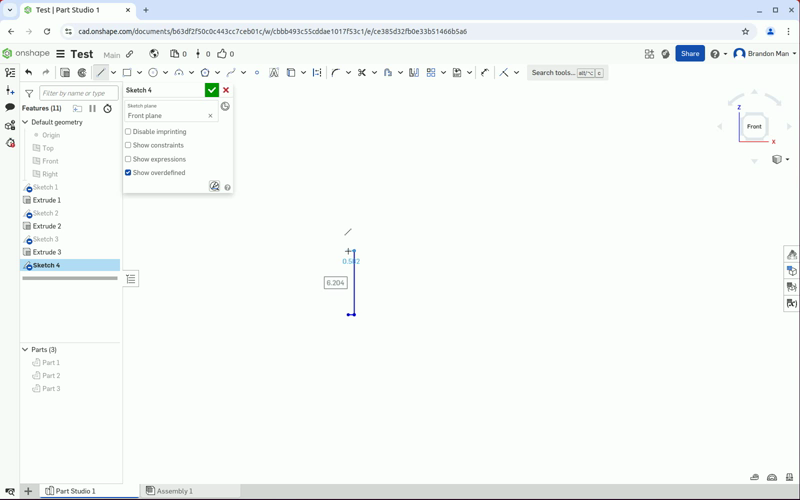
scroll(6)
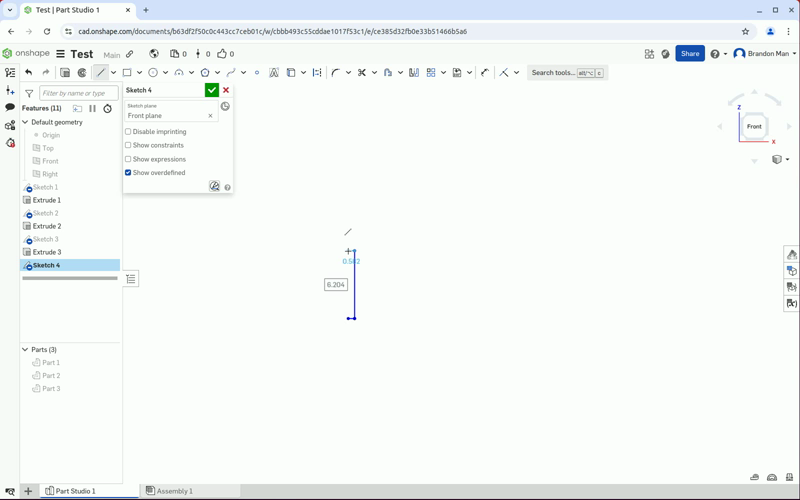
scroll(6)
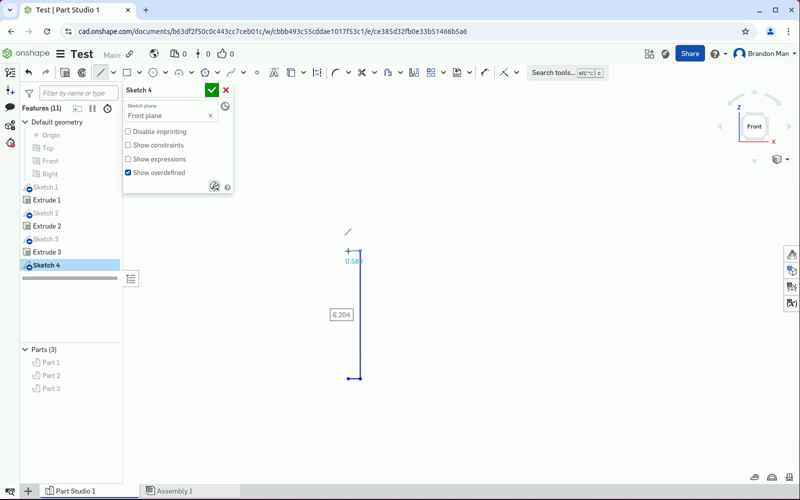
scroll(6)
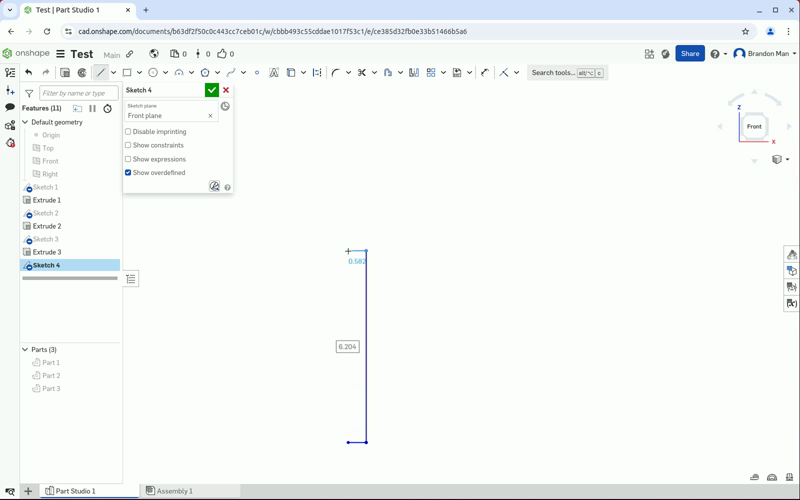
scroll(6)
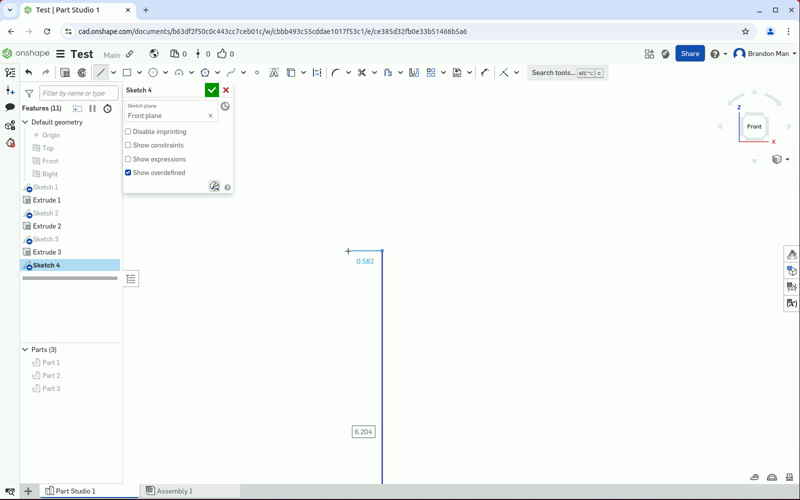
click(348, 250)
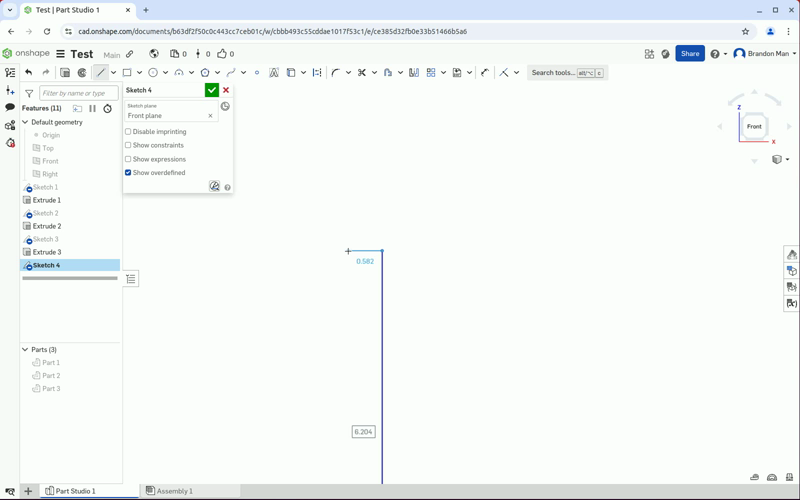
scroll(-6)
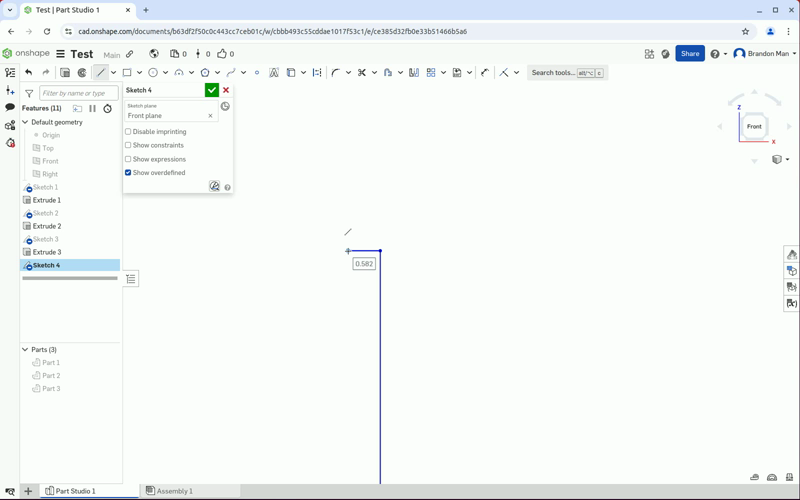
scroll(-6)
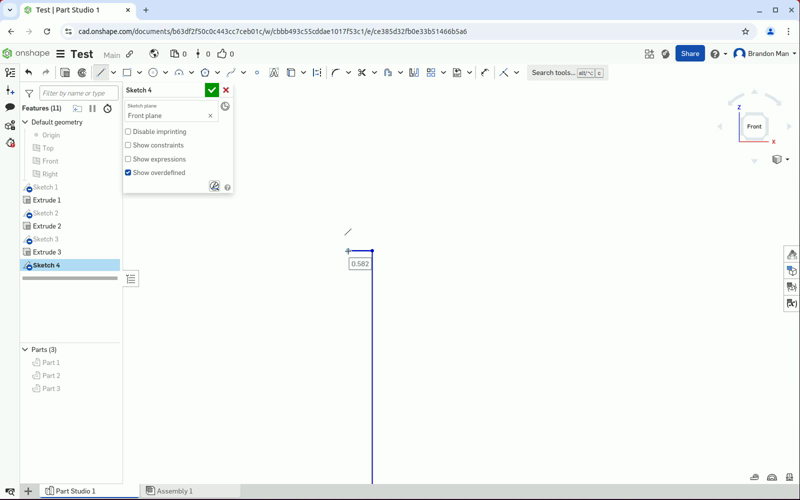
scroll(-6)
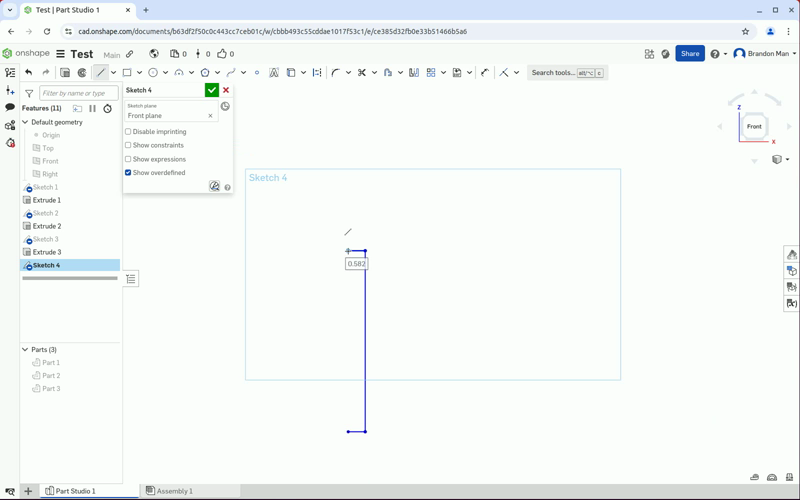
scroll(-6)
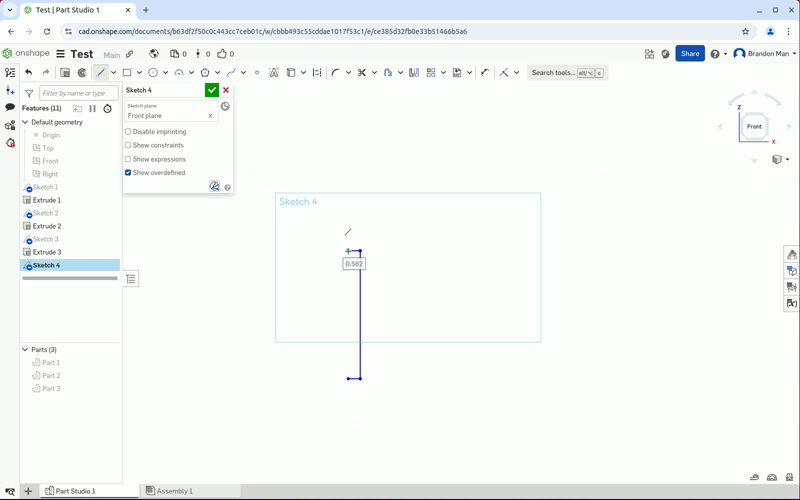
scroll(-6)
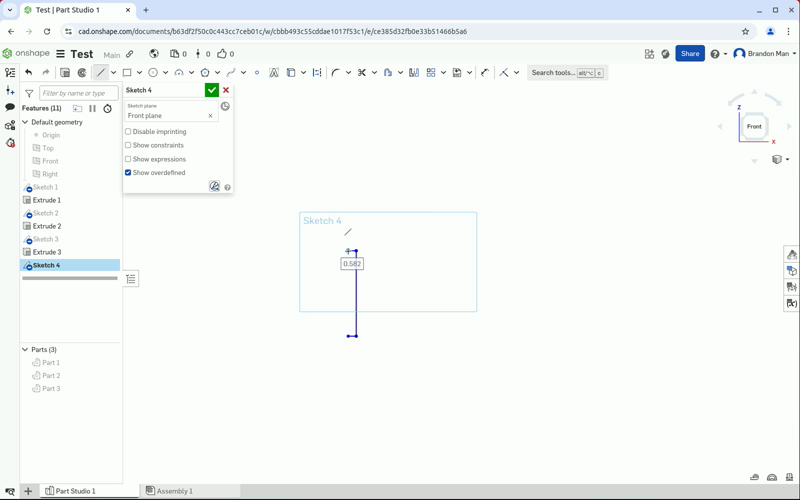
scroll(-6)
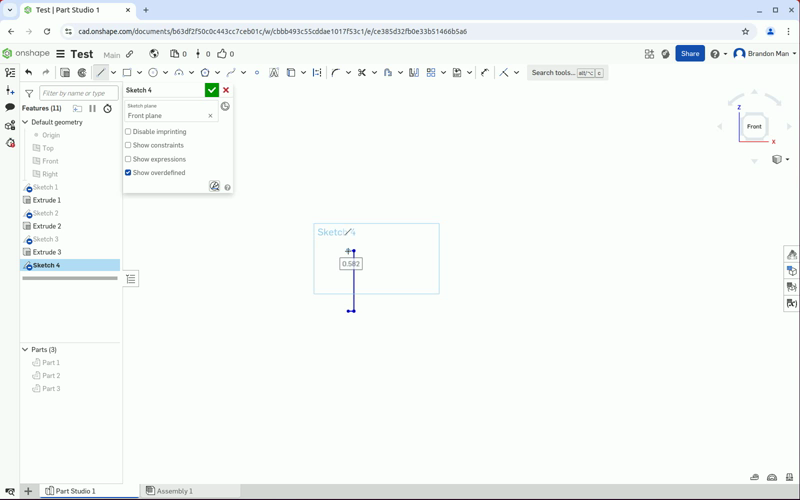
scroll(-6)
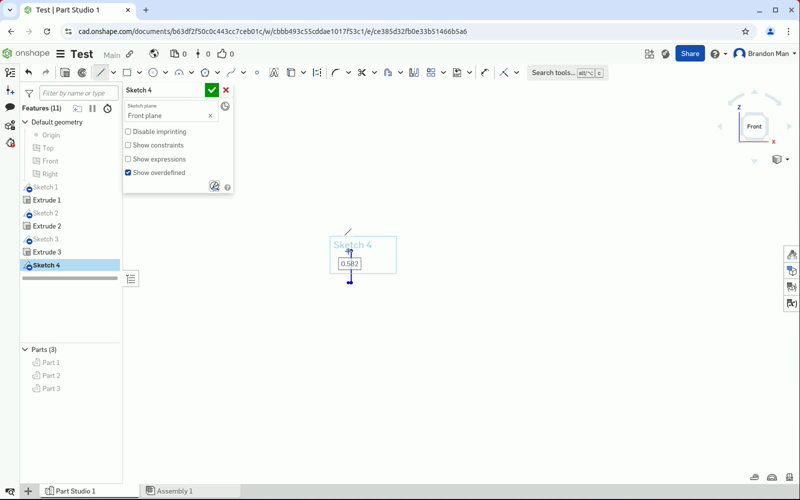
key_up(shift)
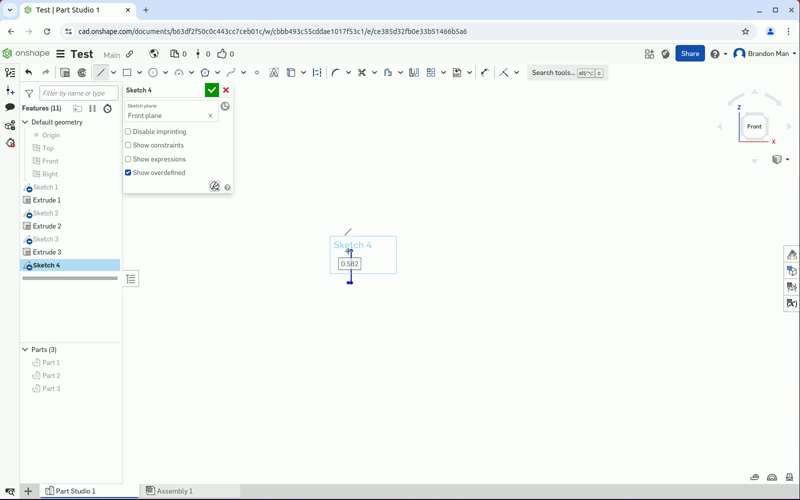
mouse_move(378, 250)
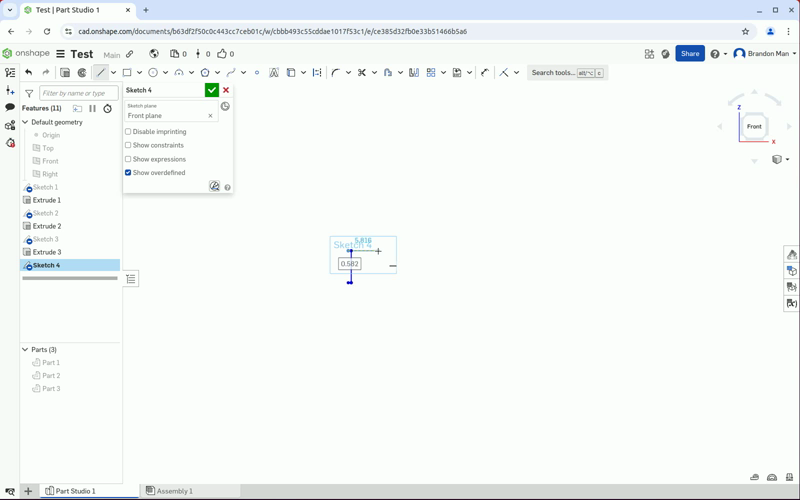
key_down(shift)
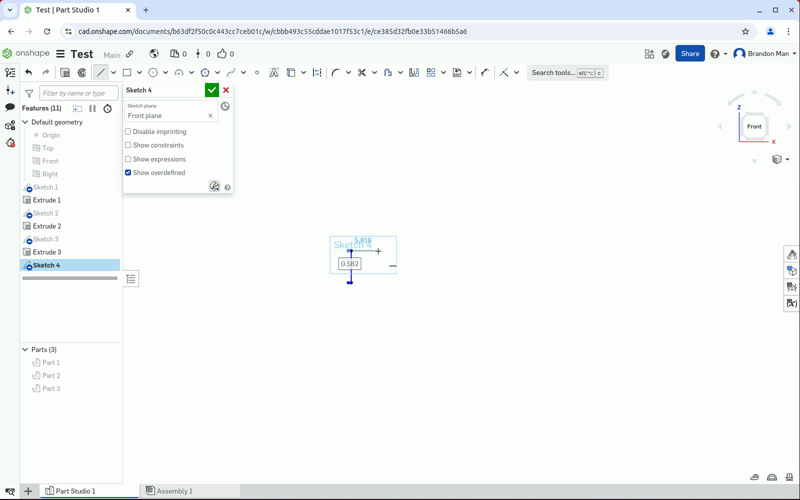
mouse_move(348, 282)
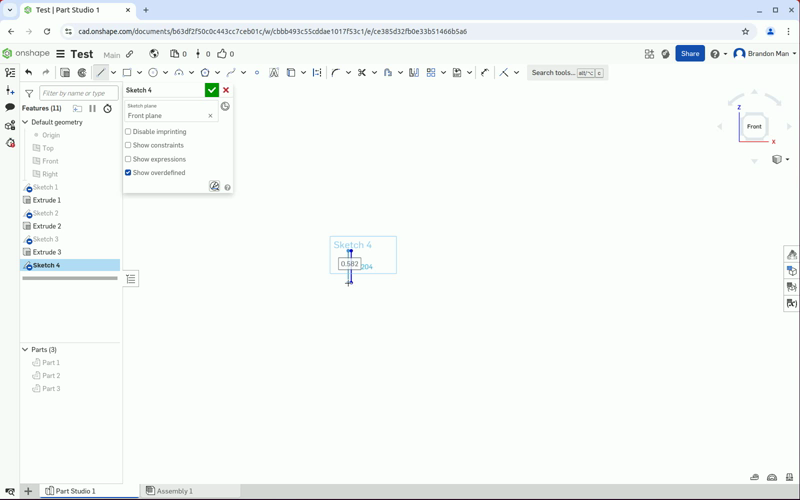
scroll(6)
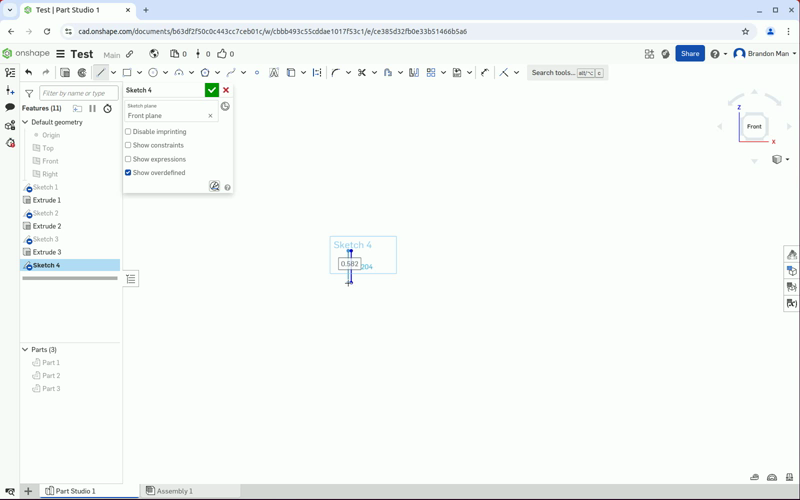
scroll(6)
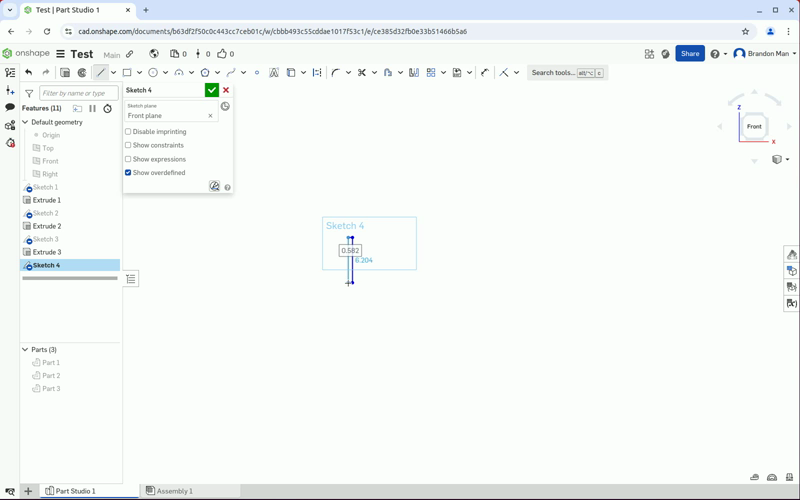
scroll(6)
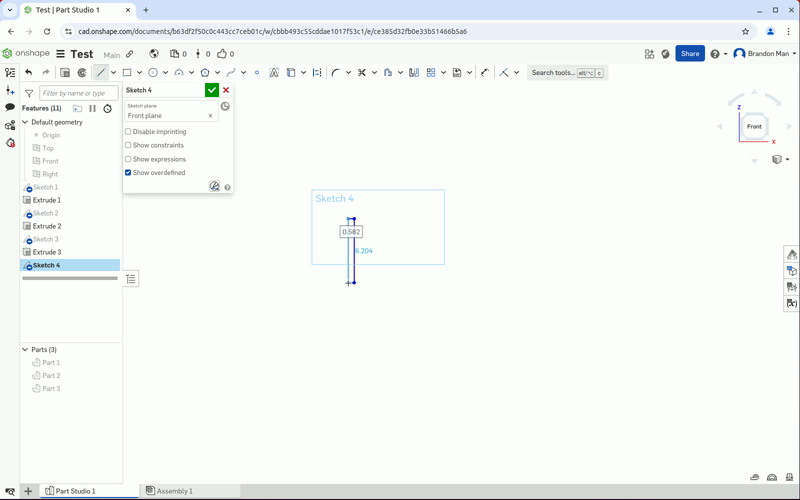
scroll(6)
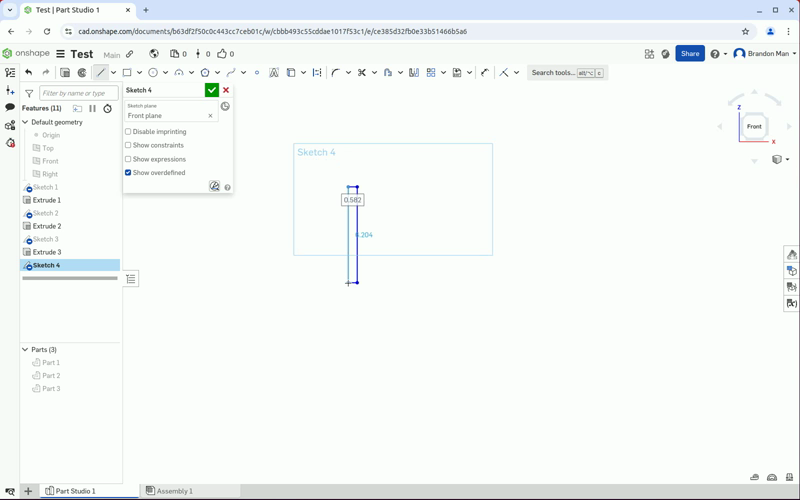
scroll(6)
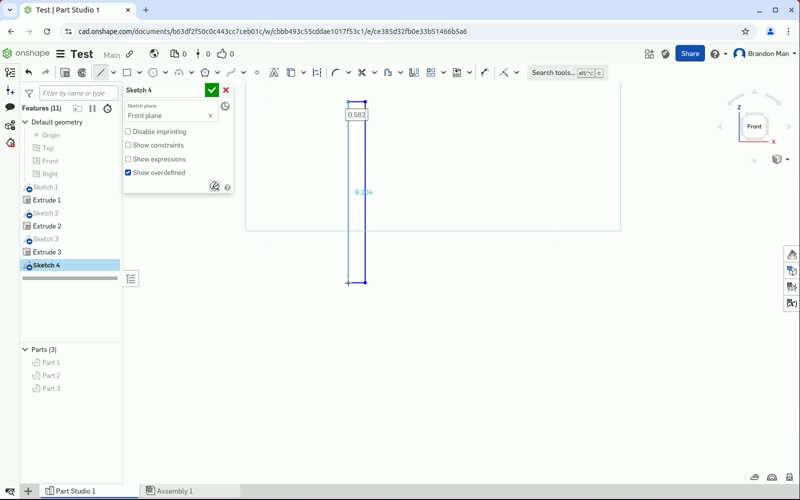
scroll(6)
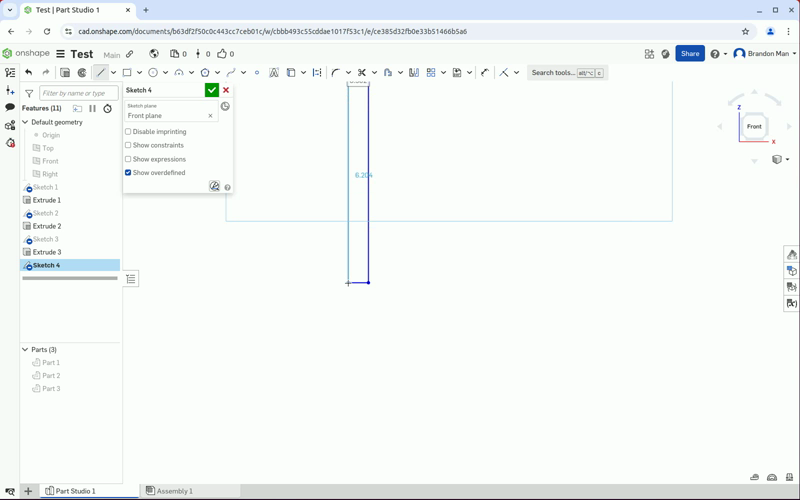
scroll(6)
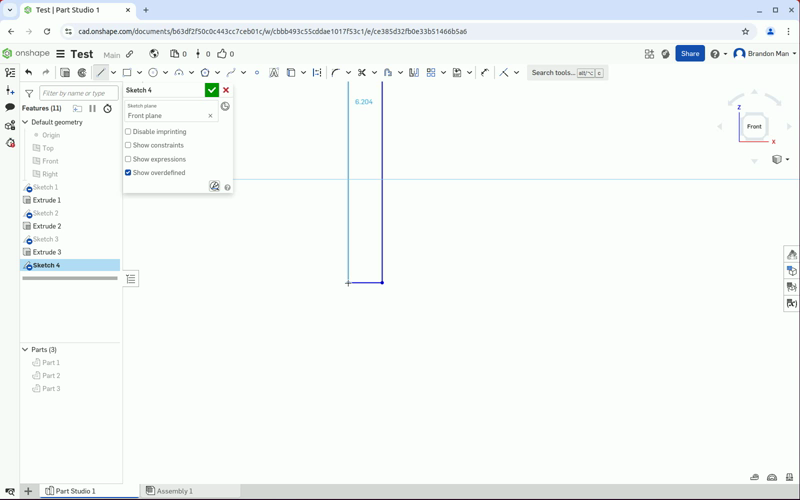
key_up(shift)
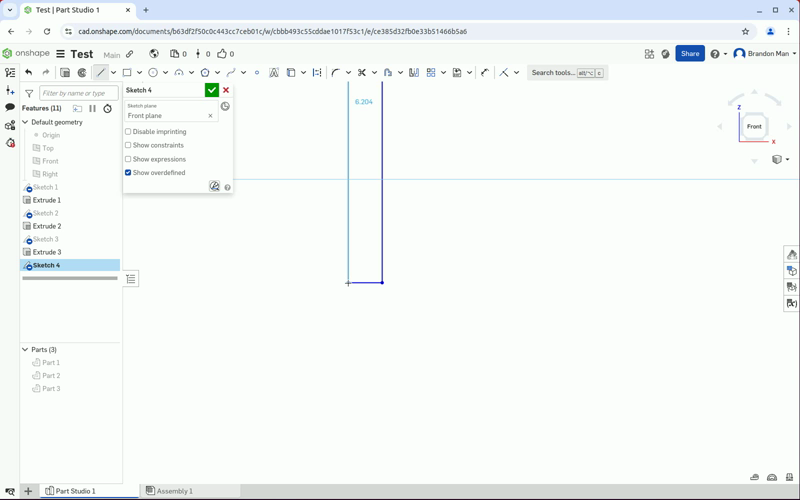
click(348, 282)
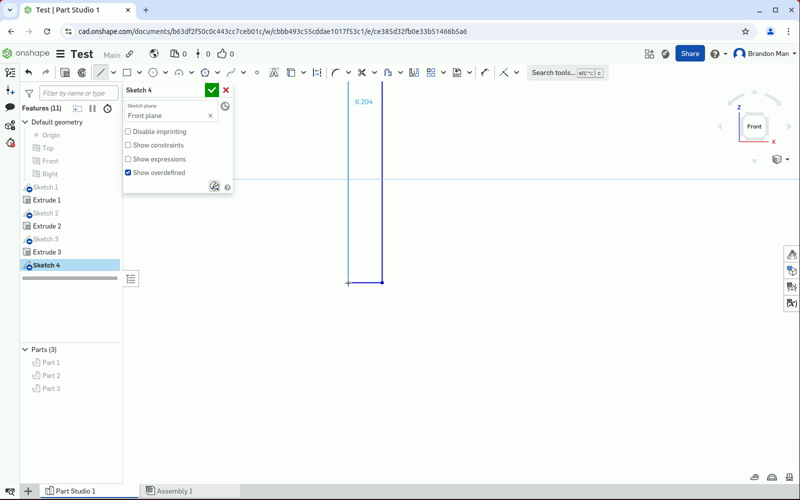
scroll(-6)
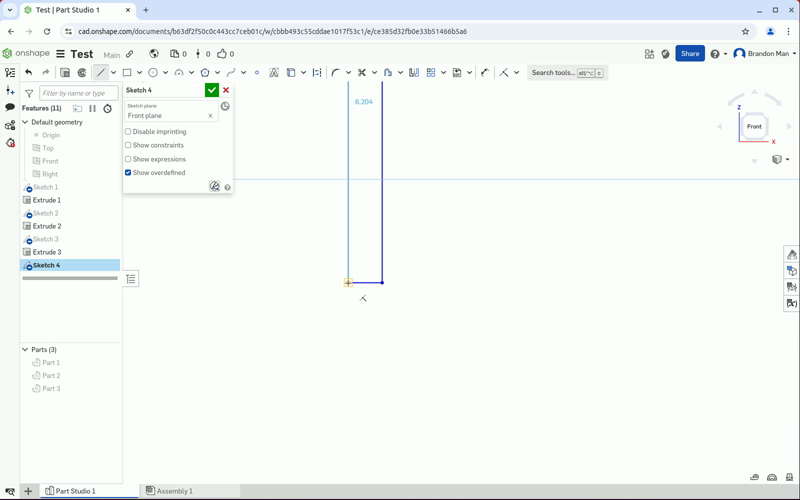
scroll(-6)
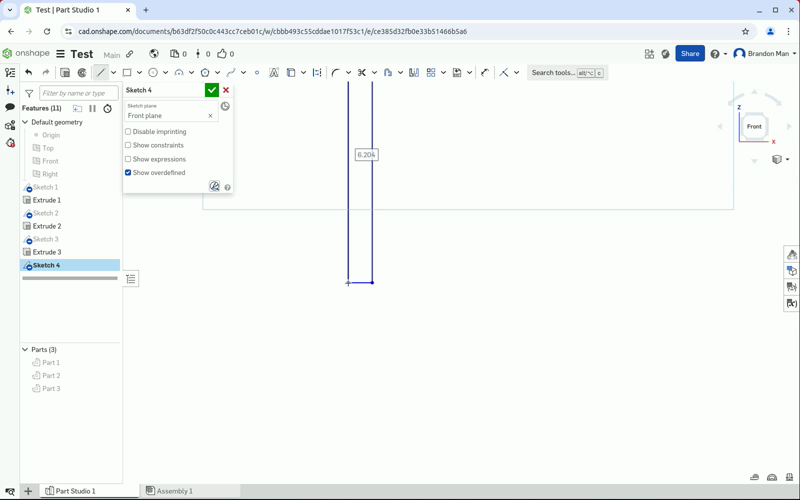
scroll(-6)
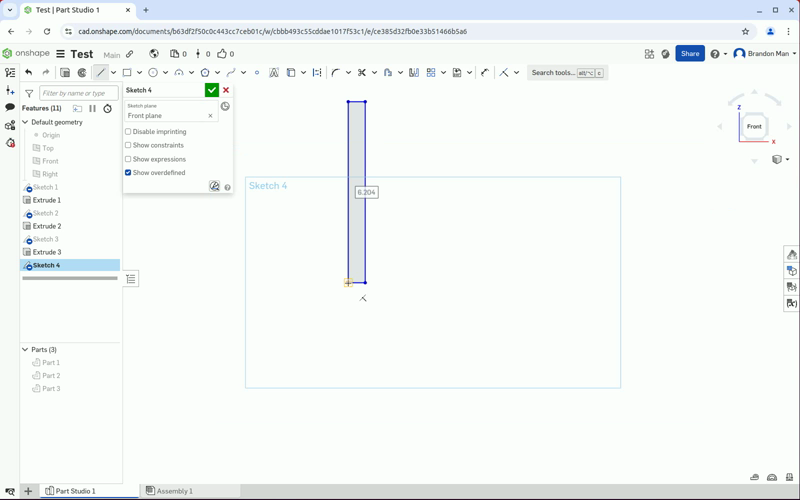
scroll(-6)
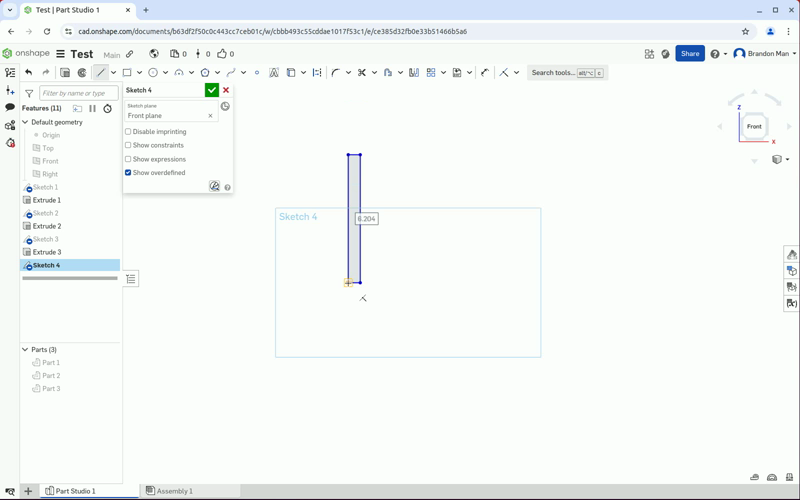
scroll(-6)
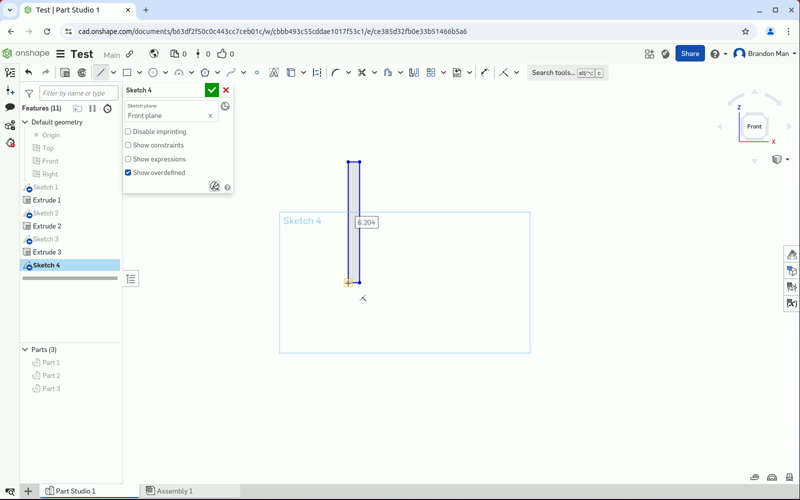
scroll(-6)
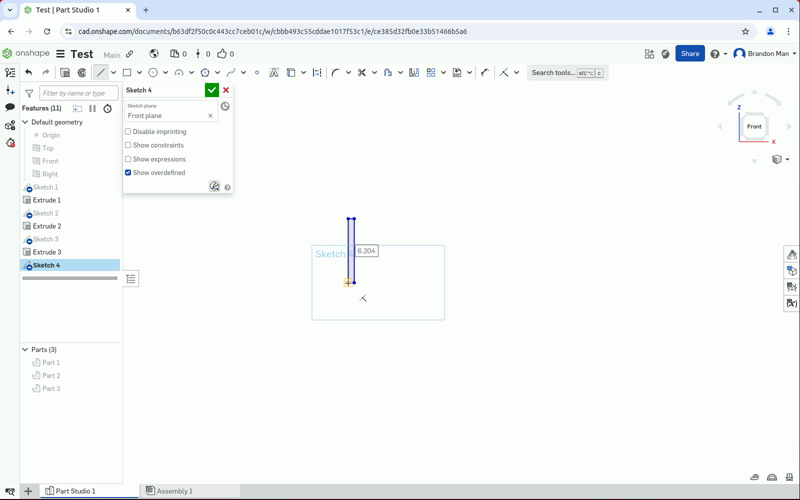
scroll(-6)
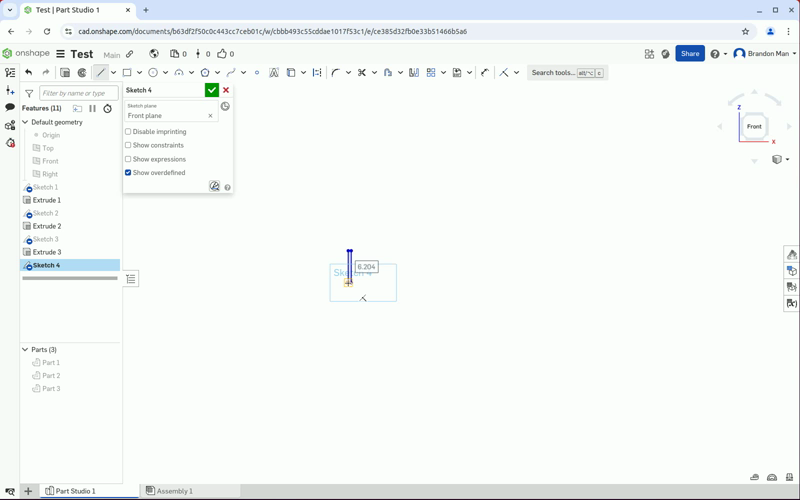
key(esc)
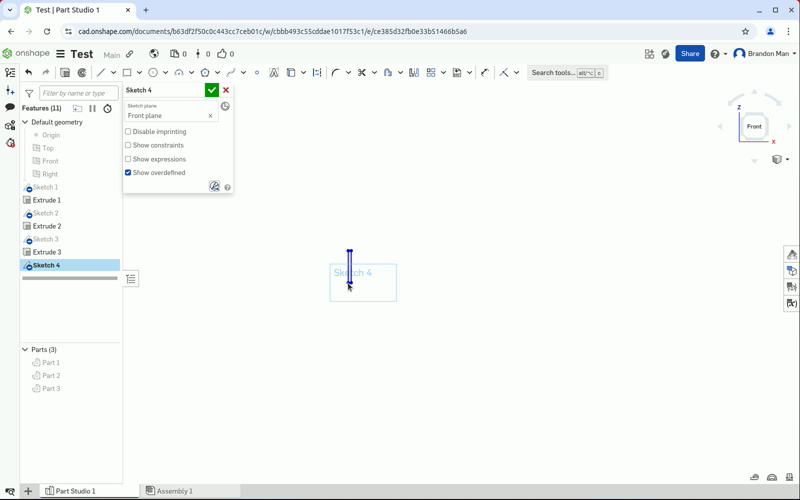
mouse_move(349, 271)
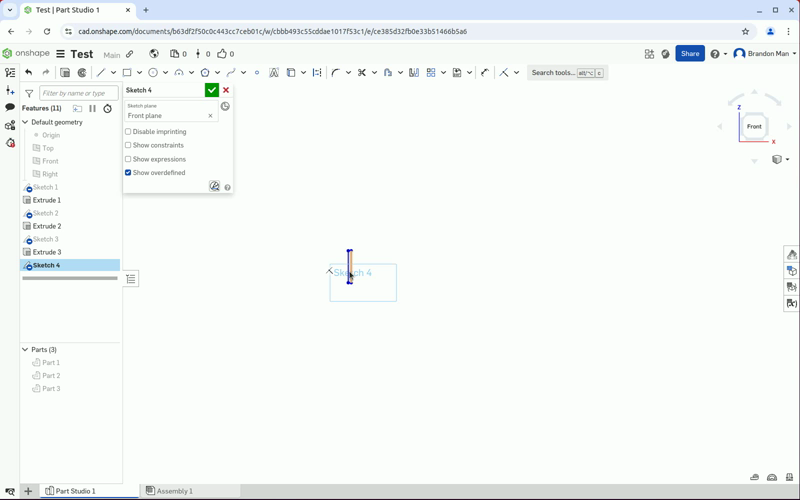
scroll(6)
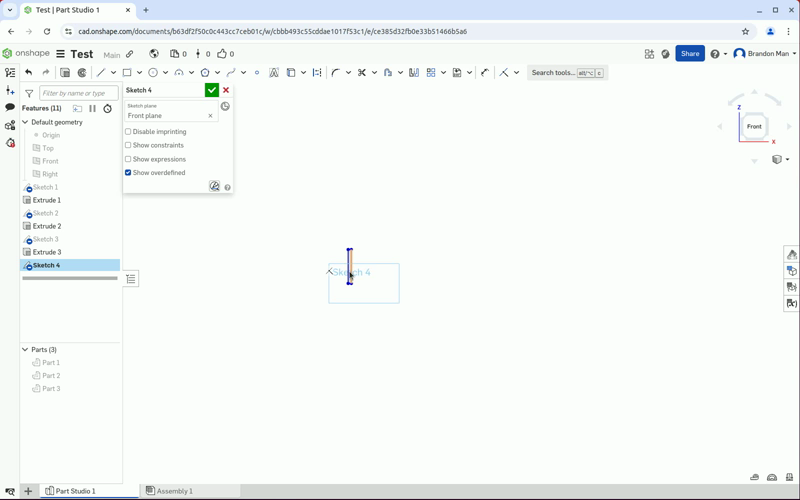
scroll(6)
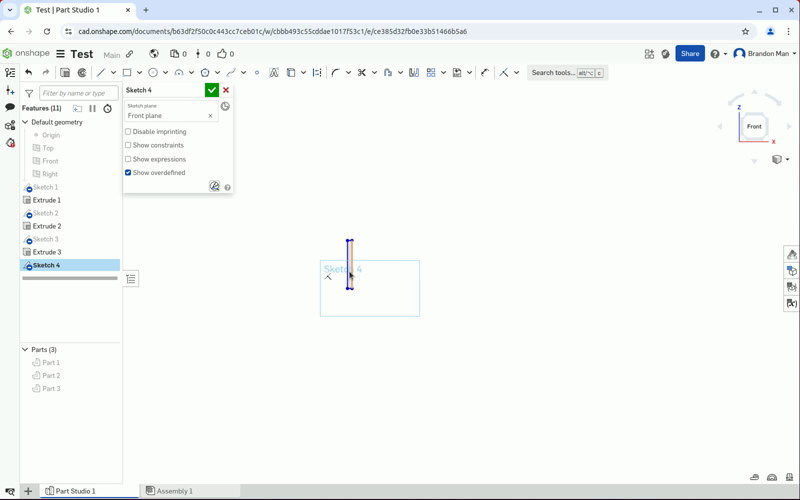
scroll(6)
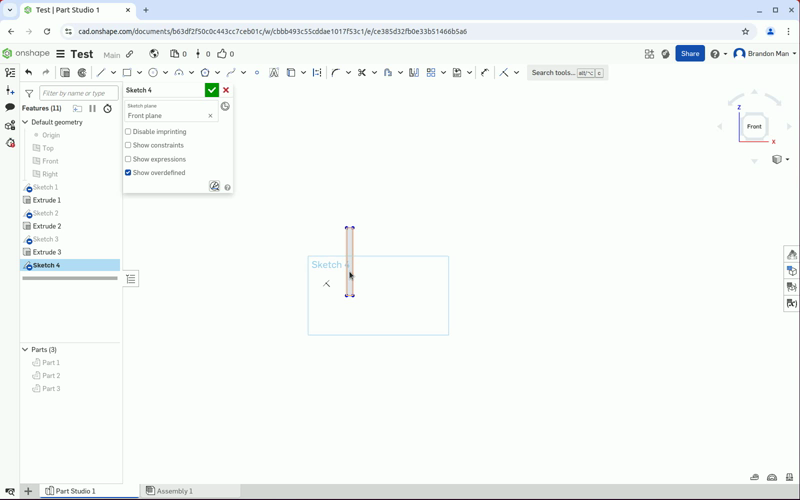
scroll(6)
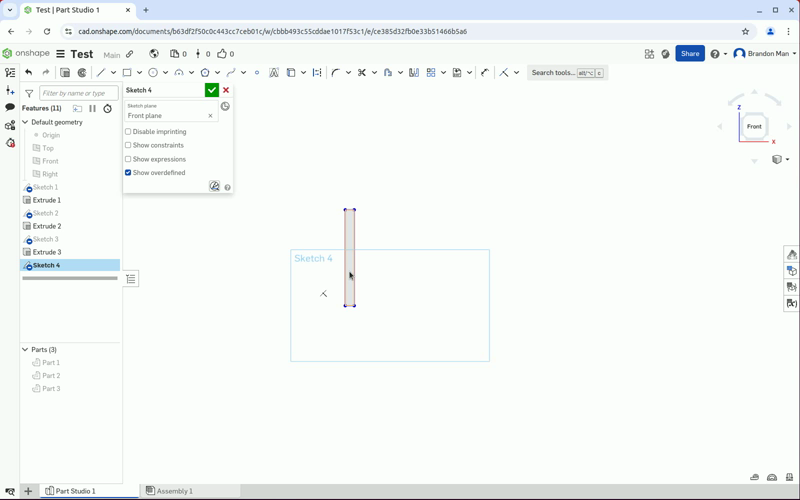
scroll(6)
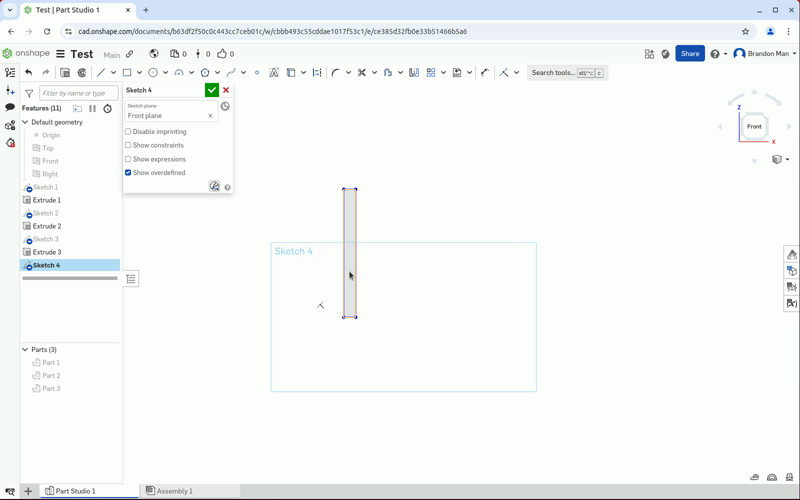
scroll(6)
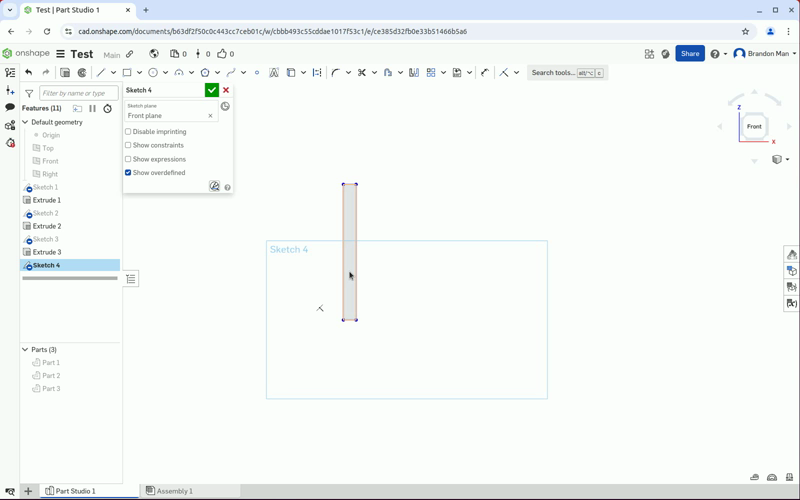
scroll(6)
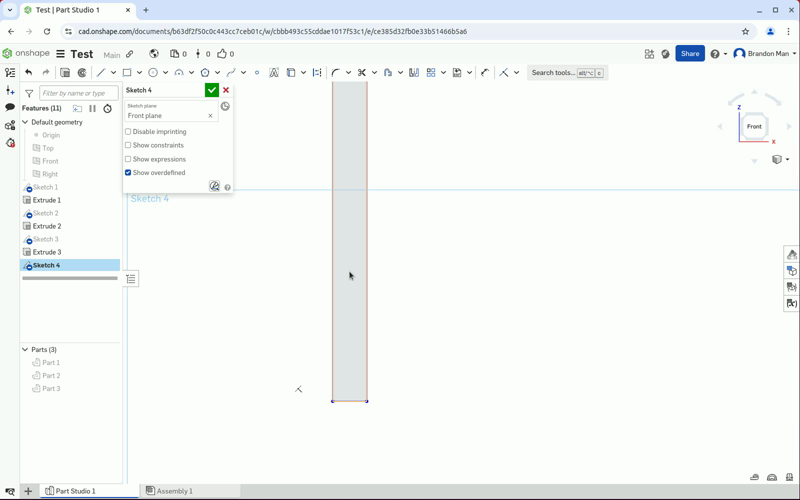
click(349, 271)
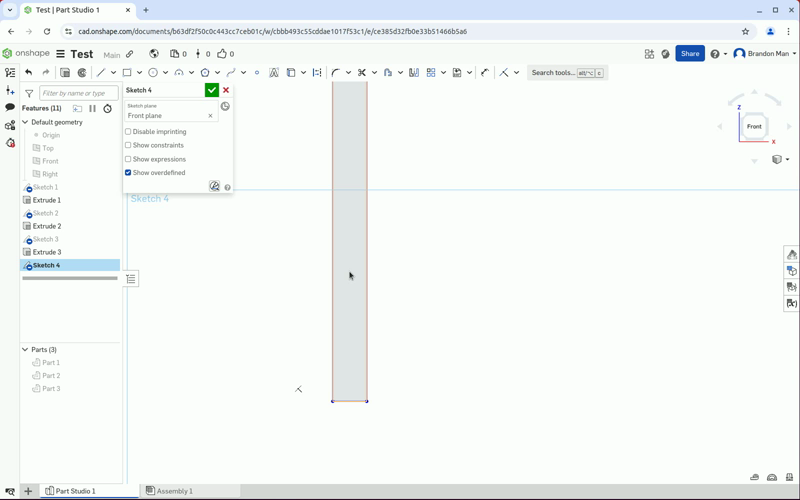
scroll(-6)
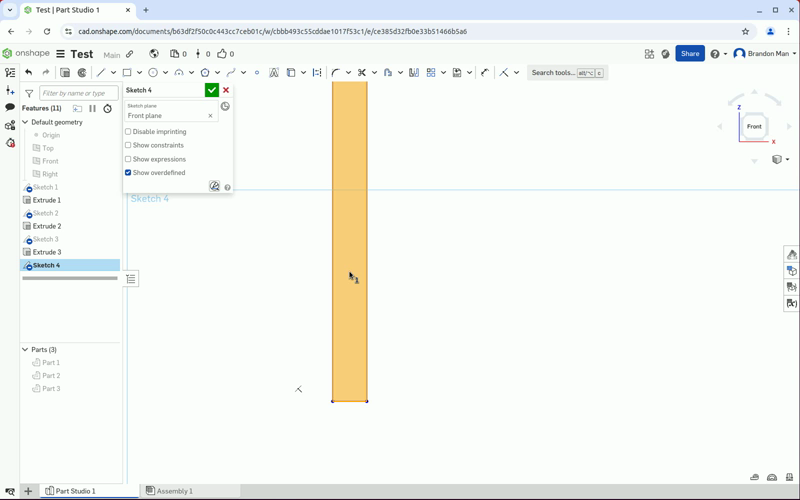
scroll(-6)
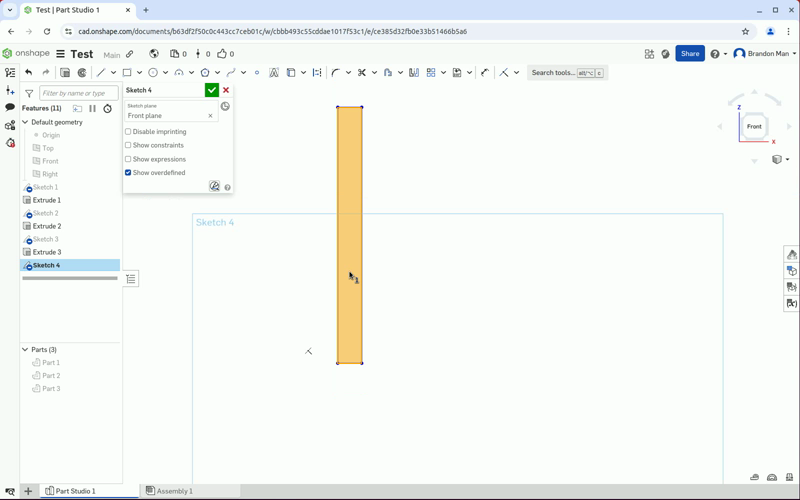
scroll(-6)
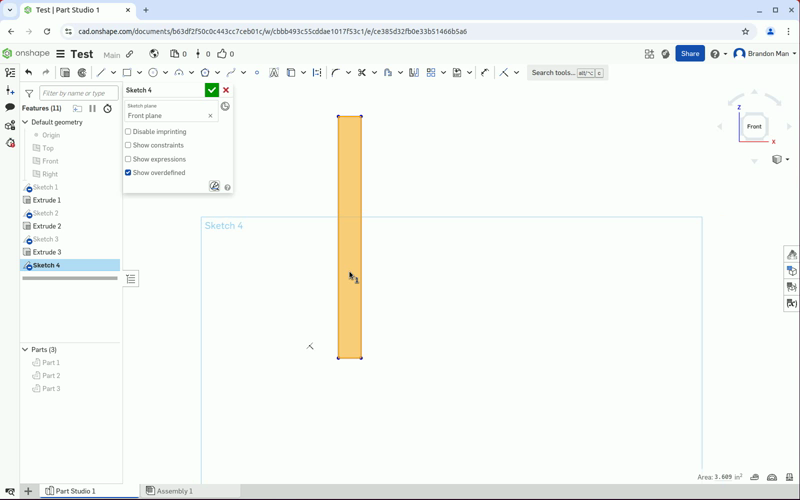
scroll(-6)
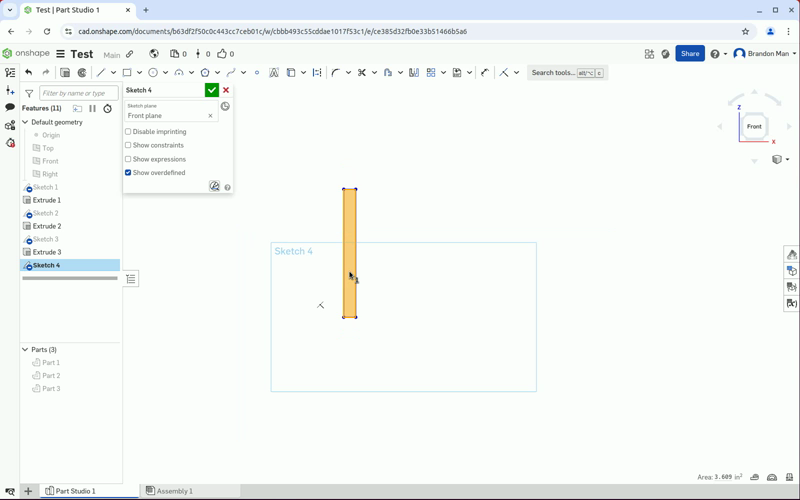
scroll(-6)
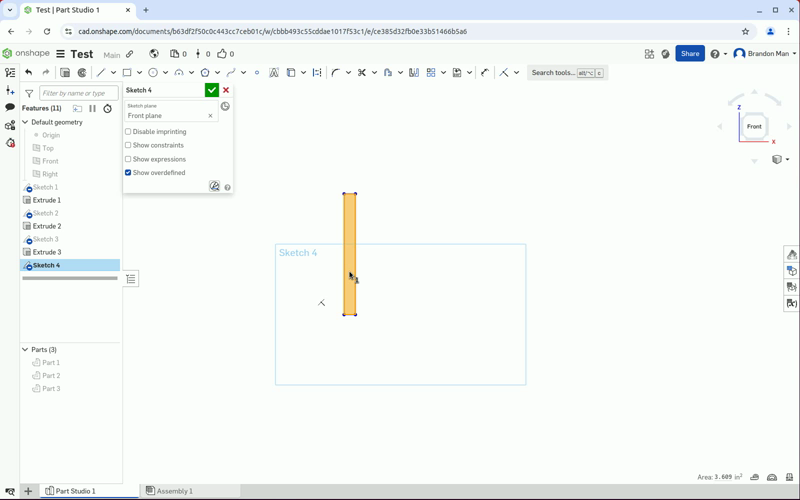
scroll(-6)
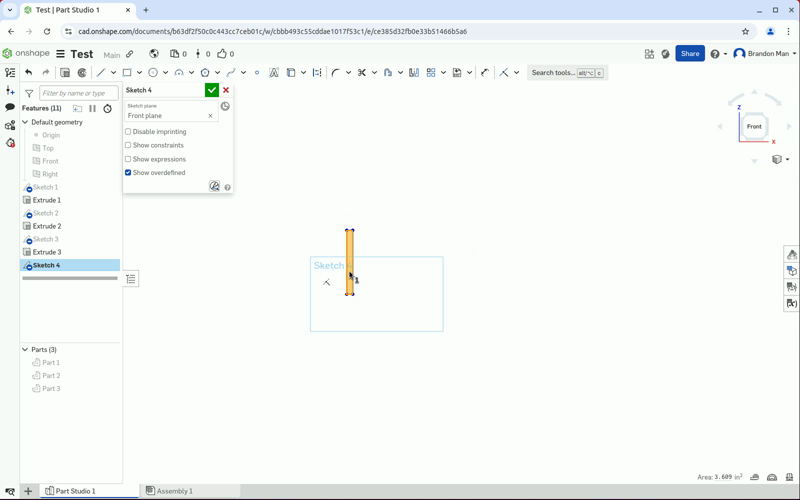
scroll(-6)
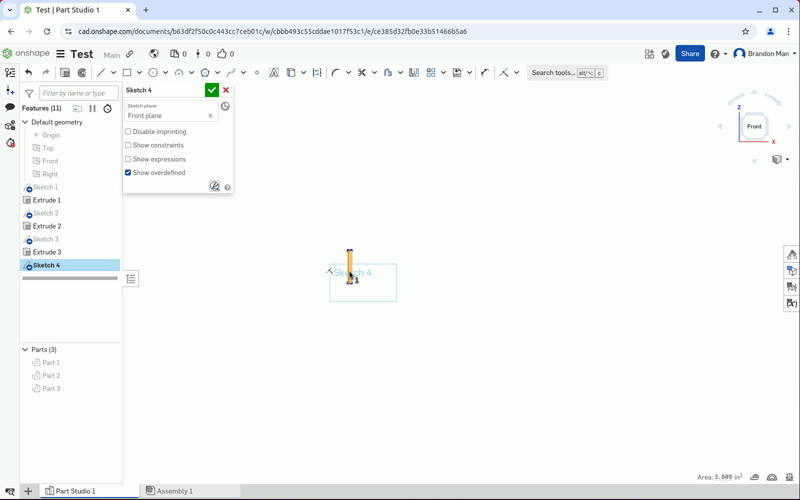
mouse_move(73, 352)
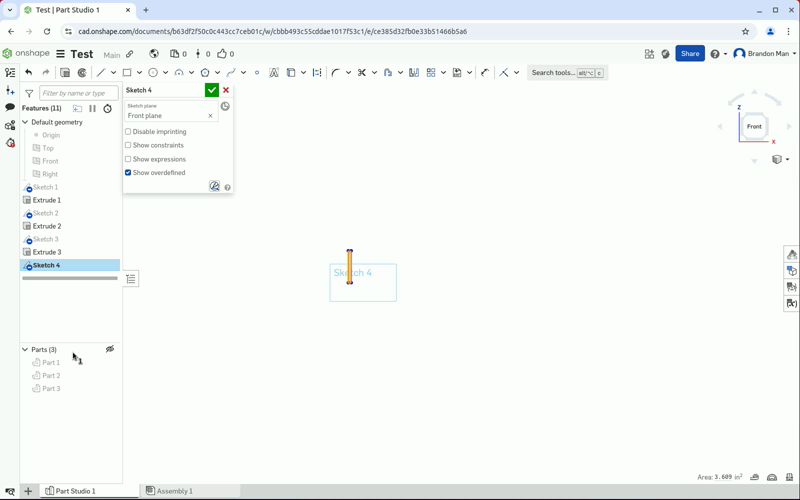
key(shift+y)
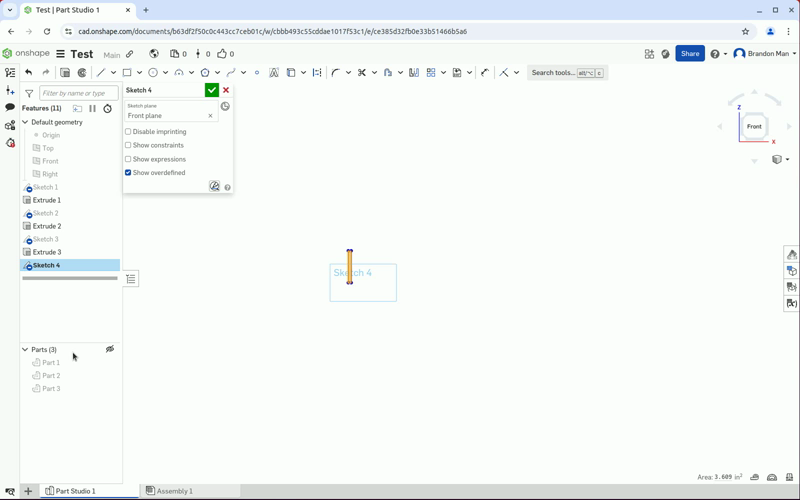
key(shift+e)
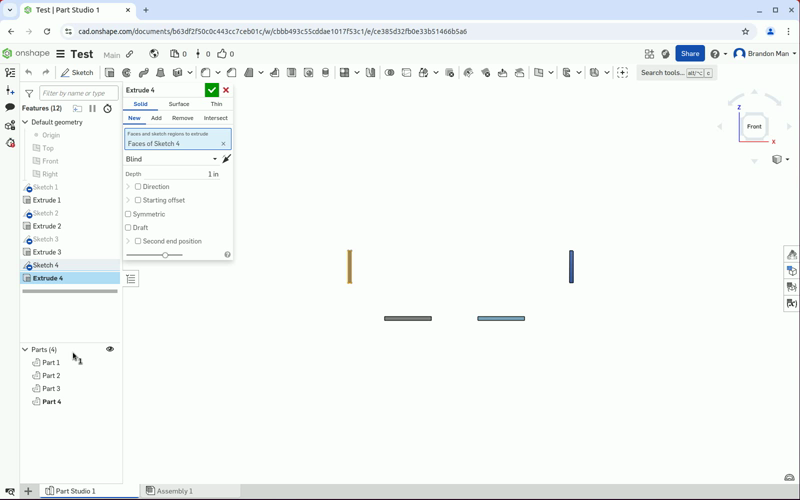
mouse_move(143, 106)
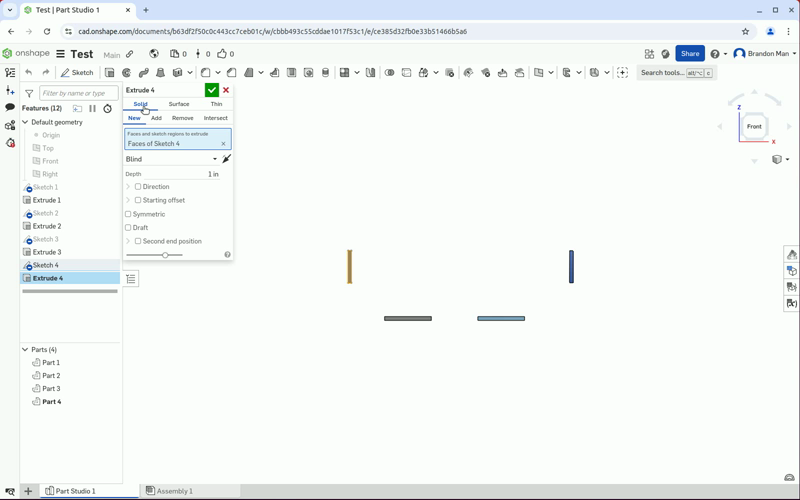
click(143, 106)
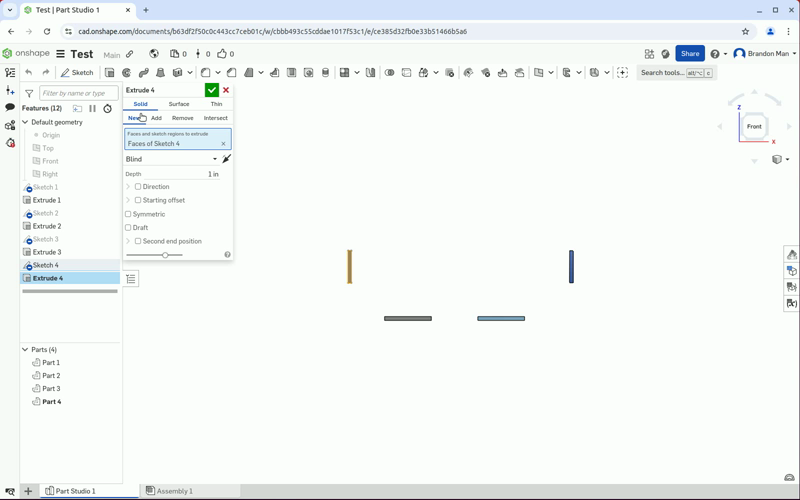
mouse_move(137, 120)
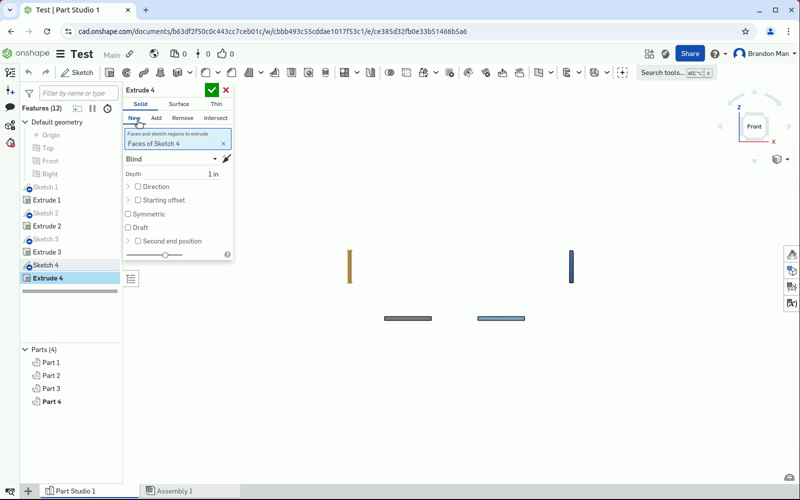
click(137, 120)
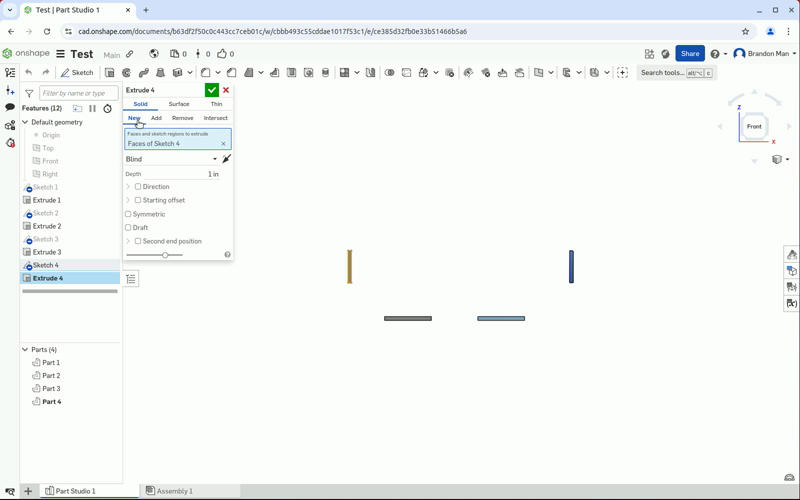
key(tab, 4)
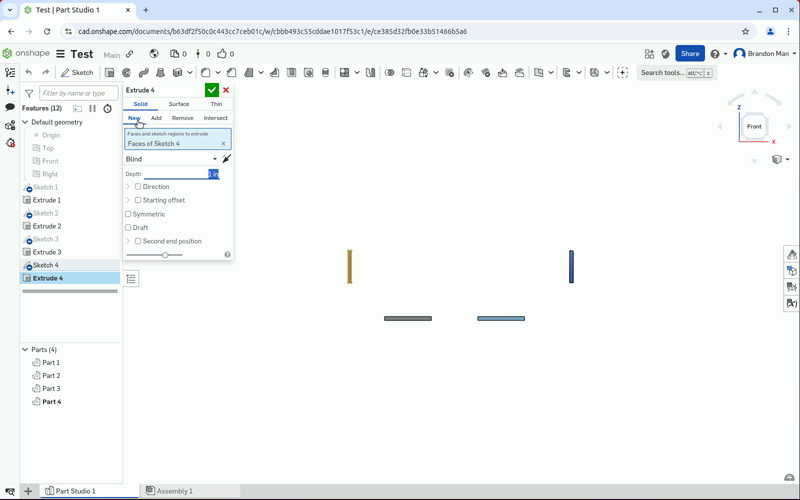
text(0.722)
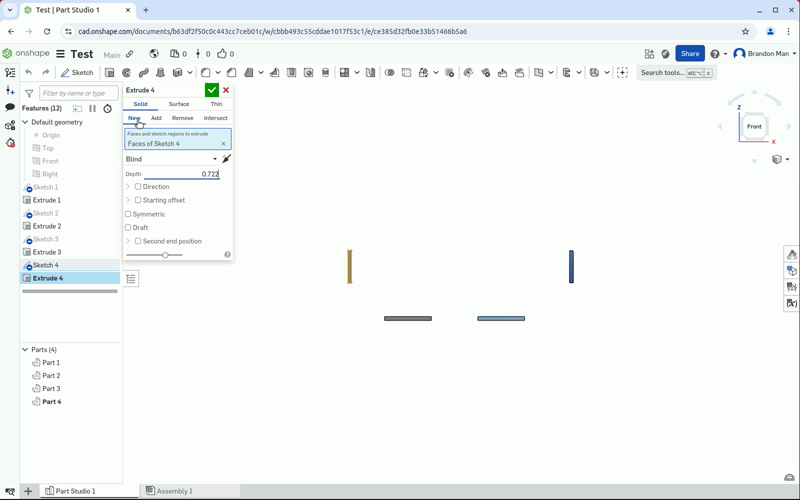
key(enter)
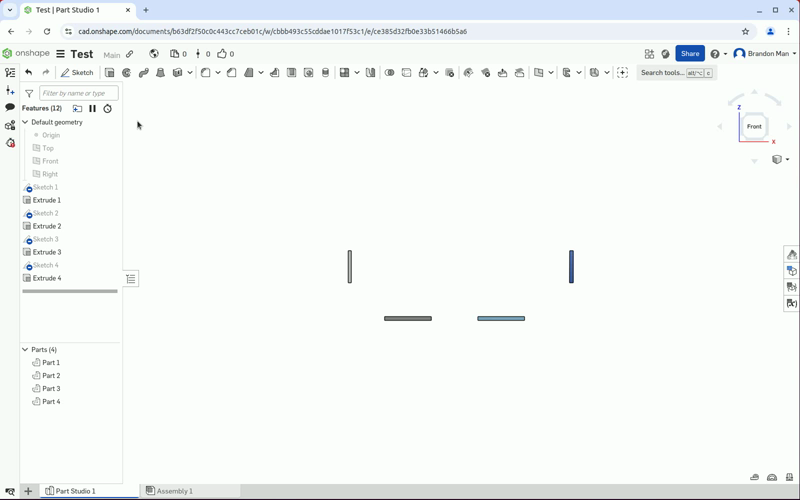
key(shift+h)
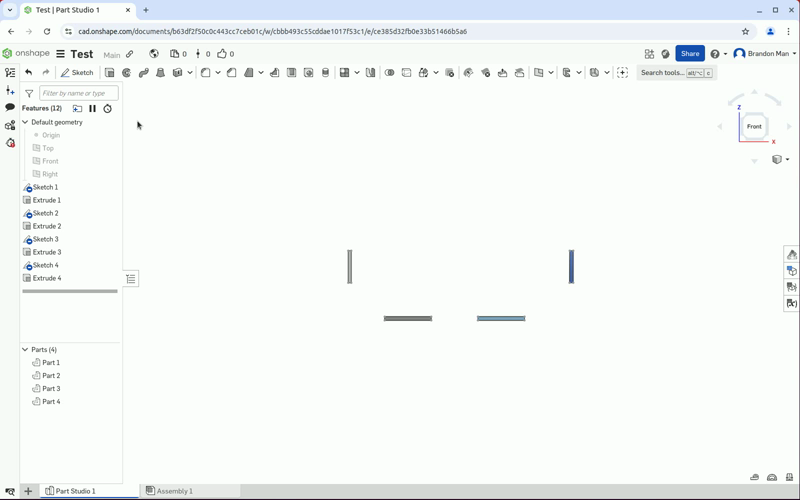
key(shift+h)
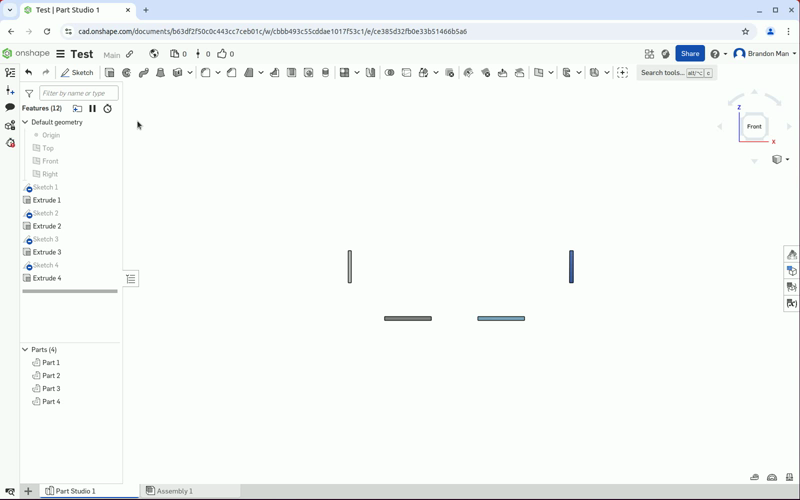
mouse_move(73, 189)
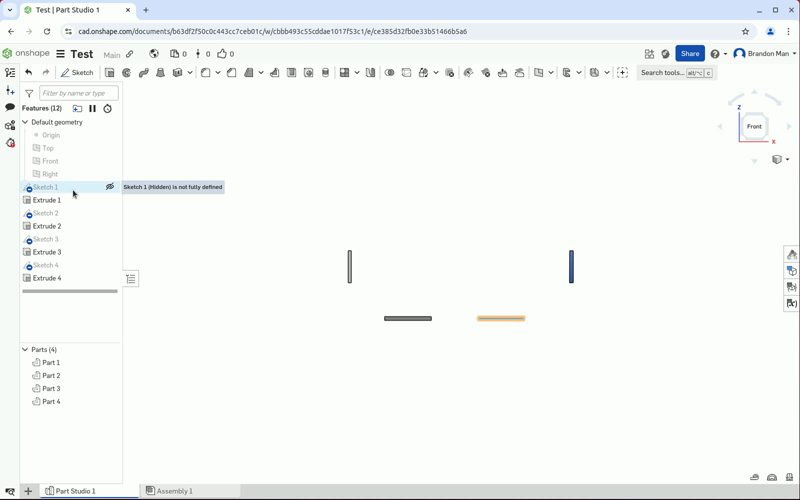
click(73, 189)
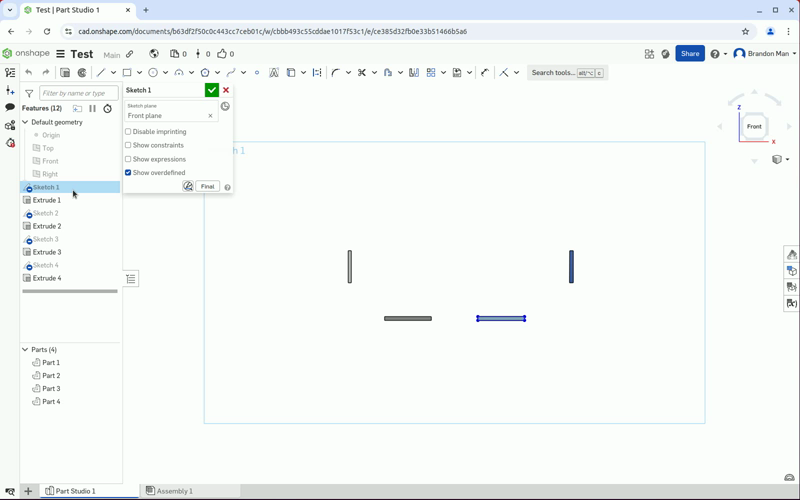
mouse_move(229, 92)
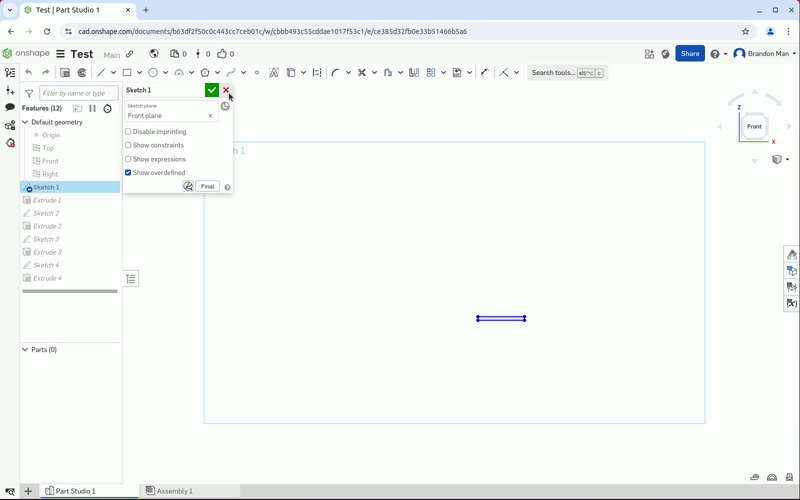
click(229, 92)
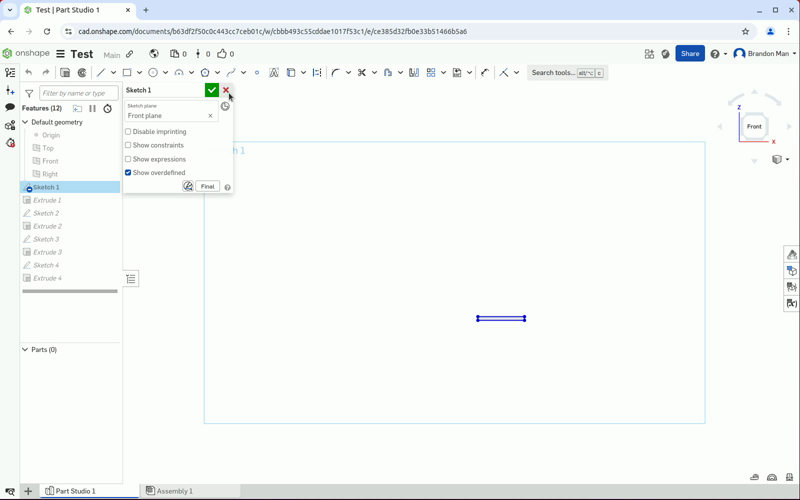
key(shift+s)
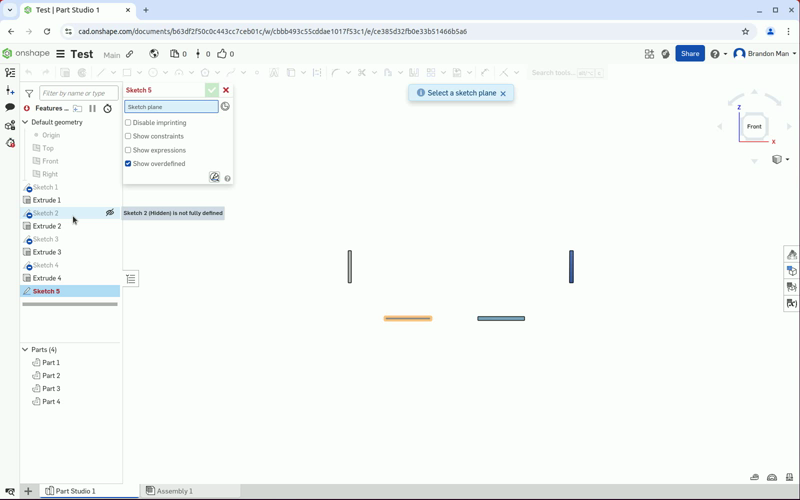
scroll(3)
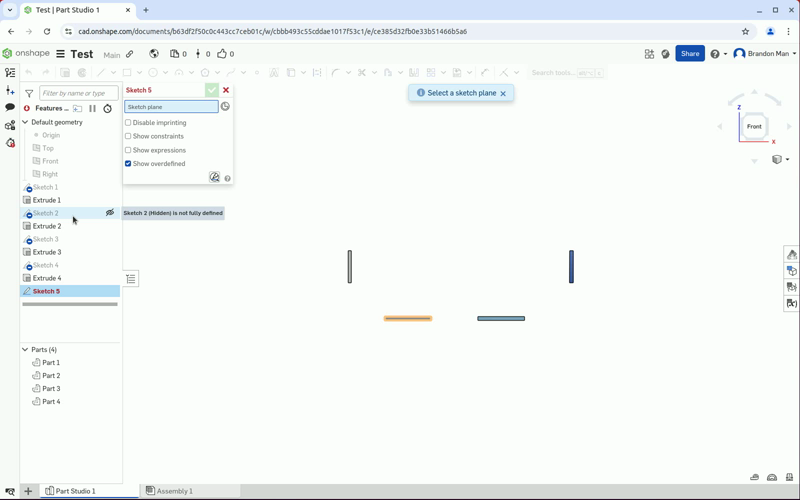
mouse_move(73, 163)
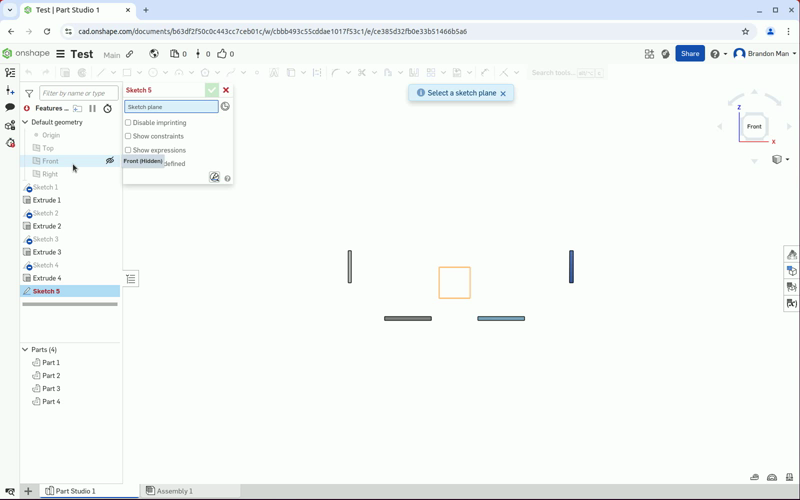
click(73, 163)
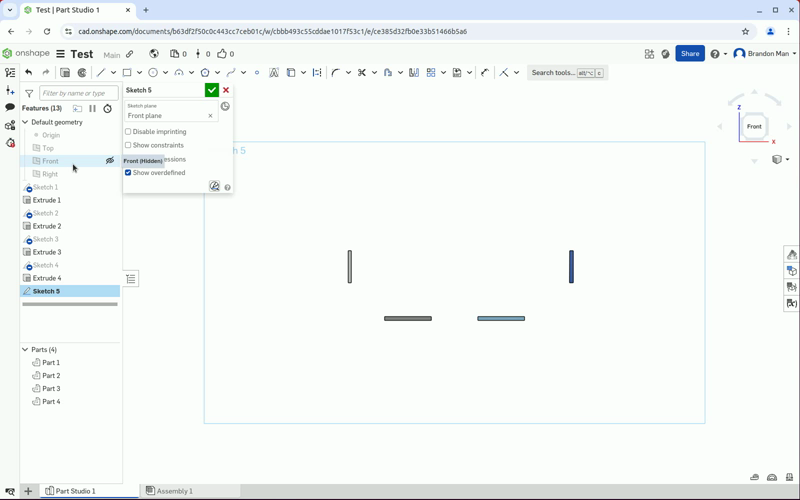
mouse_move(73, 352)
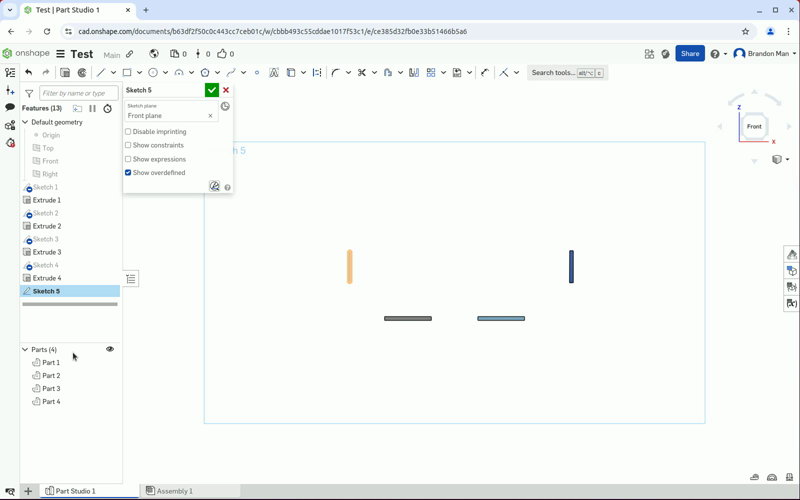
key(y)
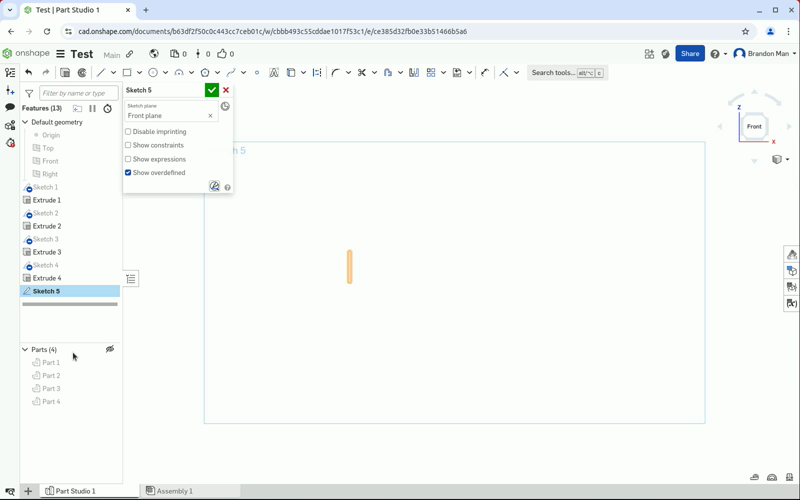
key(l)
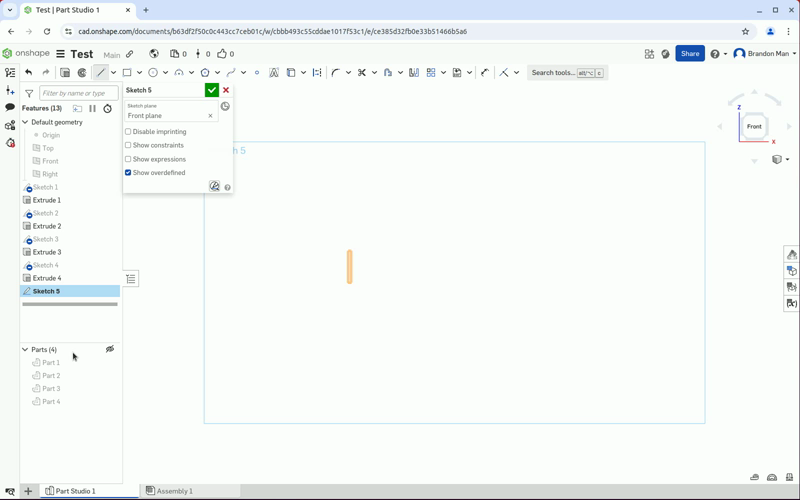
key_down(shift)
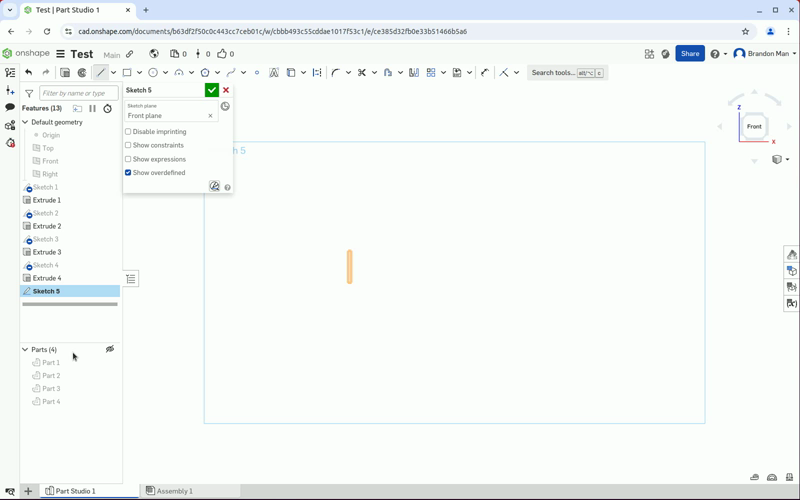
mouse_move(460, 314)
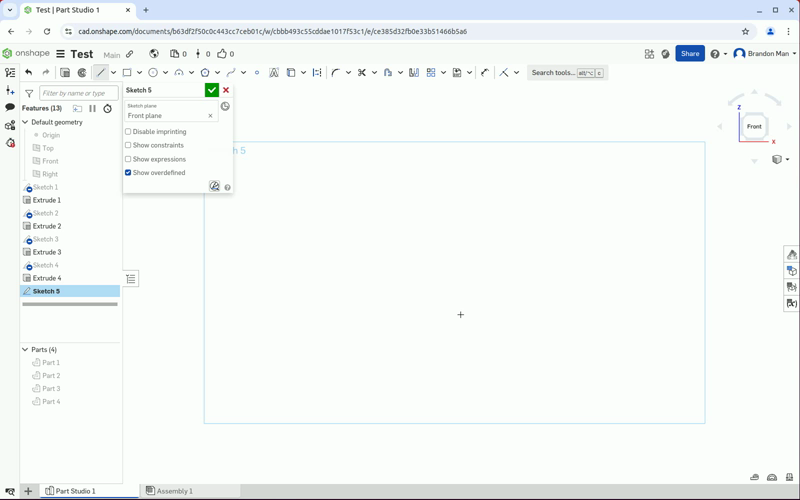
click(460, 314)
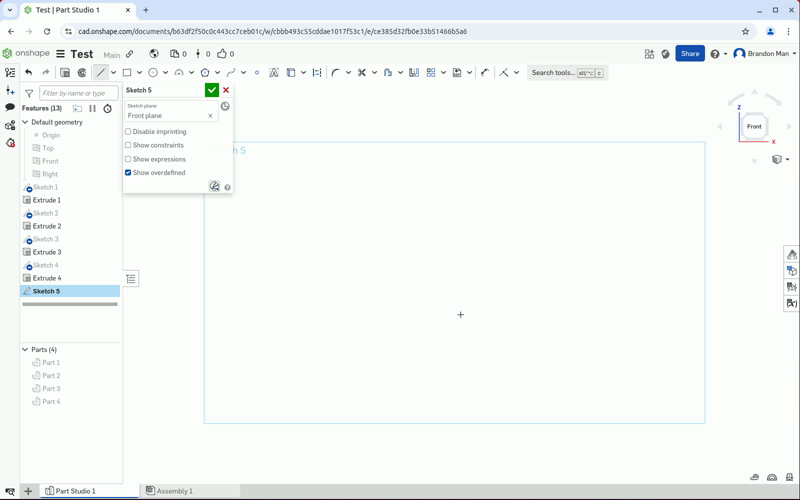
key_up(shift)
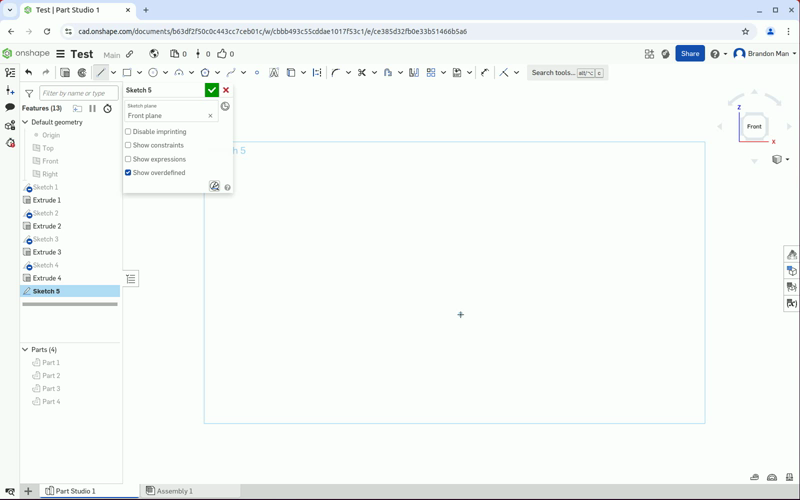
key_down(shift)
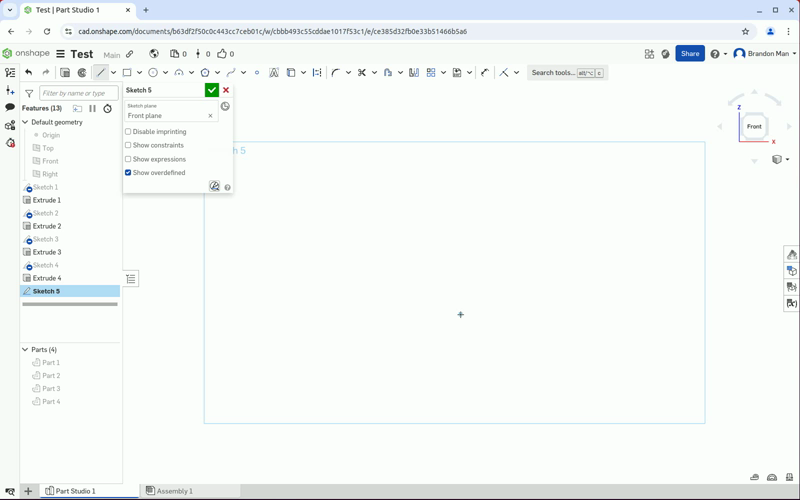
mouse_move(490, 314)
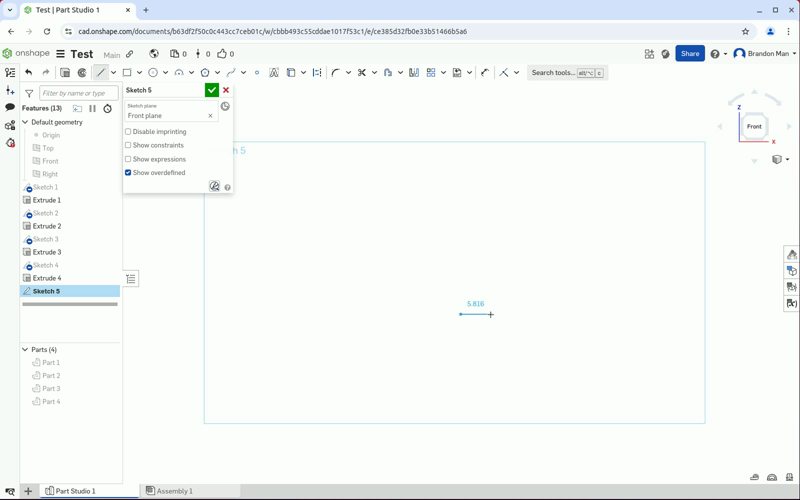
mouse_move(482, 314)
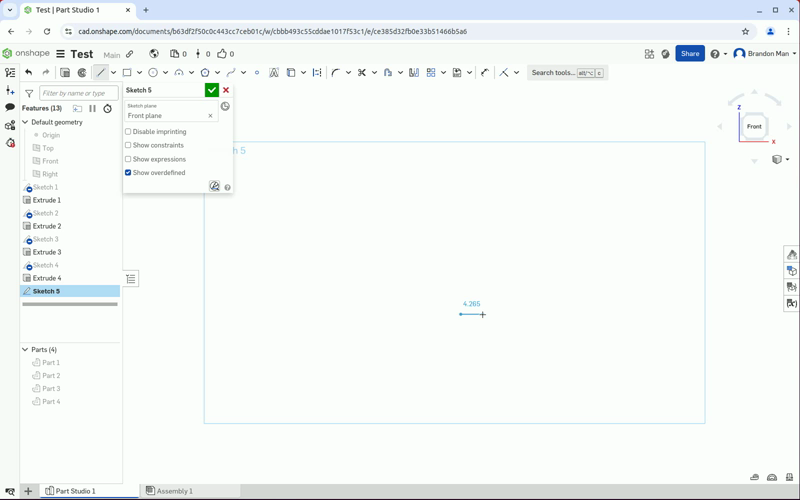
click(482, 314)
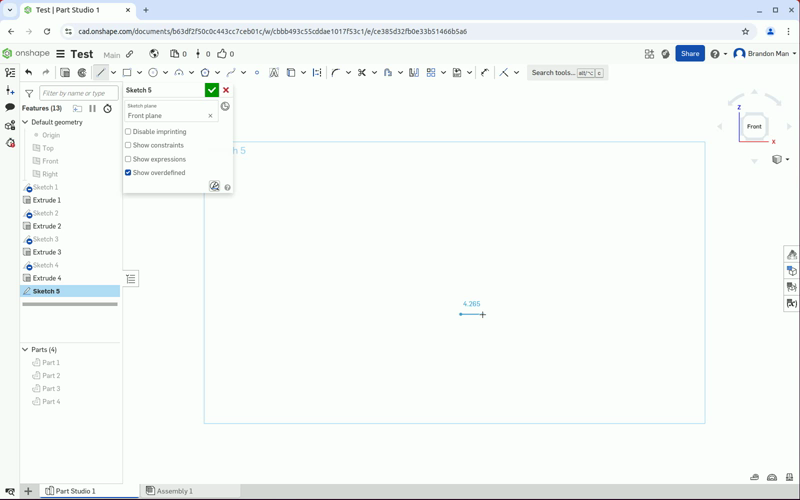
key_up(shift)
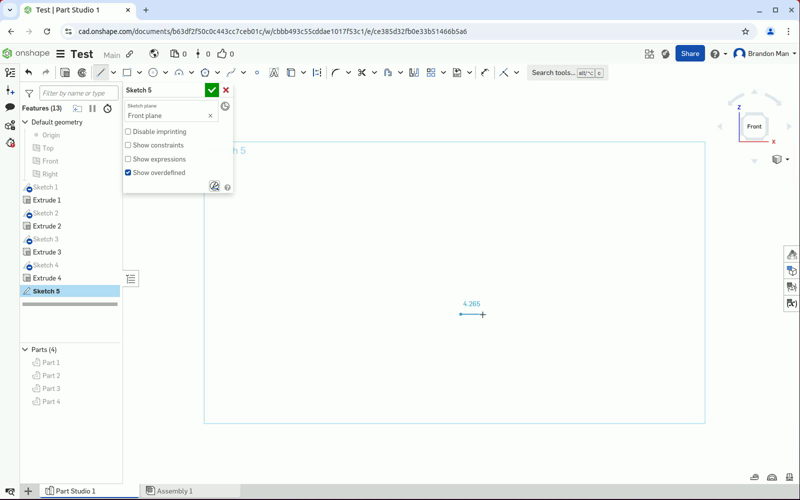
key_down(shift)
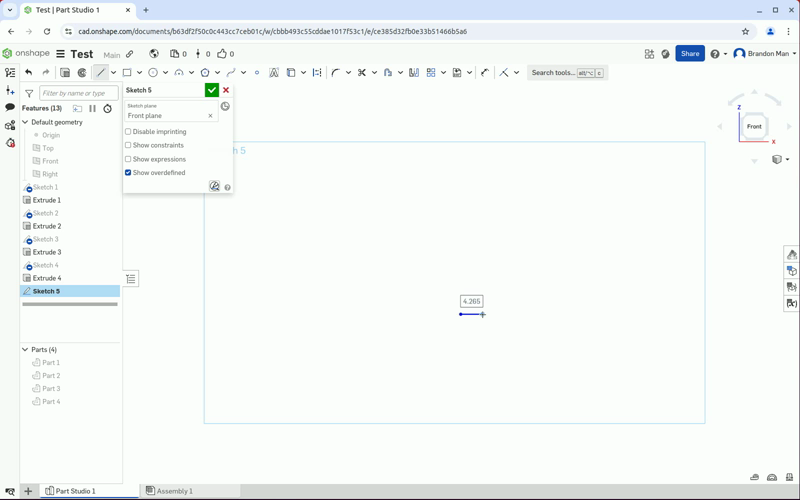
mouse_move(512, 314)
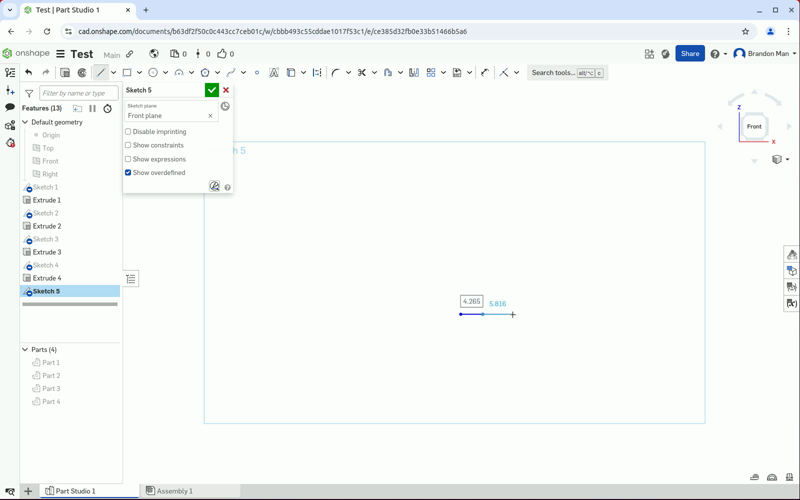
mouse_move(526, 314)
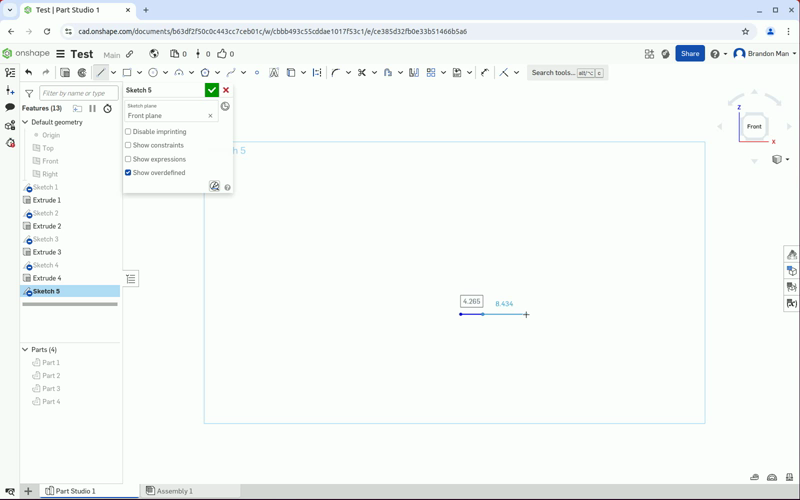
click(526, 314)
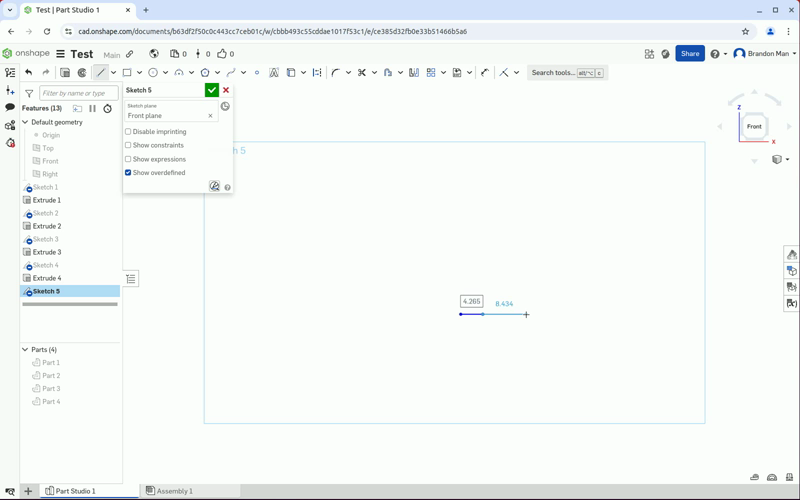
key_up(shift)
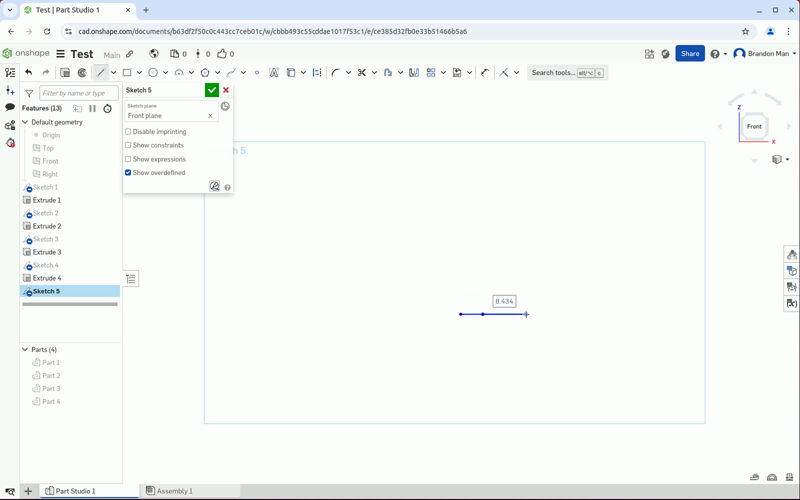
key_down(shift)
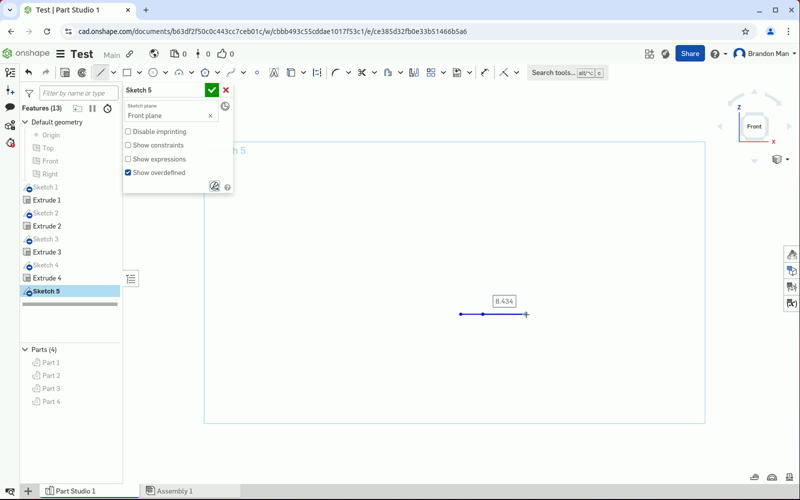
mouse_move(556, 314)
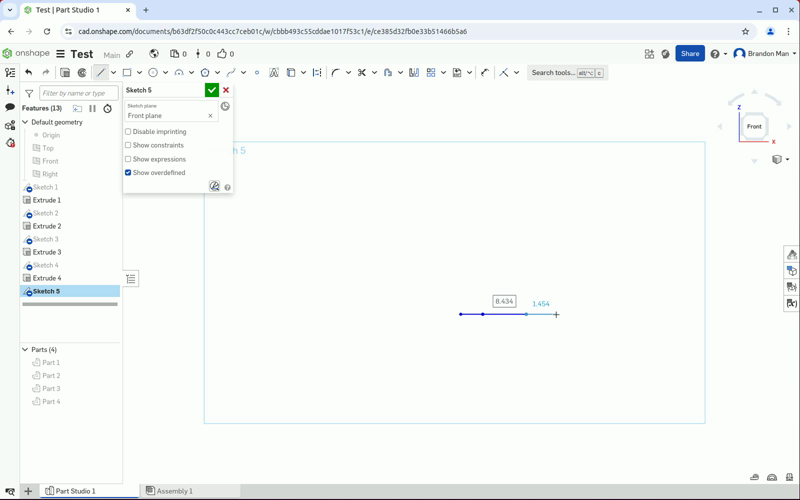
mouse_move(569, 314)
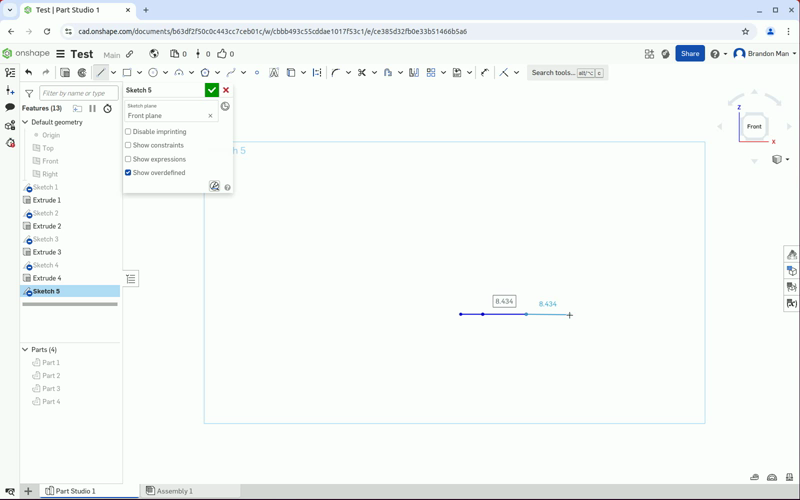
click(569, 314)
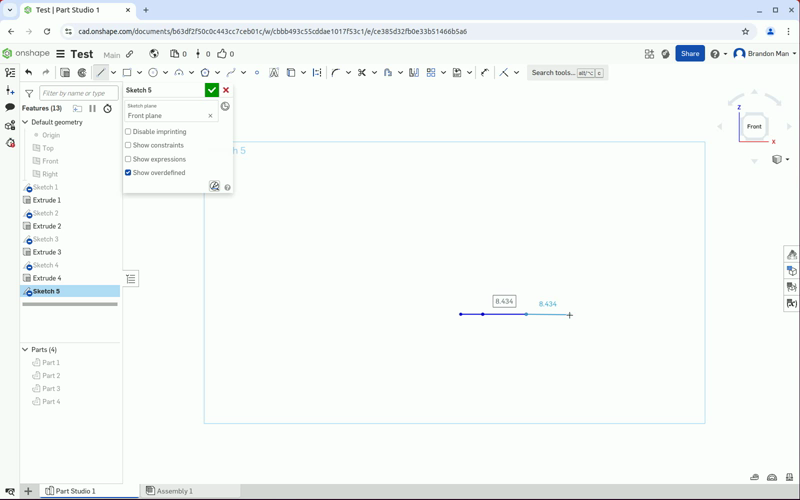
key_up(shift)
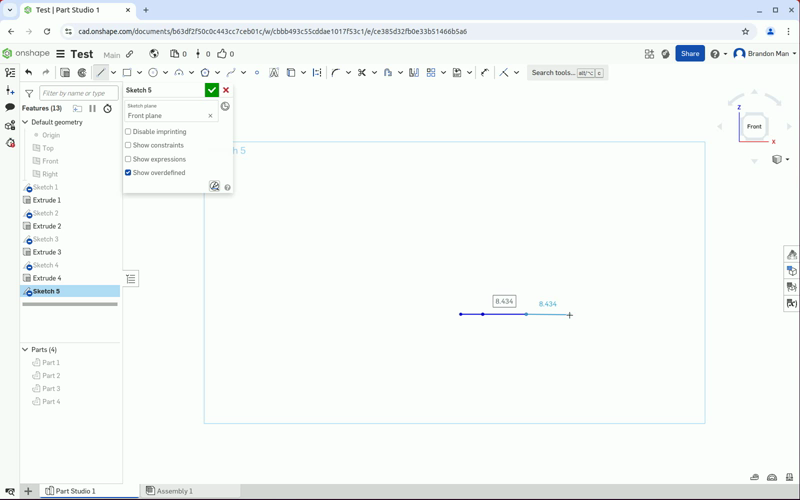
key_down(shift)
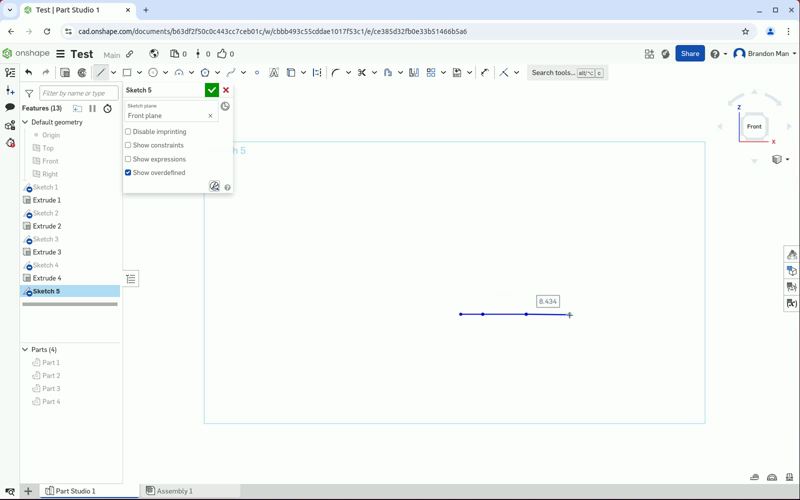
mouse_move(589, 314)
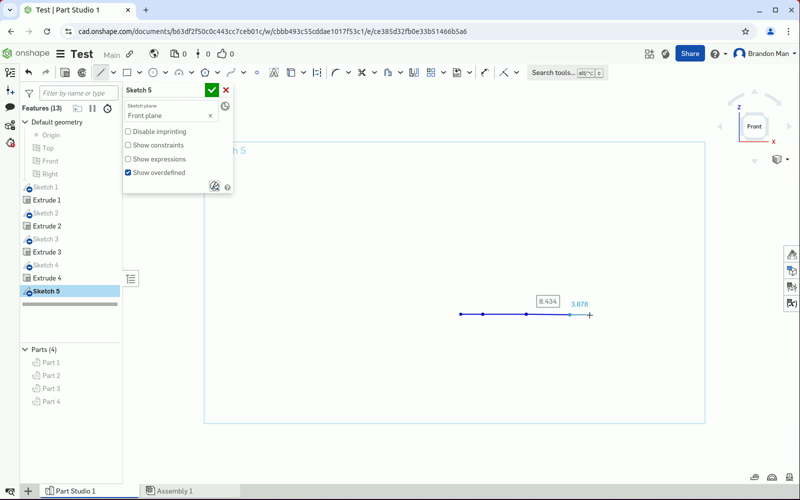
mouse_move(569, 282)
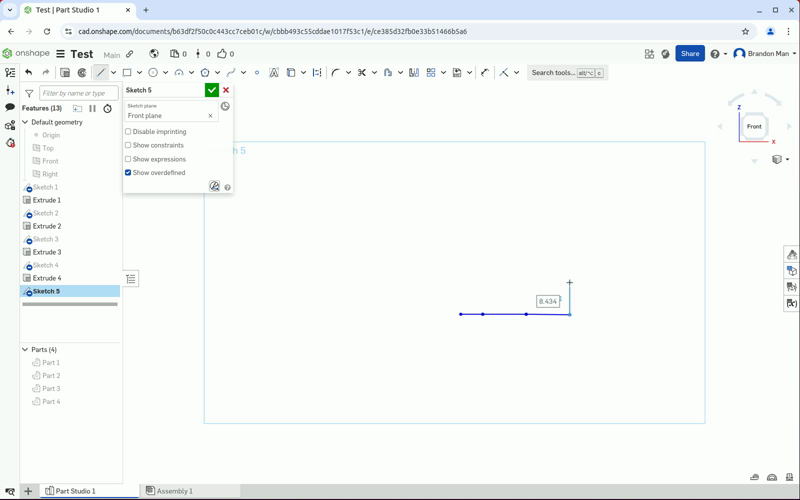
click(569, 282)
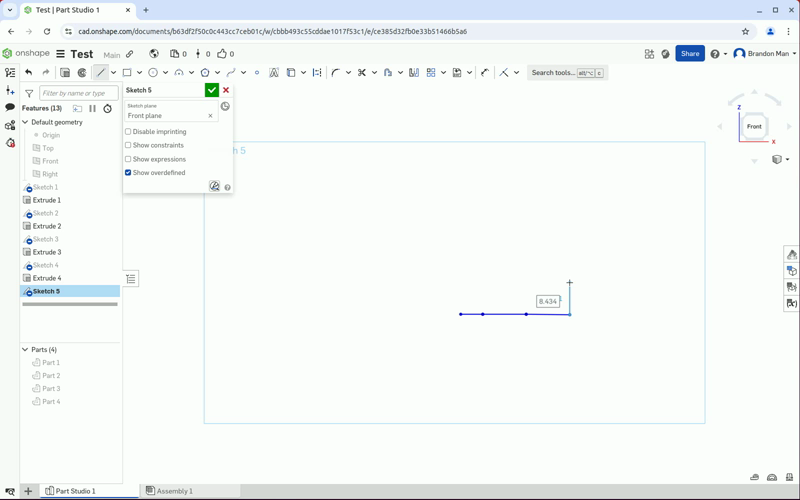
key_up(shift)
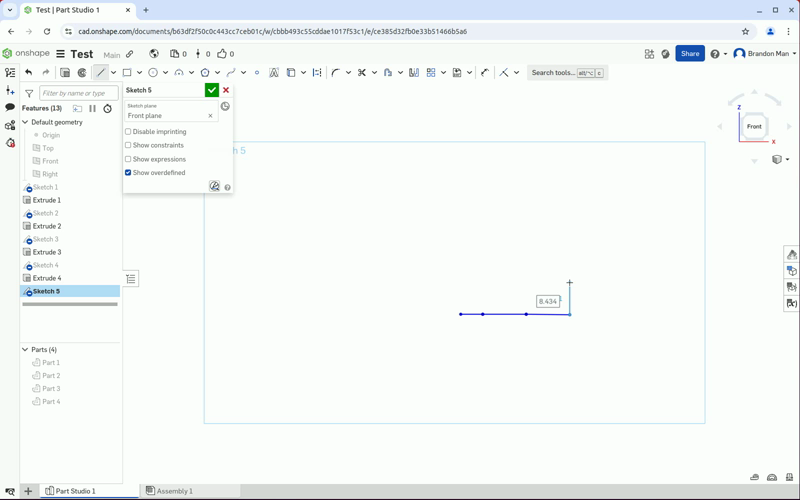
key_down(shift)
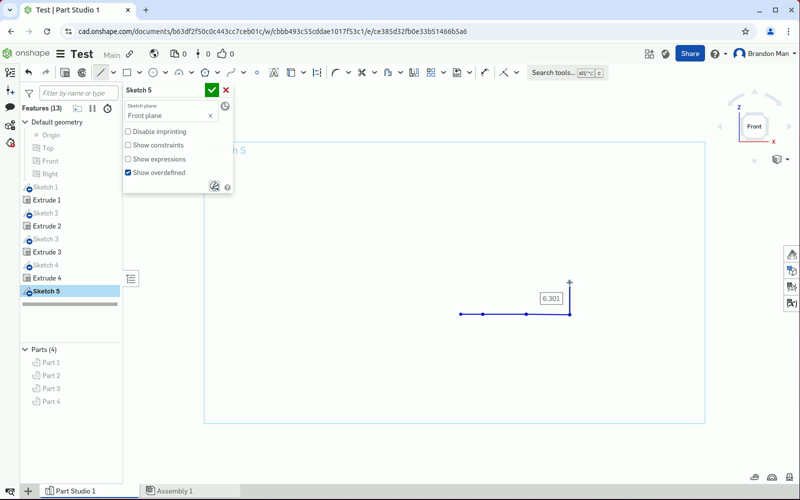
mouse_move(589, 282)
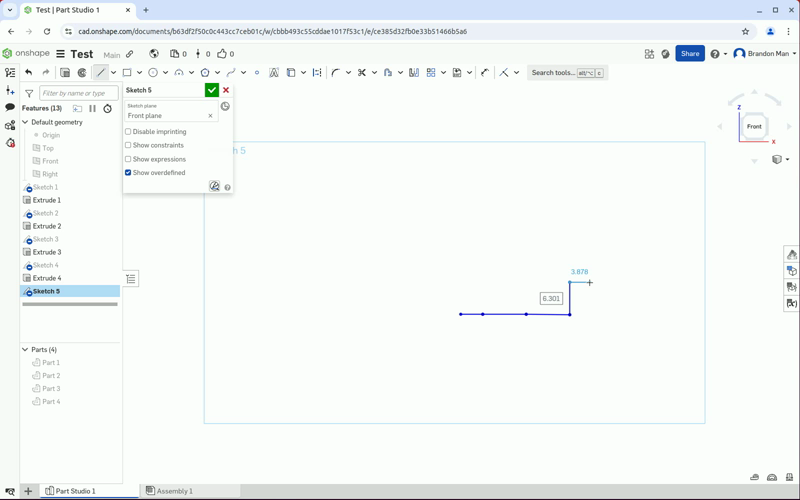
mouse_move(569, 250)
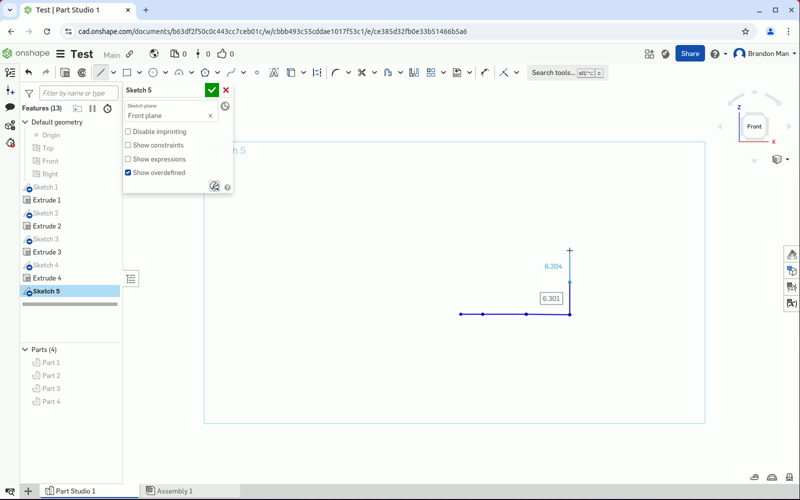
click(569, 250)
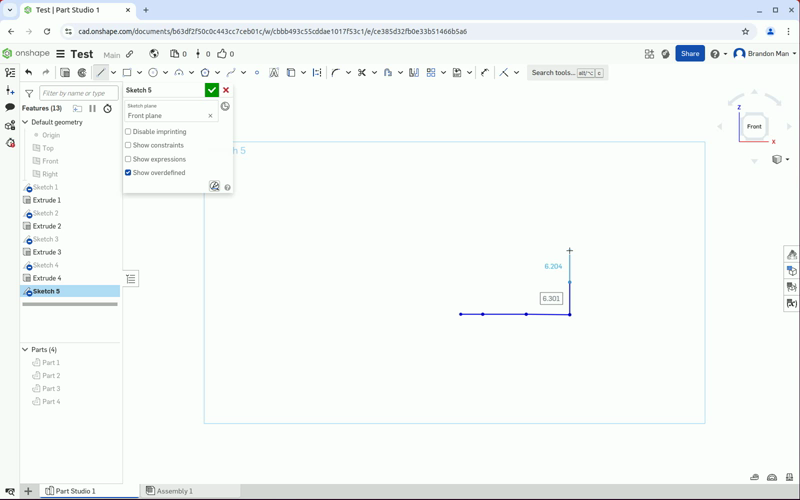
key_up(shift)
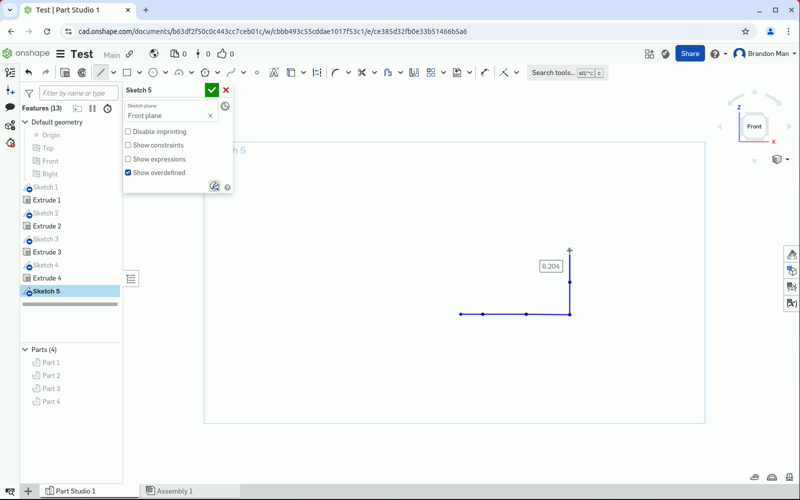
key_down(shift)
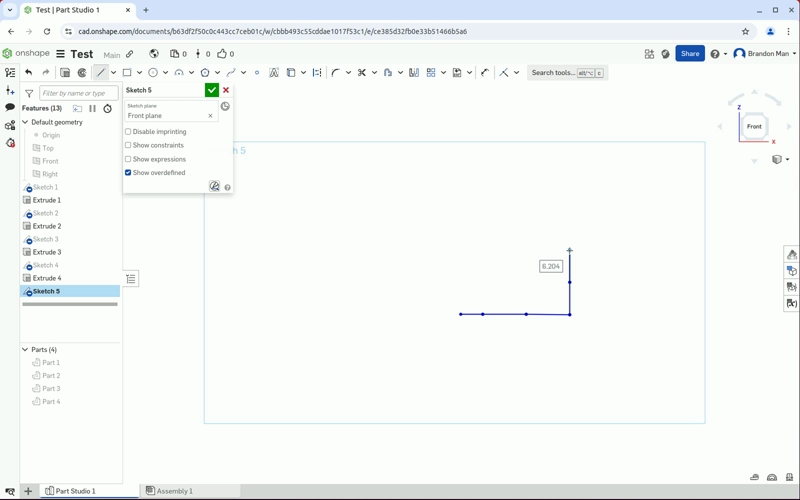
mouse_move(464, 250)
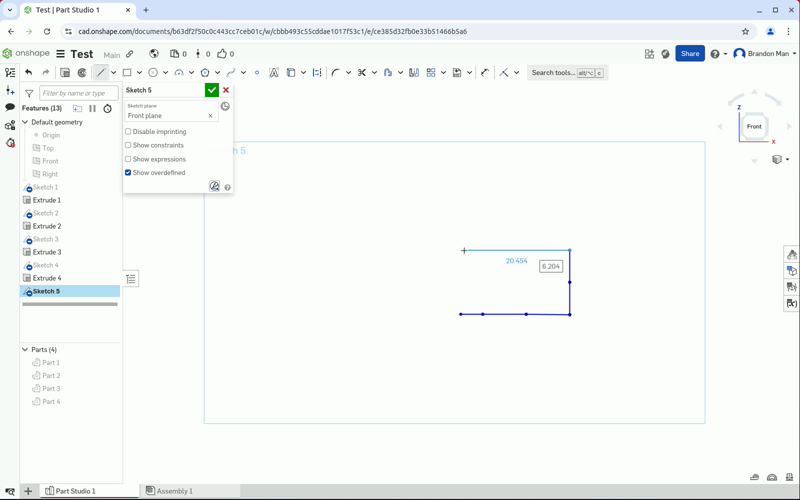
click(464, 250)
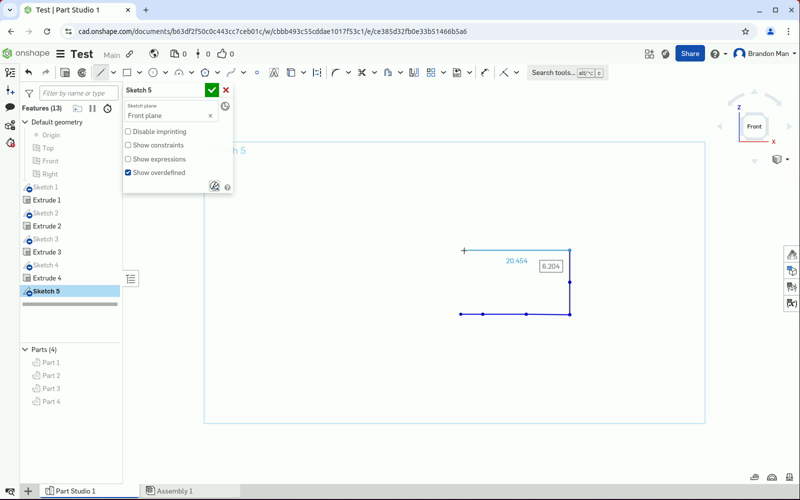
key_up(shift)
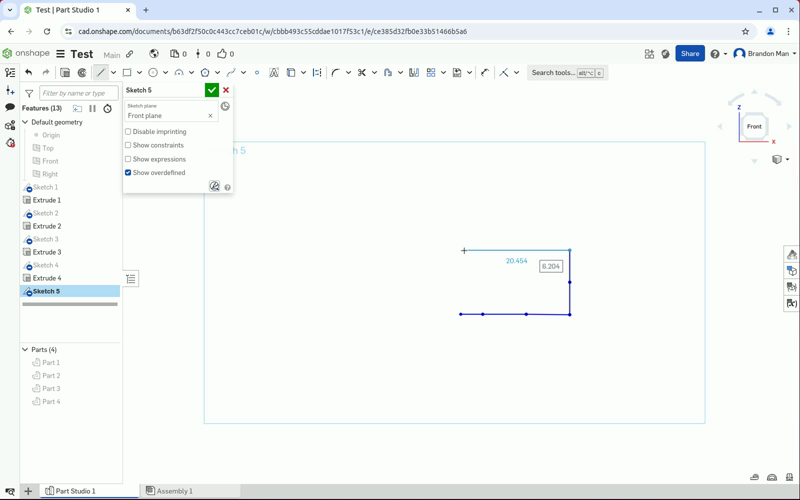
key_down(shift)
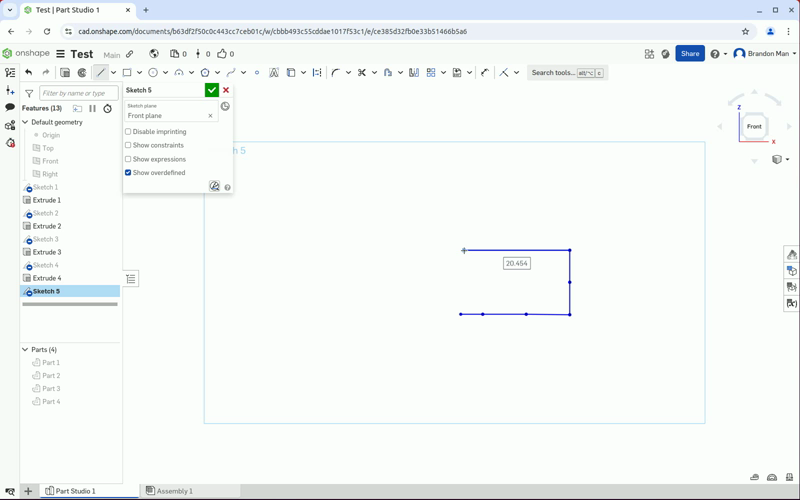
mouse_move(494, 250)
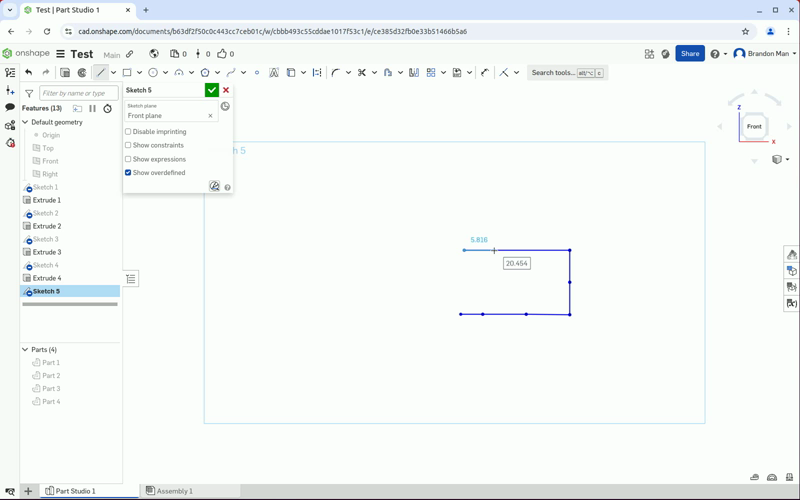
mouse_move(464, 257)
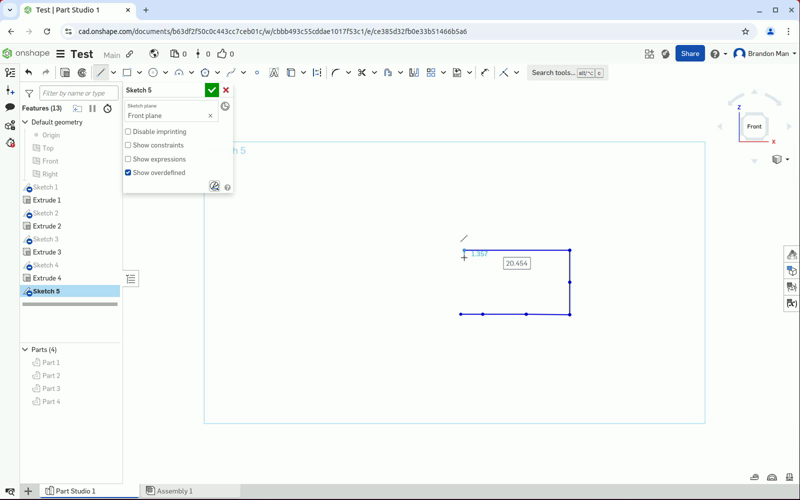
scroll(6)
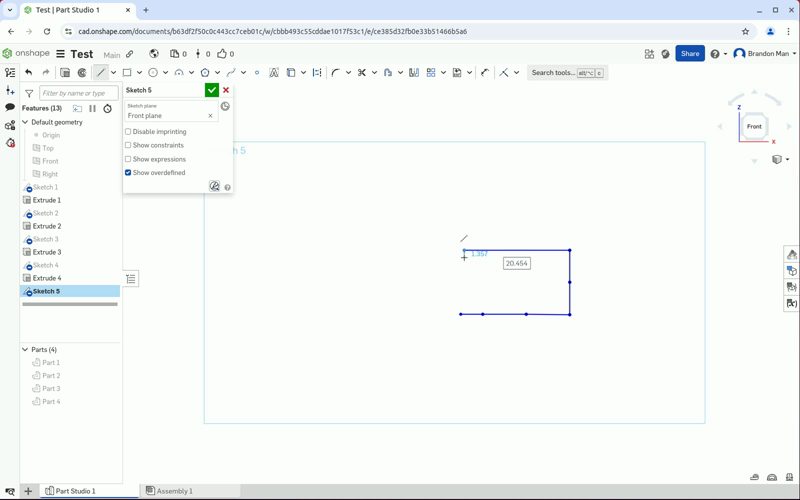
scroll(6)
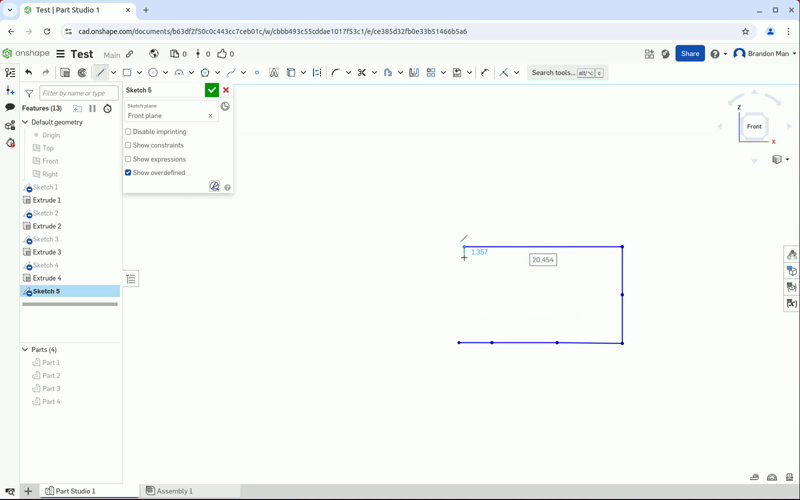
scroll(6)
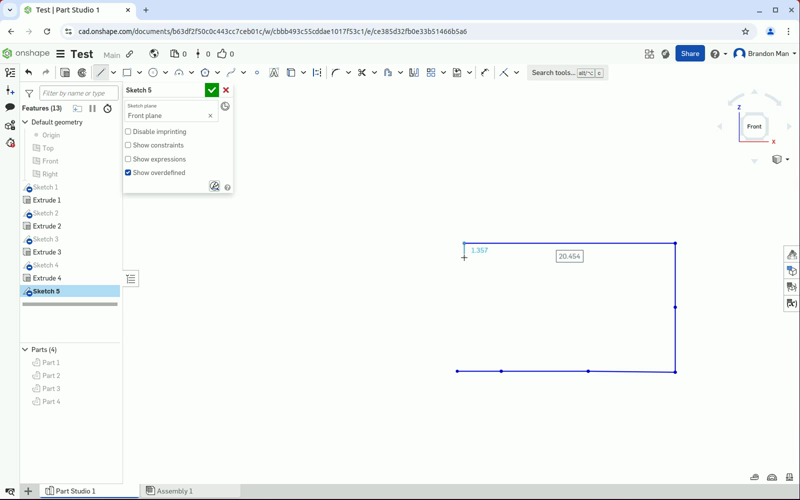
scroll(6)
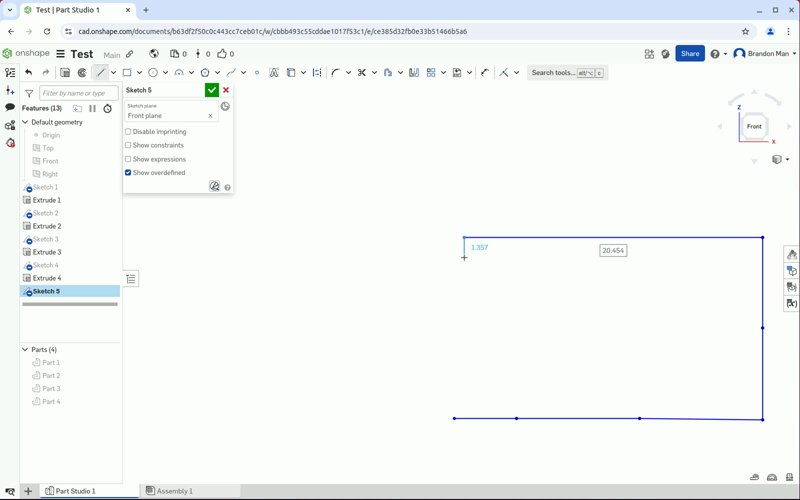
scroll(6)
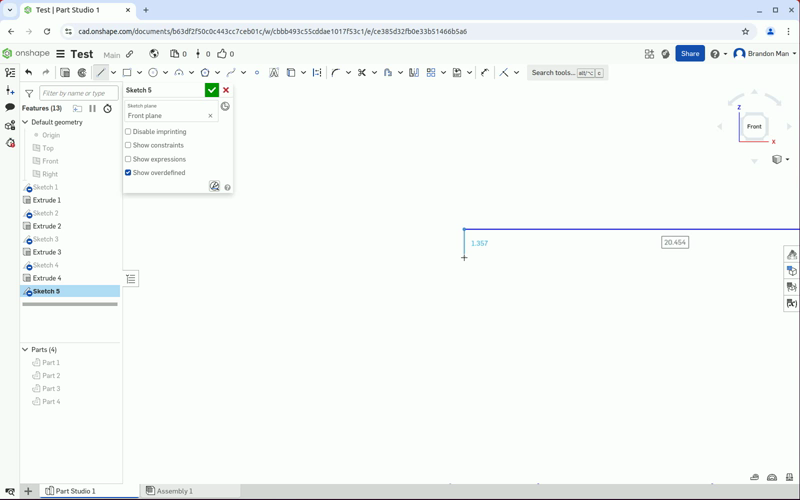
scroll(6)
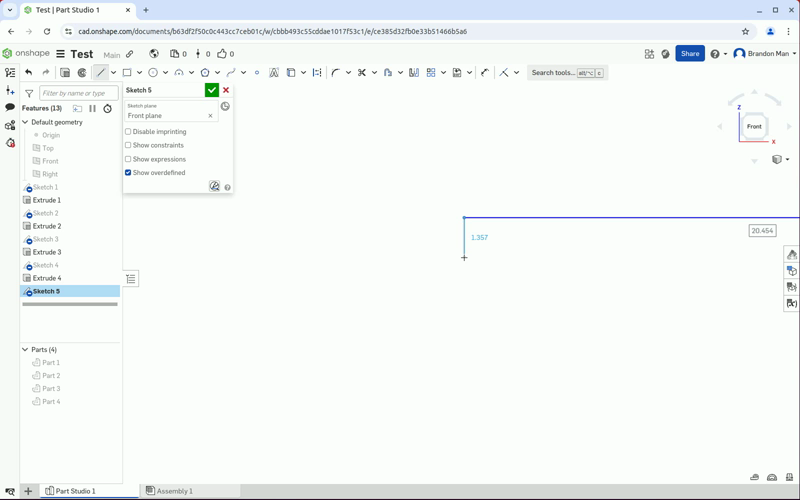
scroll(6)
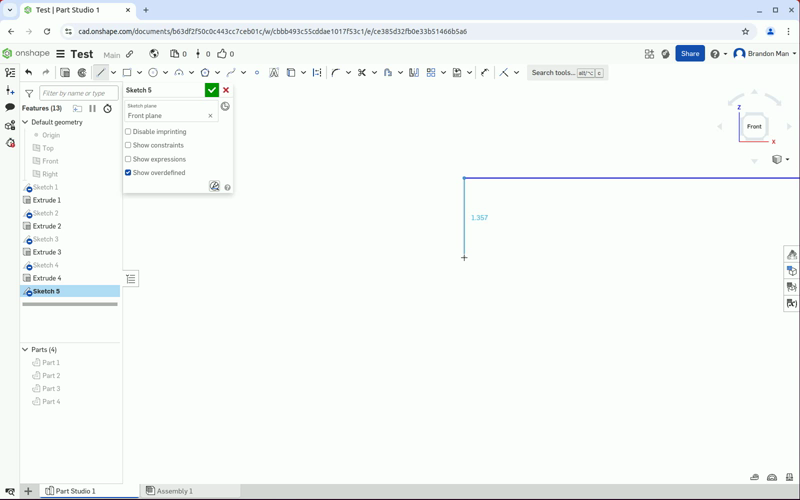
click(464, 257)
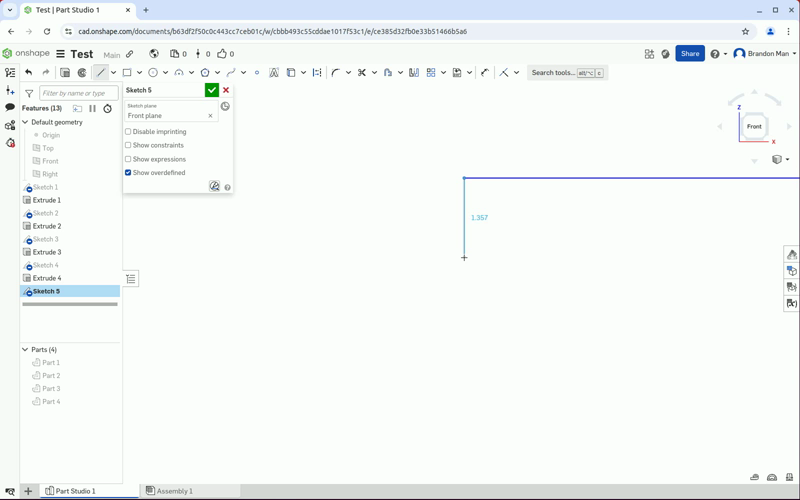
scroll(-6)
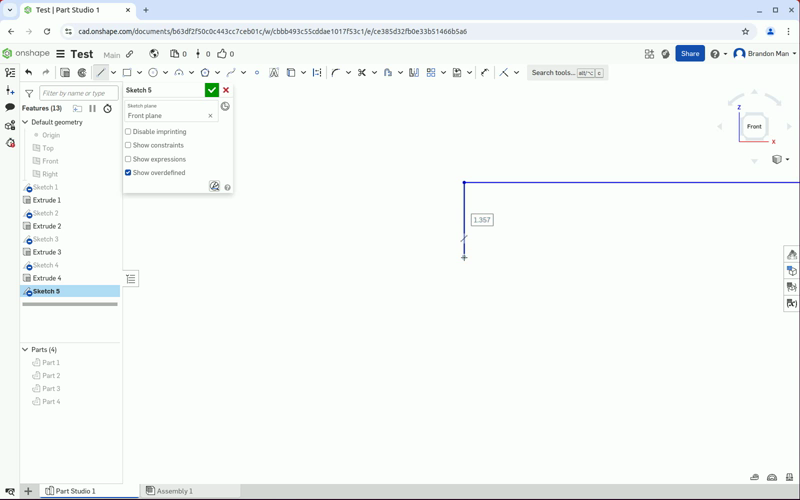
scroll(-6)
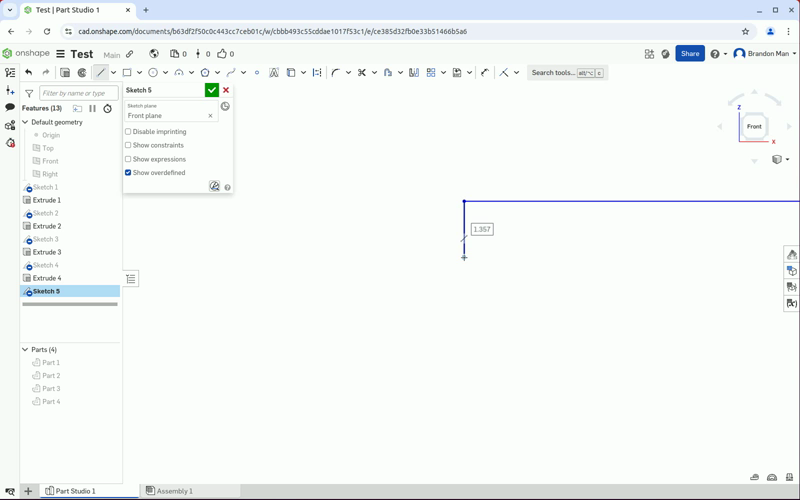
scroll(-6)
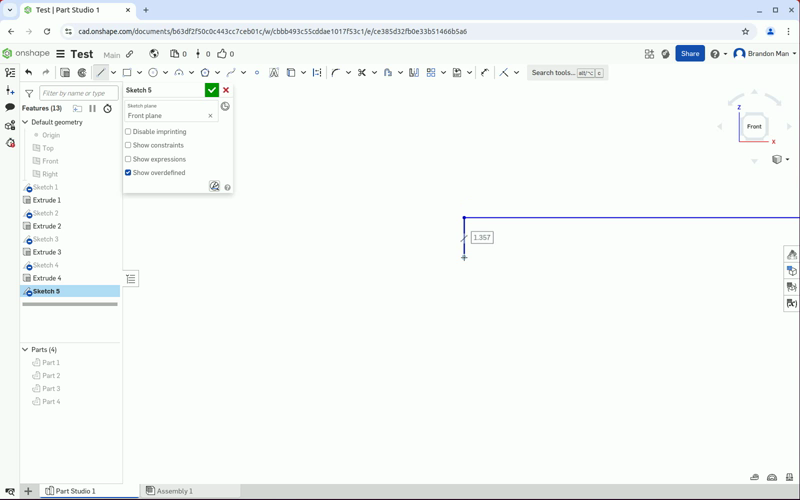
scroll(-6)
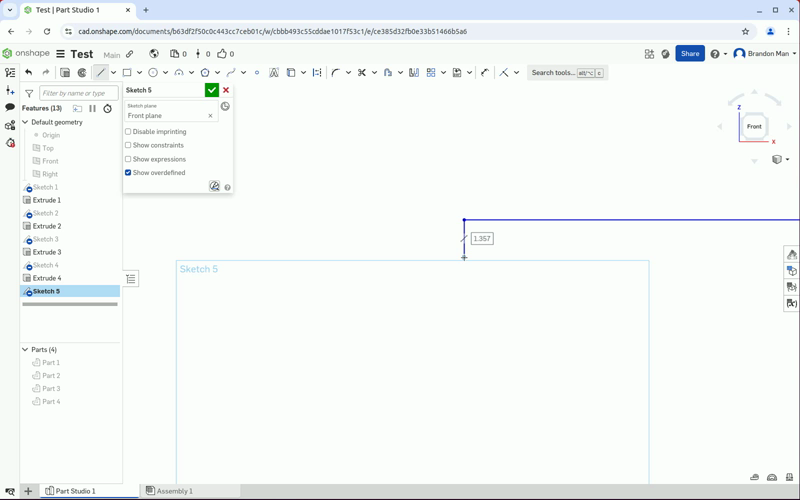
scroll(-6)
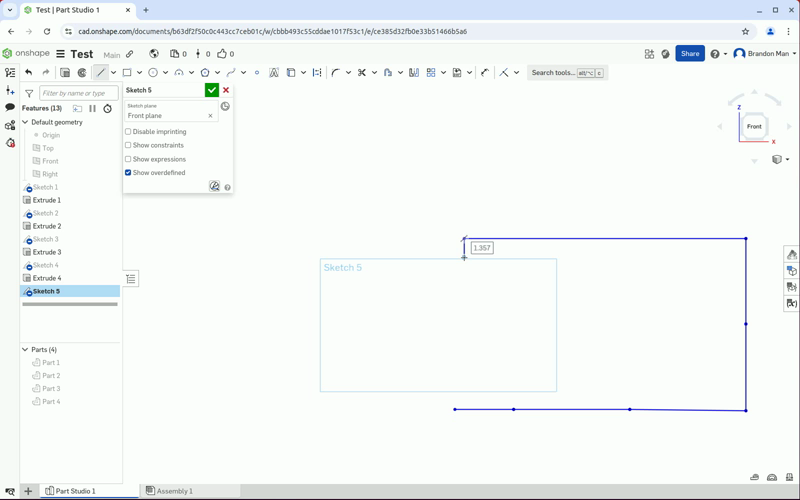
scroll(-6)
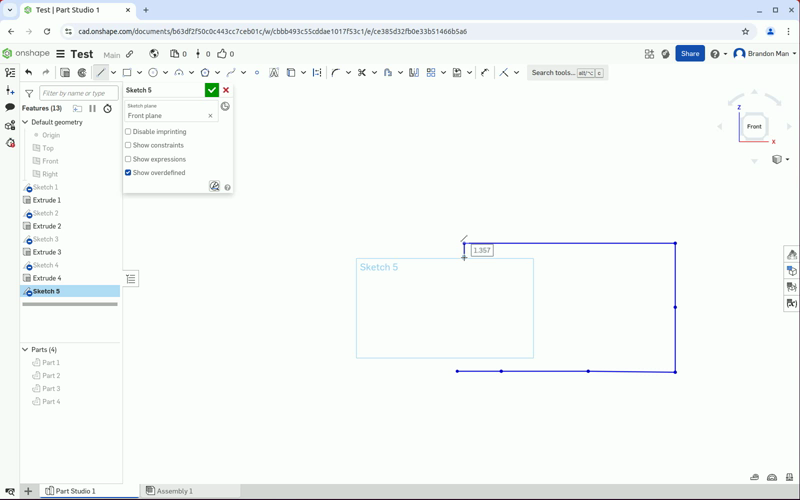
scroll(-6)
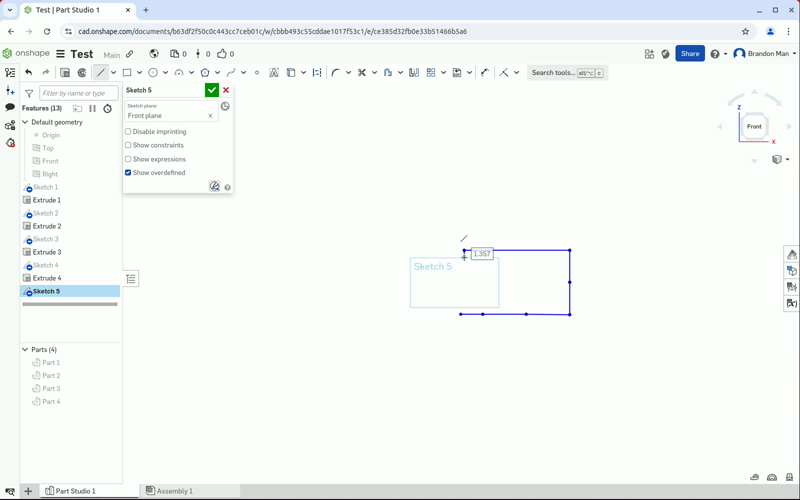
key_up(shift)
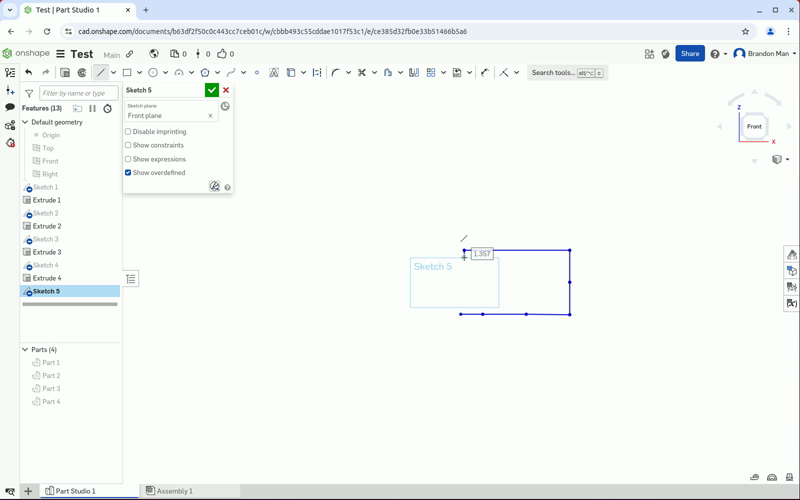
key_down(shift)
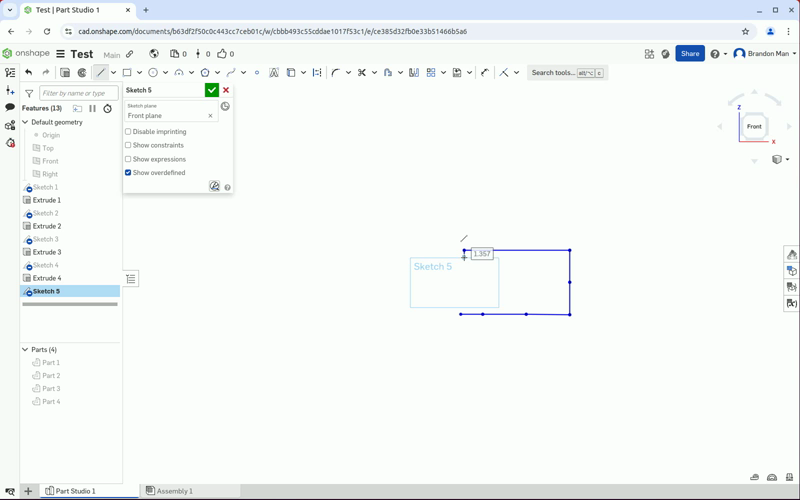
mouse_move(494, 257)
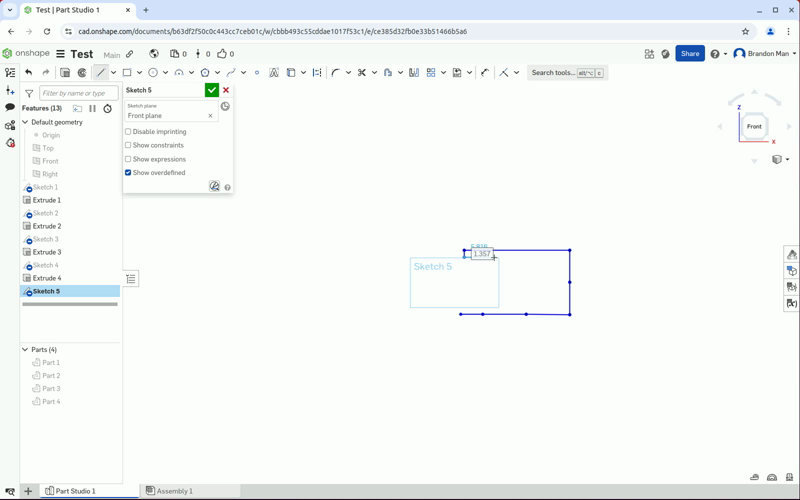
mouse_move(460, 257)
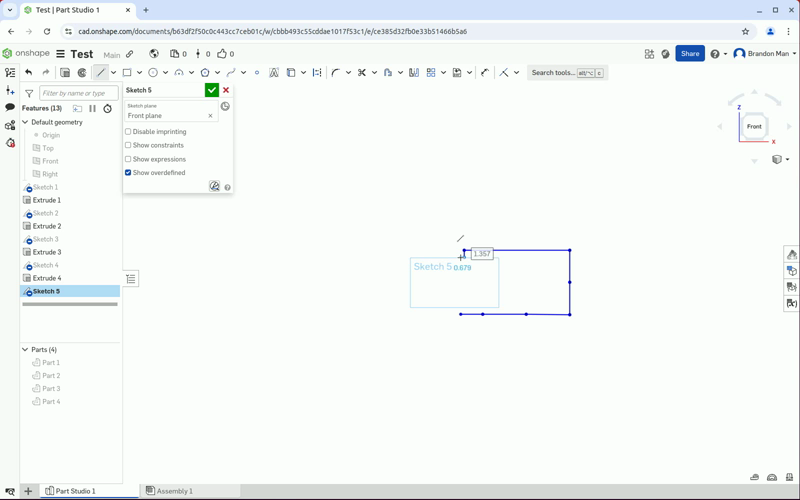
scroll(6)
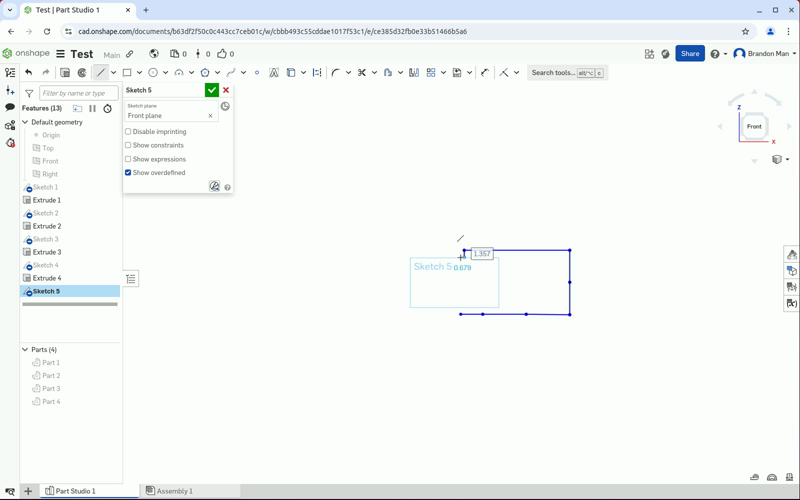
scroll(6)
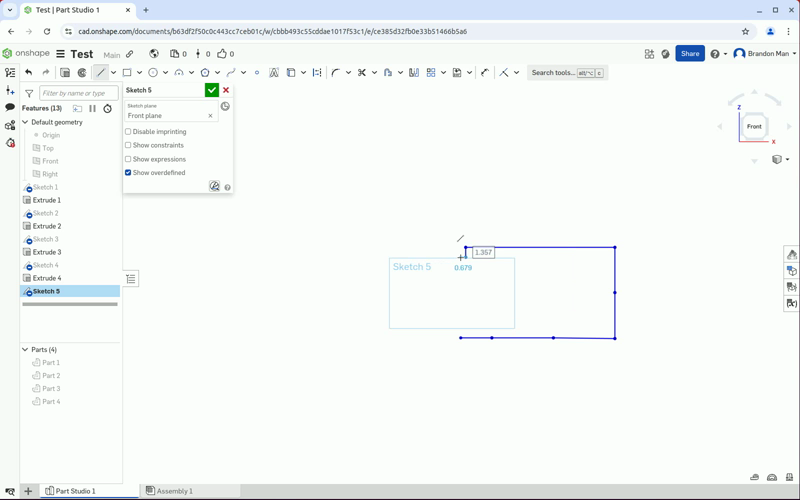
scroll(6)
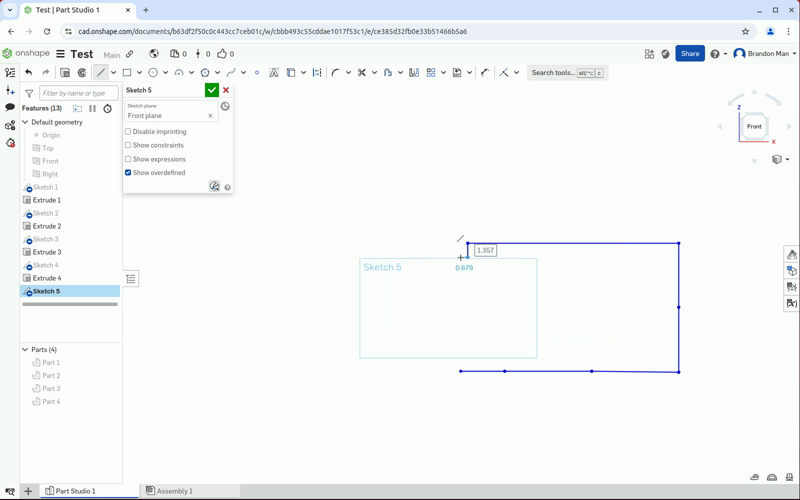
scroll(6)
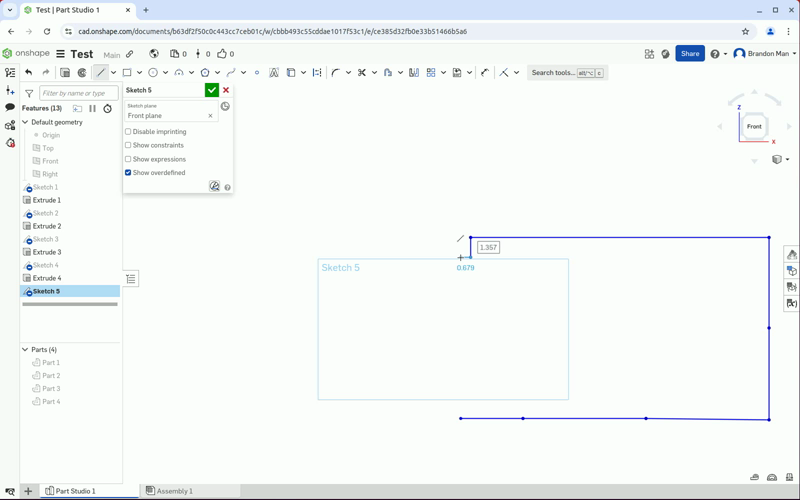
scroll(6)
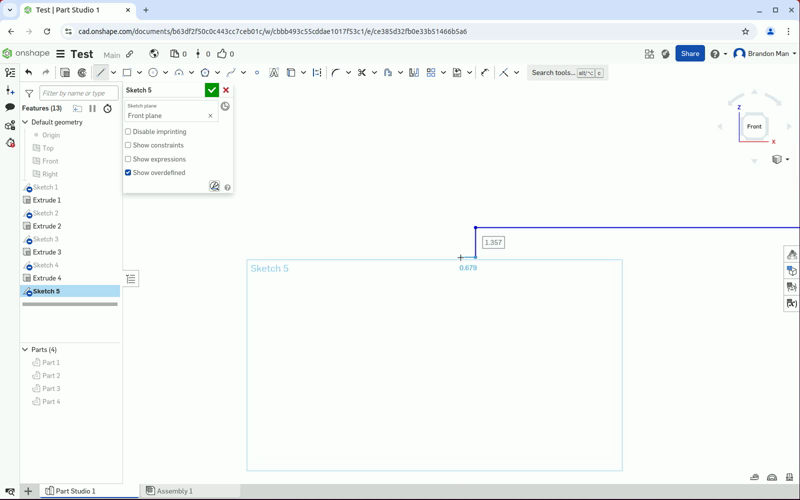
scroll(6)
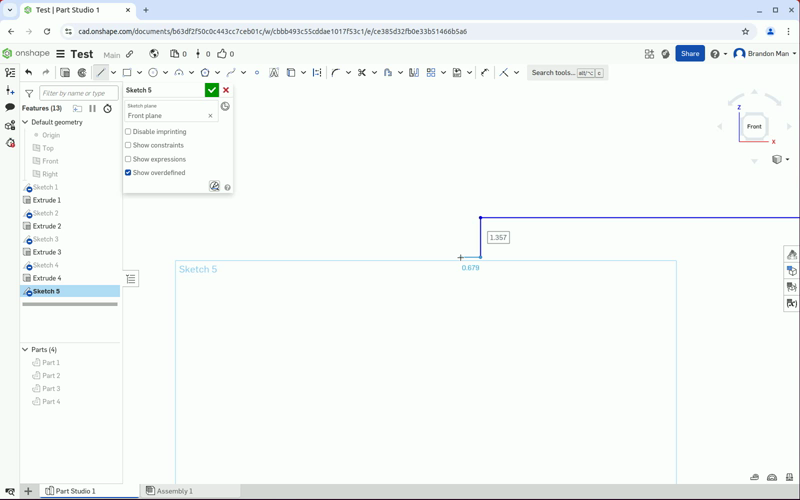
scroll(6)
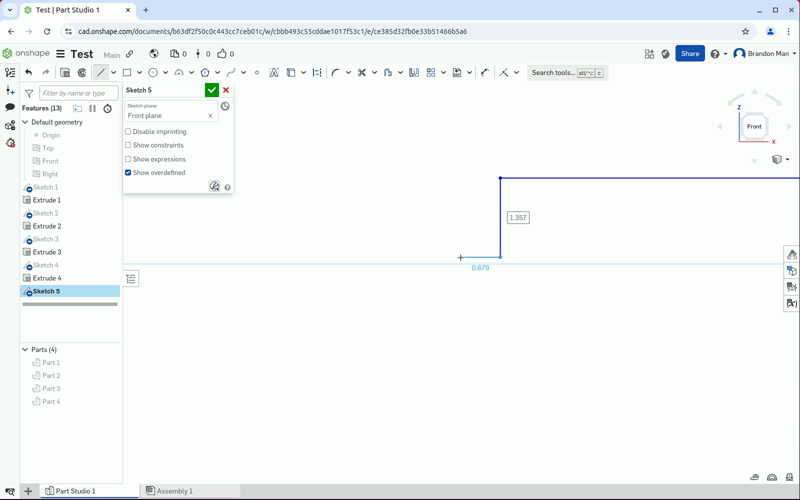
click(460, 257)
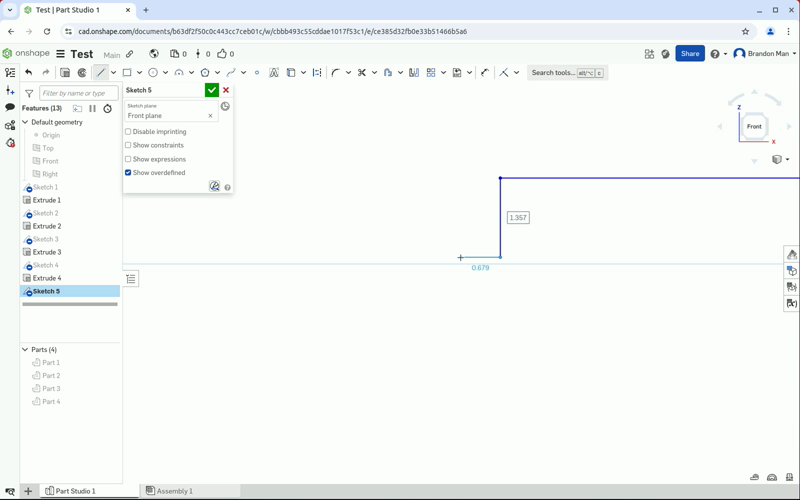
scroll(-6)
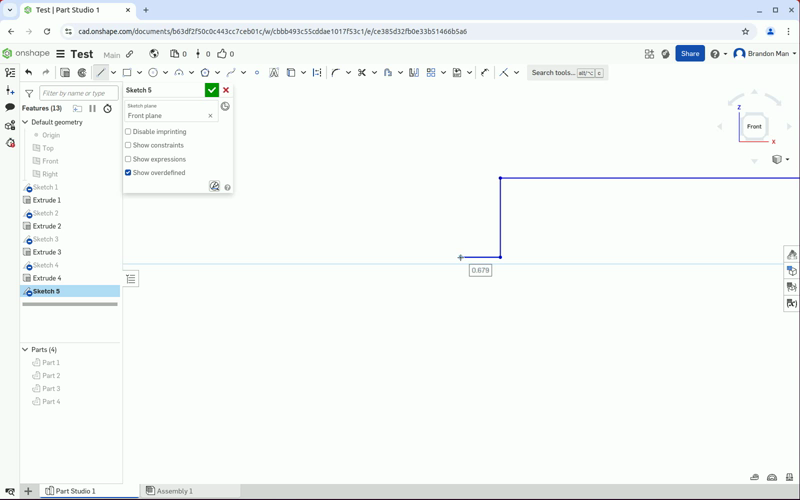
scroll(-6)
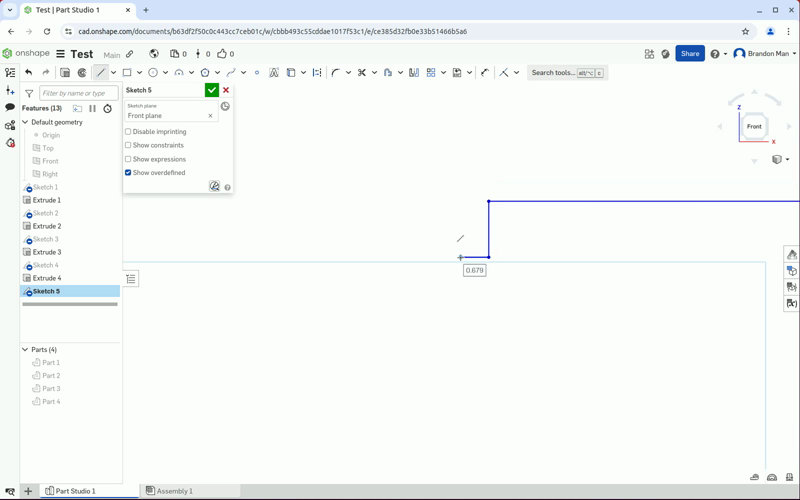
scroll(-6)
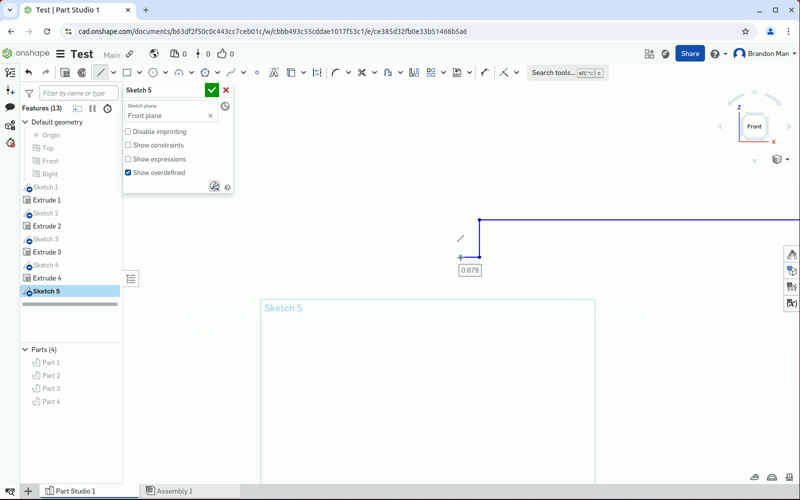
scroll(-6)
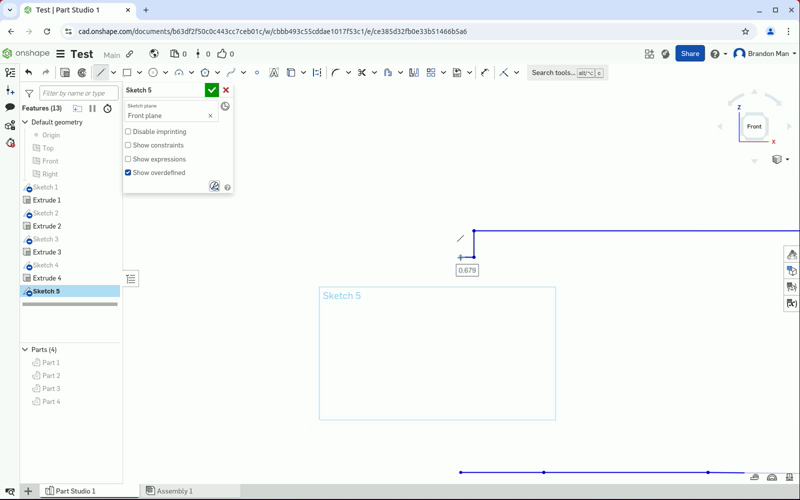
scroll(-6)
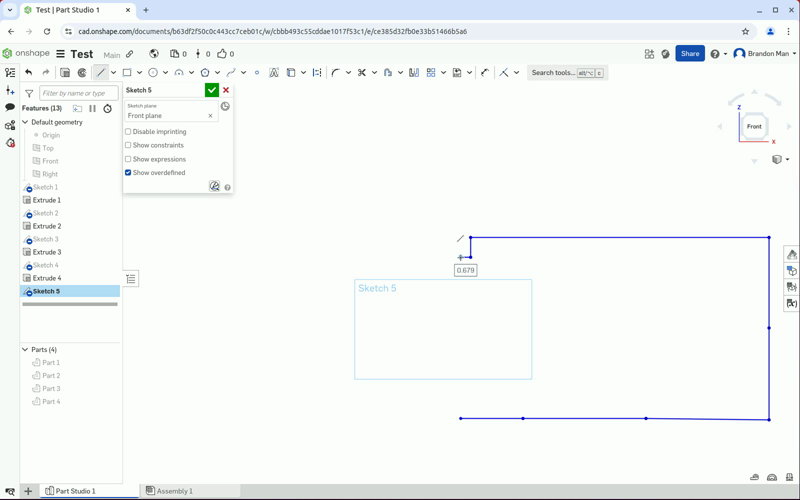
scroll(-6)
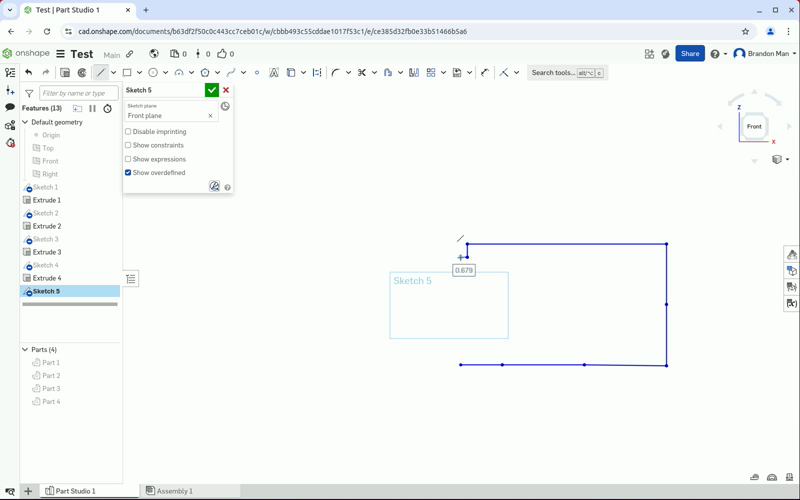
scroll(-6)
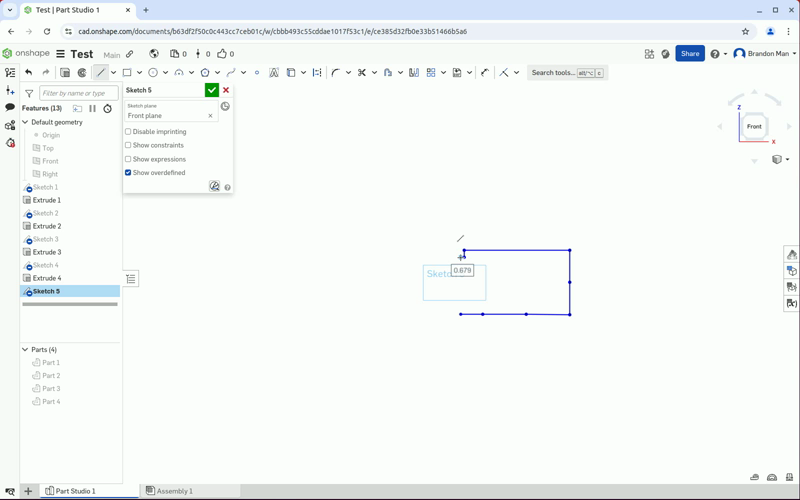
key_up(shift)
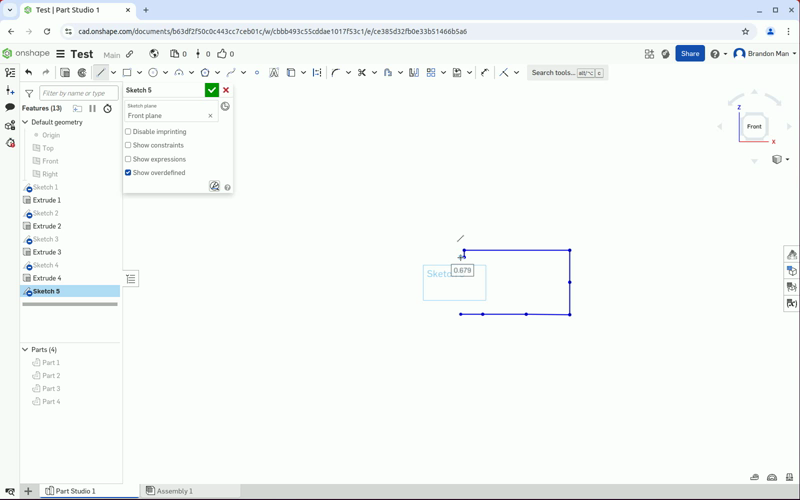
key_down(shift)
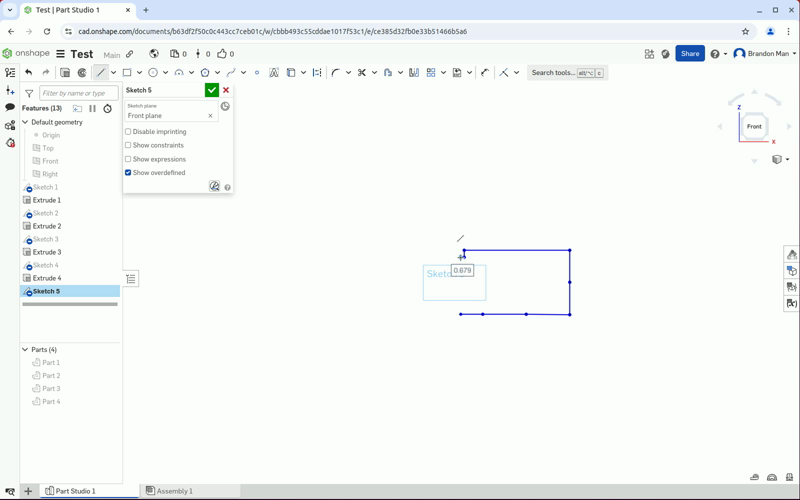
mouse_move(490, 257)
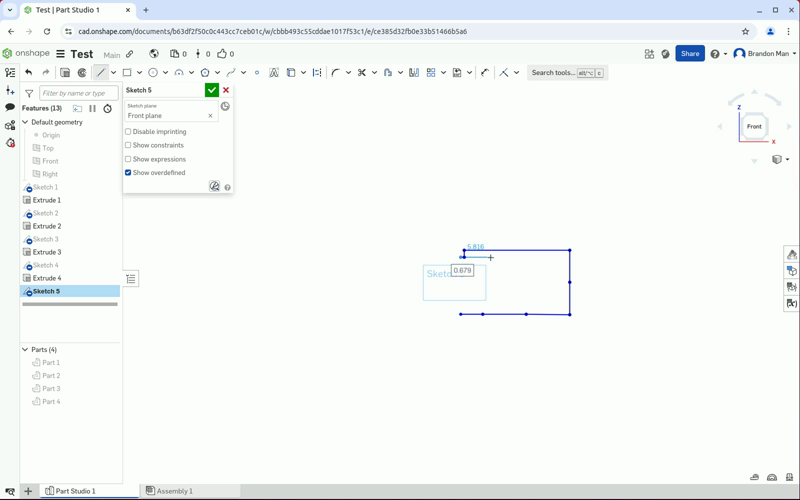
mouse_move(460, 274)
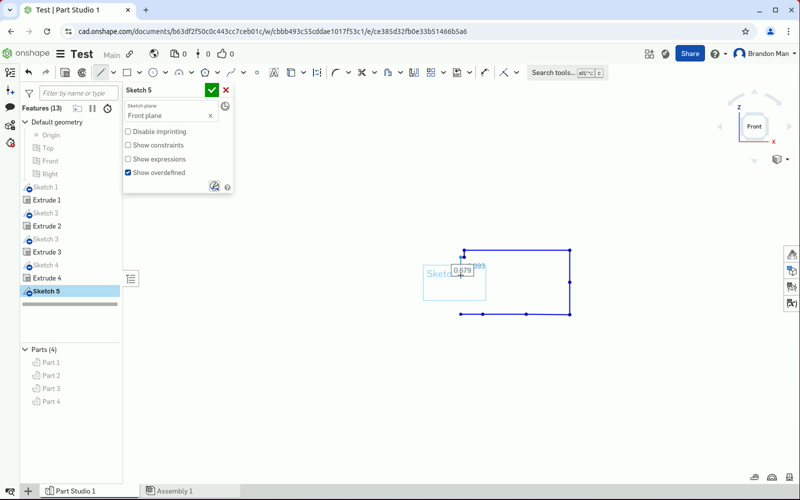
click(460, 274)
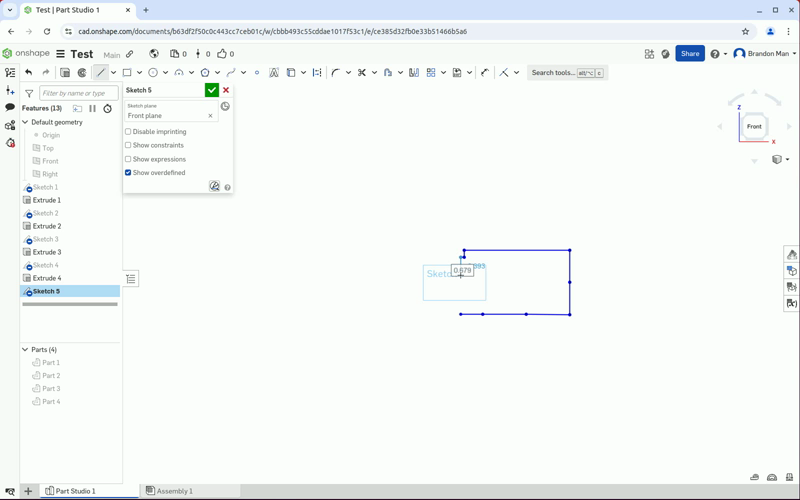
key_up(shift)
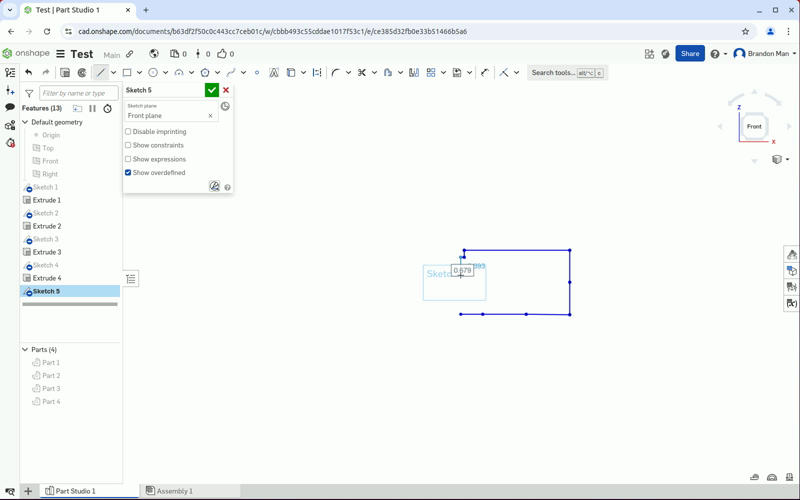
key(esc)
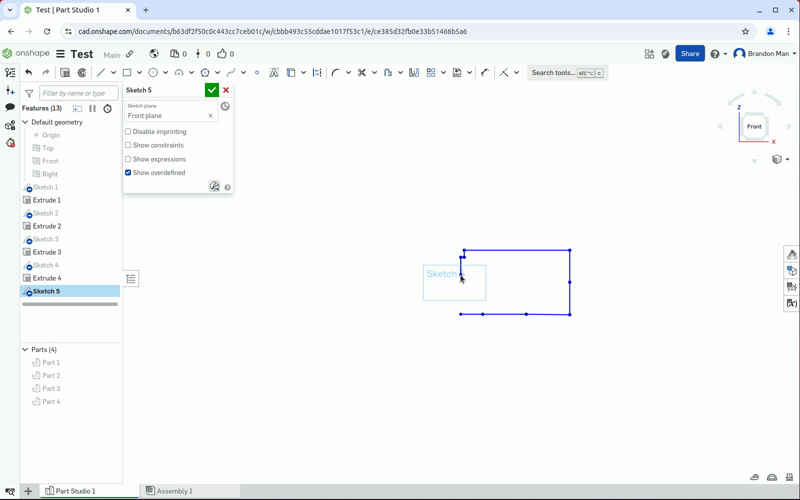
key(a)
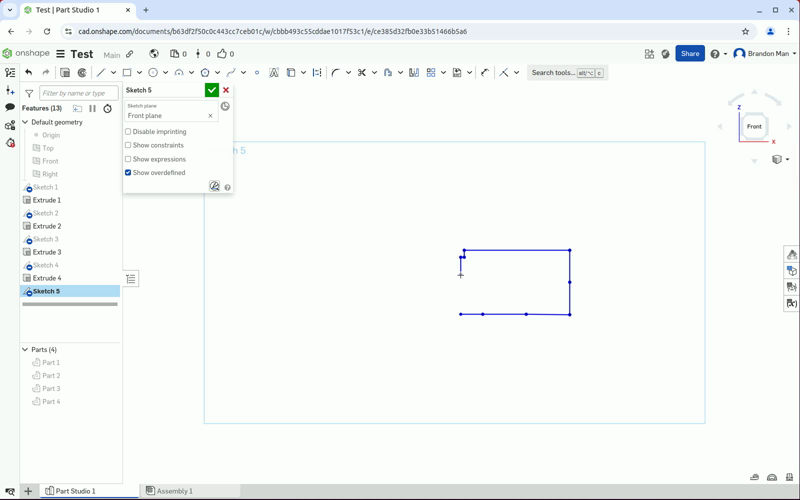
mouse_move(460, 274)
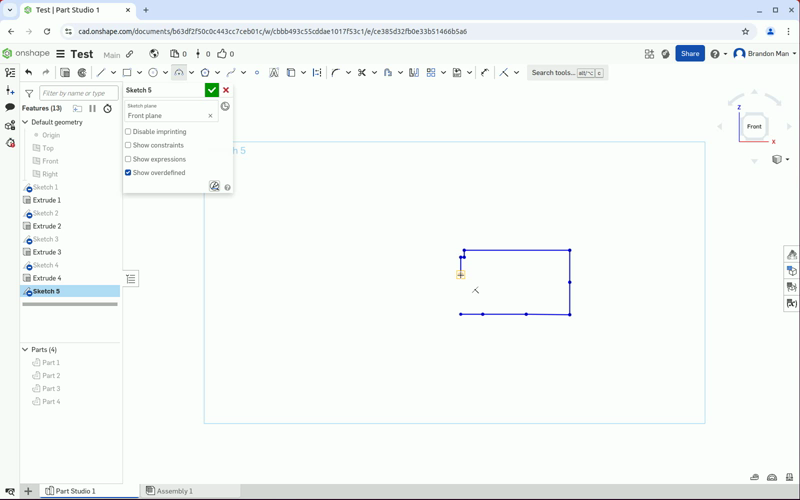
click(460, 274)
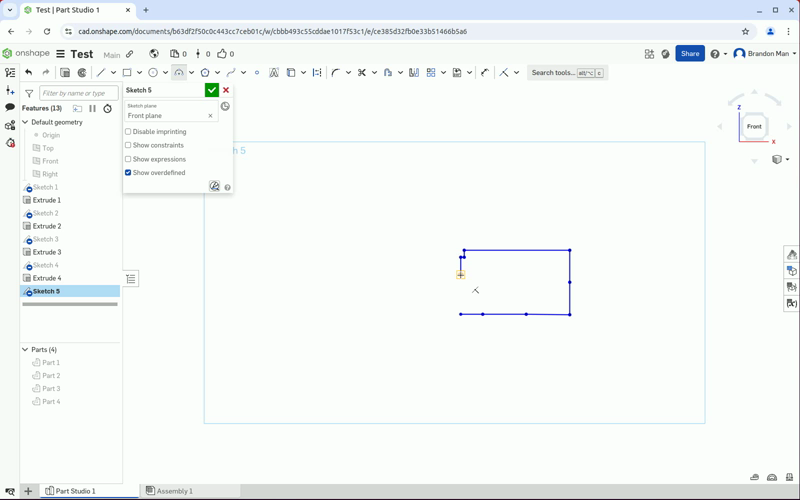
key_down(shift)
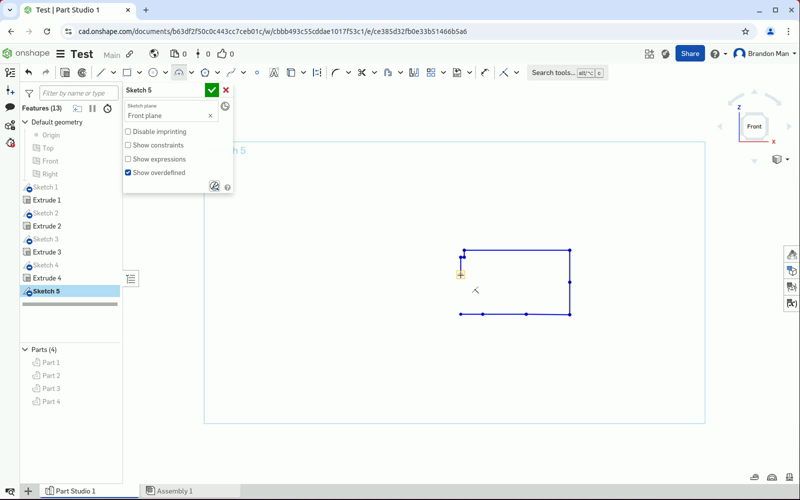
mouse_move(460, 290)
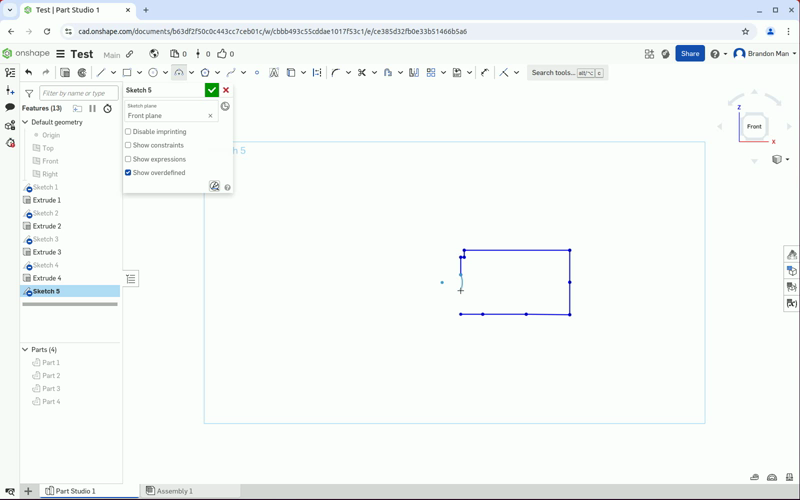
click(460, 290)
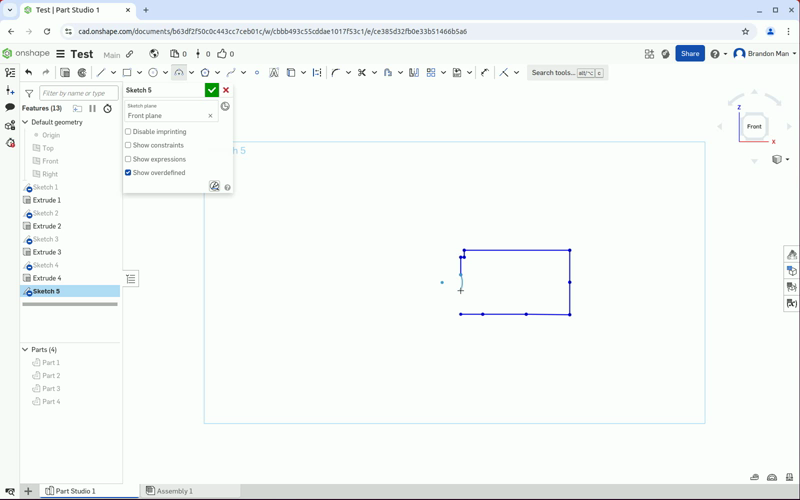
mouse_move(468, 282)
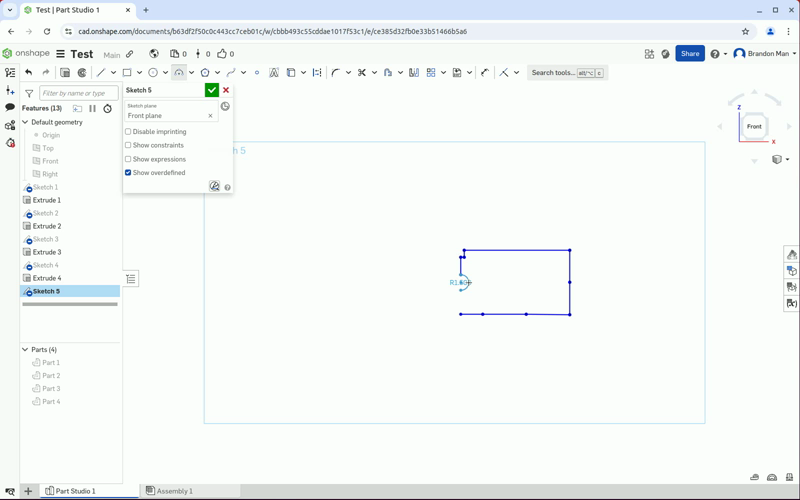
click(468, 282)
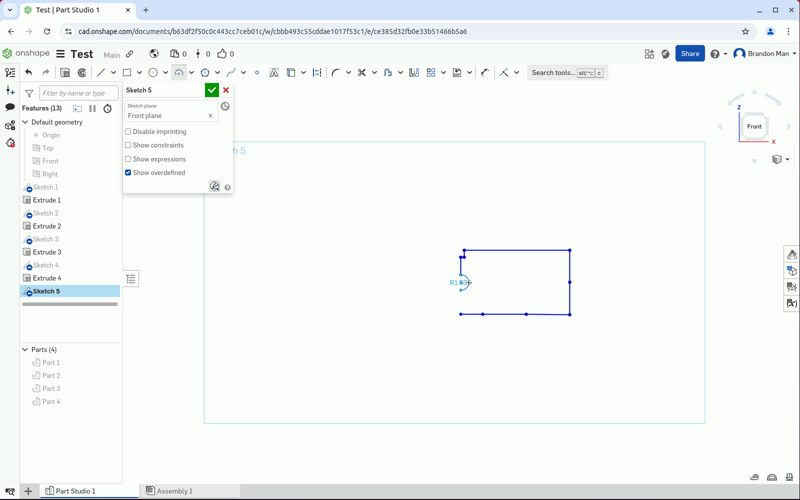
key_up(shift)
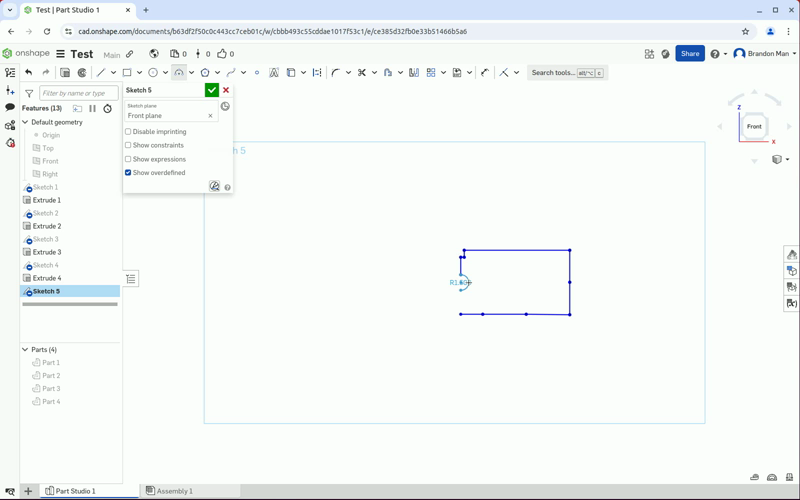
key(esc)
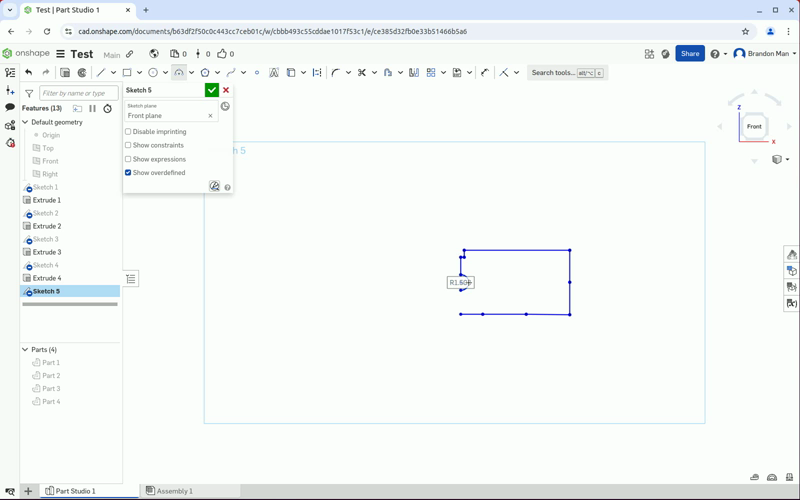
key(l)
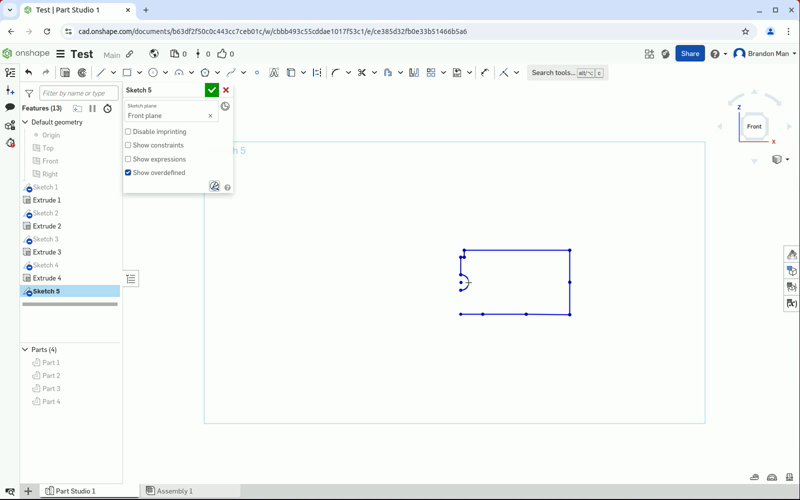
mouse_move(460, 290)
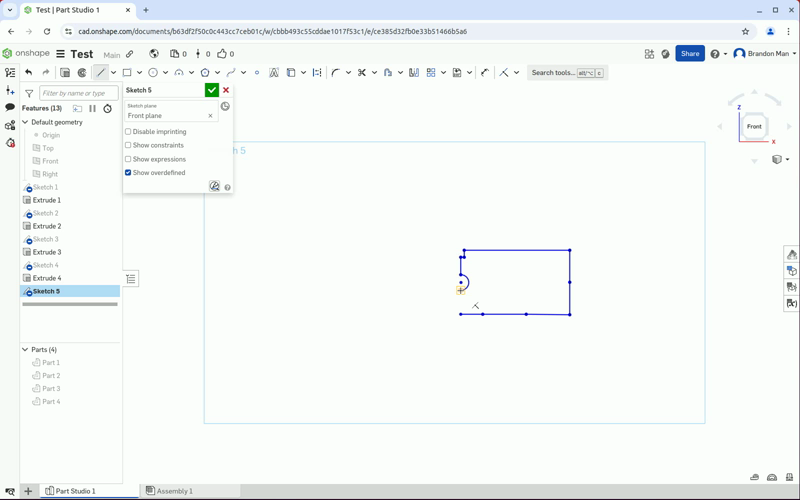
click(460, 290)
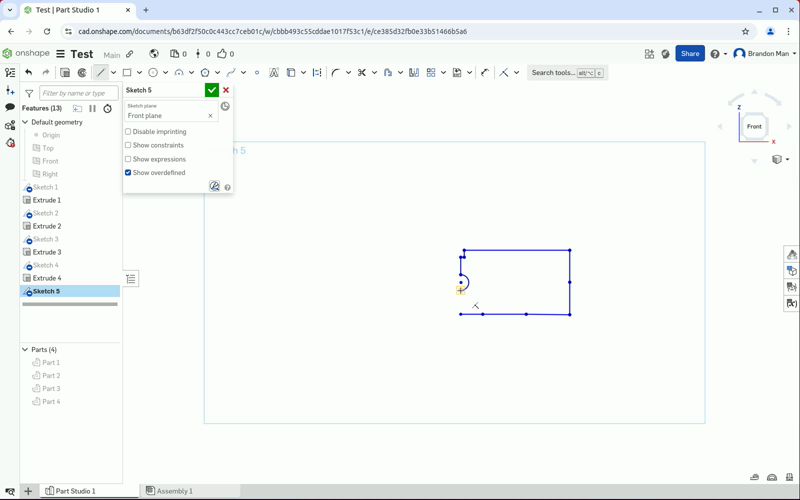
mouse_move(490, 290)
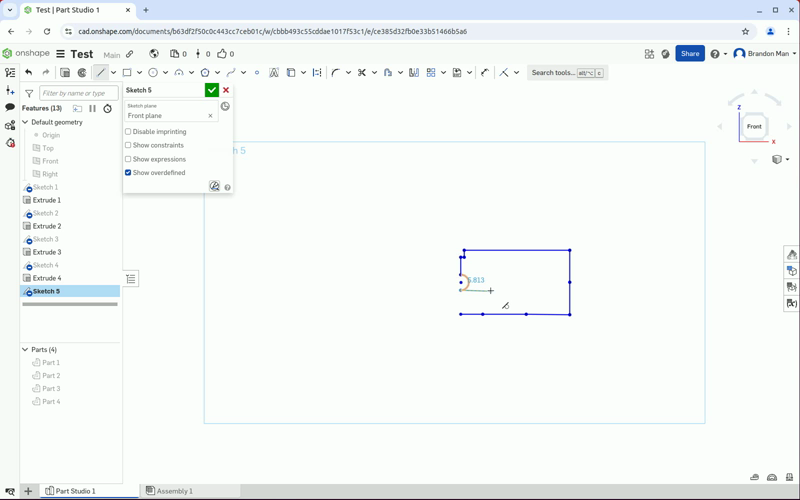
key_down(shift)
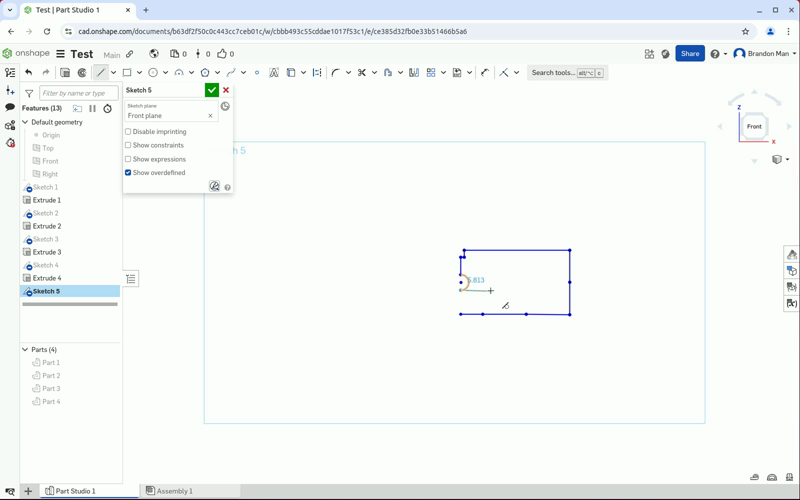
mouse_move(460, 314)
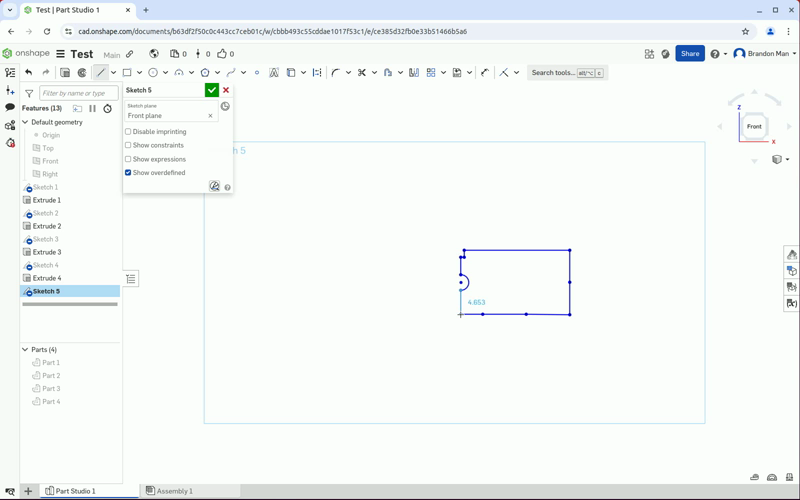
key_up(shift)
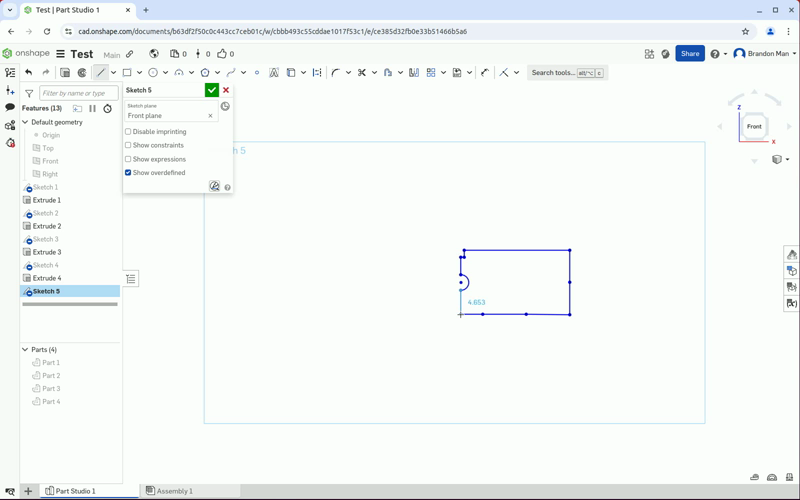
click(460, 314)
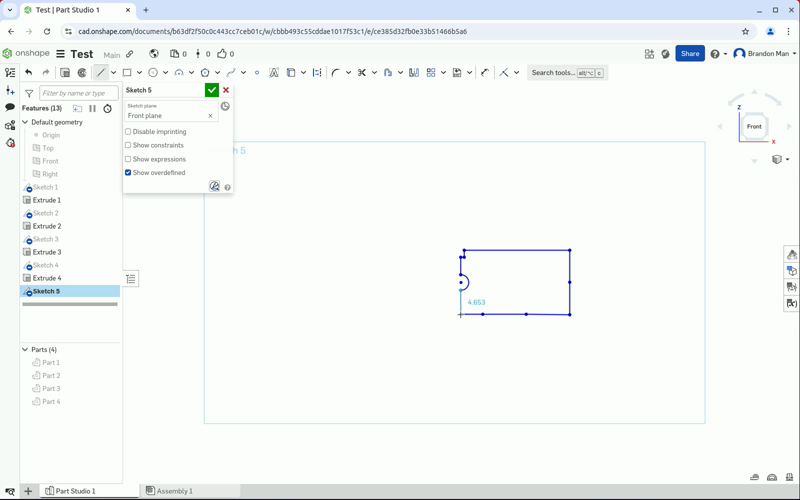
key(esc)
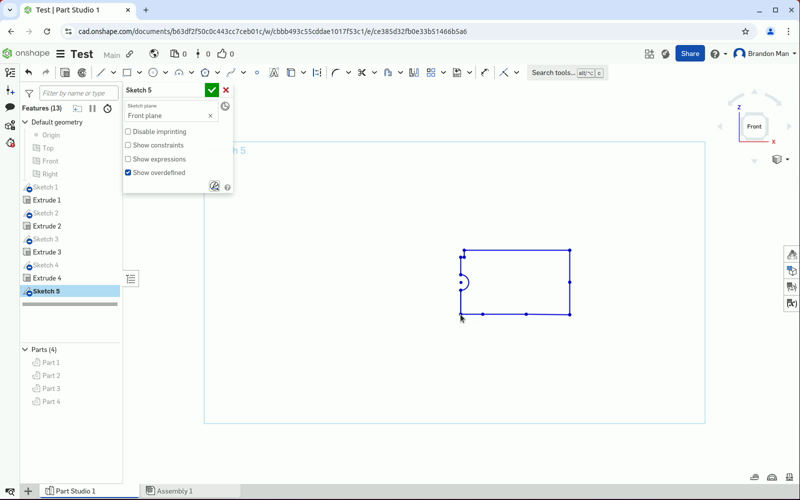
mouse_move(465, 304)
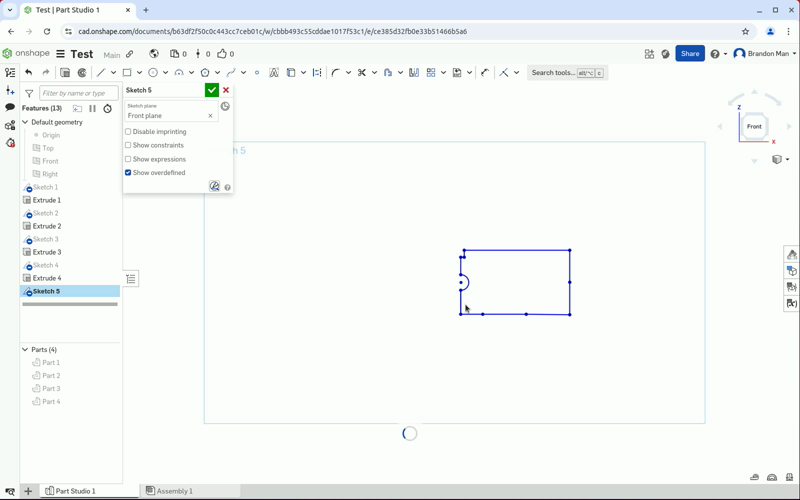
scroll(6)
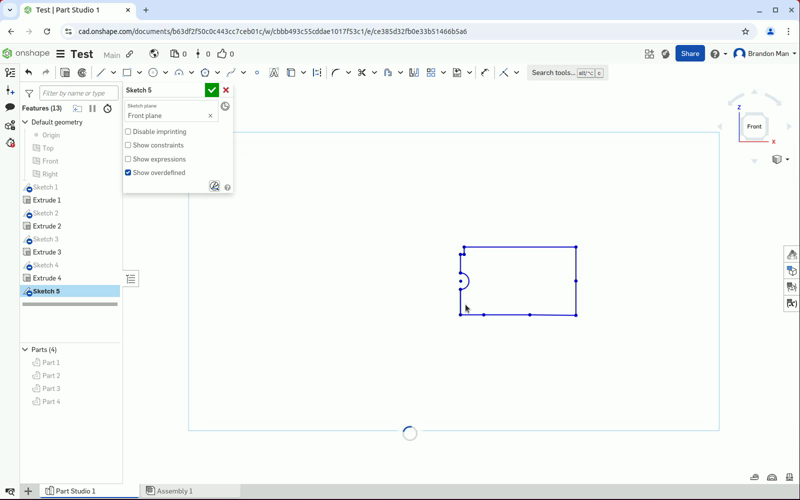
scroll(6)
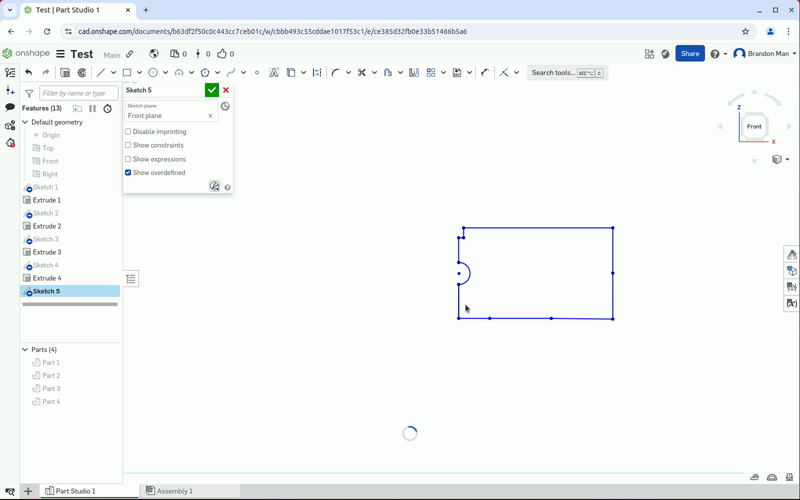
scroll(6)
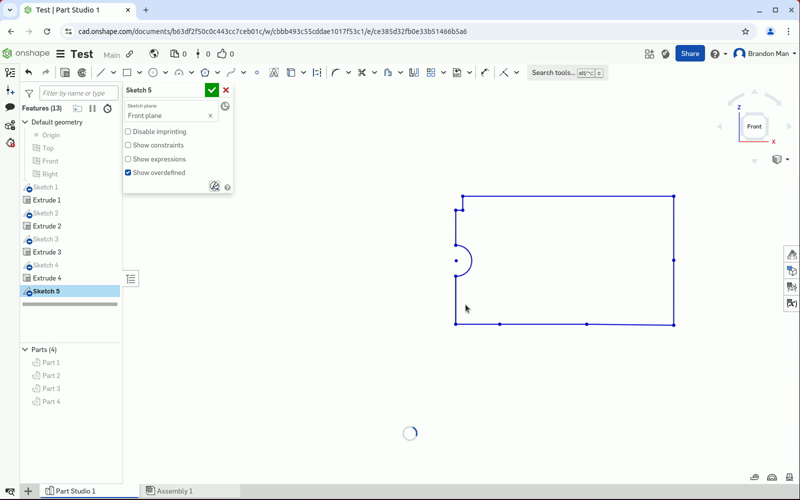
scroll(6)
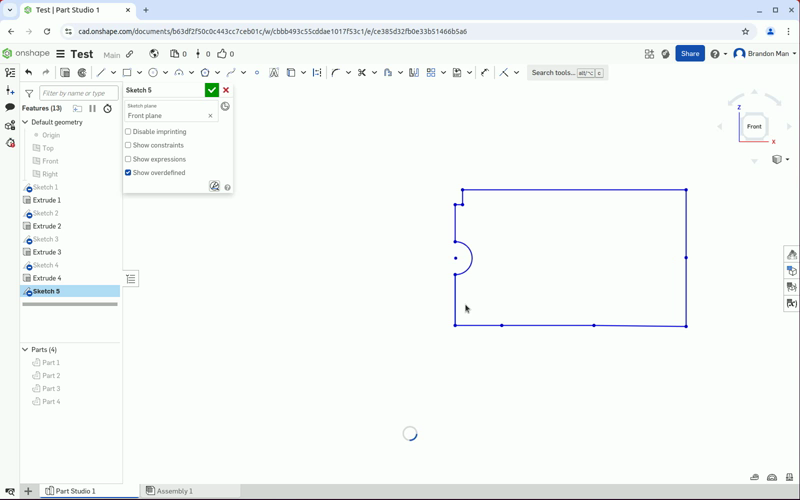
scroll(6)
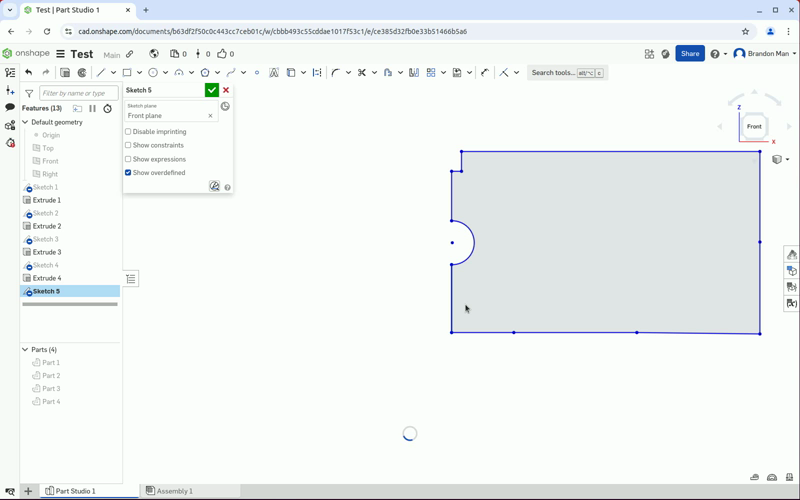
scroll(6)
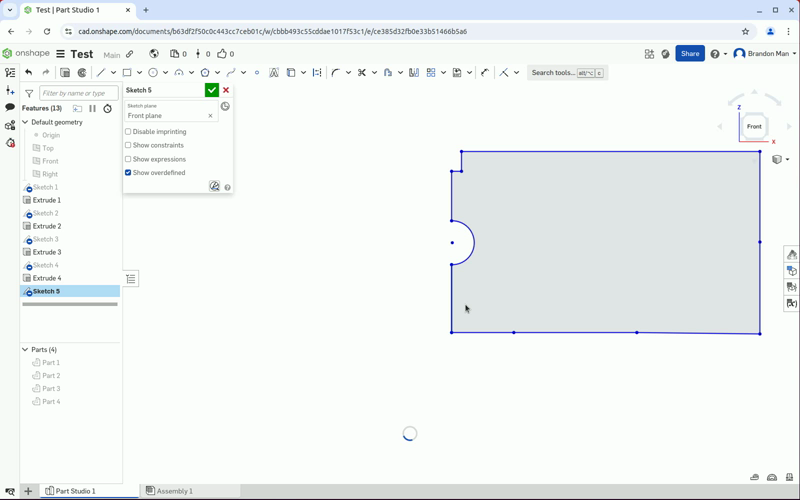
scroll(6)
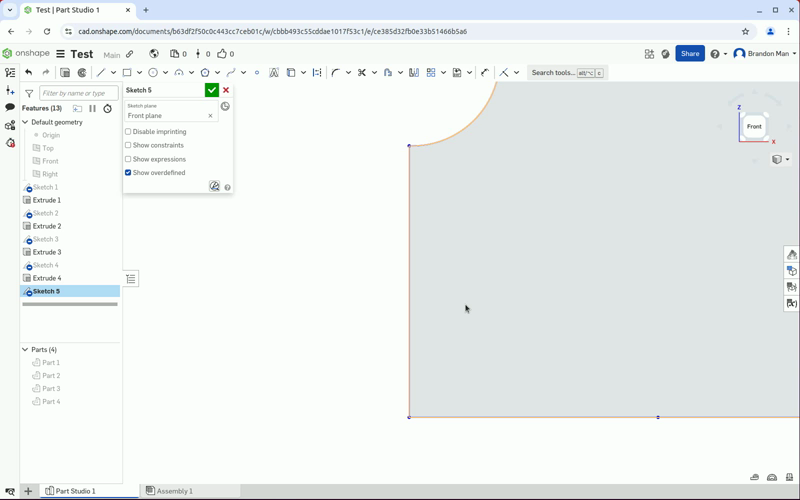
click(465, 304)
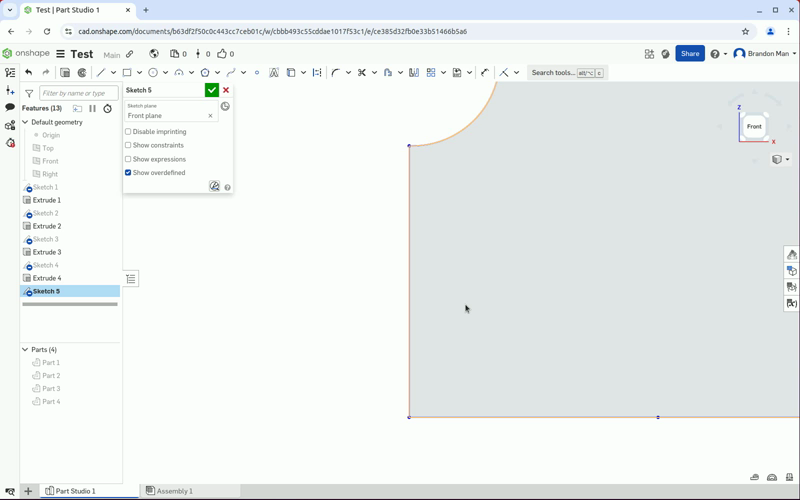
scroll(-6)
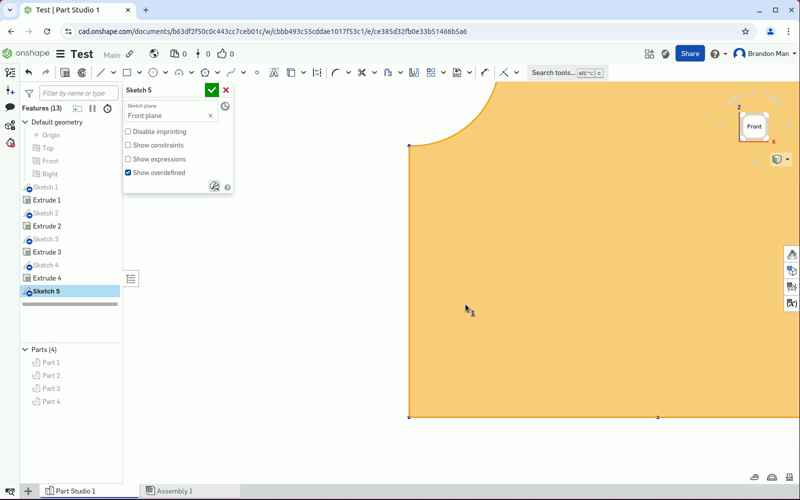
scroll(-6)
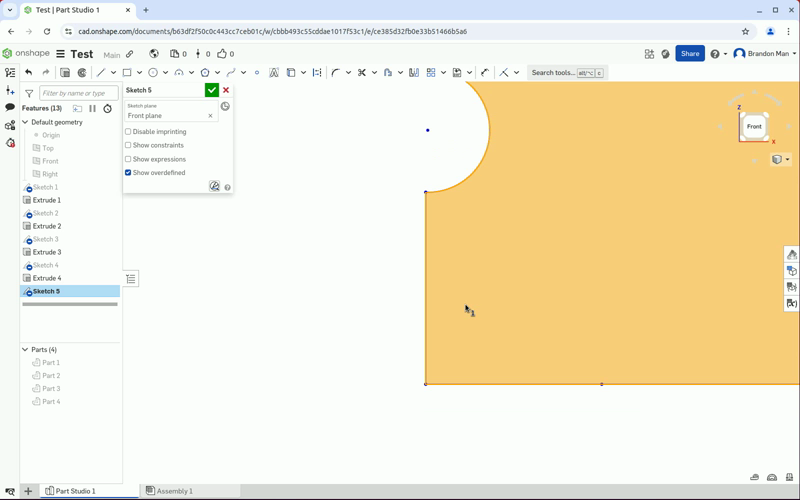
scroll(-6)
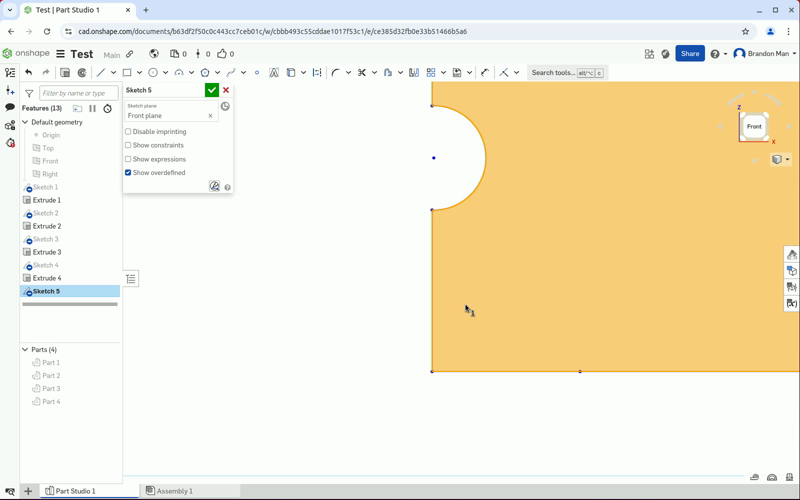
scroll(-6)
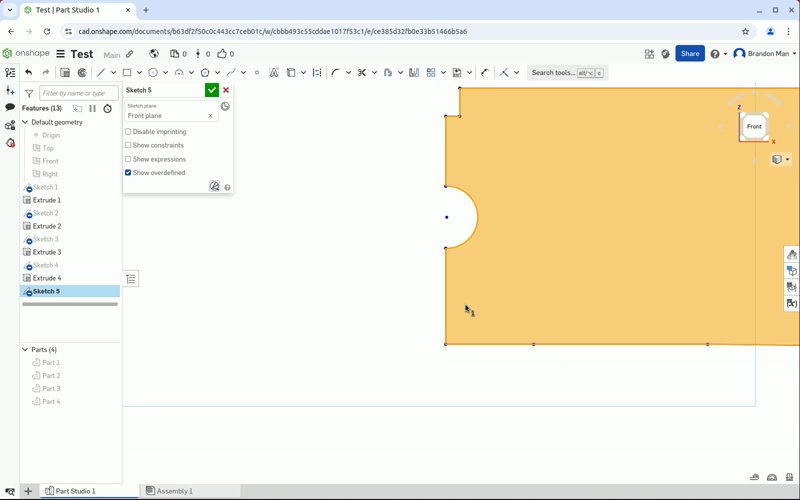
scroll(-6)
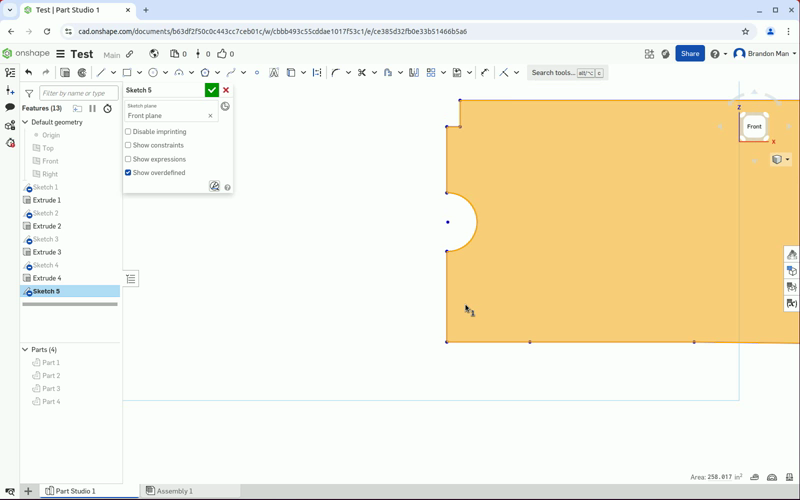
scroll(-6)
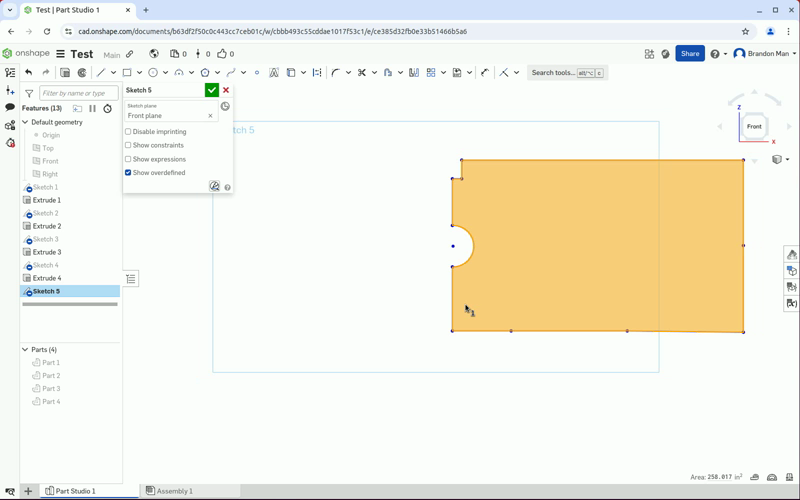
scroll(-6)
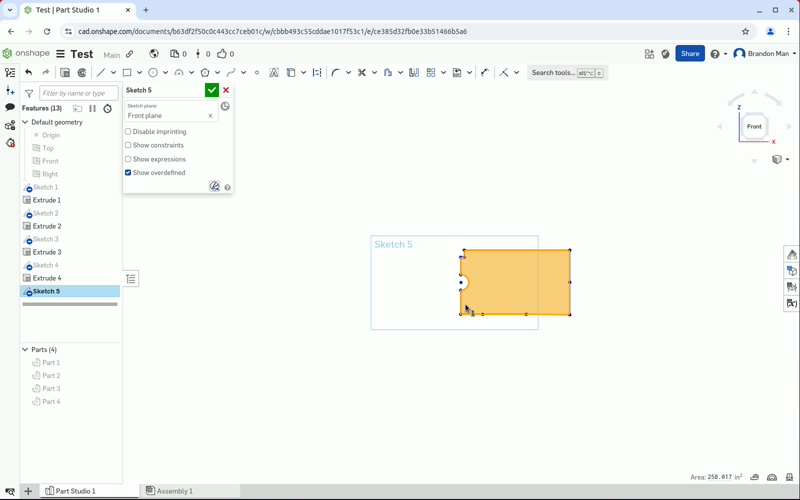
mouse_move(73, 352)
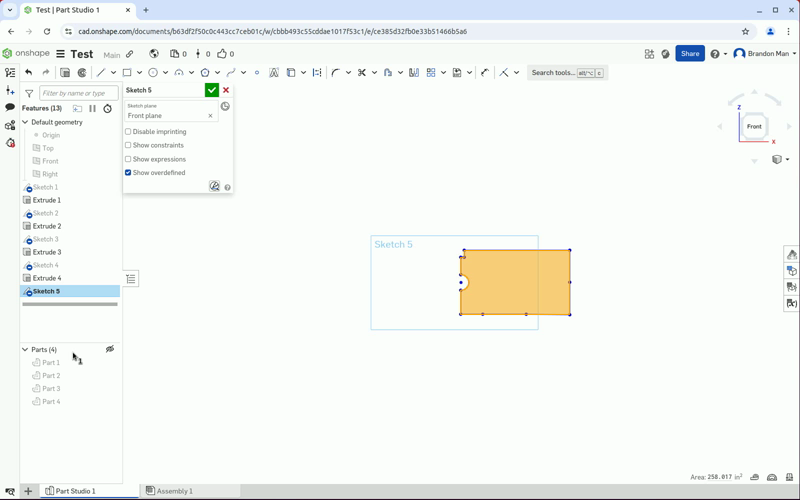
key(shift+y)
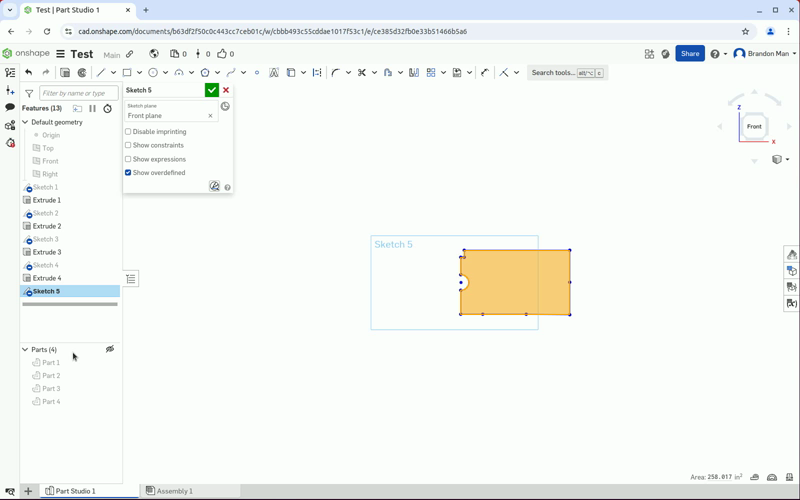
key(shift+e)
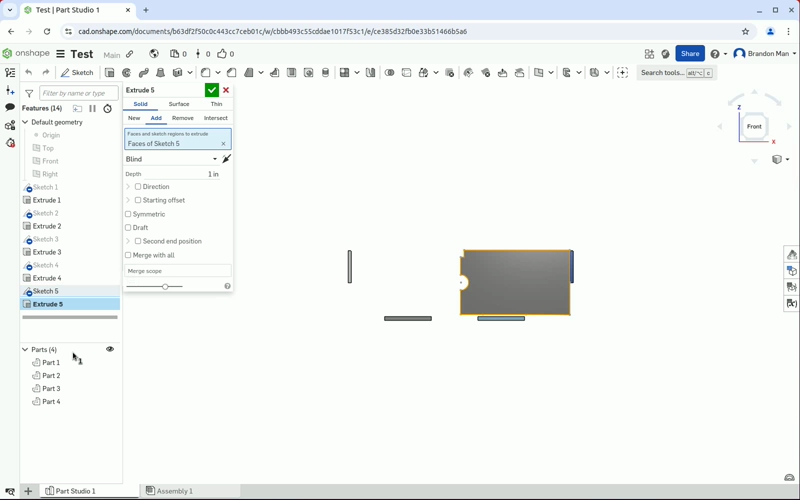
mouse_move(143, 106)
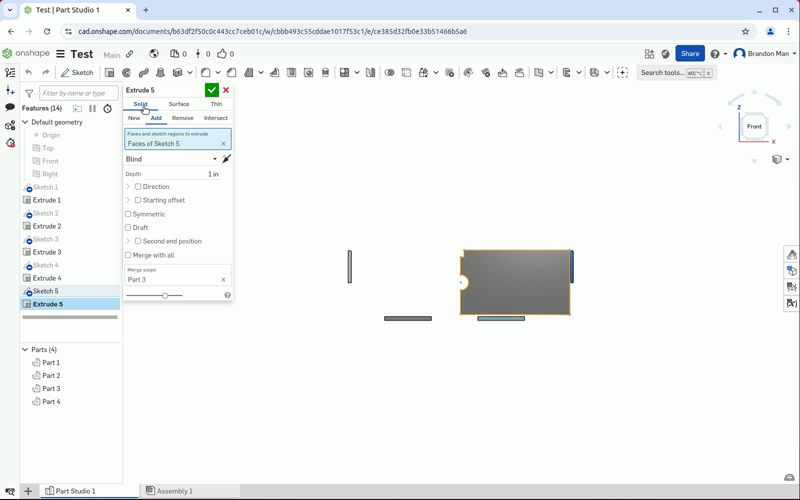
click(143, 106)
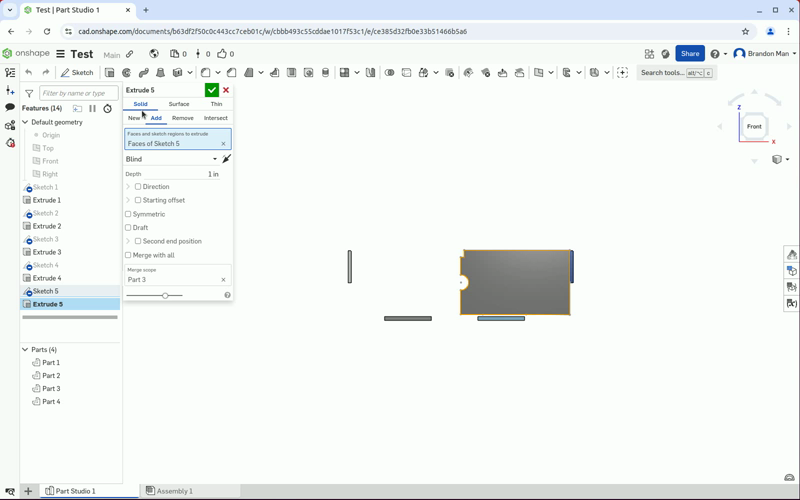
mouse_move(137, 120)
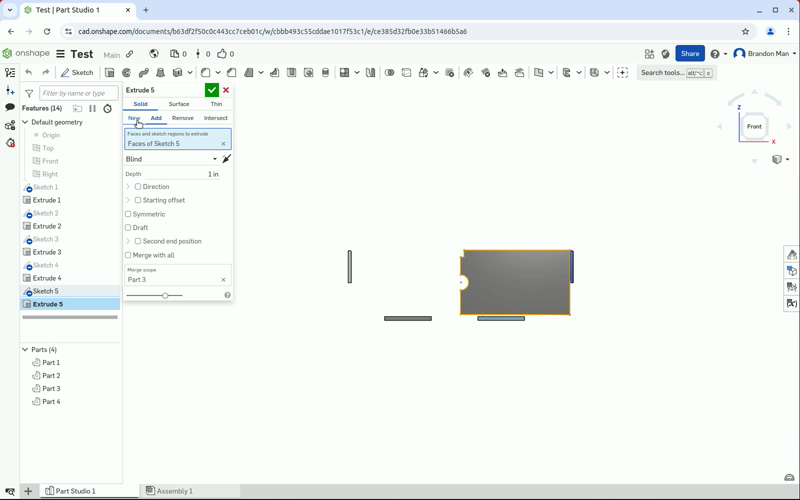
click(137, 120)
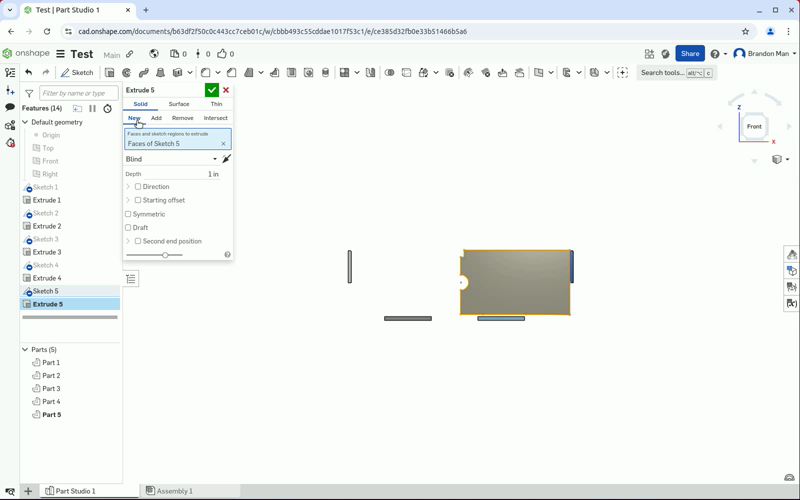
key(tab, 4)
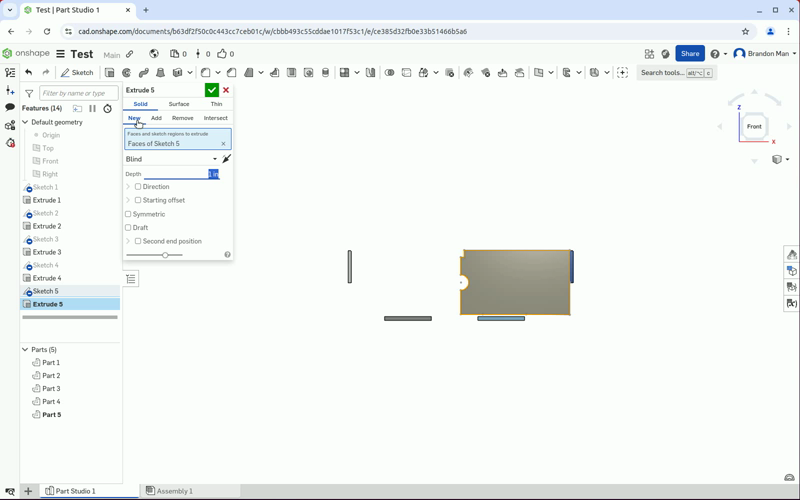
text(0.722)
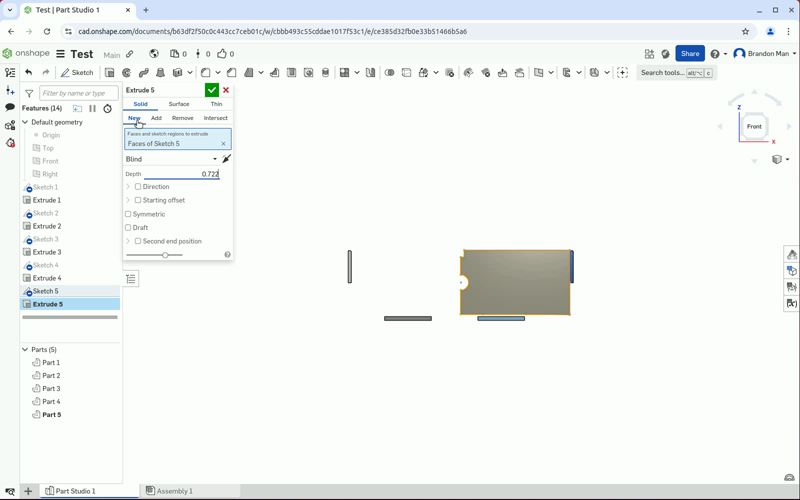
key(enter)
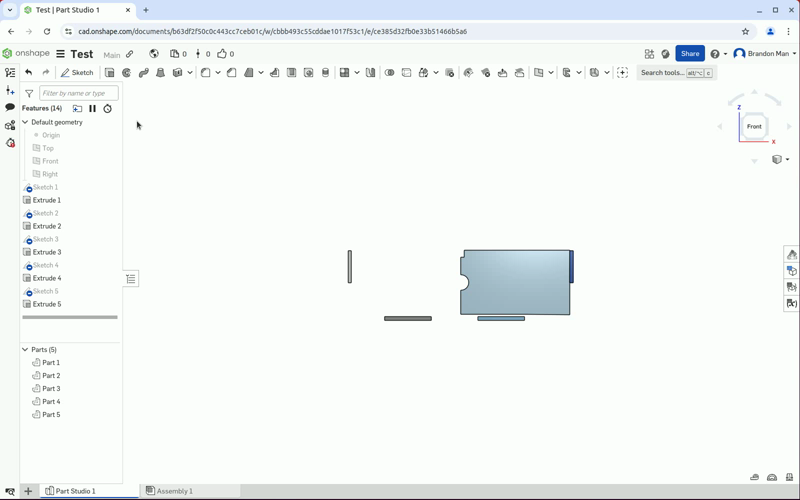
key(shift+h)
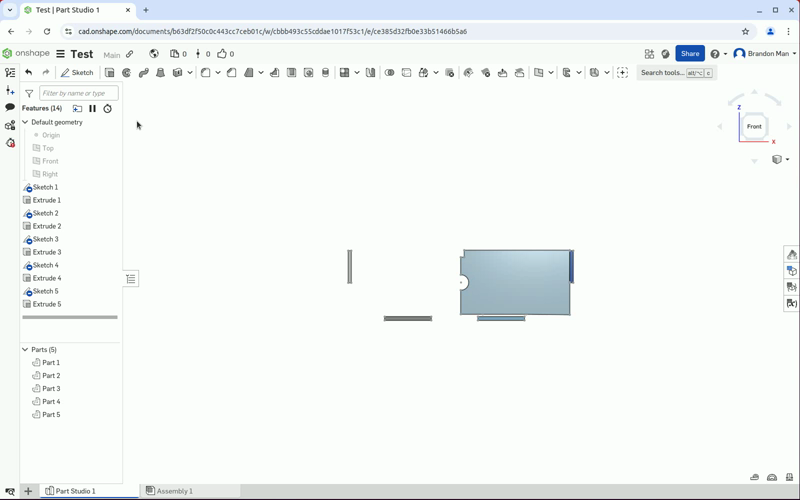
key(shift+h)
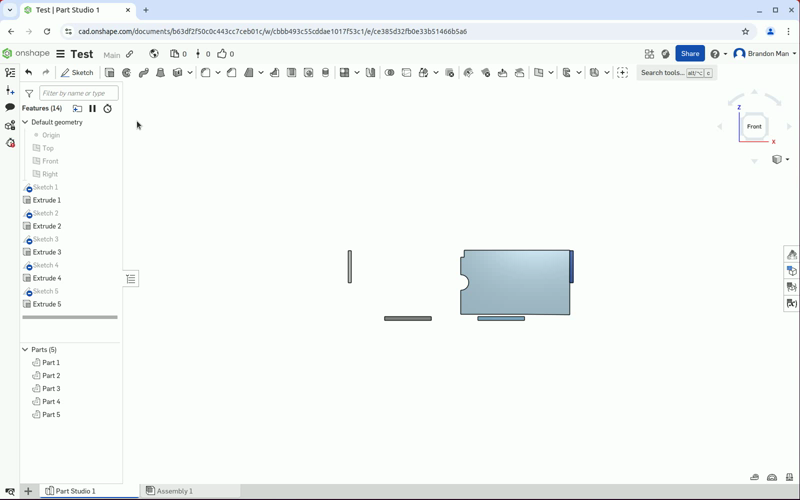
mouse_move(73, 189)
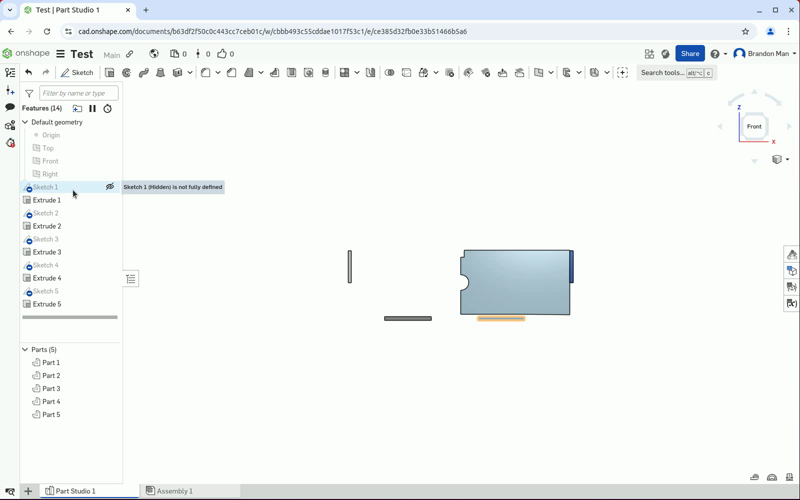
click(73, 189)
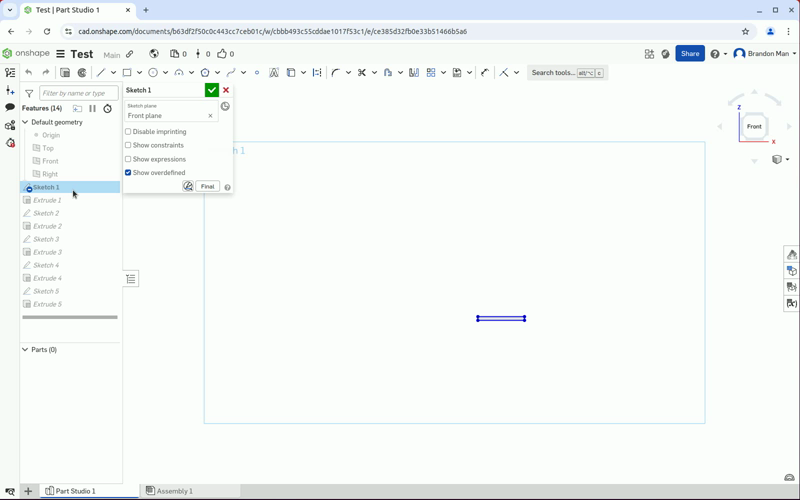
mouse_move(229, 92)
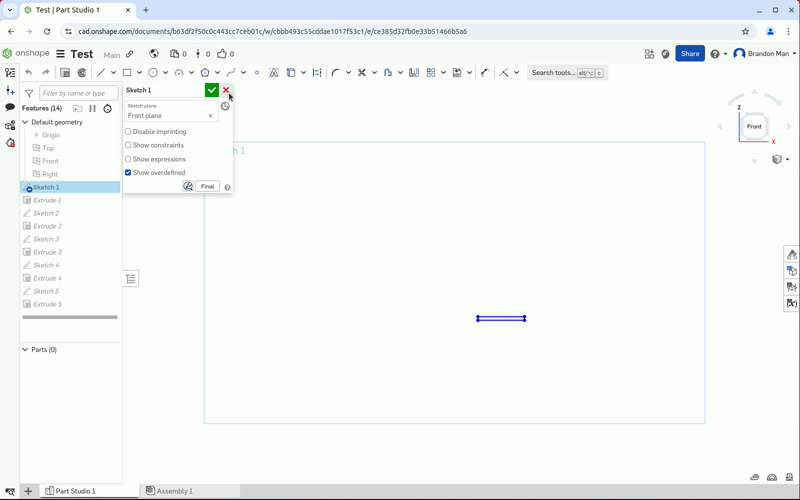
click(229, 92)
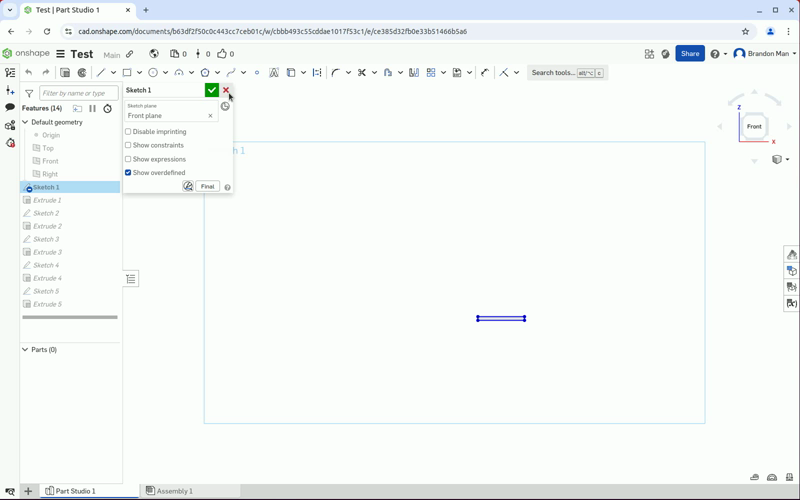
key(shift+s)
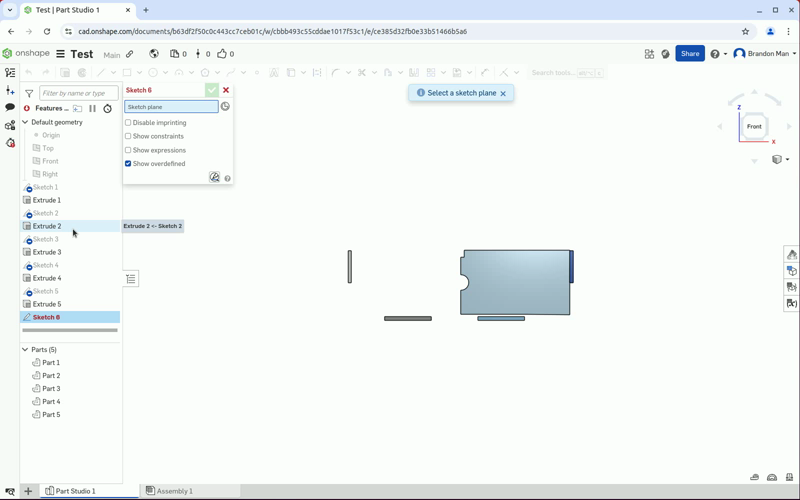
scroll(3)
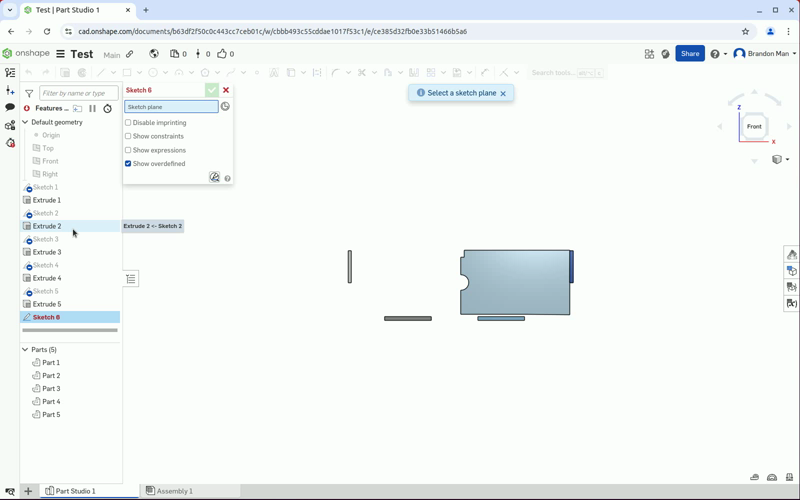
mouse_move(73, 163)
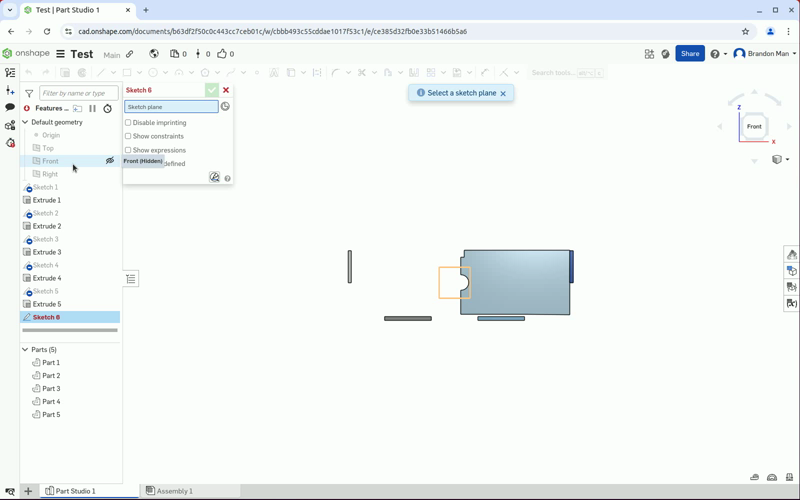
click(73, 163)
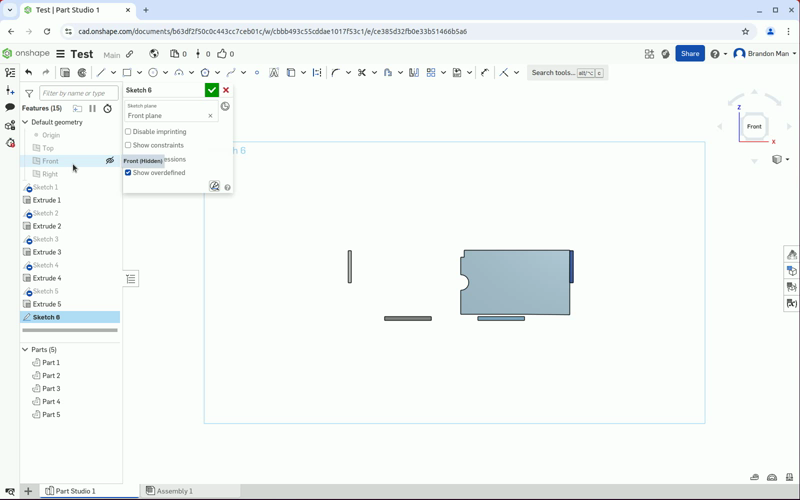
mouse_move(73, 352)
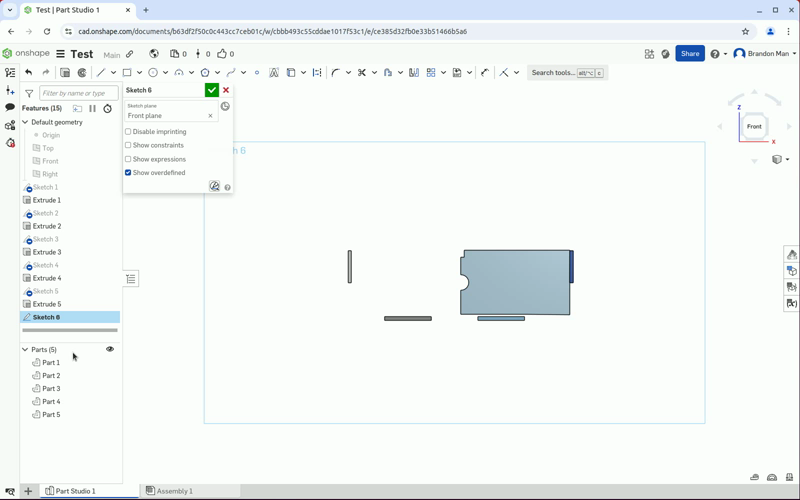
key(y)
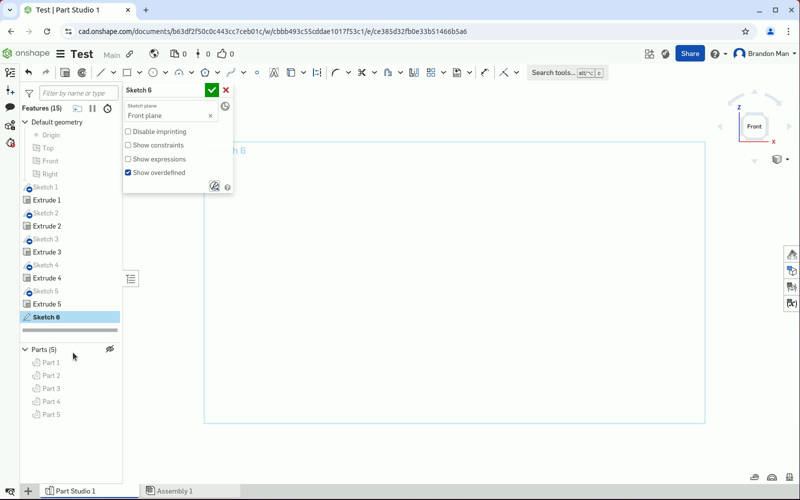
key(l)
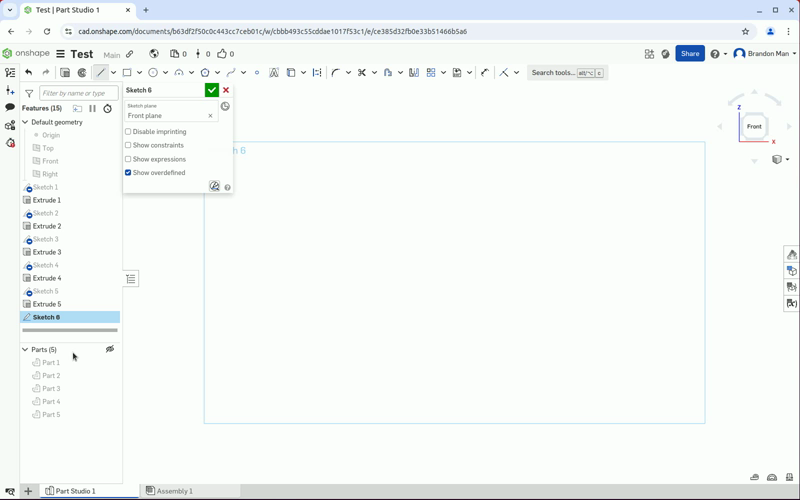
key_down(shift)
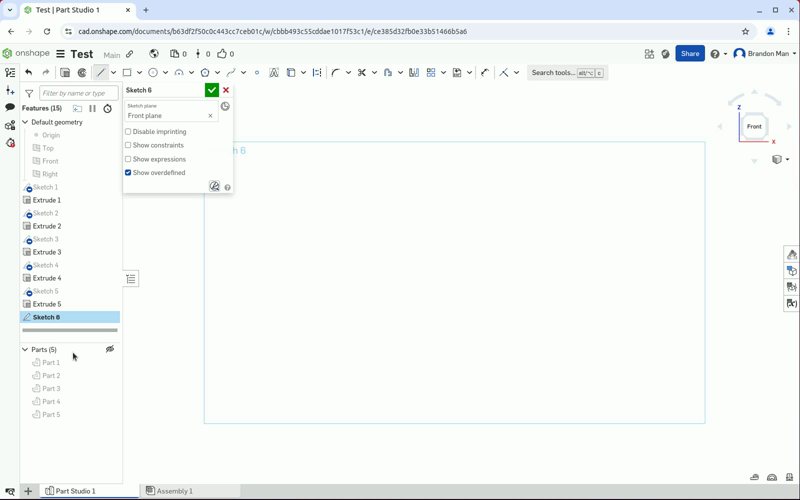
mouse_move(351, 314)
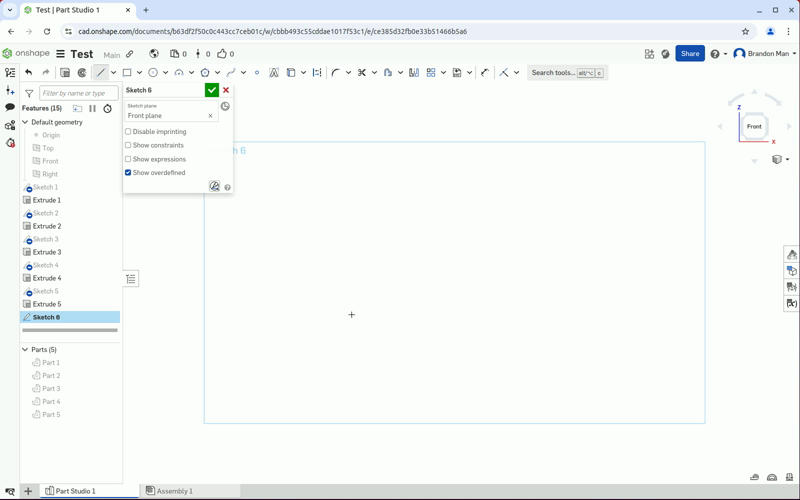
click(351, 314)
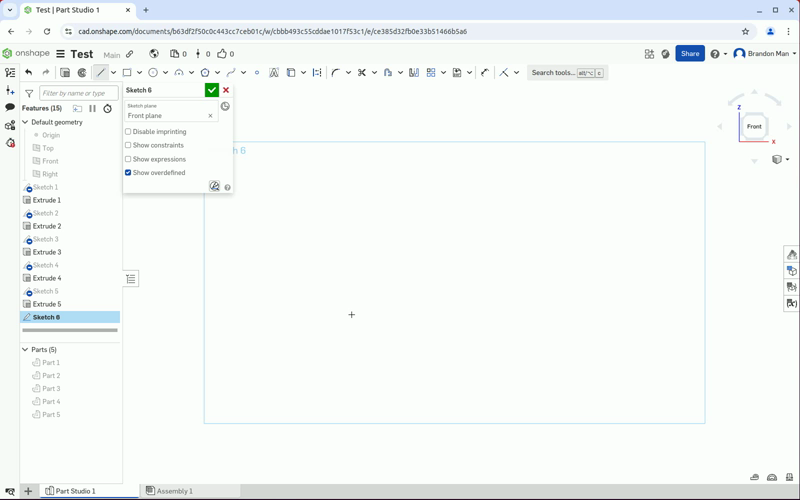
key_up(shift)
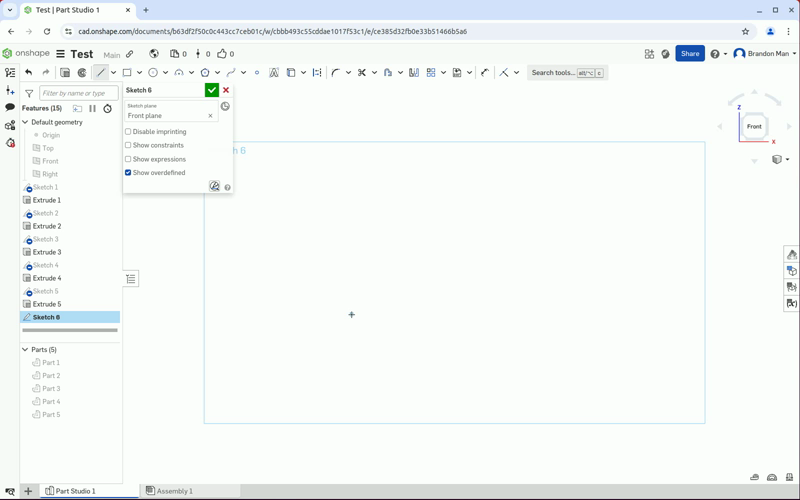
key_down(shift)
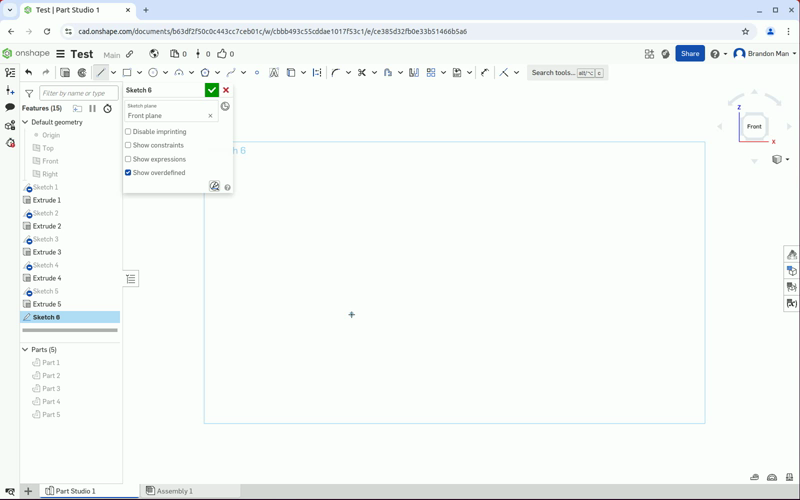
mouse_move(381, 314)
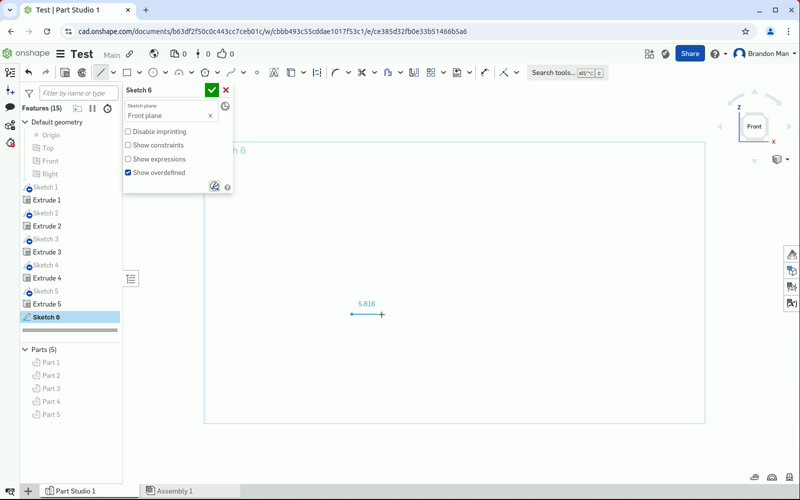
mouse_move(395, 314)
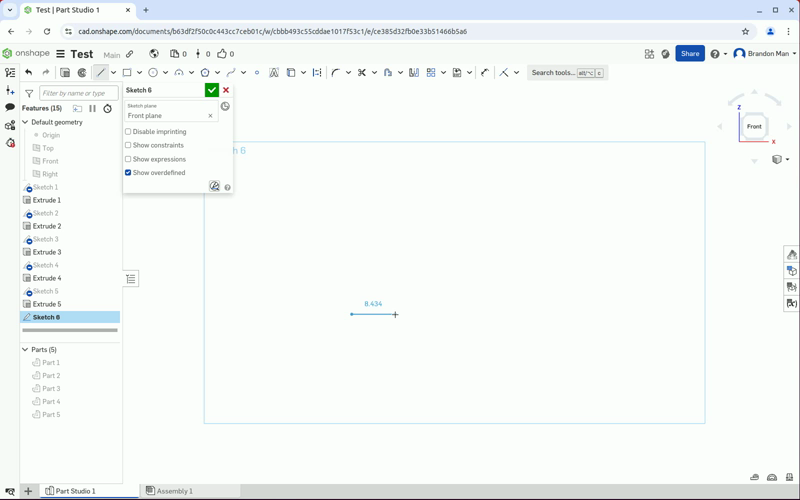
click(395, 314)
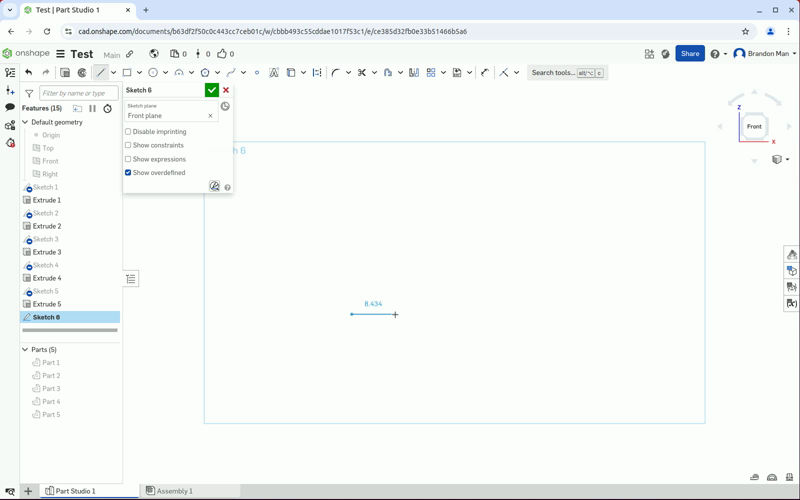
key_up(shift)
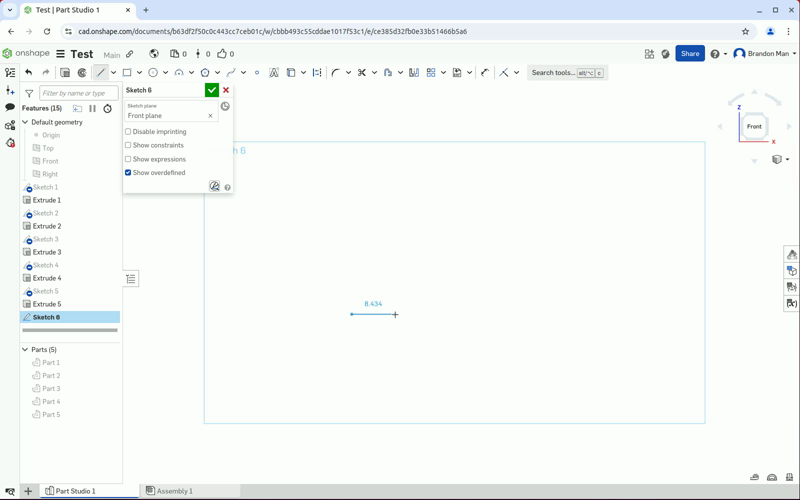
key_down(shift)
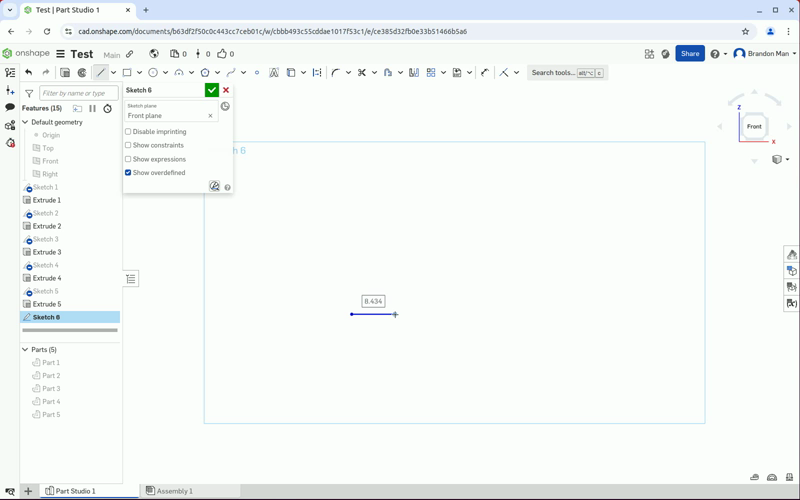
mouse_move(425, 314)
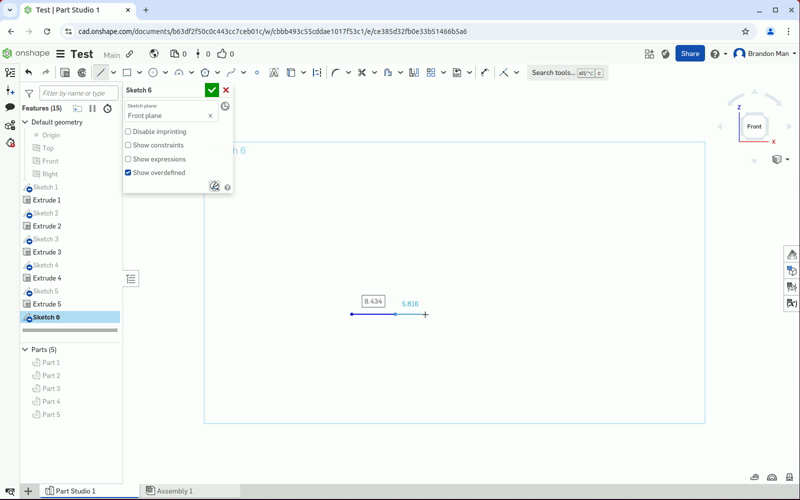
mouse_move(438, 314)
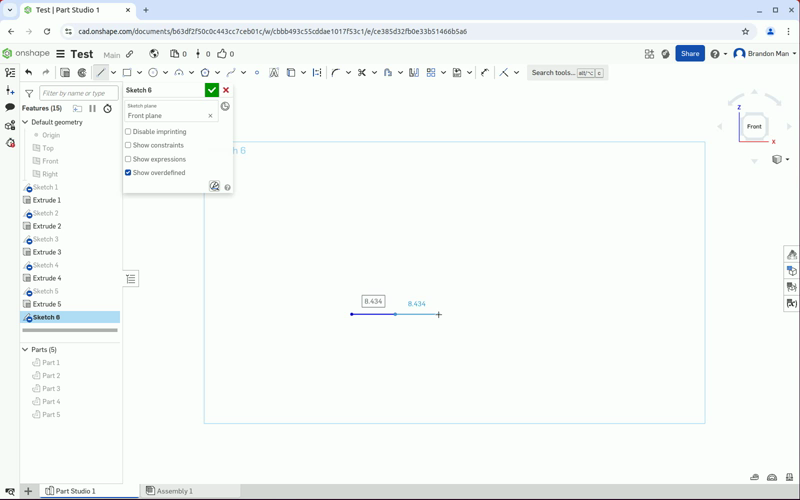
click(438, 314)
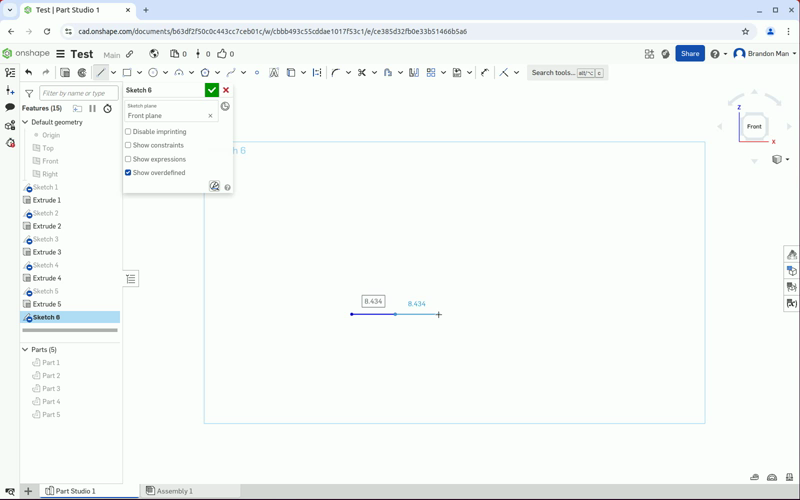
key_up(shift)
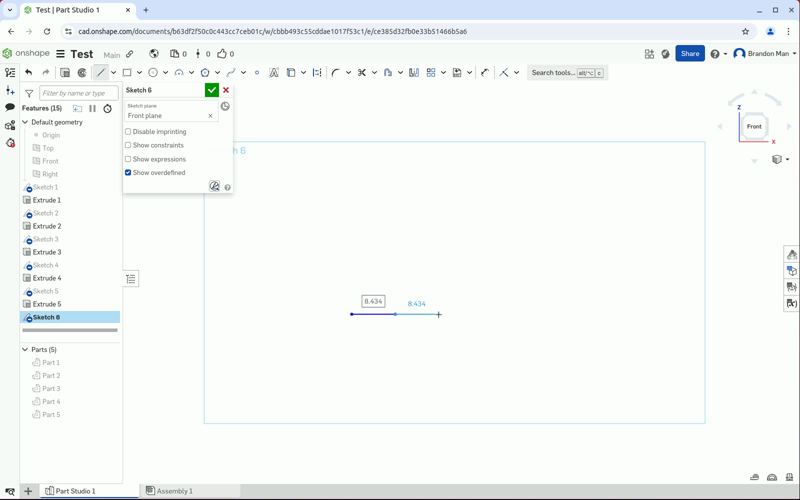
key_down(shift)
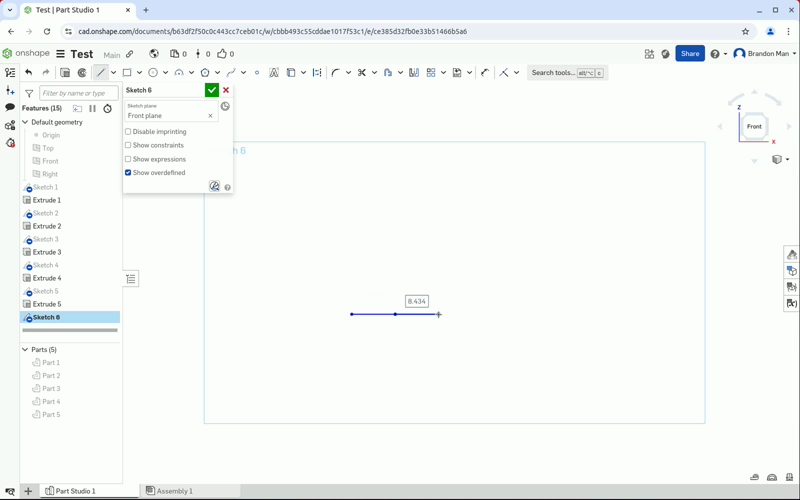
mouse_move(468, 314)
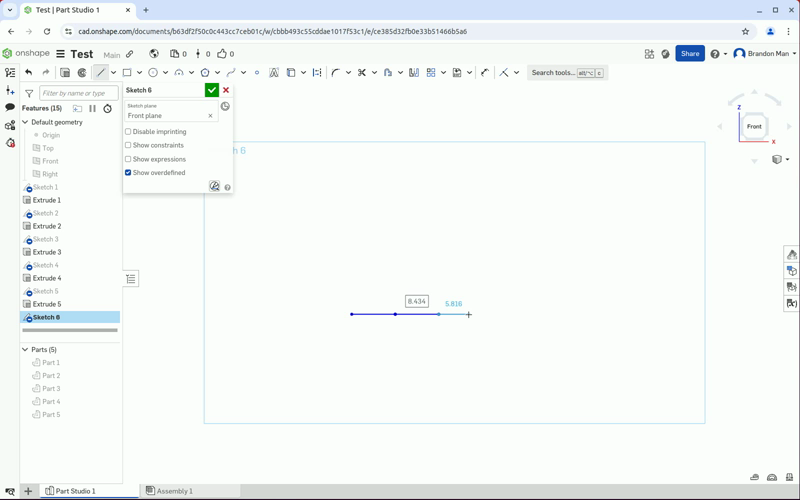
mouse_move(460, 314)
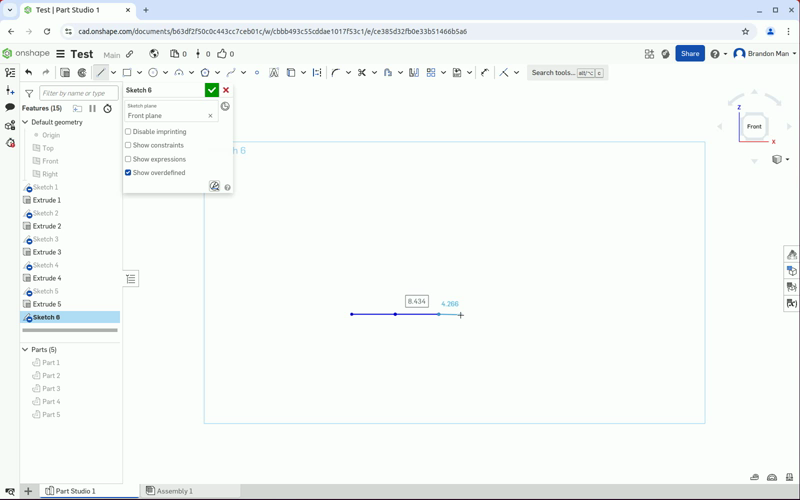
click(460, 314)
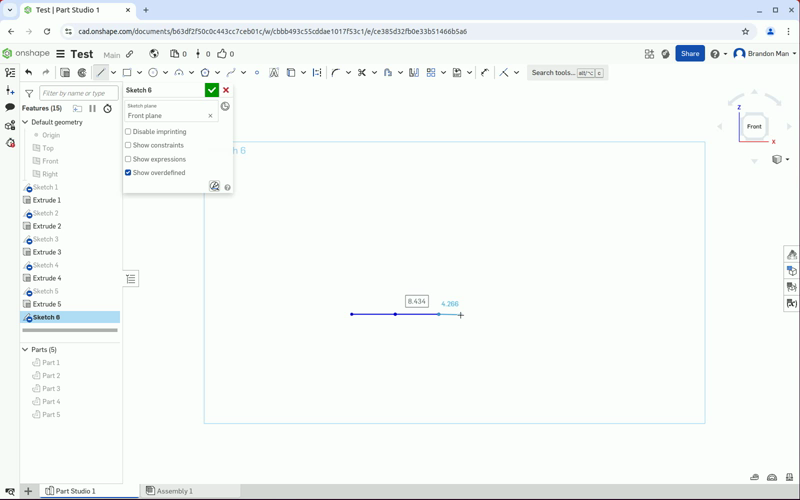
key_up(shift)
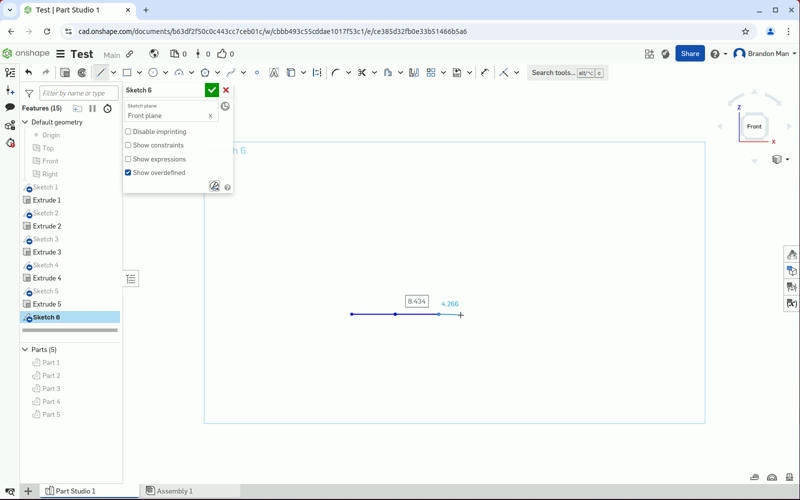
key_down(shift)
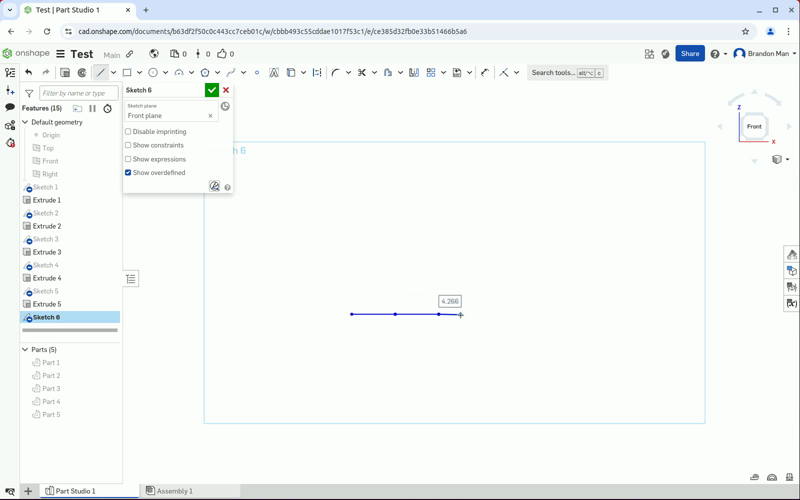
mouse_move(490, 314)
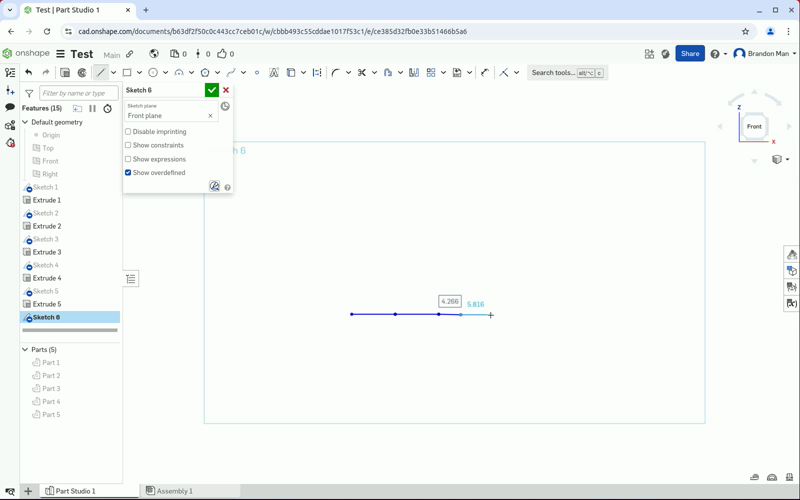
mouse_move(460, 290)
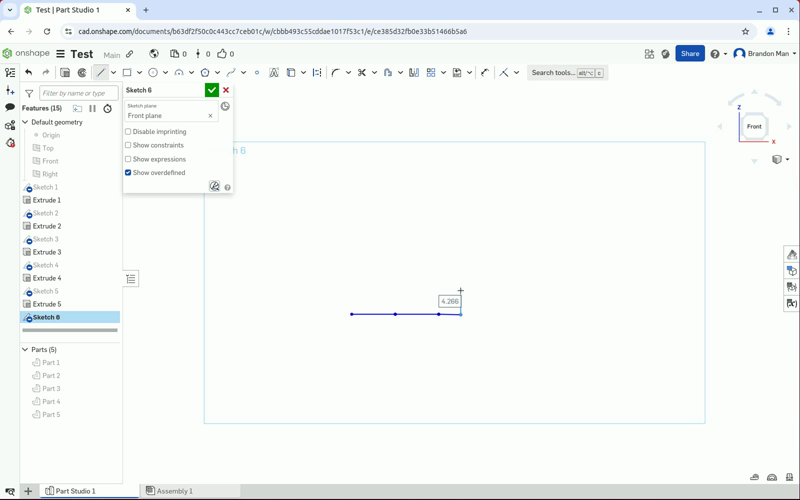
click(460, 290)
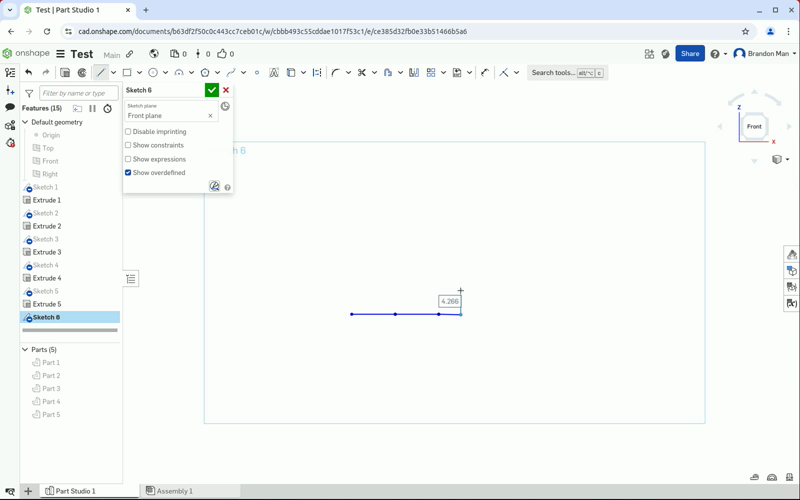
key_up(shift)
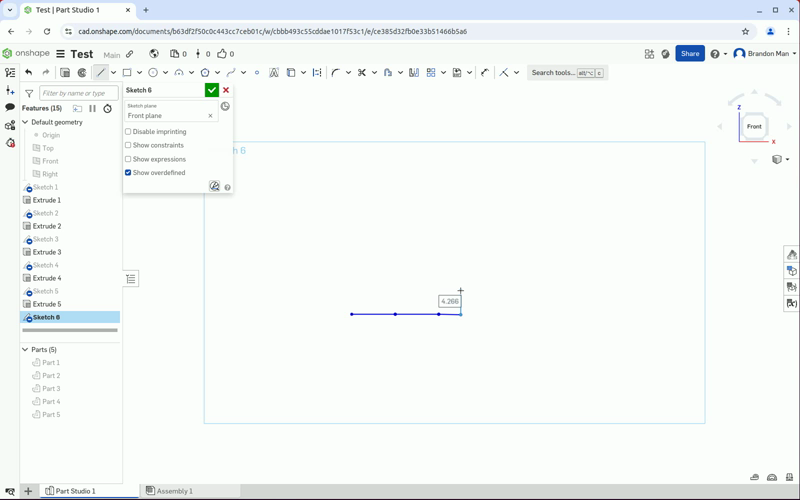
key(esc)
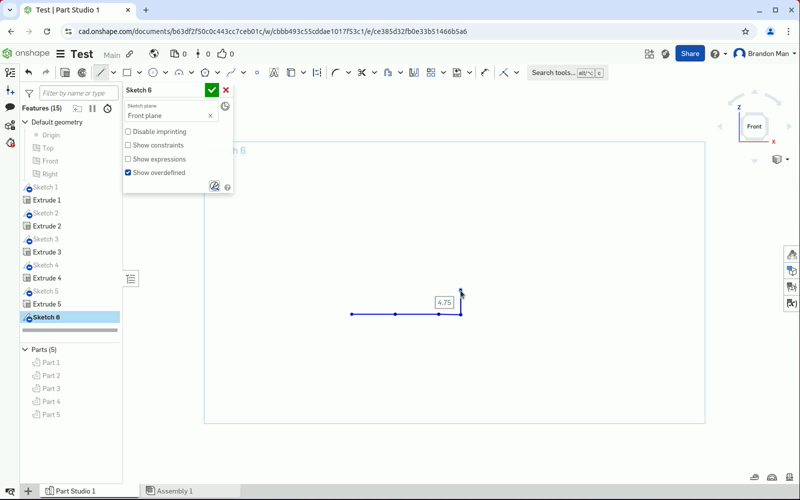
key(a)
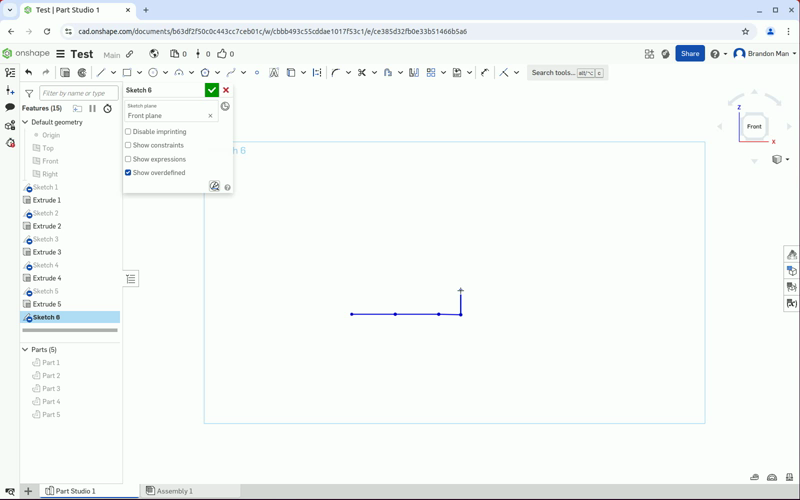
mouse_move(460, 290)
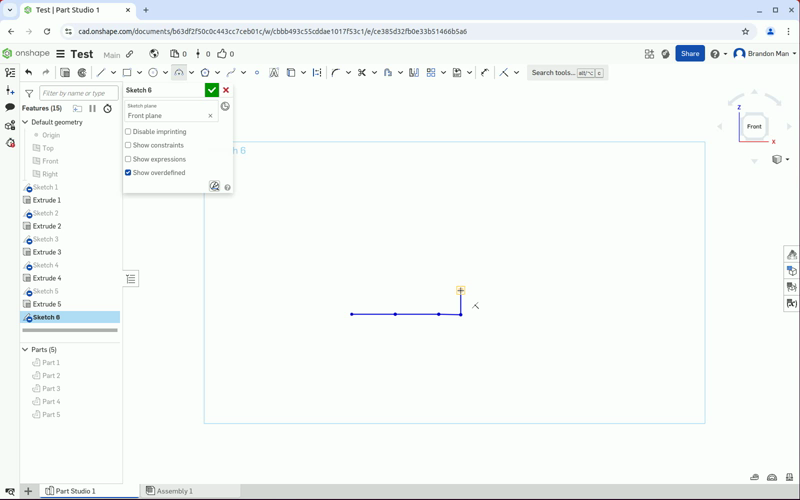
click(460, 290)
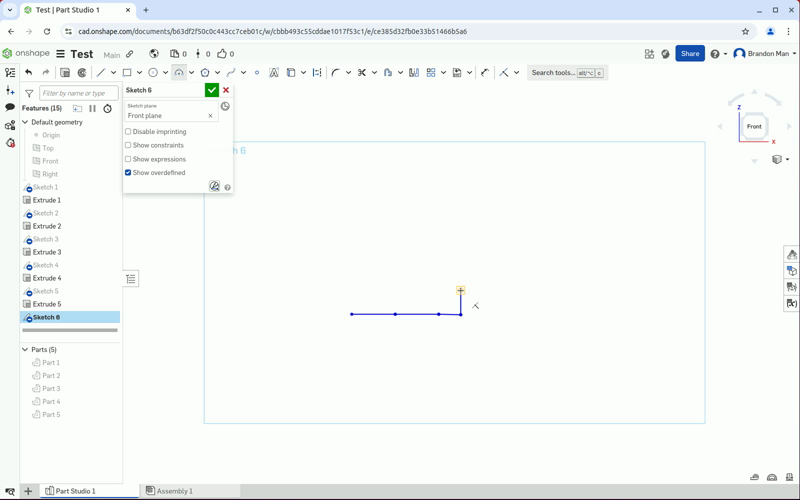
key_down(shift)
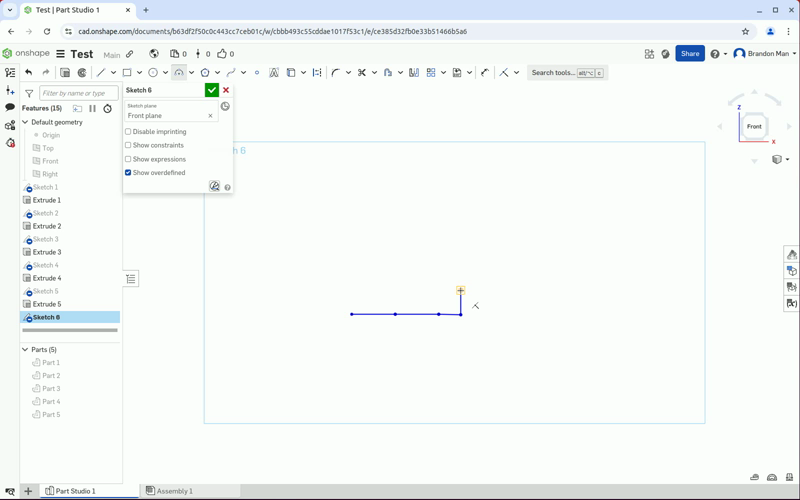
mouse_move(460, 274)
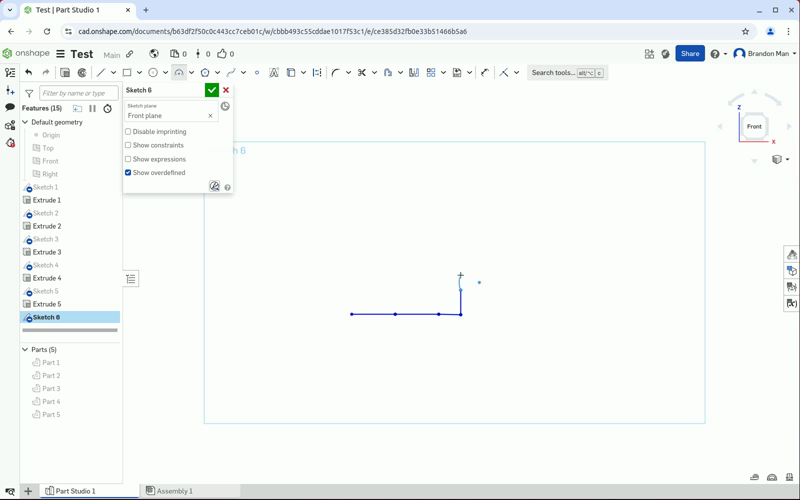
click(460, 274)
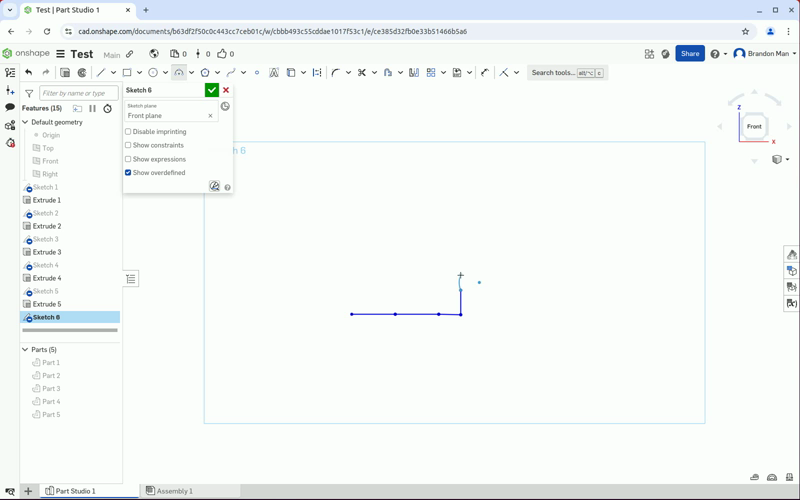
mouse_move(452, 282)
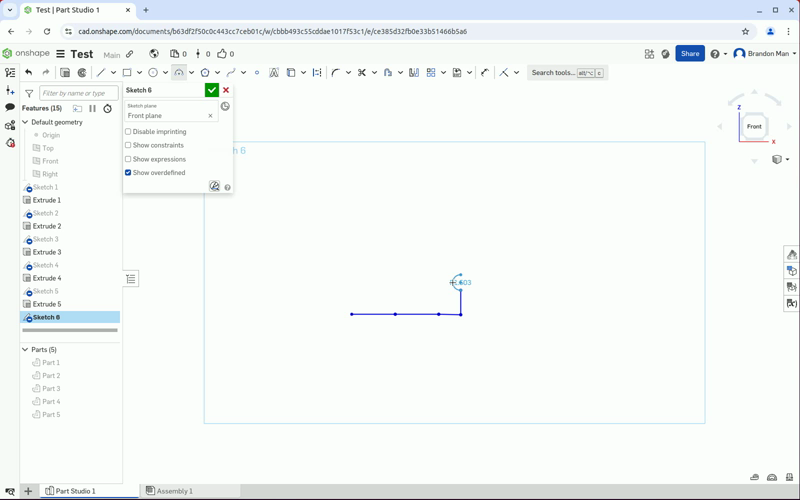
click(452, 282)
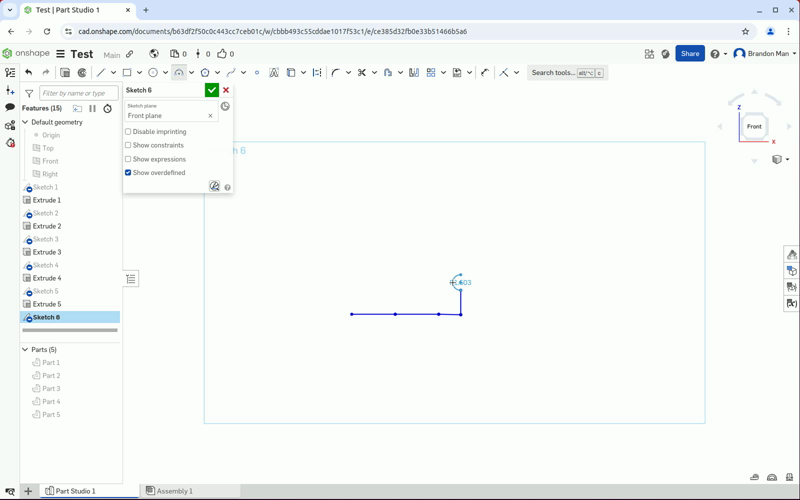
key_up(shift)
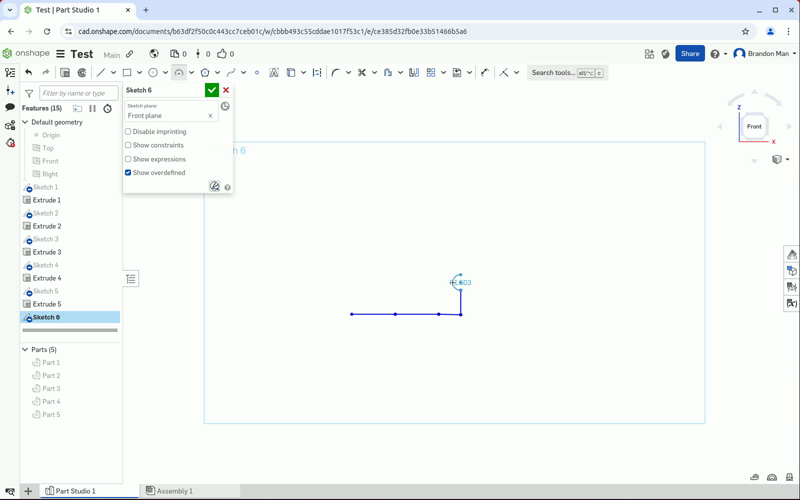
key(esc)
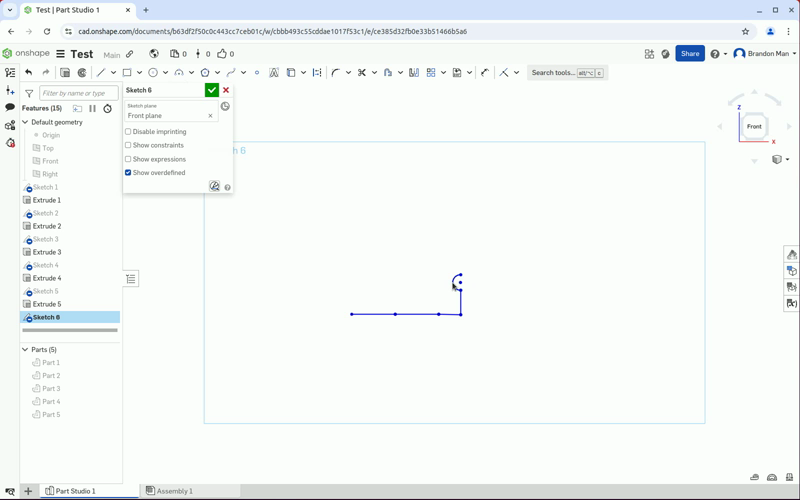
key(l)
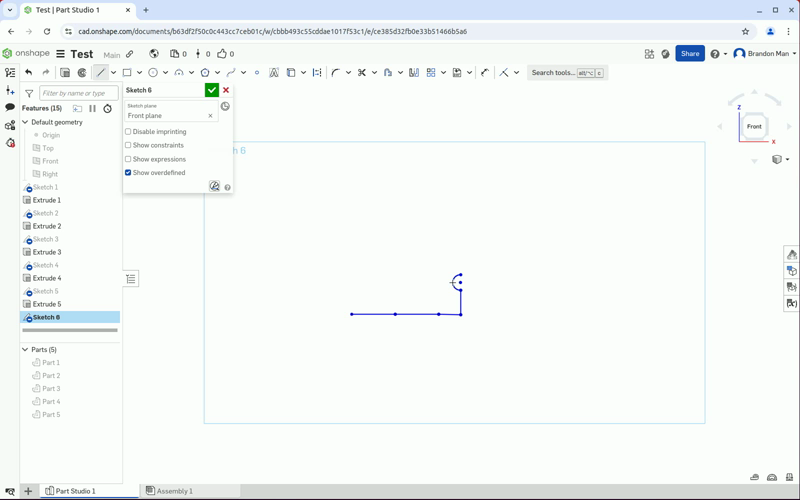
mouse_move(460, 274)
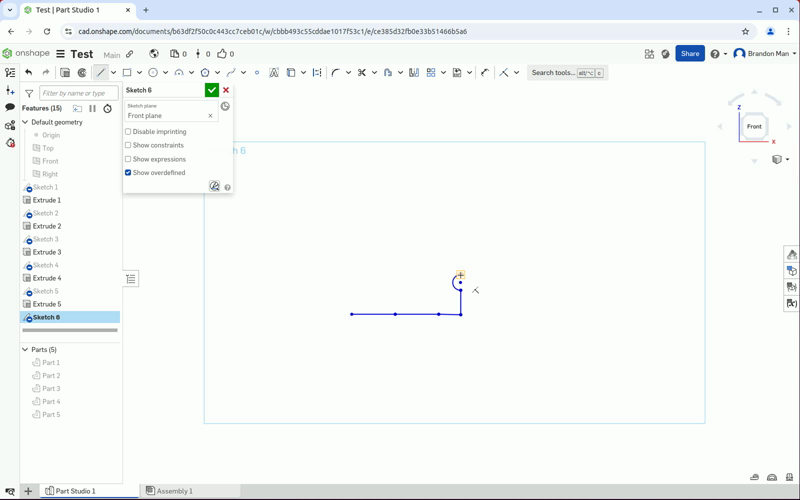
click(460, 274)
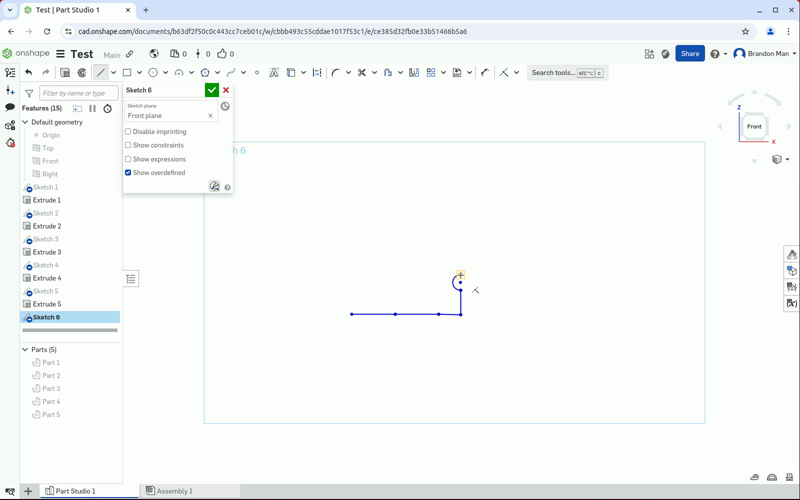
key_down(shift)
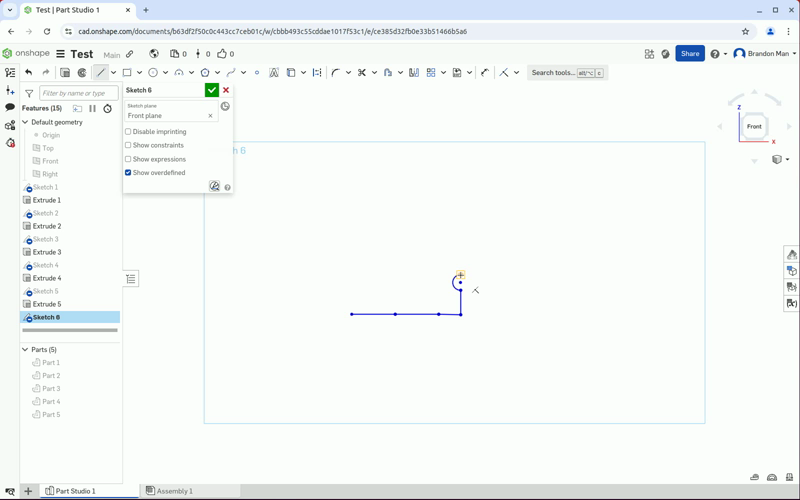
mouse_move(490, 274)
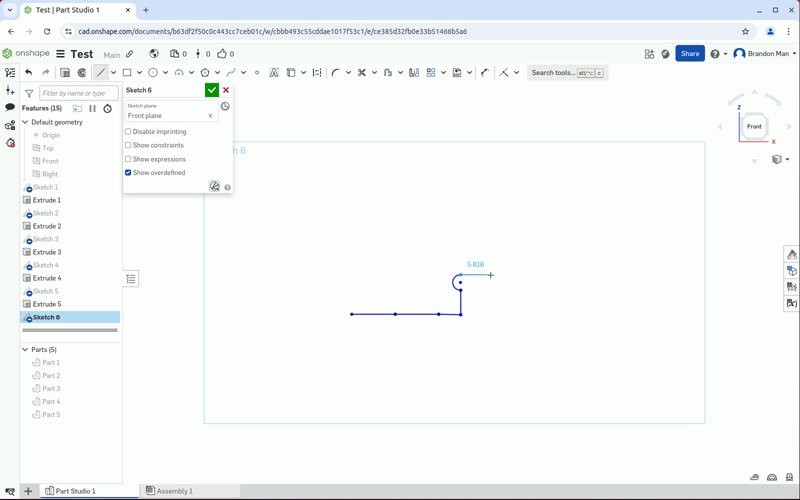
mouse_move(460, 257)
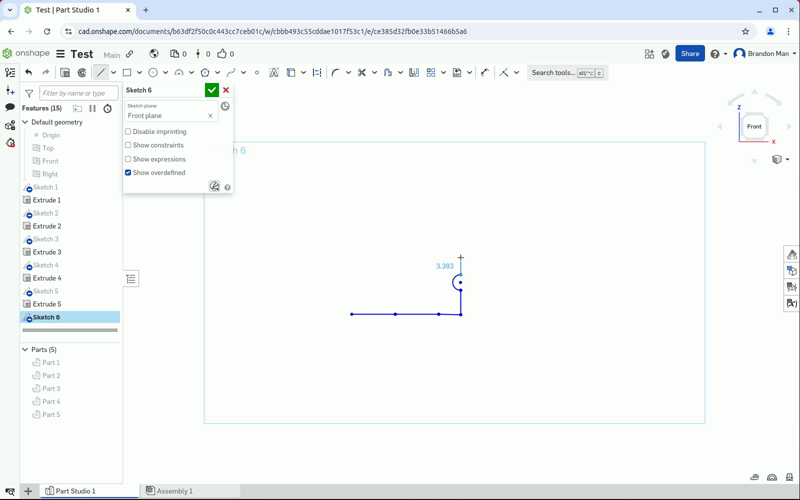
click(460, 257)
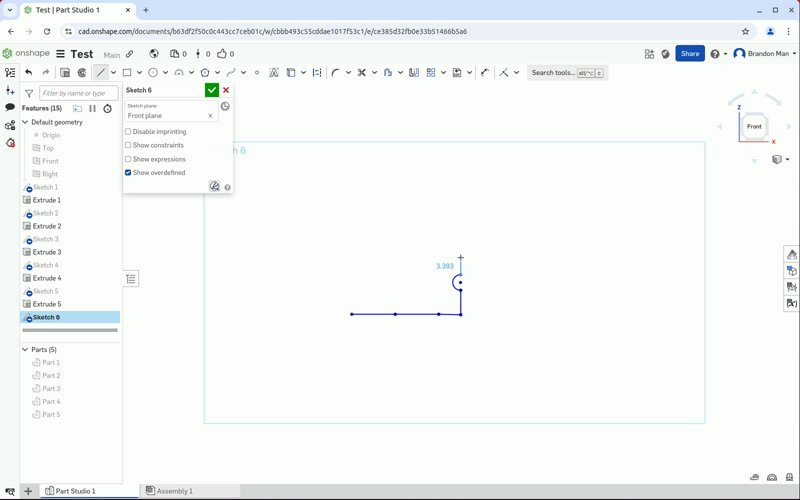
key_up(shift)
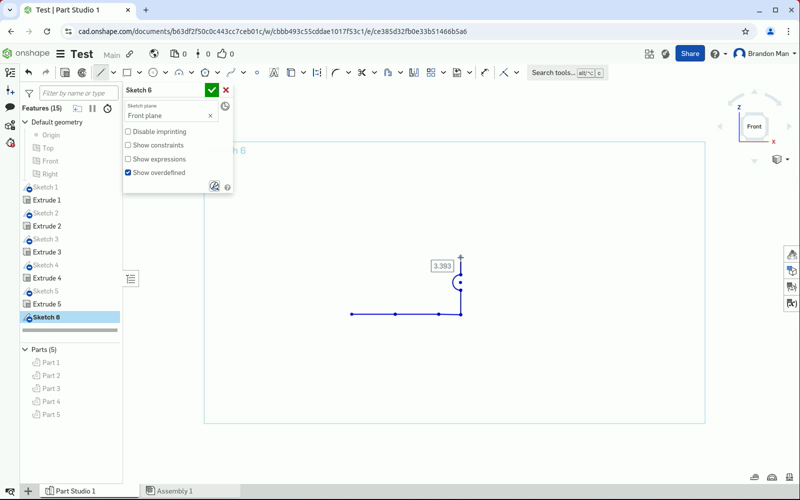
key_down(shift)
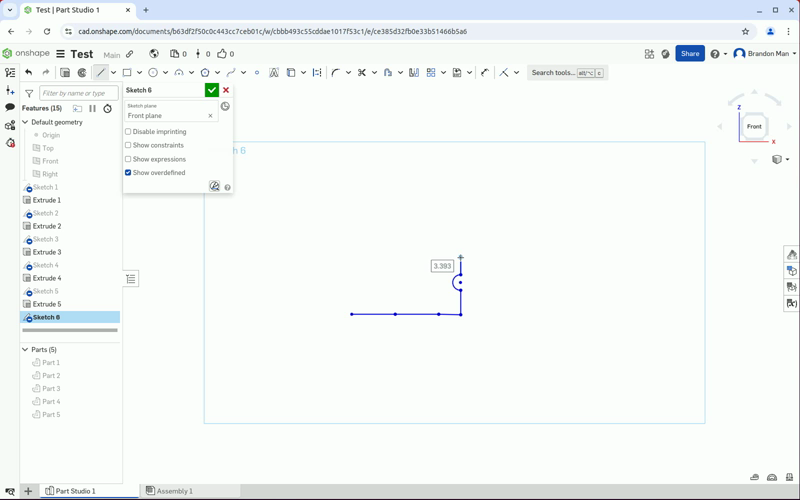
mouse_move(490, 257)
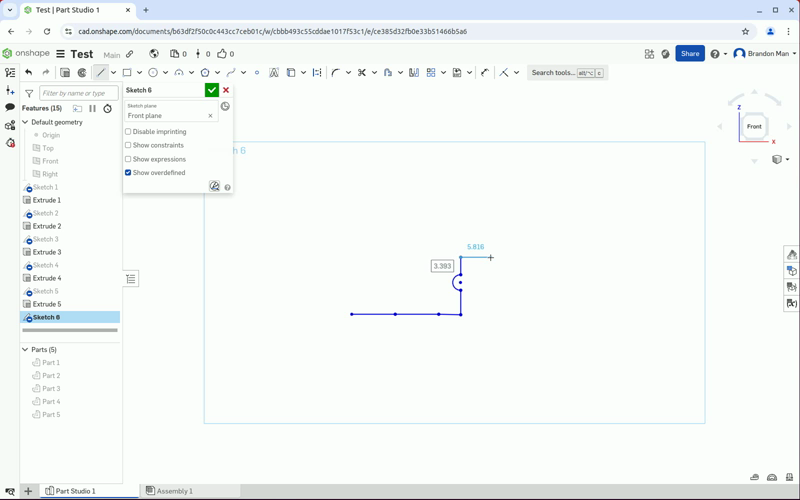
mouse_move(457, 257)
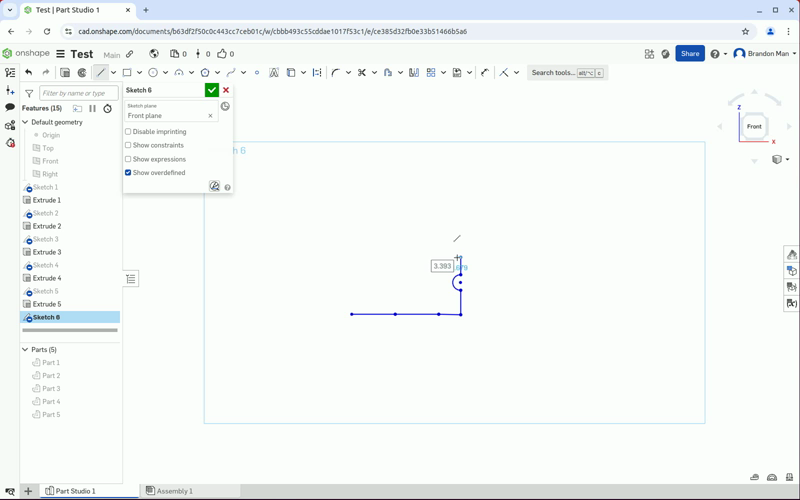
scroll(6)
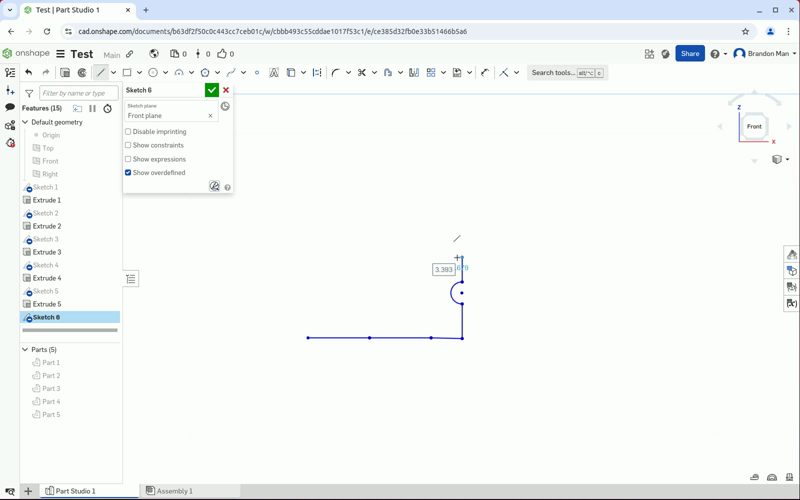
scroll(6)
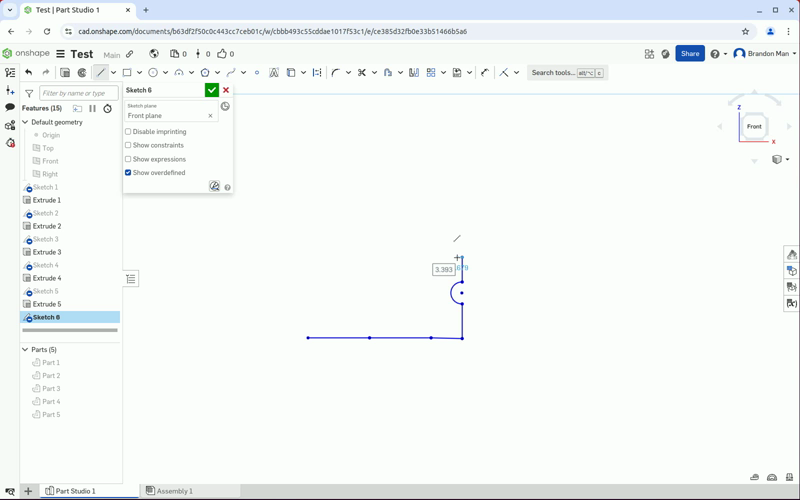
scroll(6)
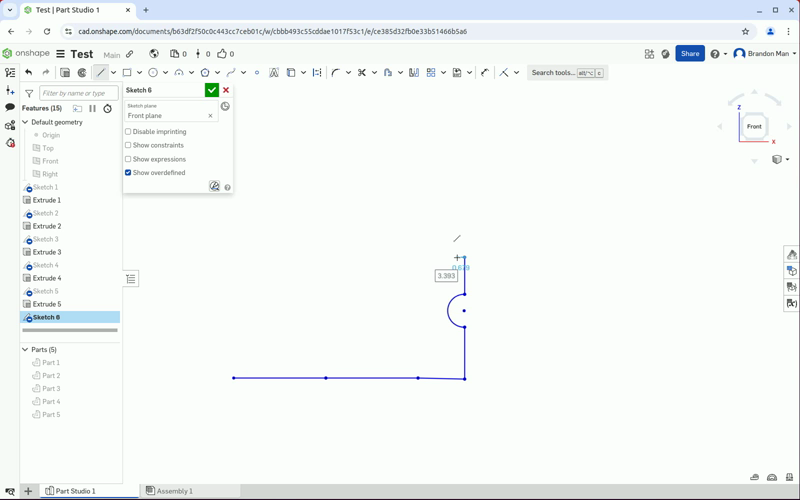
scroll(6)
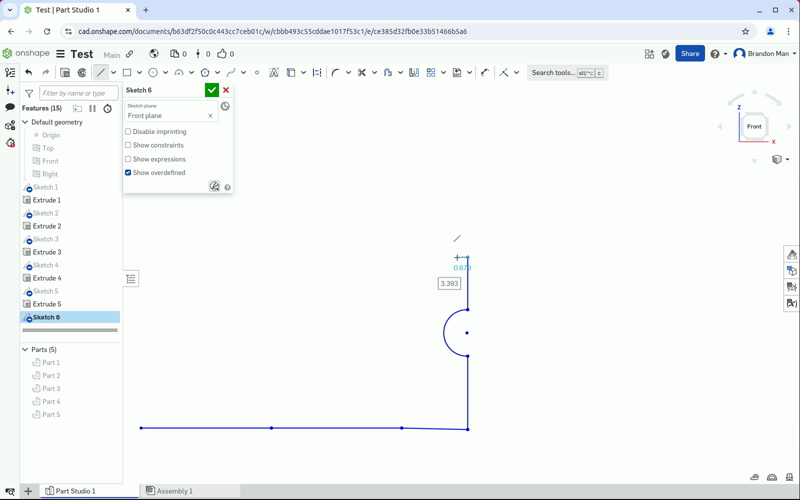
scroll(6)
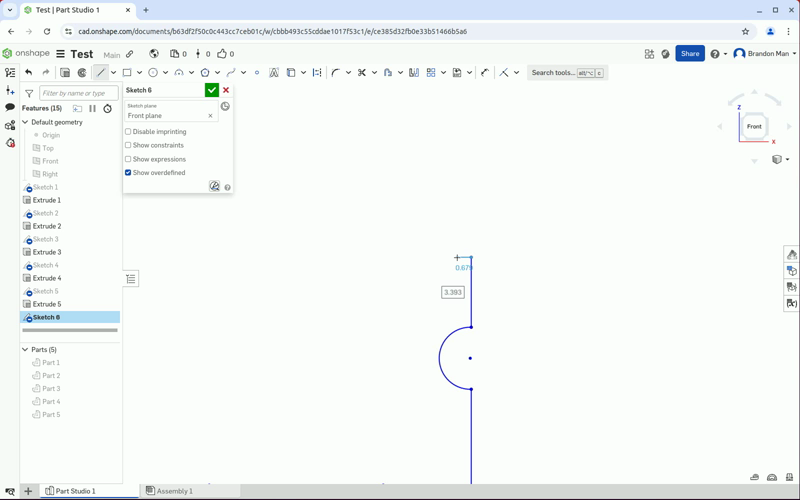
scroll(6)
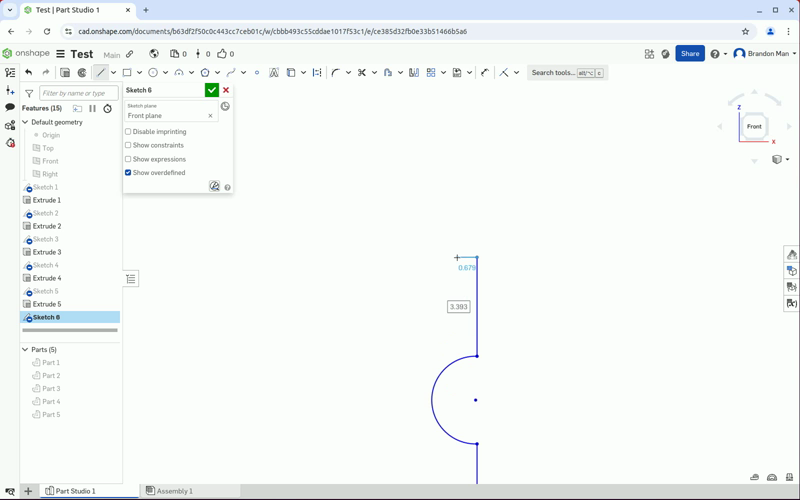
scroll(6)
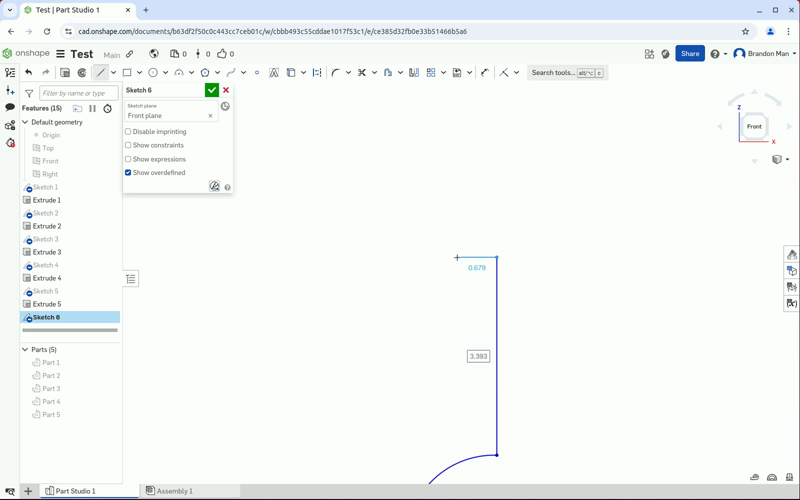
click(457, 257)
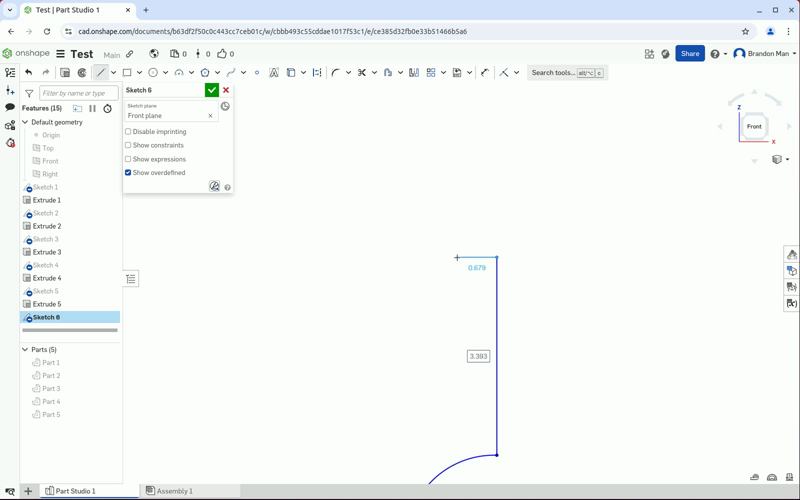
scroll(-6)
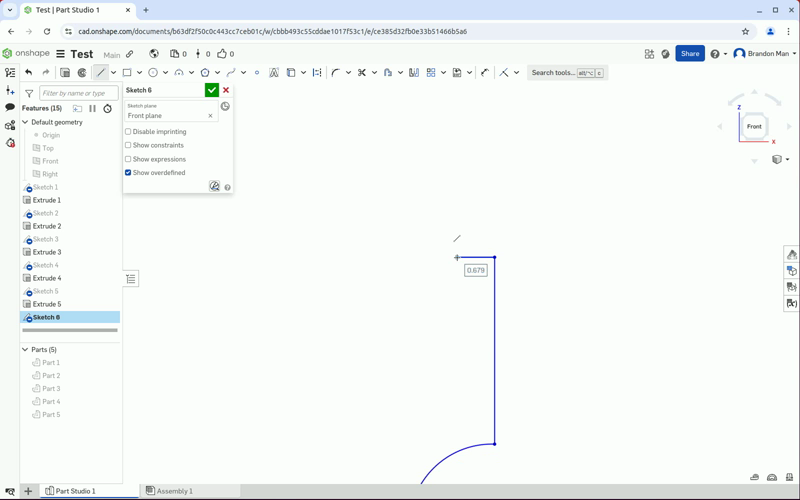
scroll(-6)
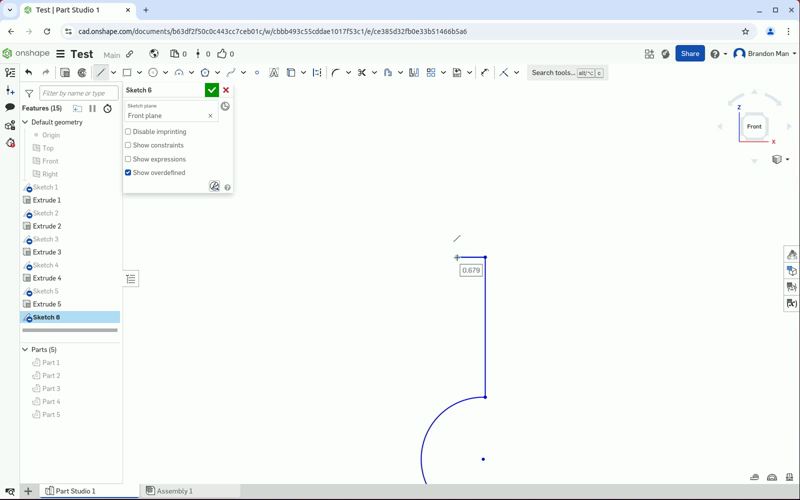
scroll(-6)
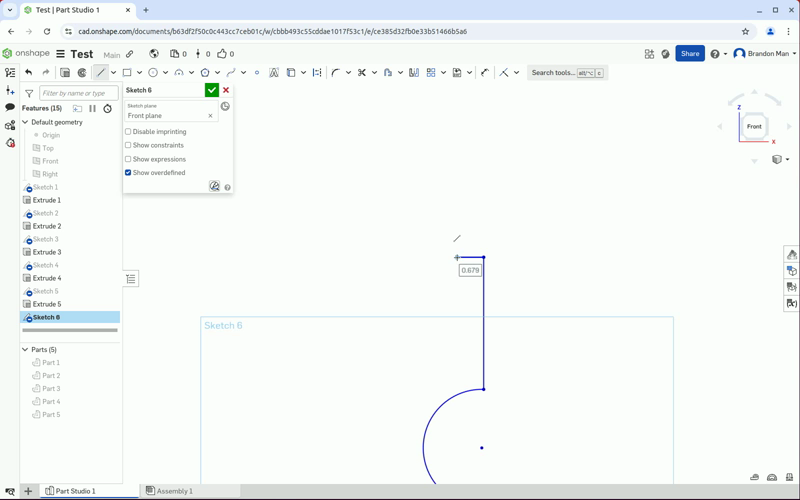
scroll(-6)
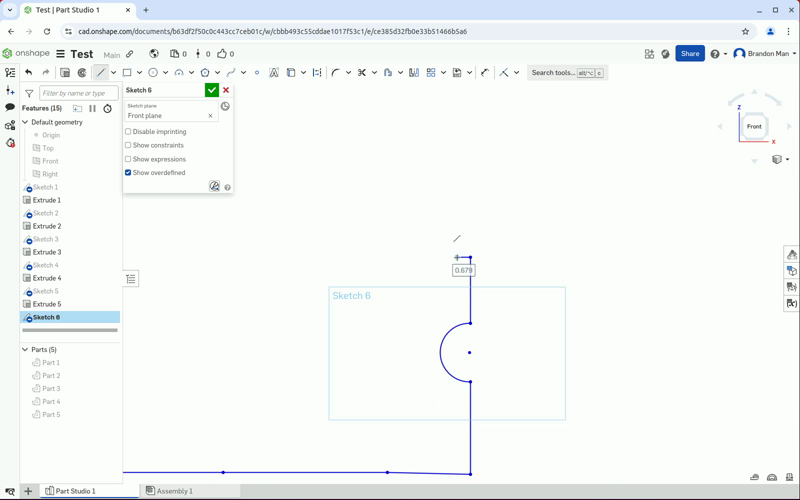
scroll(-6)
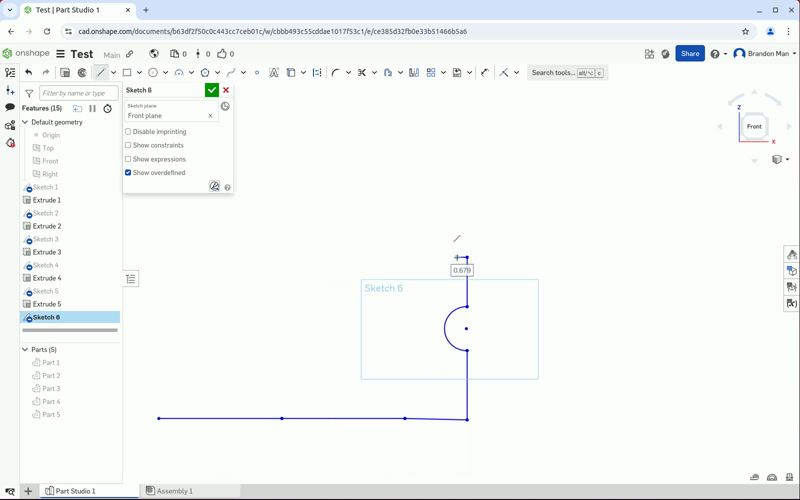
scroll(-6)
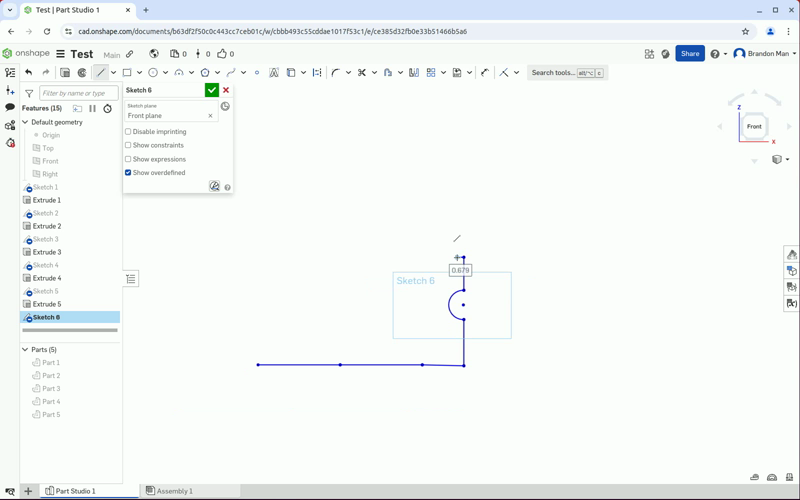
scroll(-6)
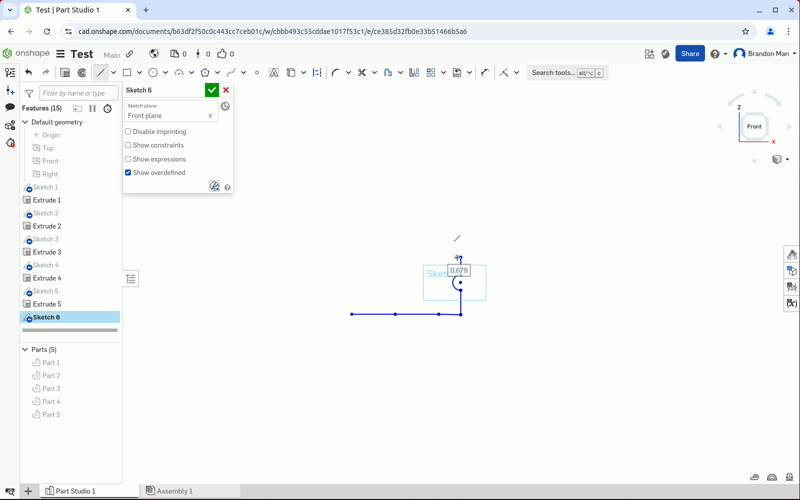
key_up(shift)
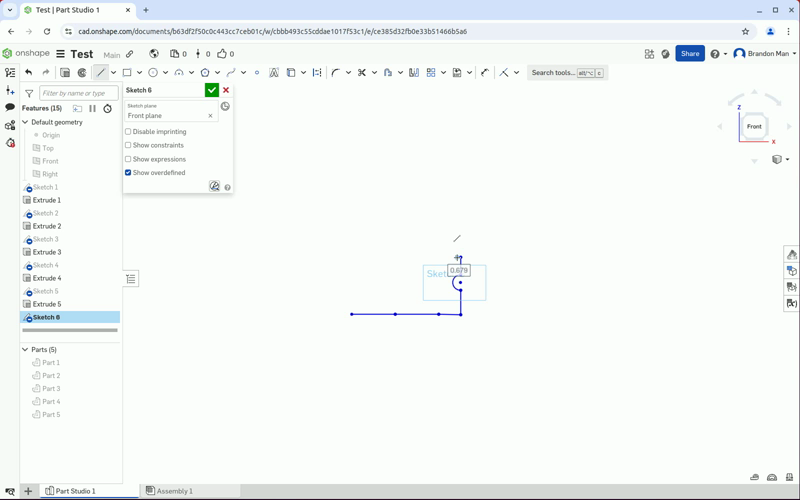
key_down(shift)
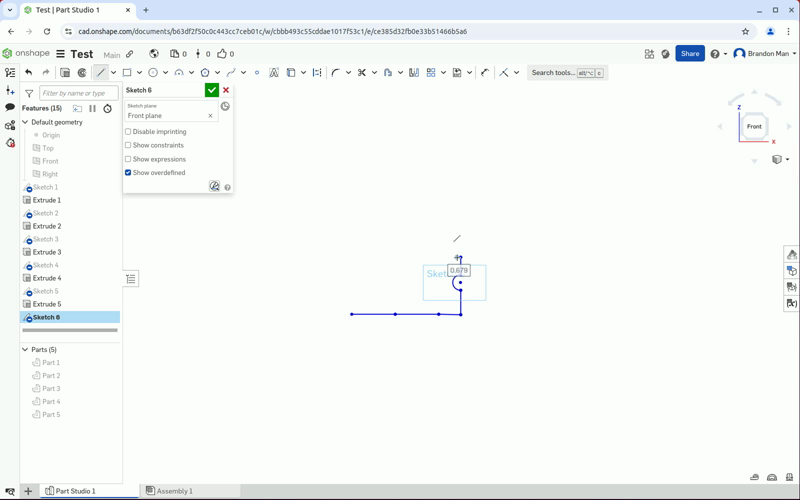
mouse_move(487, 257)
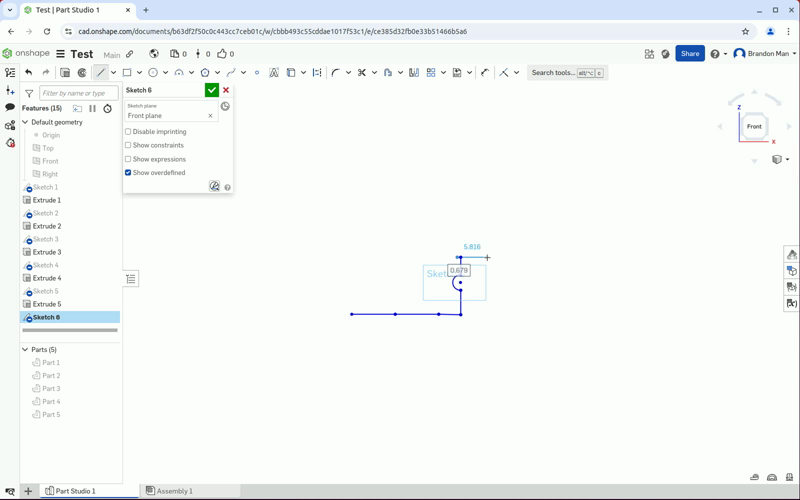
mouse_move(457, 250)
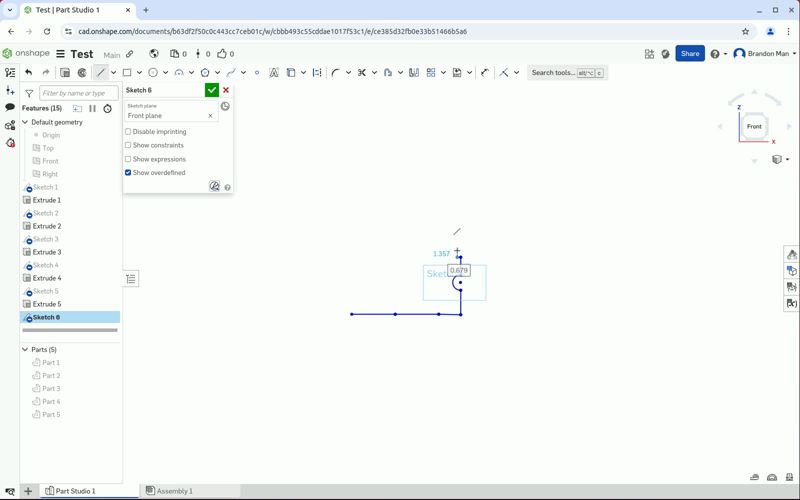
scroll(6)
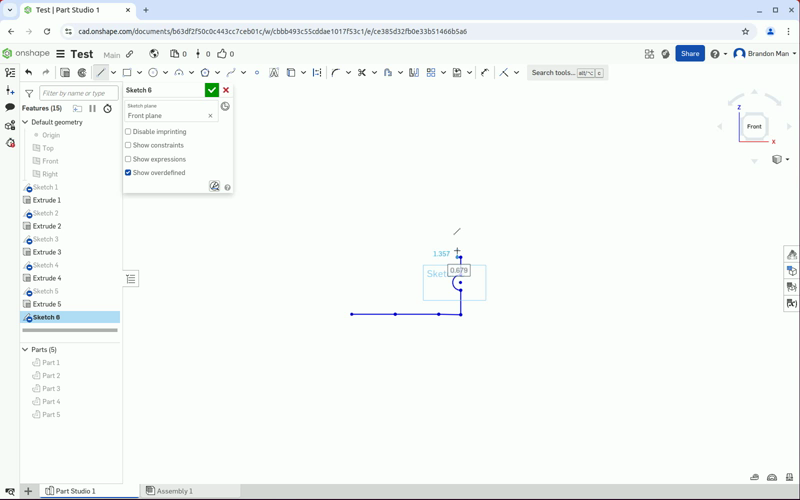
scroll(6)
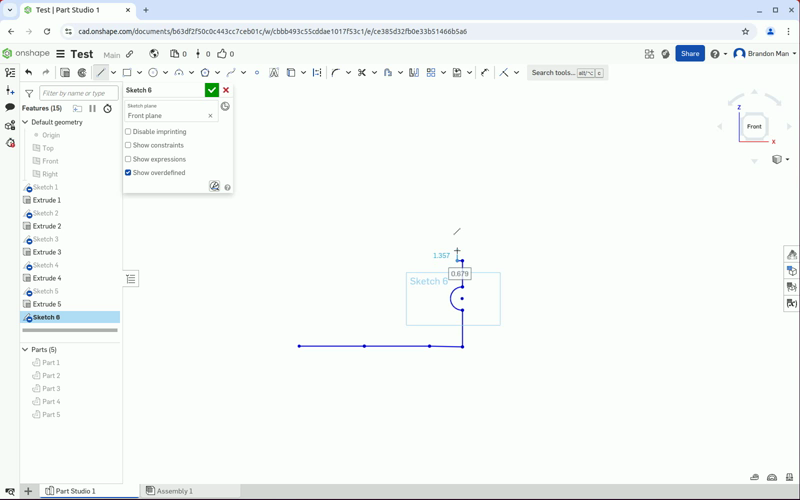
scroll(6)
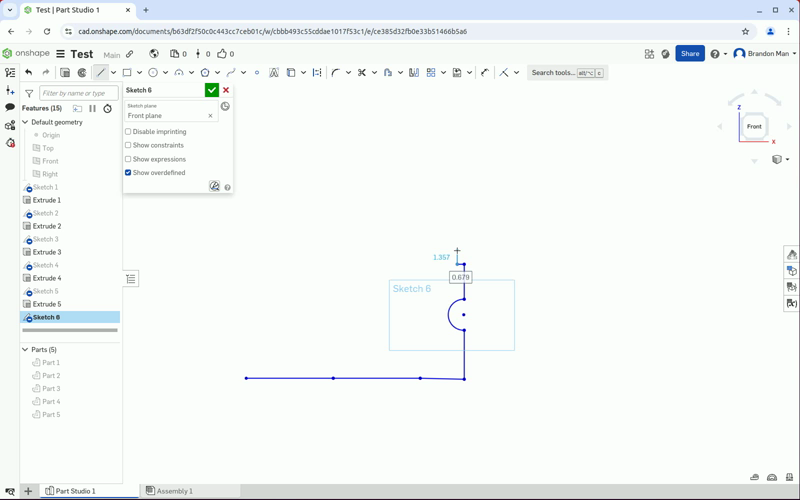
scroll(6)
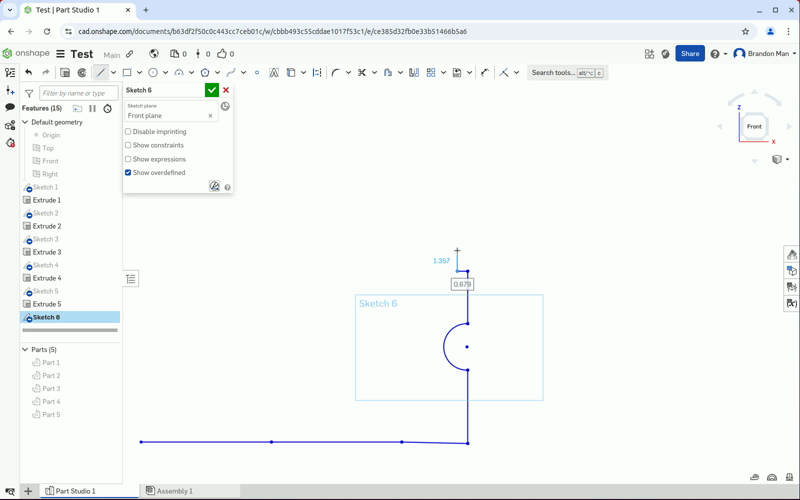
scroll(6)
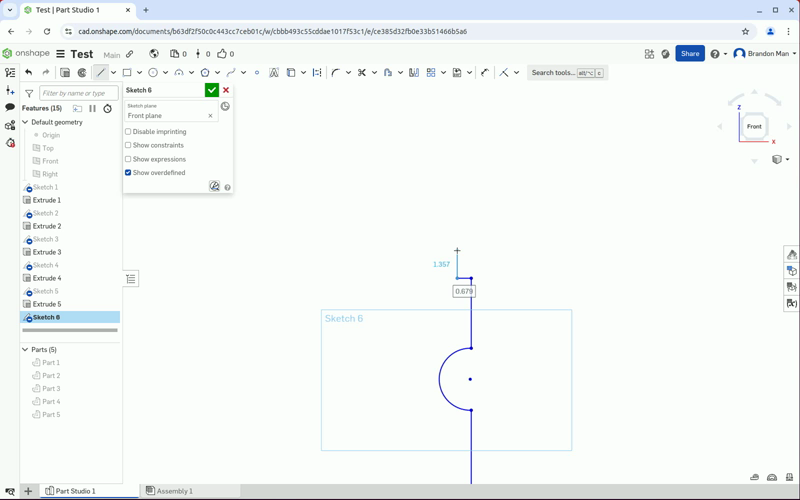
scroll(6)
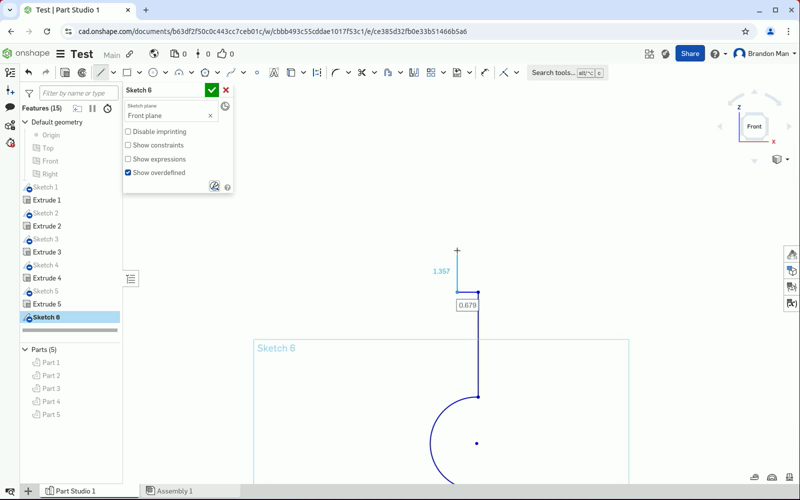
scroll(6)
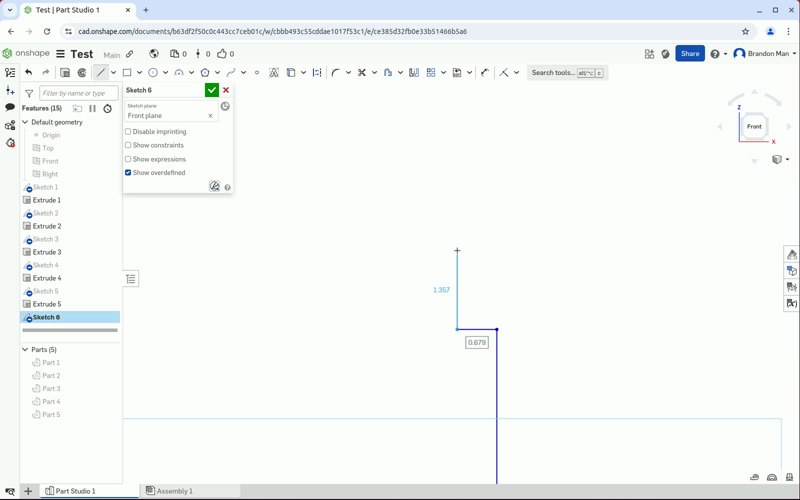
click(457, 250)
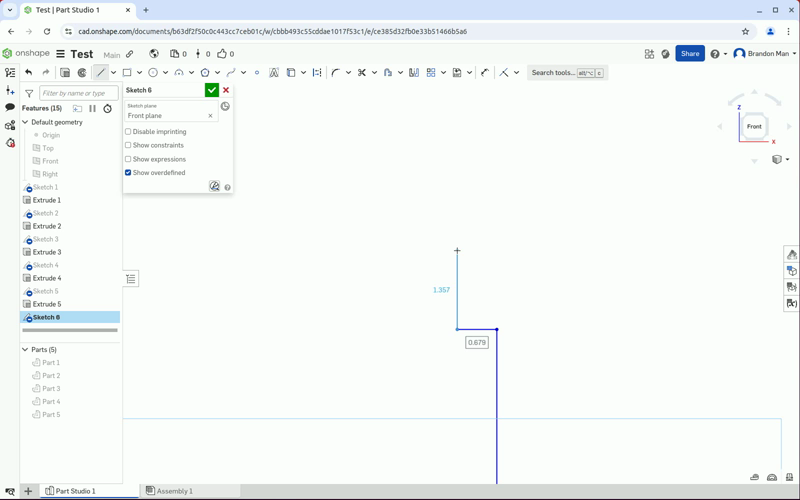
scroll(-6)
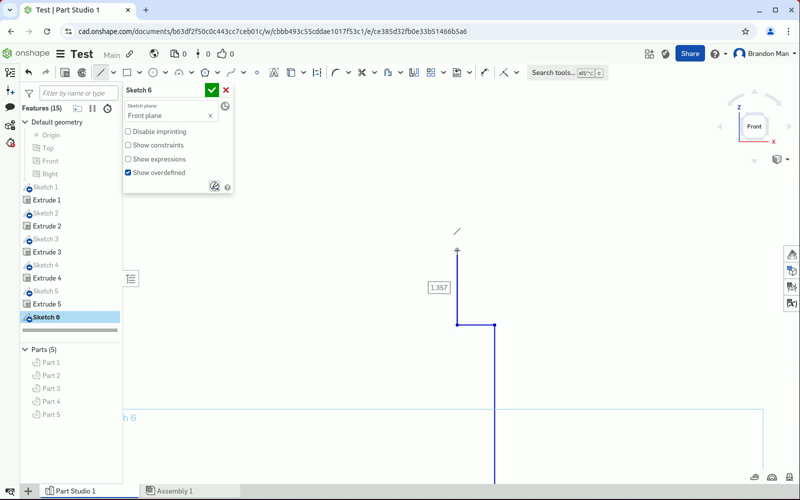
scroll(-6)
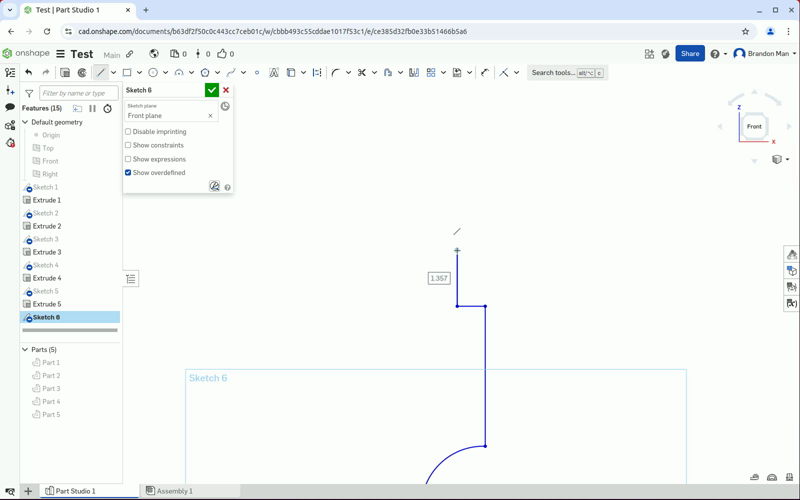
scroll(-6)
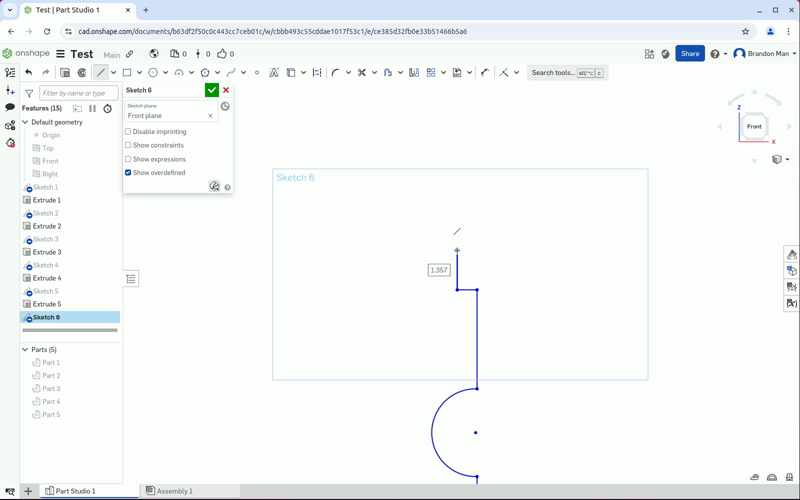
scroll(-6)
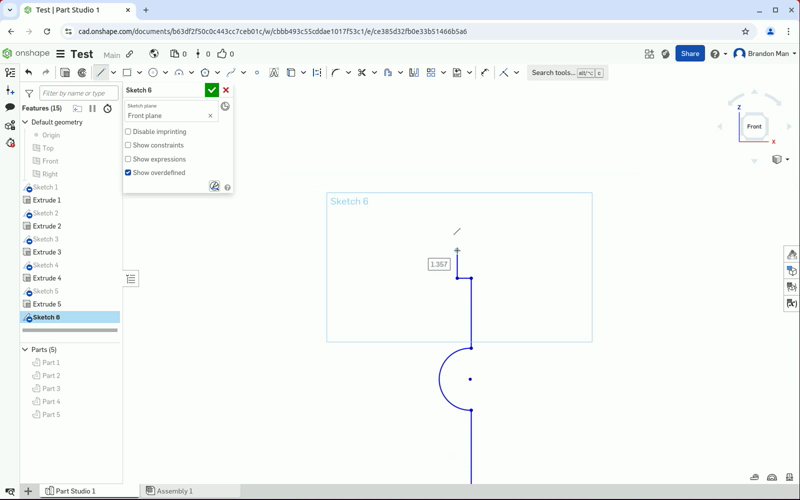
scroll(-6)
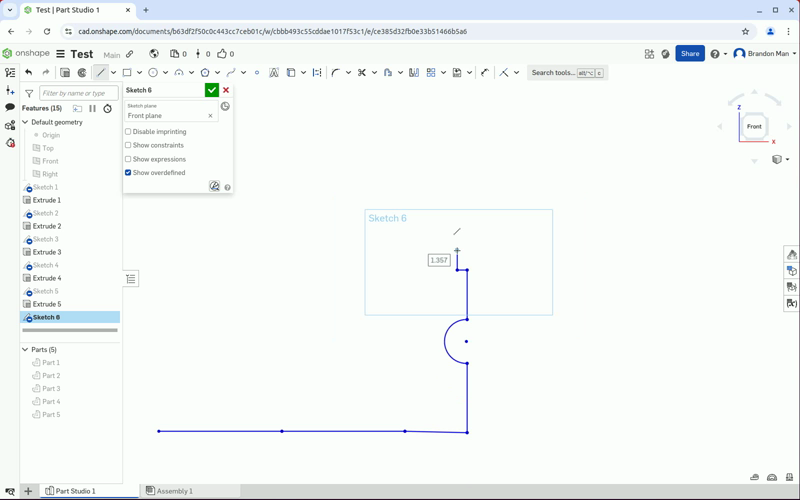
scroll(-6)
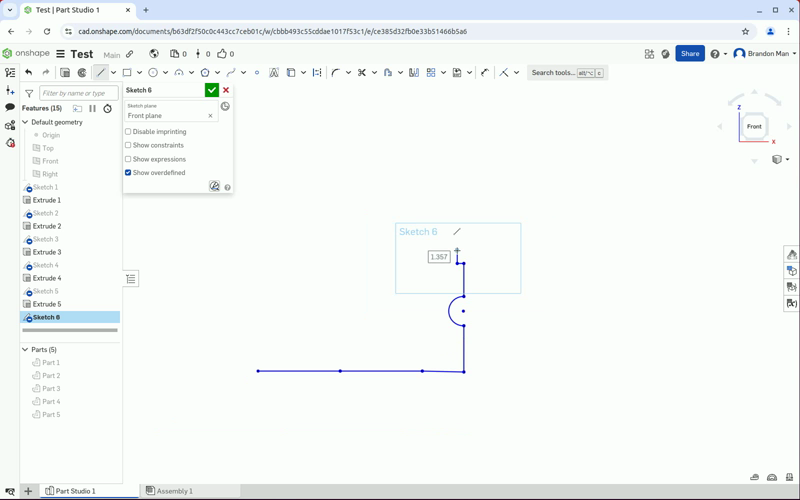
scroll(-6)
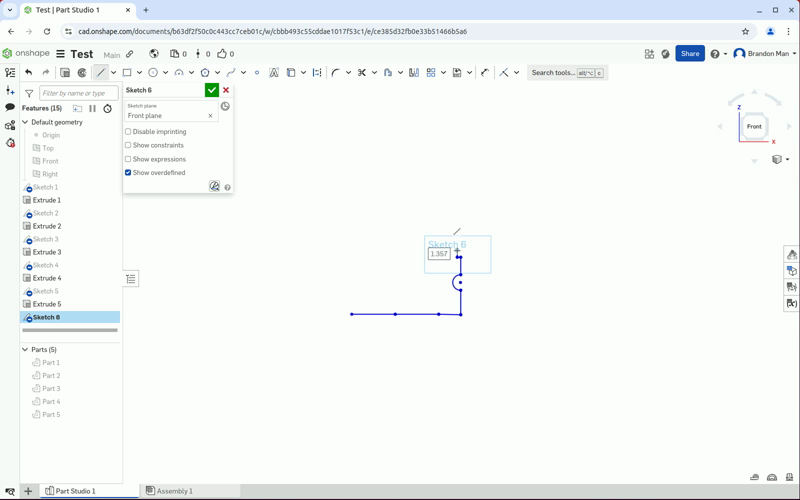
key_up(shift)
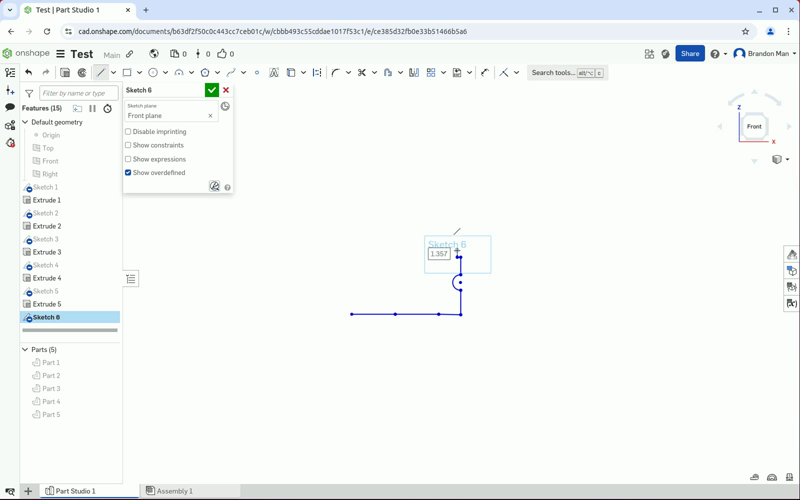
key_down(shift)
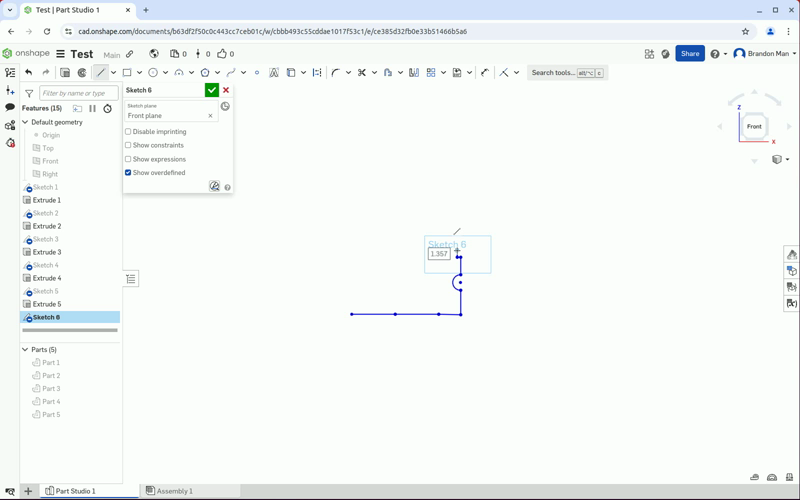
mouse_move(351, 250)
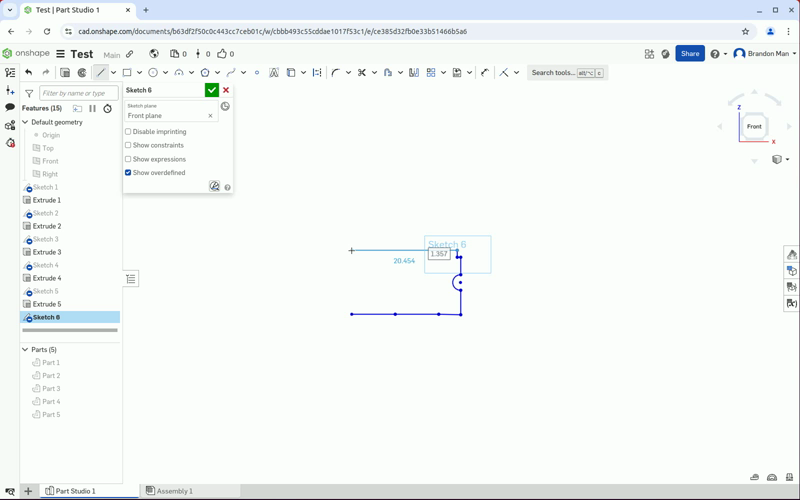
click(351, 250)
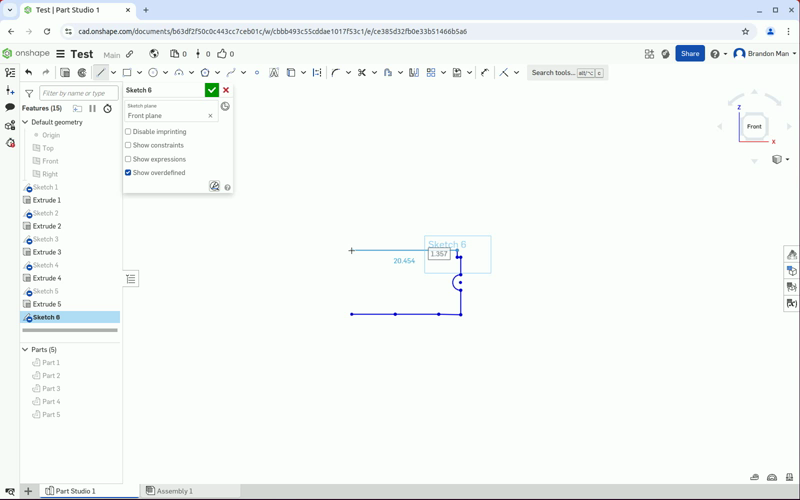
key_up(shift)
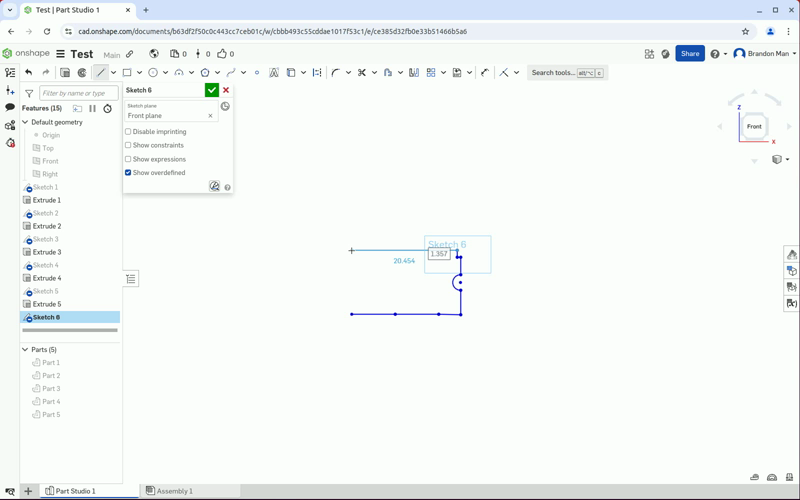
key_down(shift)
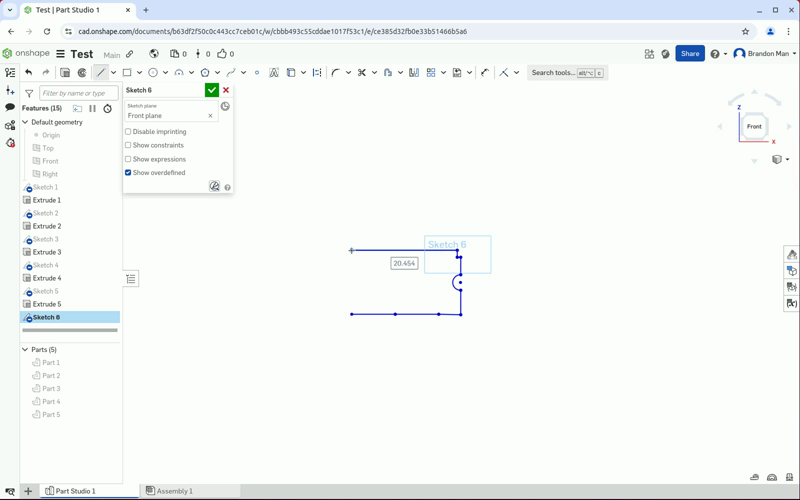
mouse_move(381, 250)
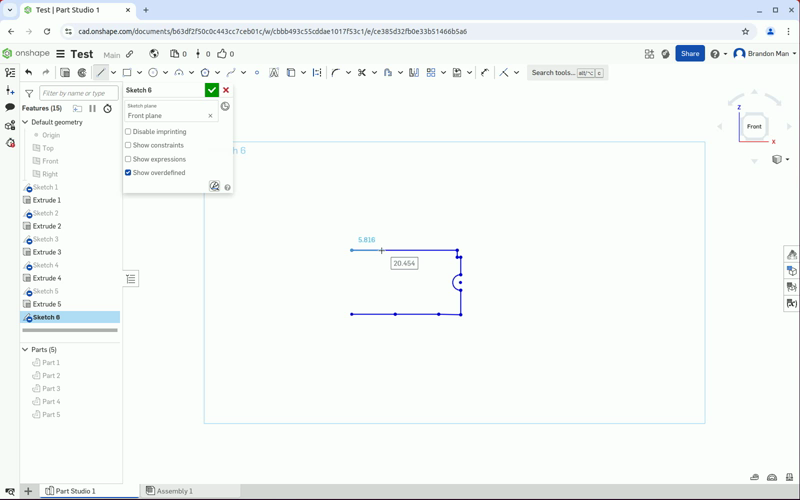
mouse_move(351, 282)
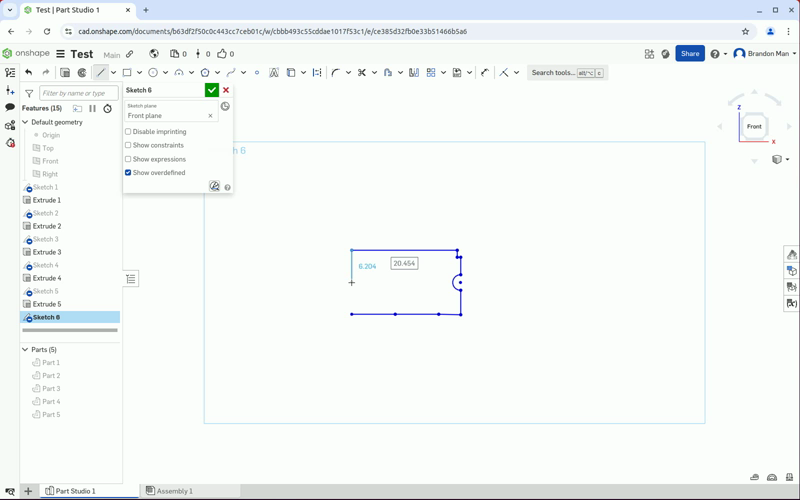
click(351, 282)
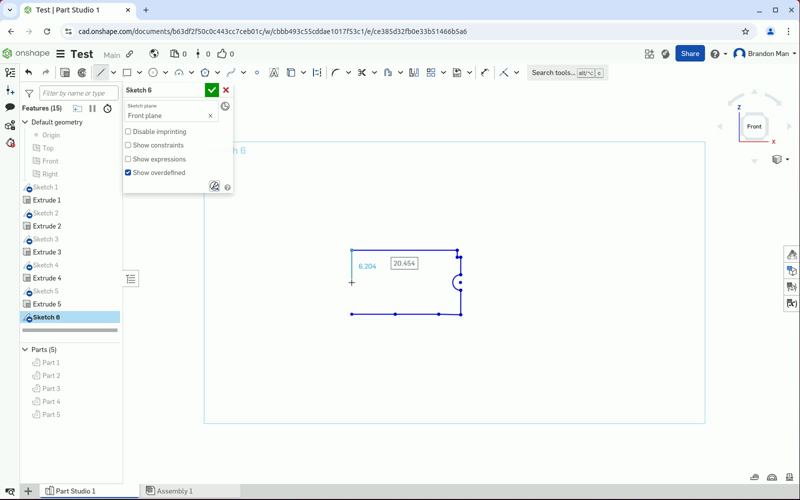
key_up(shift)
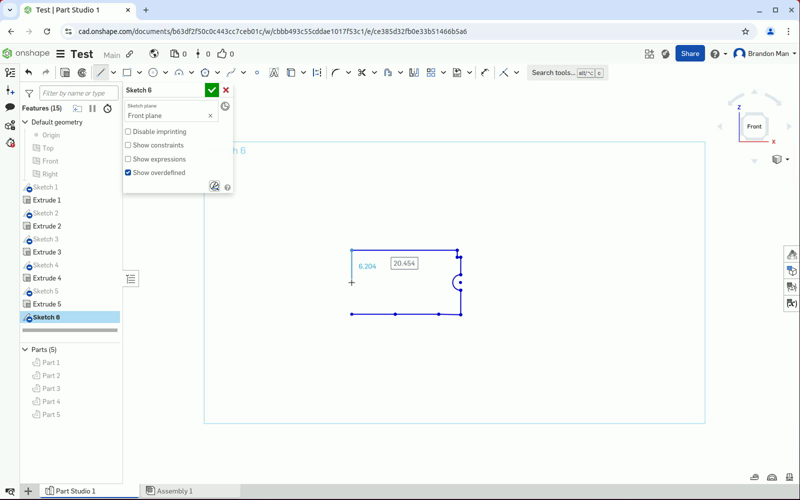
mouse_move(381, 282)
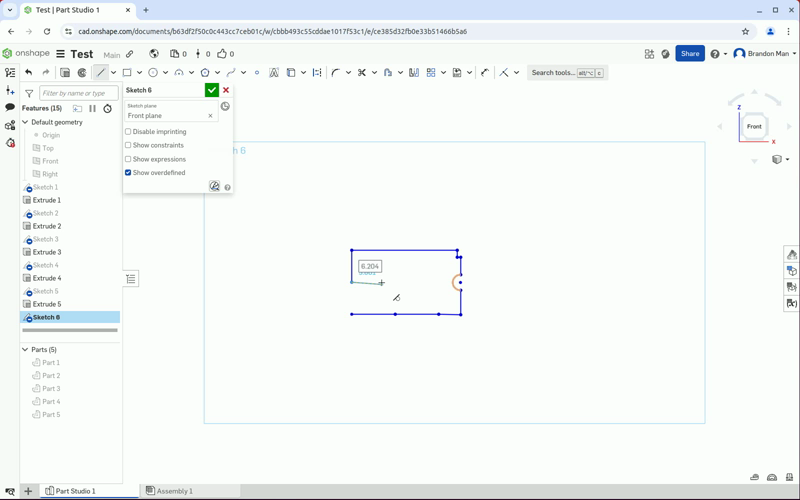
key_down(shift)
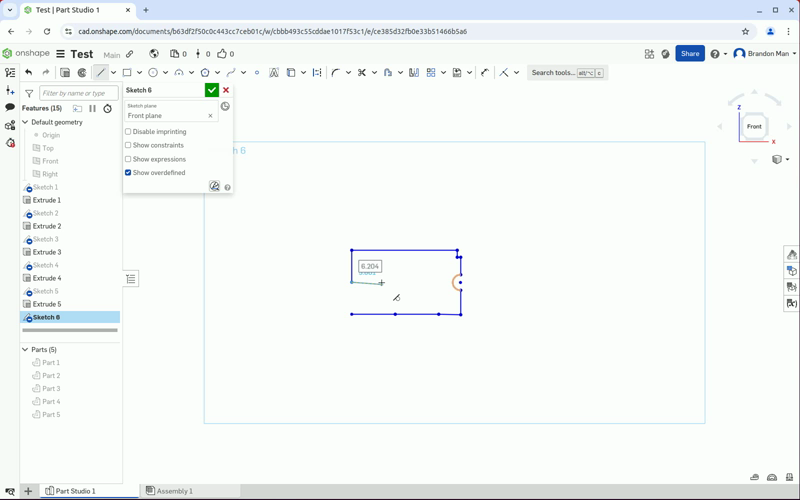
mouse_move(351, 314)
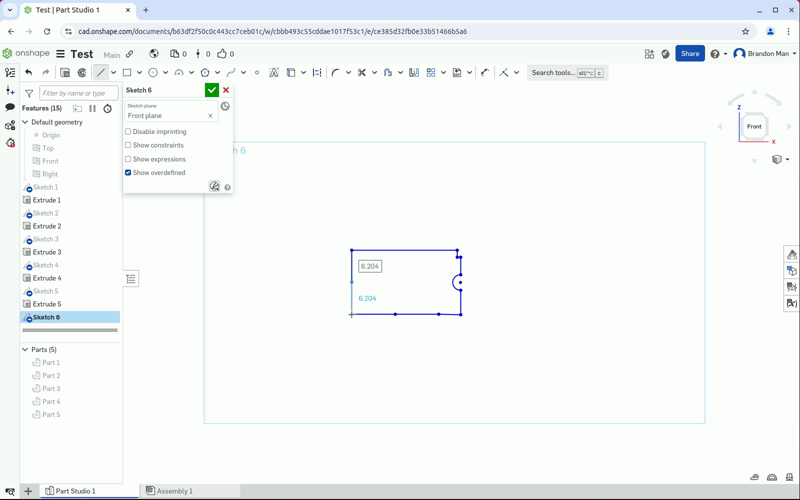
key_up(shift)
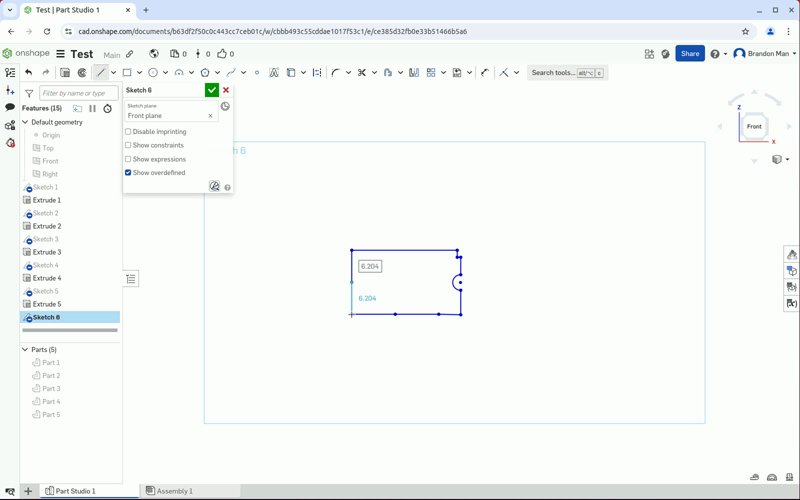
click(351, 314)
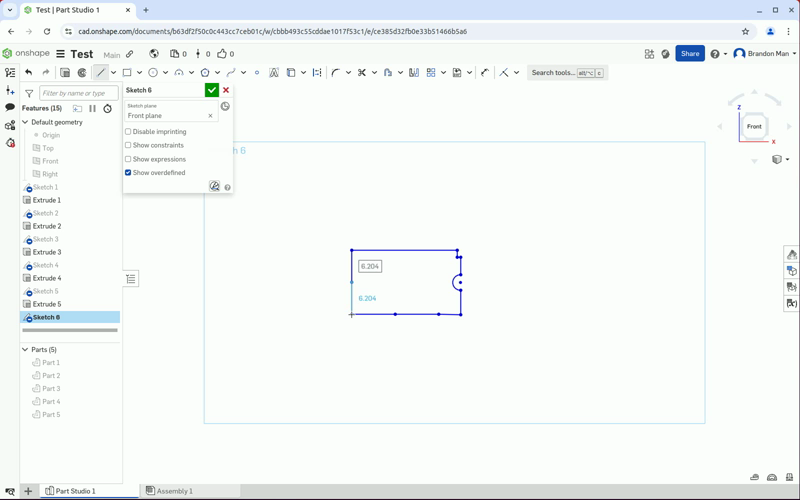
key(esc)
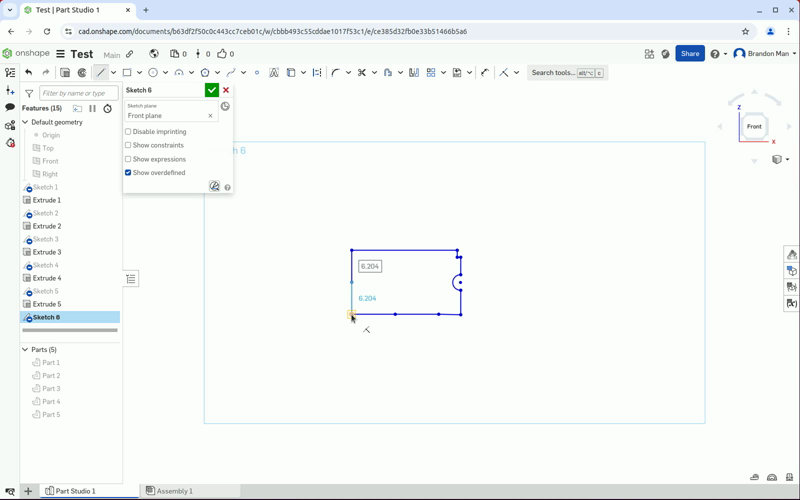
mouse_move(453, 296)
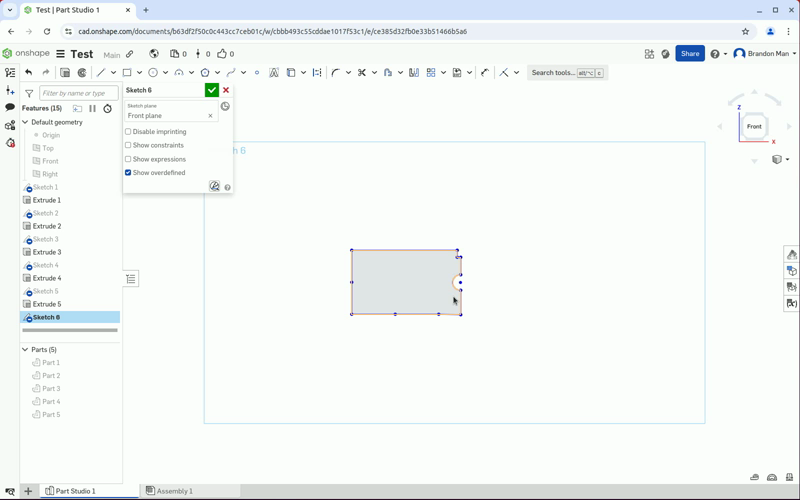
scroll(6)
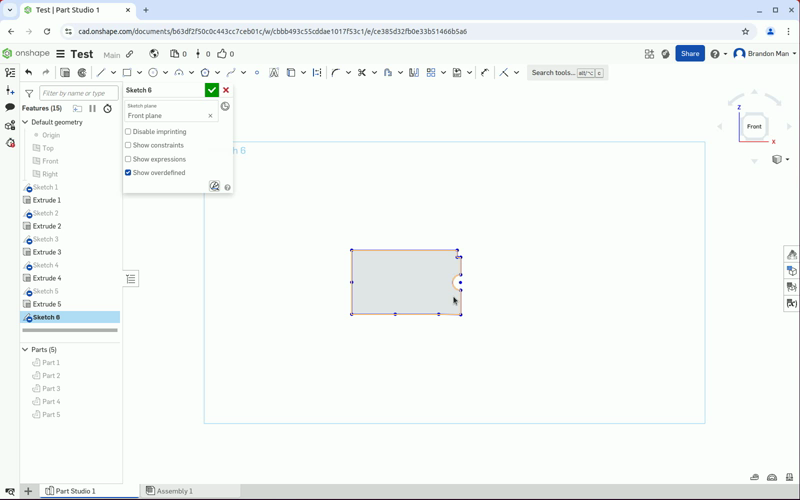
scroll(6)
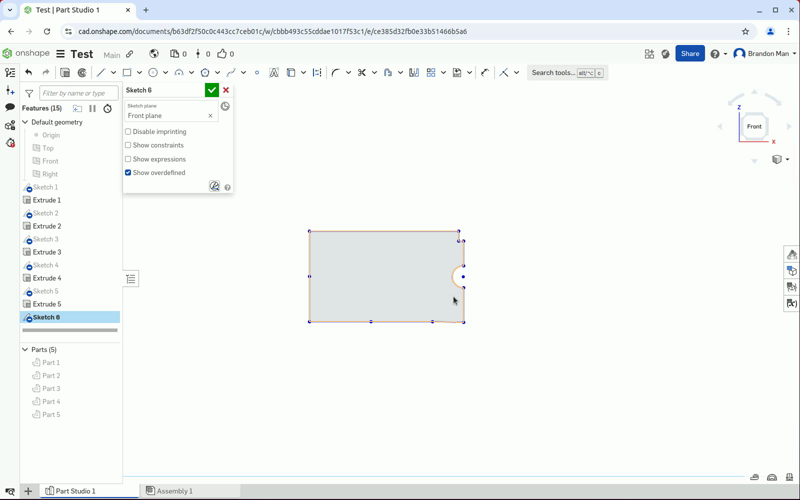
scroll(6)
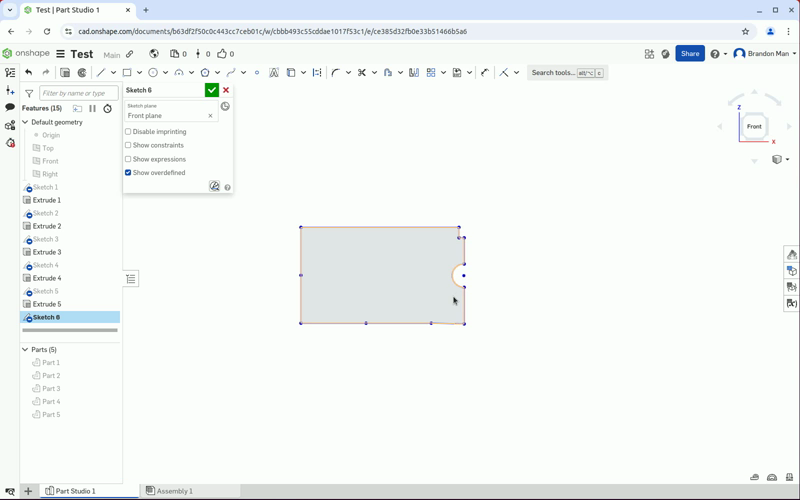
scroll(6)
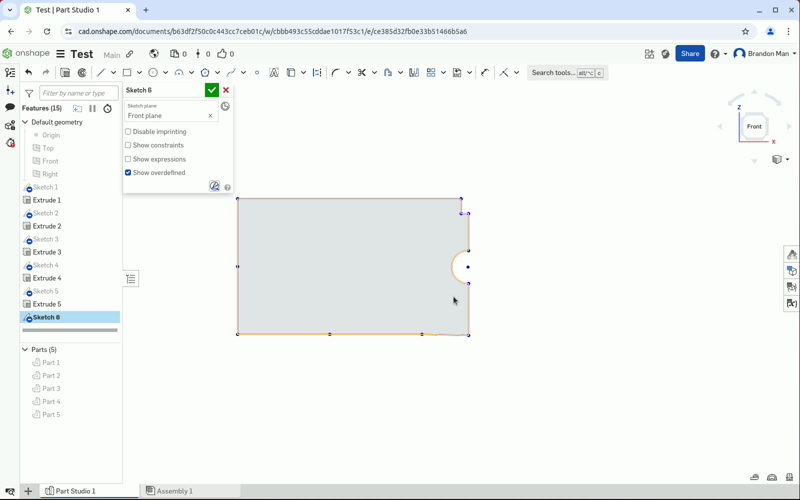
scroll(6)
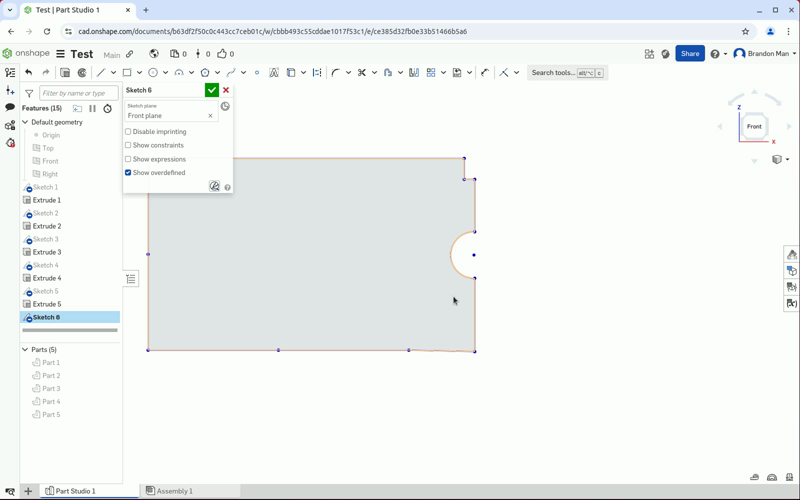
scroll(6)
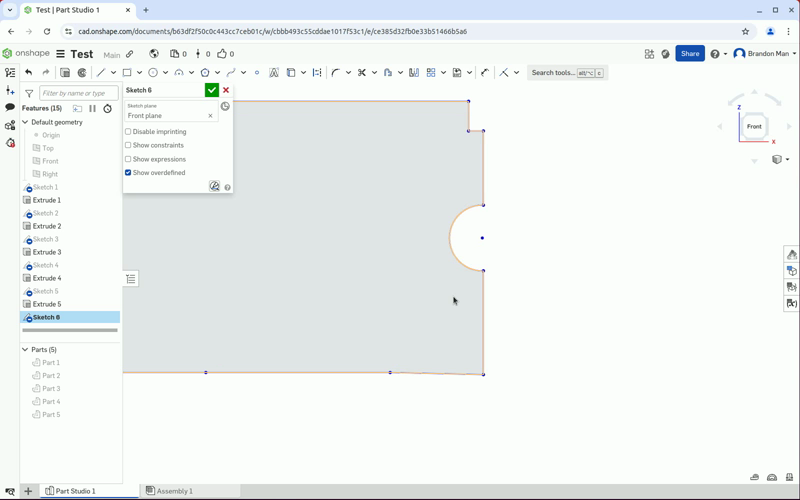
scroll(6)
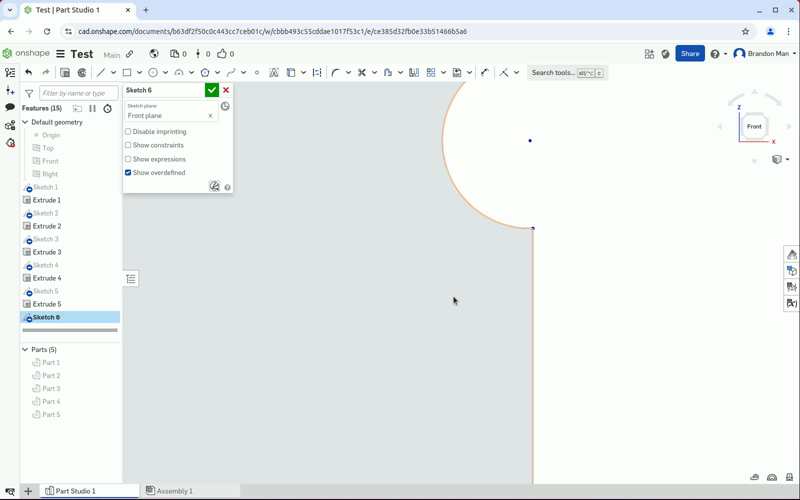
click(453, 296)
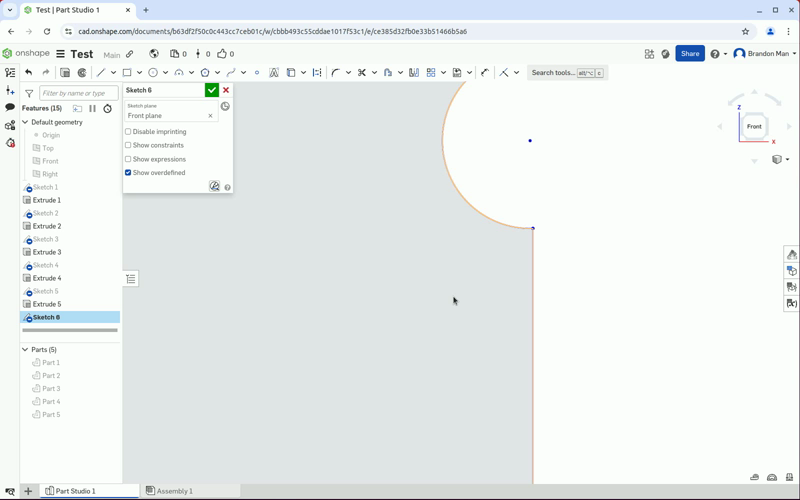
scroll(-6)
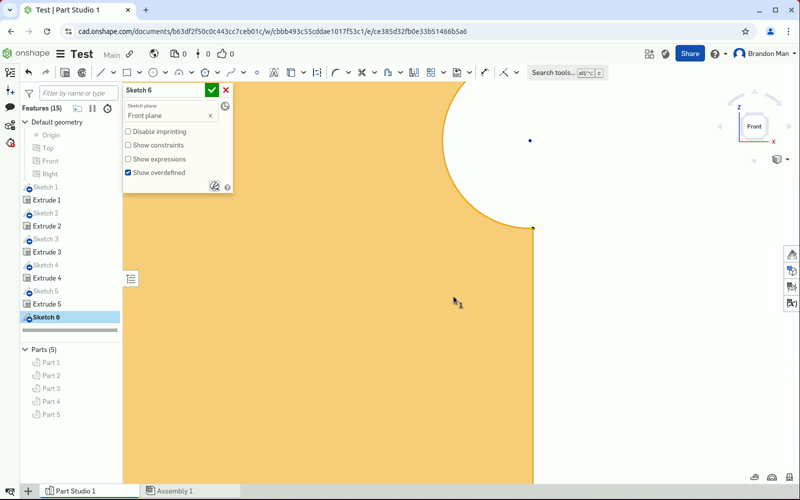
scroll(-6)
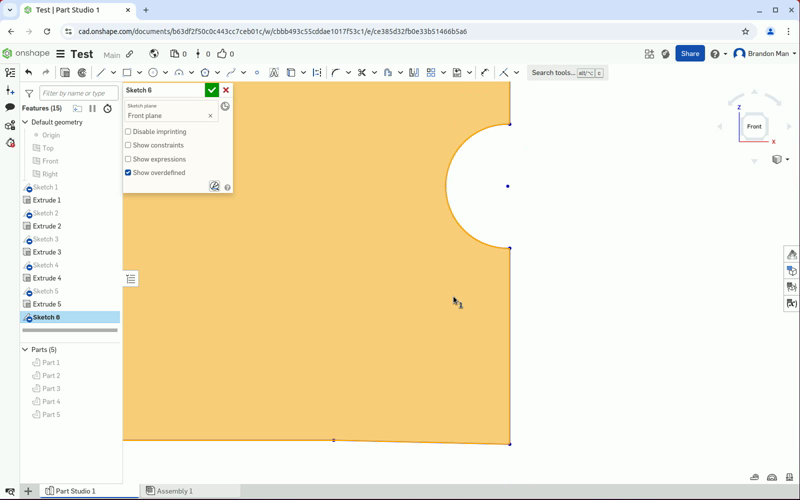
scroll(-6)
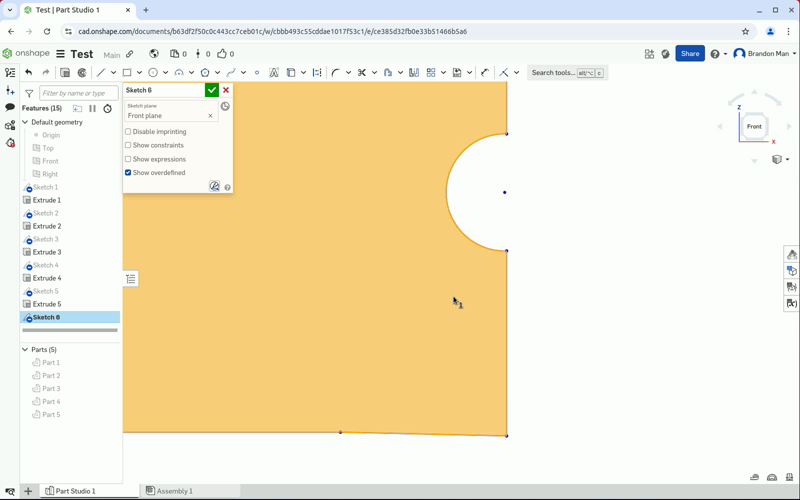
scroll(-6)
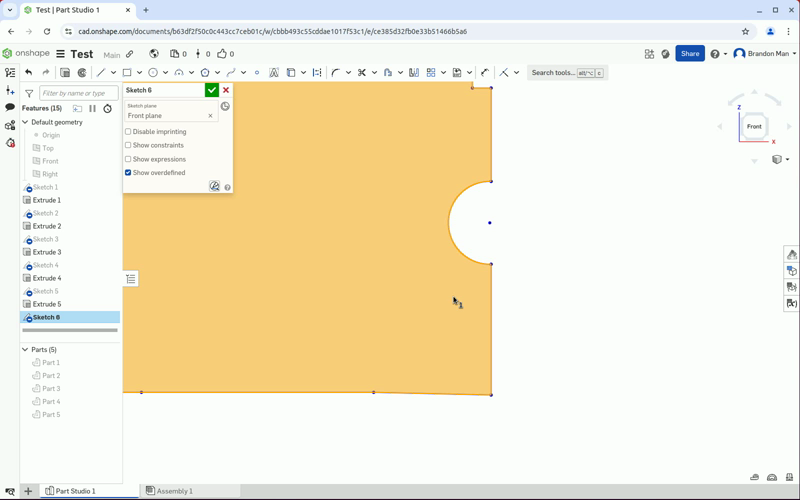
scroll(-6)
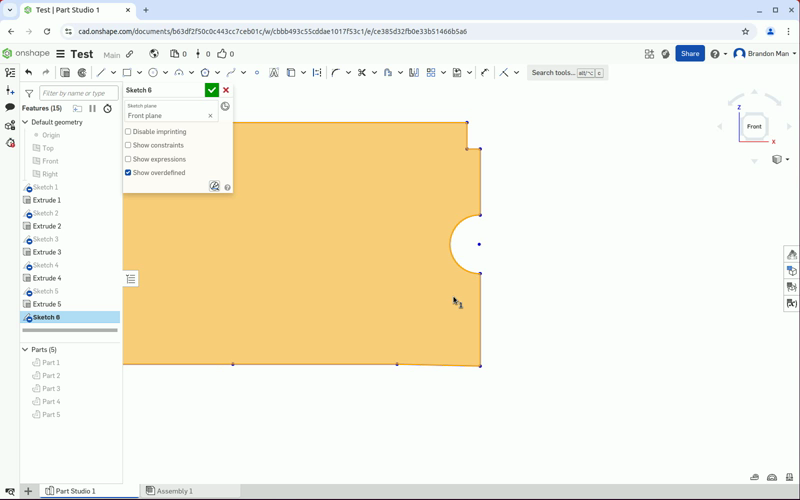
scroll(-6)
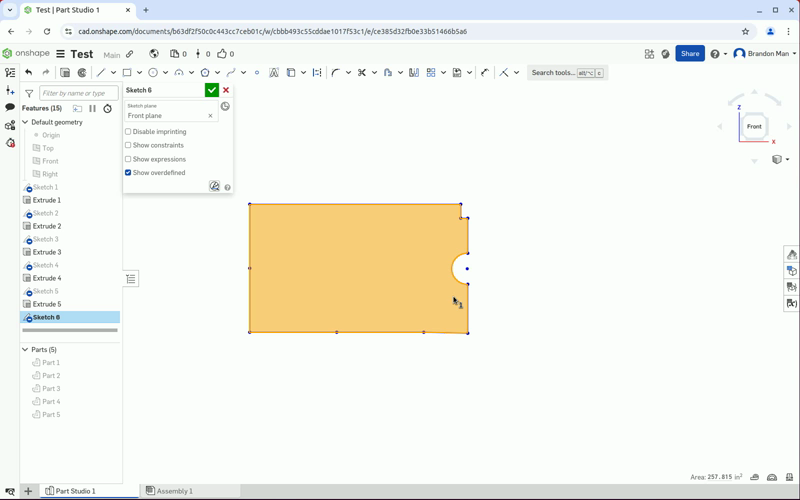
scroll(-6)
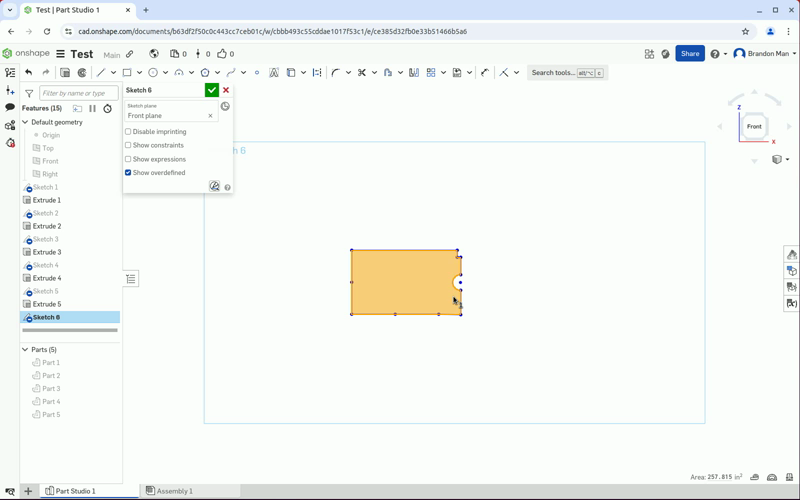
mouse_move(73, 352)
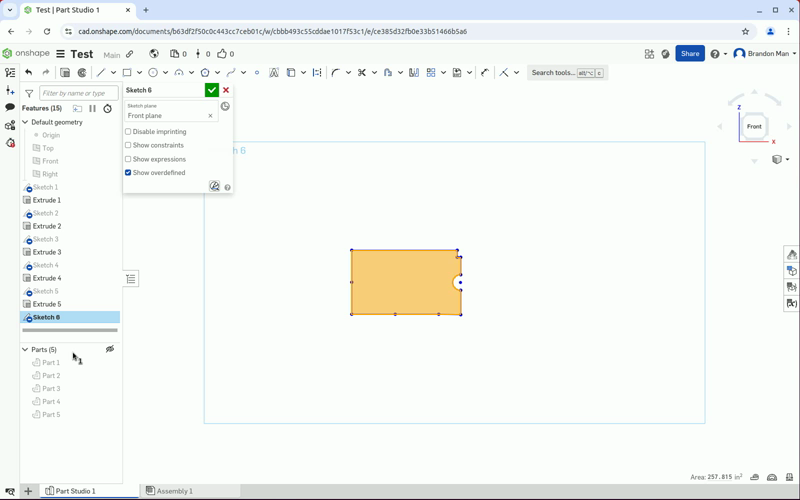
key(shift+y)
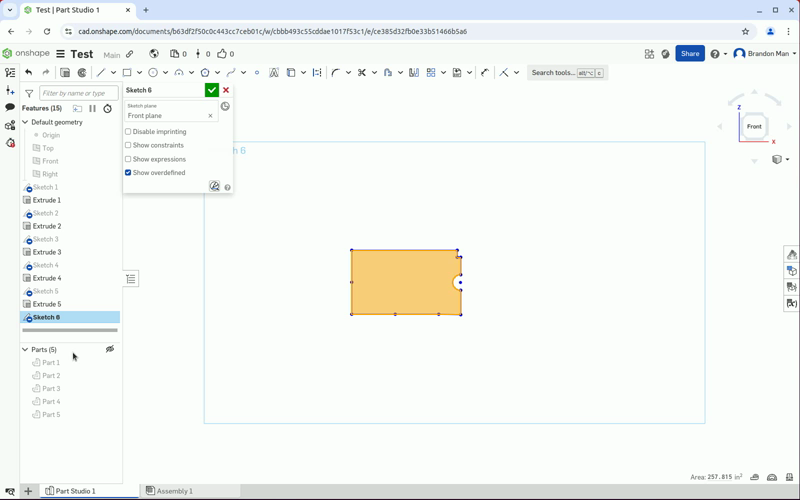
key(shift+e)
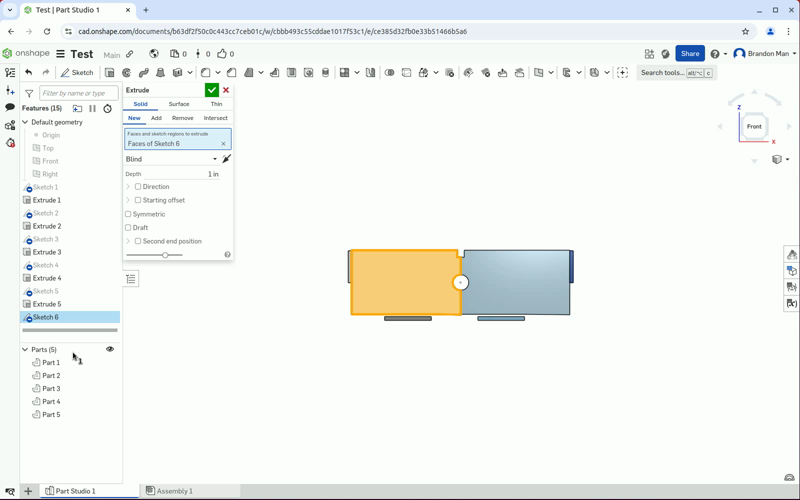
mouse_move(143, 106)
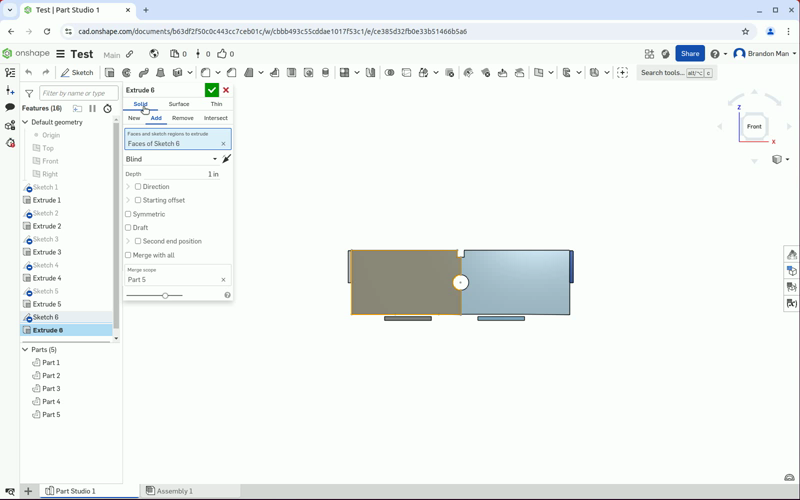
click(143, 106)
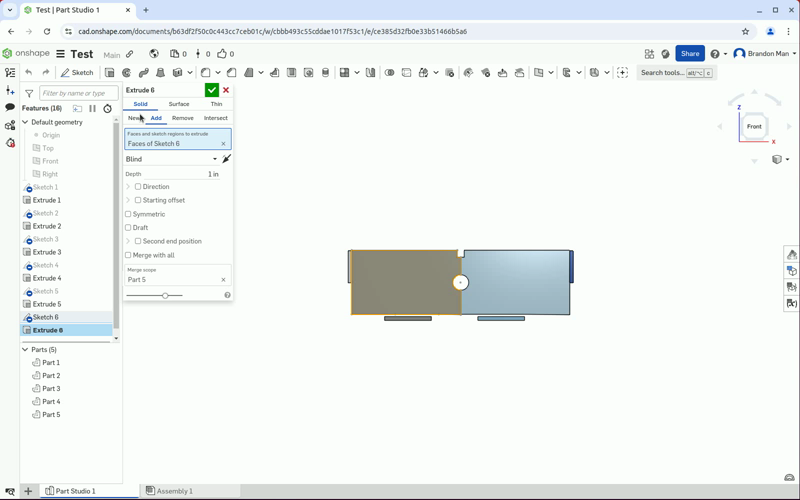
mouse_move(137, 120)
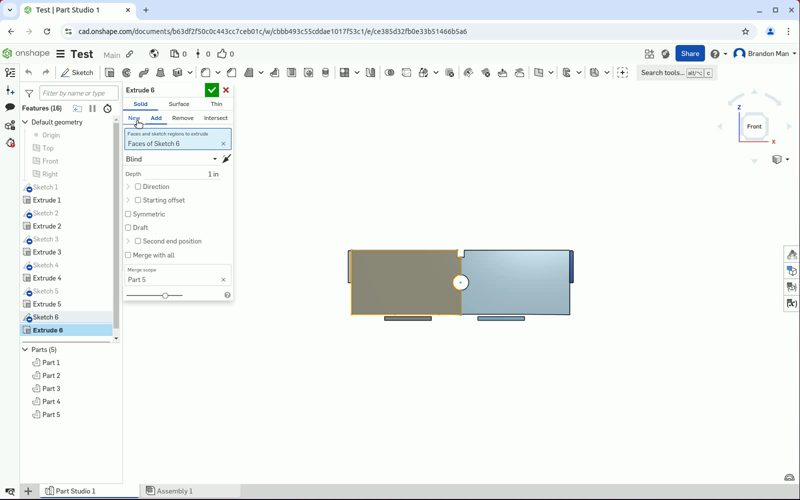
click(137, 120)
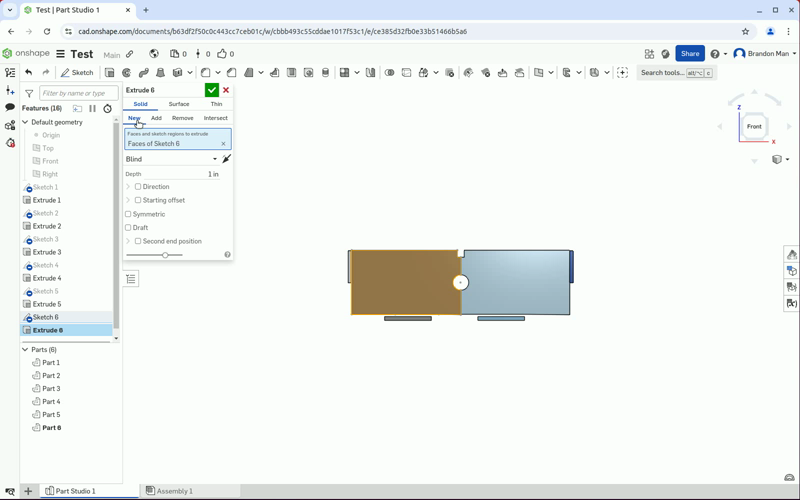
key(tab, 4)
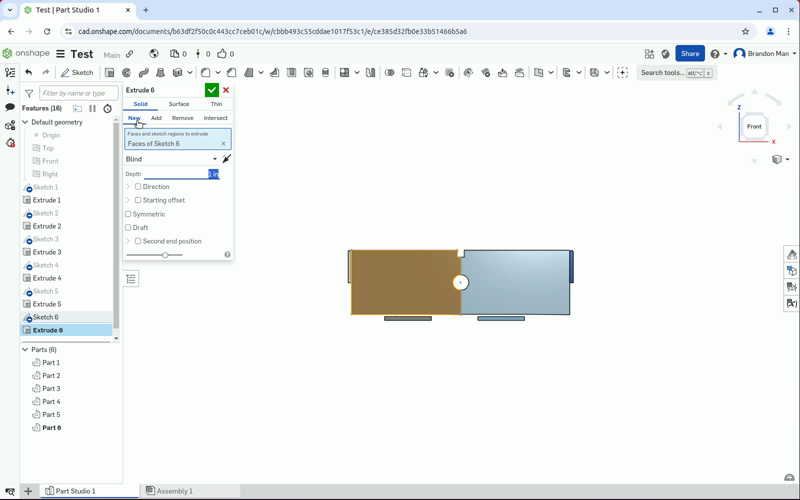
text(0.722)
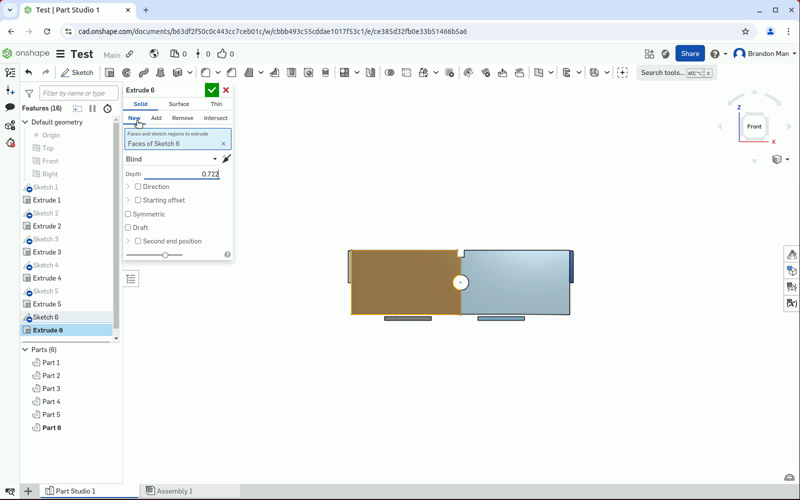
key(enter)
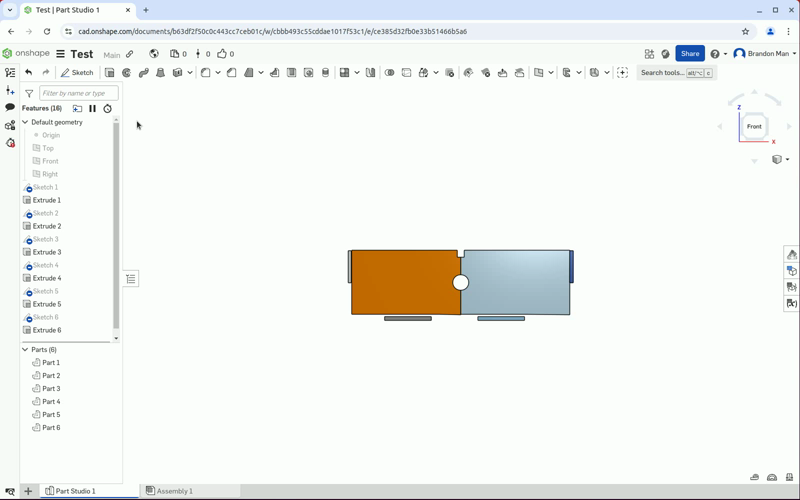
key(shift+h)
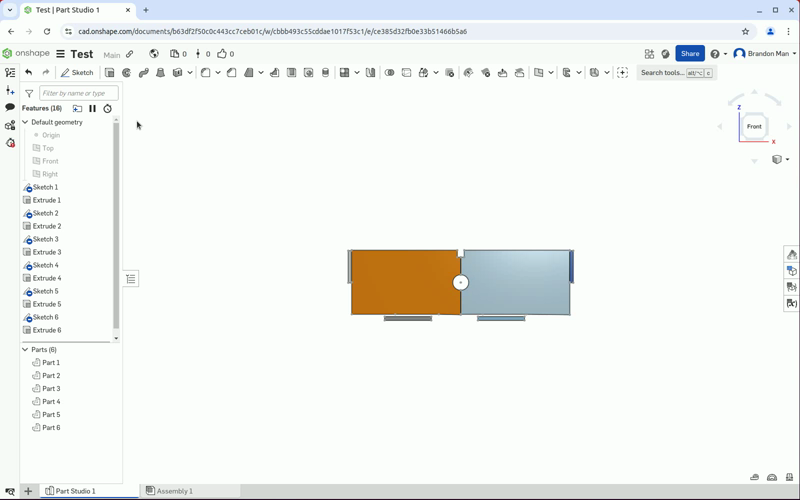
key(shift+h)
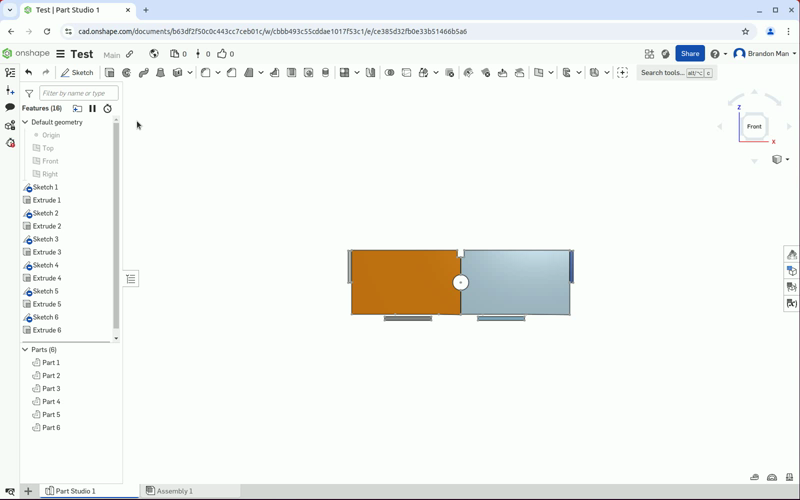
key(shift+7)
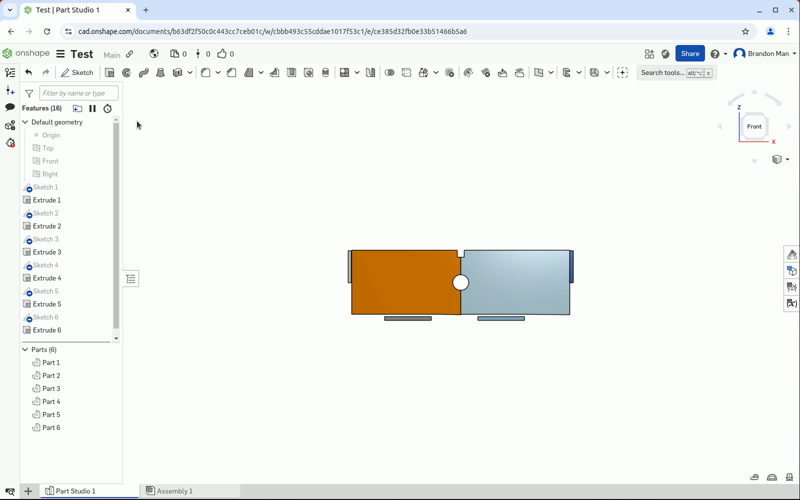
key(left, 2)
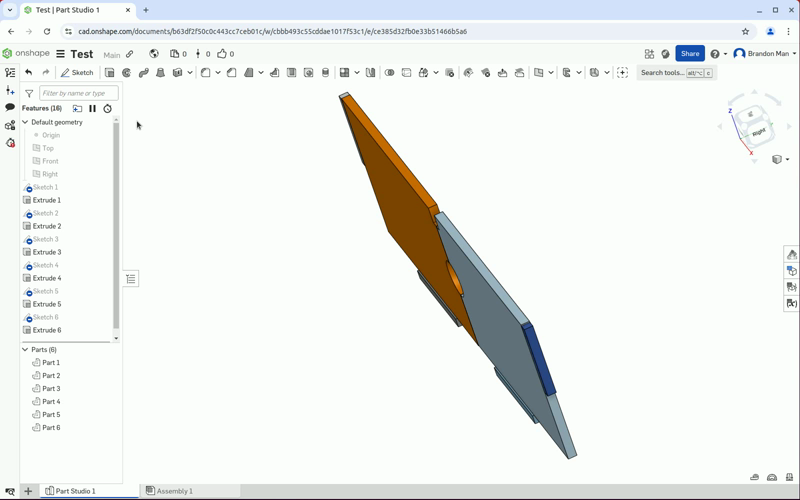
key(down, 2)
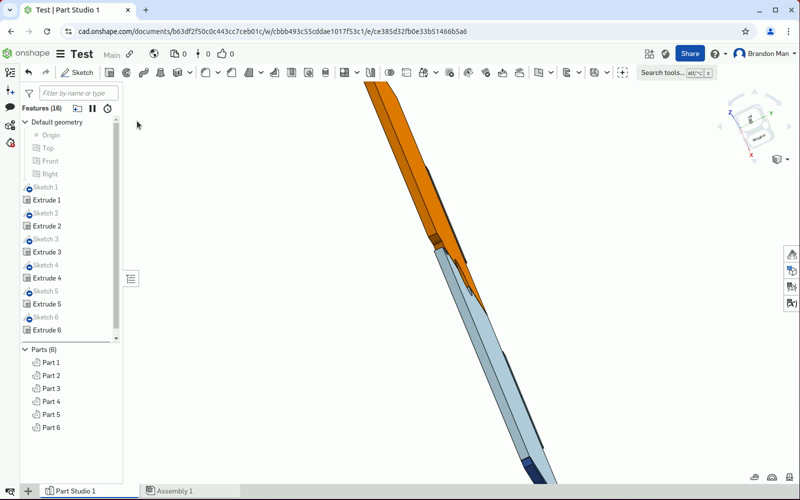
key(up, 2)
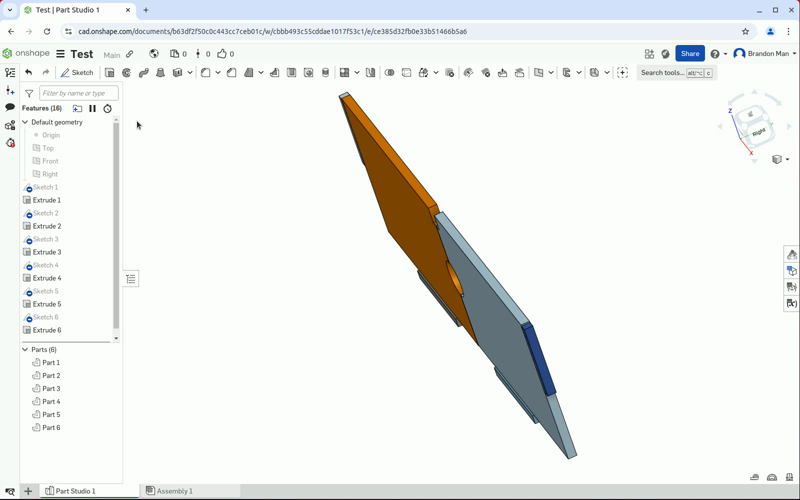
key(right, 2)
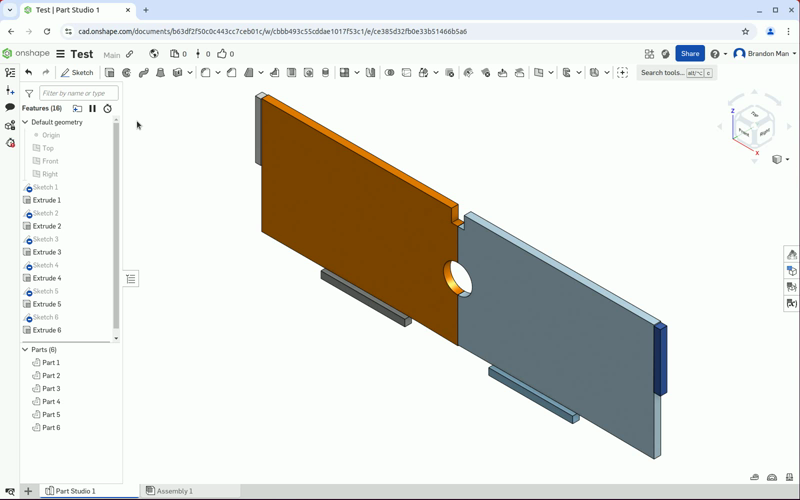
mouse_move(69, 189)
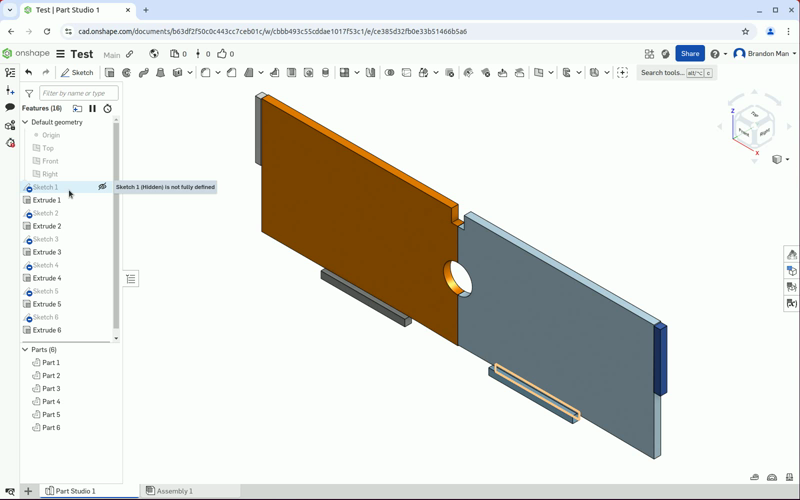
click(69, 189)